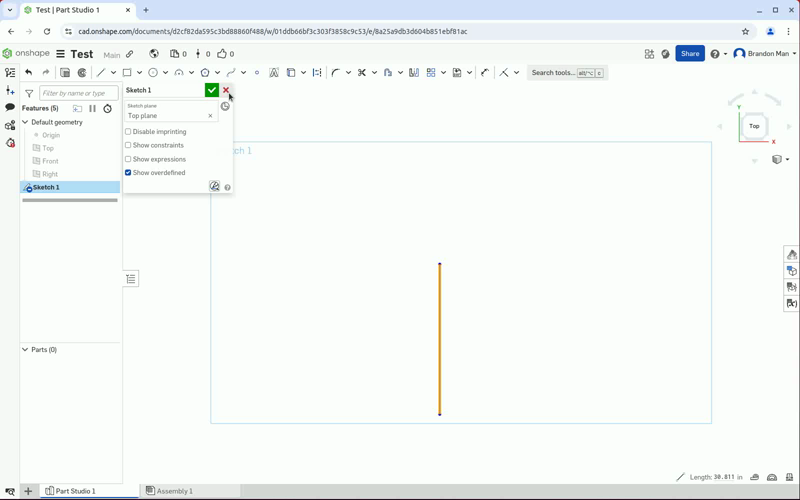
key(shift+h)
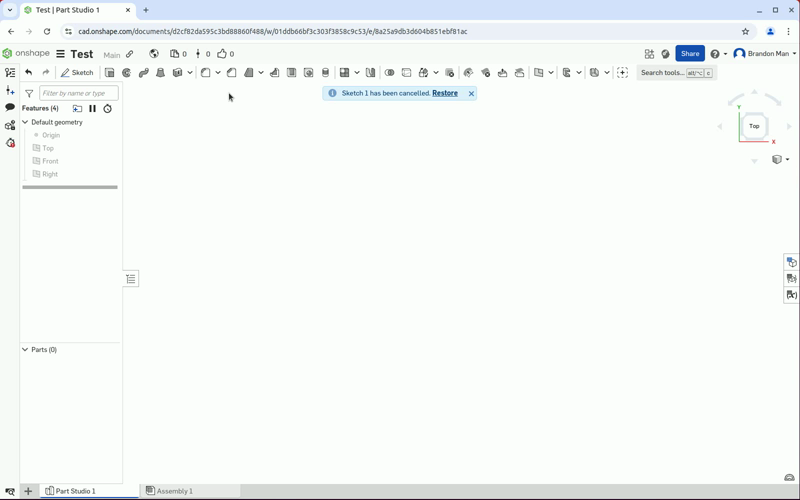
mouse_move(73, 352)
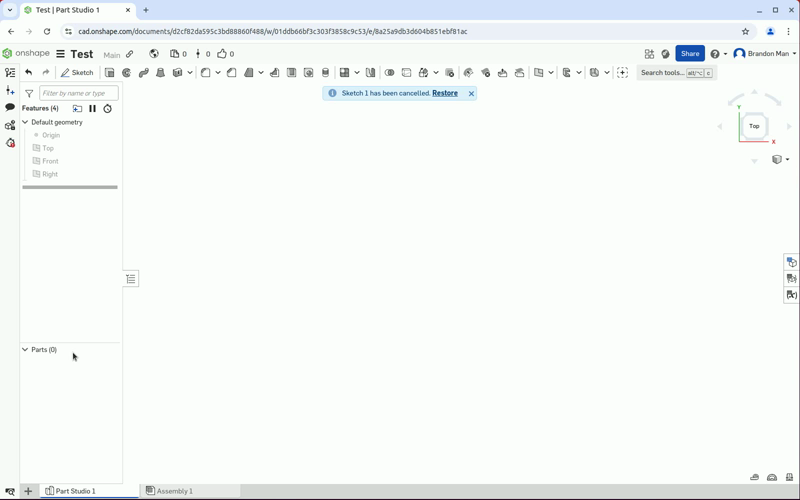
key(y)
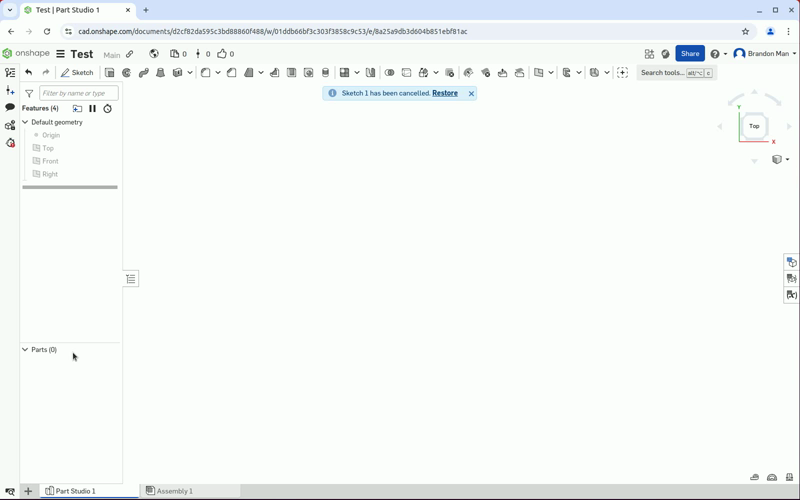
key(shift+p)
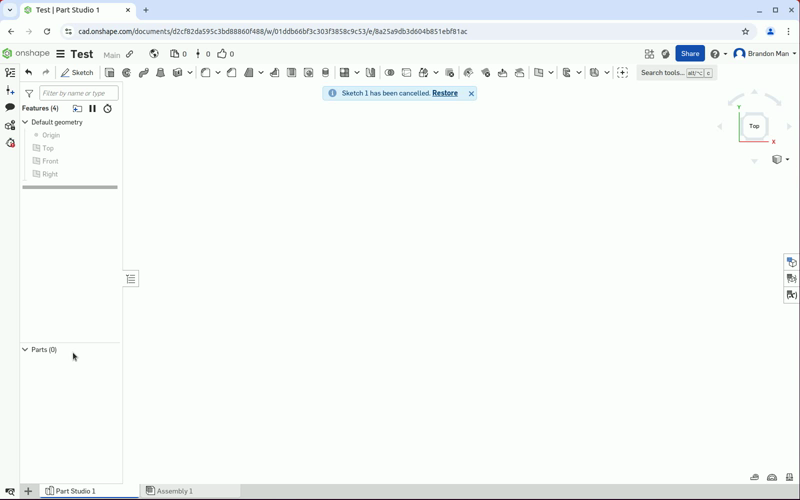
key(space)
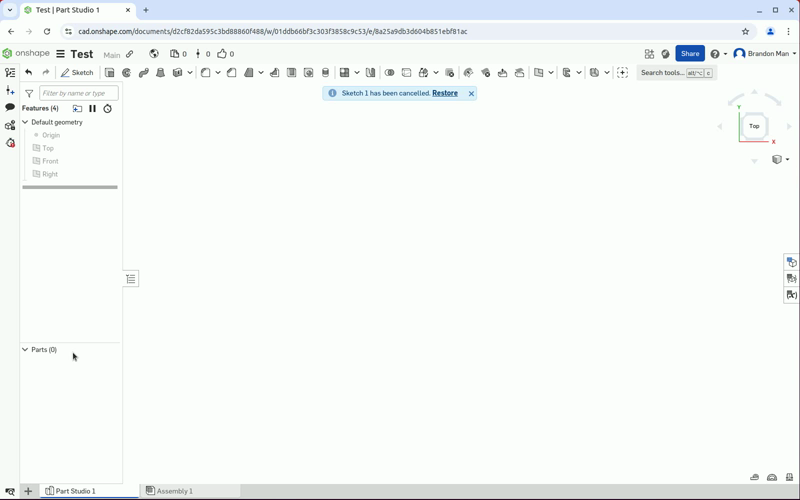
key_down(shift)
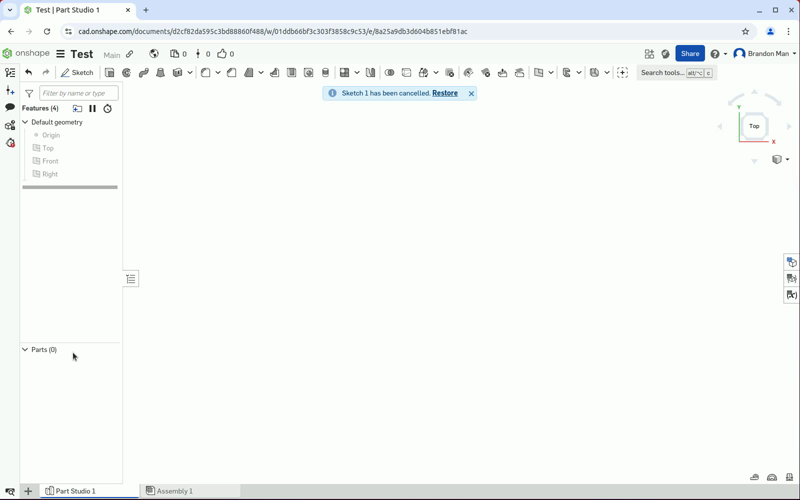
key(up)
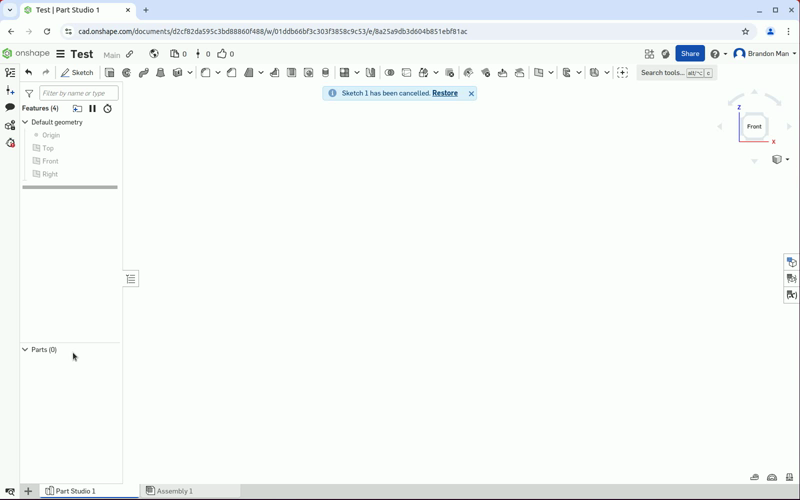
key_up(shift)
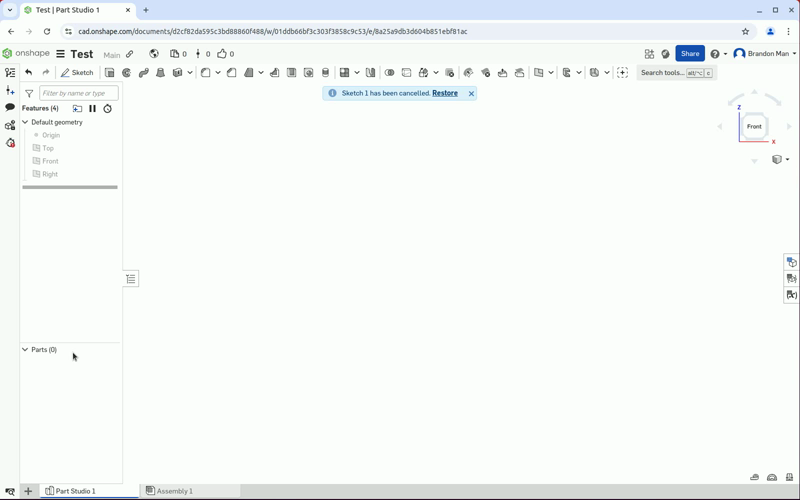
mouse_move(73, 352)
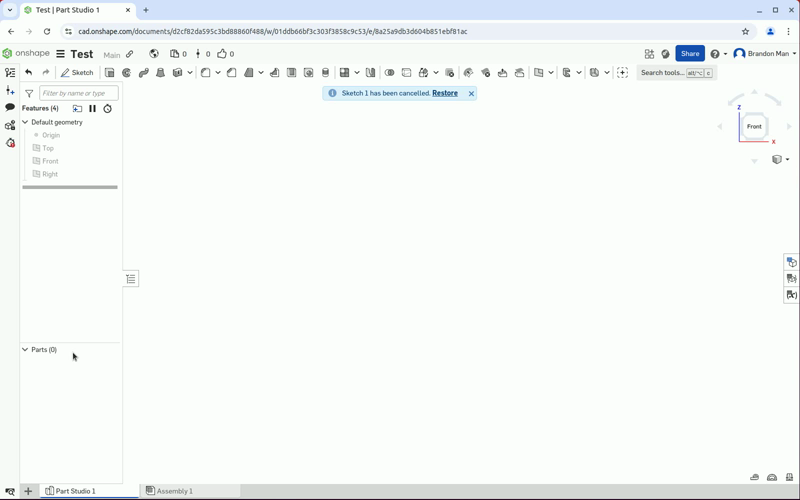
key(shift+y)
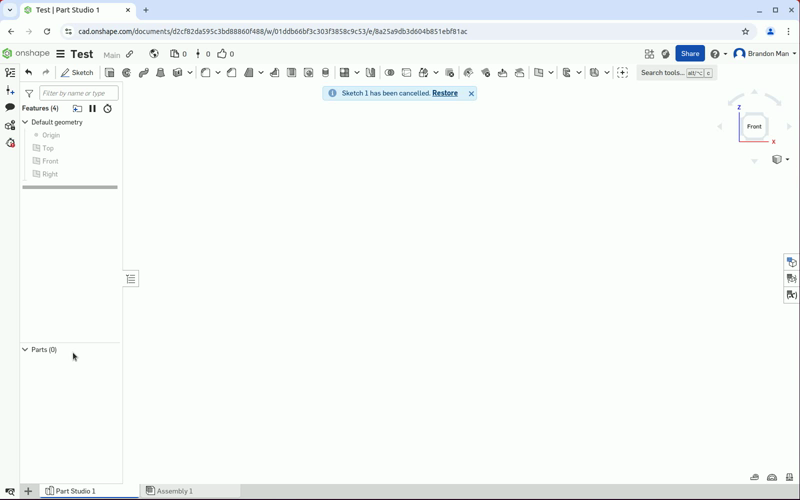
key(shift+s)
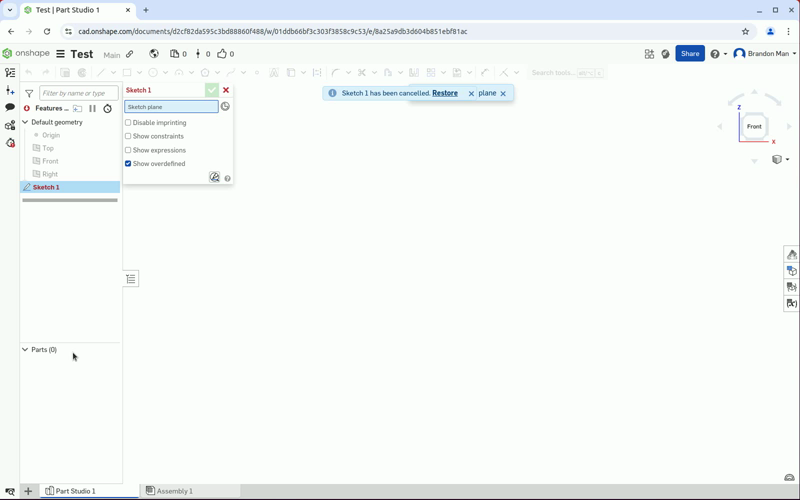
mouse_move(73, 163)
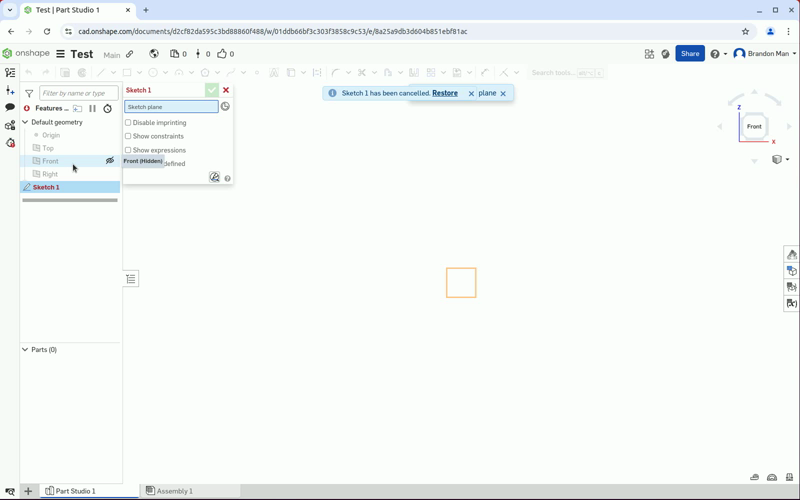
click(73, 163)
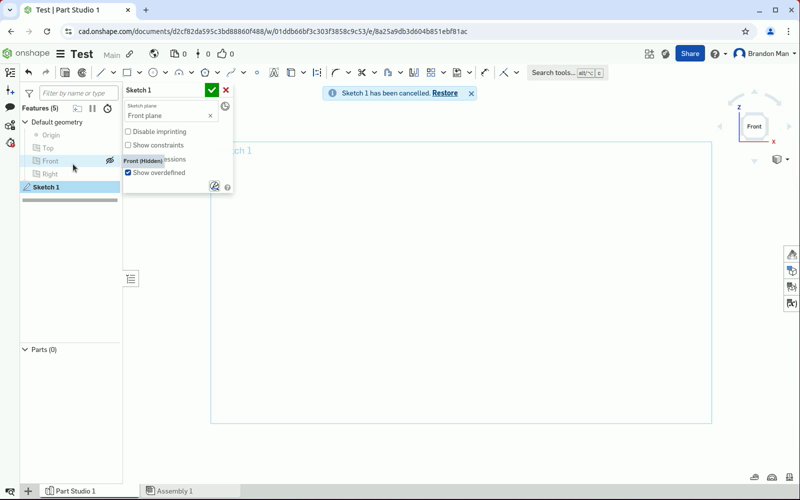
mouse_move(73, 352)
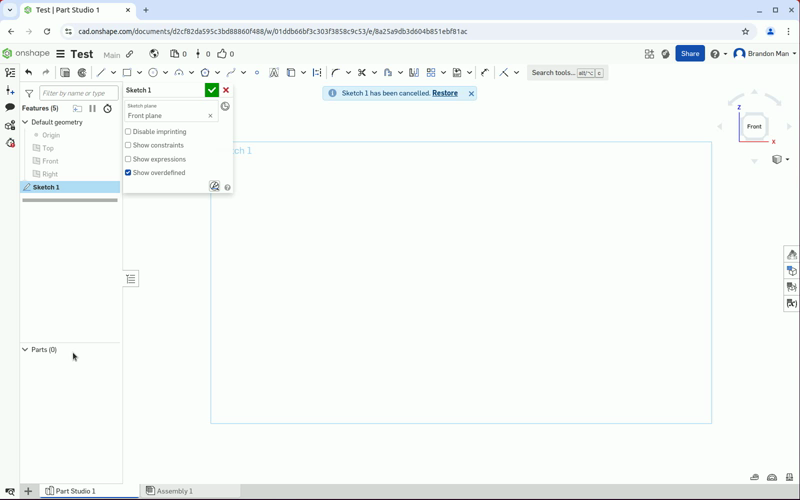
key(y)
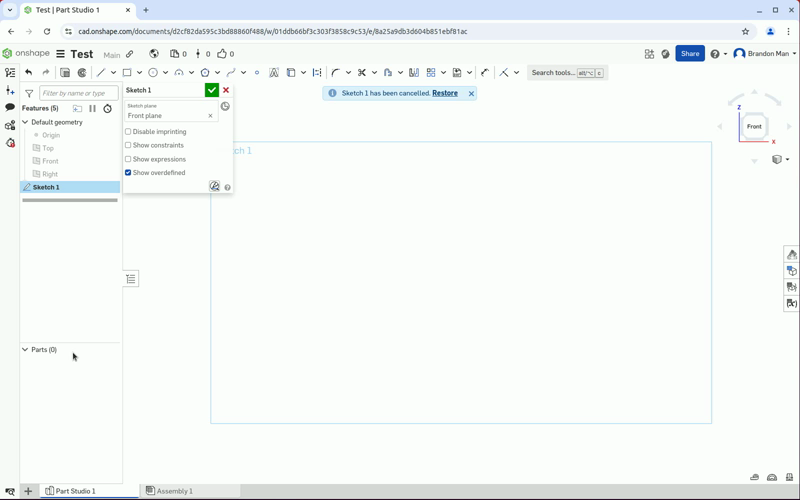
key(l)
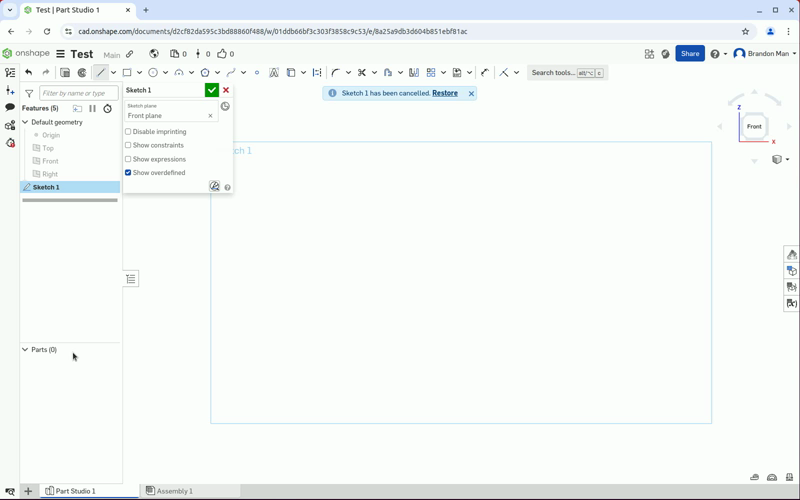
key_down(shift)
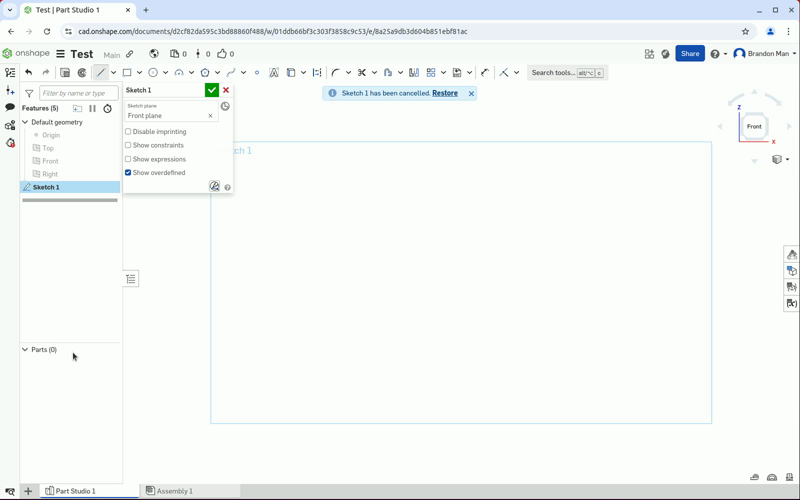
mouse_move(460, 282)
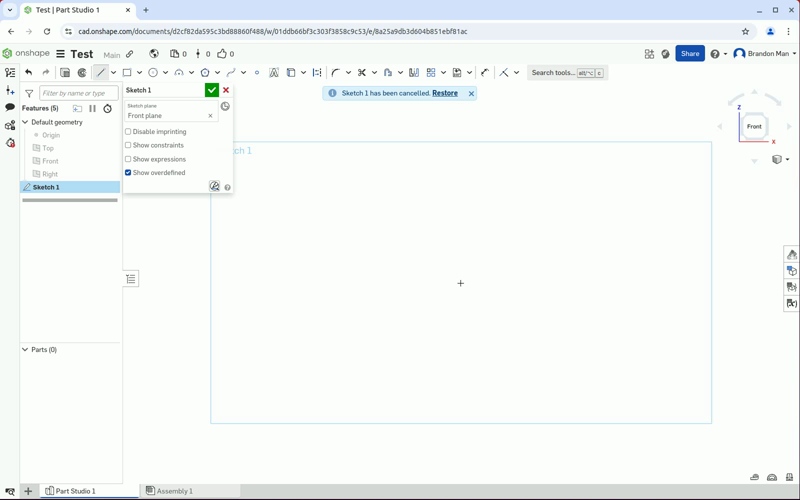
click(460, 282)
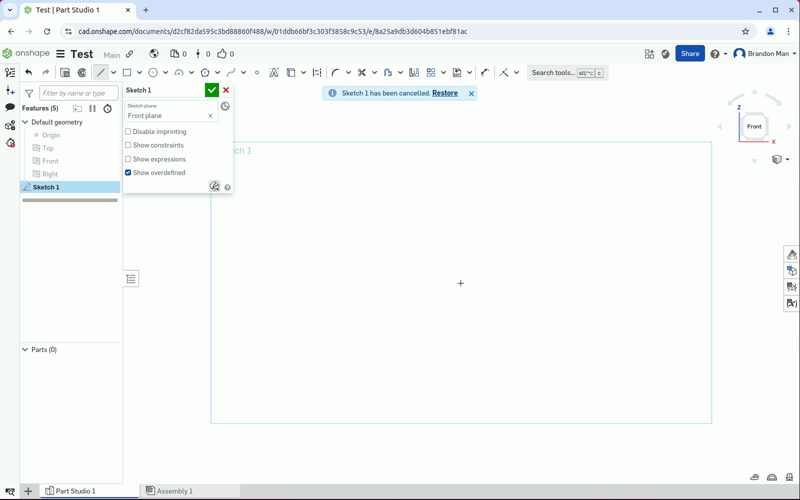
key_up(shift)
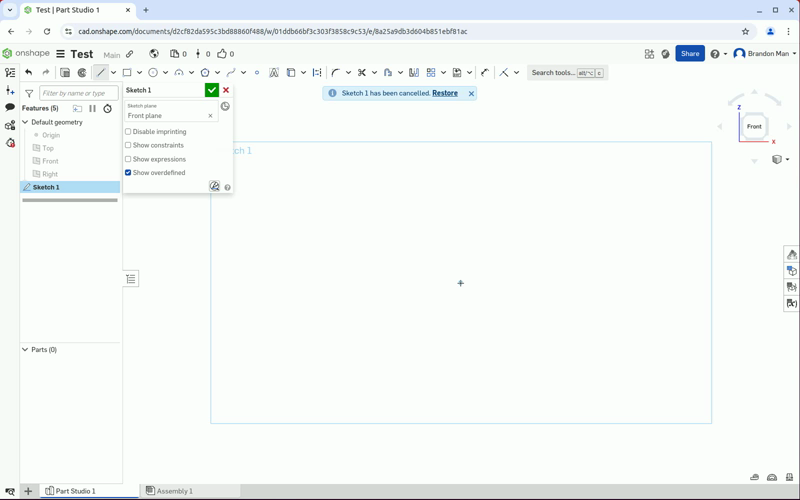
key_down(shift)
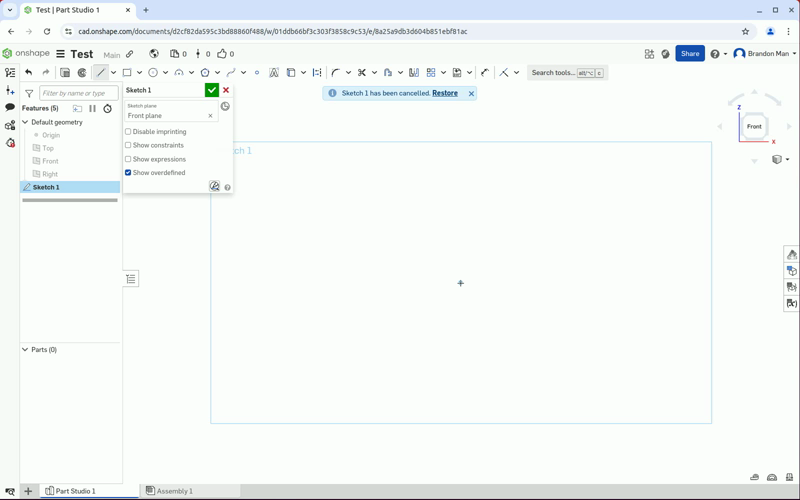
mouse_move(490, 282)
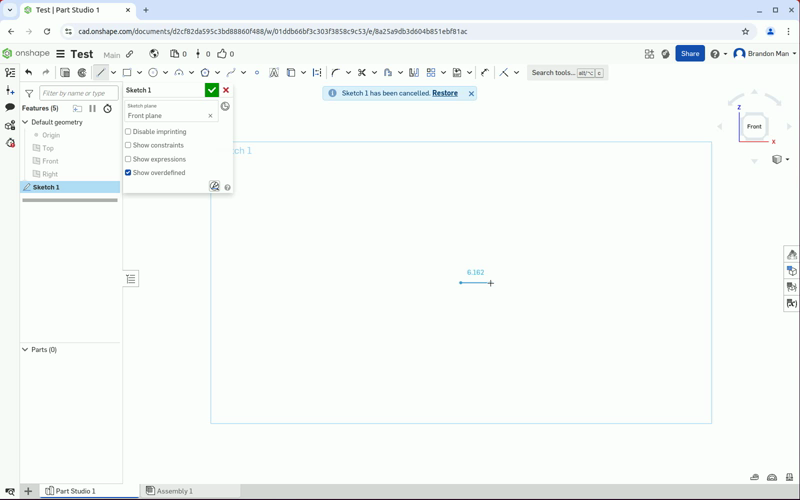
mouse_move(464, 282)
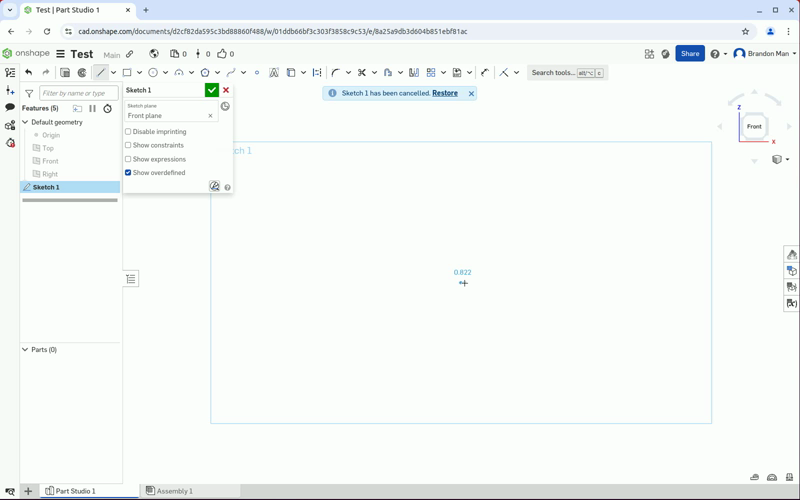
scroll(6)
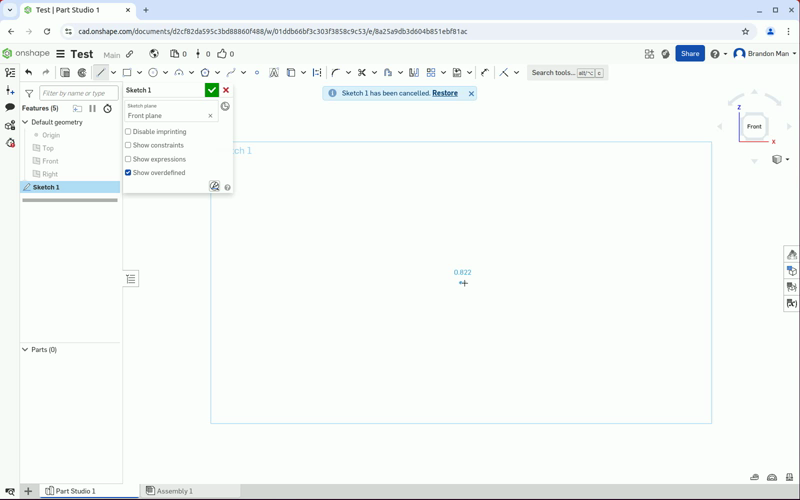
scroll(6)
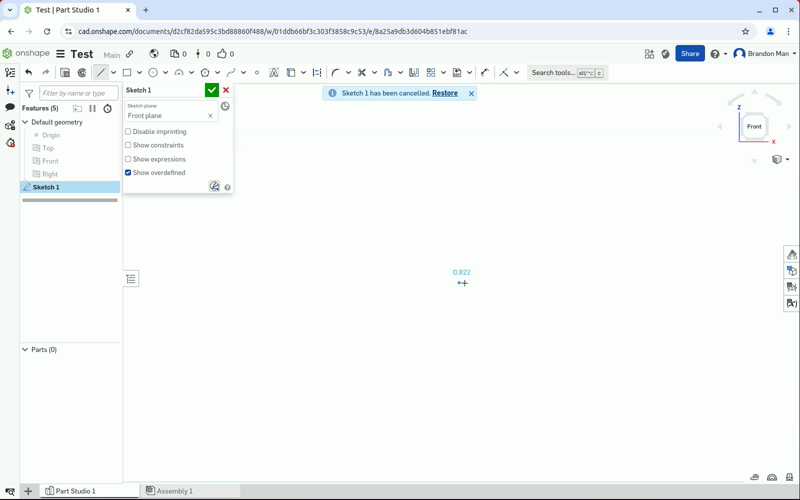
scroll(6)
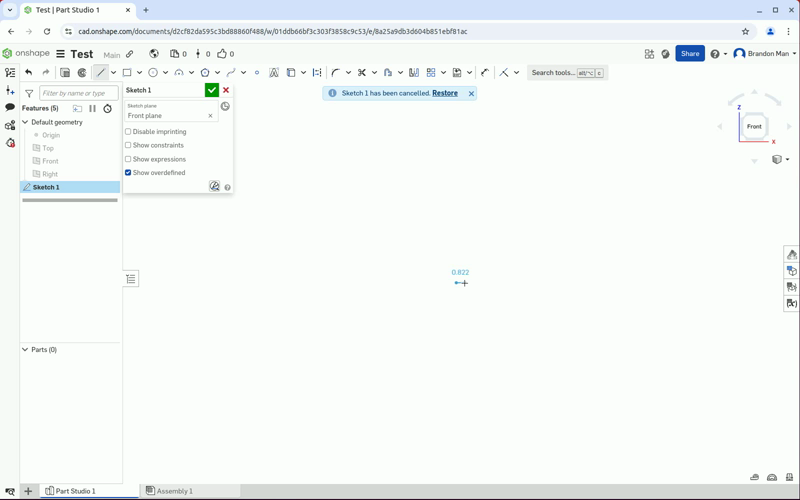
scroll(6)
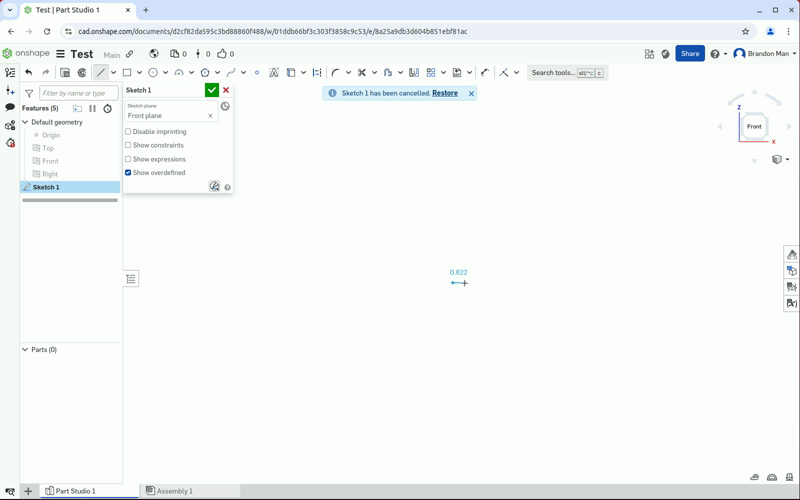
scroll(6)
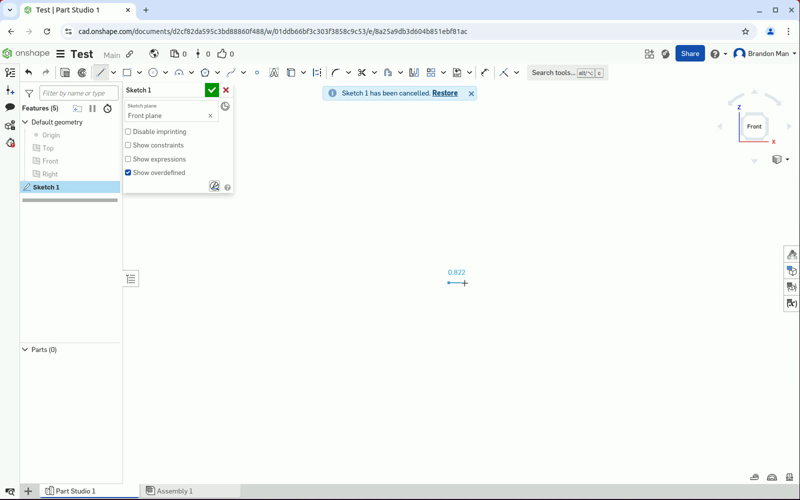
scroll(6)
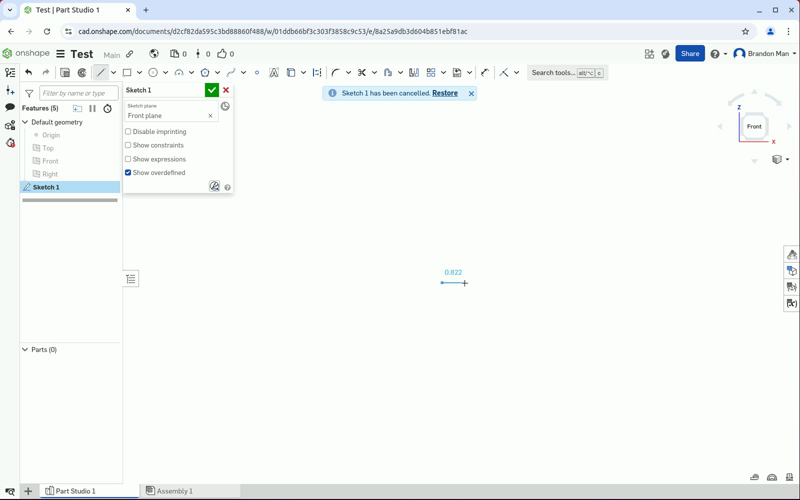
scroll(6)
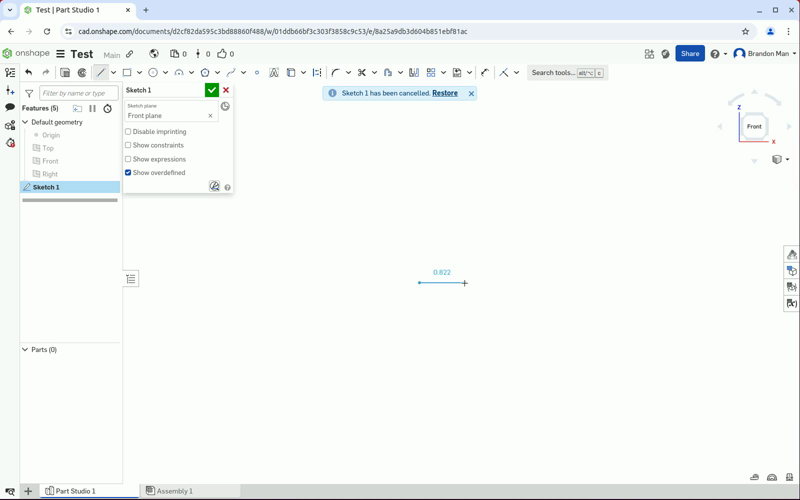
click(464, 282)
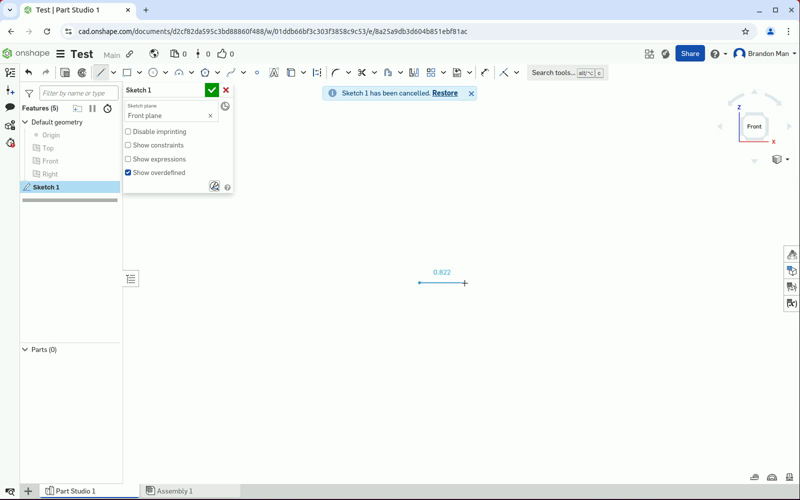
scroll(-6)
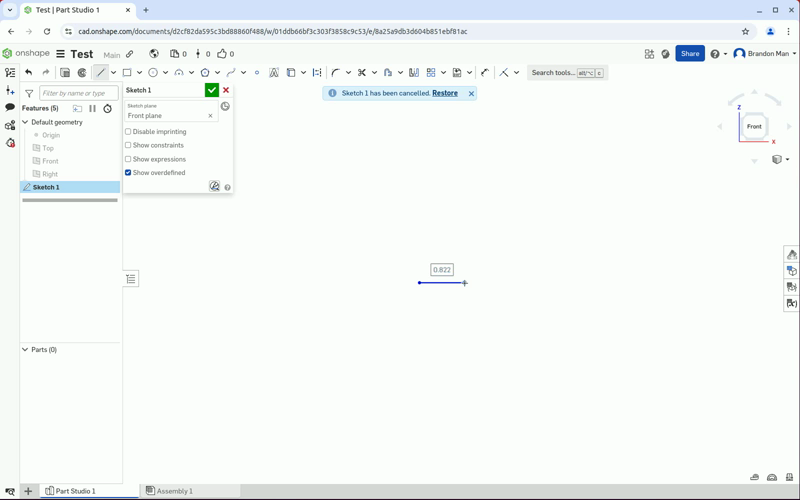
scroll(-6)
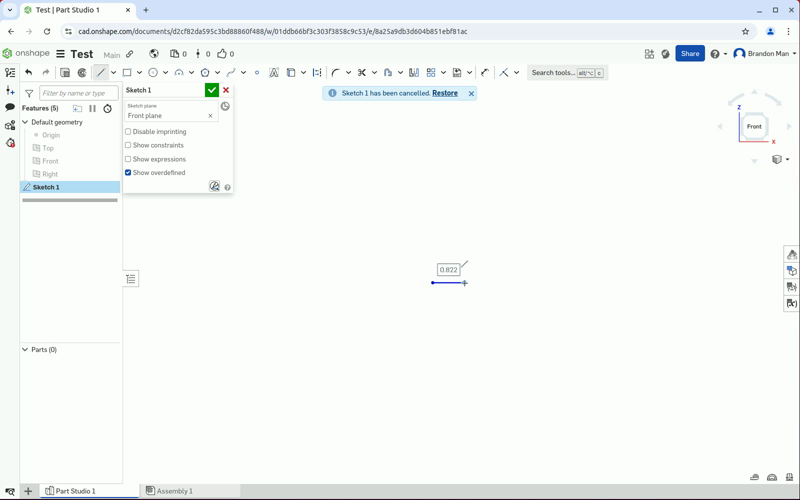
scroll(-6)
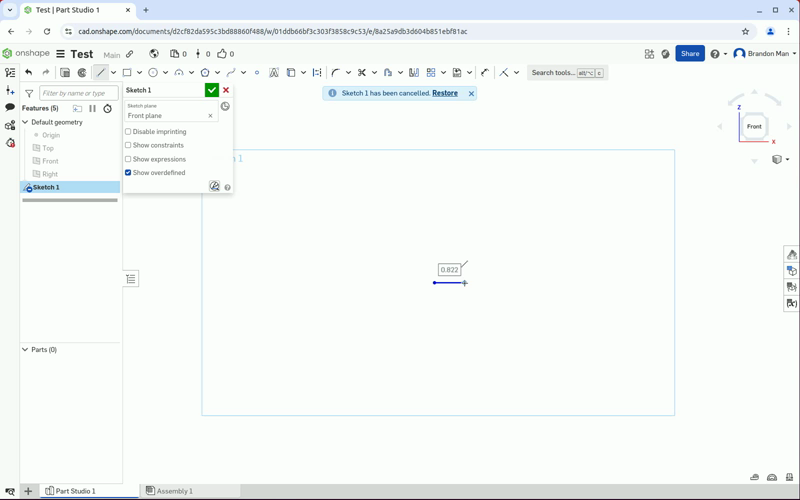
scroll(-6)
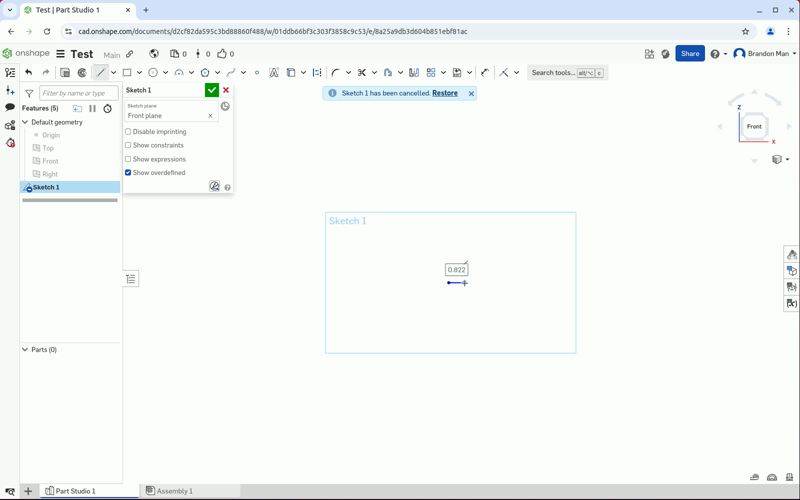
scroll(-6)
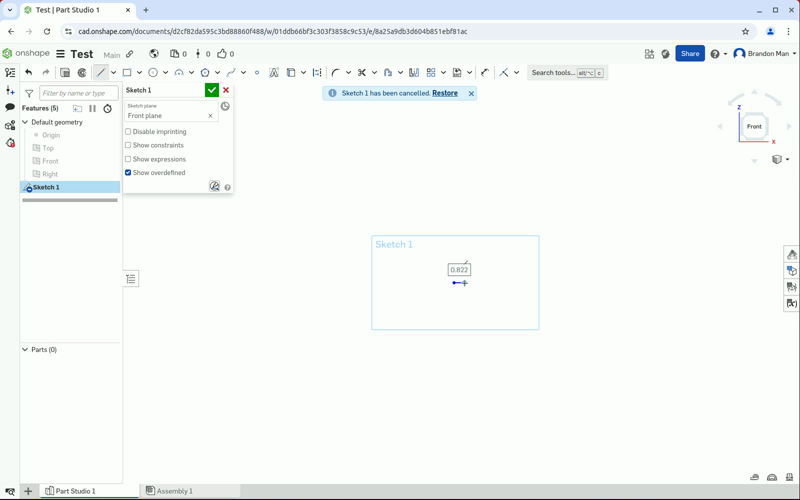
scroll(-6)
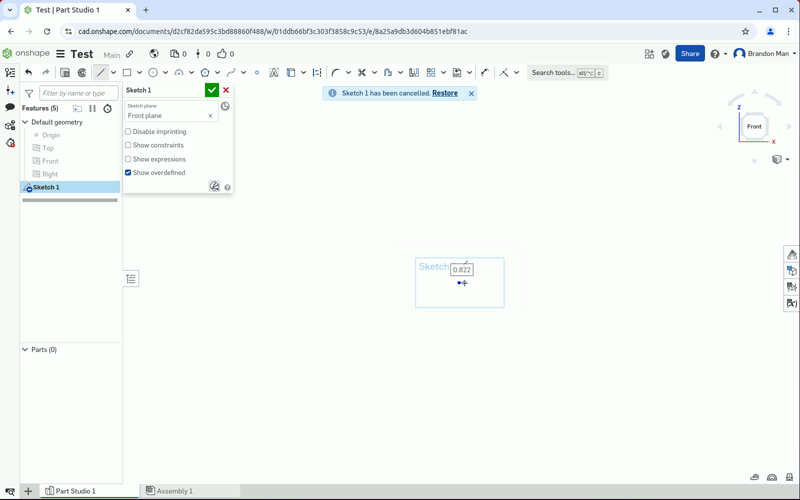
scroll(-6)
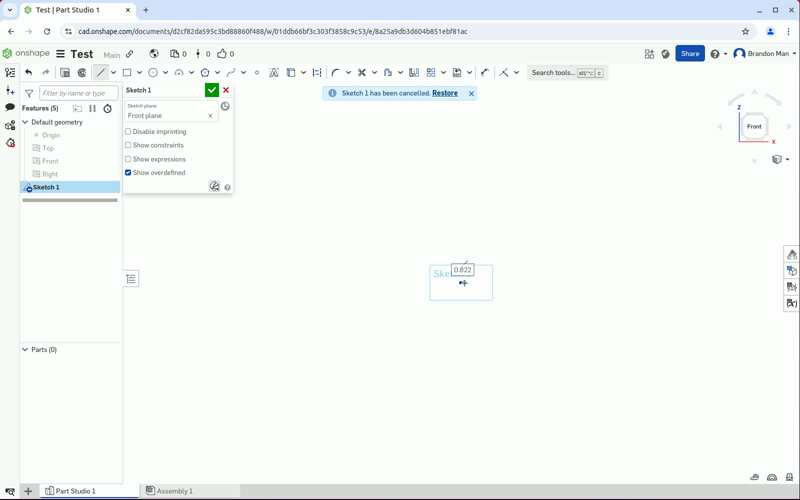
key_up(shift)
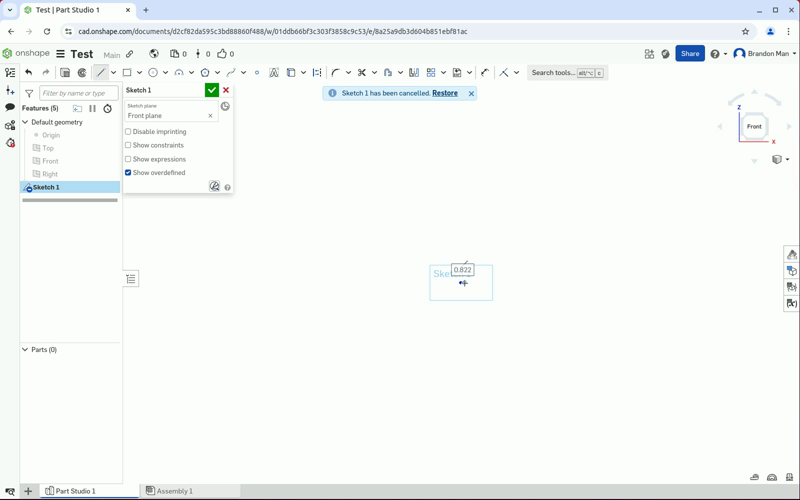
key_down(shift)
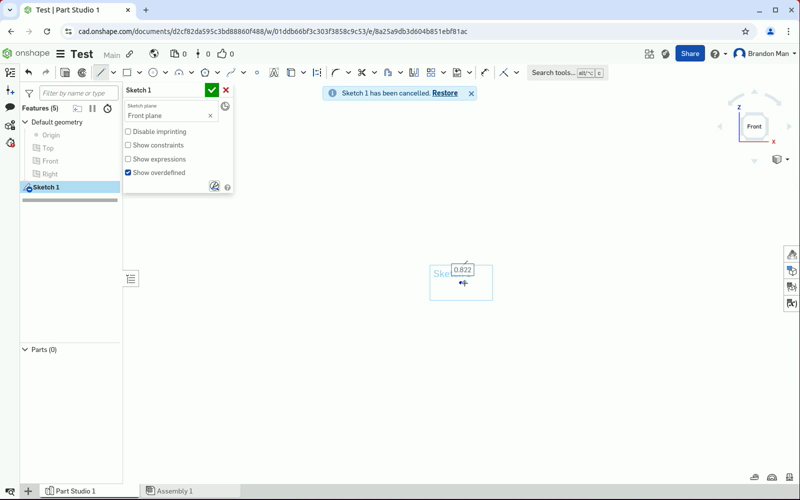
mouse_move(495, 282)
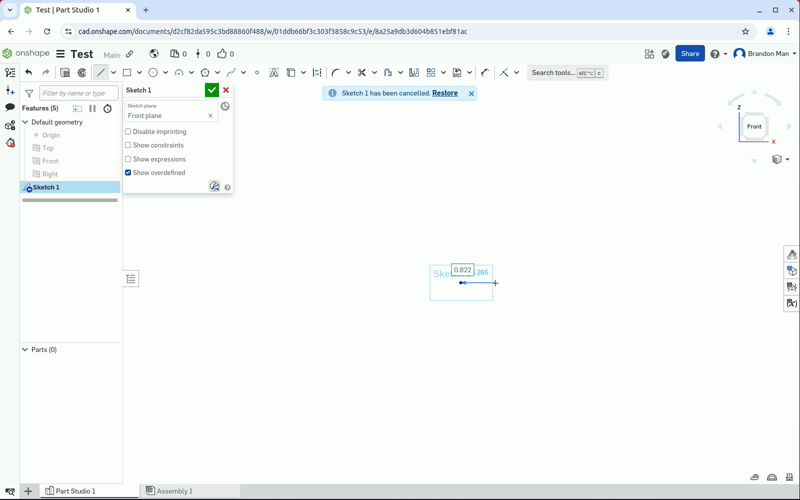
mouse_move(462, 280)
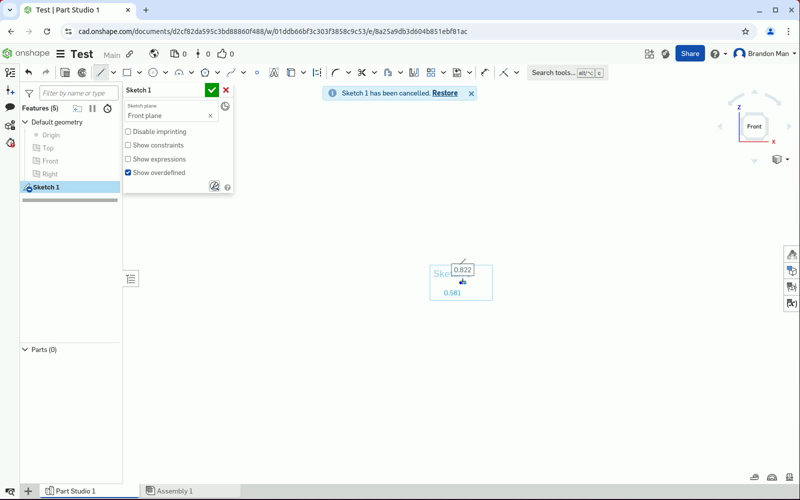
scroll(6)
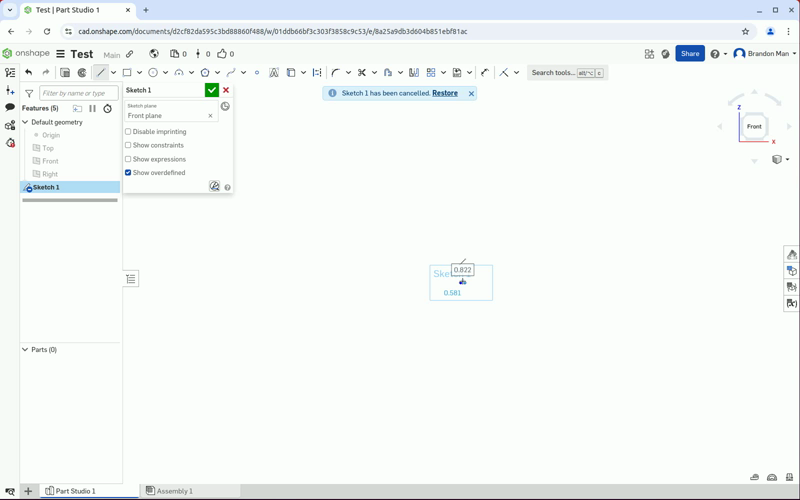
scroll(6)
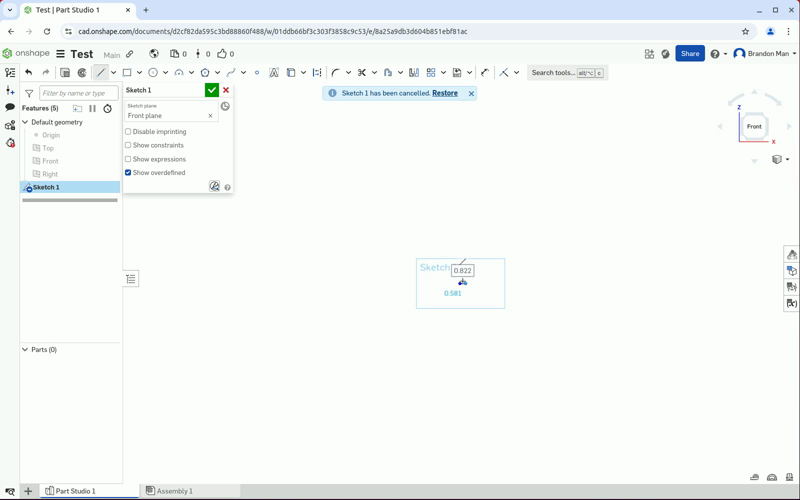
scroll(6)
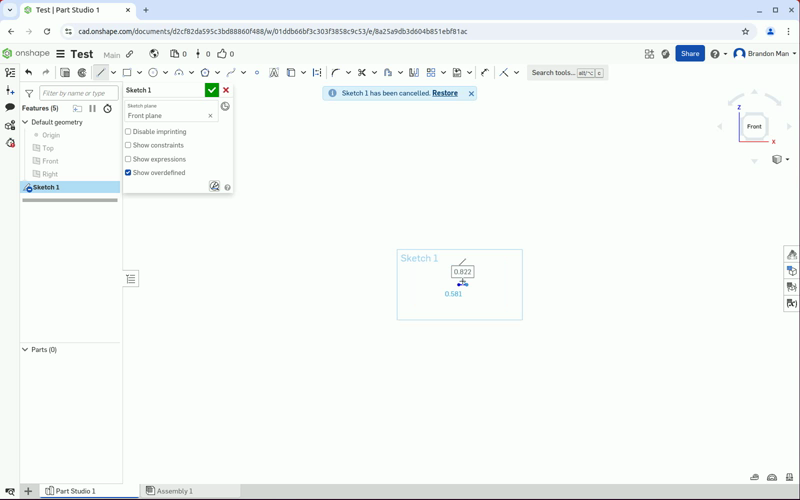
scroll(6)
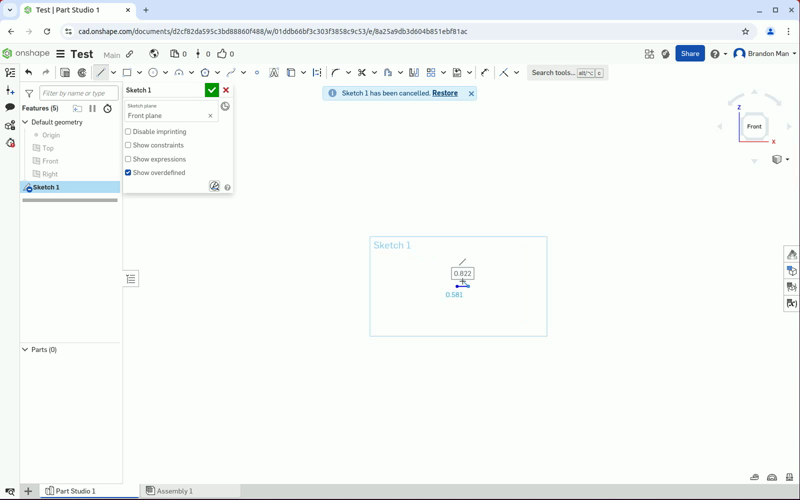
scroll(6)
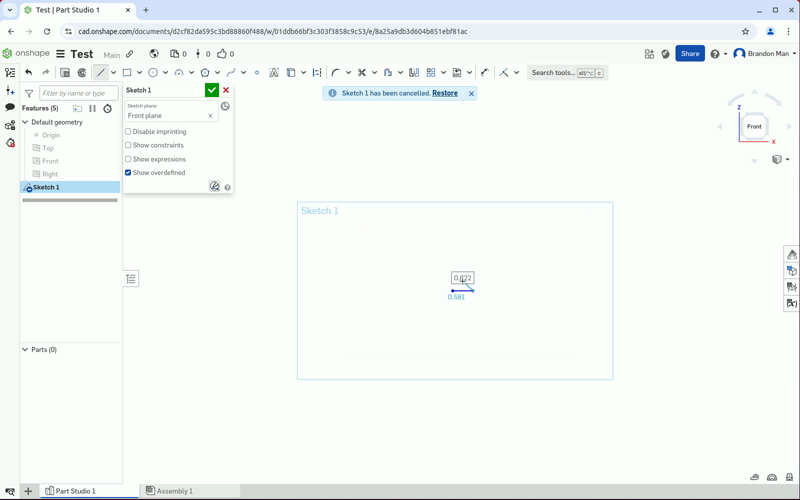
scroll(6)
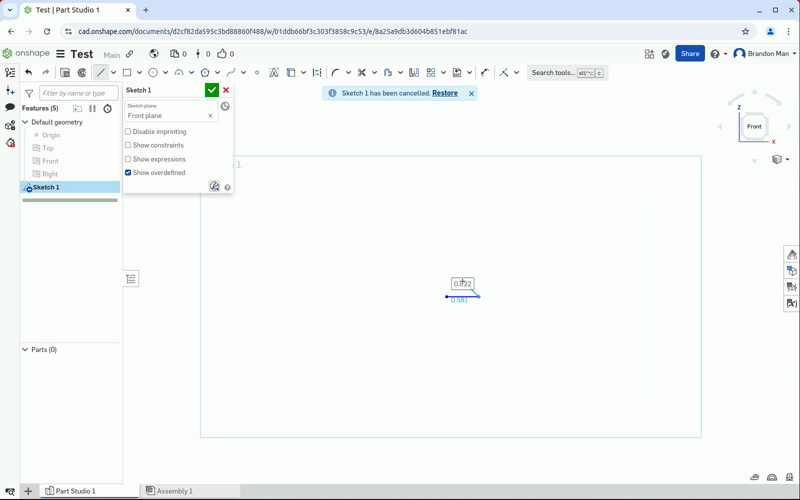
scroll(6)
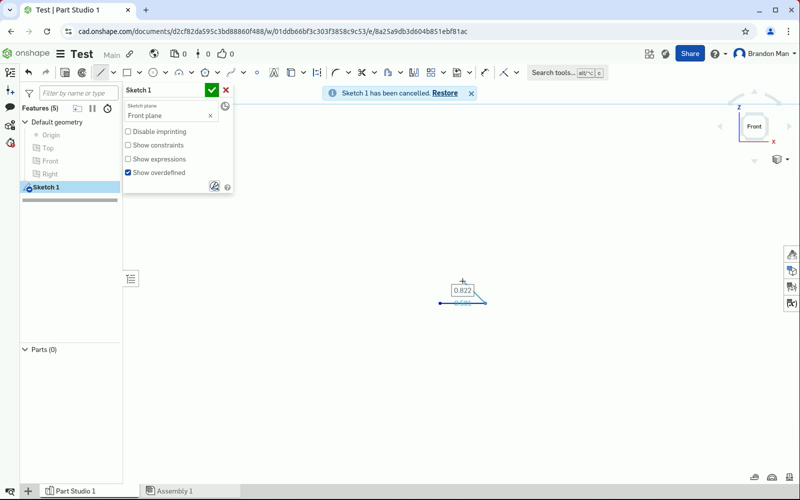
click(462, 280)
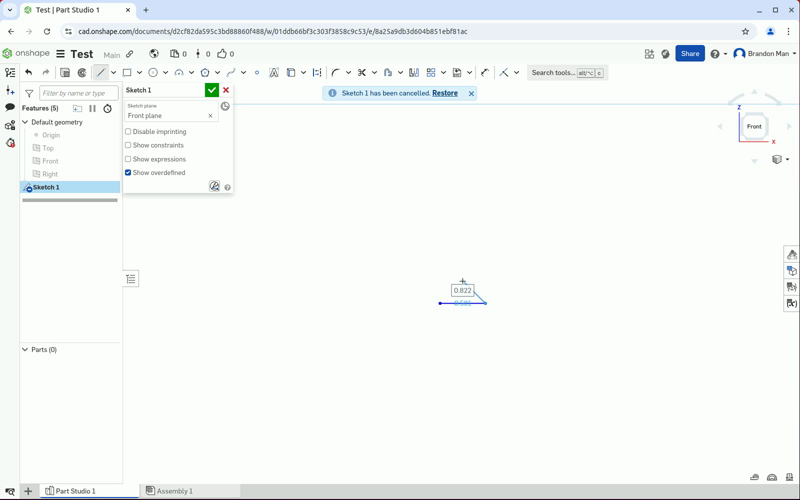
scroll(-6)
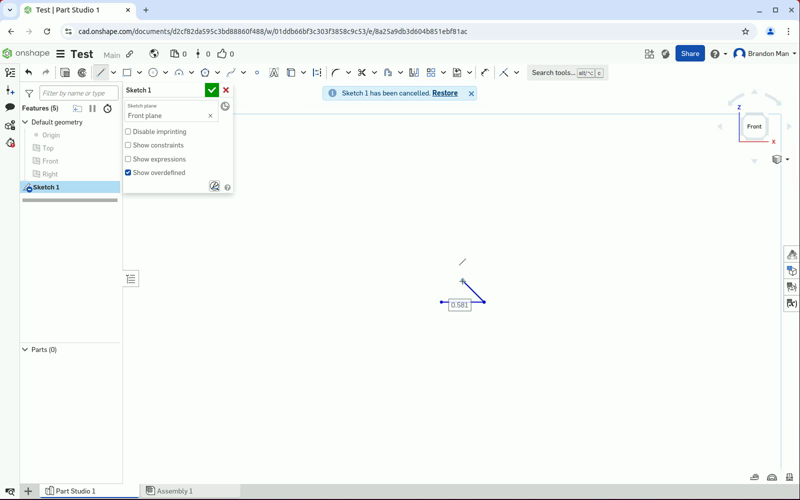
scroll(-6)
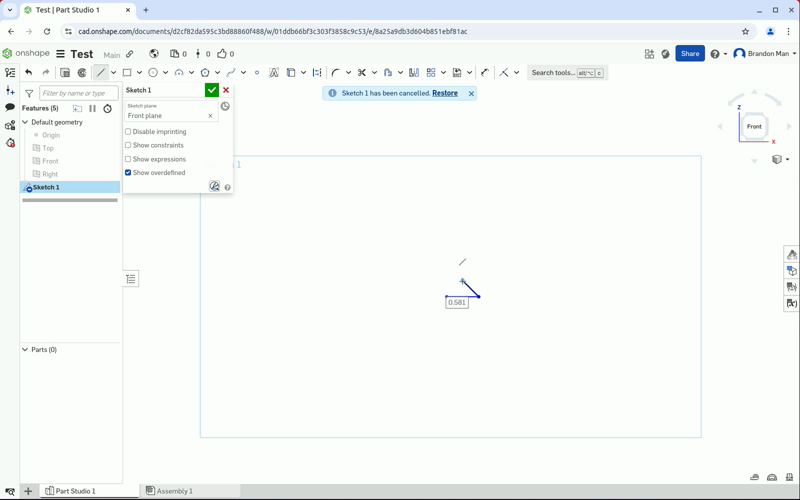
scroll(-6)
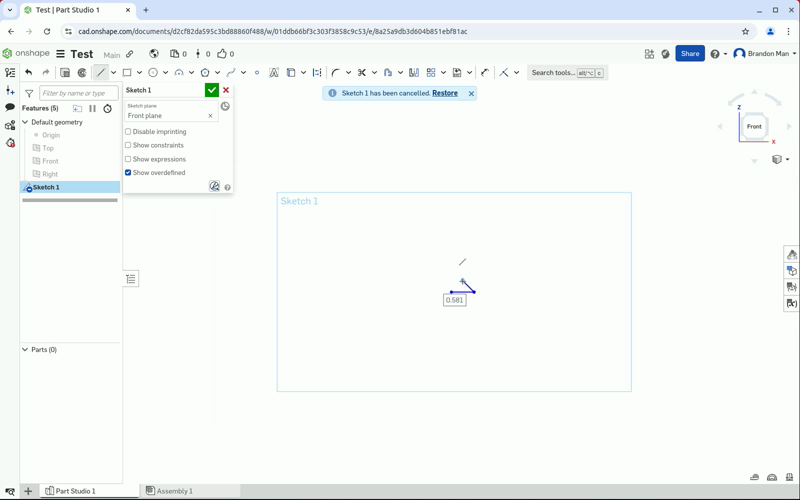
scroll(-6)
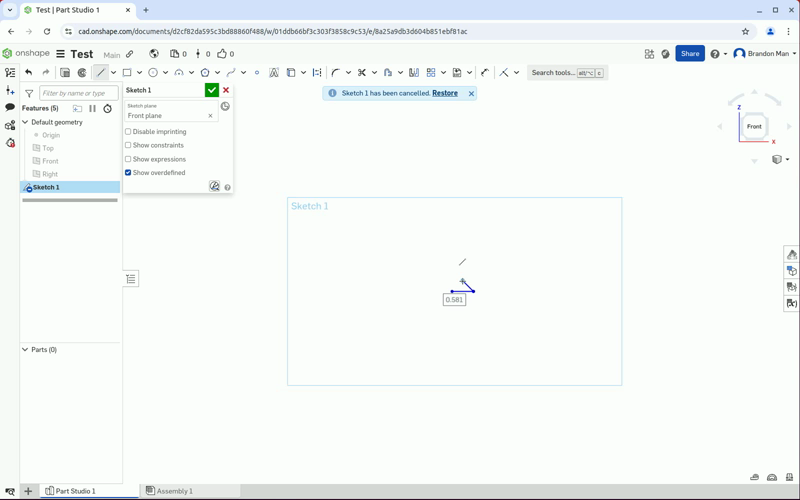
scroll(-6)
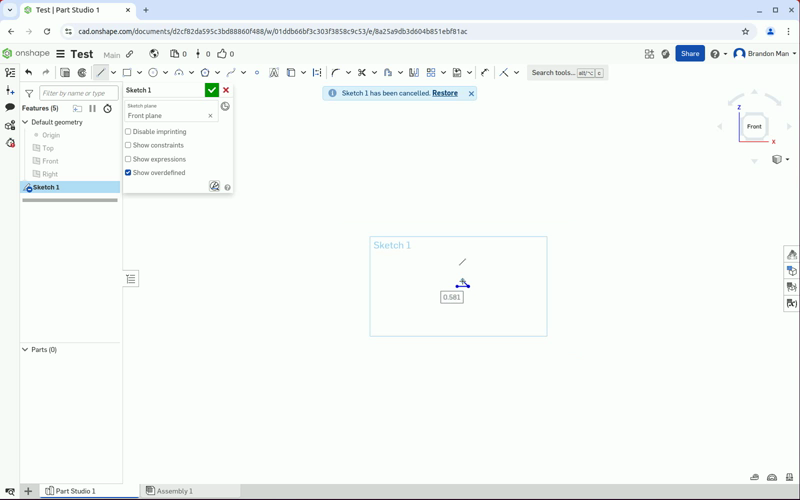
scroll(-6)
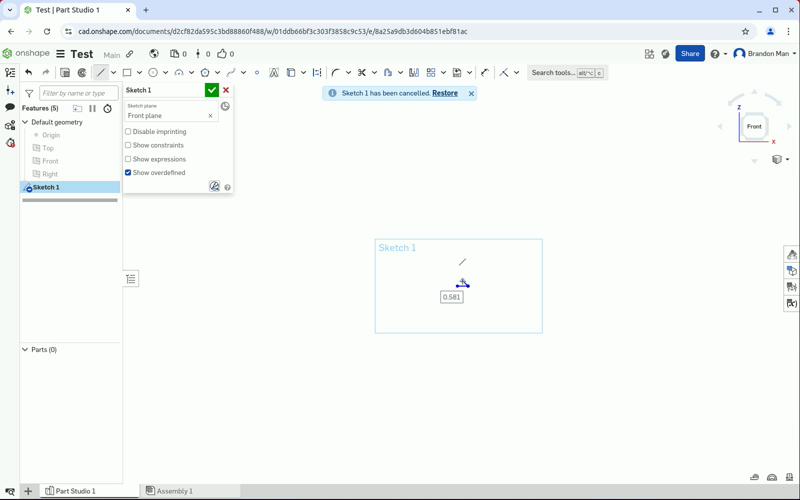
scroll(-6)
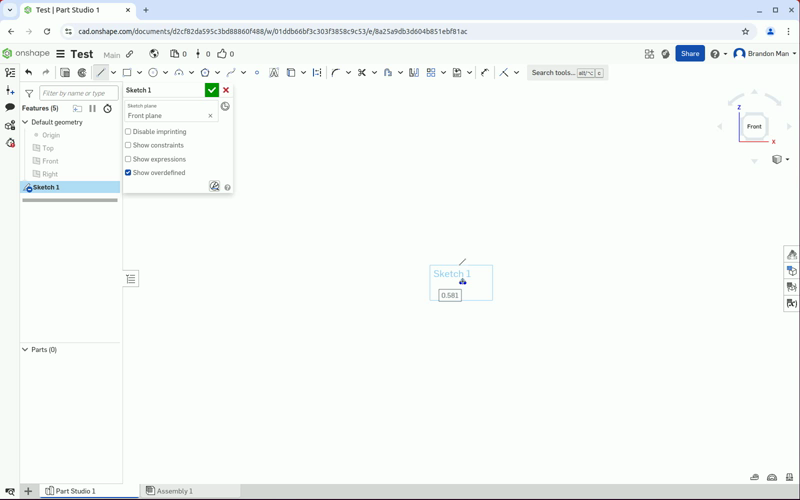
key_up(shift)
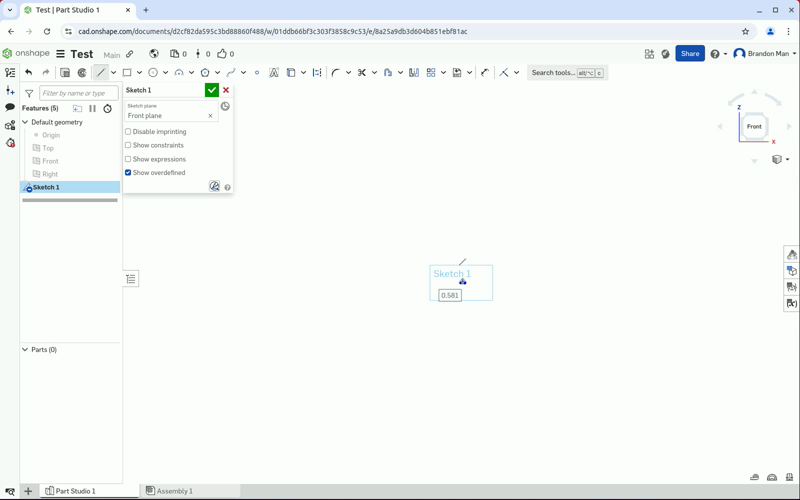
key_down(shift)
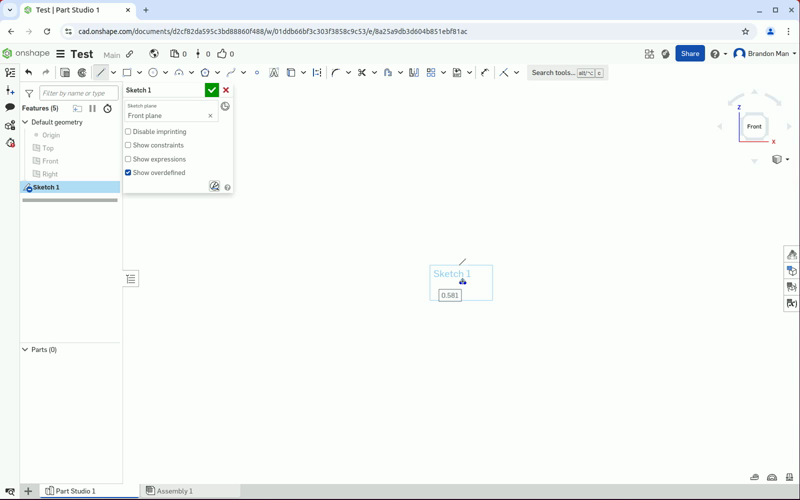
mouse_move(492, 280)
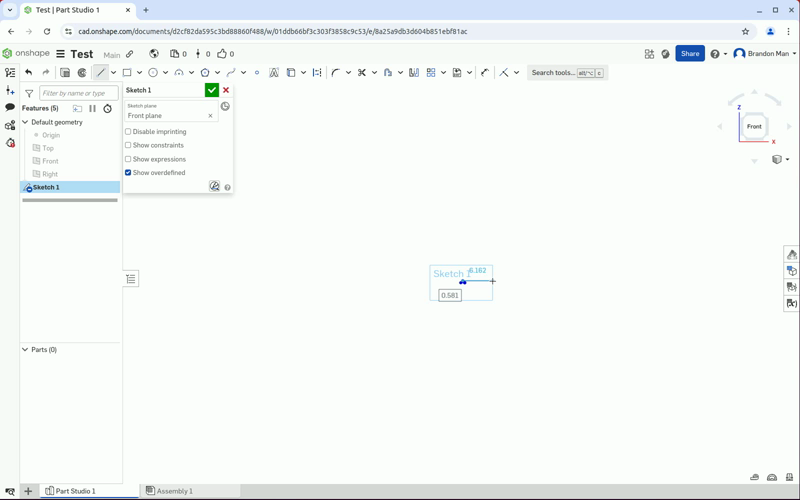
mouse_move(462, 280)
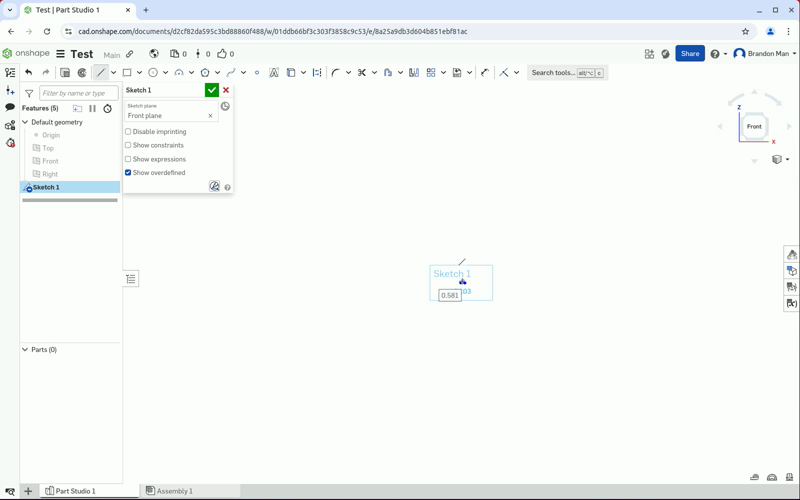
scroll(6)
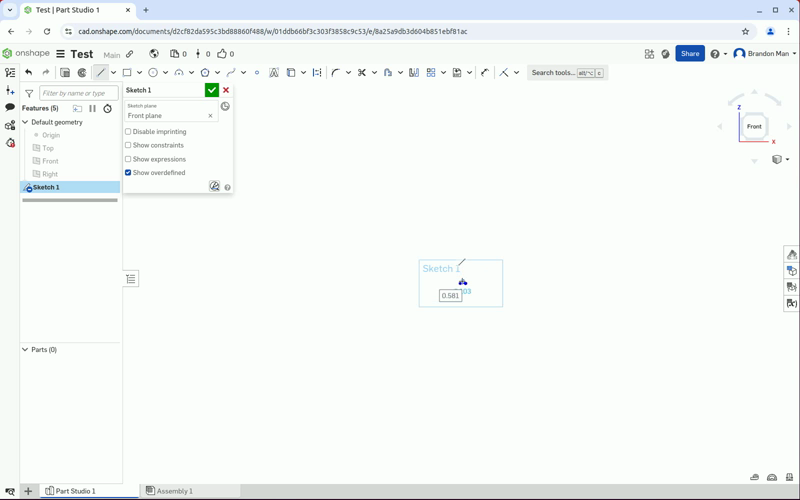
scroll(6)
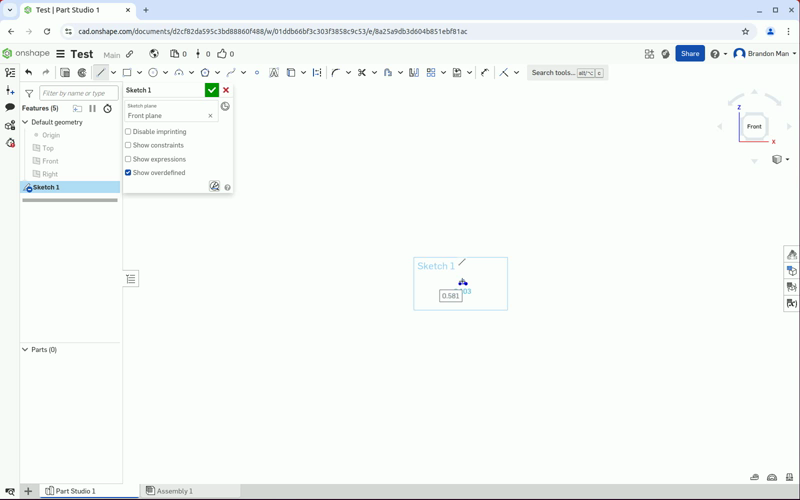
scroll(6)
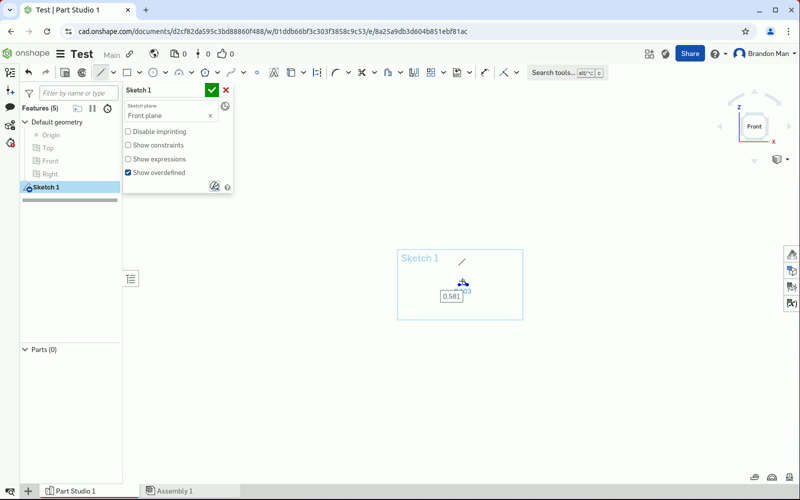
scroll(6)
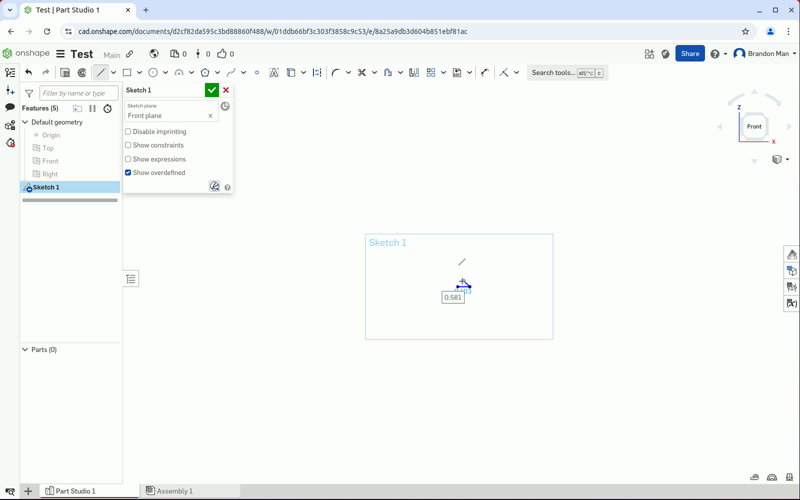
scroll(6)
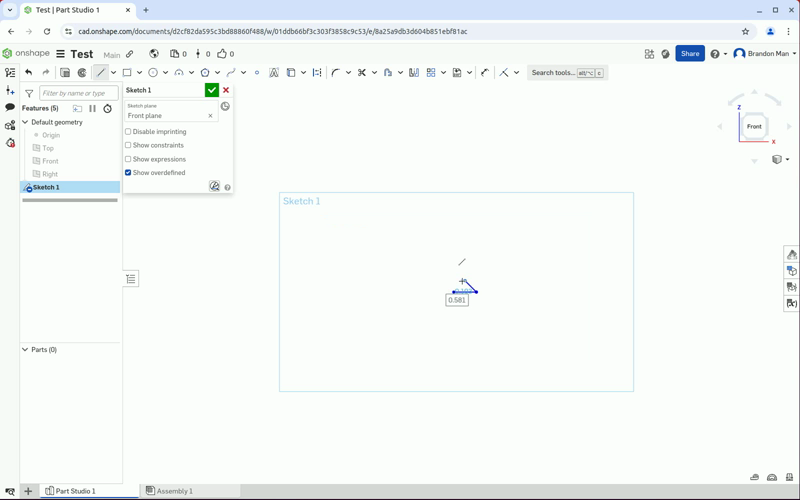
scroll(6)
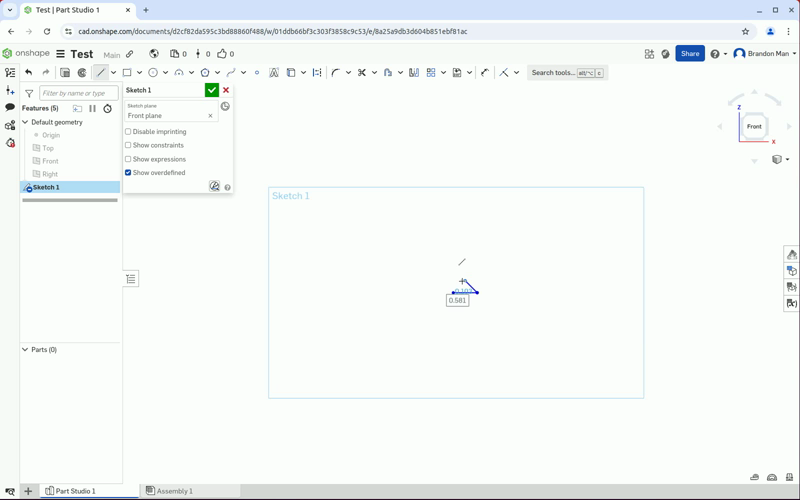
scroll(6)
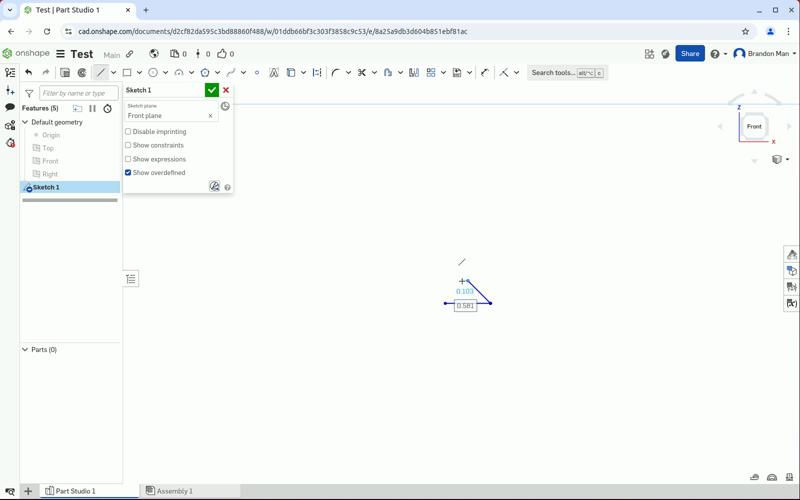
click(462, 280)
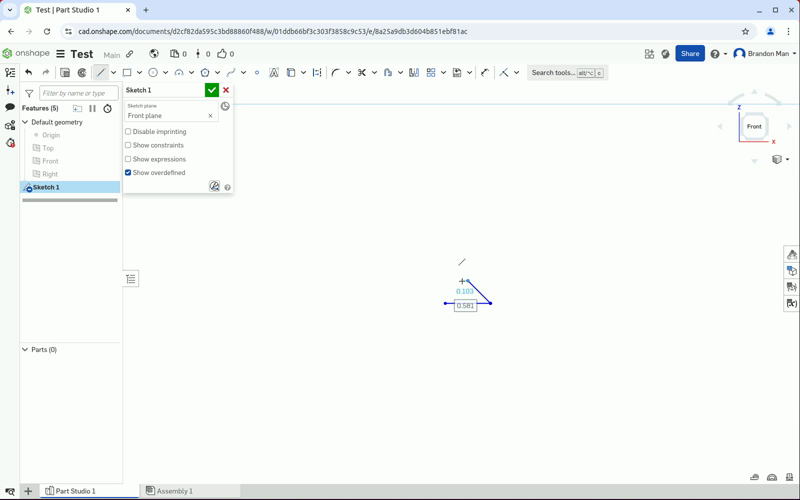
scroll(-6)
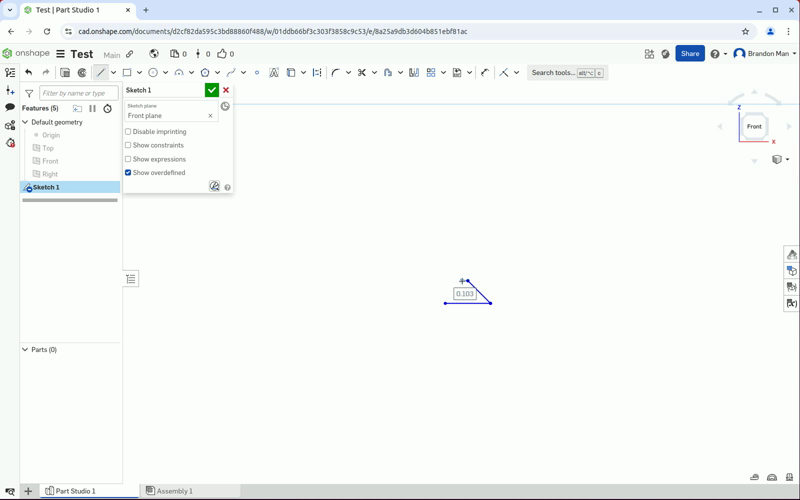
scroll(-6)
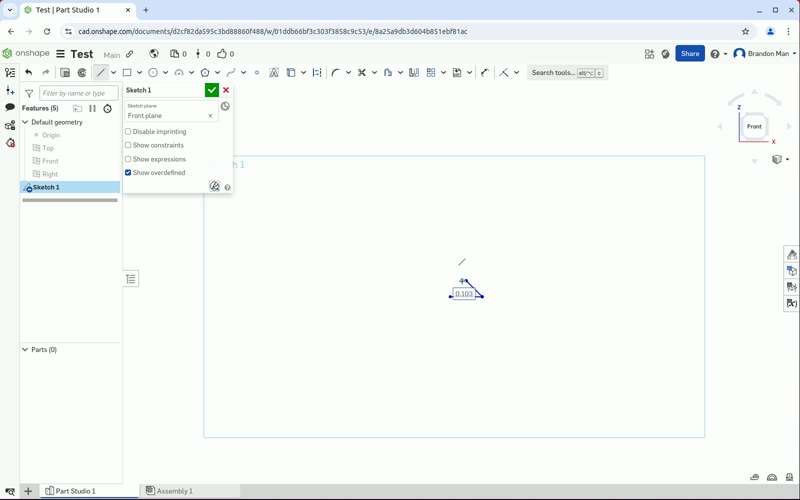
scroll(-6)
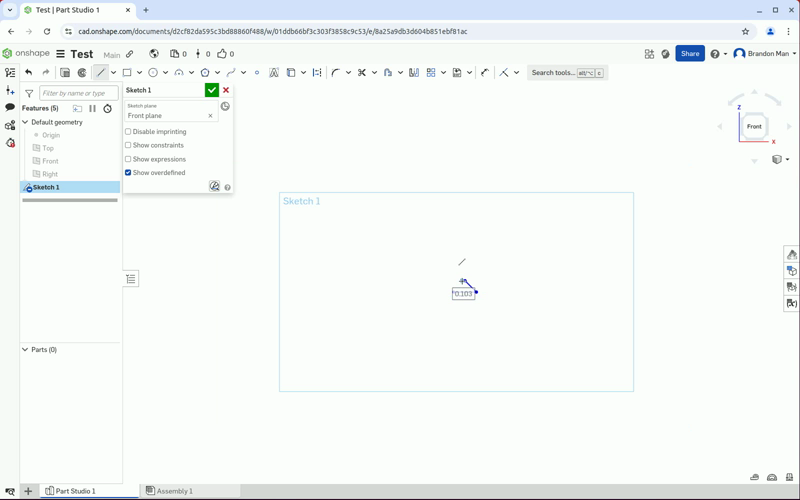
scroll(-6)
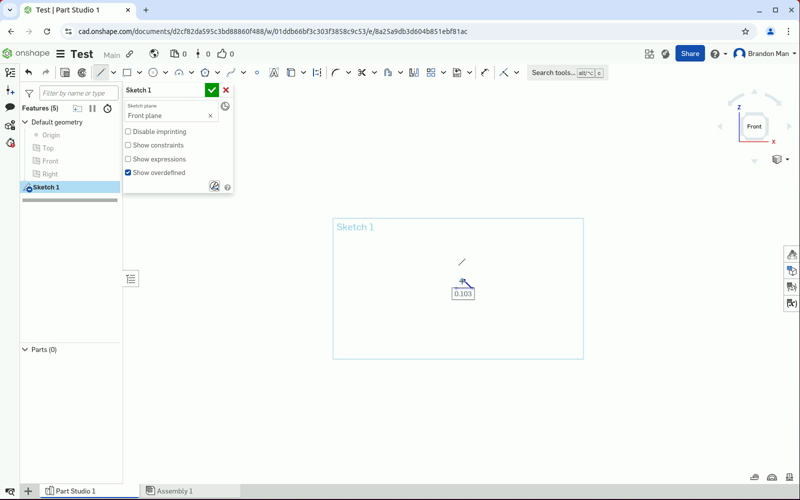
scroll(-6)
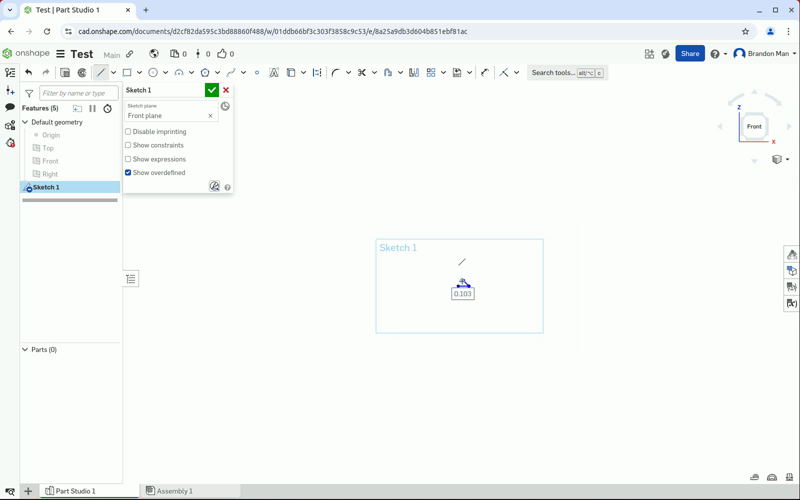
scroll(-6)
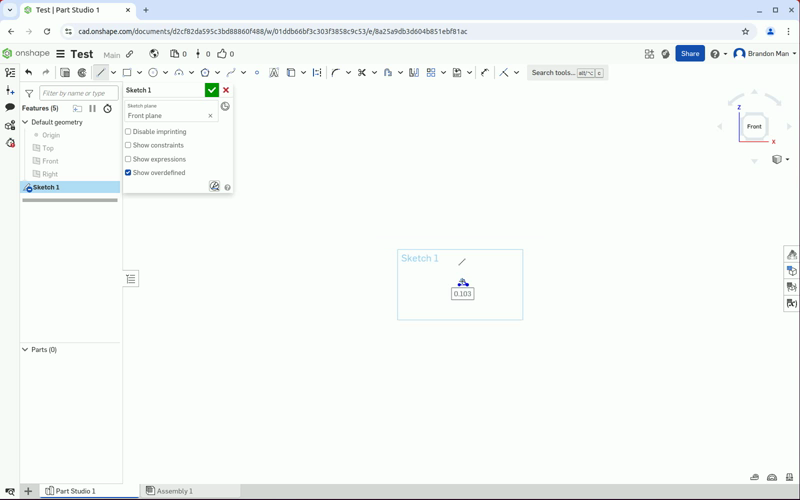
scroll(-6)
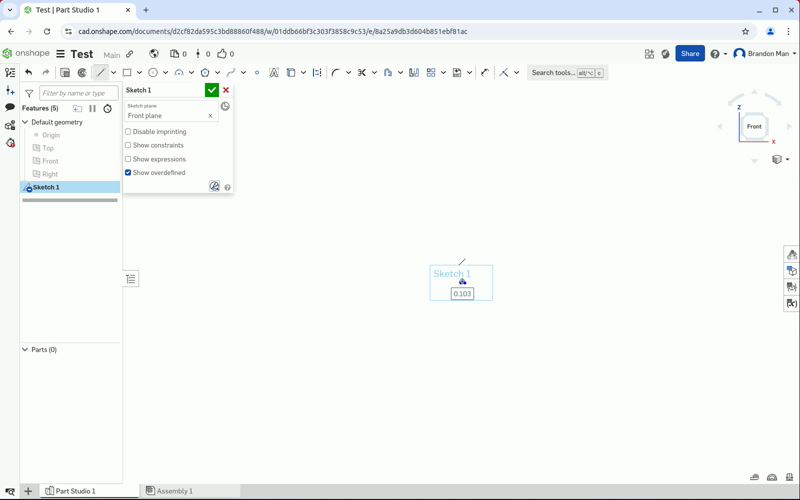
key_up(shift)
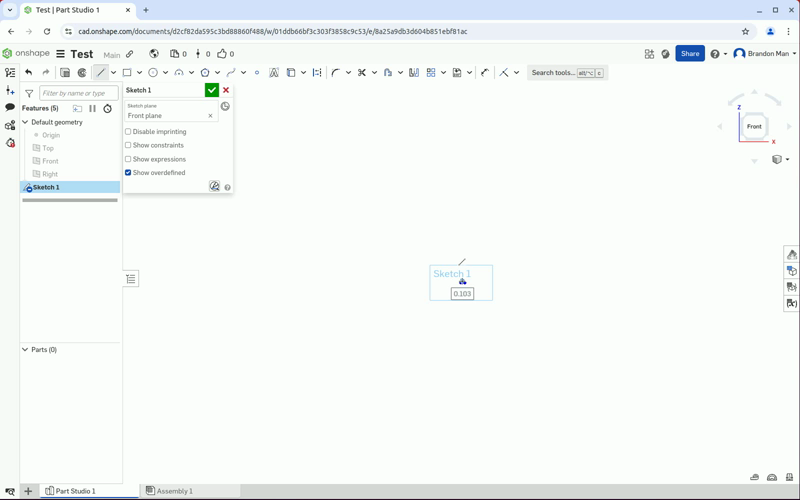
key_down(shift)
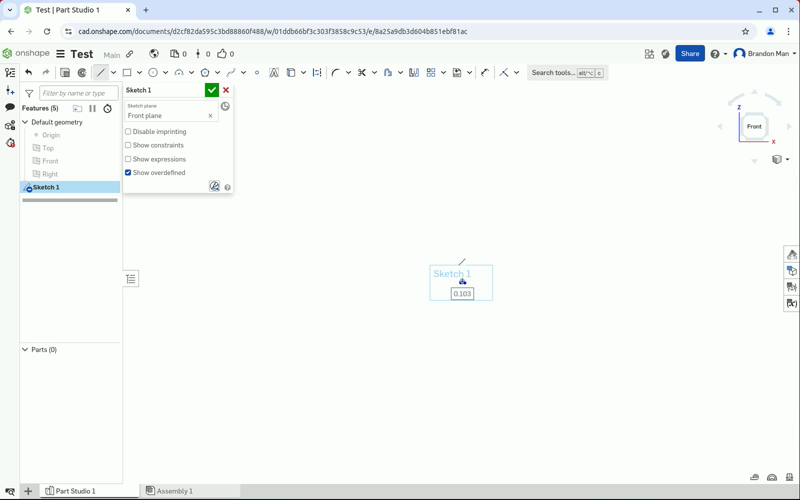
mouse_move(492, 280)
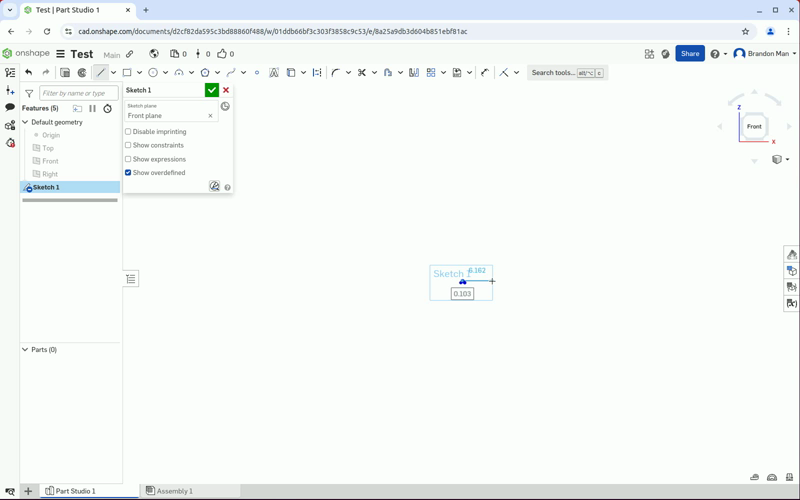
mouse_move(462, 280)
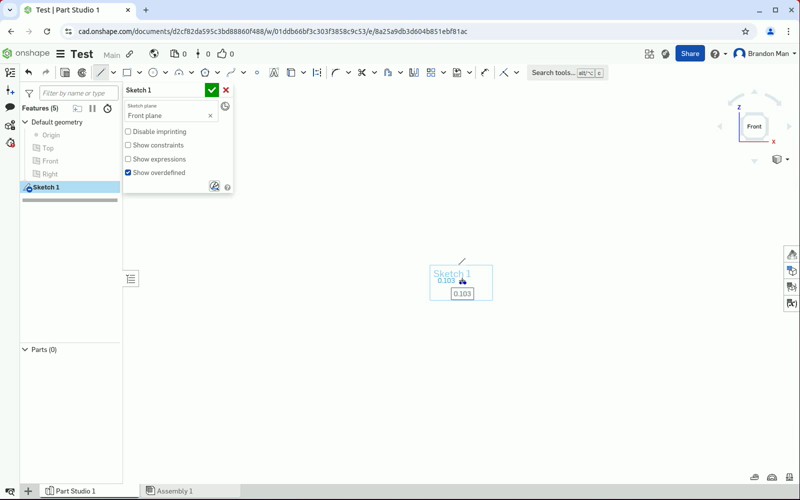
scroll(6)
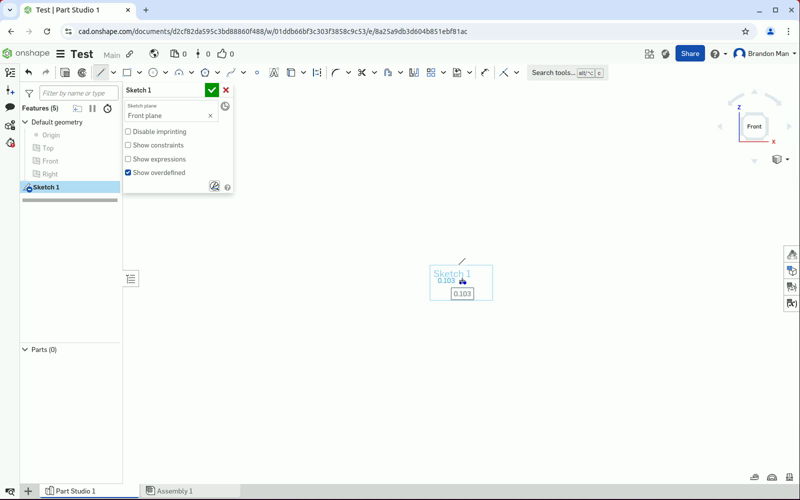
scroll(6)
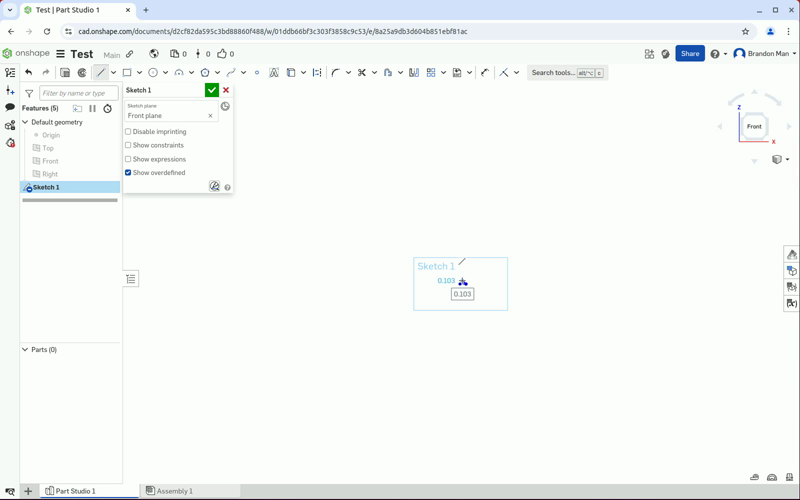
scroll(6)
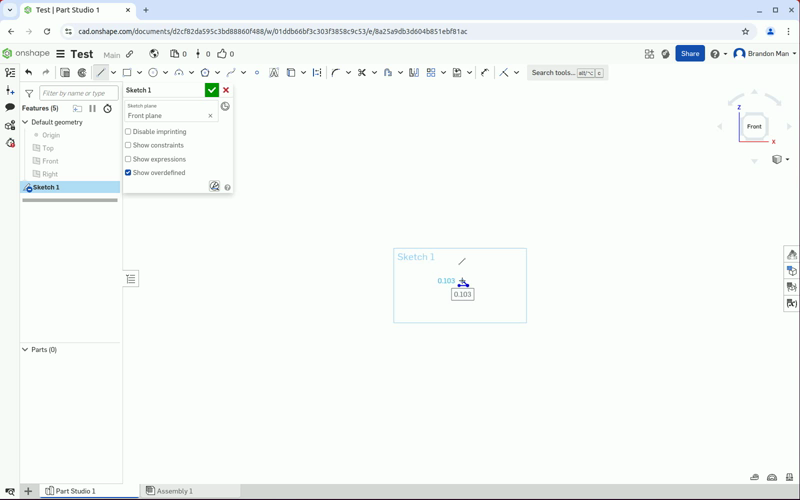
scroll(6)
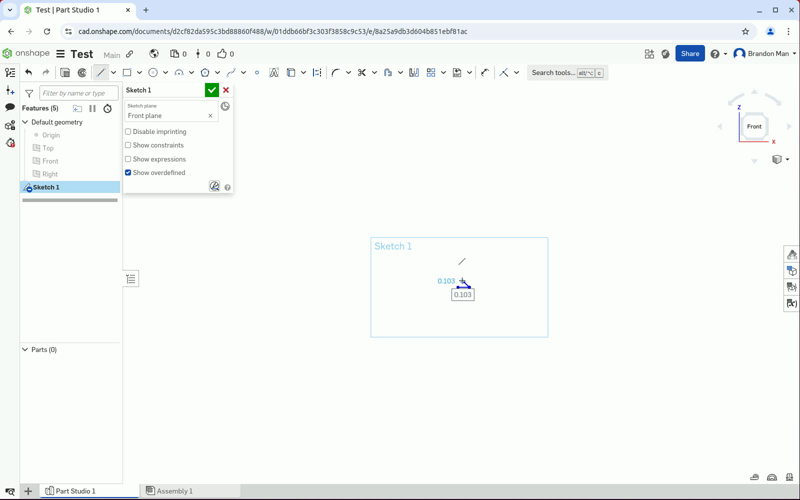
scroll(6)
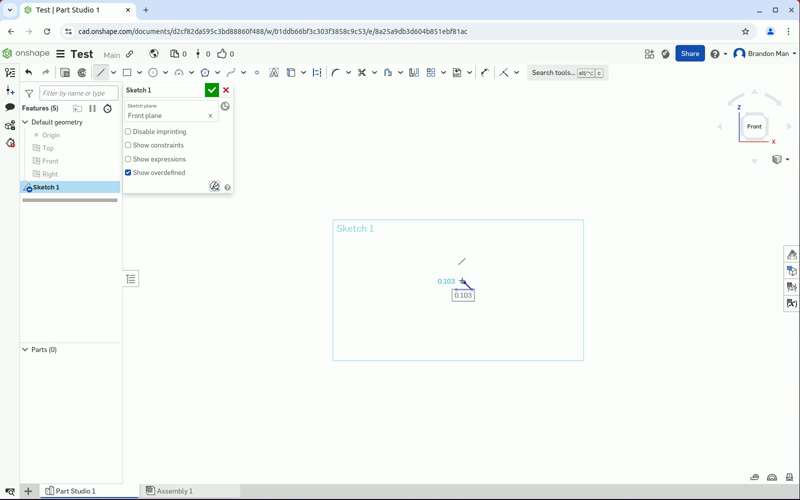
scroll(6)
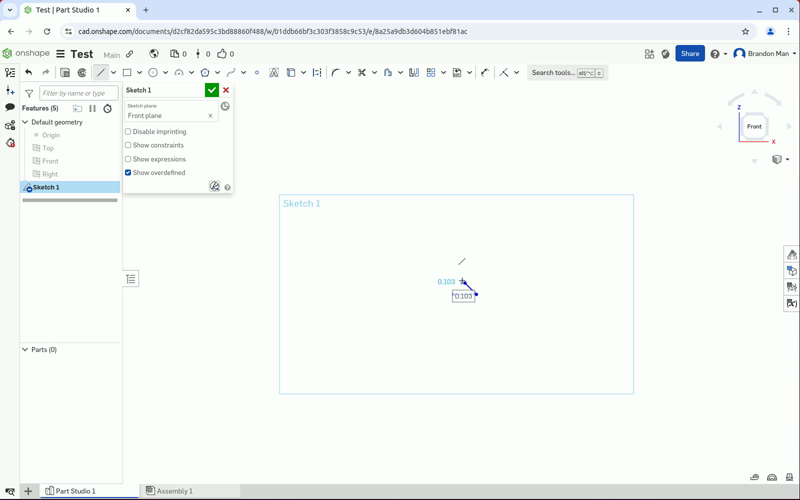
scroll(6)
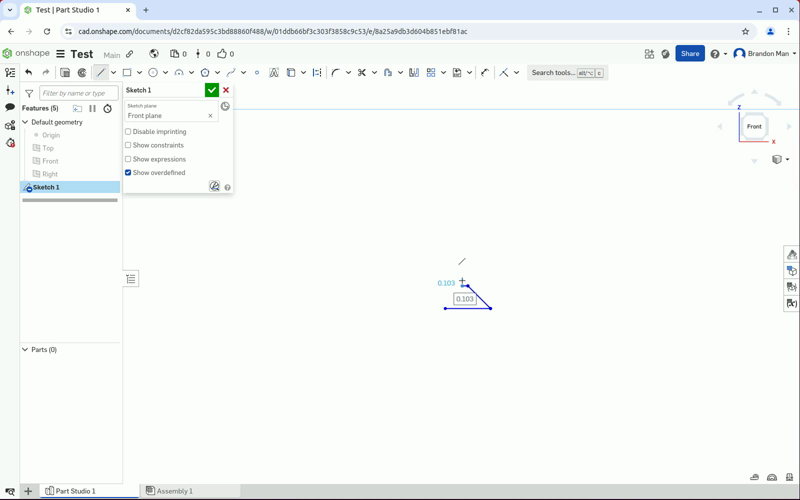
click(462, 280)
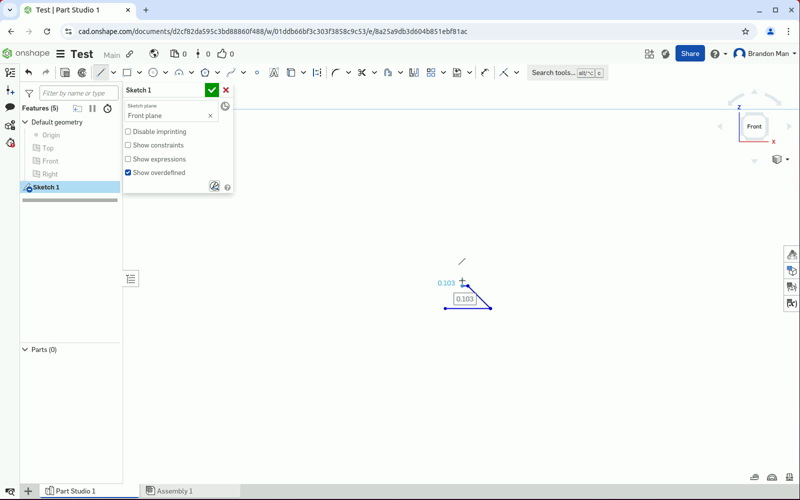
scroll(-6)
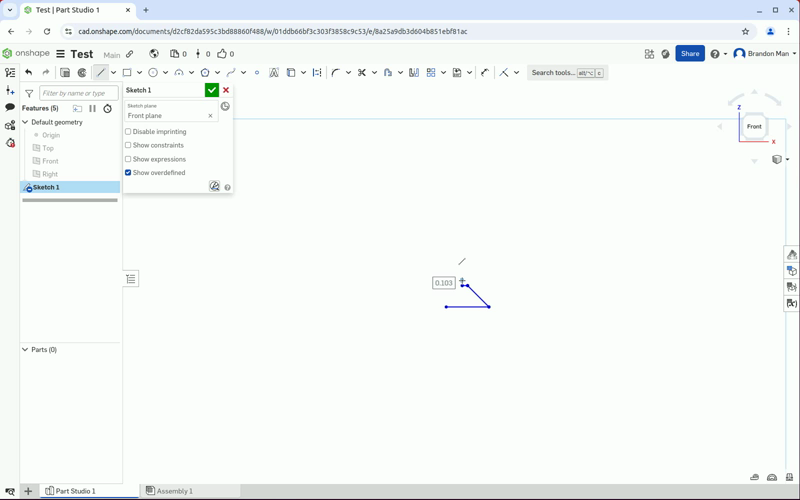
scroll(-6)
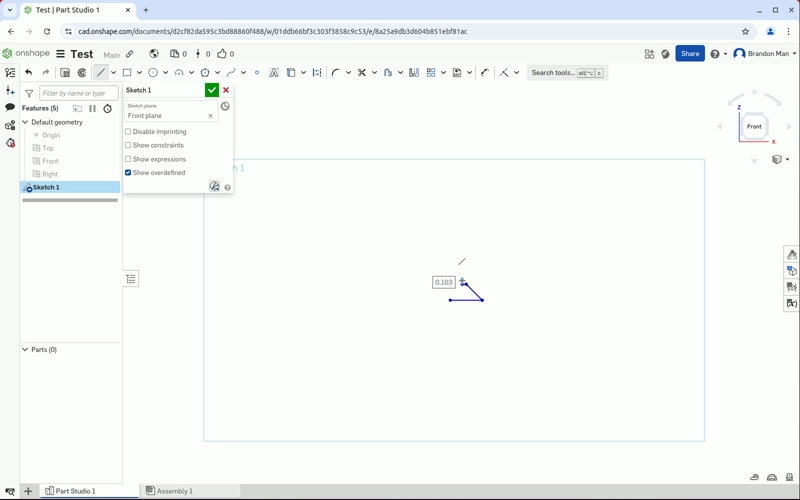
scroll(-6)
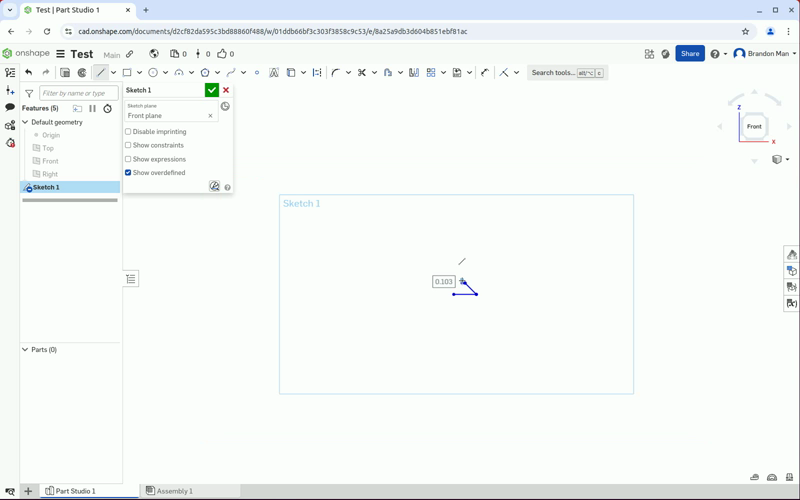
scroll(-6)
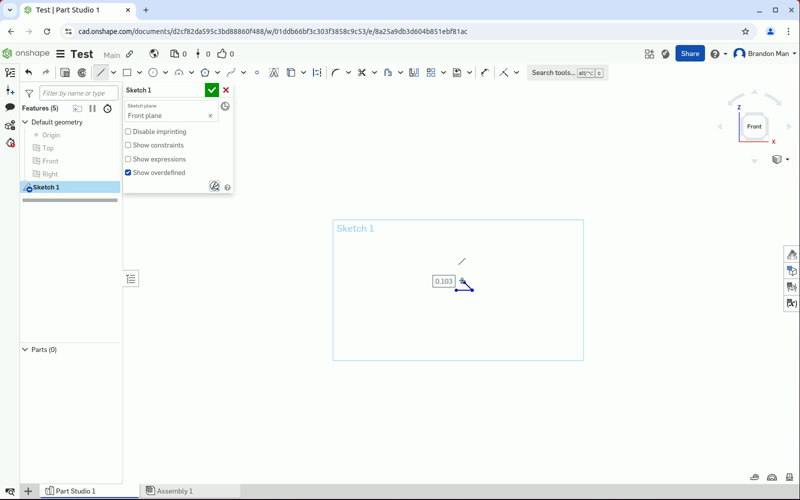
scroll(-6)
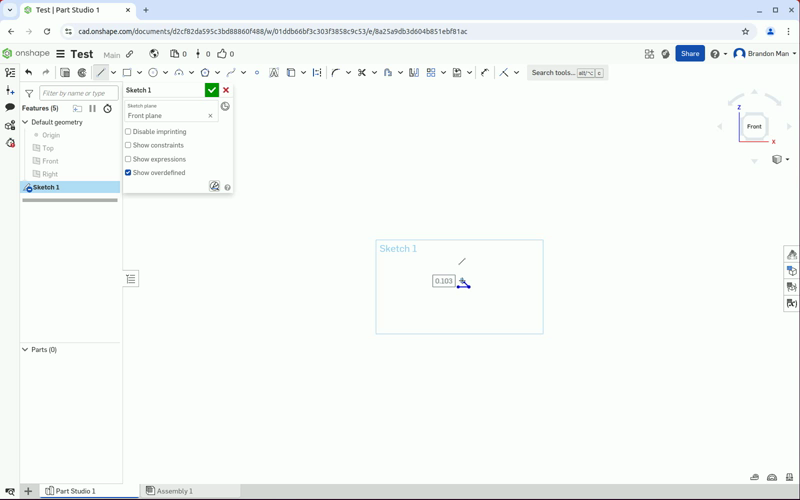
scroll(-6)
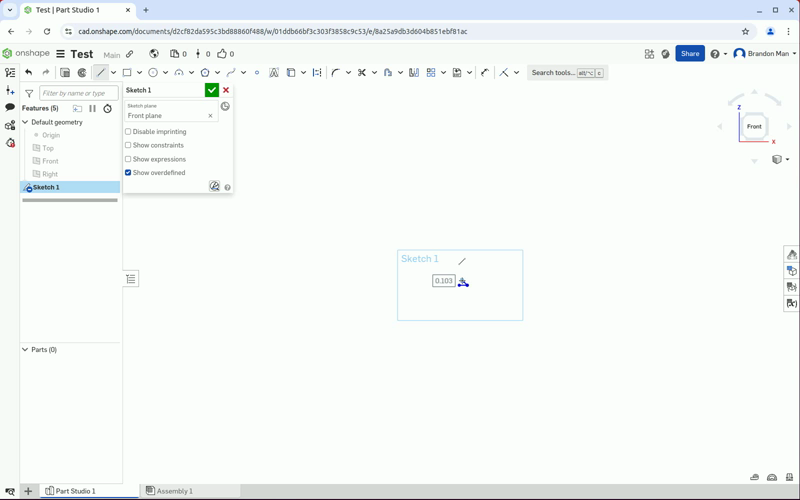
scroll(-6)
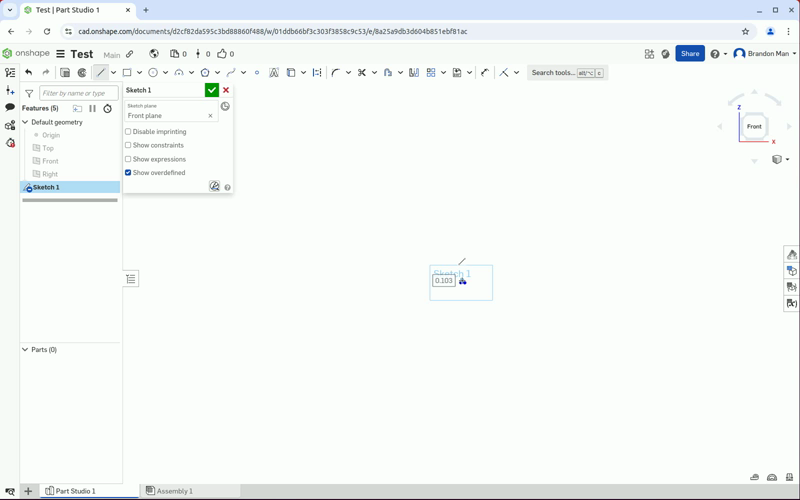
key_up(shift)
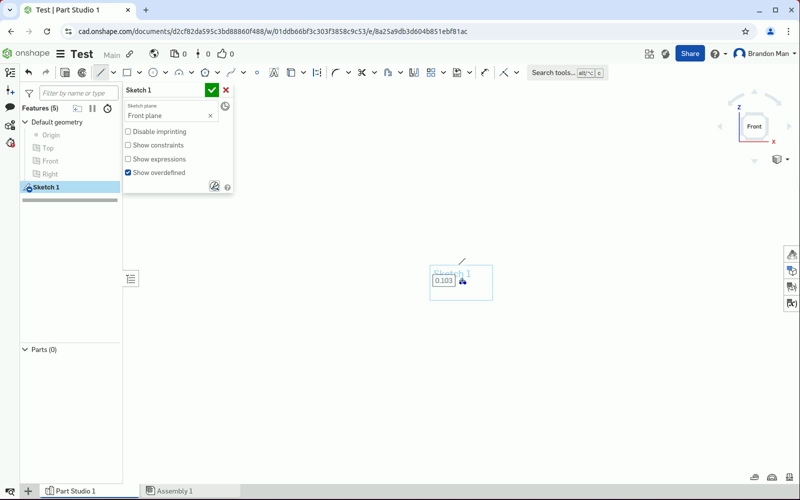
key_down(shift)
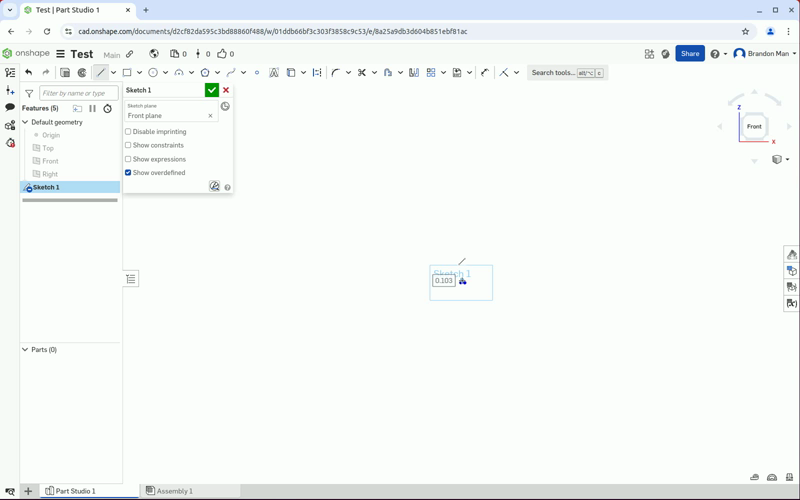
mouse_move(492, 280)
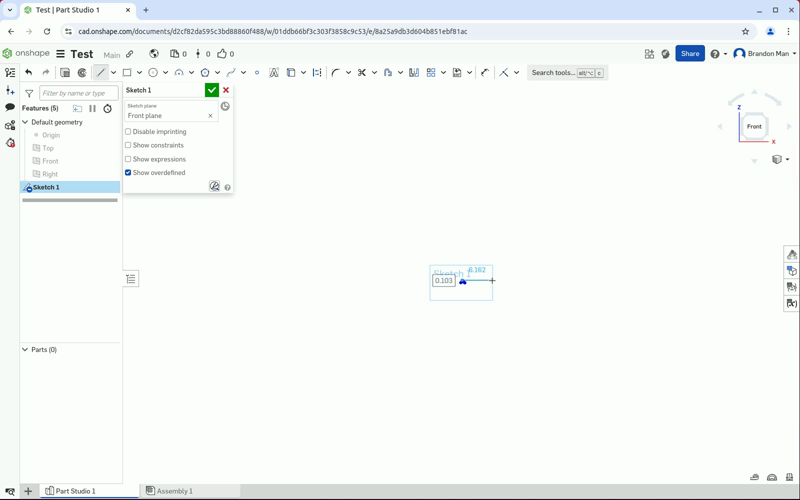
mouse_move(462, 280)
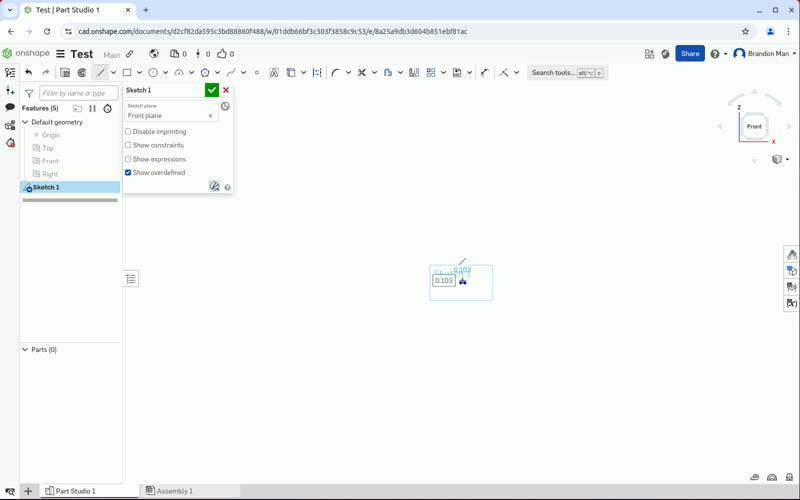
scroll(6)
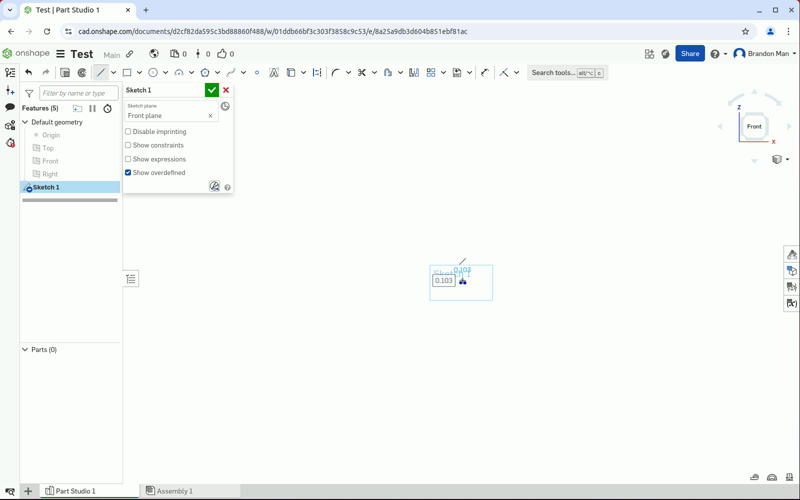
scroll(6)
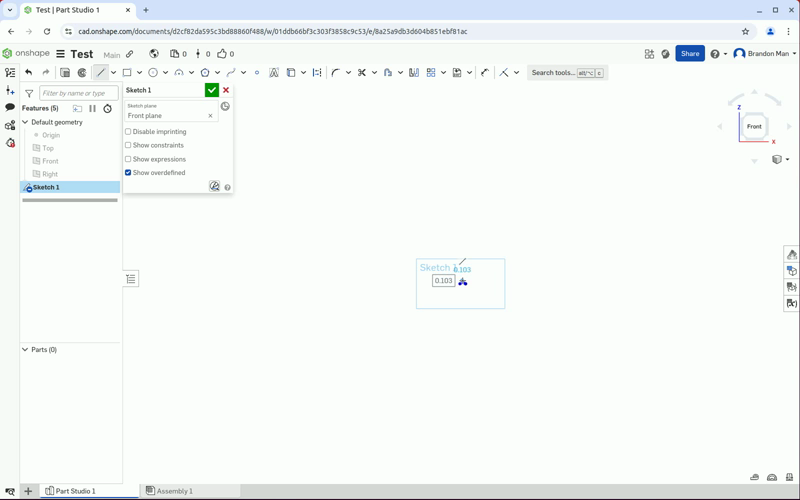
scroll(6)
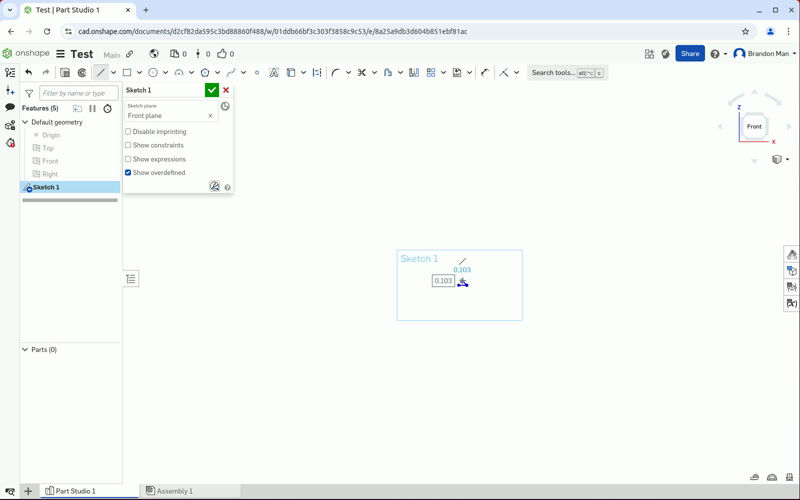
scroll(6)
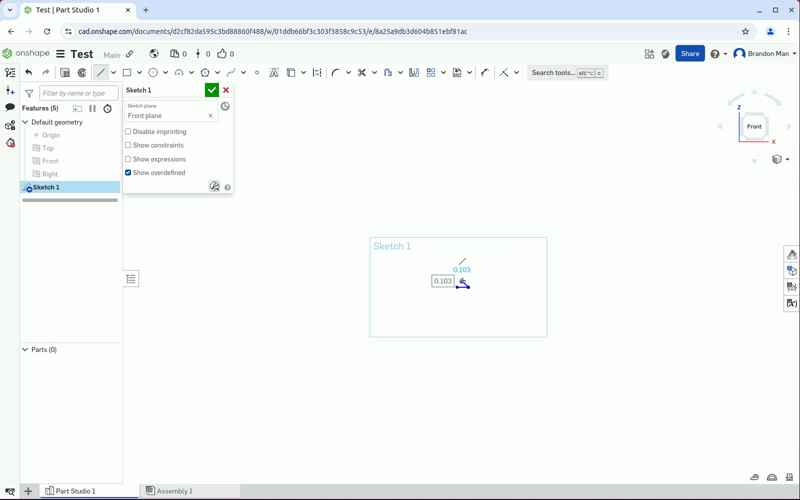
scroll(6)
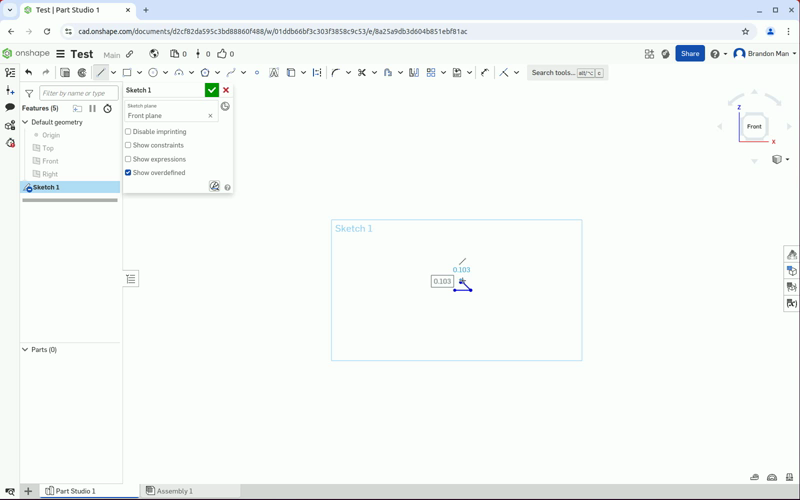
scroll(6)
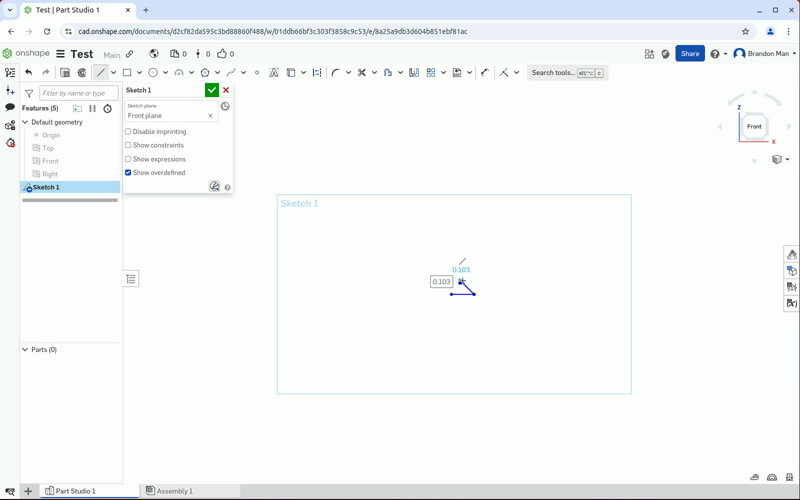
scroll(6)
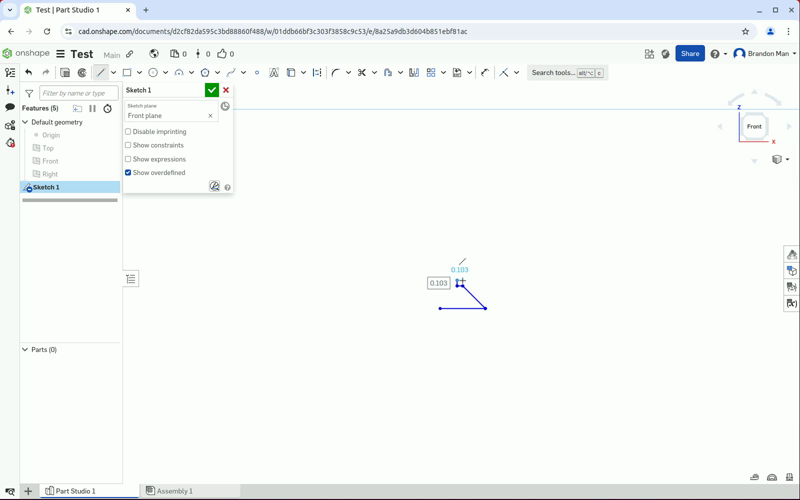
click(462, 280)
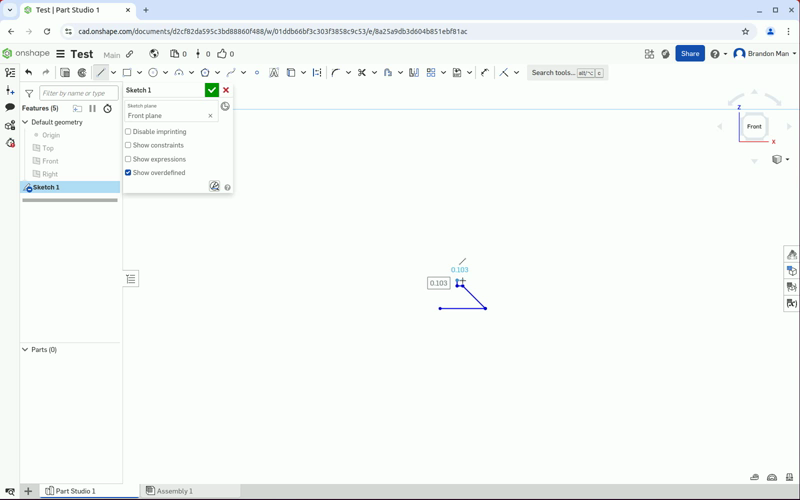
scroll(-6)
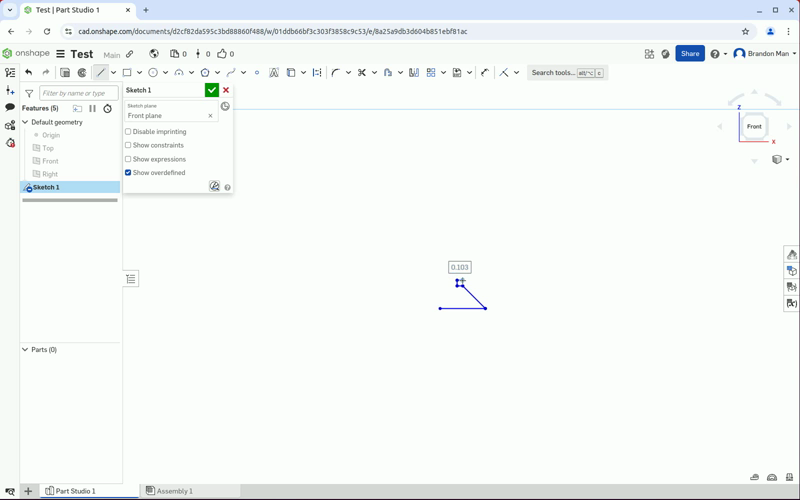
scroll(-6)
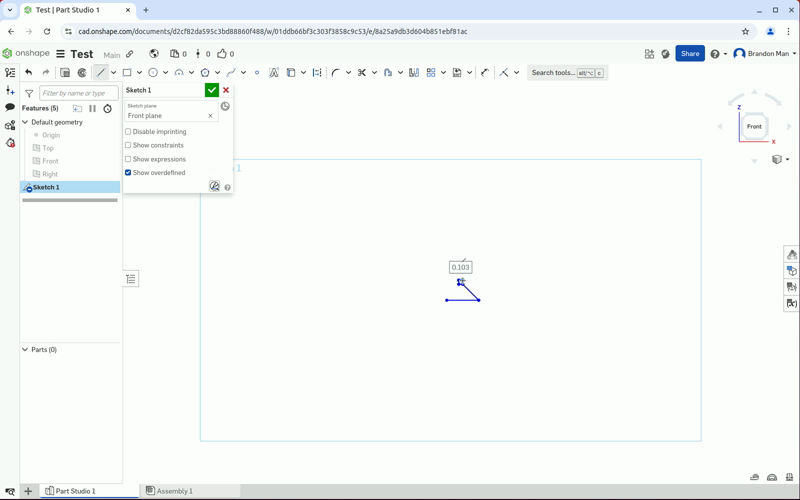
scroll(-6)
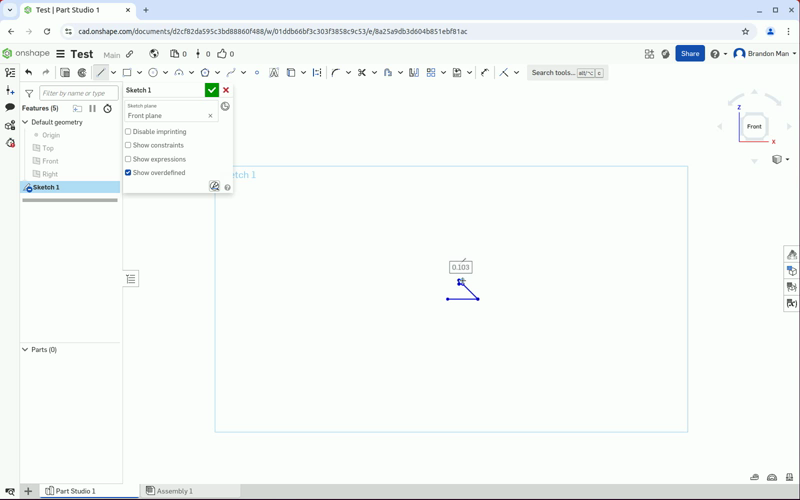
scroll(-6)
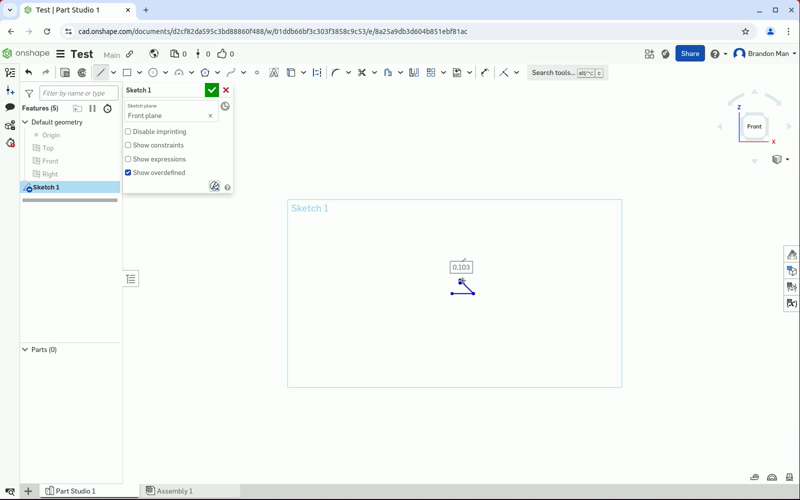
scroll(-6)
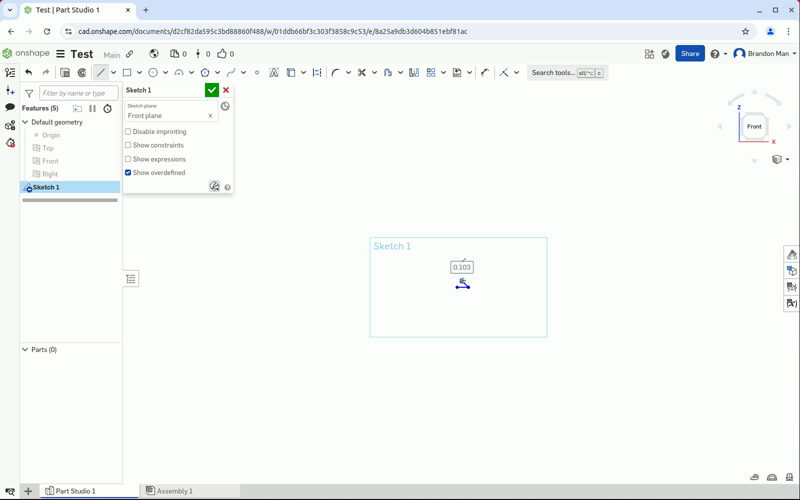
scroll(-6)
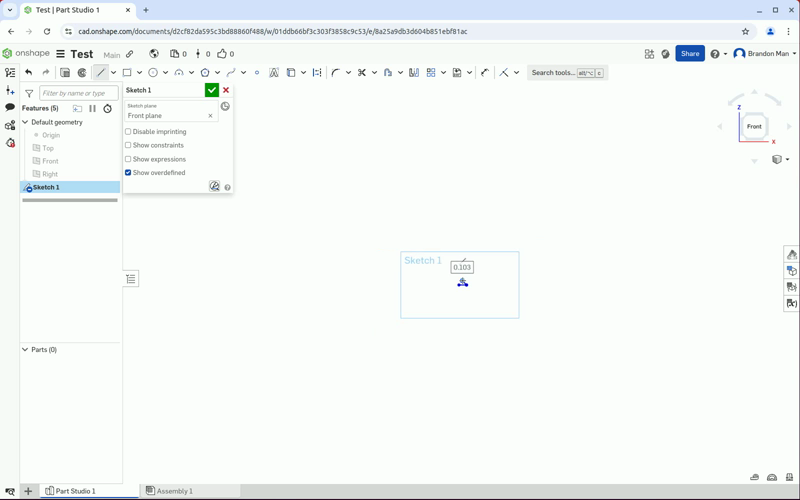
scroll(-6)
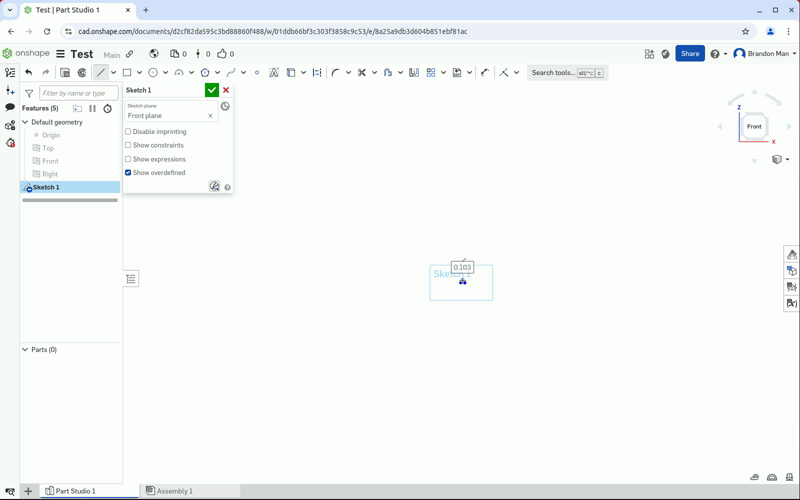
key_up(shift)
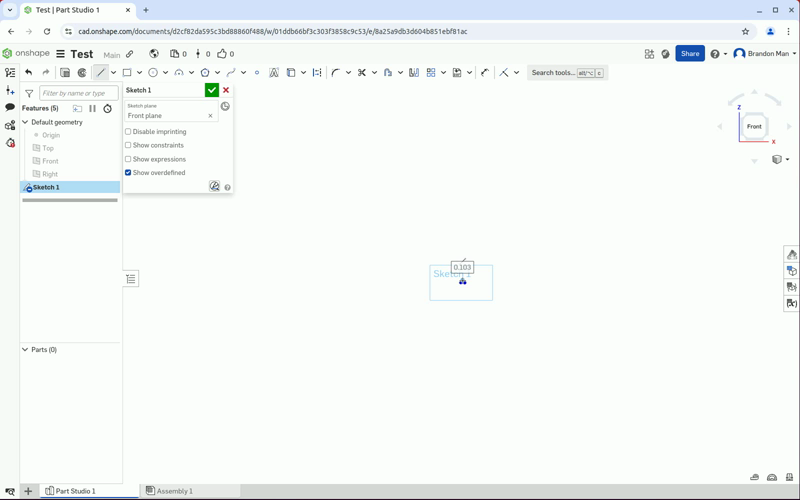
key_down(shift)
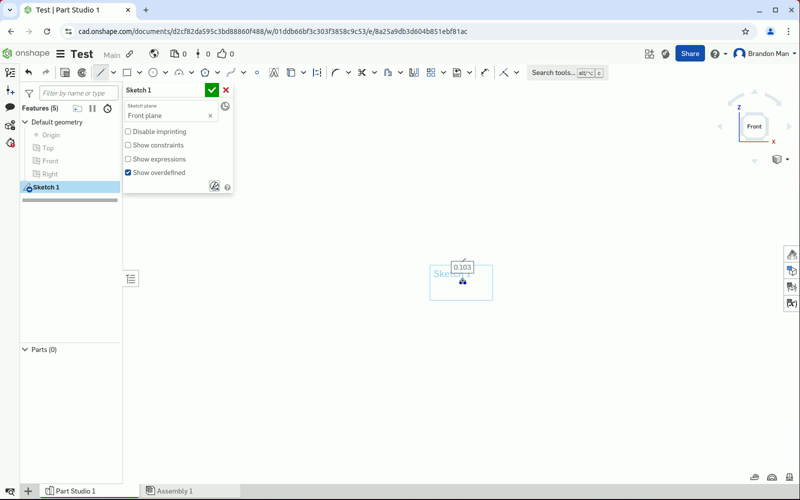
mouse_move(492, 280)
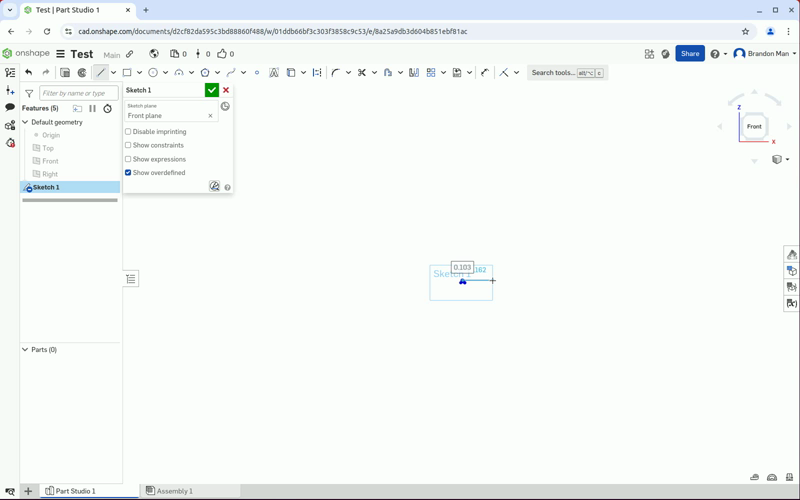
mouse_move(462, 277)
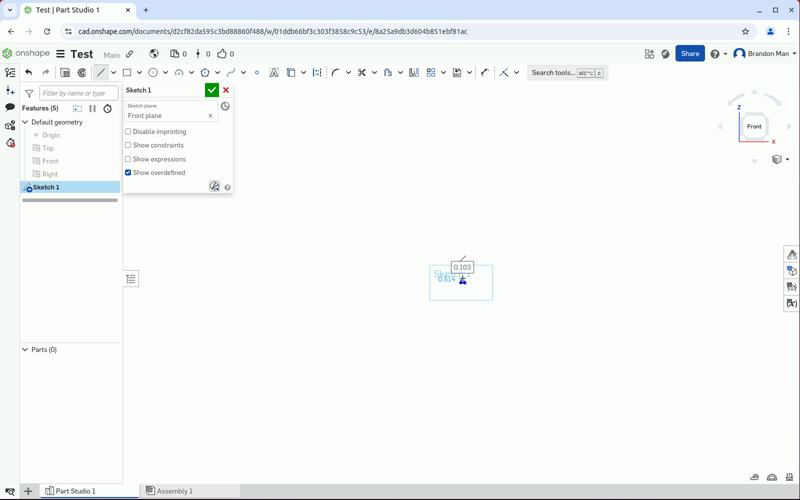
scroll(6)
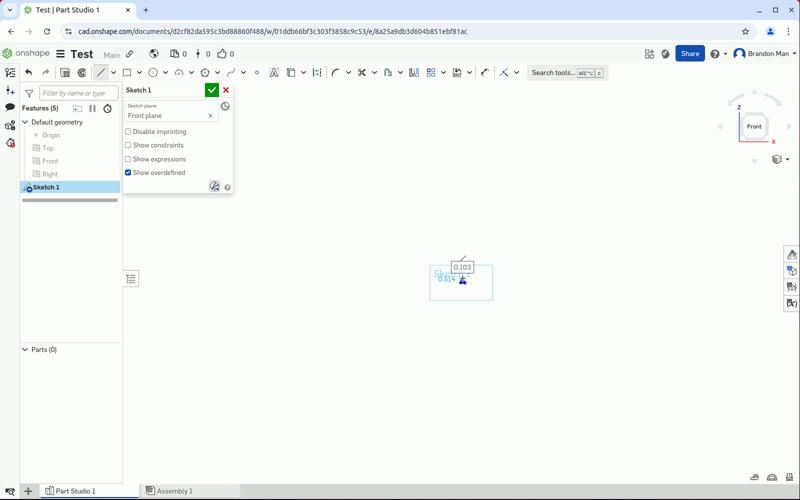
scroll(6)
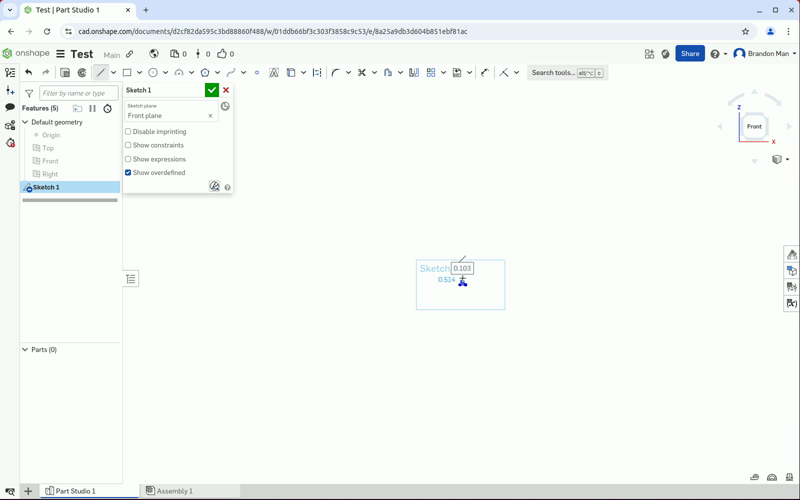
scroll(6)
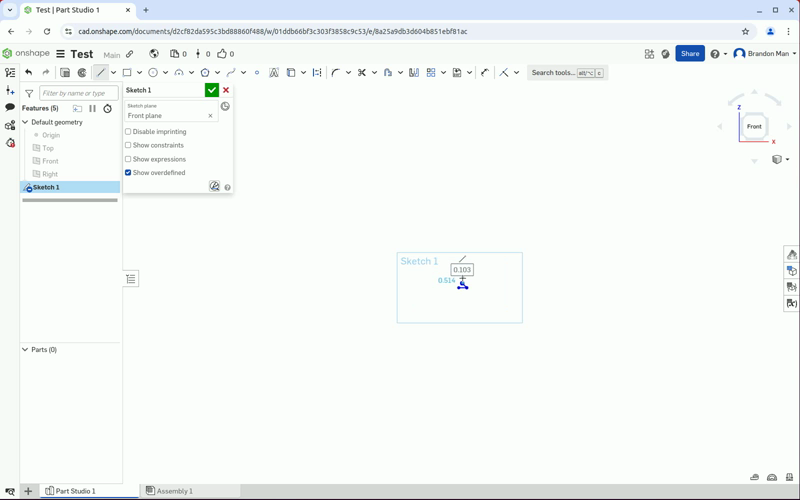
scroll(6)
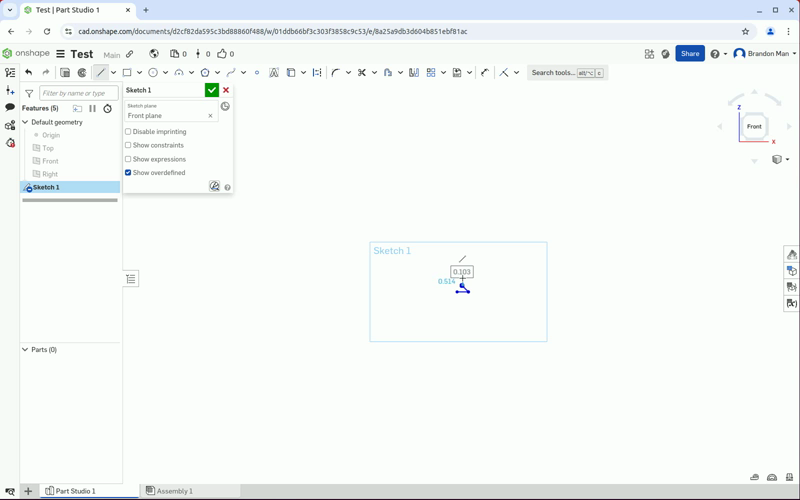
scroll(6)
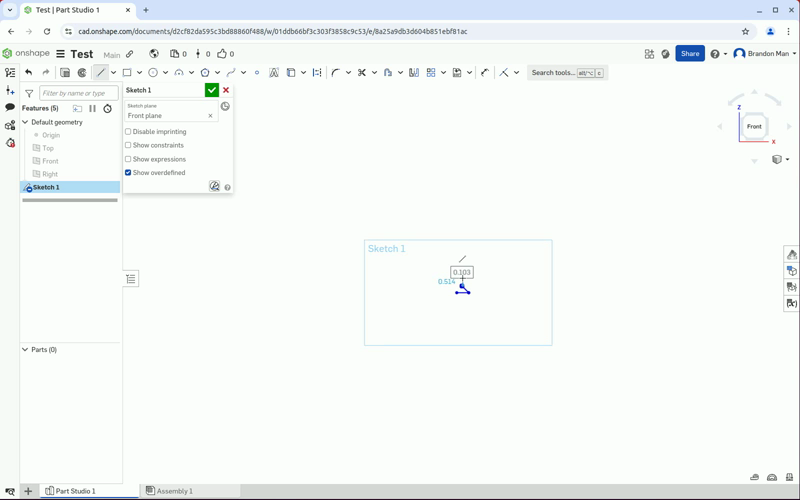
scroll(6)
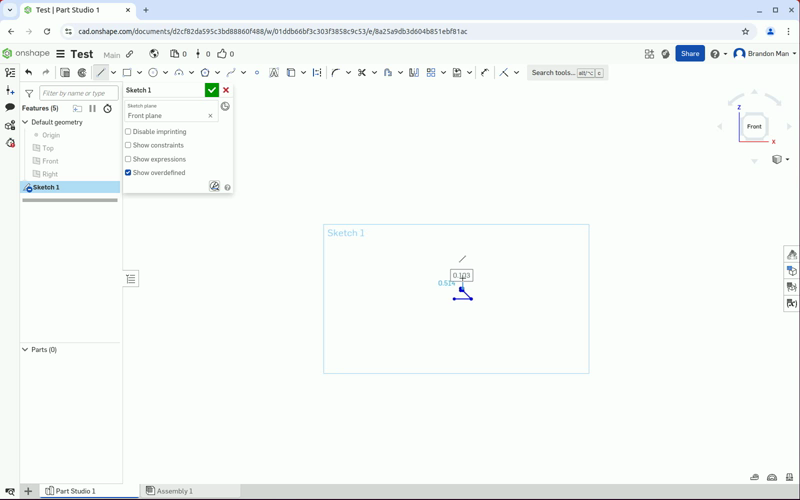
scroll(6)
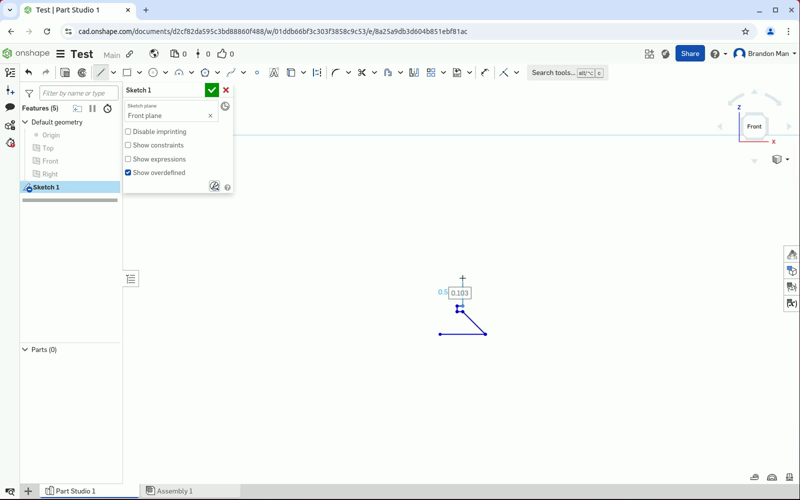
click(462, 277)
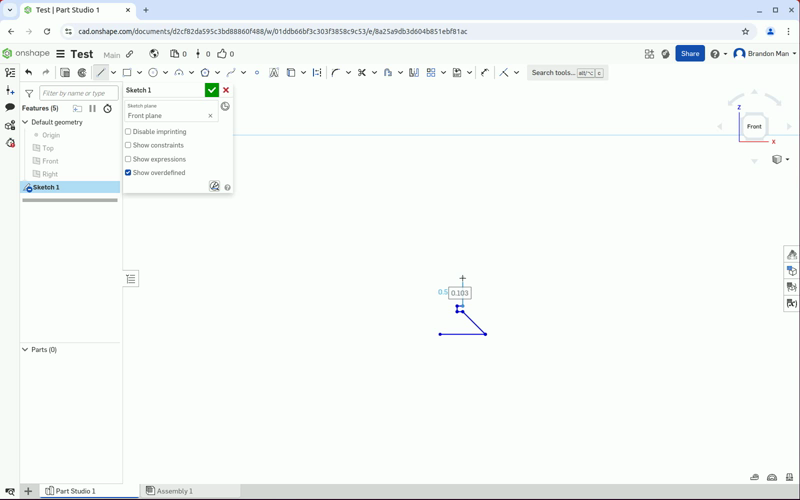
scroll(-6)
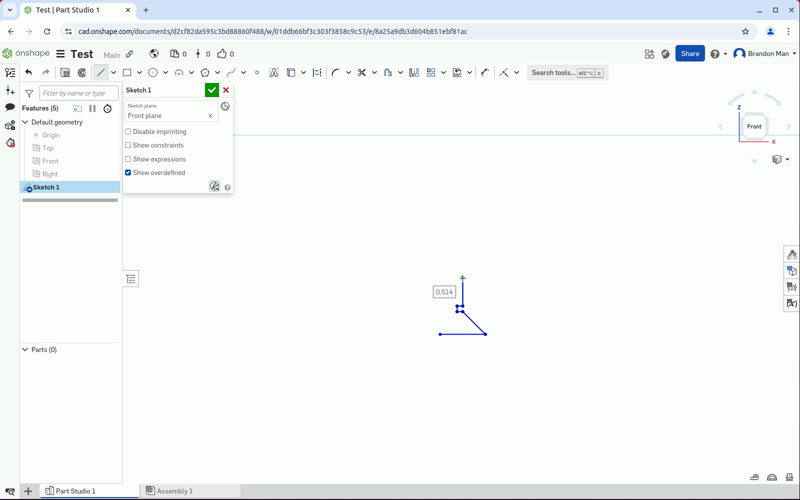
scroll(-6)
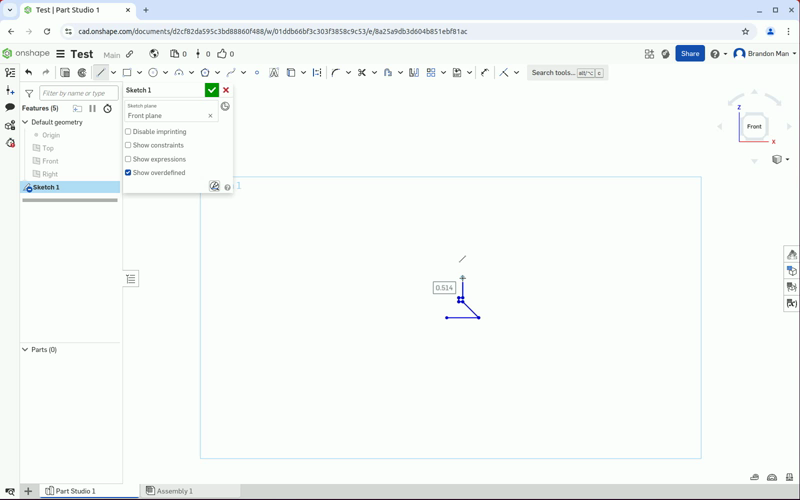
scroll(-6)
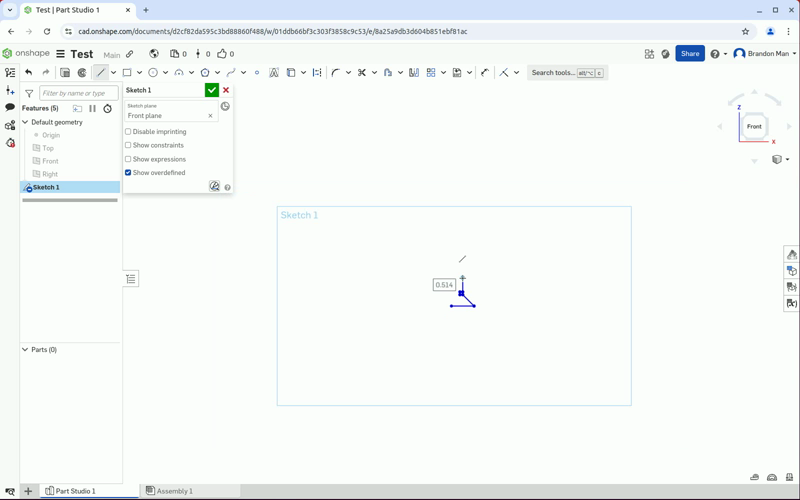
scroll(-6)
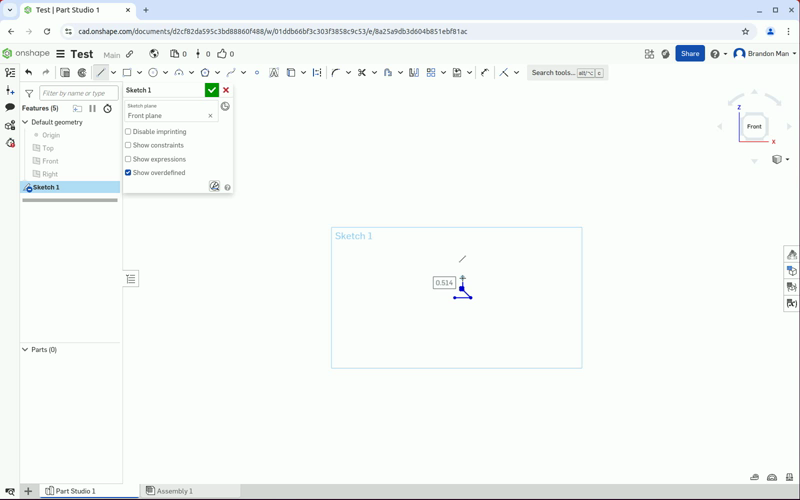
scroll(-6)
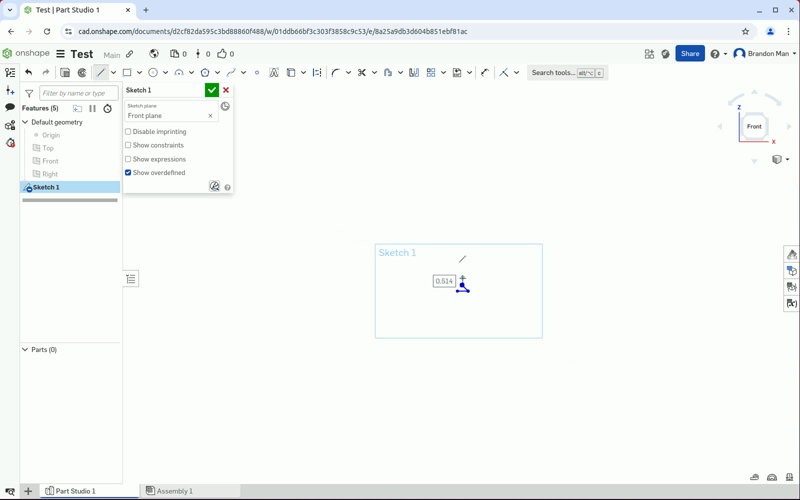
scroll(-6)
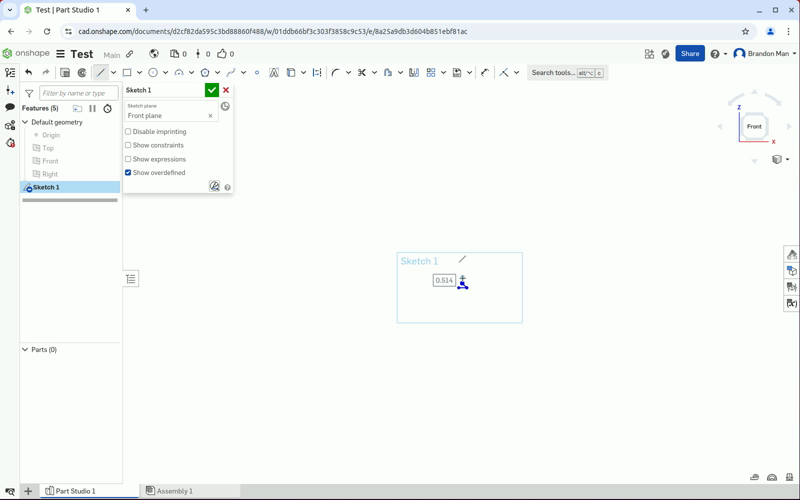
scroll(-6)
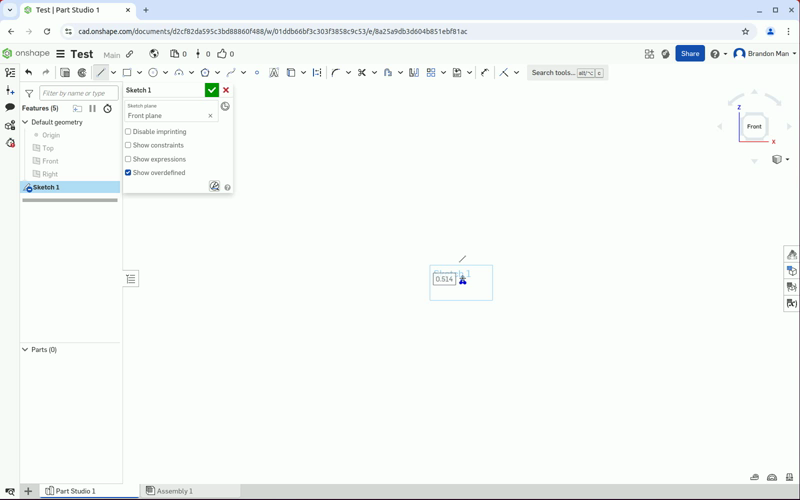
key_up(shift)
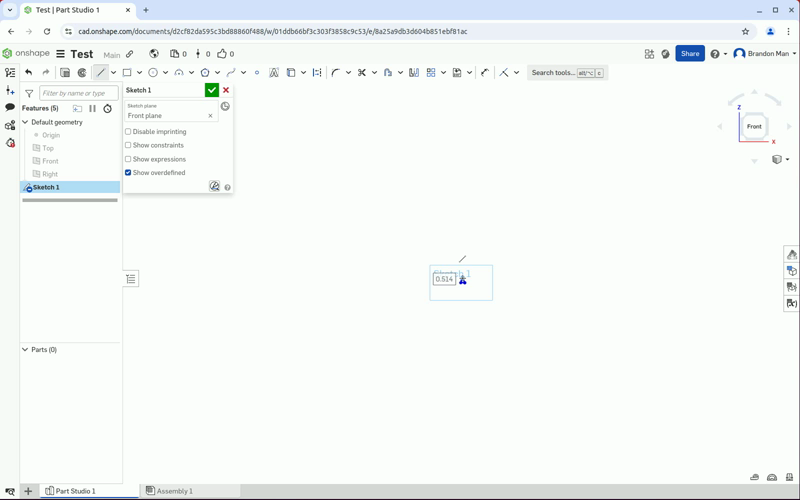
key_down(shift)
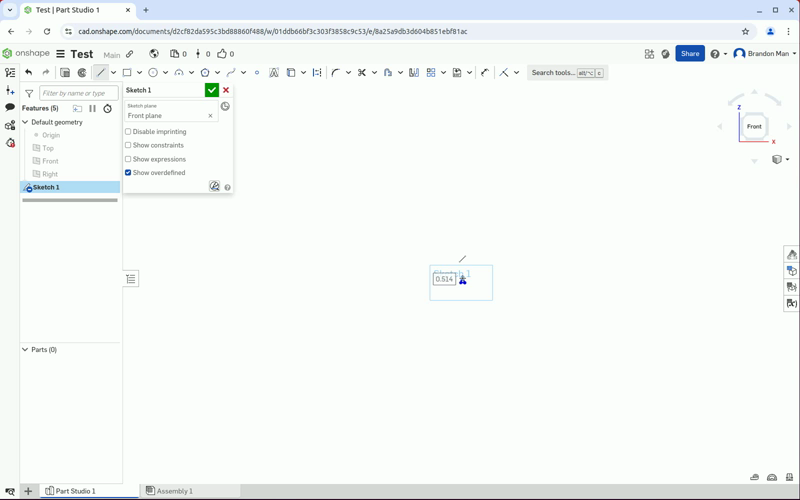
mouse_move(492, 277)
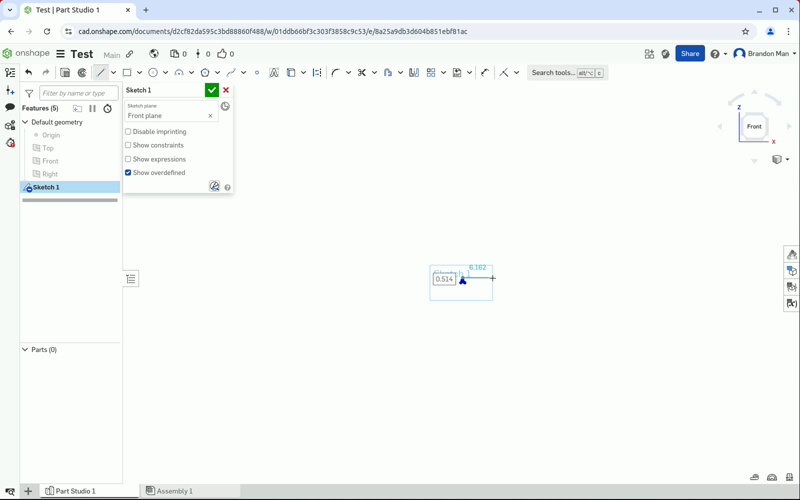
mouse_move(462, 277)
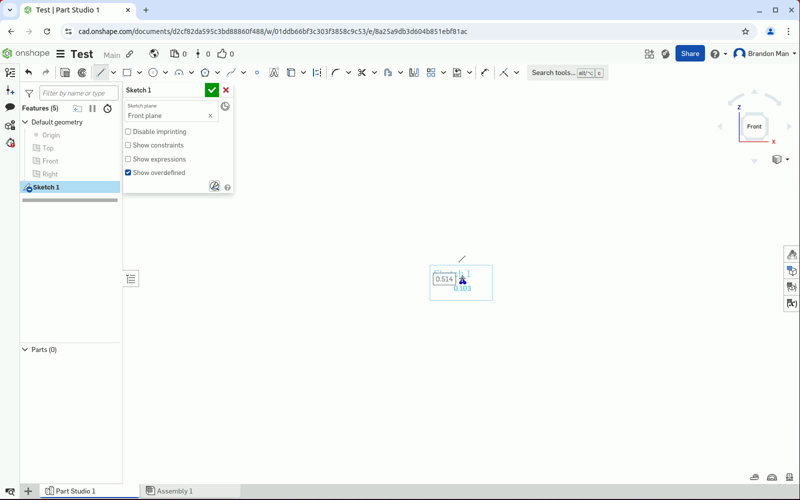
scroll(6)
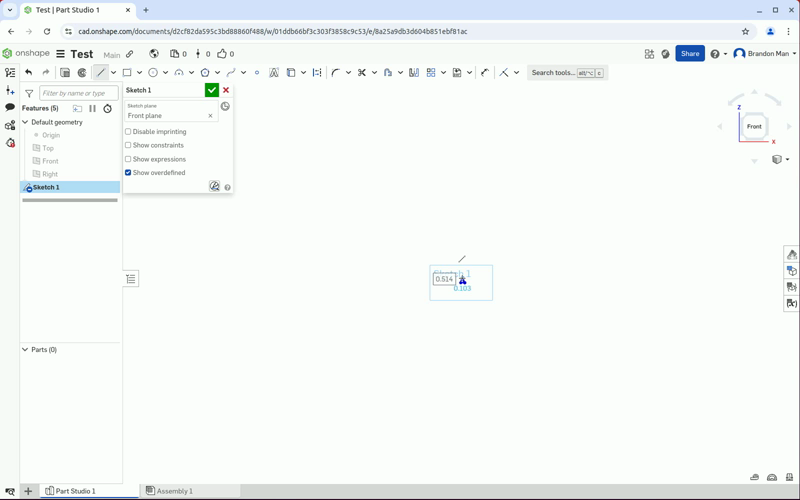
scroll(6)
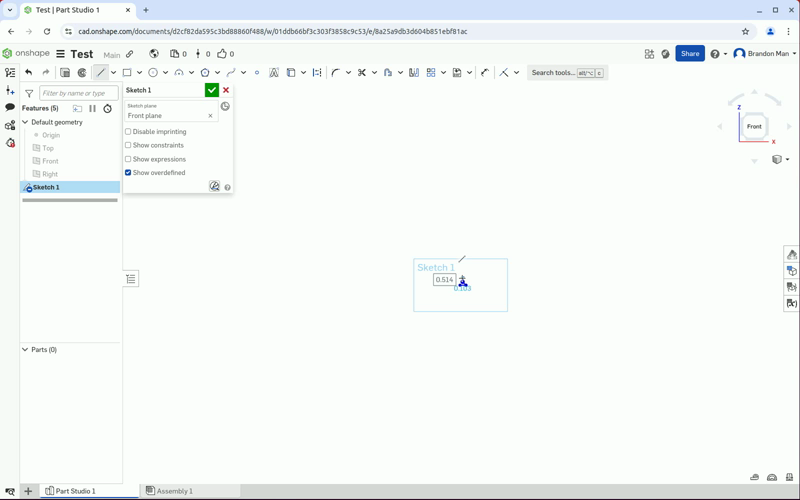
scroll(6)
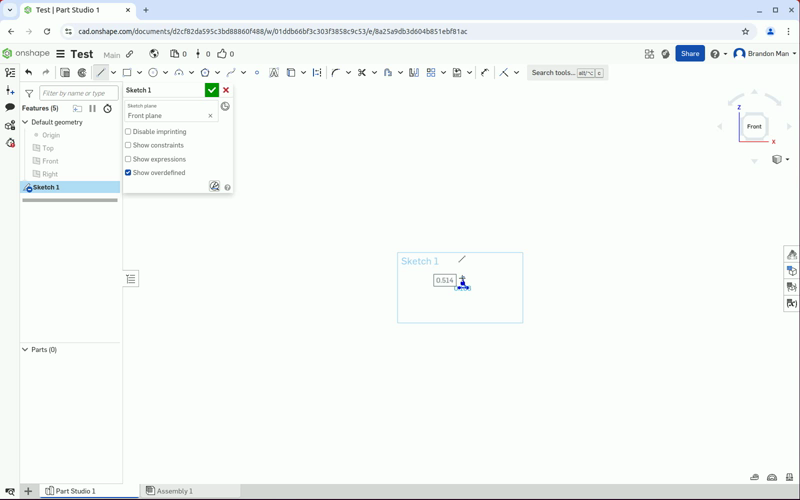
scroll(6)
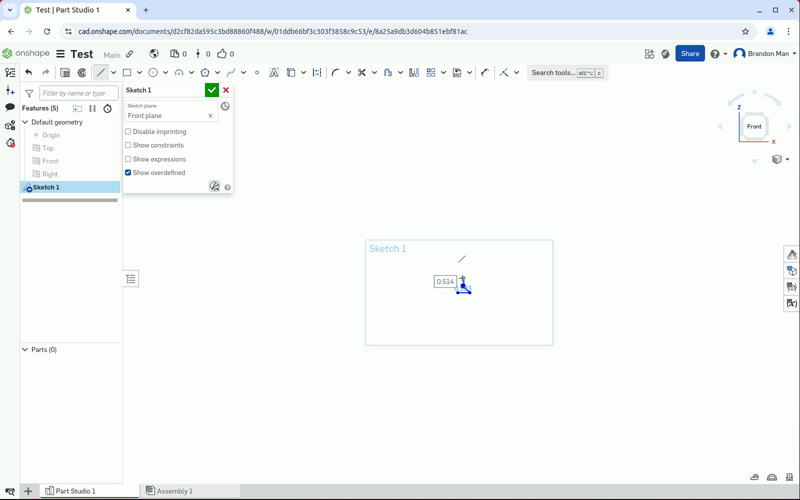
scroll(6)
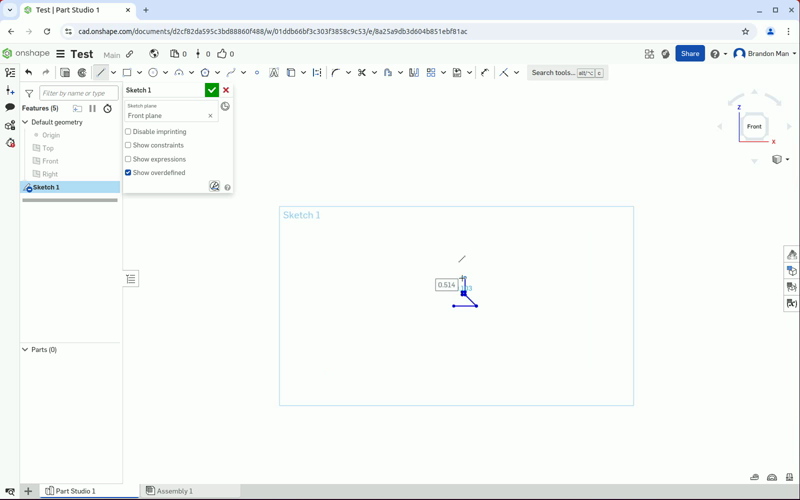
scroll(6)
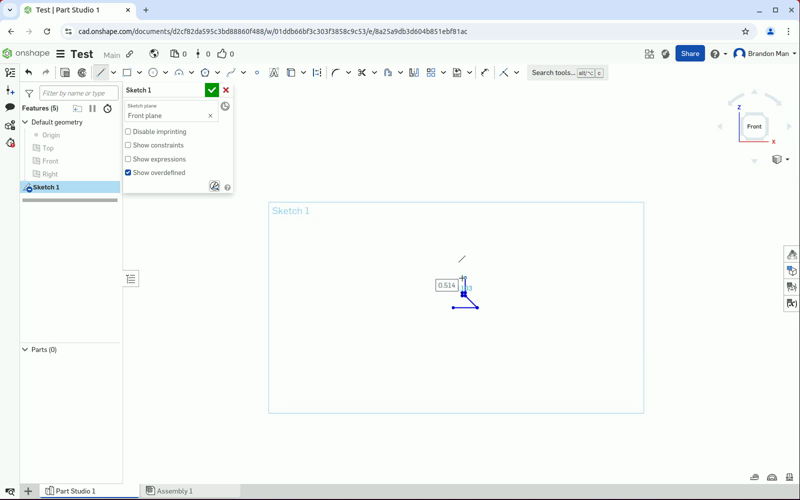
scroll(6)
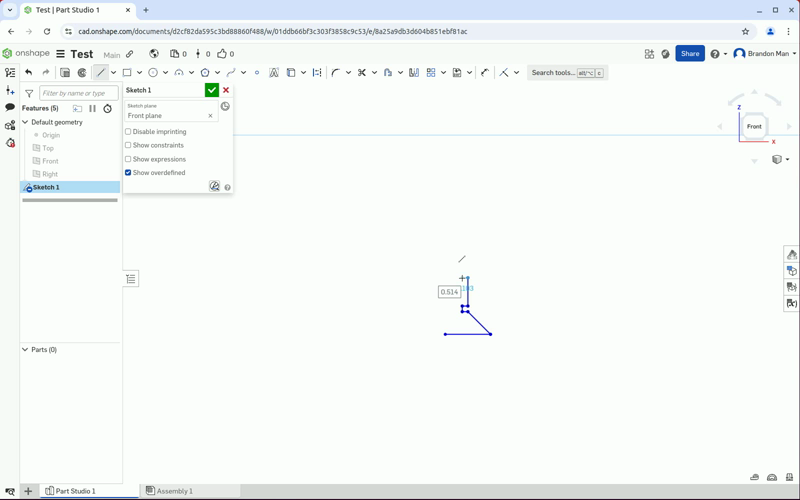
click(462, 277)
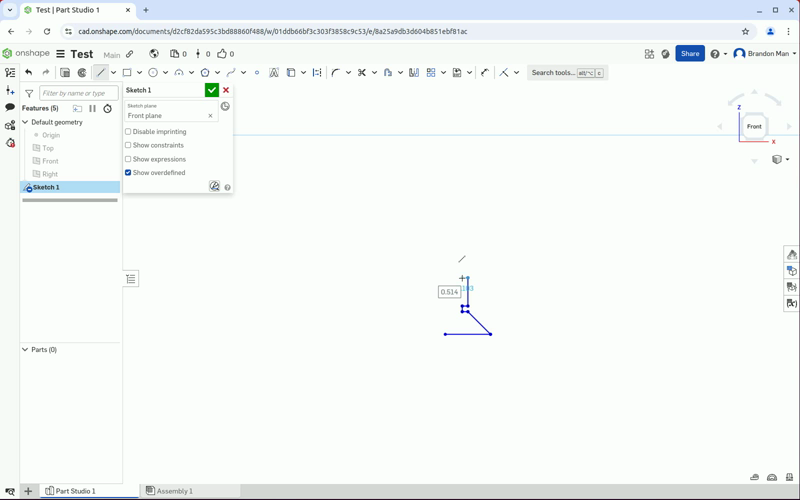
scroll(-6)
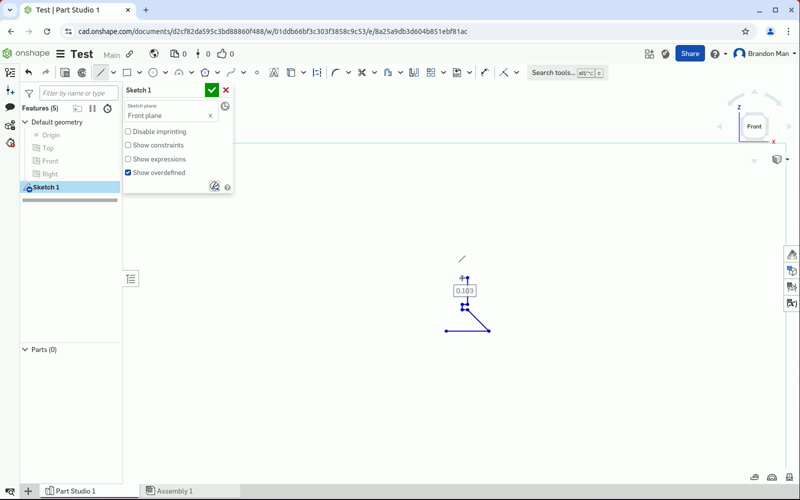
scroll(-6)
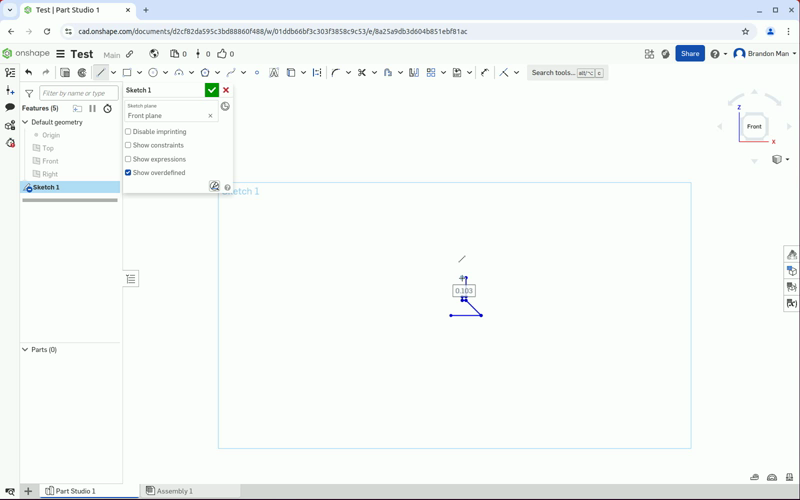
scroll(-6)
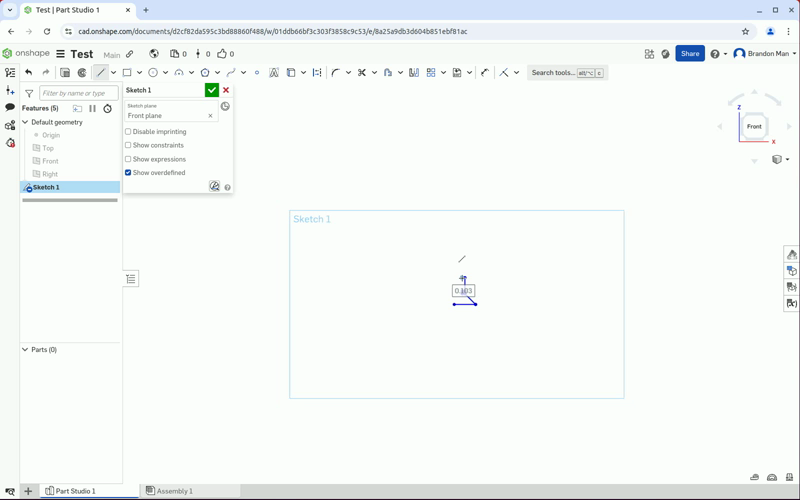
scroll(-6)
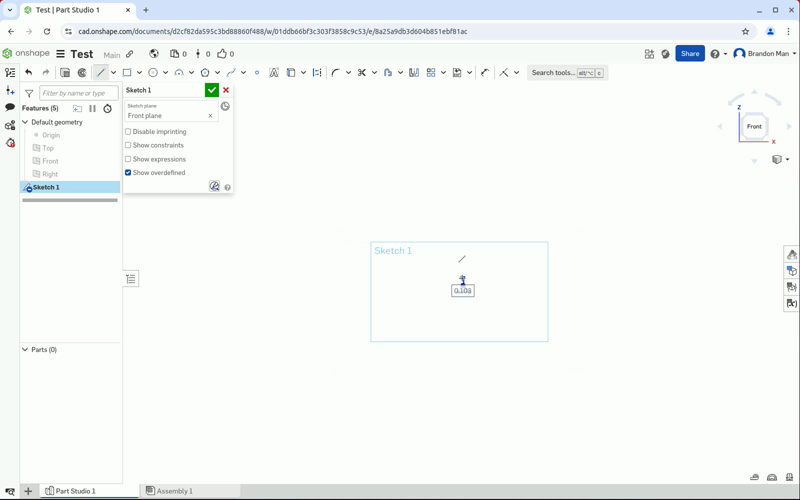
scroll(-6)
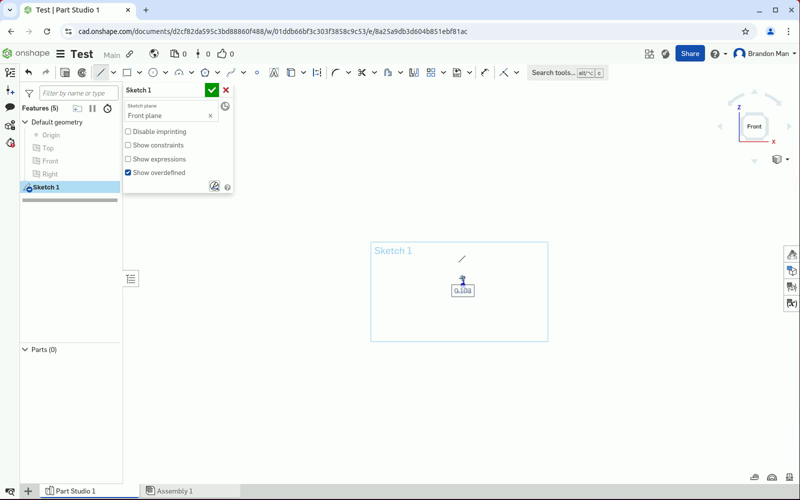
scroll(-6)
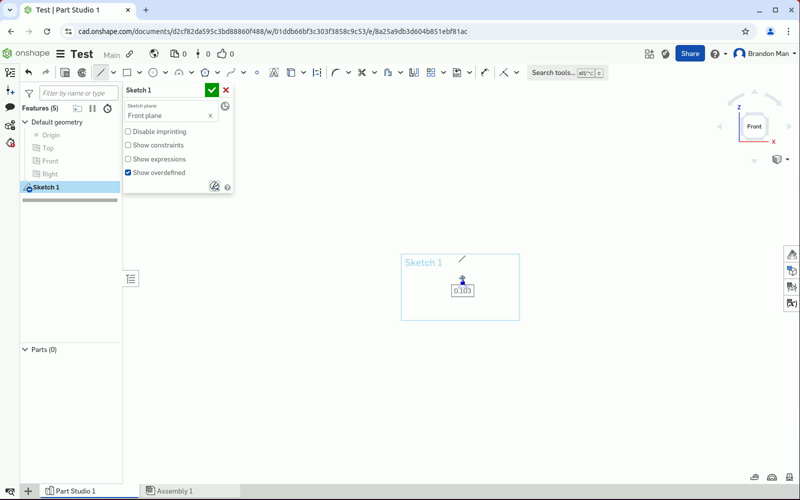
scroll(-6)
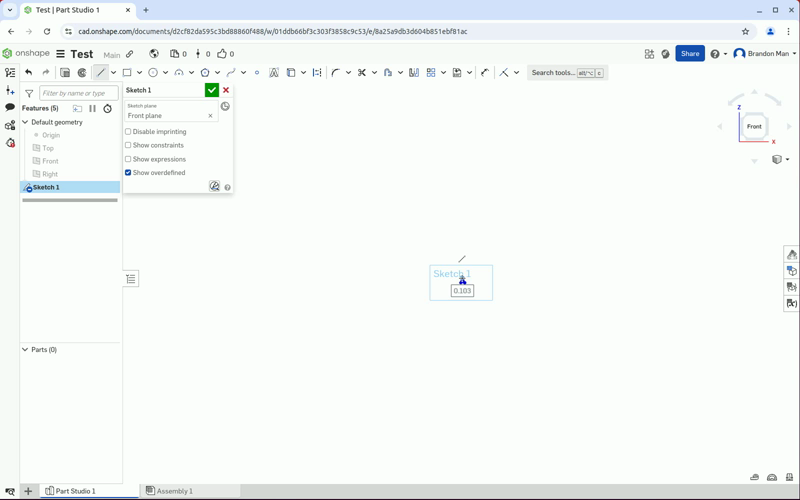
key_up(shift)
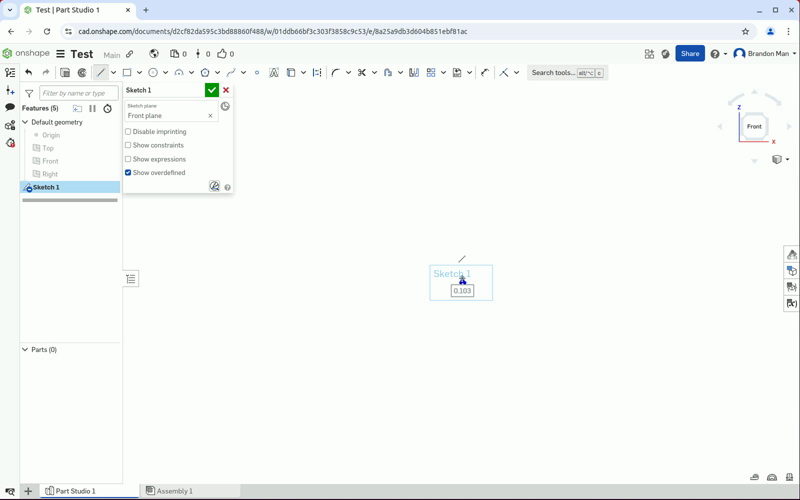
key_down(shift)
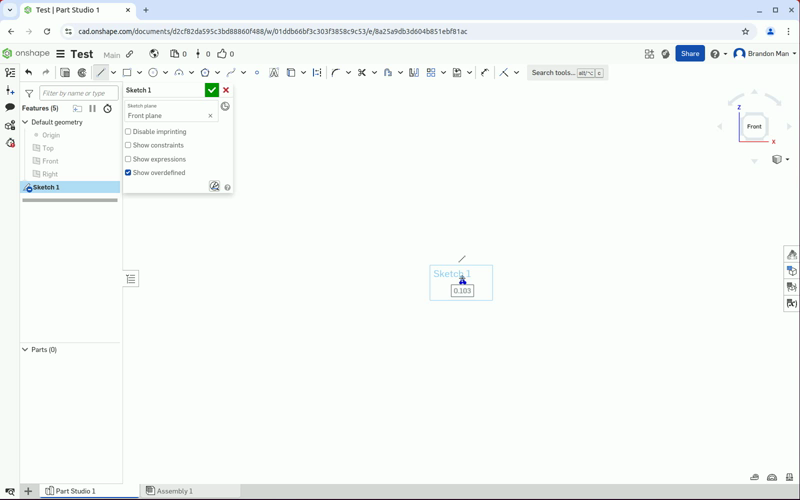
mouse_move(492, 277)
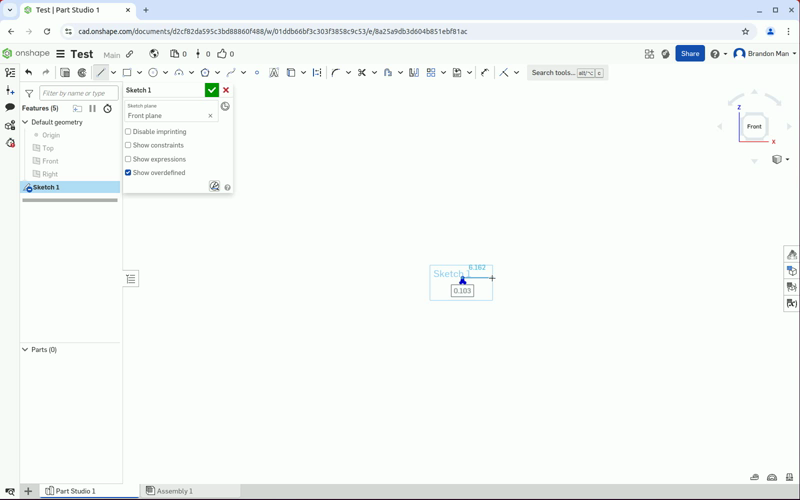
mouse_move(462, 276)
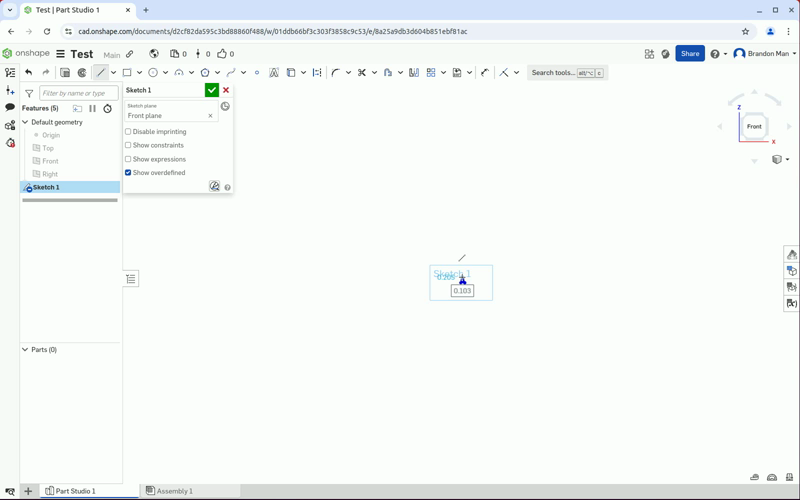
scroll(6)
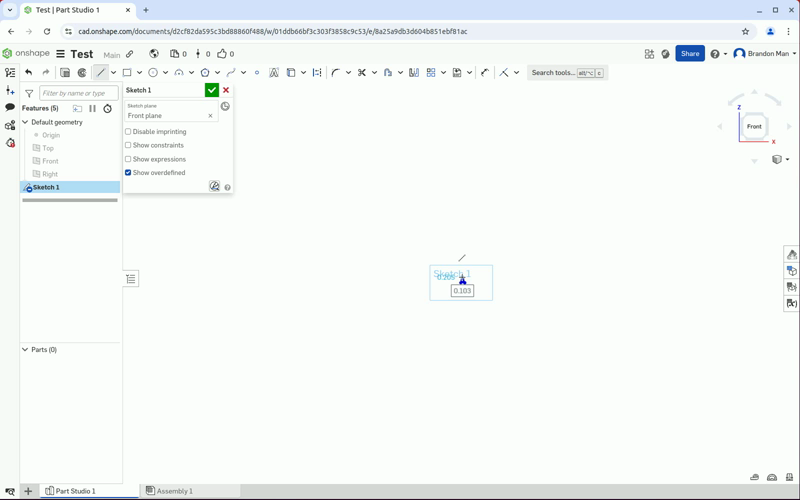
scroll(6)
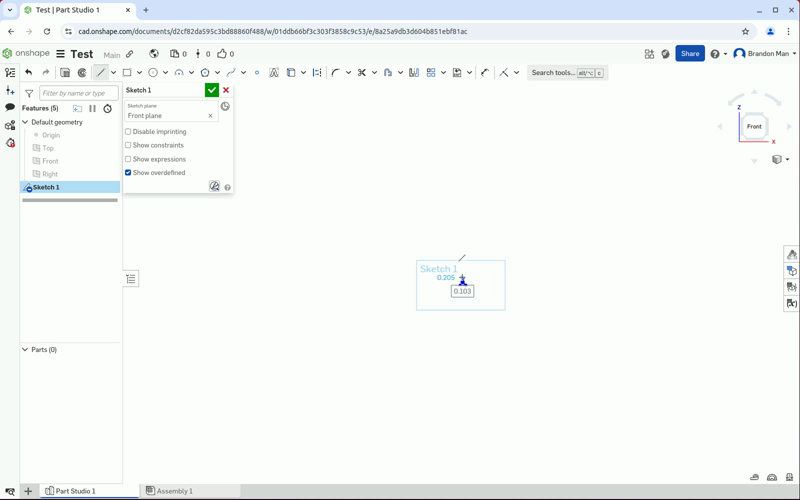
scroll(6)
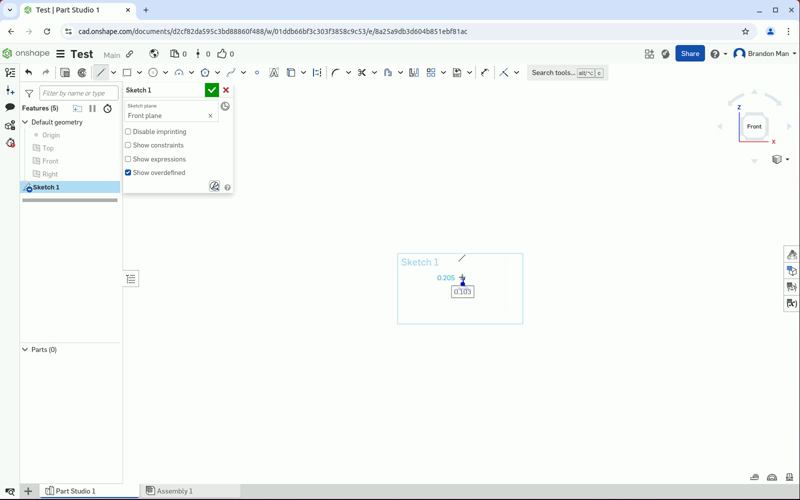
scroll(6)
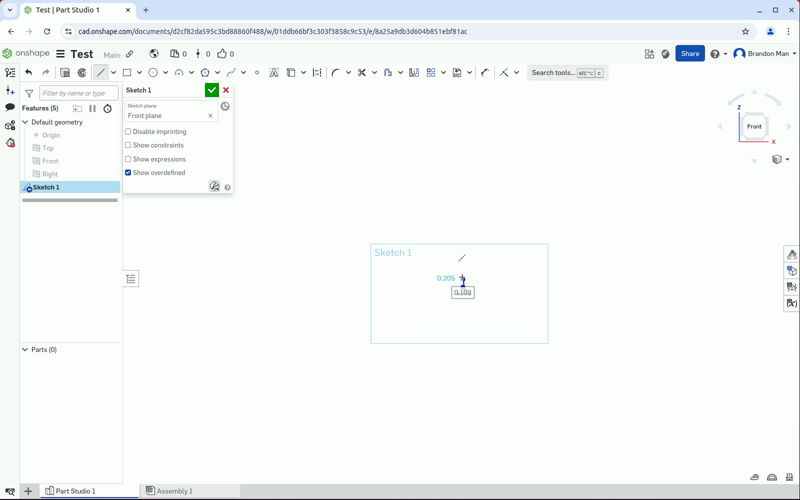
scroll(6)
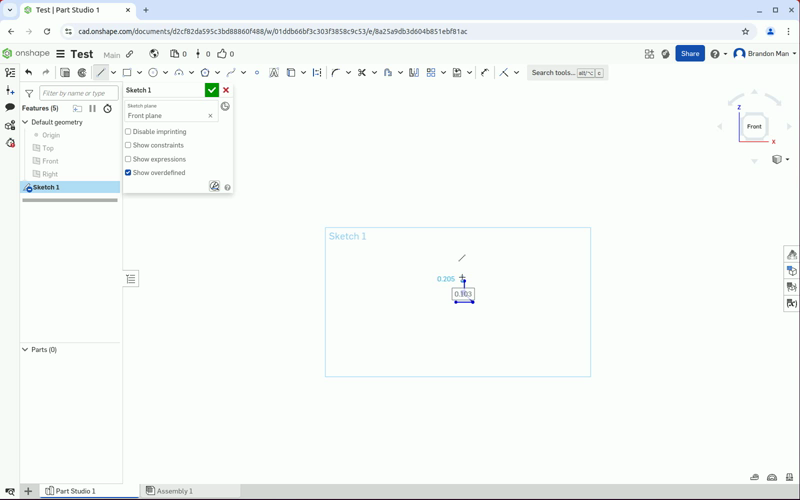
scroll(6)
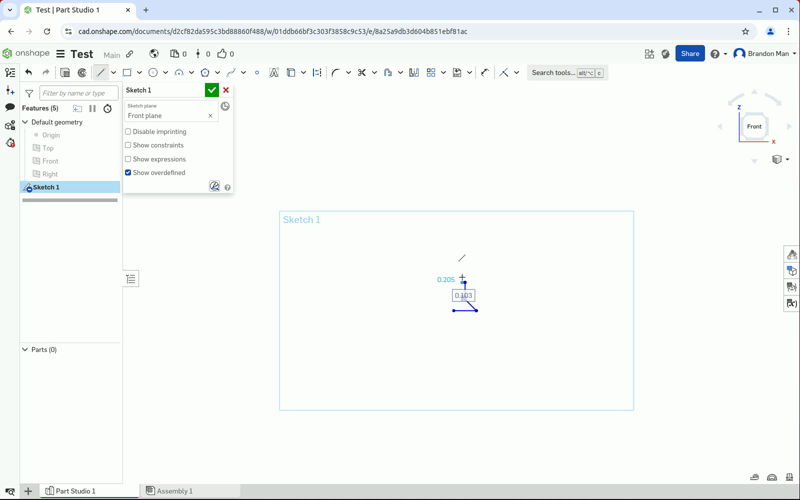
scroll(6)
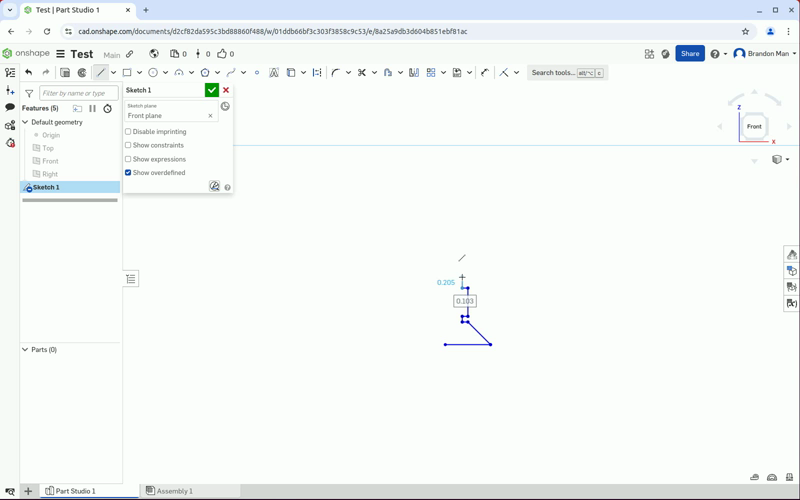
click(462, 276)
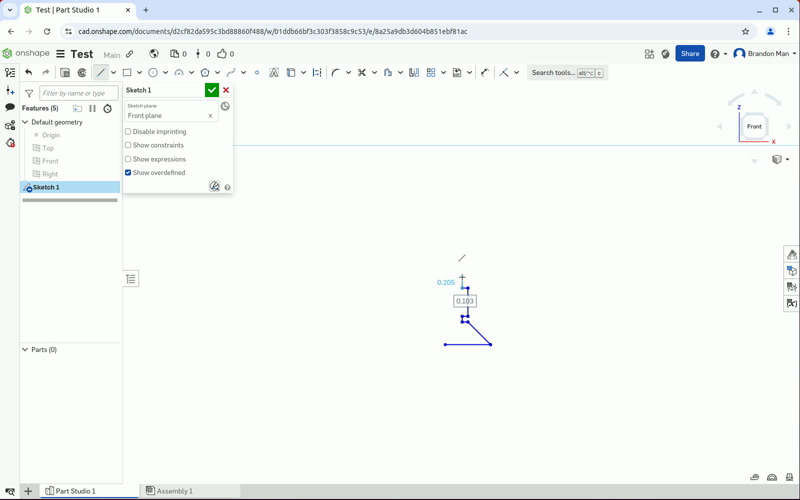
scroll(-6)
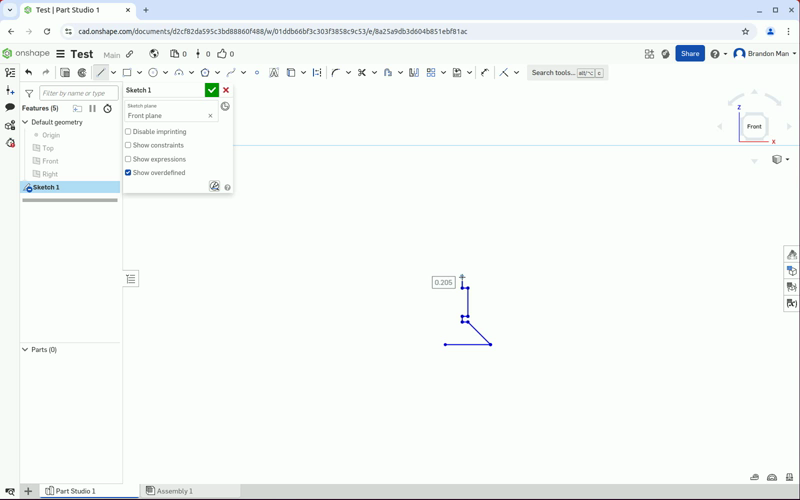
scroll(-6)
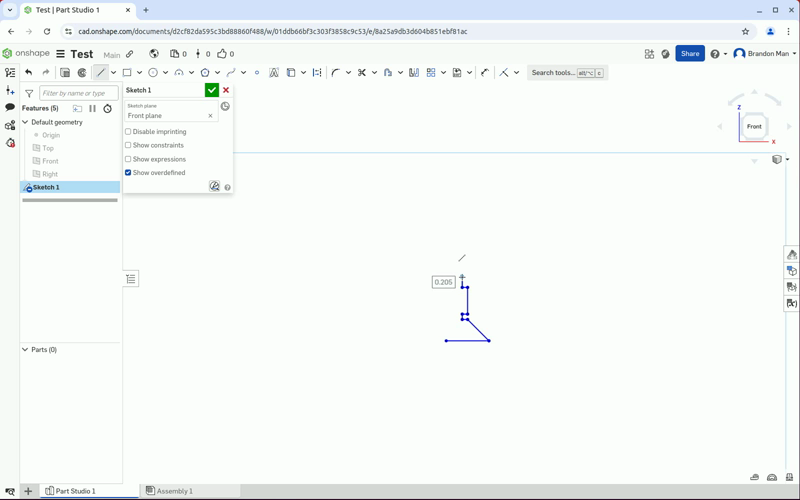
scroll(-6)
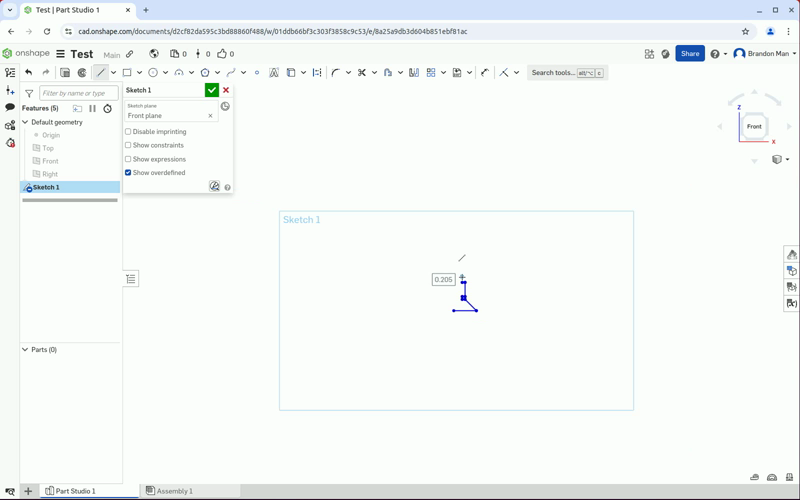
scroll(-6)
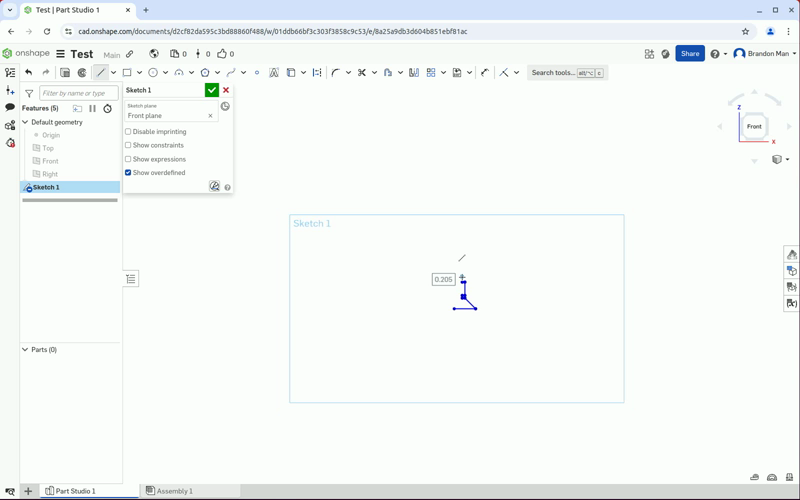
scroll(-6)
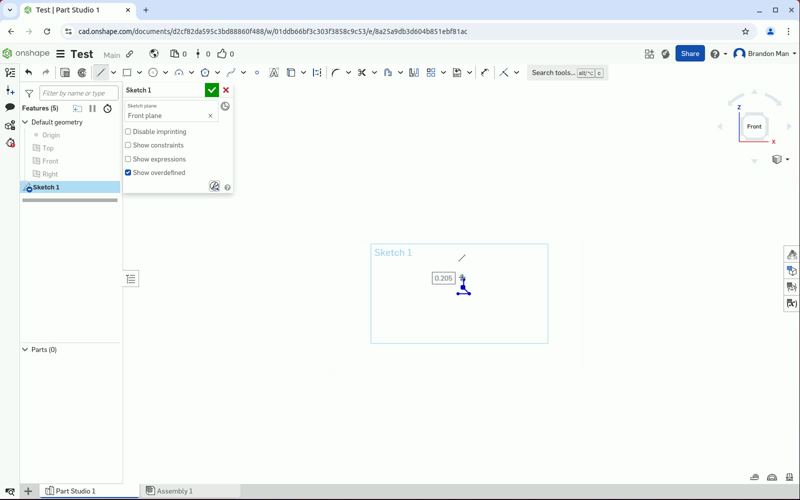
scroll(-6)
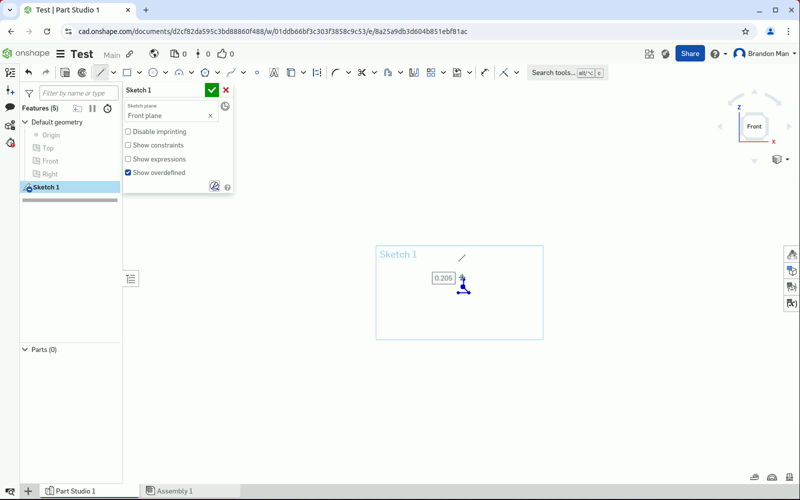
scroll(-6)
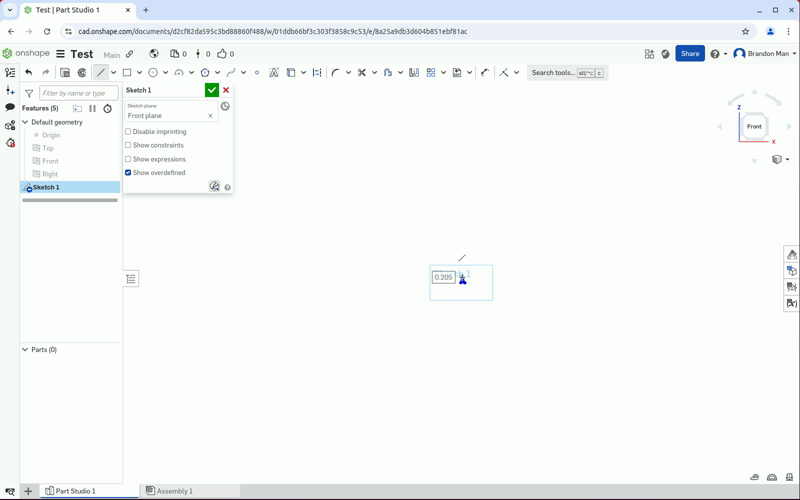
key_up(shift)
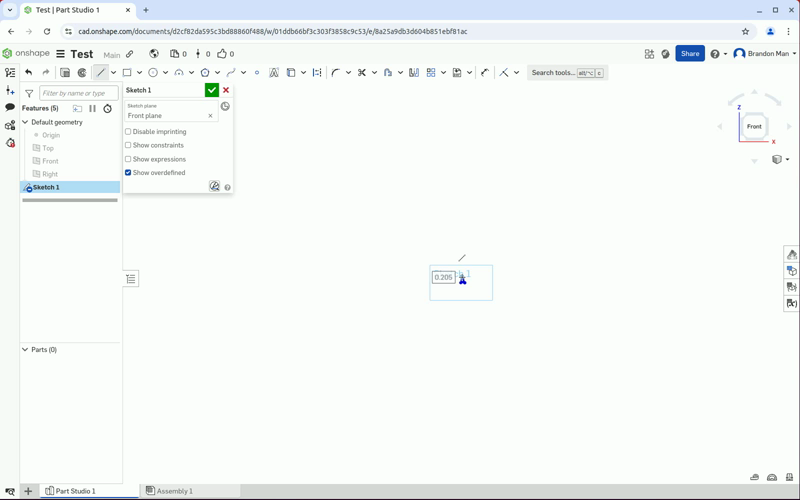
key_down(shift)
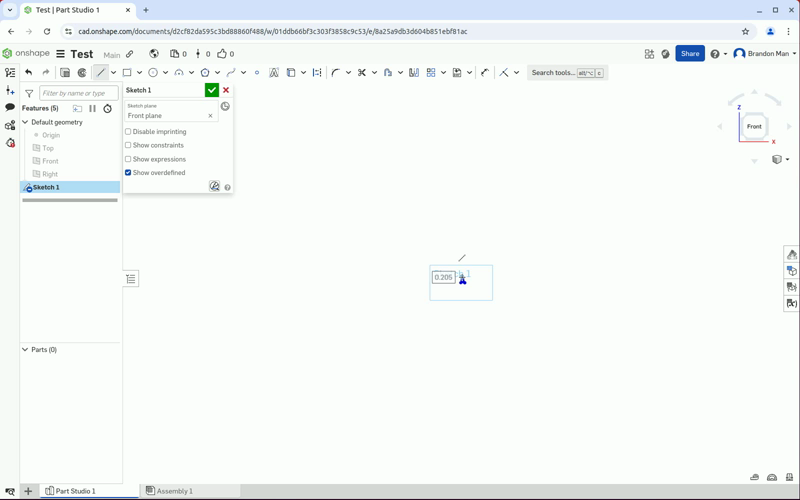
mouse_move(492, 276)
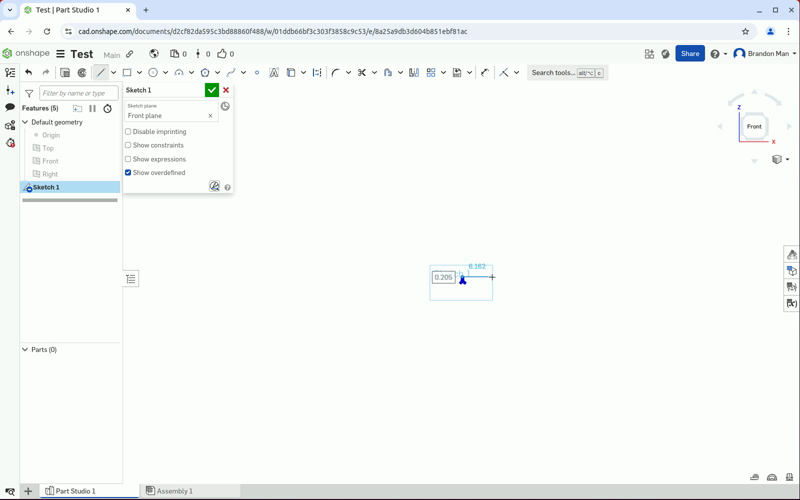
mouse_move(462, 276)
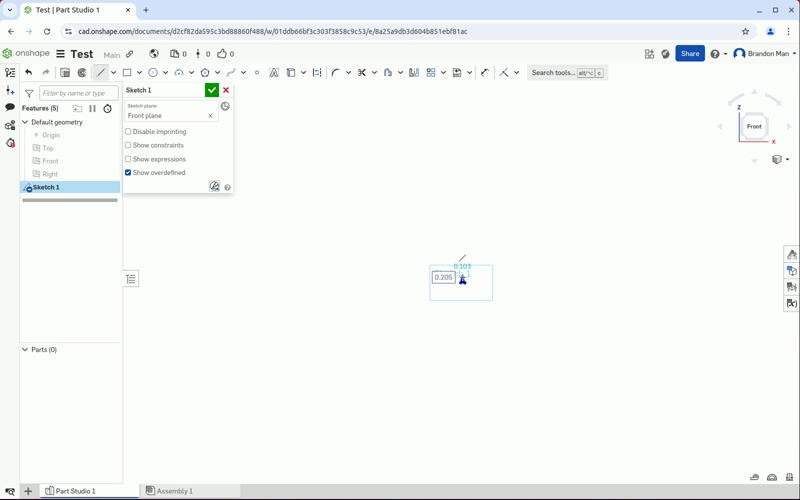
scroll(6)
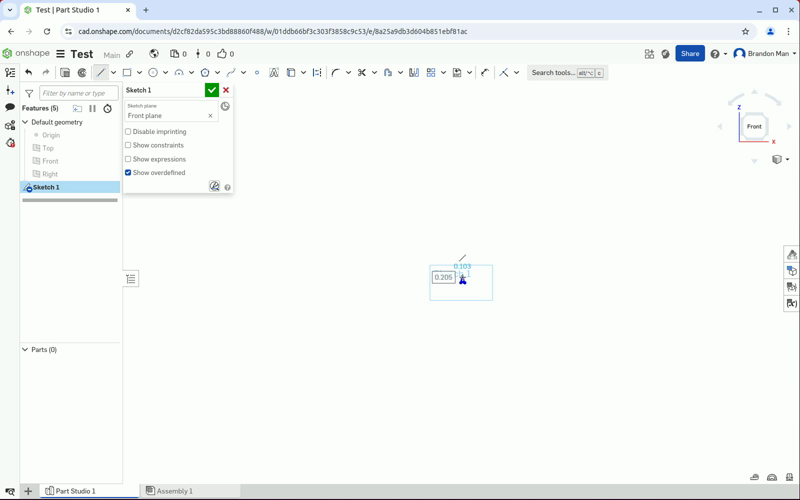
scroll(6)
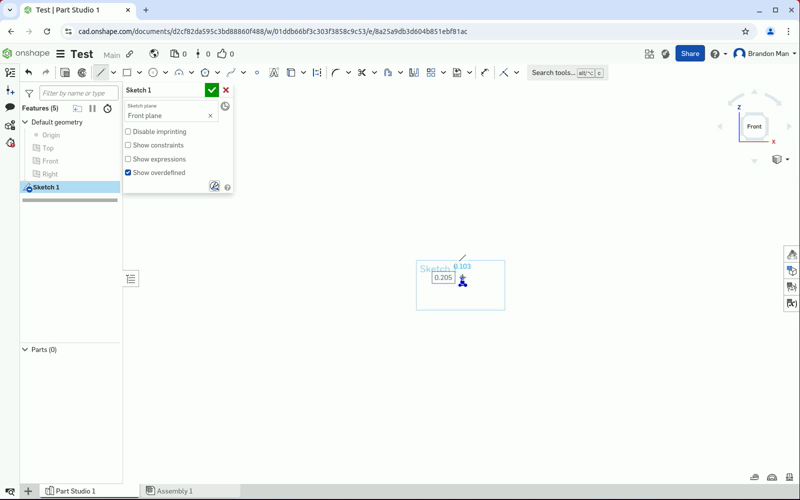
scroll(6)
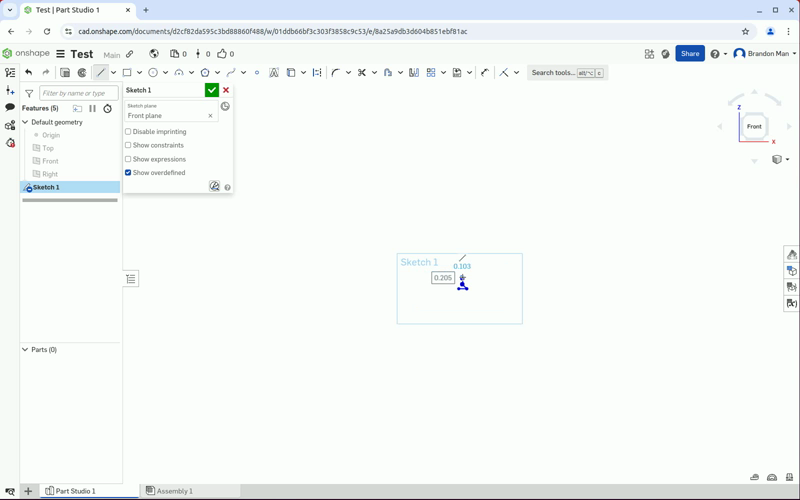
scroll(6)
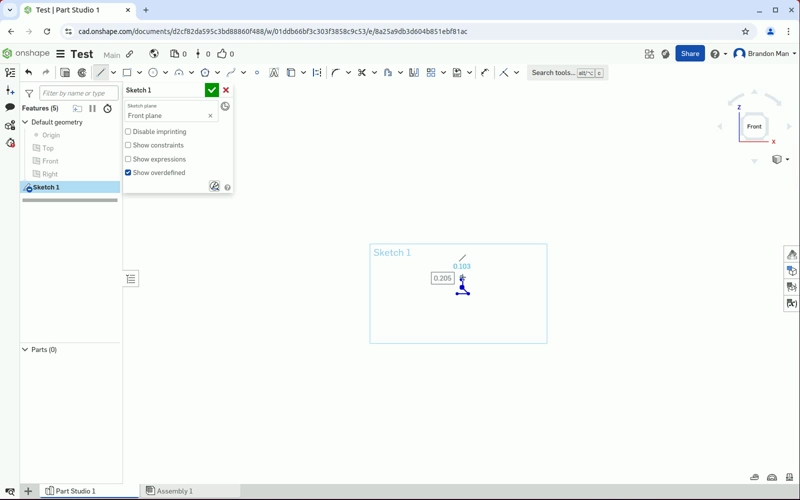
scroll(6)
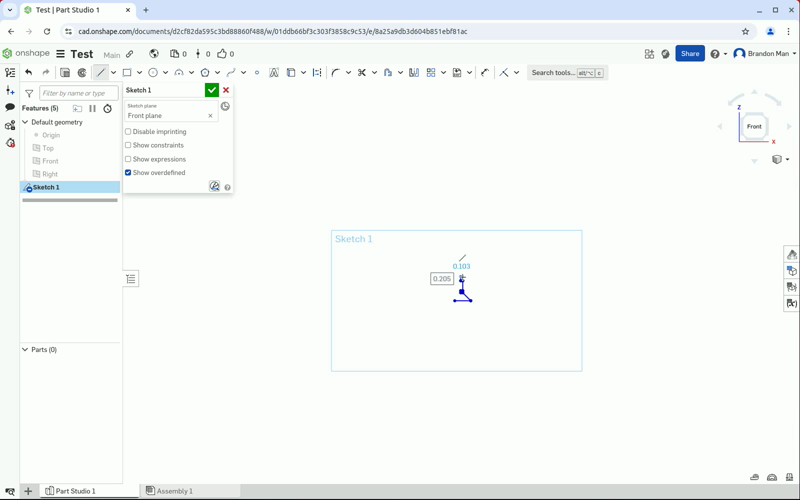
scroll(6)
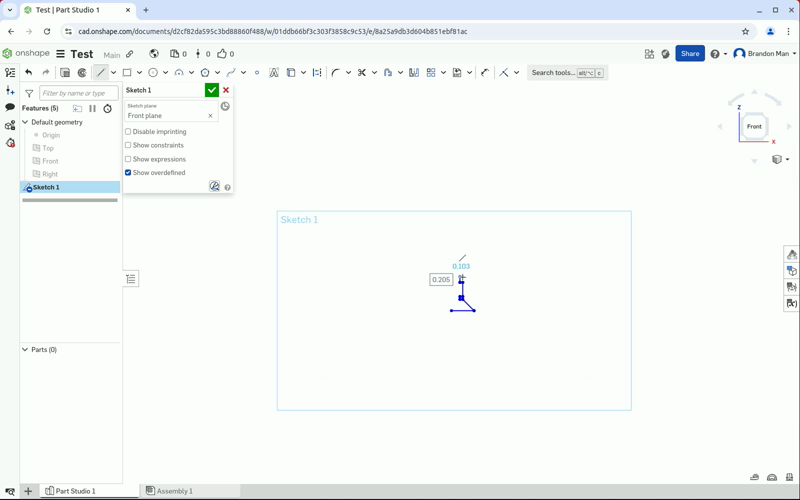
scroll(6)
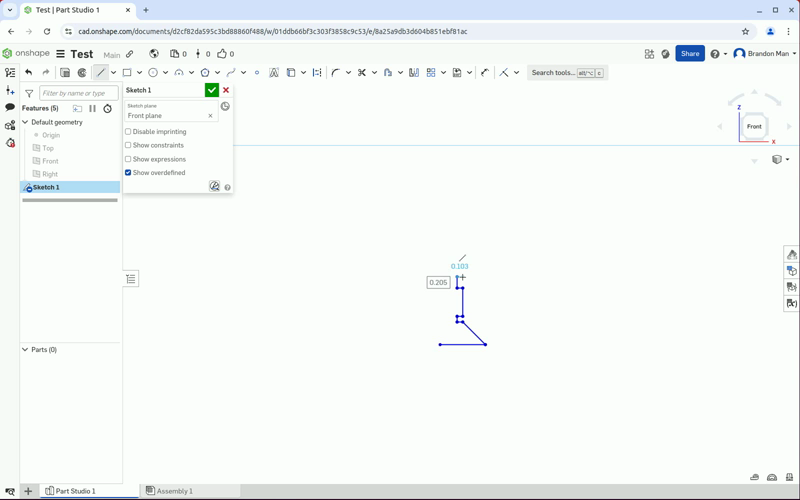
click(462, 276)
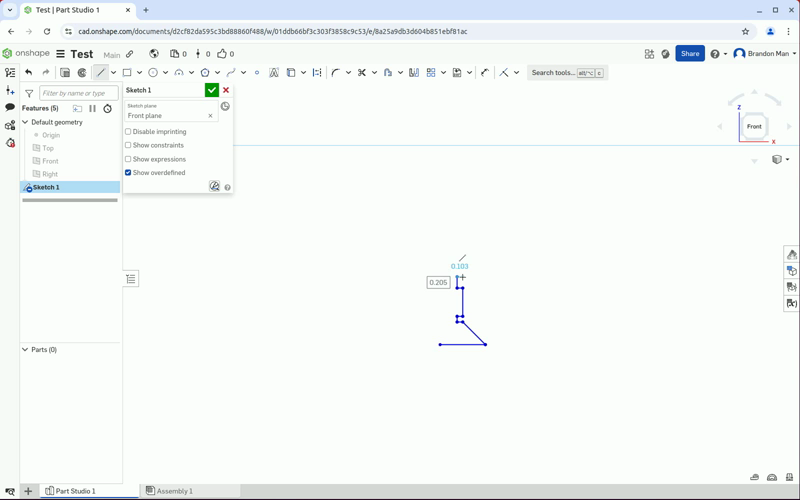
scroll(-6)
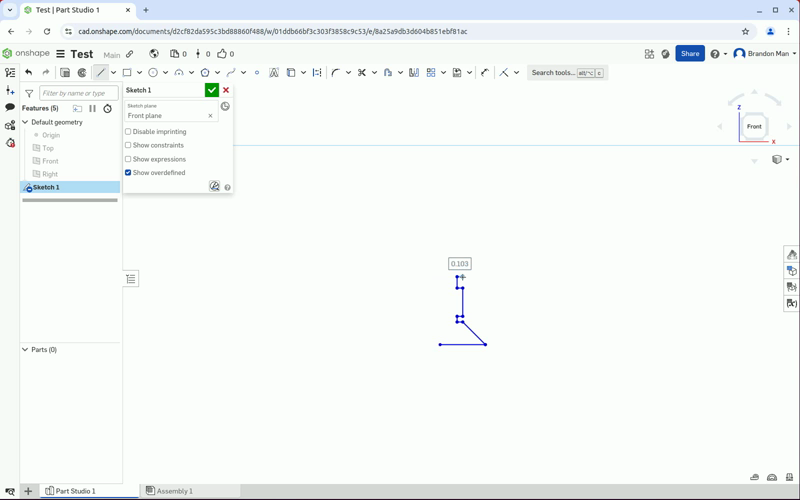
scroll(-6)
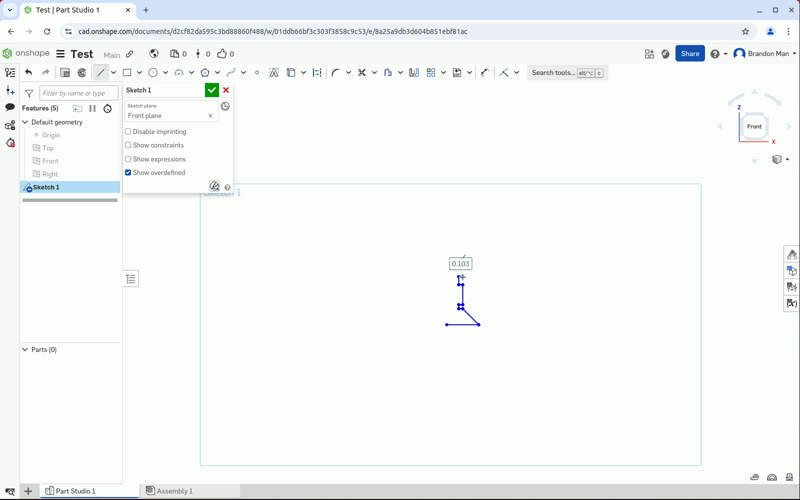
scroll(-6)
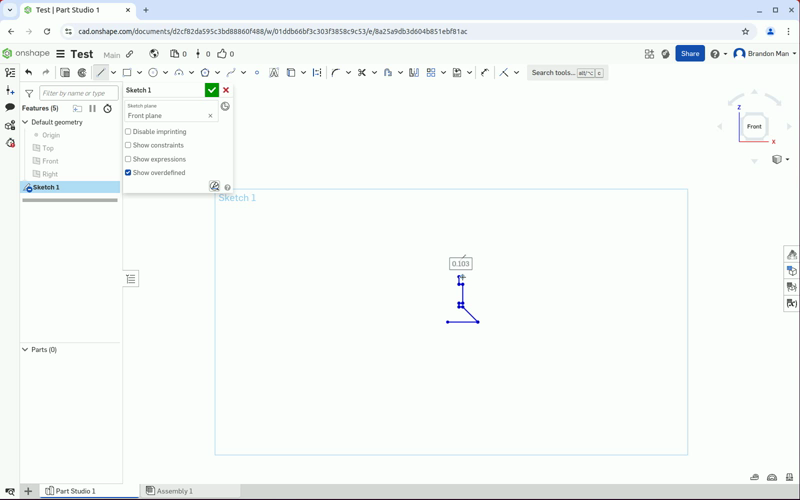
scroll(-6)
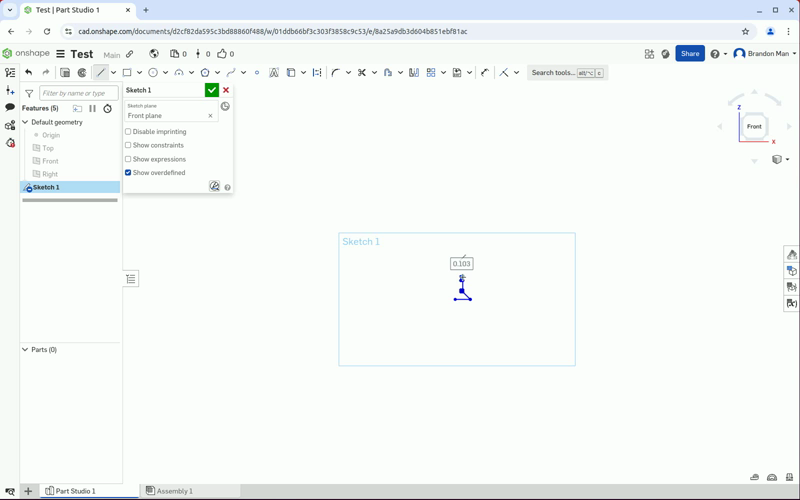
scroll(-6)
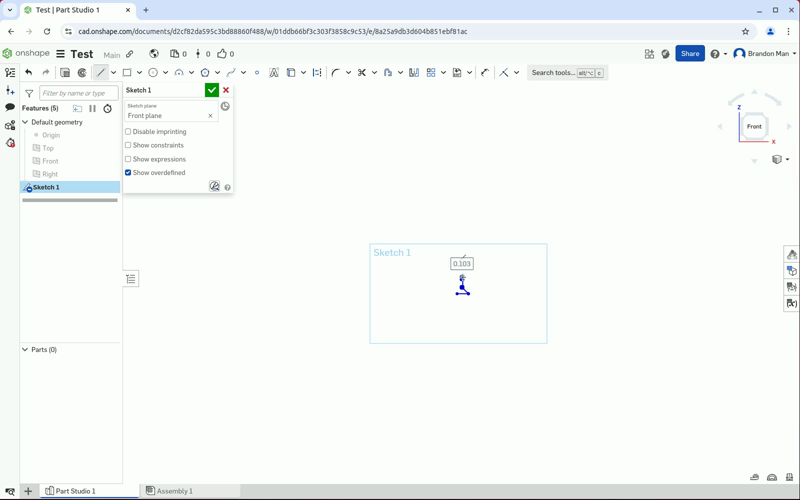
scroll(-6)
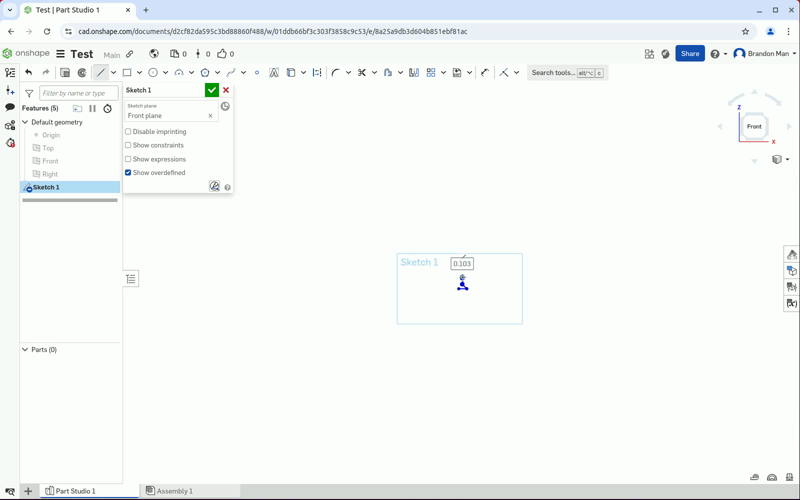
scroll(-6)
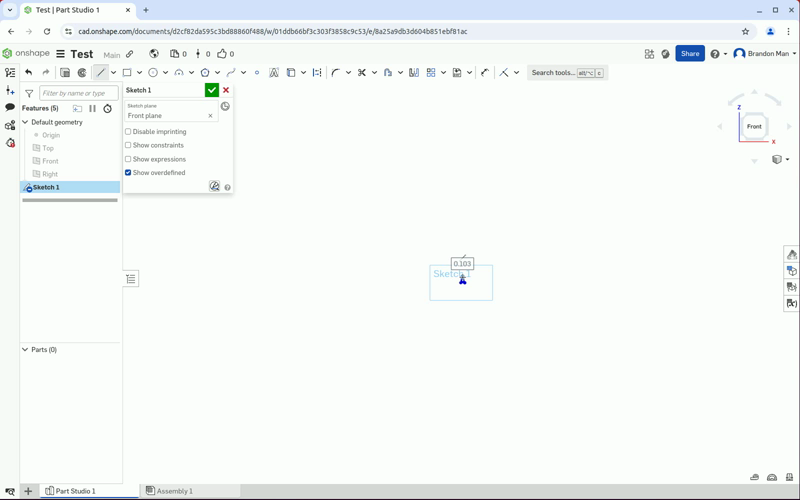
key_up(shift)
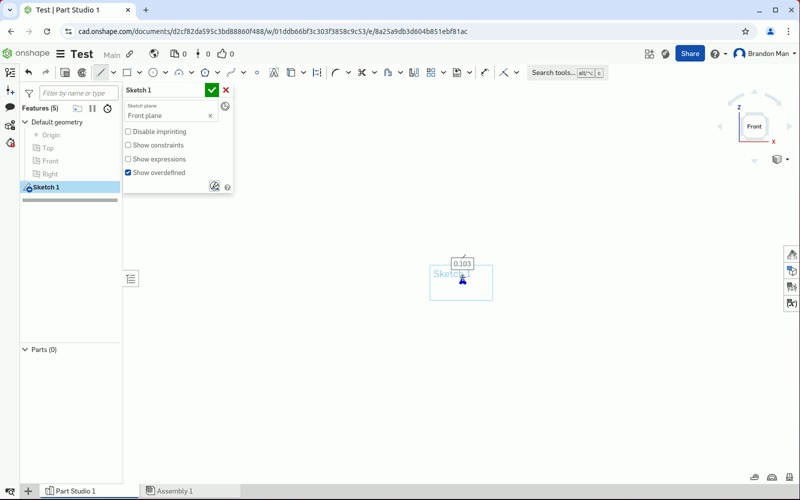
key_down(shift)
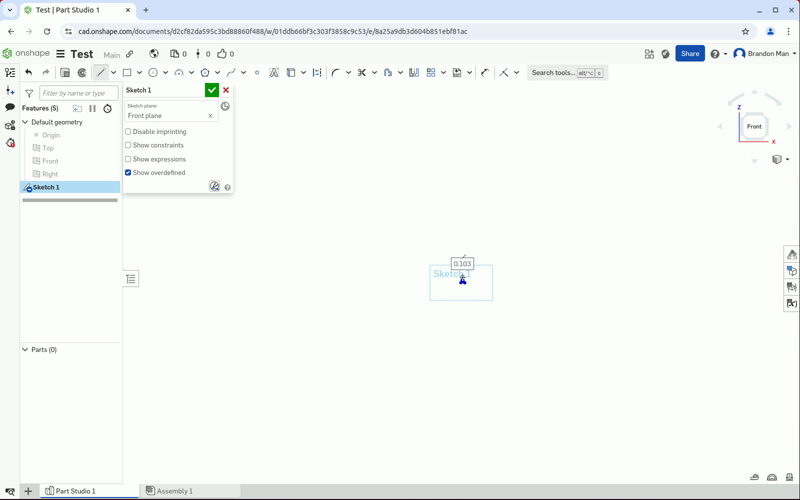
mouse_move(492, 276)
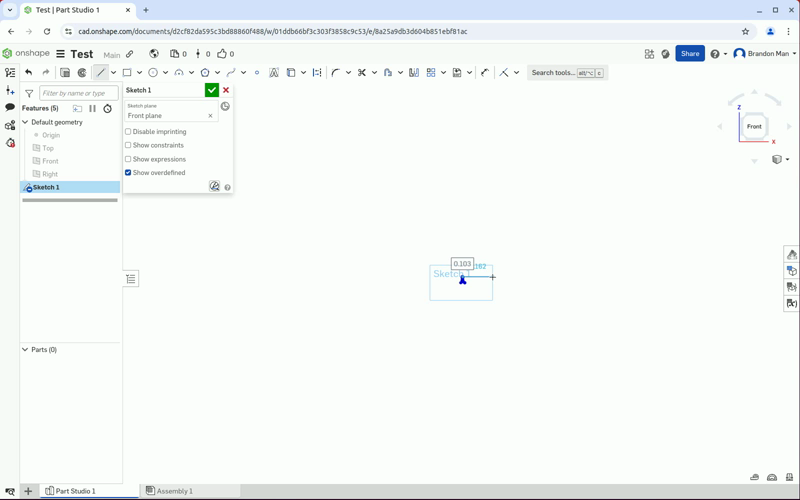
mouse_move(462, 276)
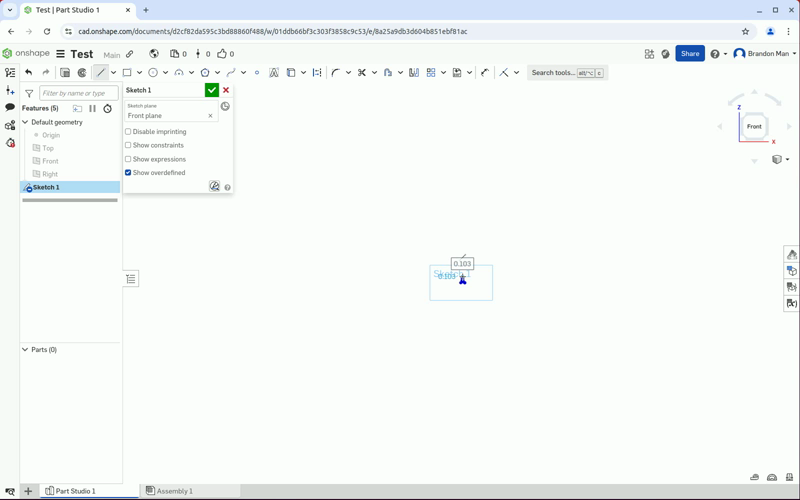
scroll(6)
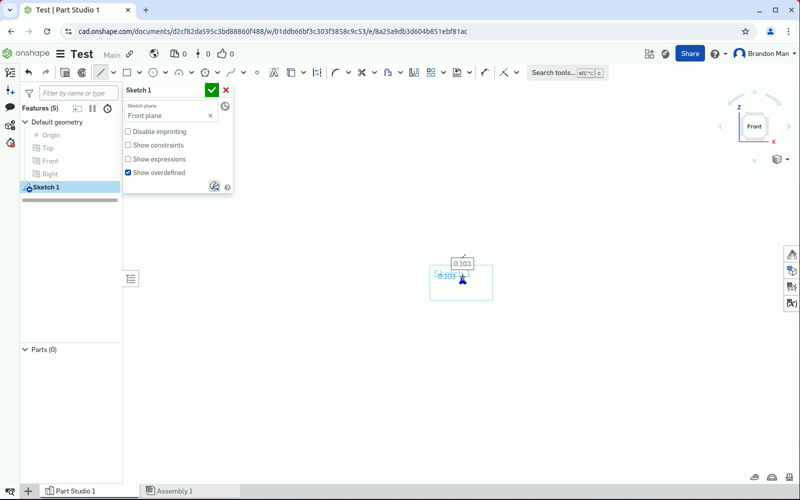
scroll(6)
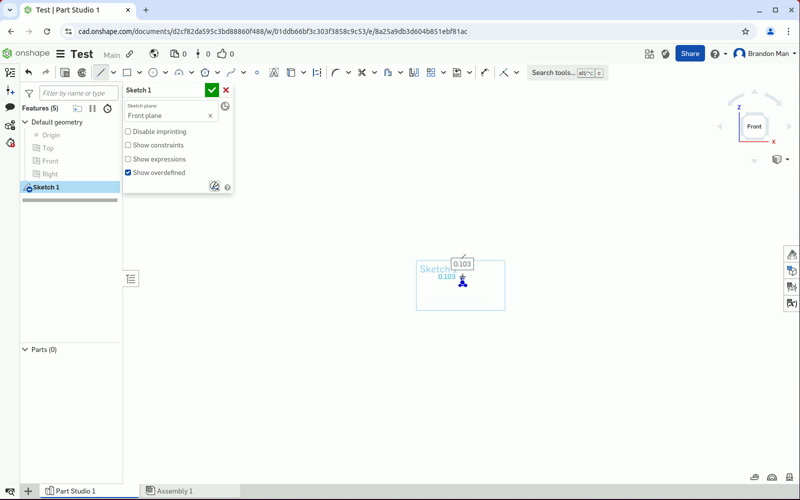
scroll(6)
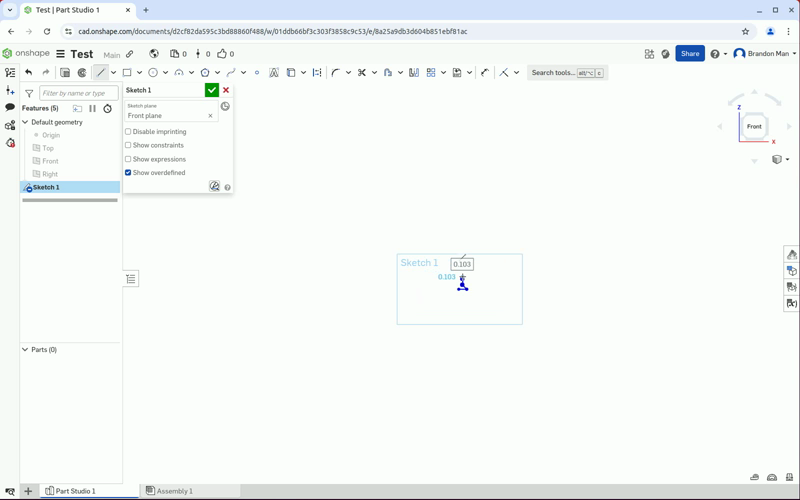
scroll(6)
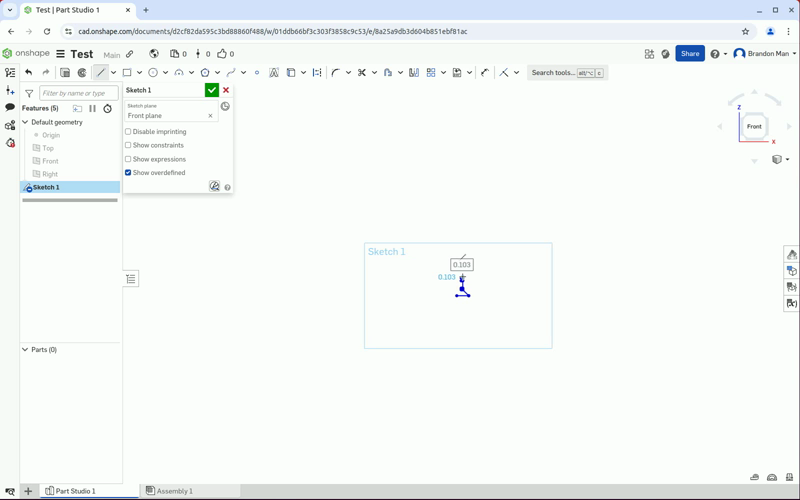
scroll(6)
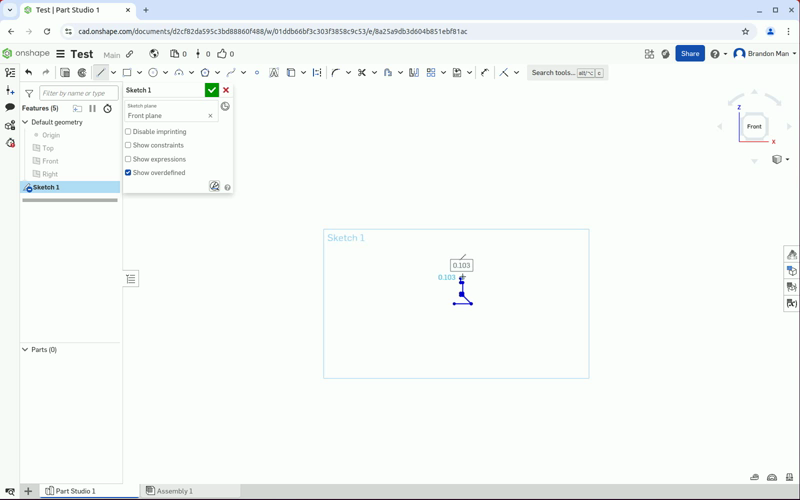
scroll(6)
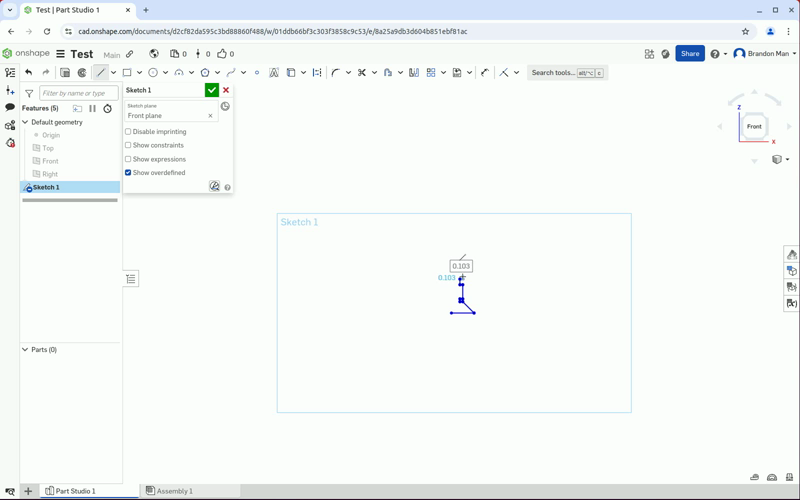
scroll(6)
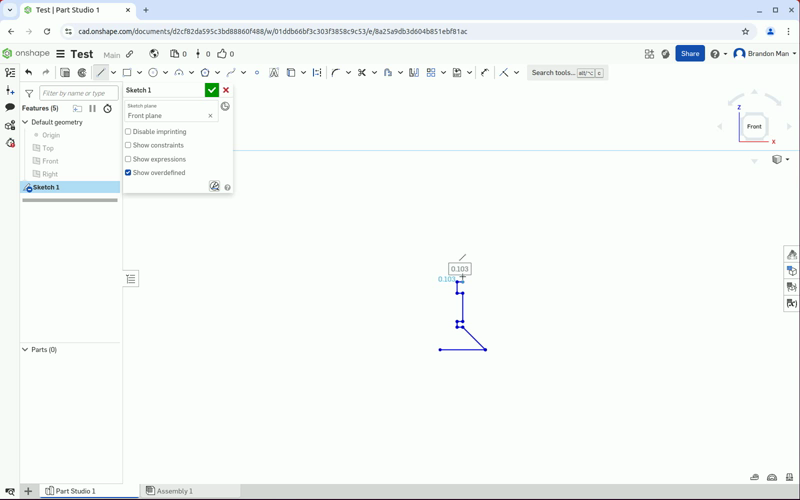
click(462, 276)
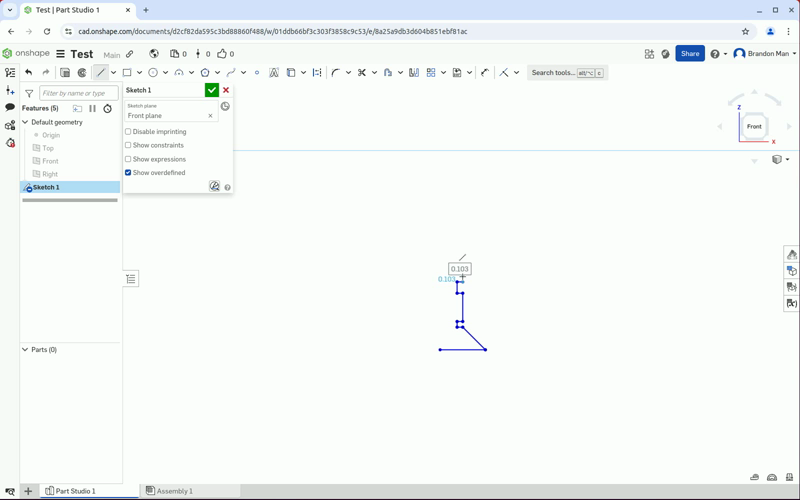
scroll(-6)
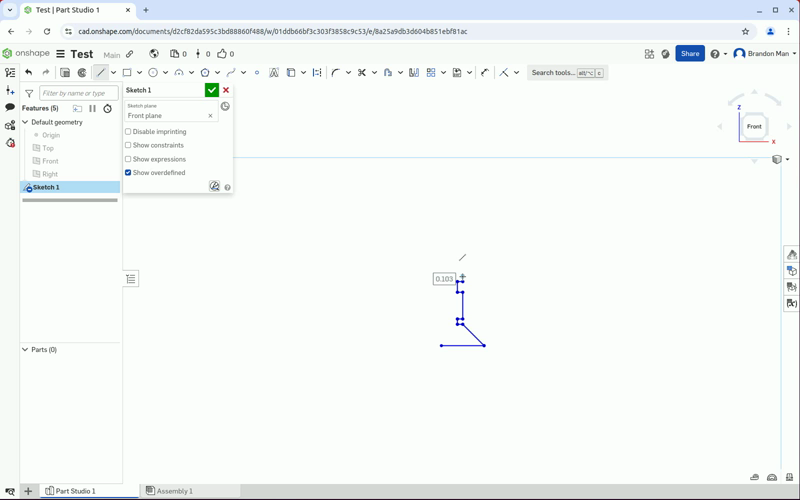
scroll(-6)
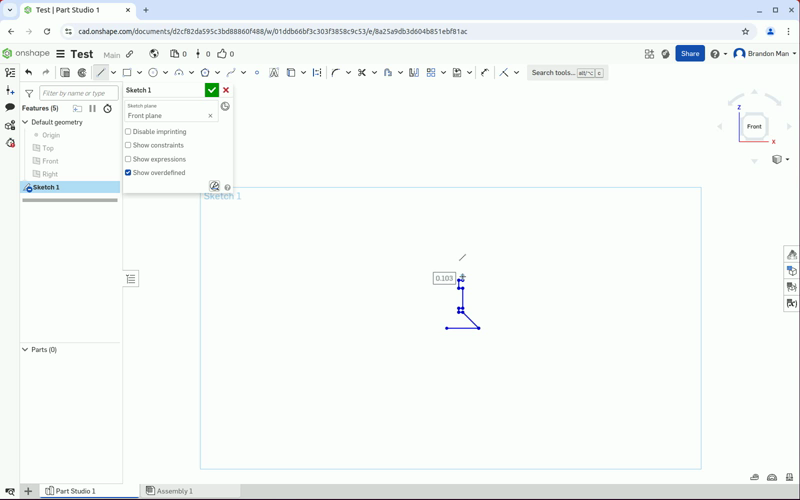
scroll(-6)
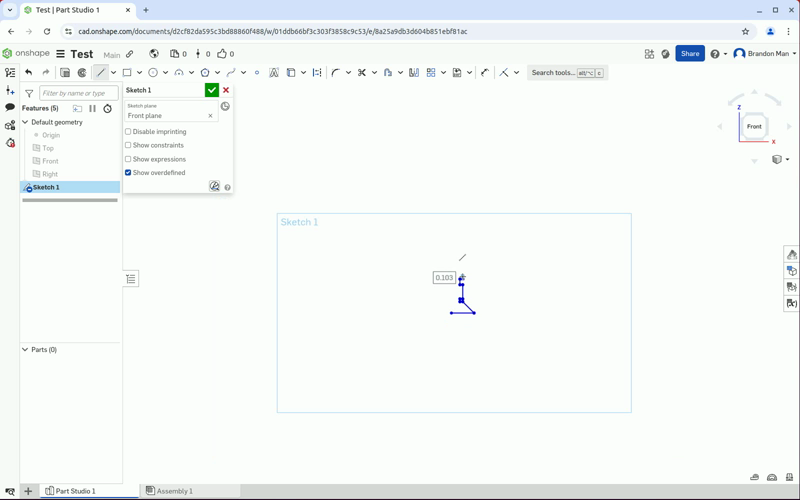
scroll(-6)
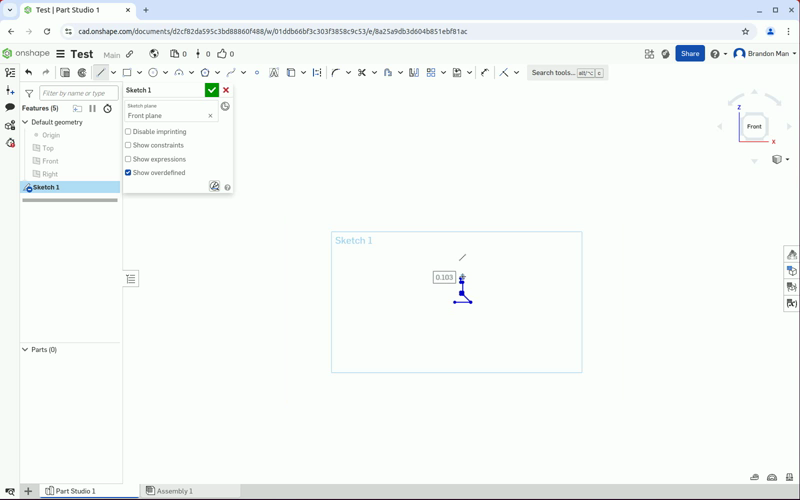
scroll(-6)
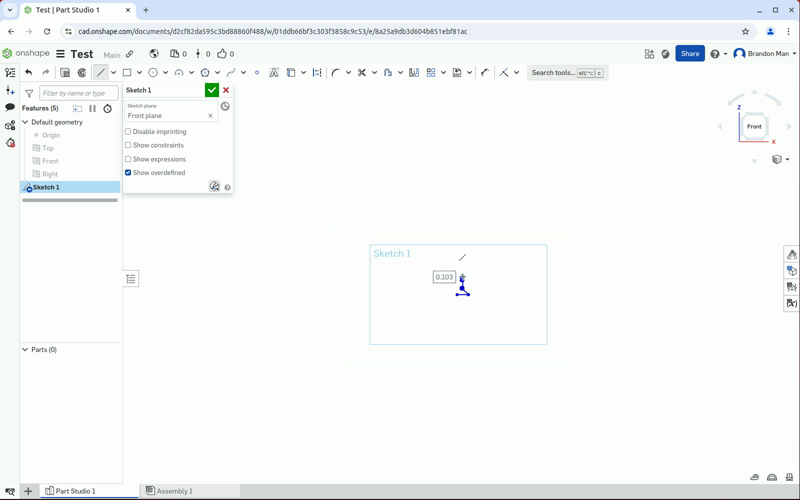
scroll(-6)
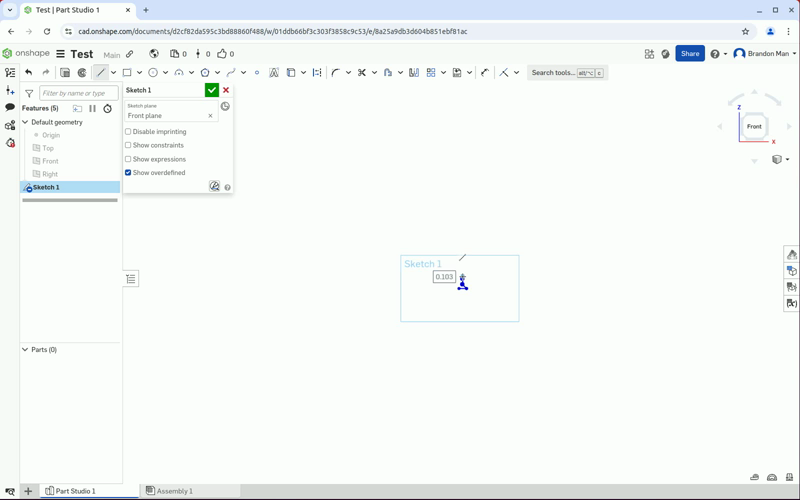
scroll(-6)
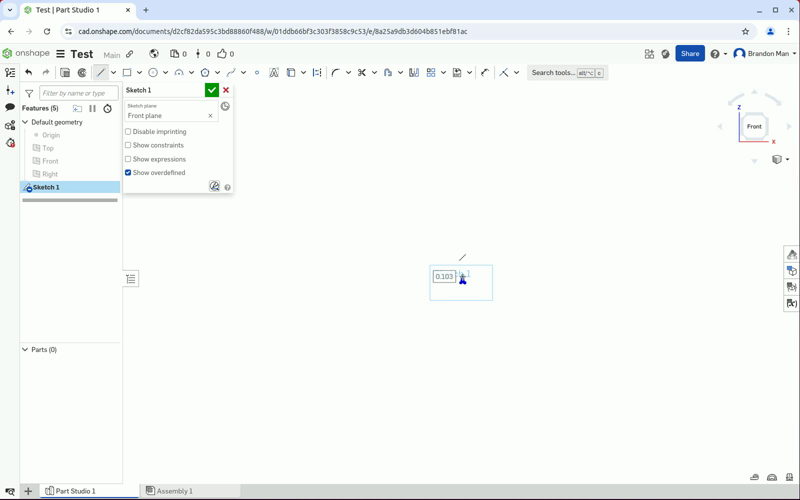
key_up(shift)
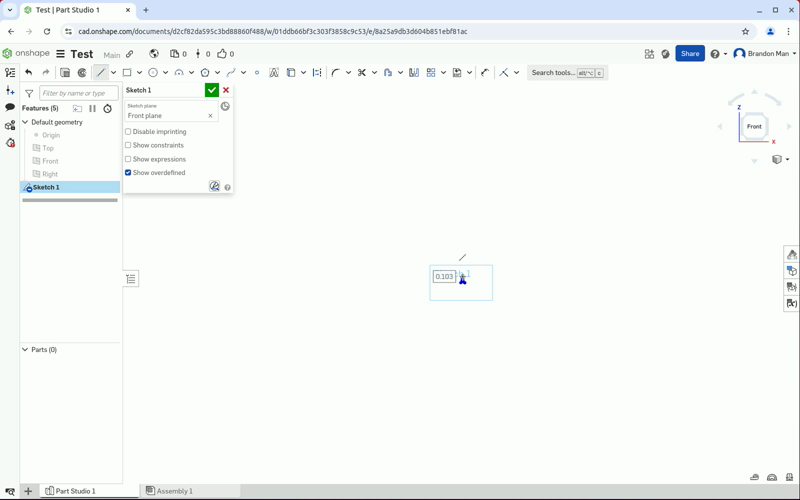
key_down(shift)
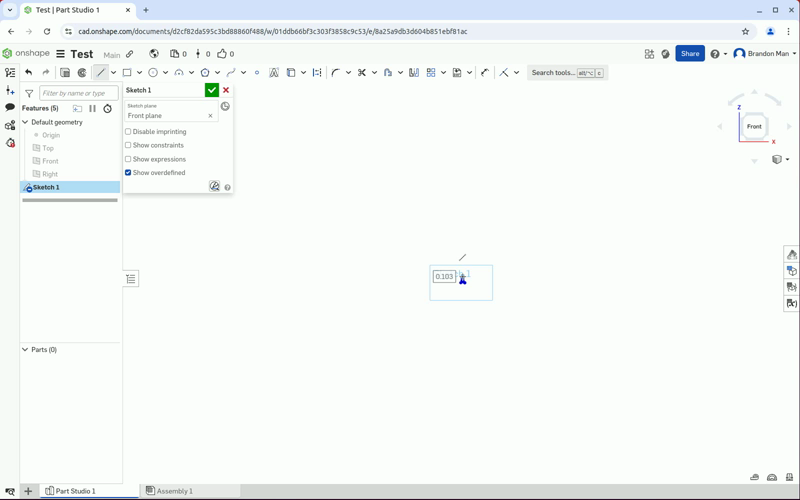
mouse_move(492, 276)
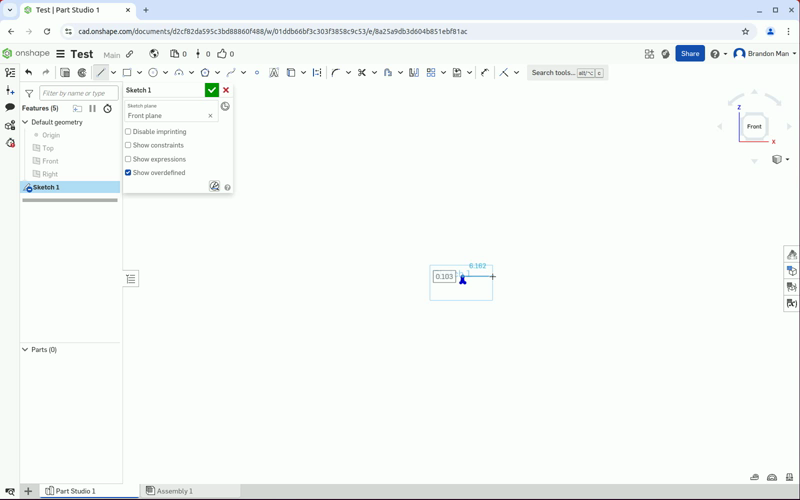
mouse_move(460, 276)
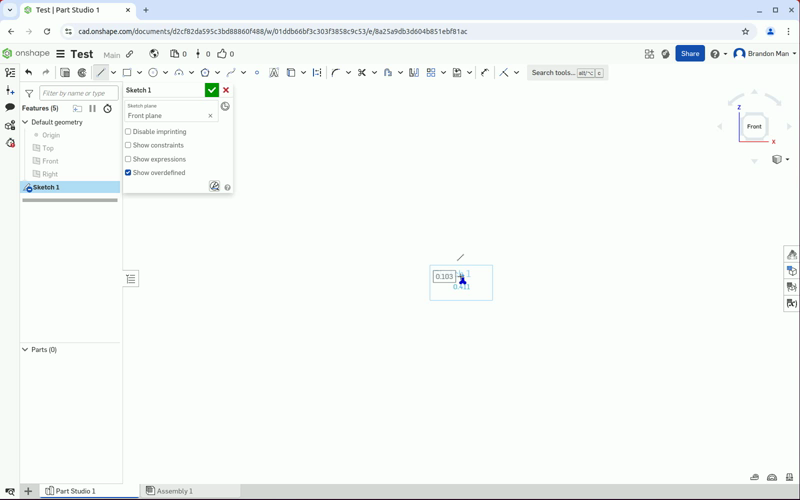
scroll(6)
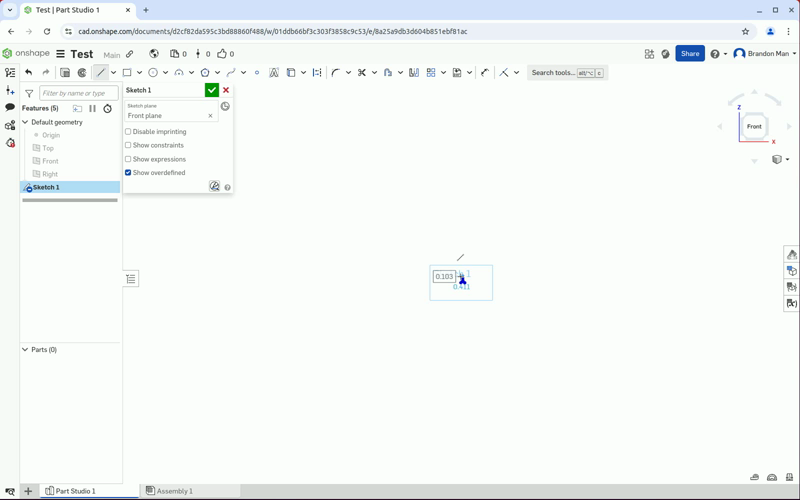
scroll(6)
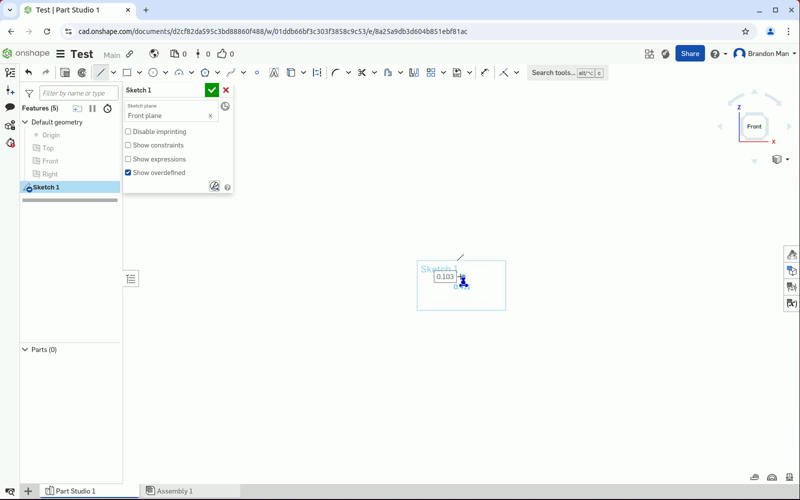
scroll(6)
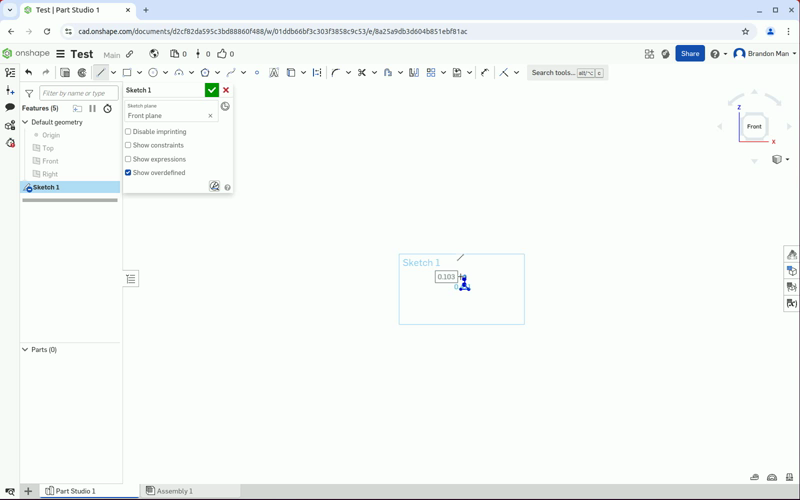
scroll(6)
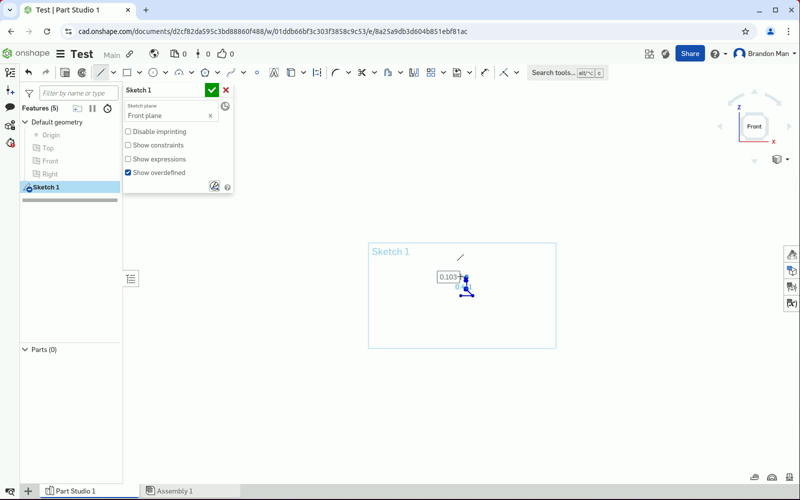
scroll(6)
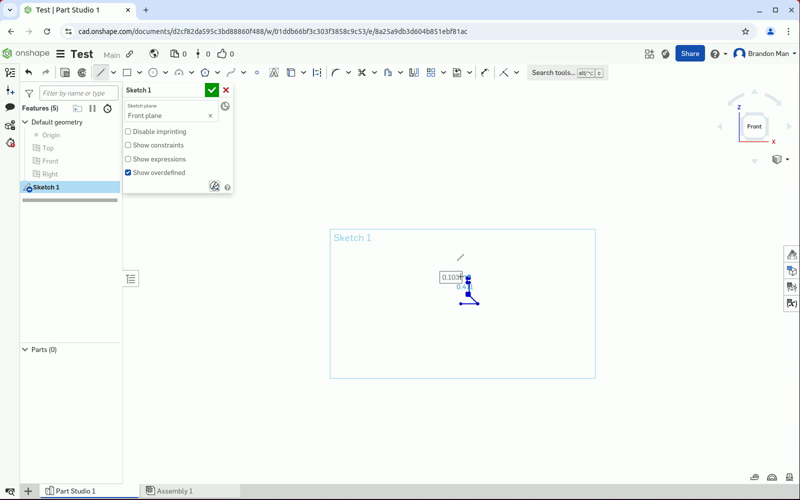
scroll(6)
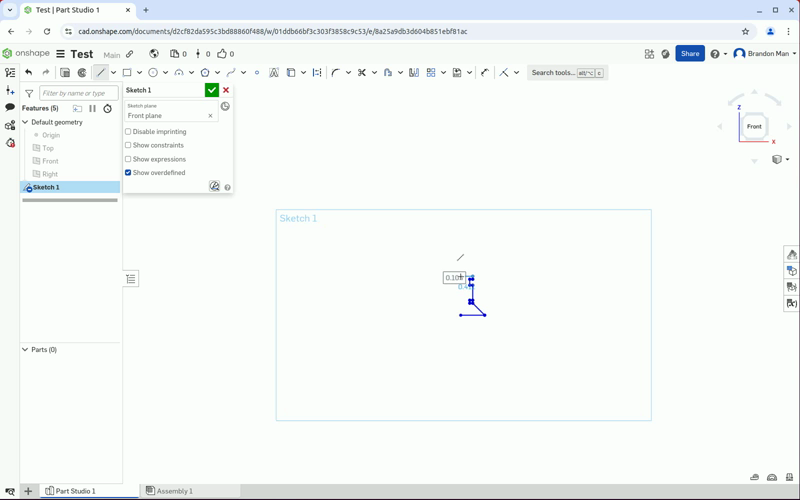
scroll(6)
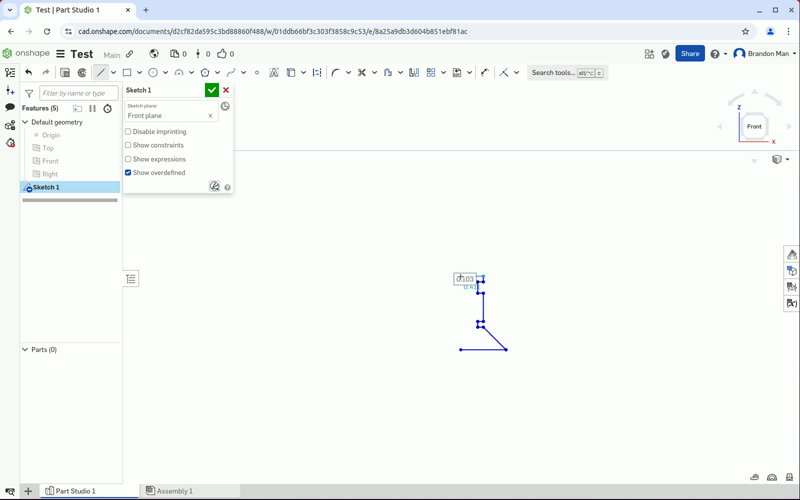
click(460, 276)
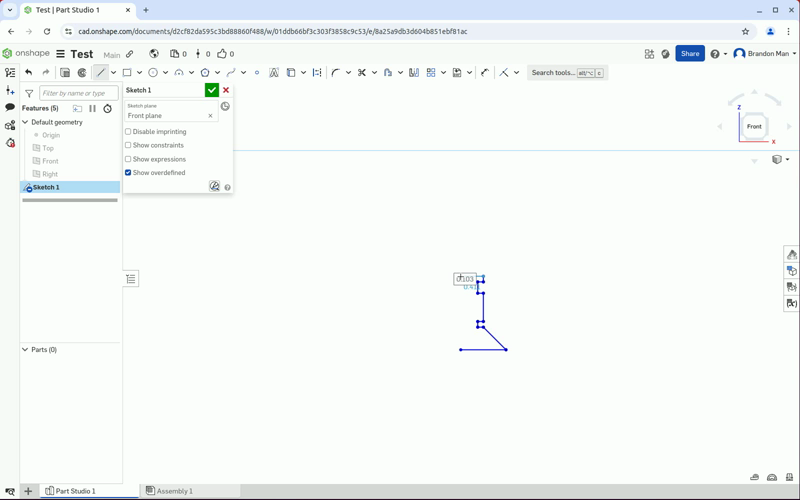
scroll(-6)
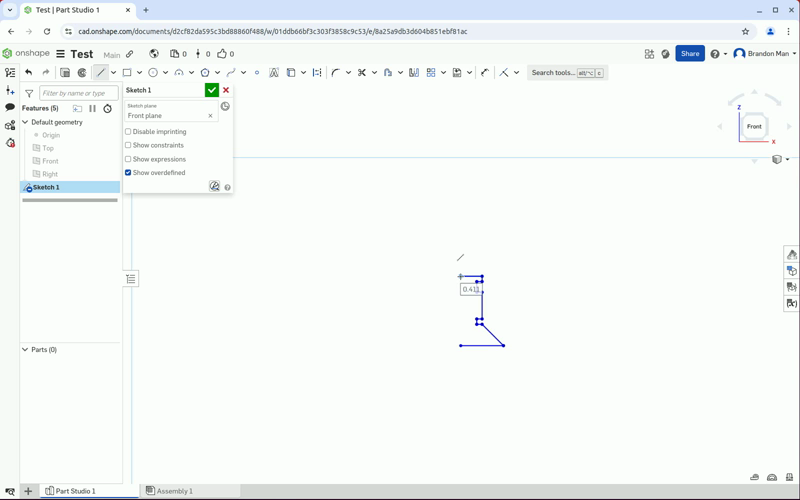
scroll(-6)
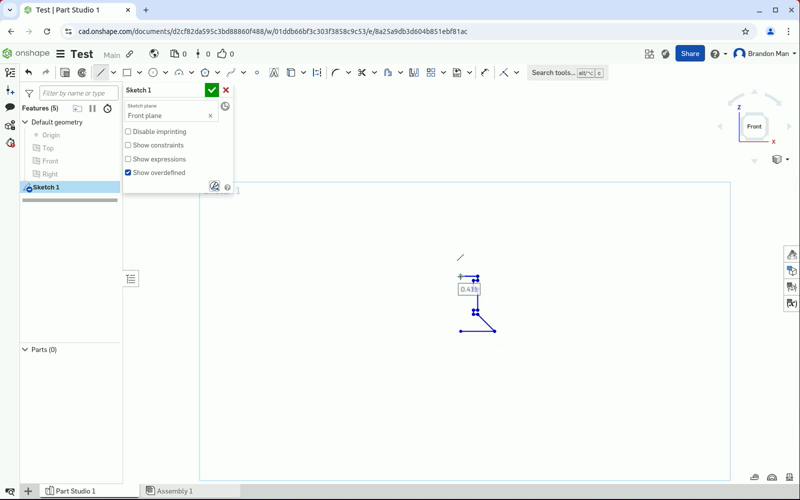
scroll(-6)
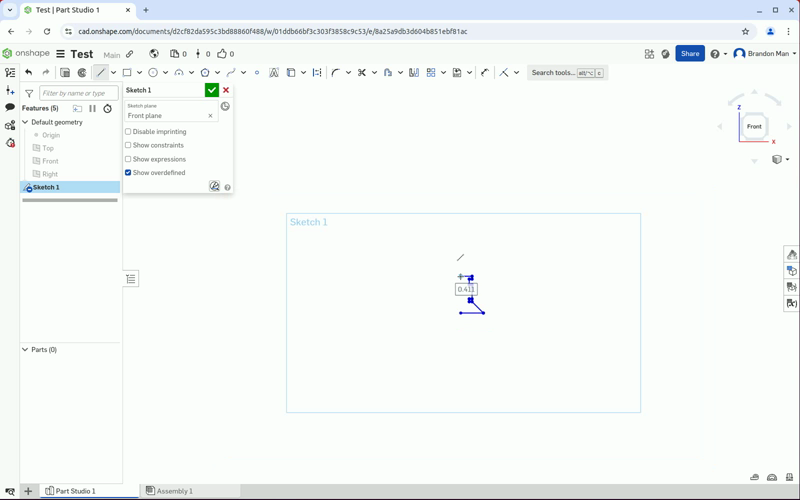
scroll(-6)
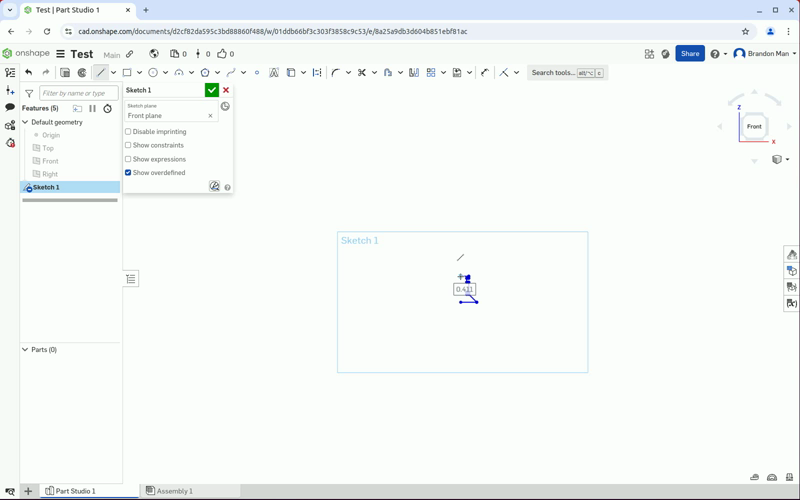
scroll(-6)
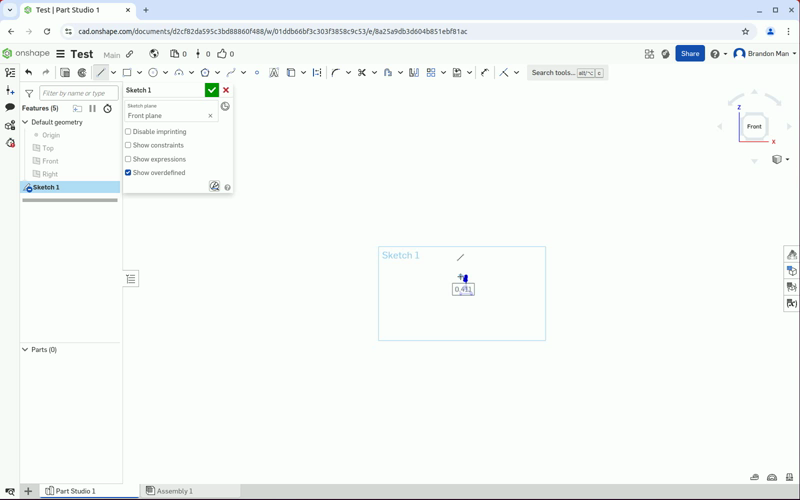
scroll(-6)
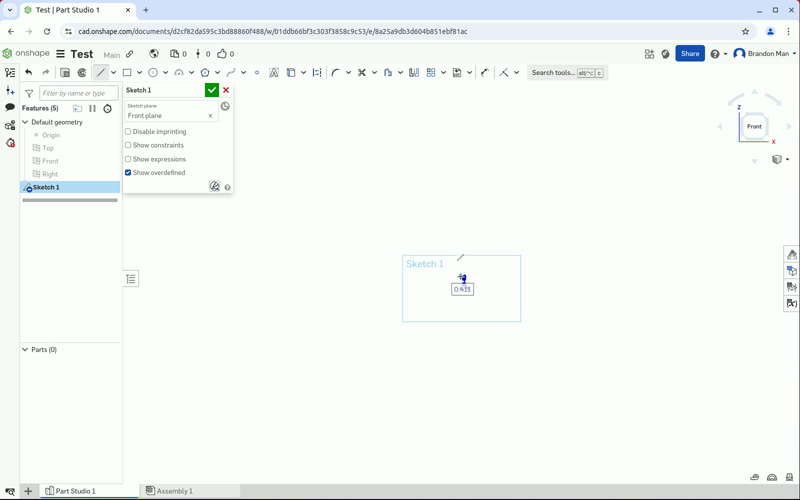
scroll(-6)
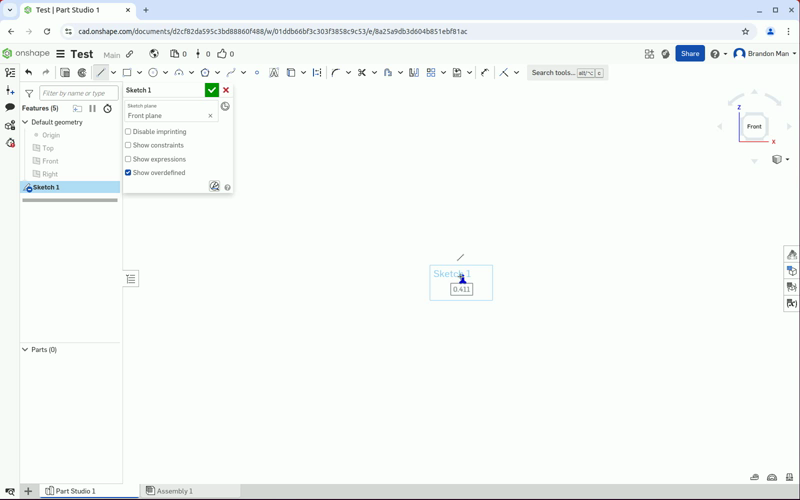
key_up(shift)
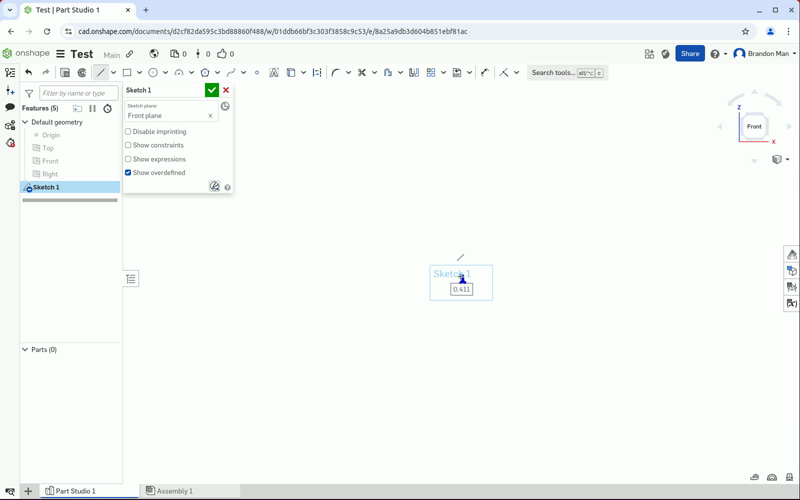
mouse_move(490, 276)
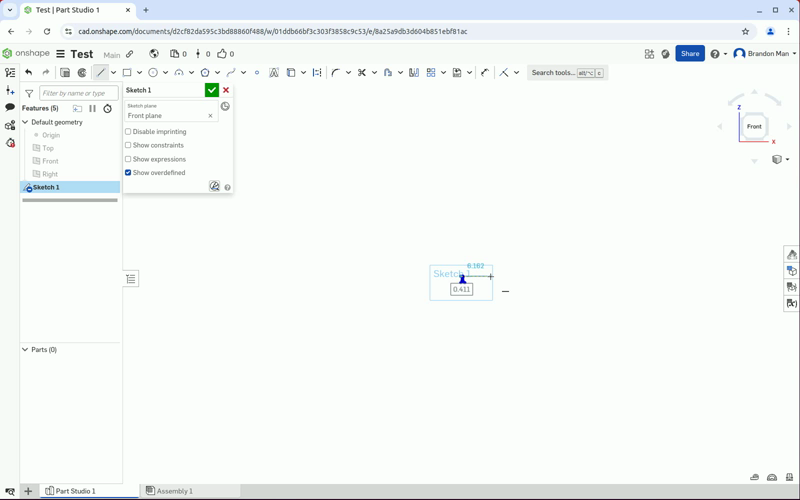
key_down(shift)
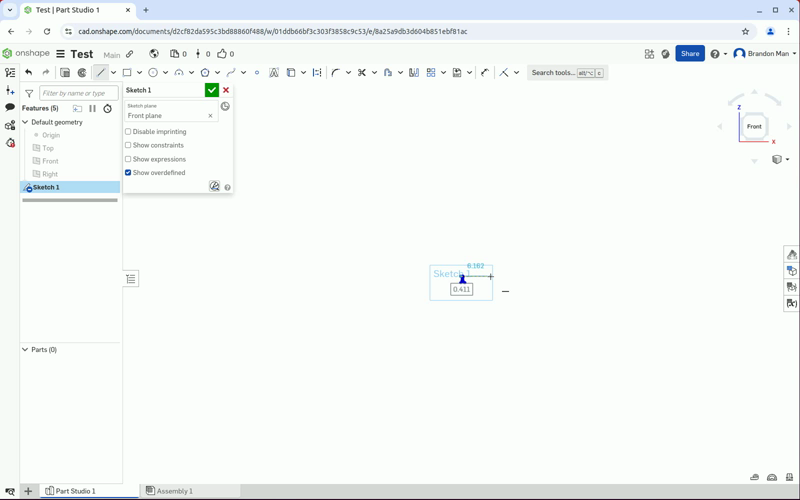
mouse_move(460, 282)
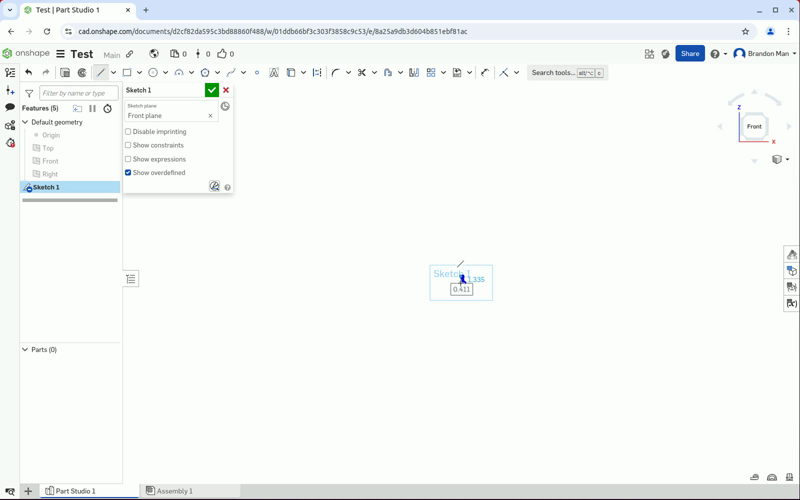
scroll(6)
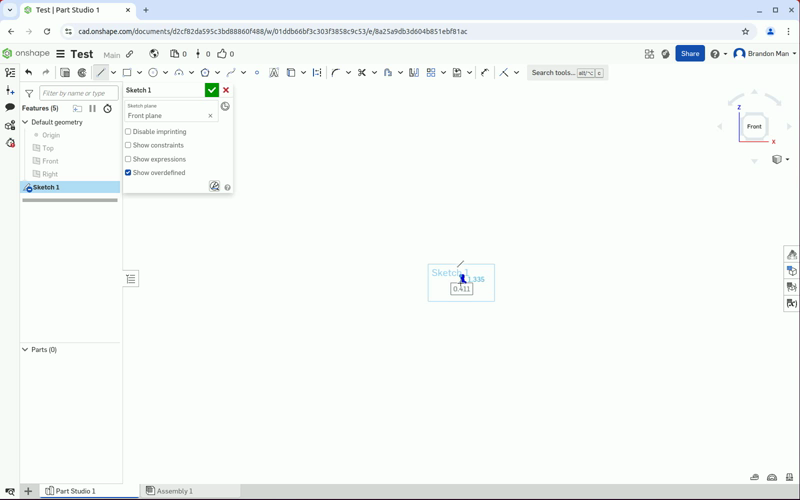
scroll(6)
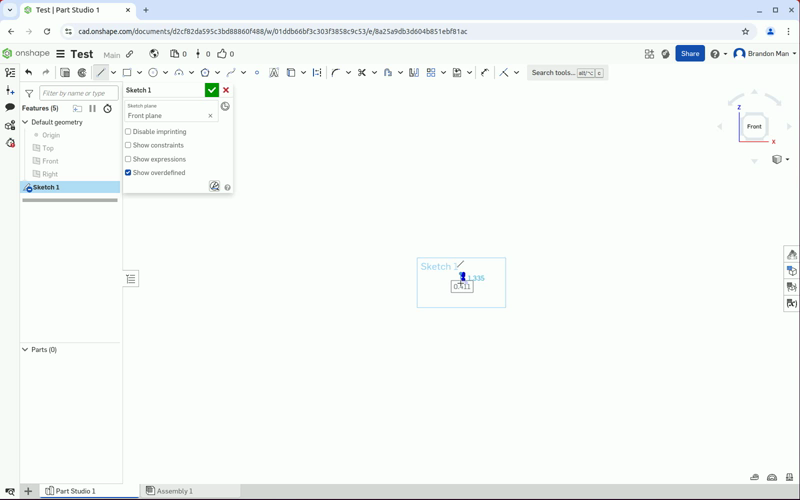
scroll(6)
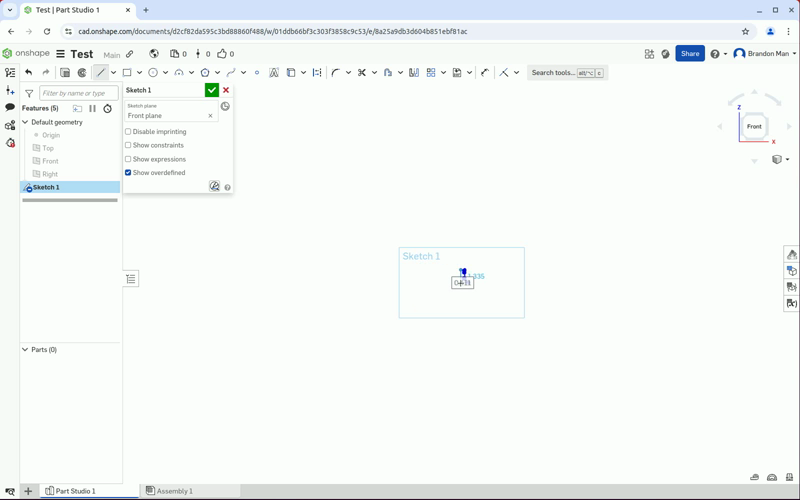
scroll(6)
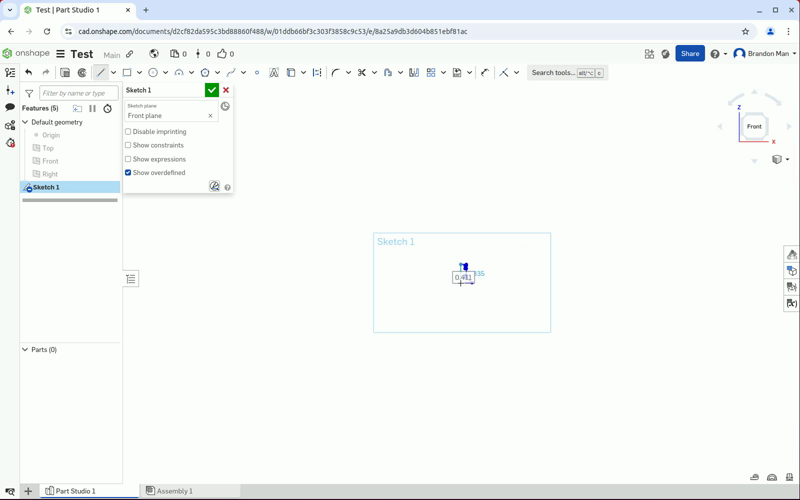
scroll(6)
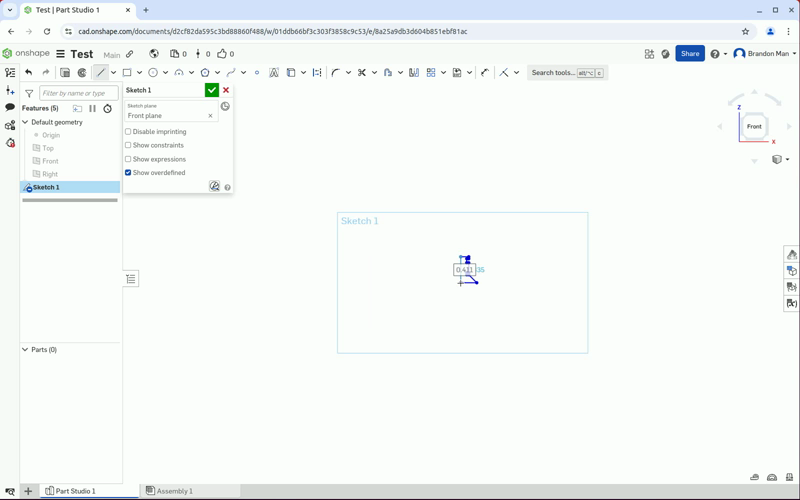
scroll(6)
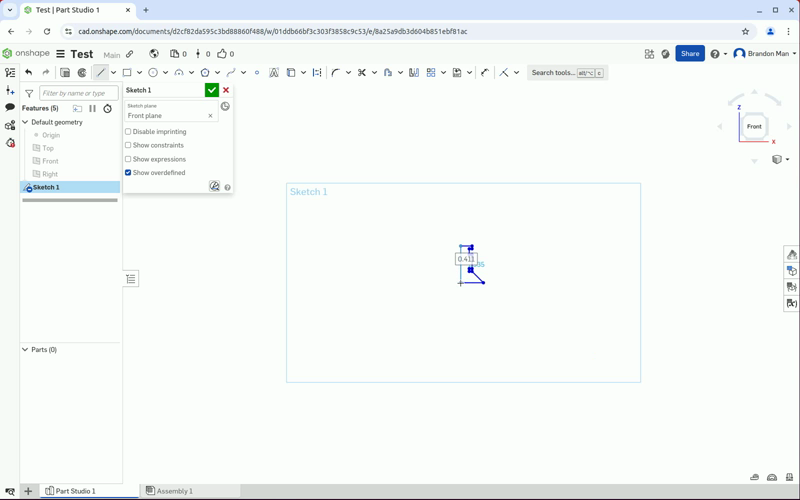
scroll(6)
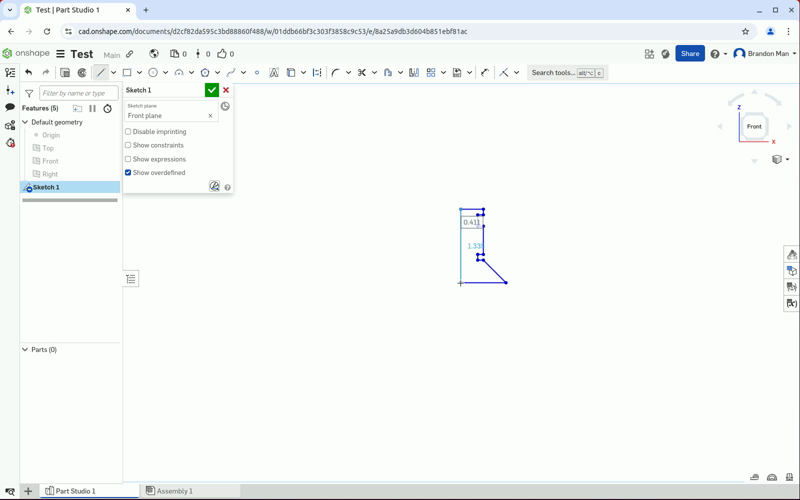
key_up(shift)
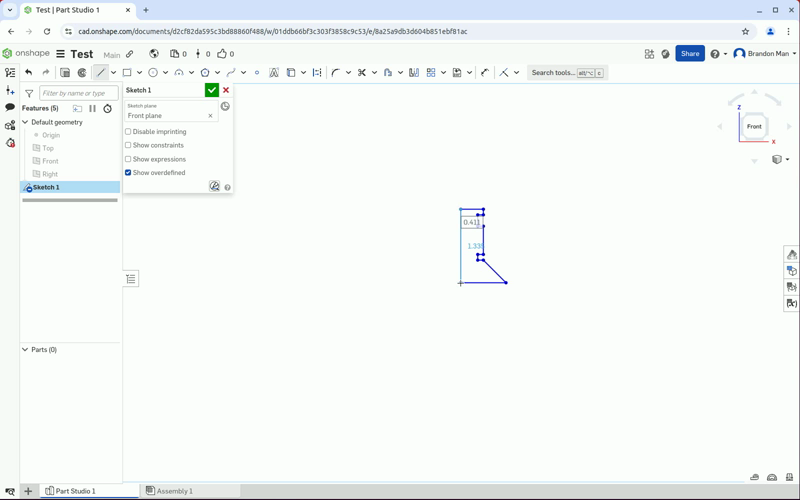
click(460, 282)
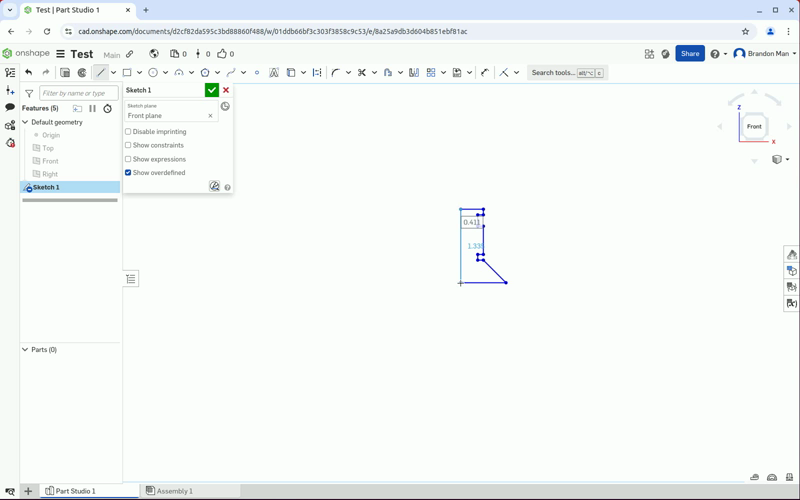
scroll(-6)
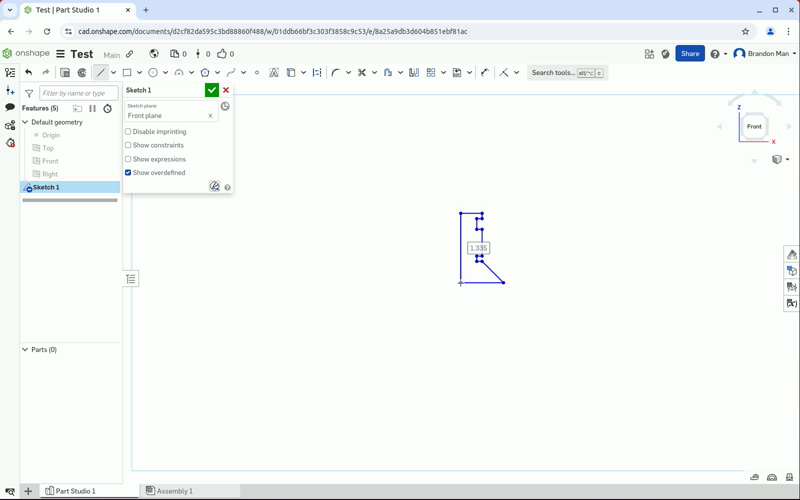
scroll(-6)
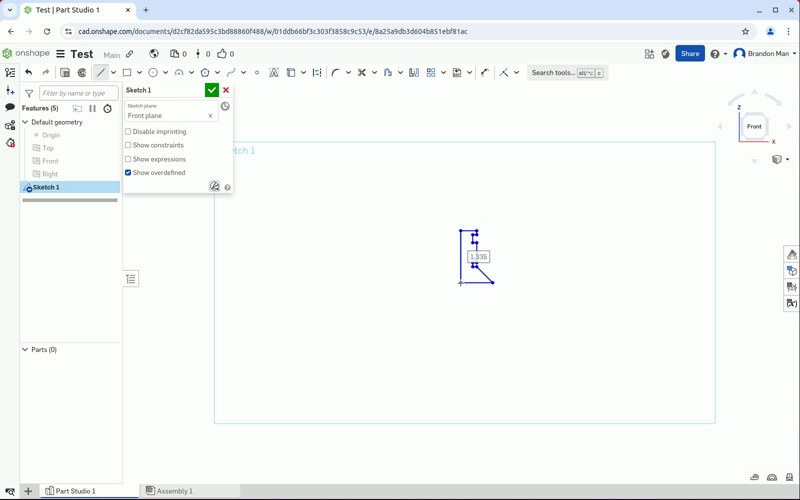
scroll(-6)
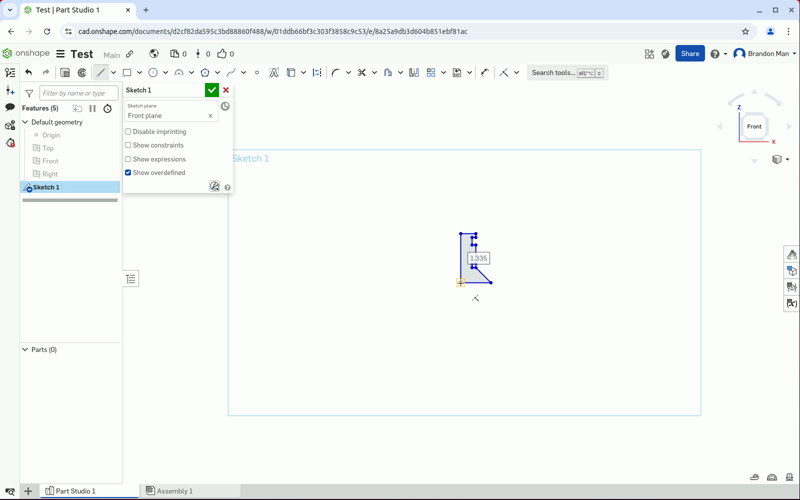
scroll(-6)
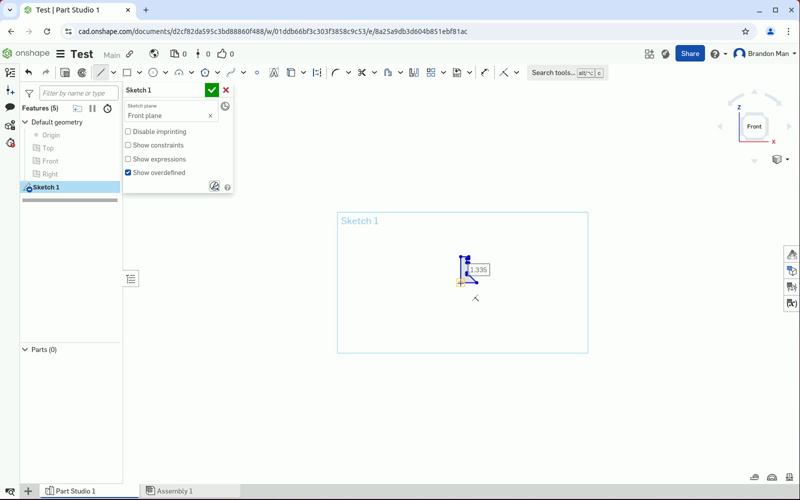
scroll(-6)
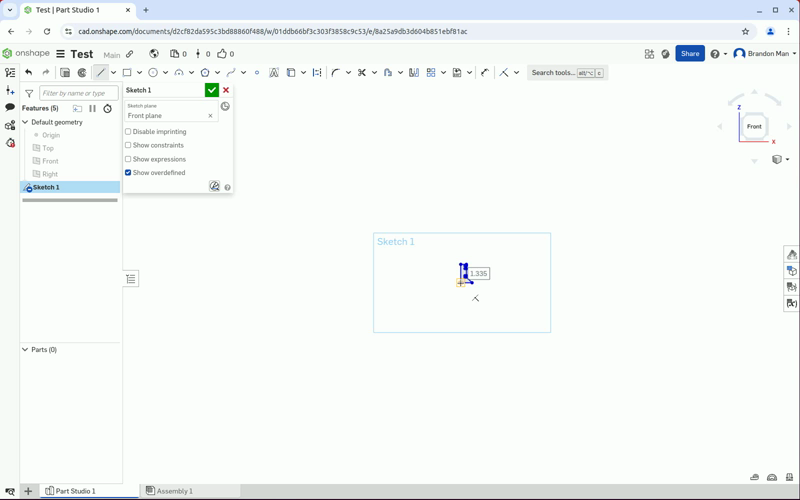
scroll(-6)
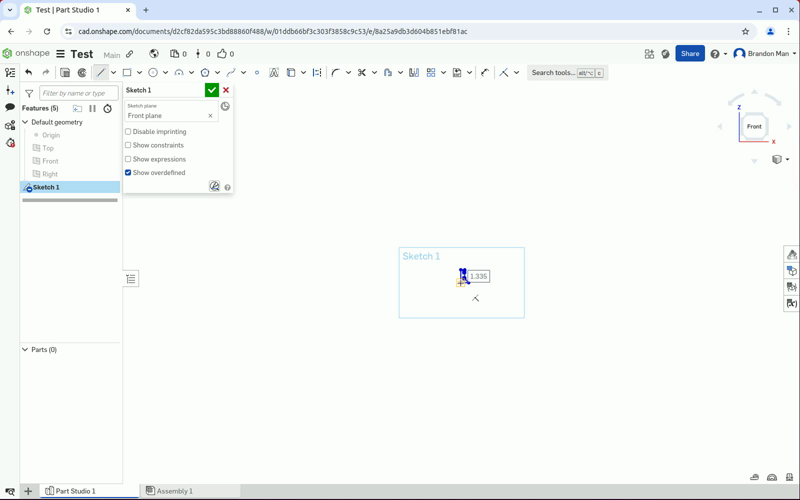
scroll(-6)
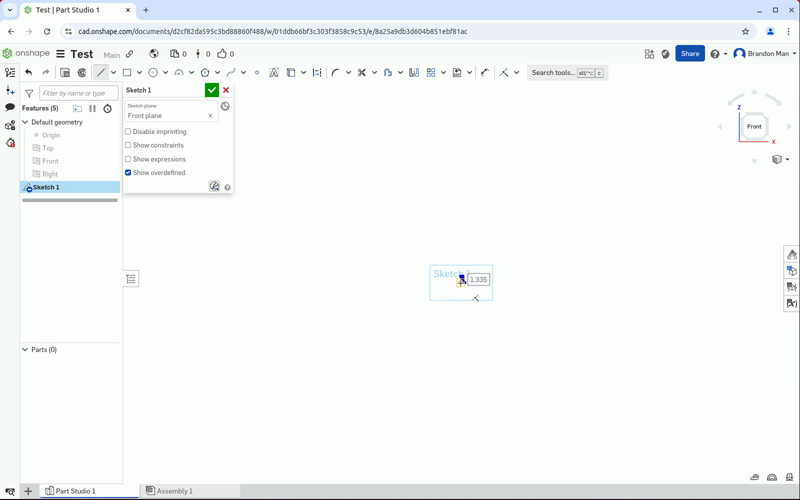
key(esc)
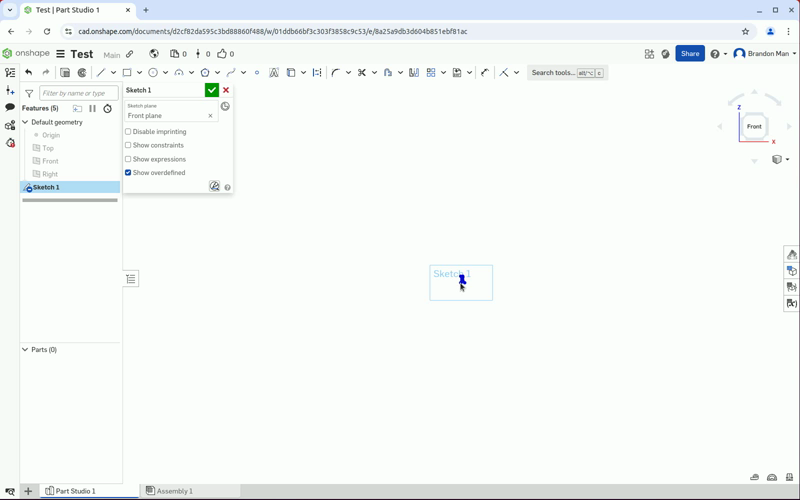
mouse_move(460, 279)
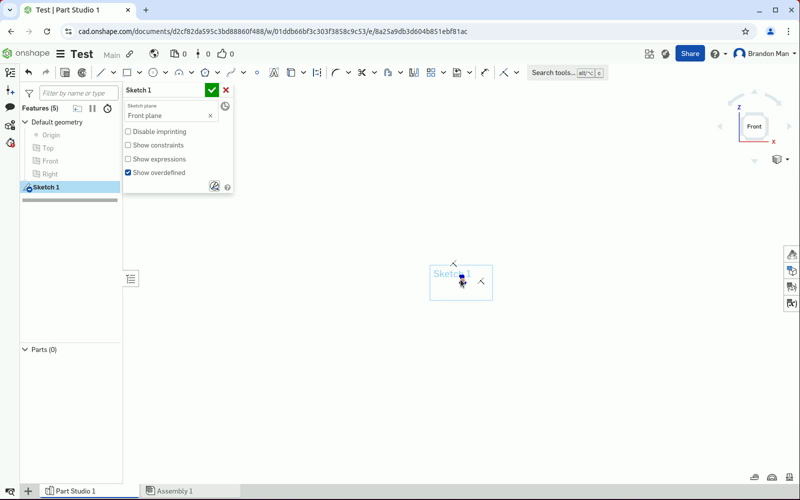
scroll(6)
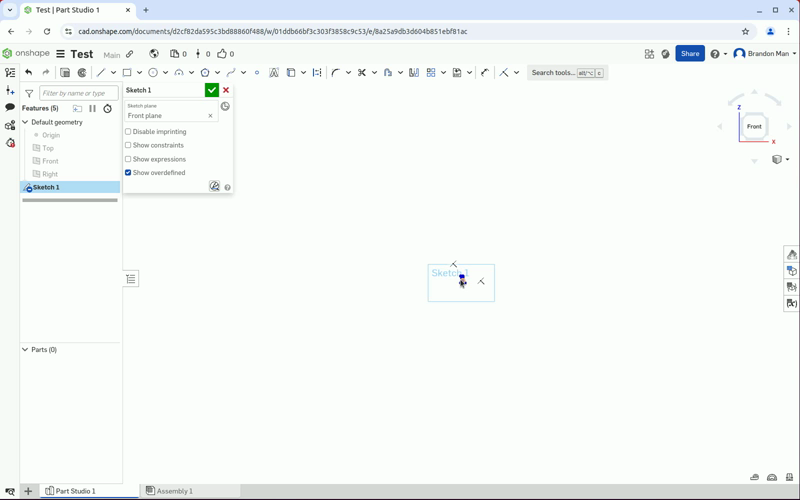
scroll(6)
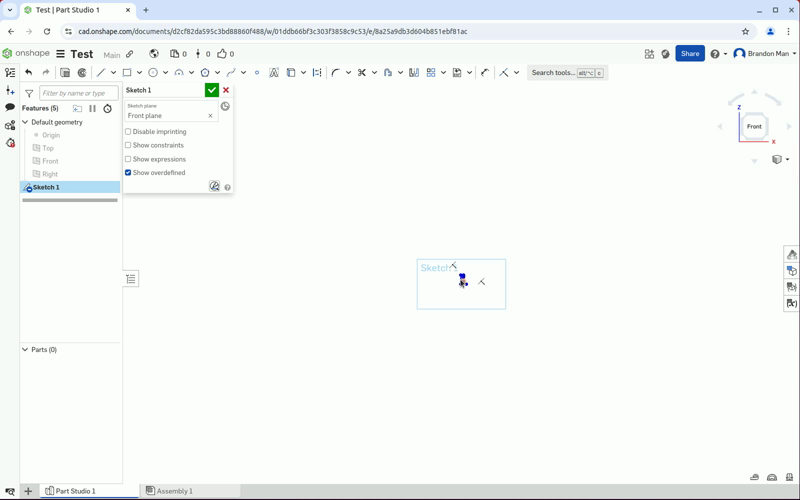
scroll(6)
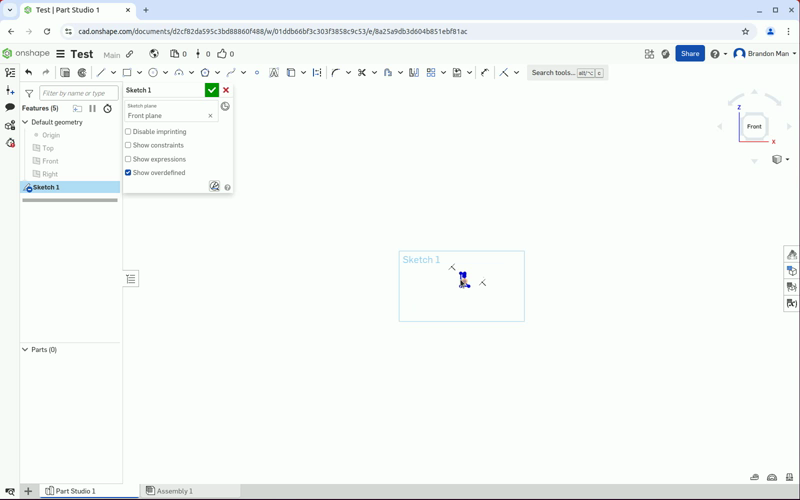
scroll(6)
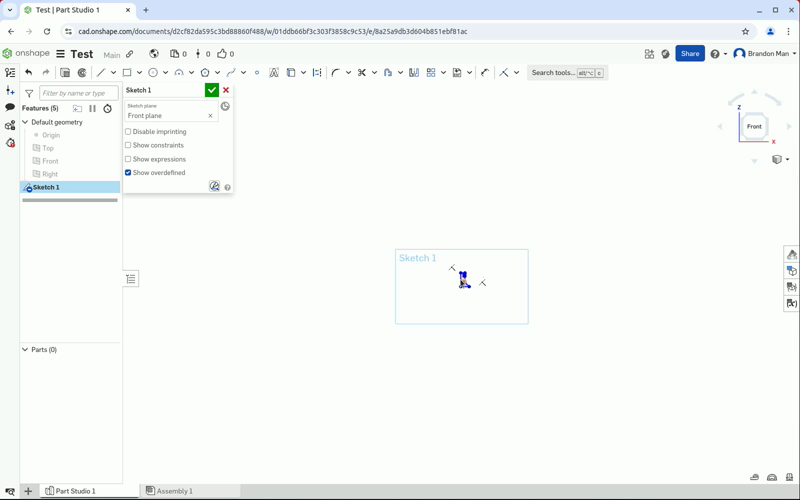
scroll(6)
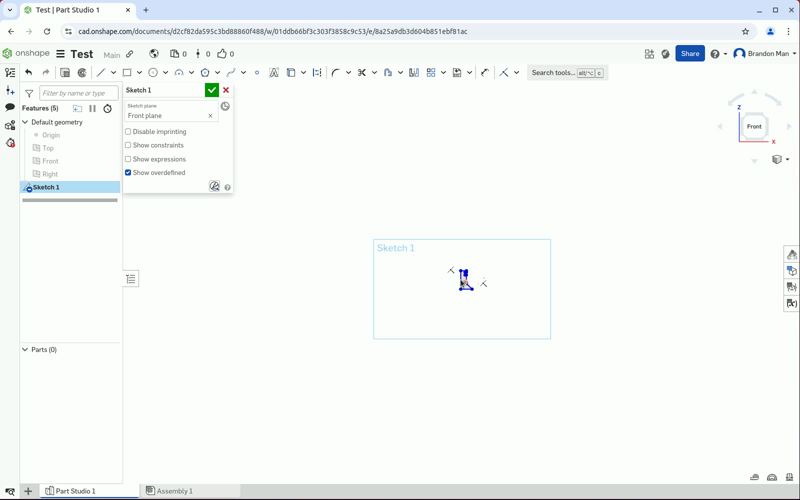
scroll(6)
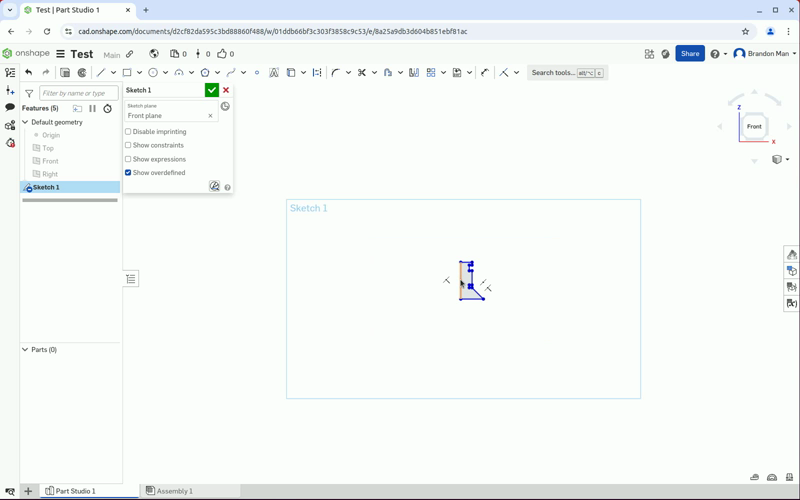
scroll(6)
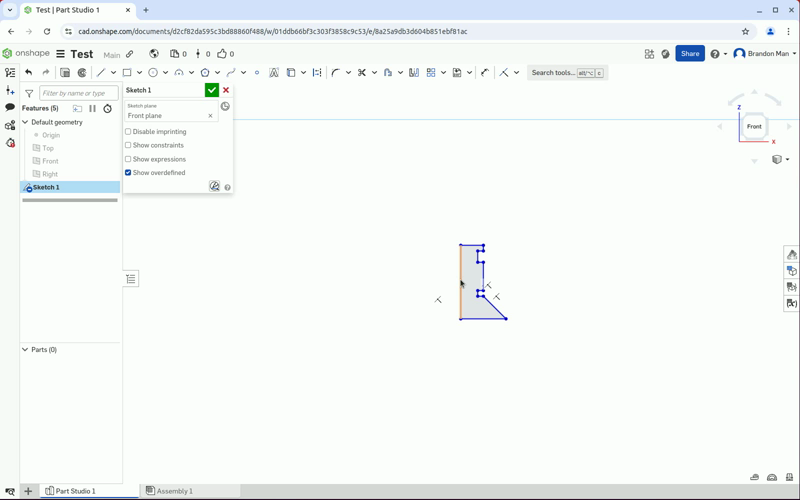
click(460, 279)
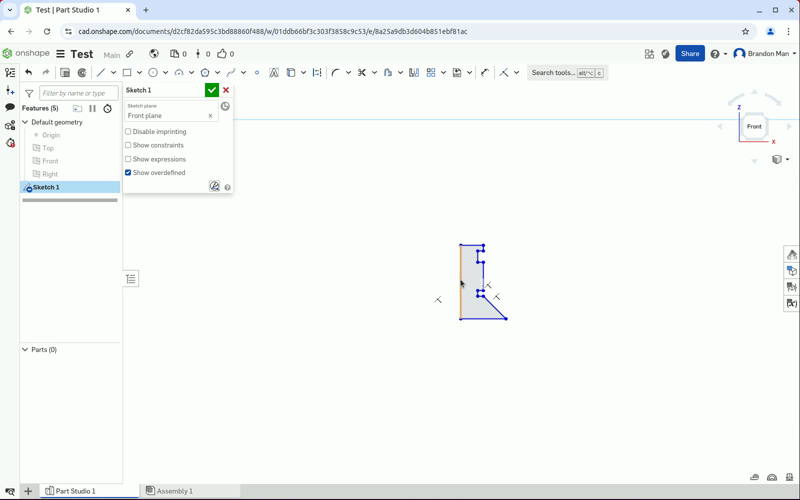
scroll(-6)
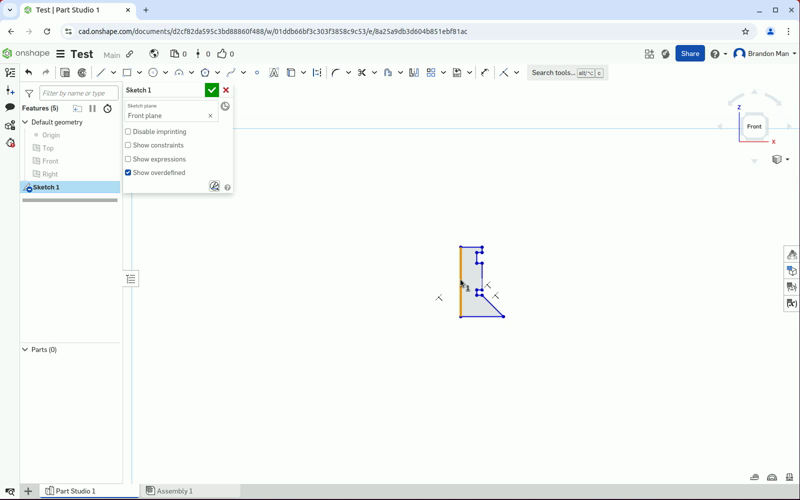
scroll(-6)
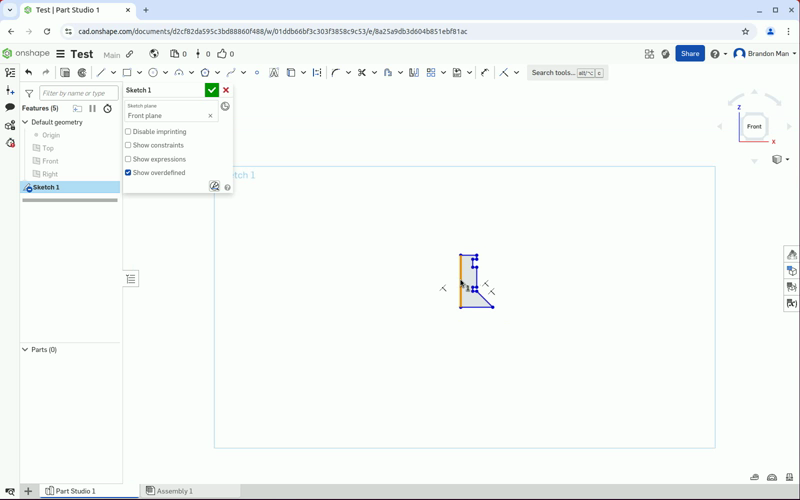
scroll(-6)
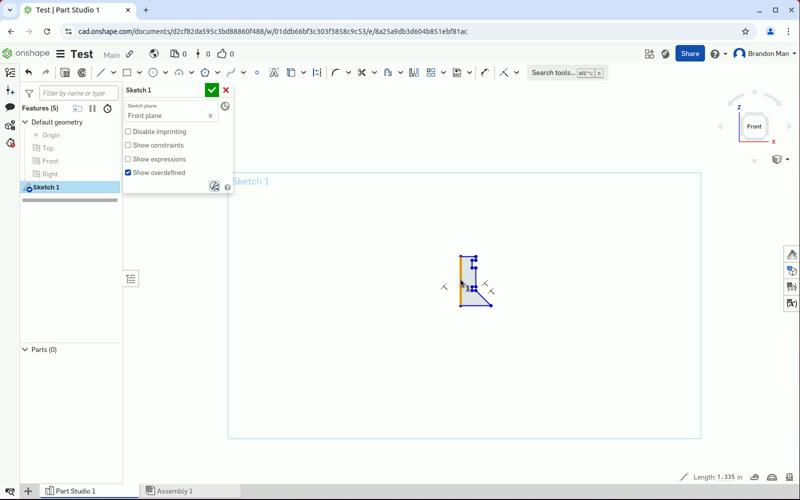
scroll(-6)
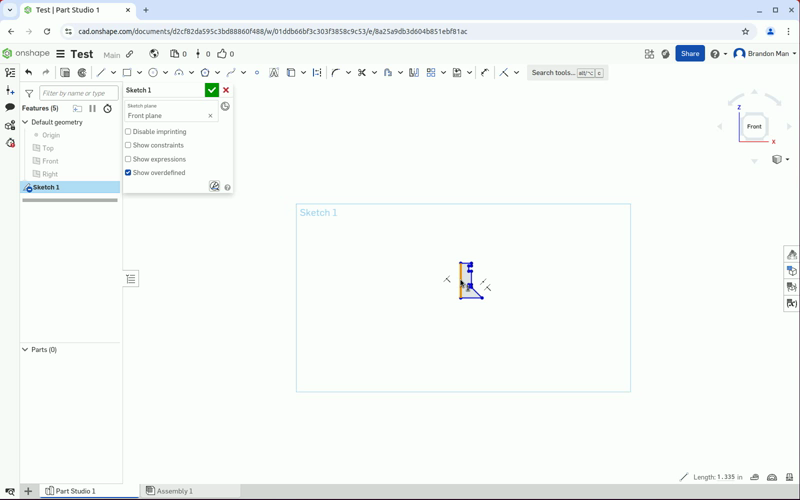
scroll(-6)
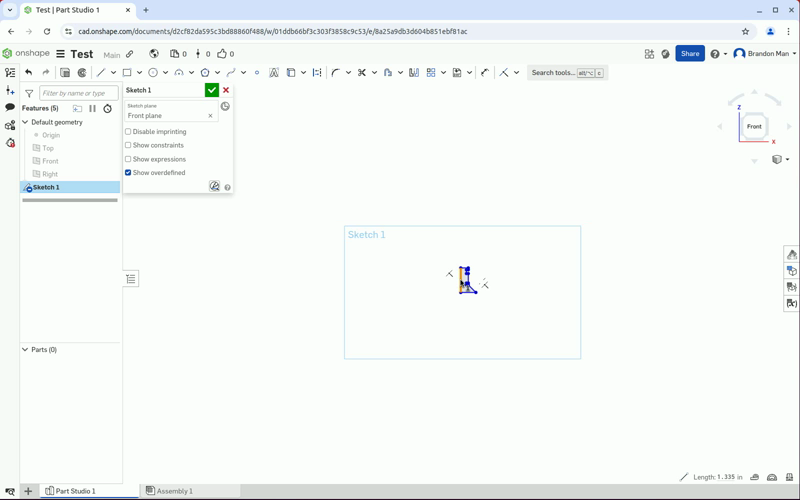
scroll(-6)
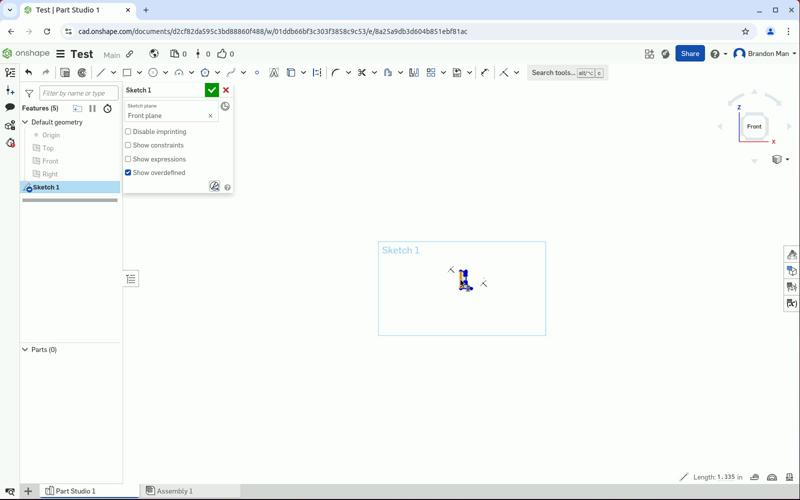
scroll(-6)
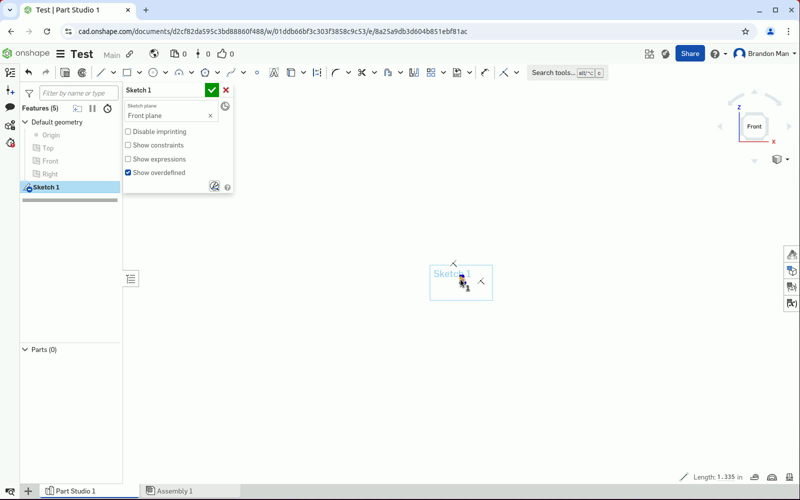
mouse_move(73, 352)
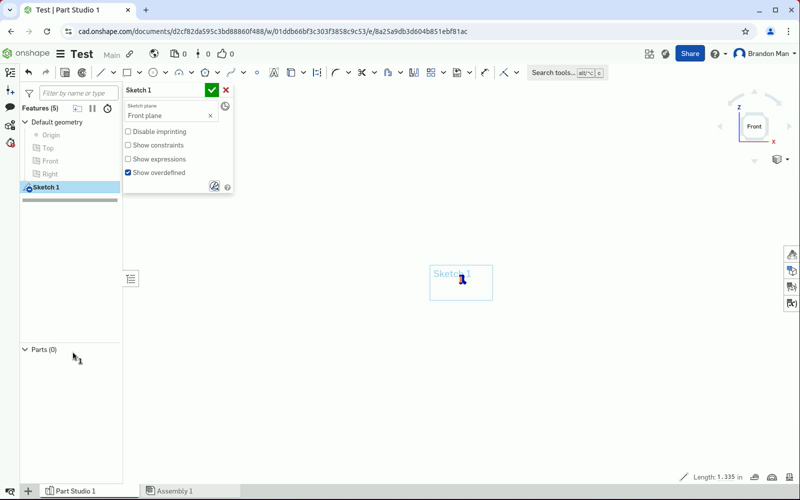
key(shift+y)
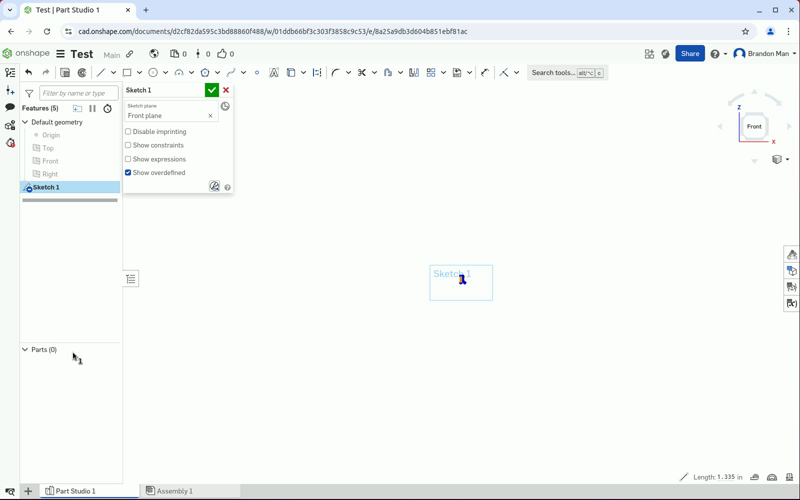
key(shift+e)
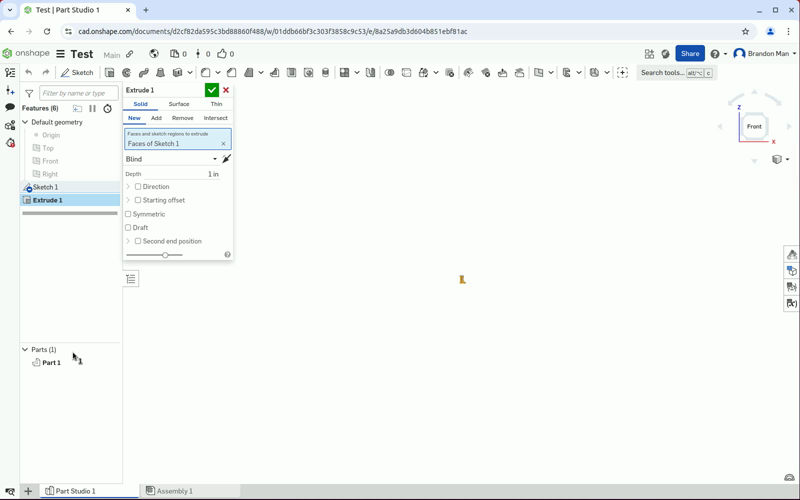
mouse_move(143, 106)
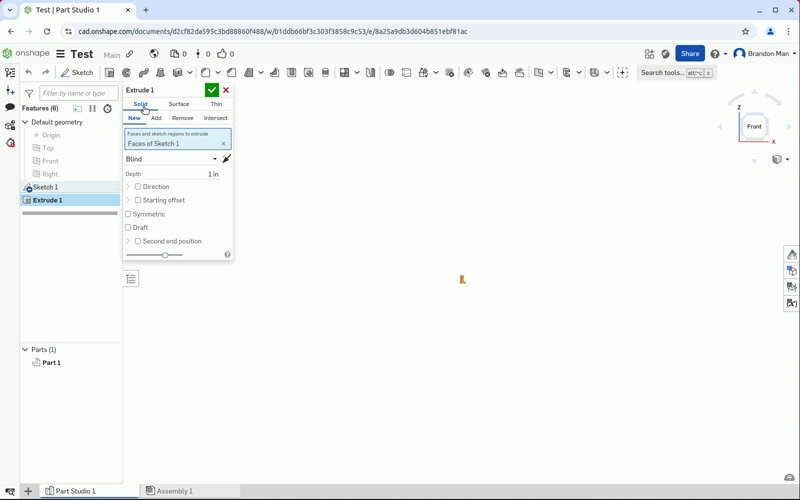
click(143, 106)
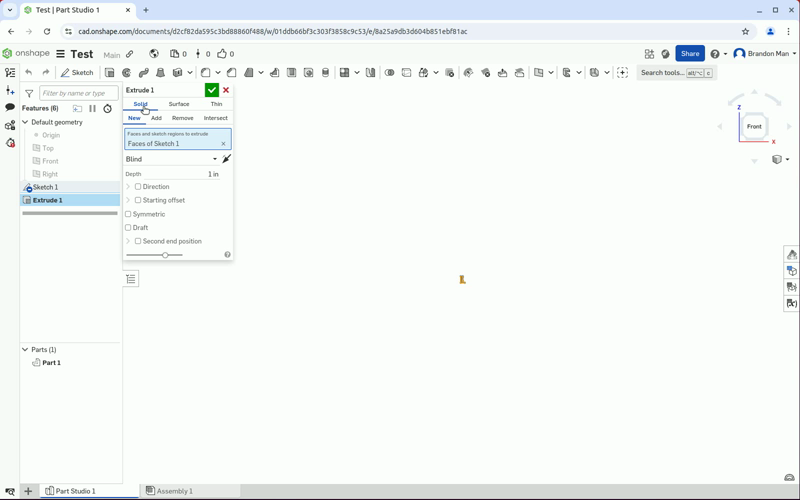
mouse_move(137, 120)
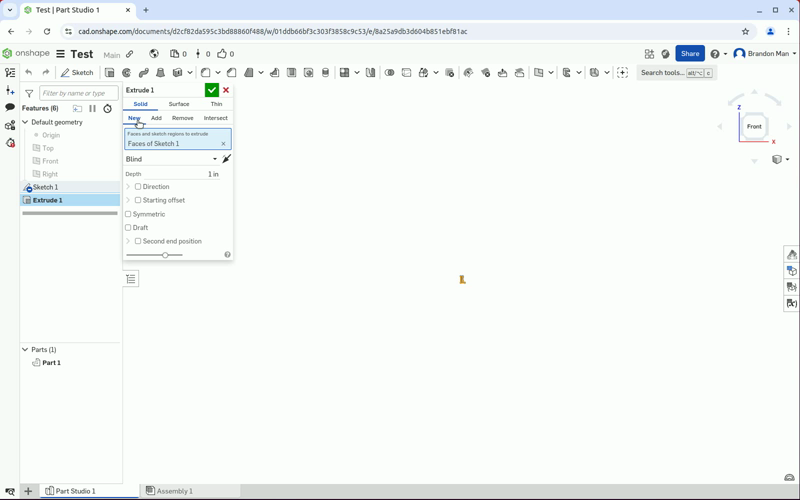
click(137, 120)
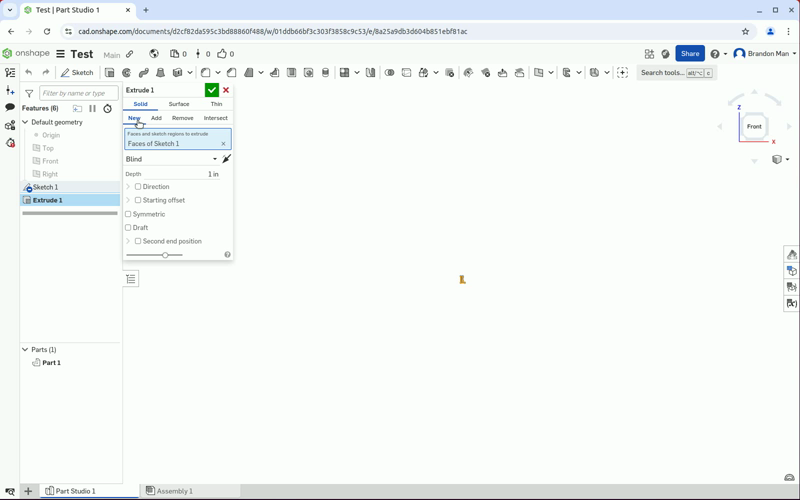
key(tab, 4)
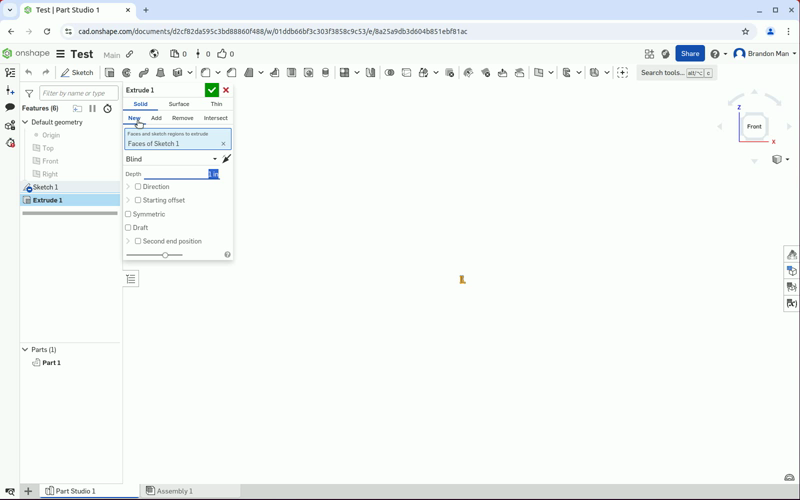
text(23.108)
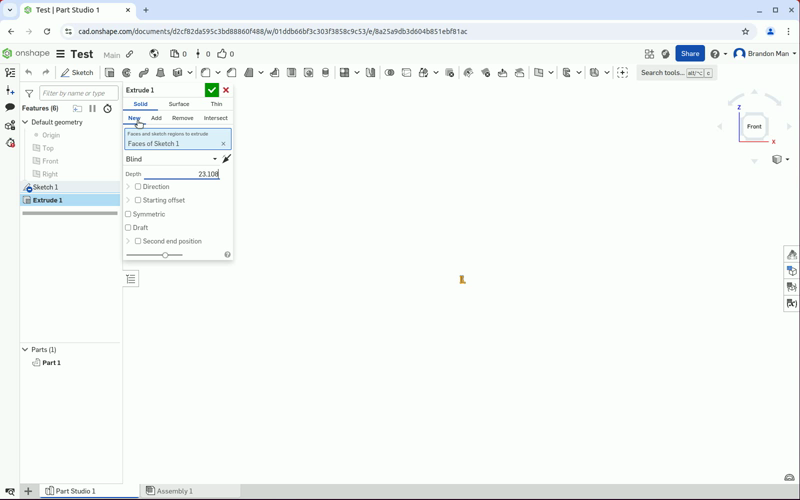
key(enter)
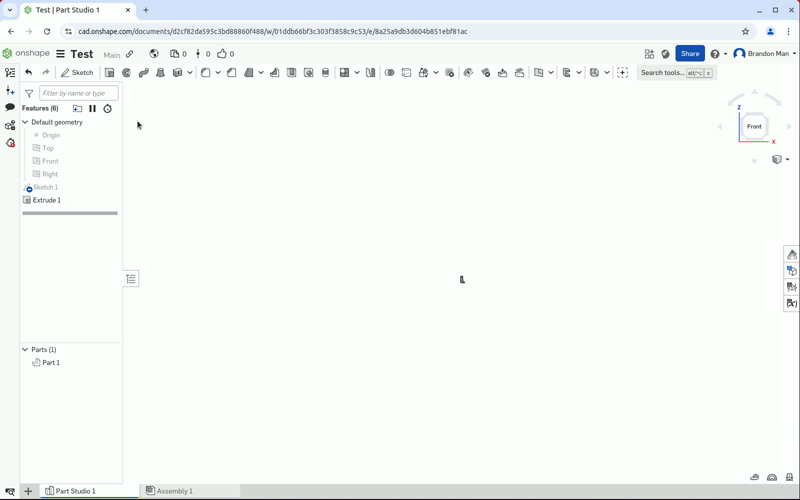
key(shift+h)
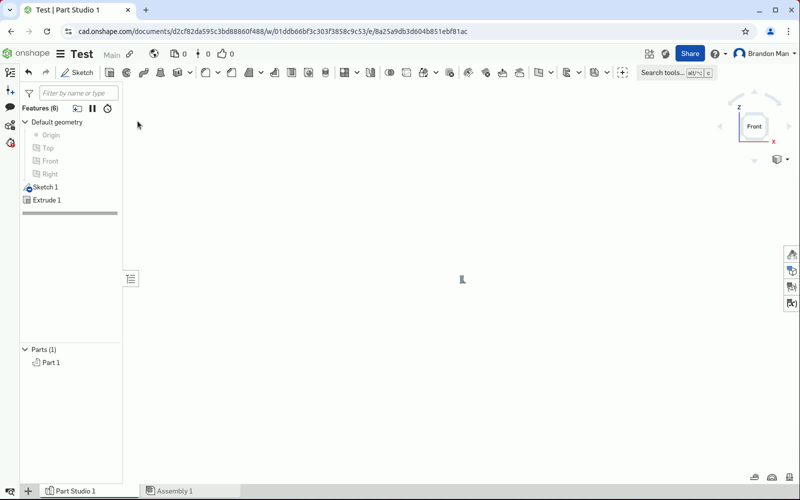
key(shift+h)
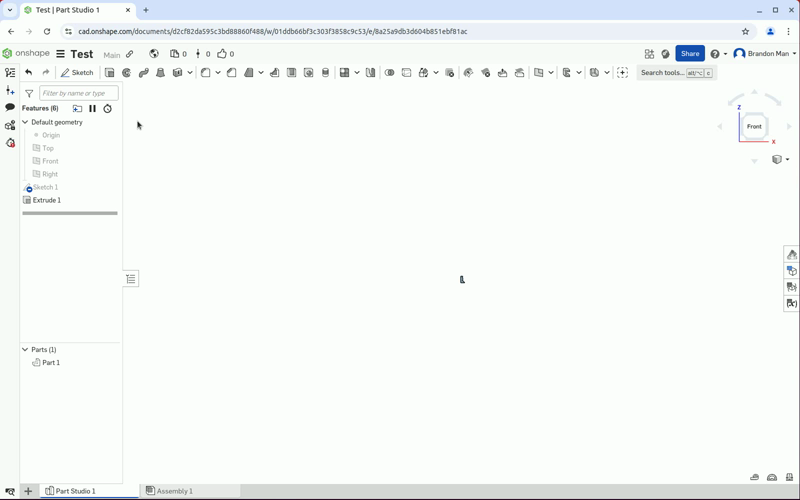
mouse_move(73, 189)
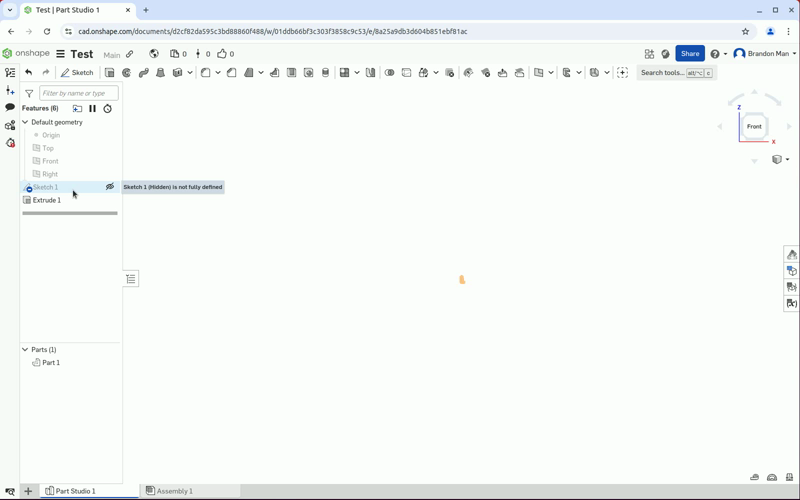
click(73, 189)
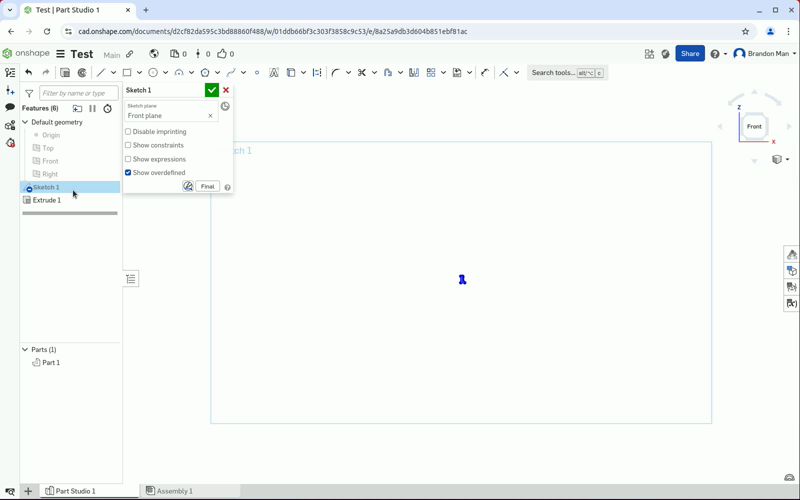
mouse_move(229, 92)
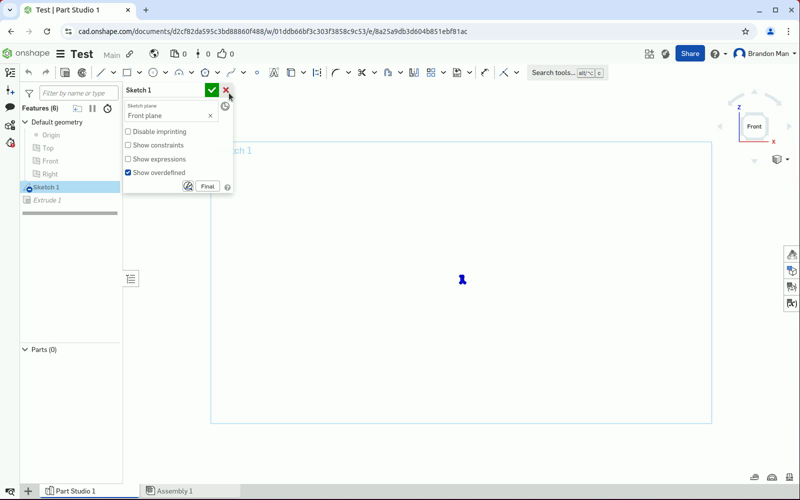
click(229, 92)
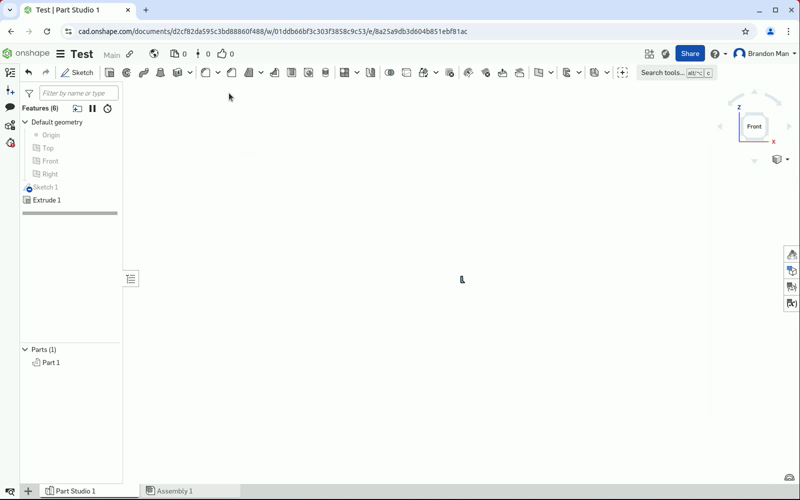
mouse_move(73, 352)
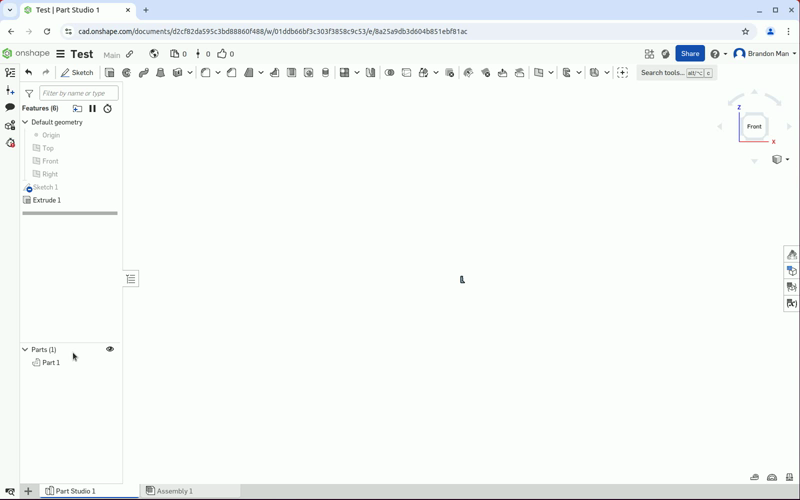
key(y)
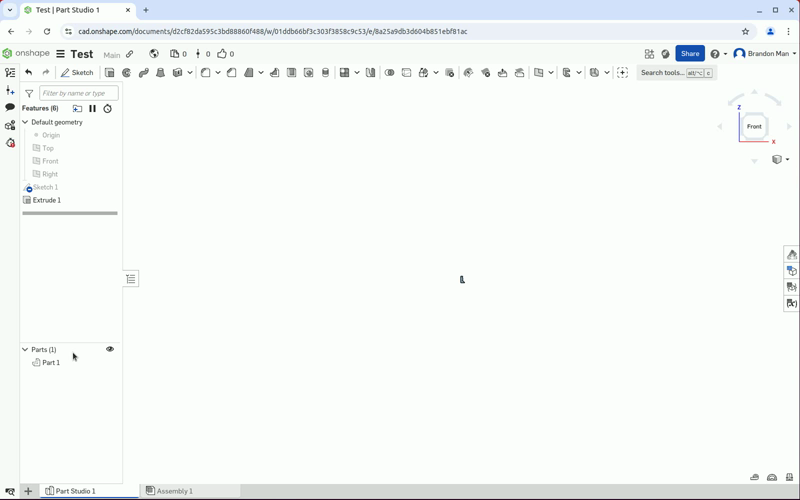
key(shift+p)
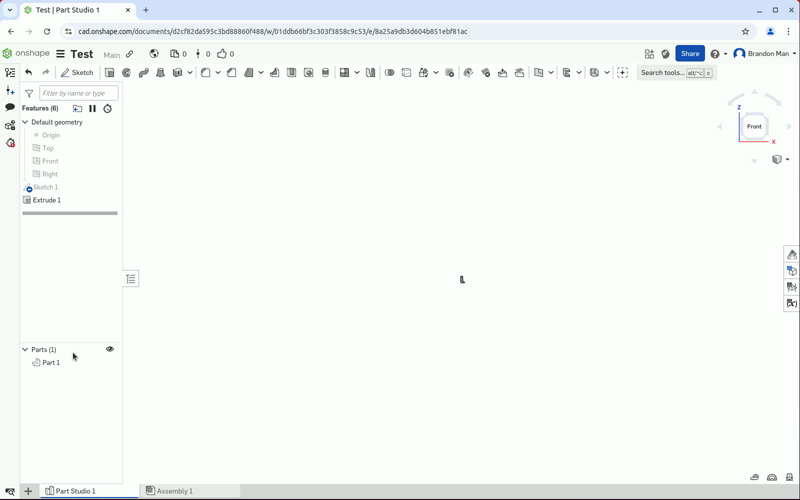
key(space)
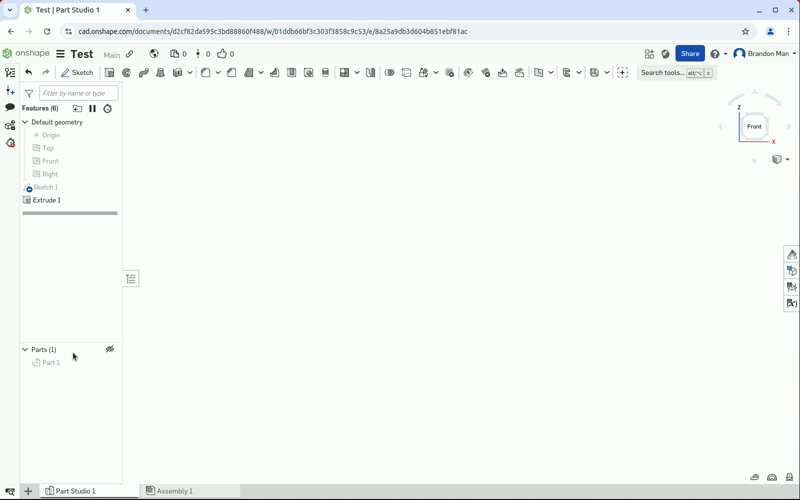
key_down(shift)
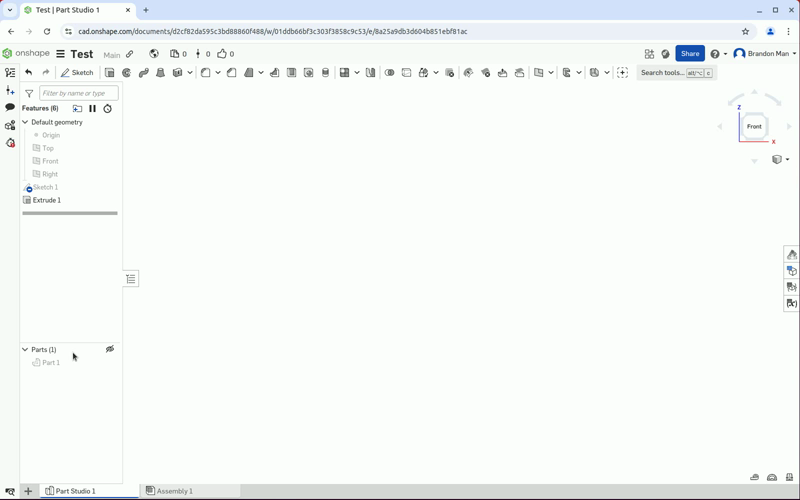
key(down)
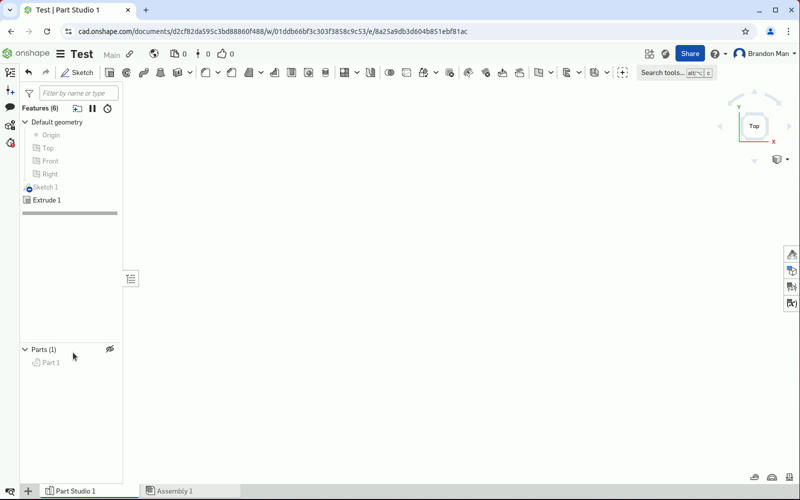
key_up(shift)
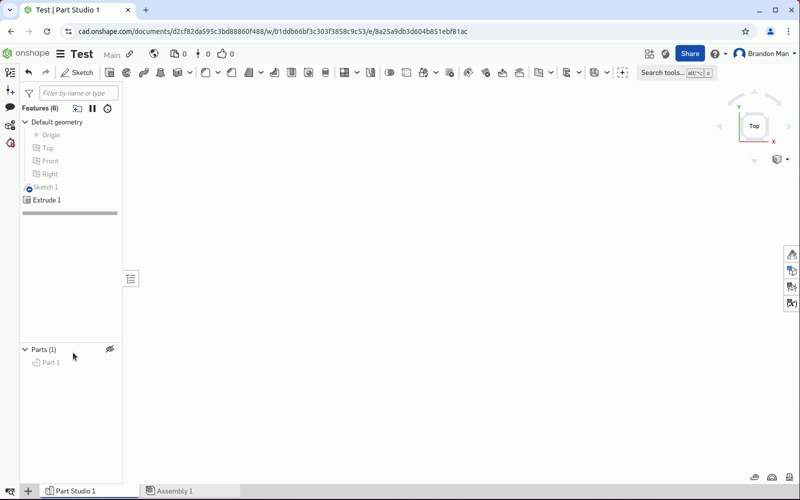
mouse_move(73, 352)
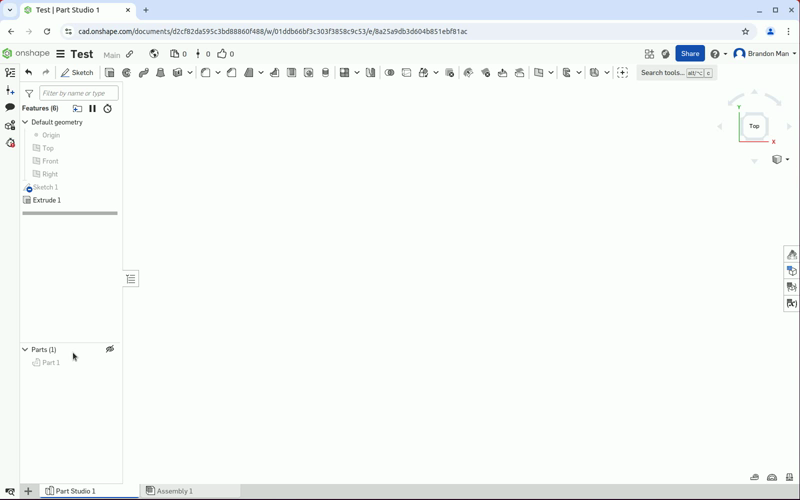
key(shift+y)
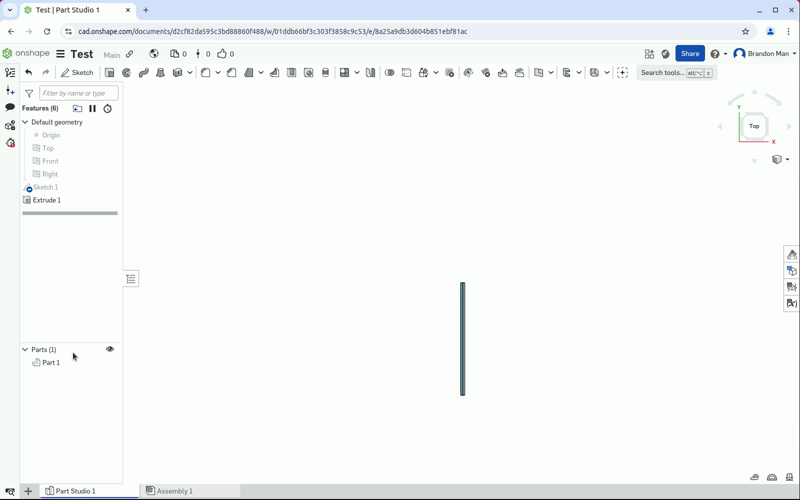
mouse_move(541, 75)
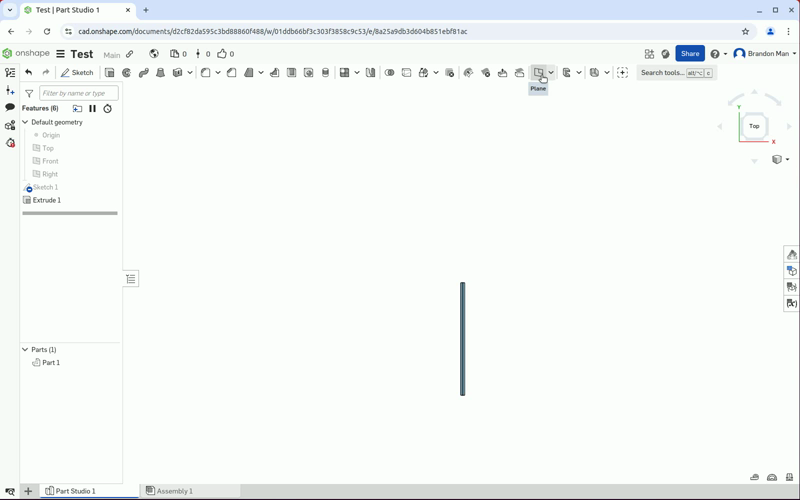
click(541, 75)
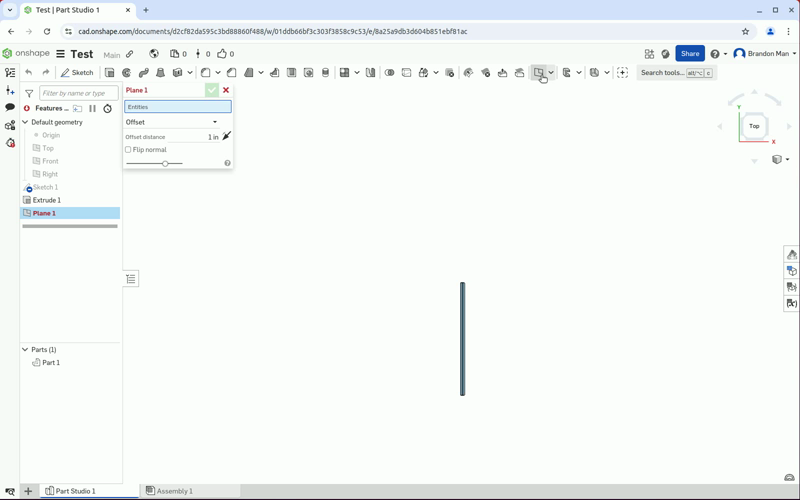
mouse_move(73, 150)
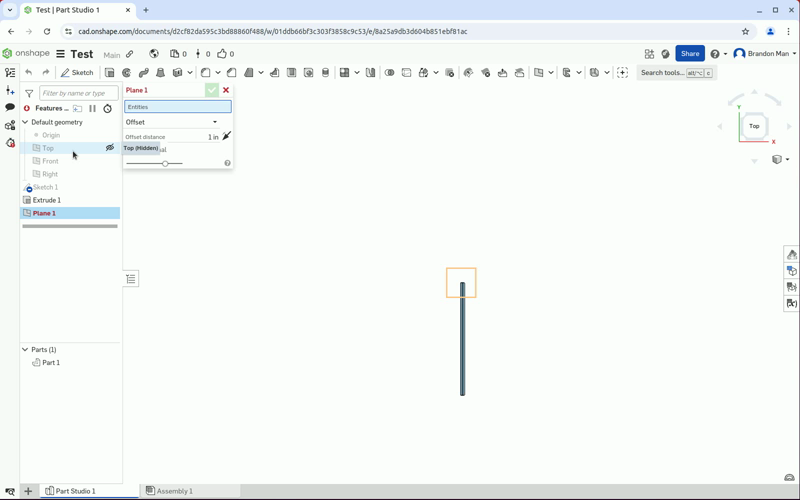
click(73, 150)
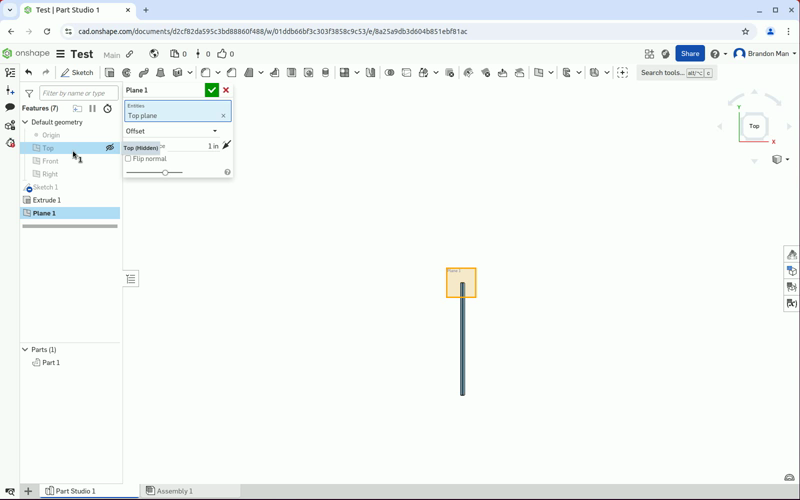
key(tab, 2)
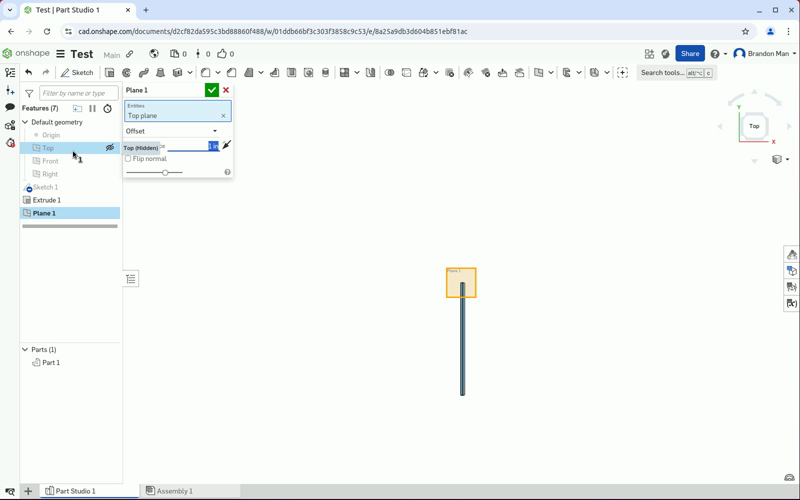
text(1.202)
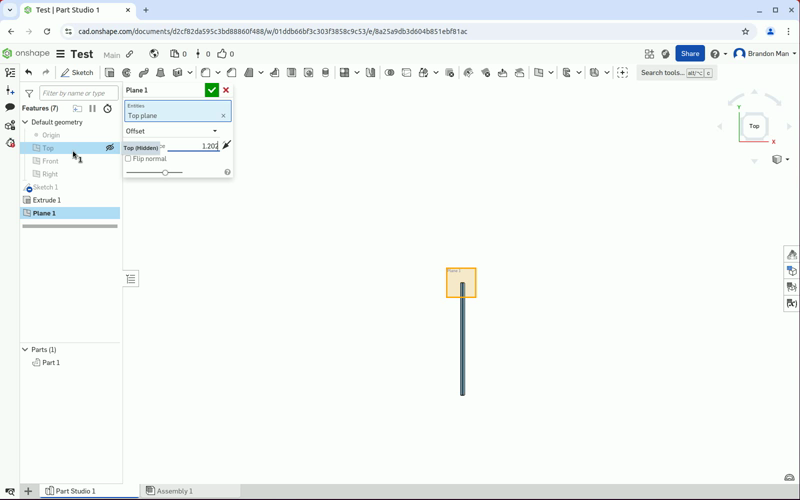
key(enter, 2)
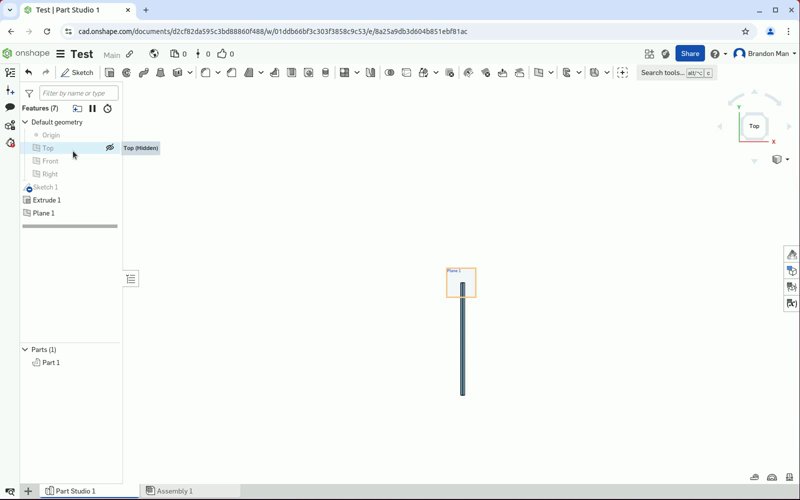
key(shift+s)
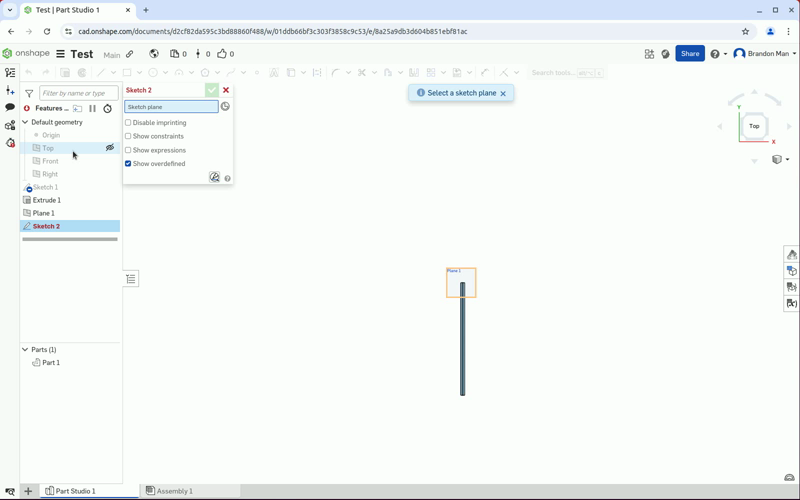
mouse_move(73, 215)
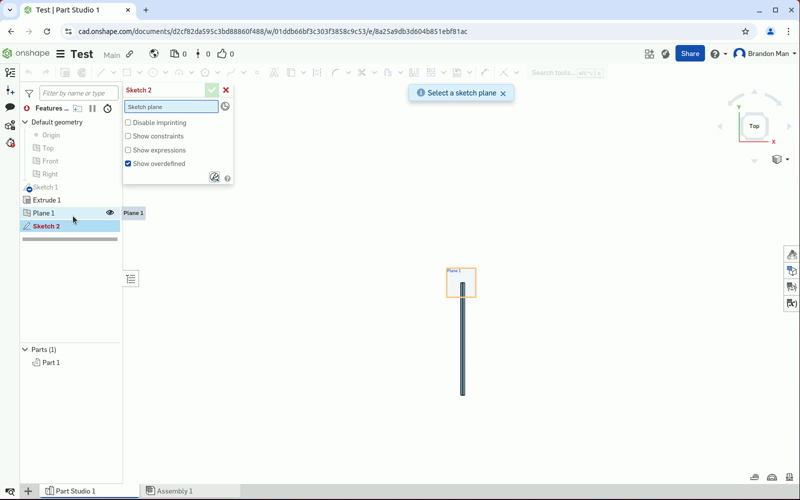
click(73, 215)
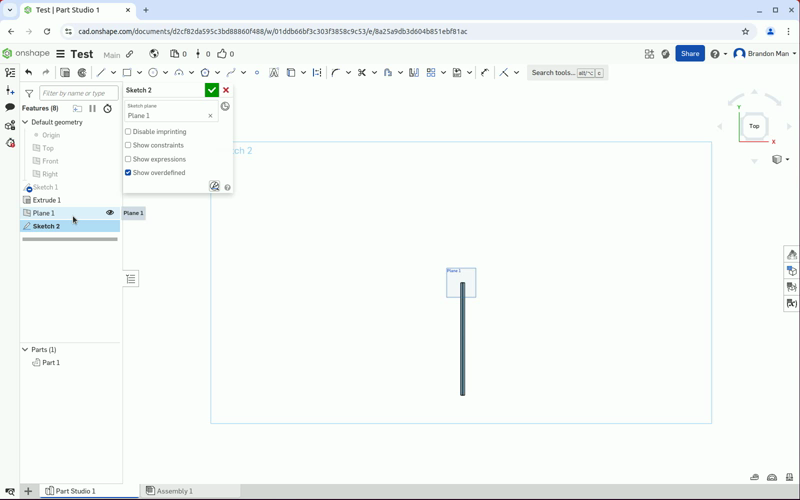
mouse_move(73, 352)
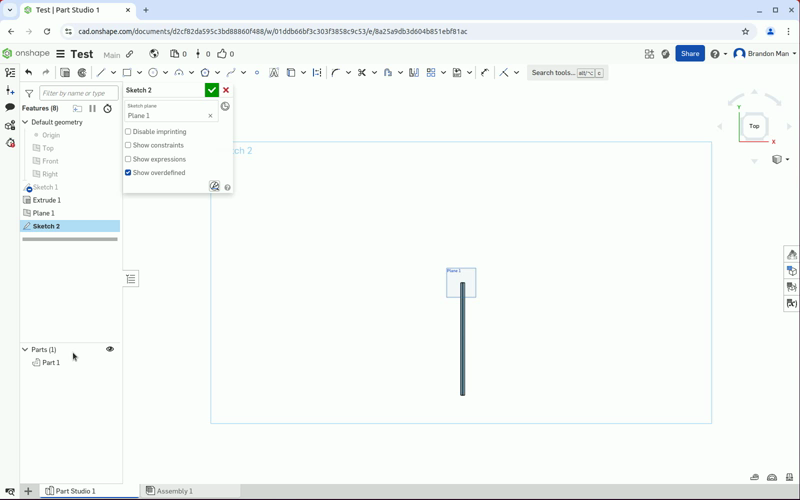
key(y)
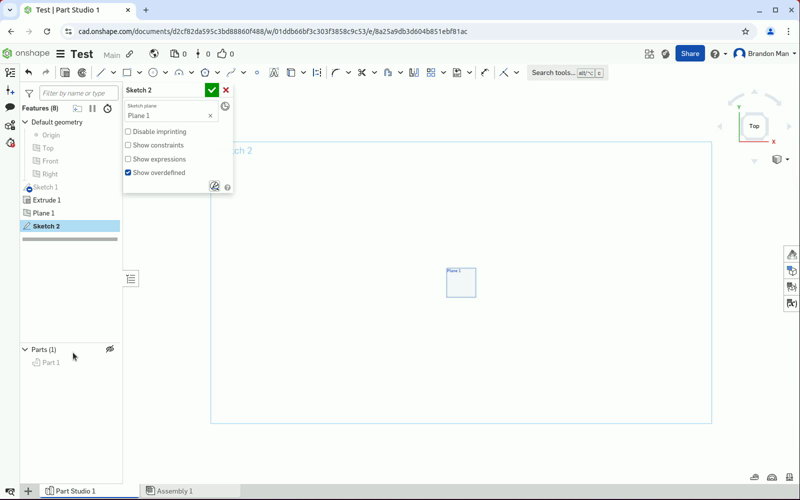
key(l)
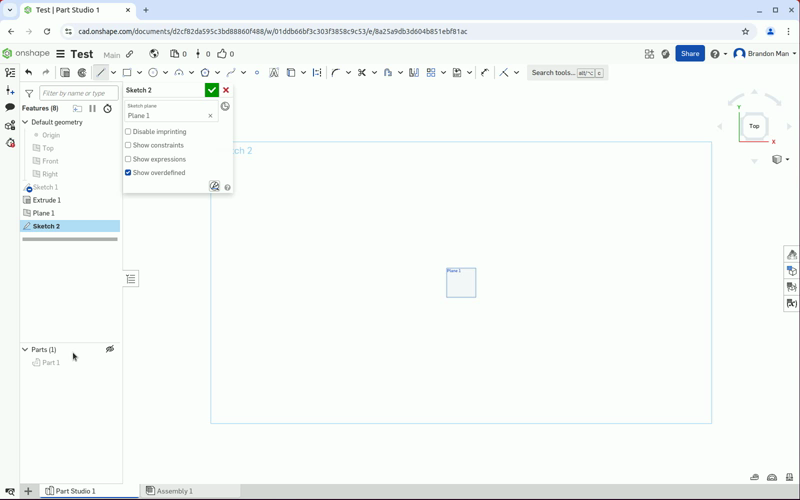
key_down(shift)
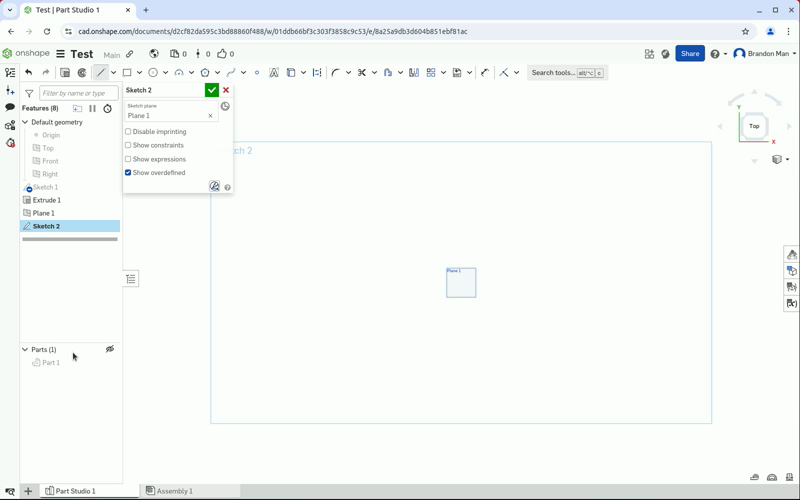
mouse_move(460, 395)
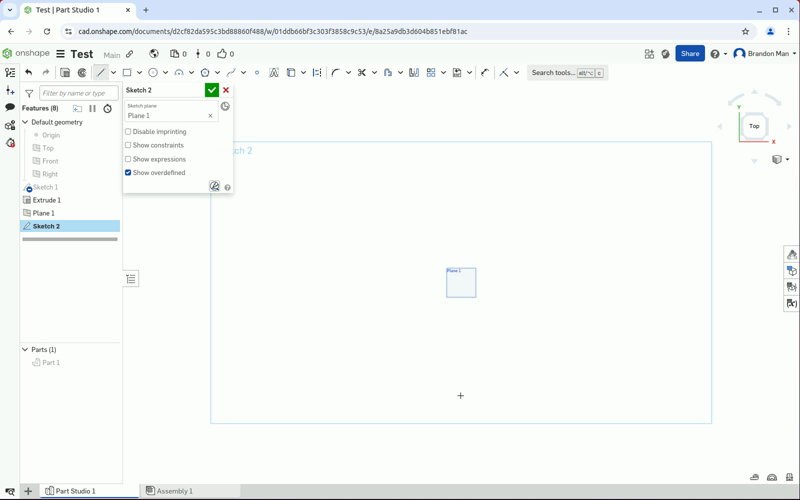
click(460, 395)
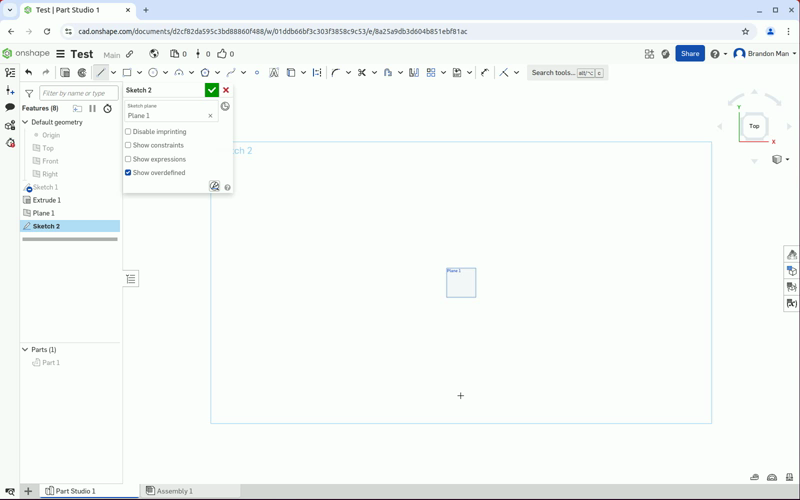
key_up(shift)
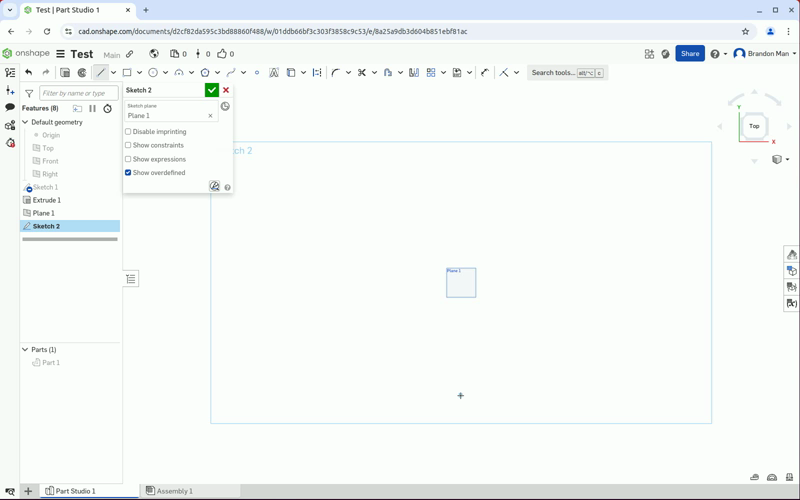
key_down(shift)
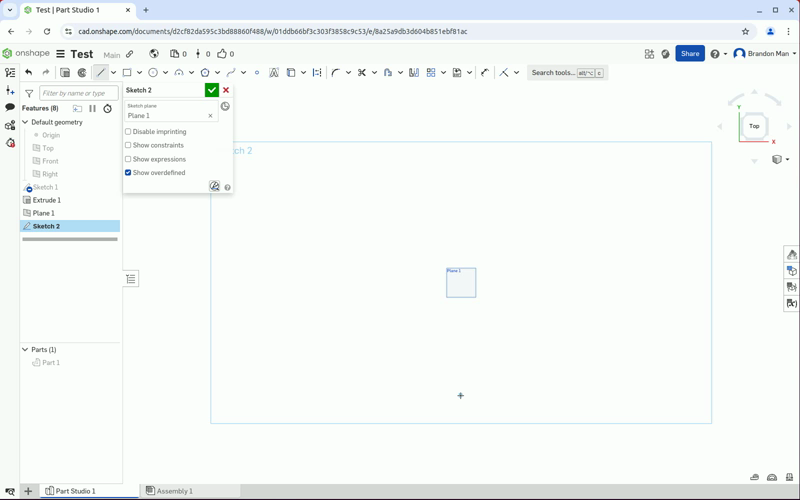
mouse_move(490, 395)
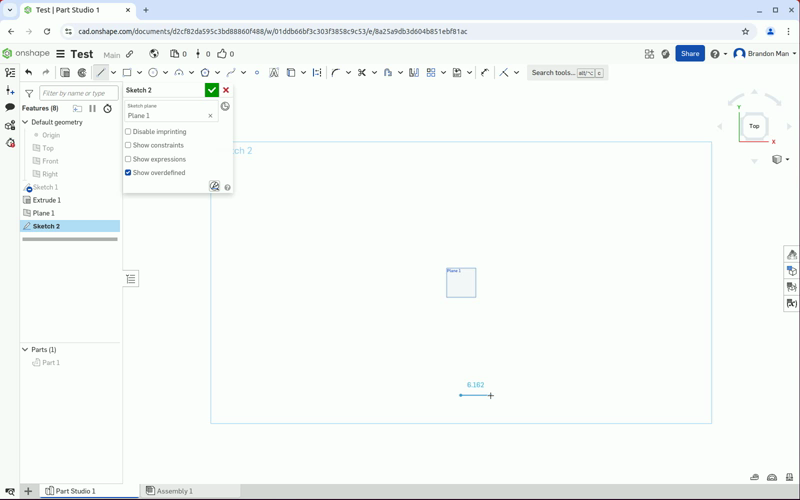
mouse_move(463, 395)
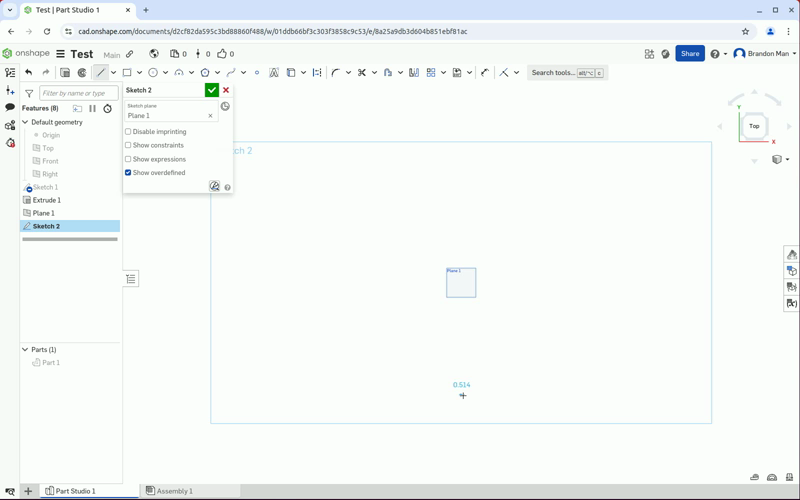
scroll(6)
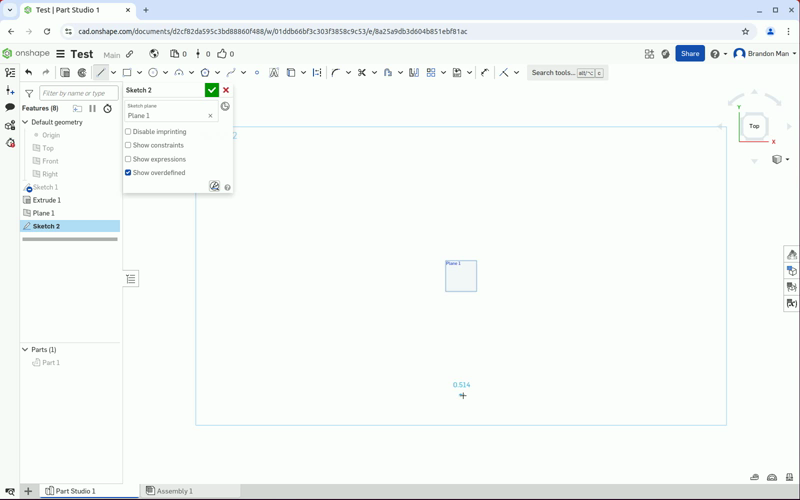
scroll(6)
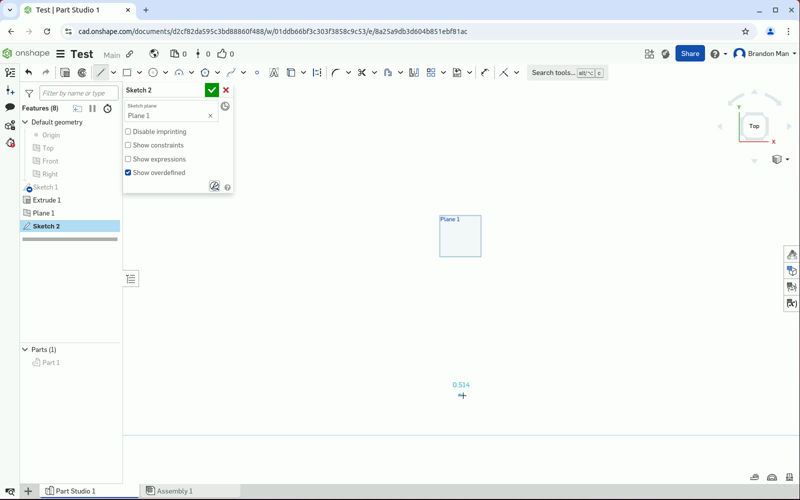
scroll(6)
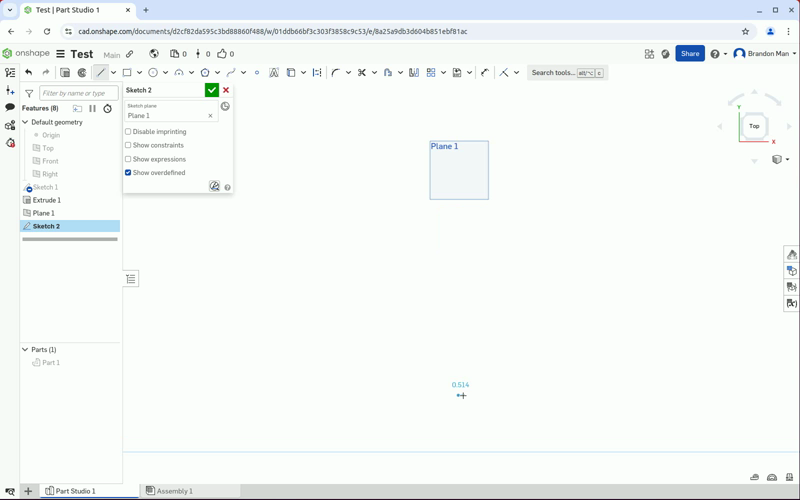
scroll(6)
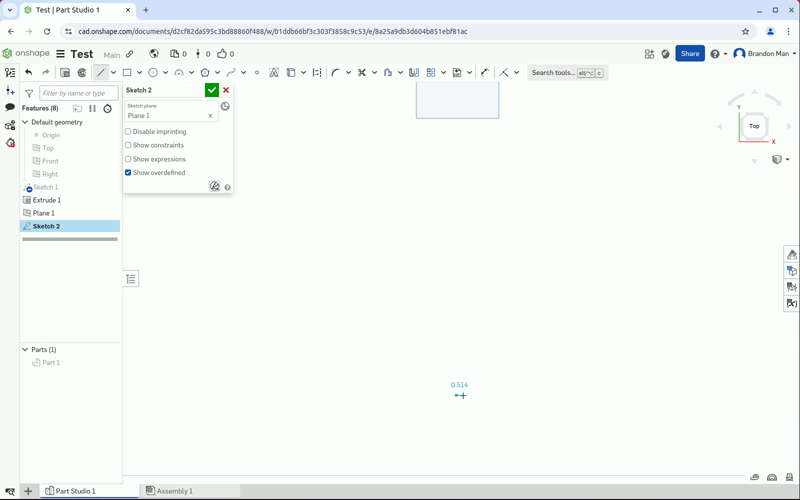
scroll(6)
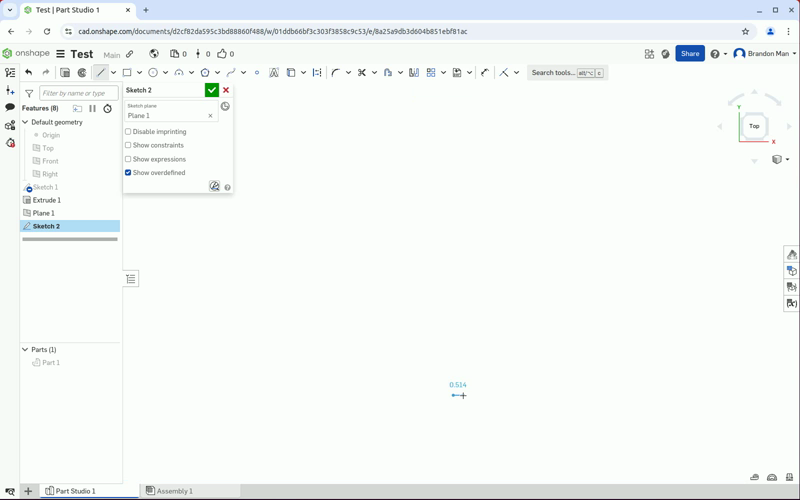
scroll(6)
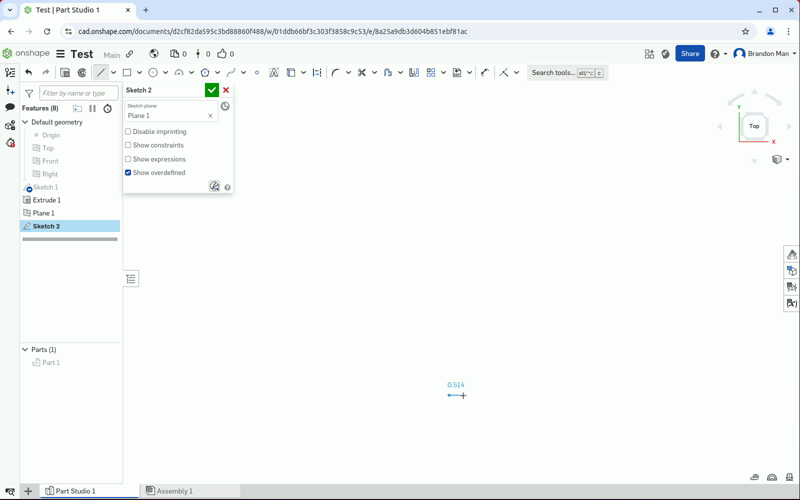
scroll(6)
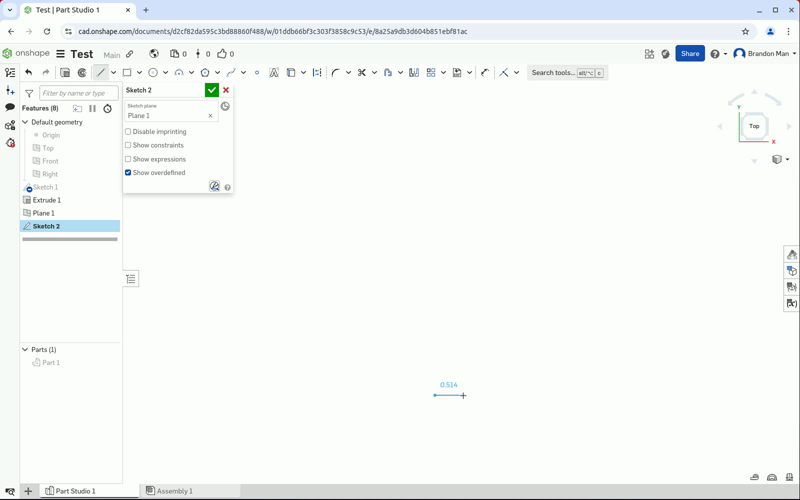
click(463, 395)
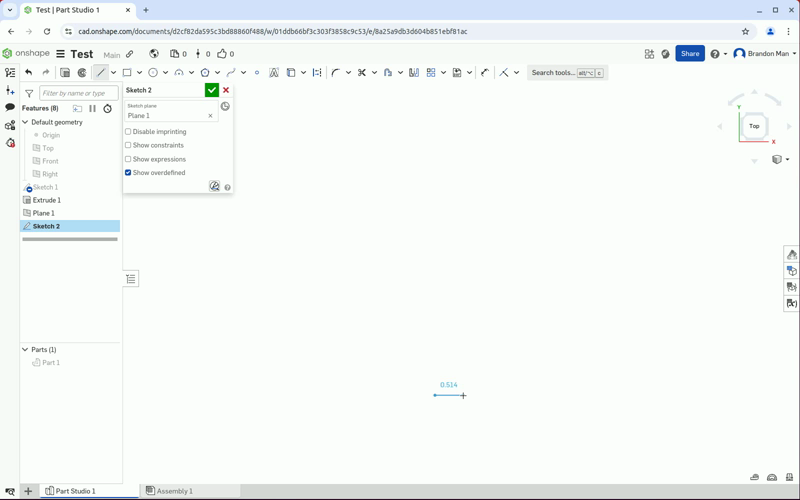
scroll(-6)
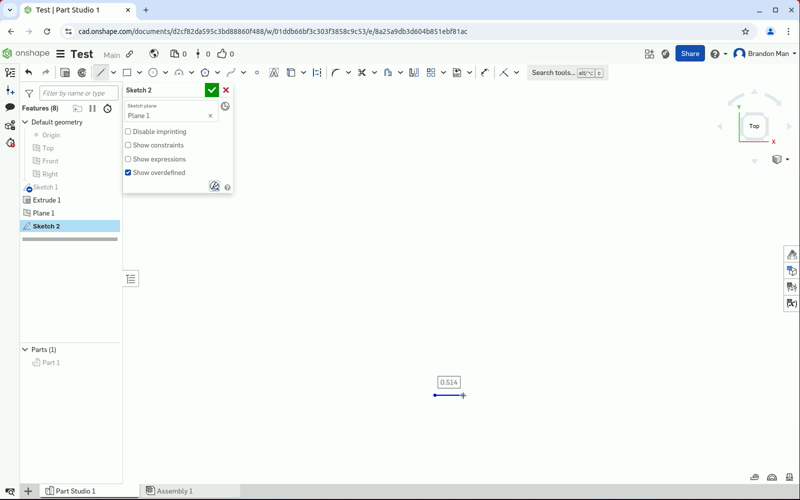
scroll(-6)
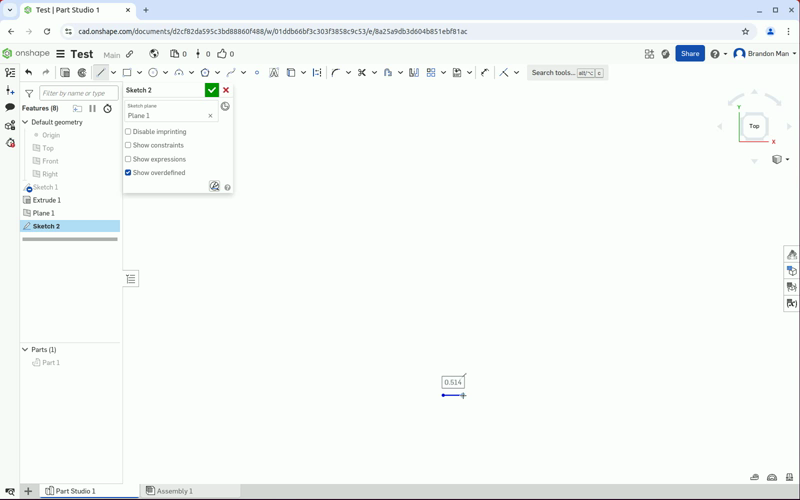
scroll(-6)
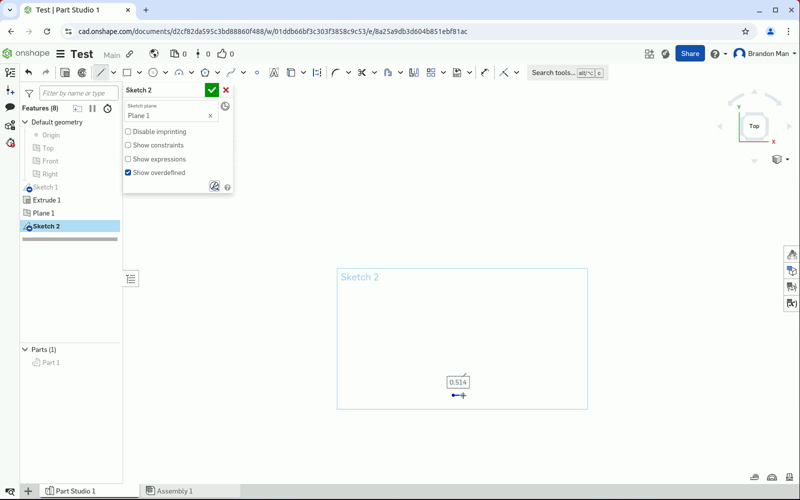
scroll(-6)
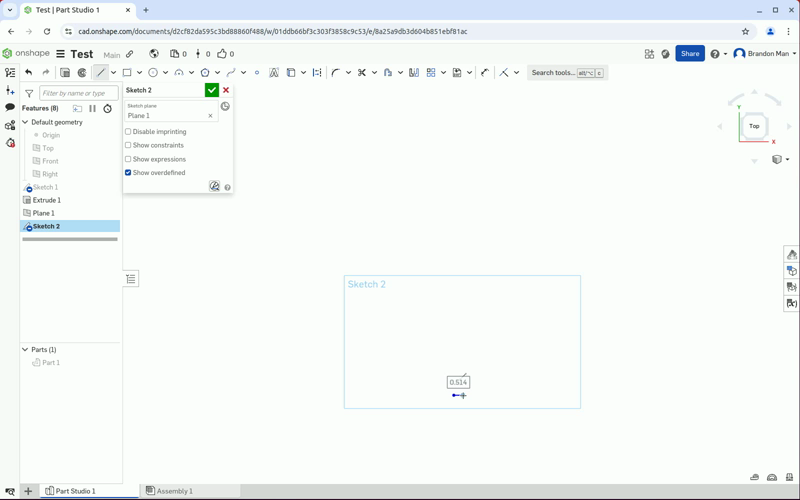
scroll(-6)
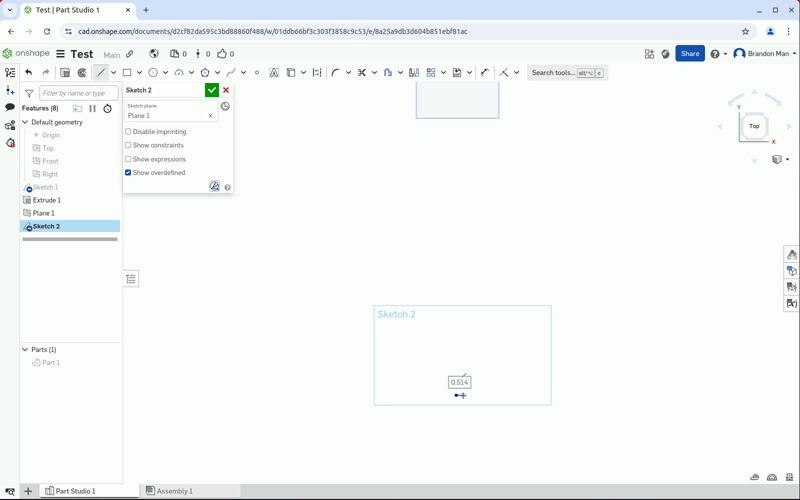
scroll(-6)
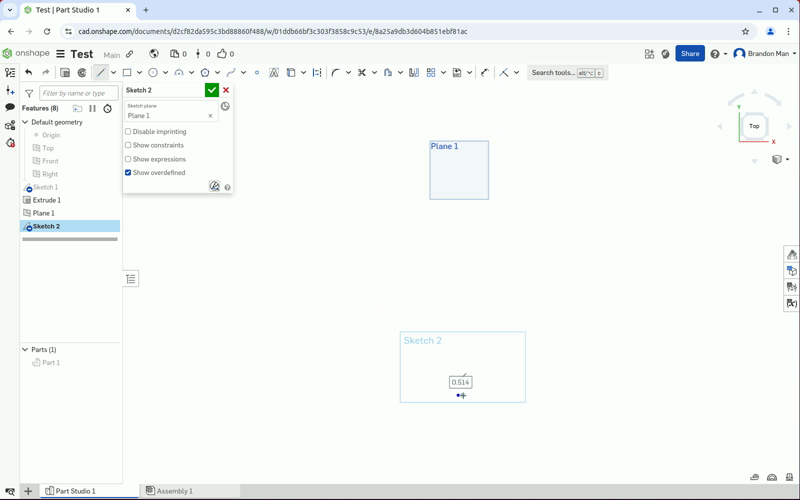
scroll(-6)
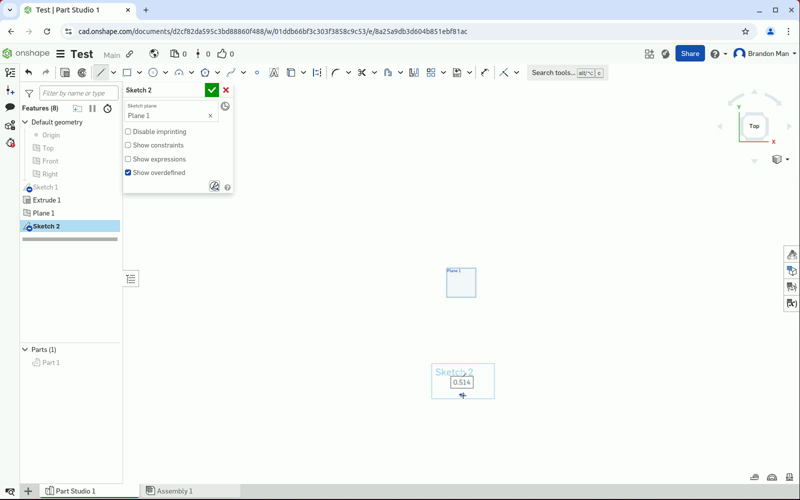
key_up(shift)
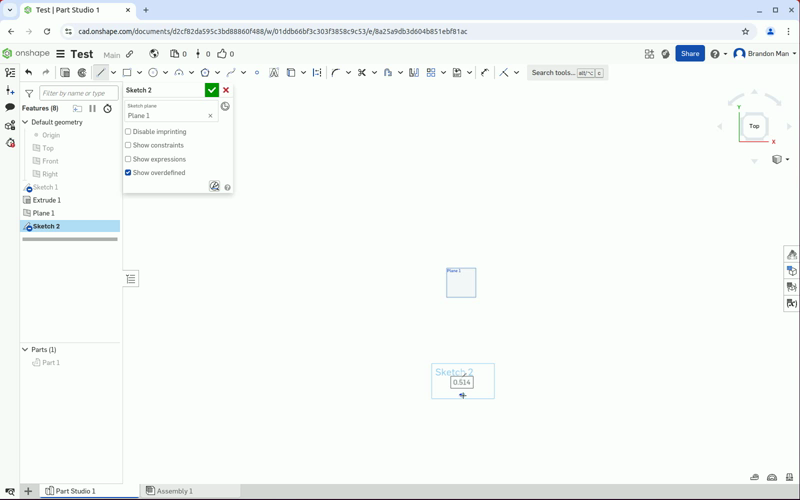
key_down(shift)
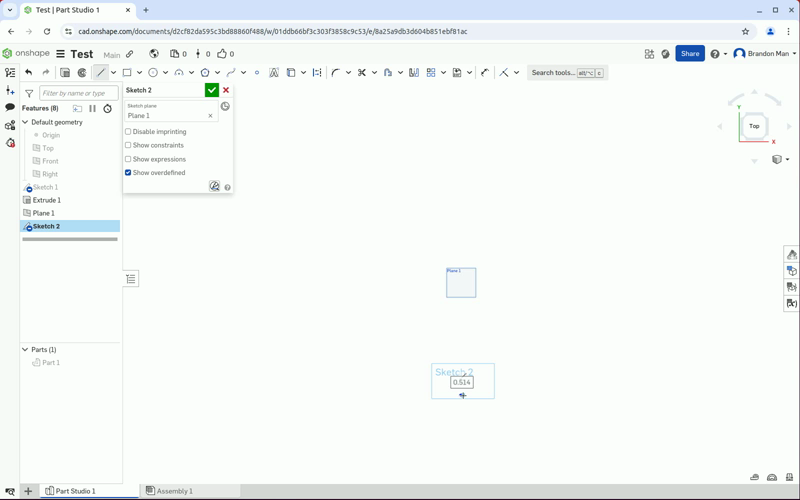
mouse_move(493, 395)
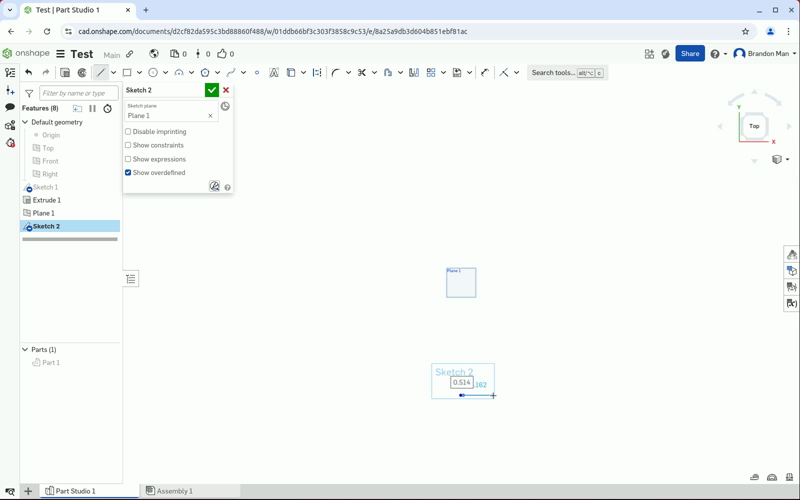
mouse_move(463, 393)
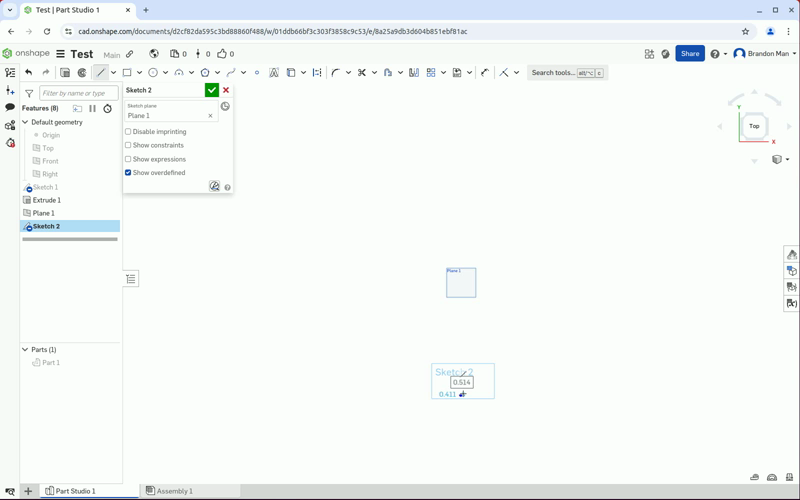
scroll(6)
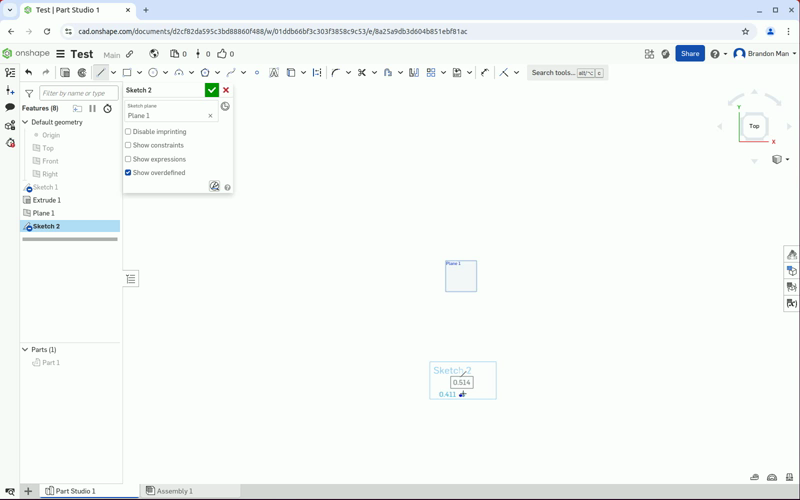
scroll(6)
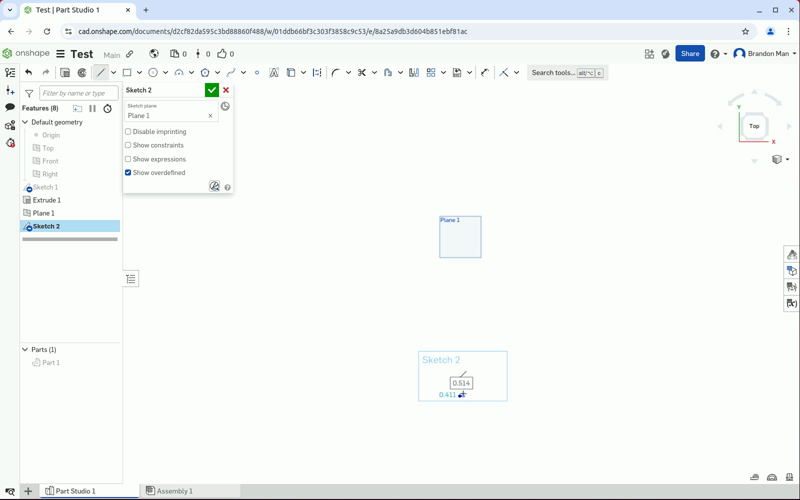
scroll(6)
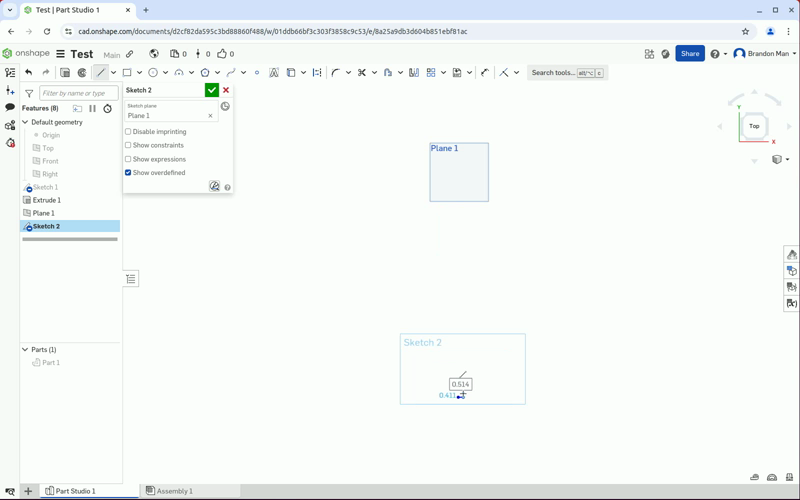
scroll(6)
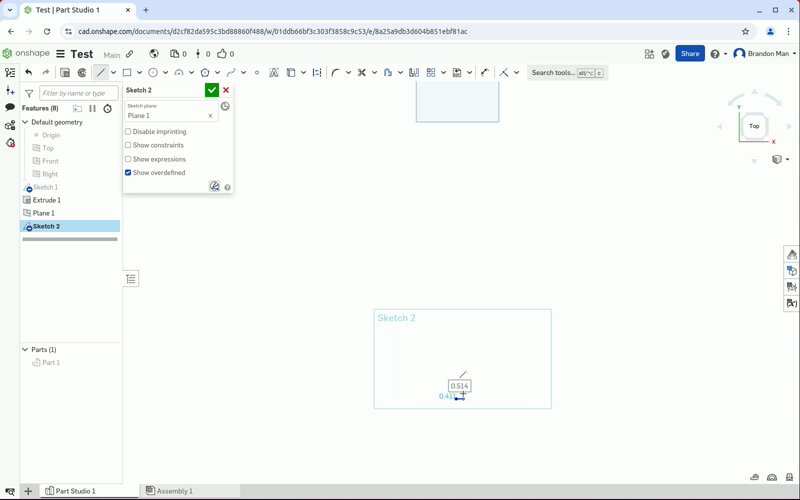
scroll(6)
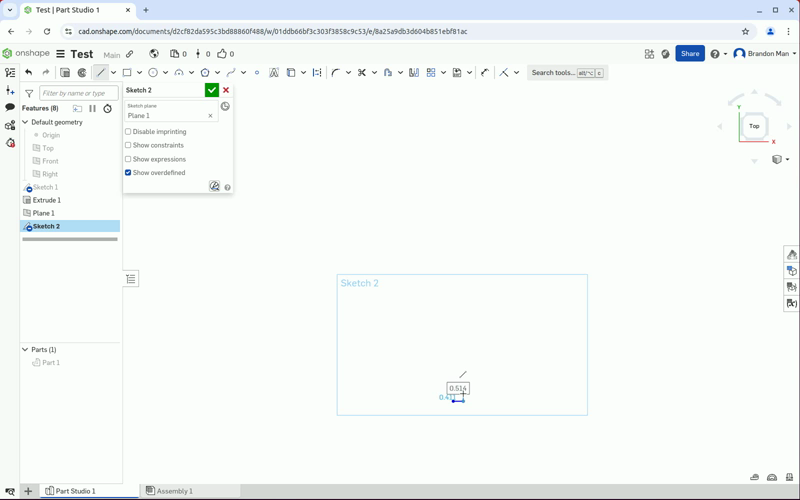
scroll(6)
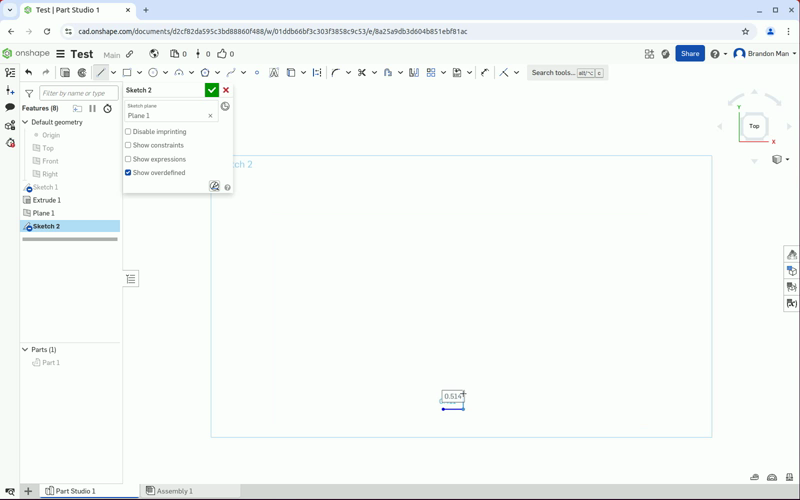
scroll(6)
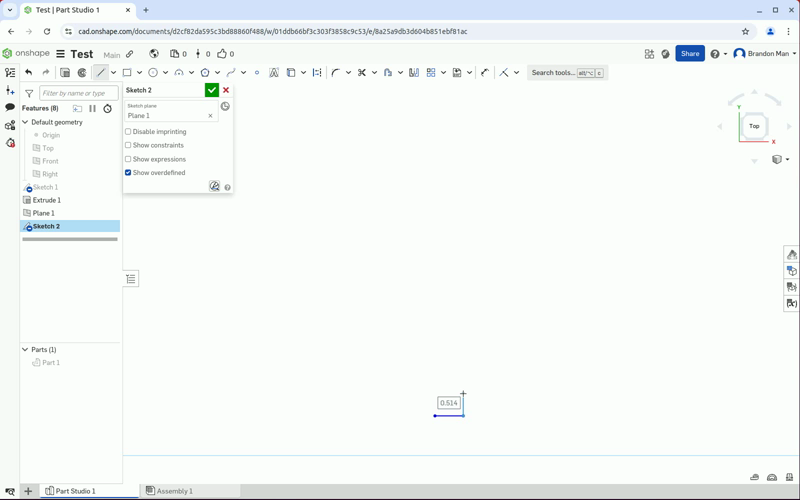
click(463, 393)
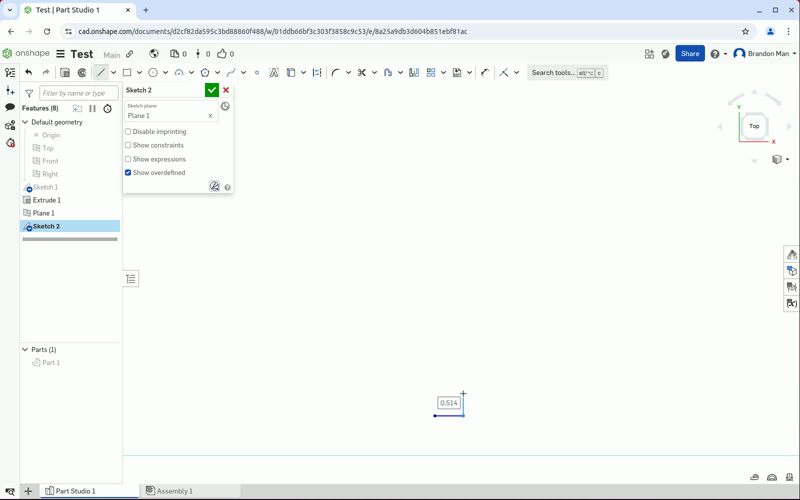
scroll(-6)
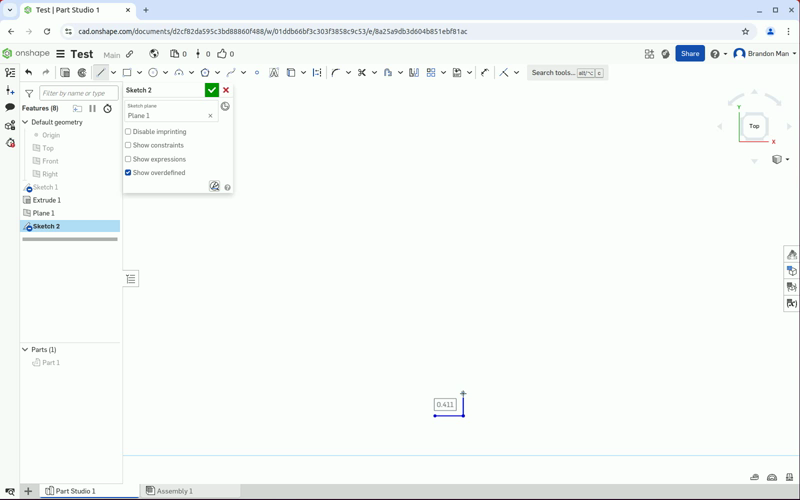
scroll(-6)
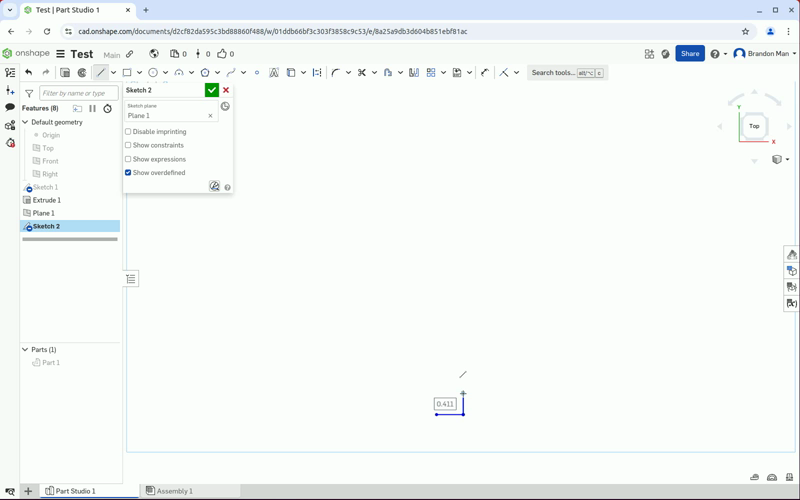
scroll(-6)
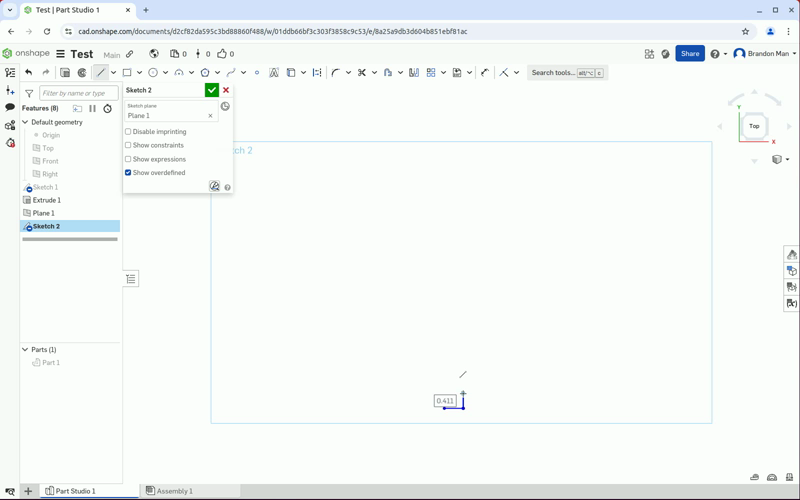
scroll(-6)
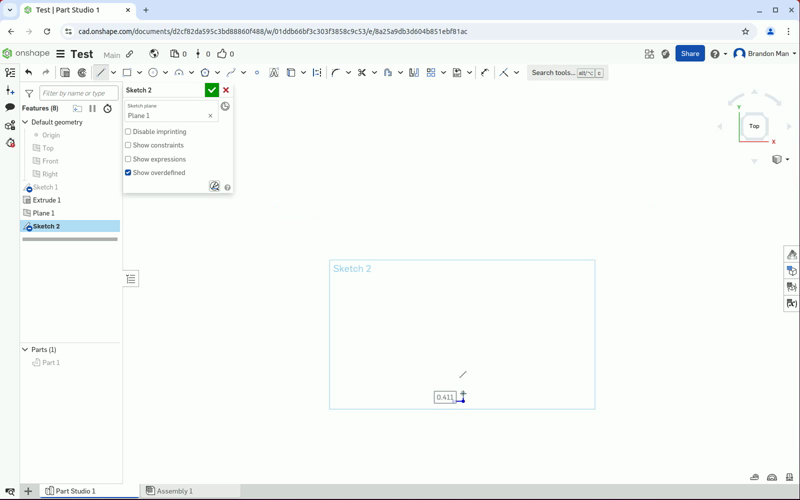
scroll(-6)
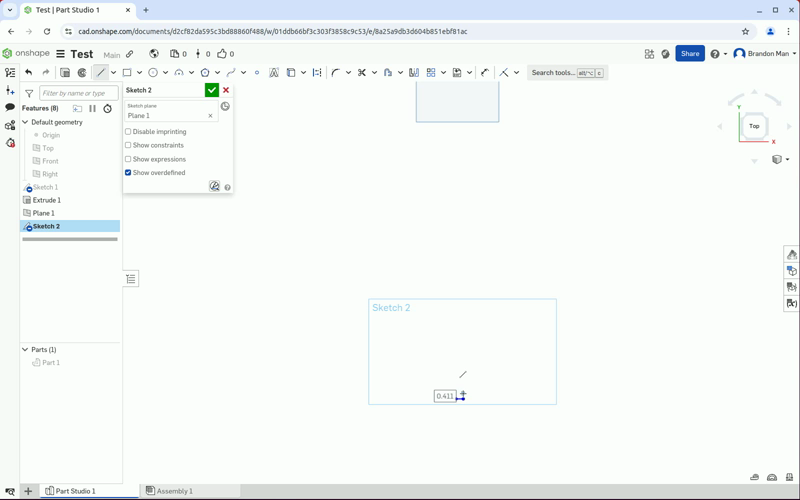
scroll(-6)
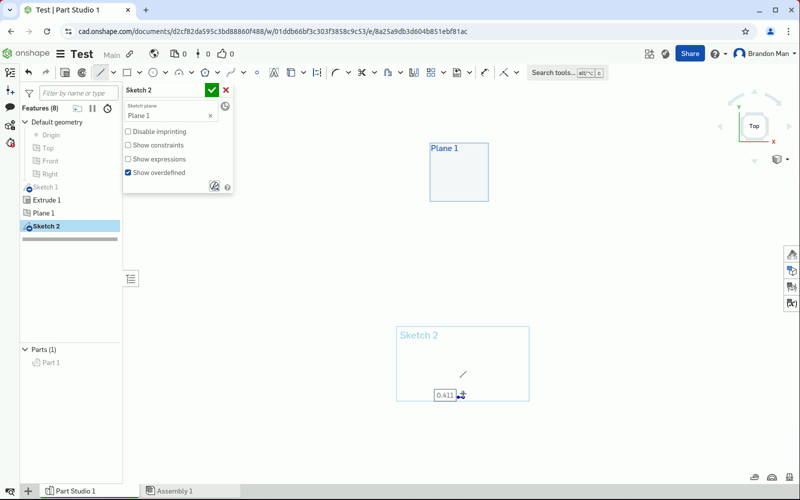
scroll(-6)
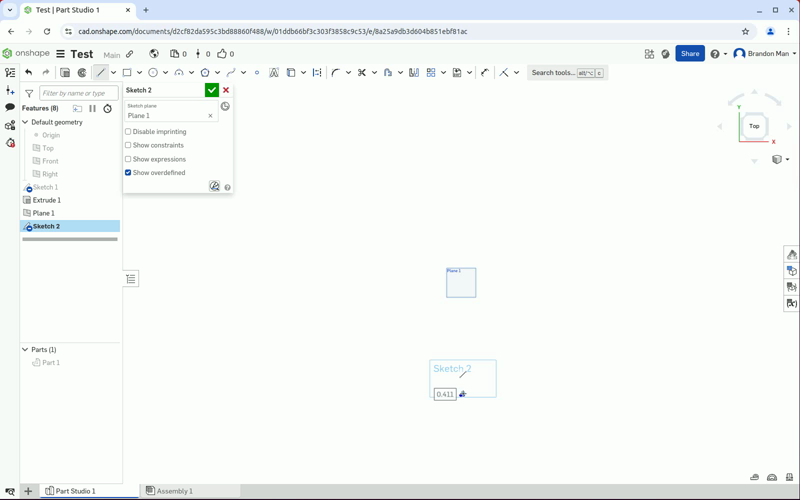
key_up(shift)
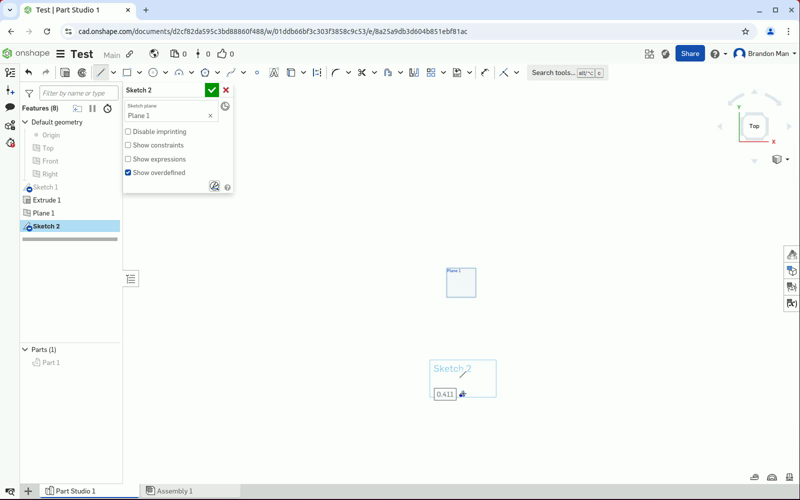
mouse_move(493, 393)
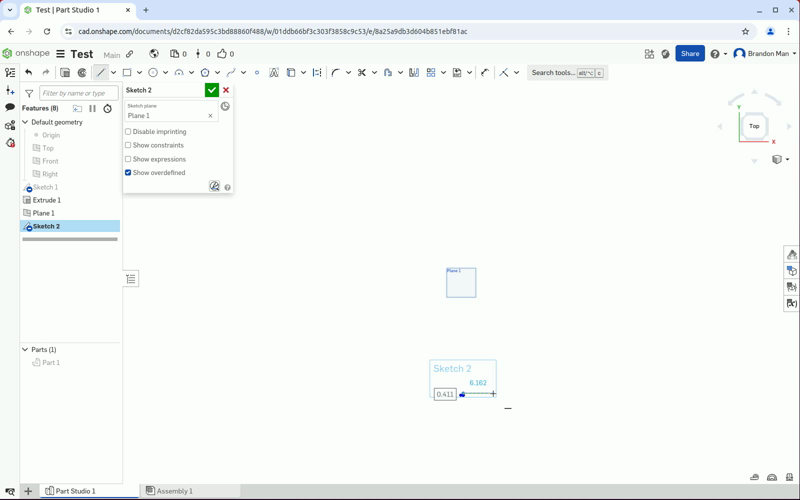
key_down(shift)
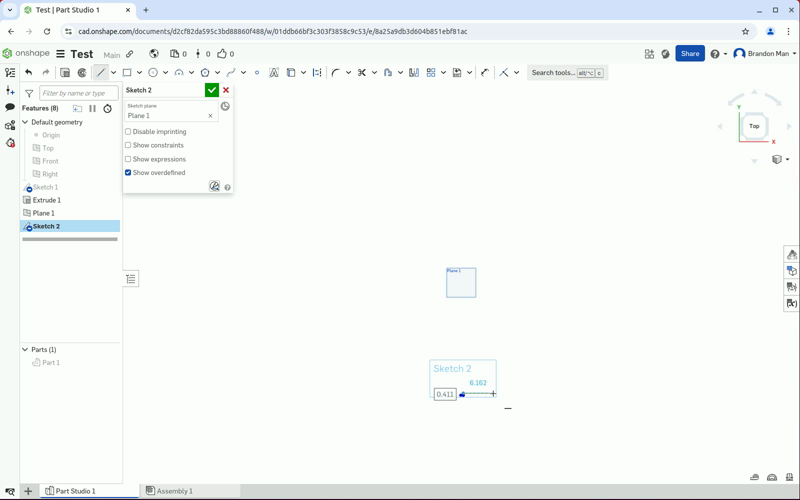
mouse_move(460, 395)
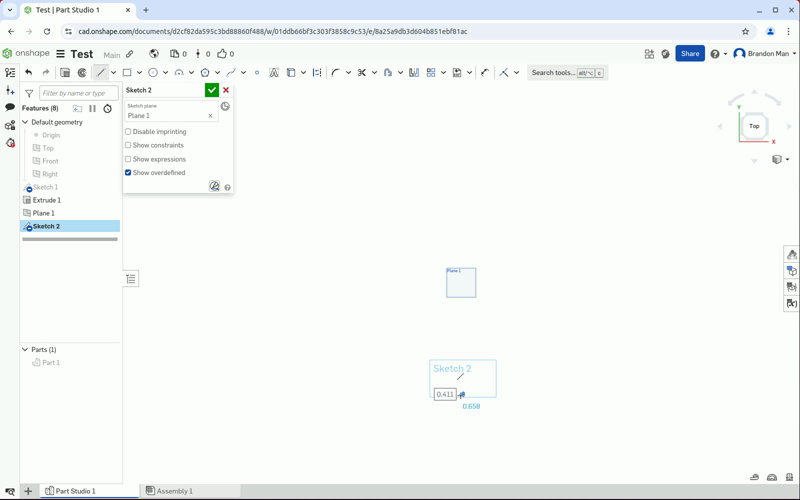
scroll(6)
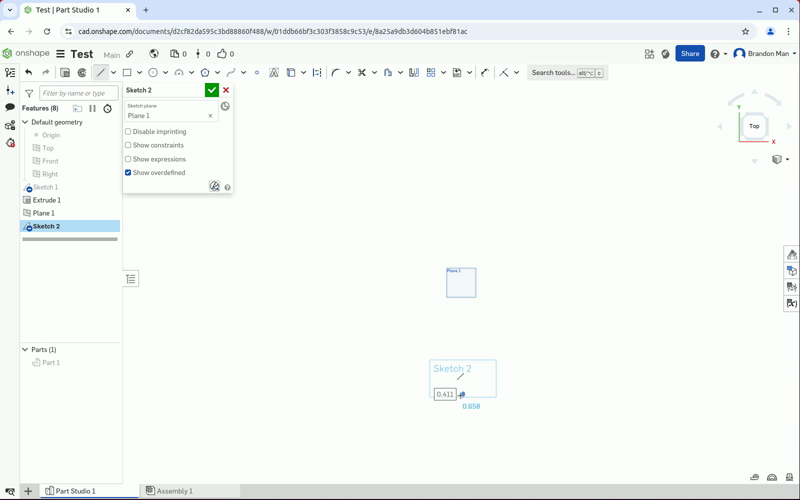
scroll(6)
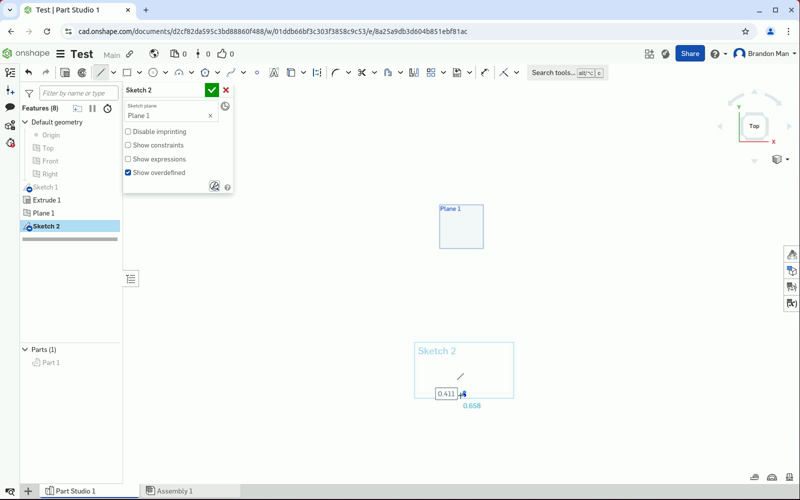
scroll(6)
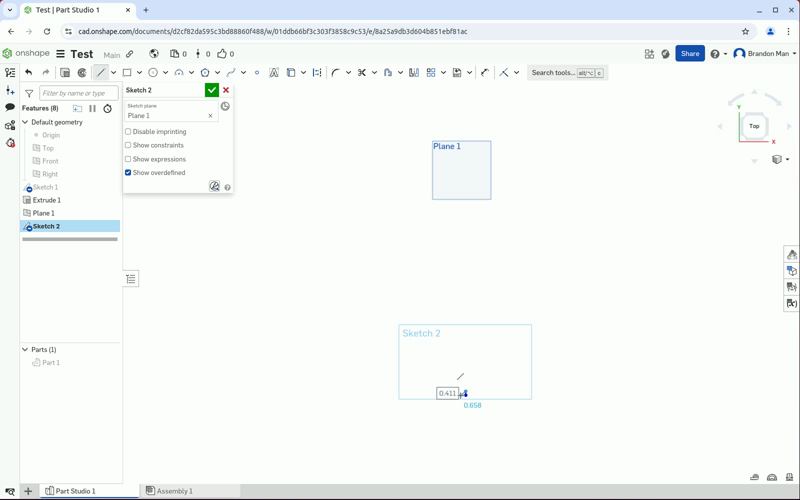
scroll(6)
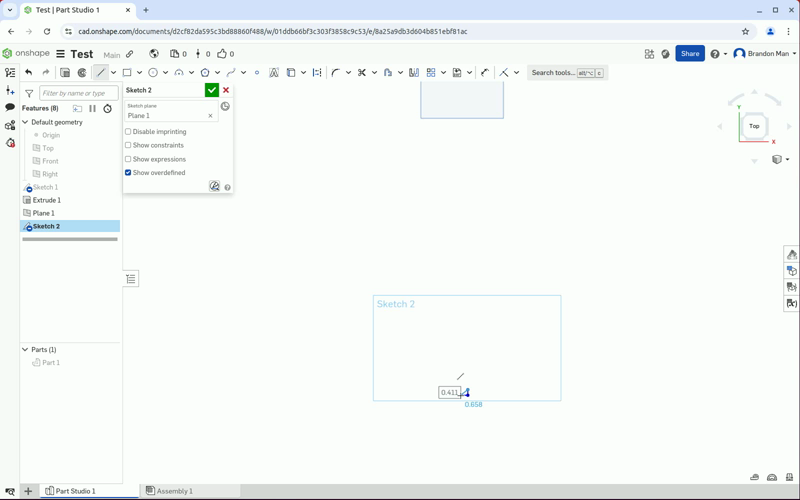
scroll(6)
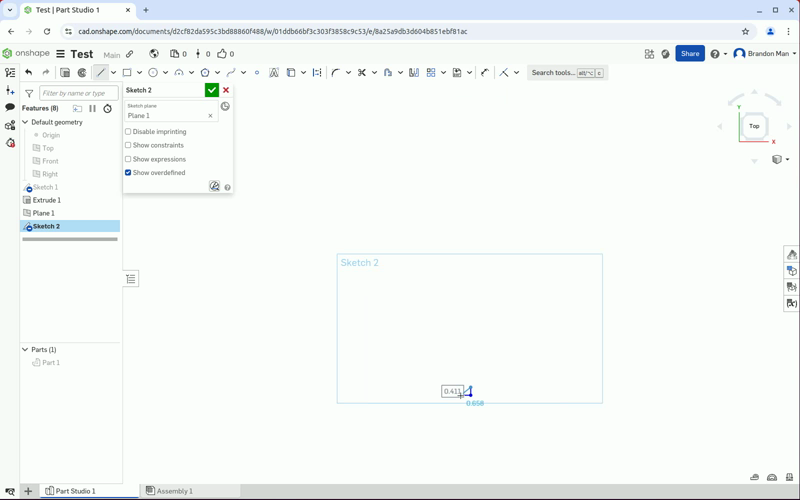
scroll(6)
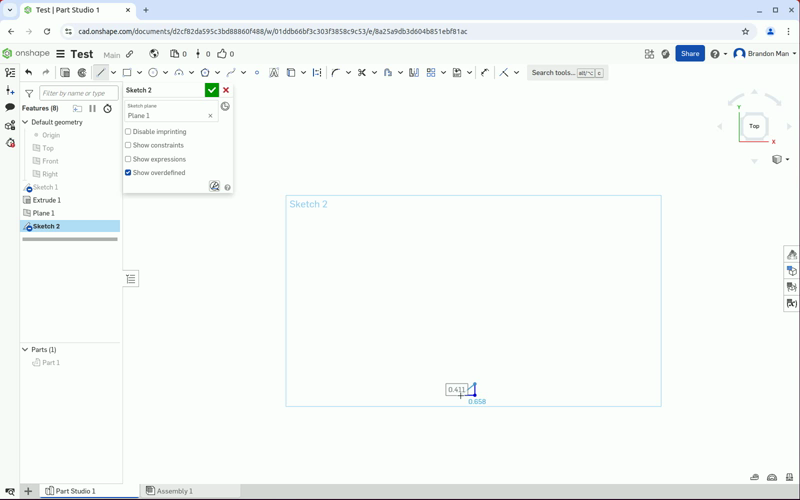
scroll(6)
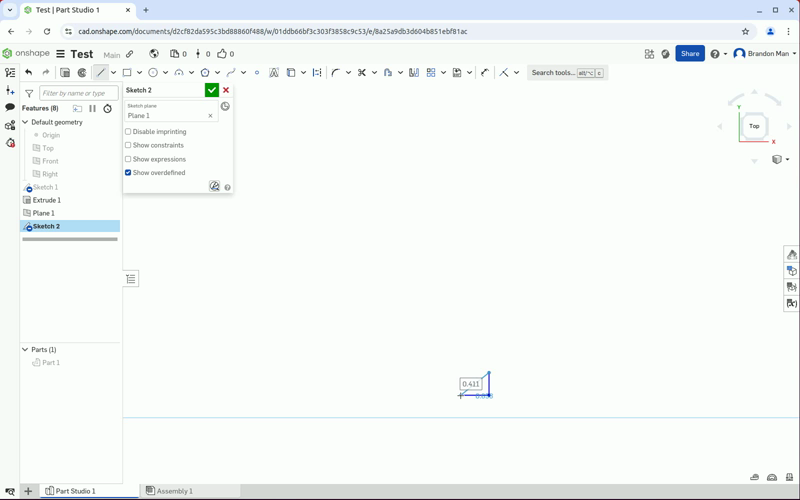
key_up(shift)
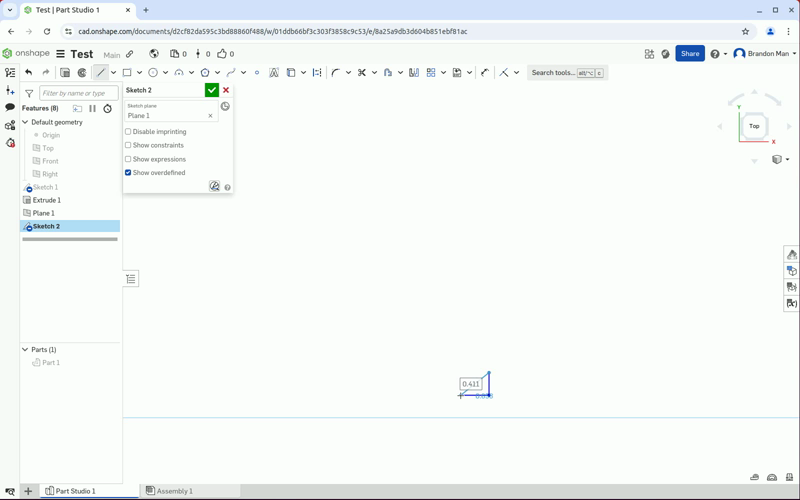
click(460, 395)
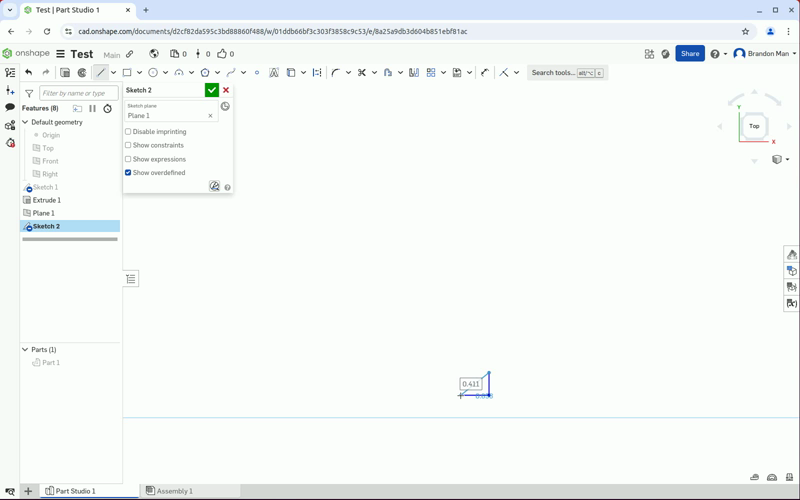
scroll(-6)
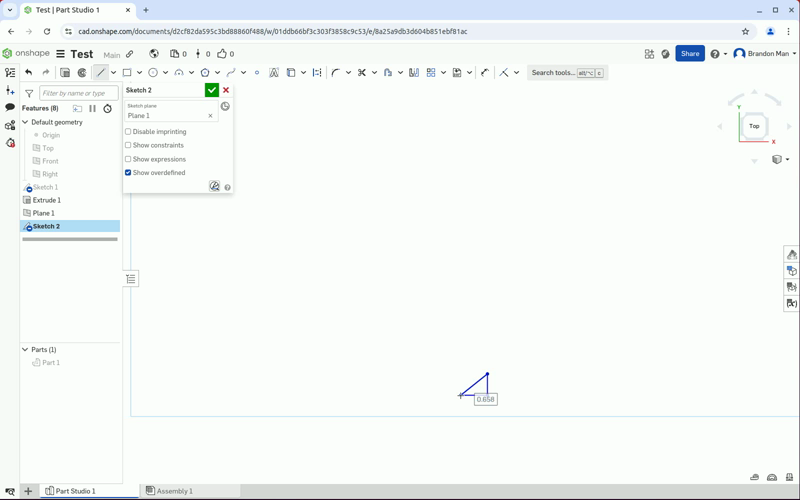
scroll(-6)
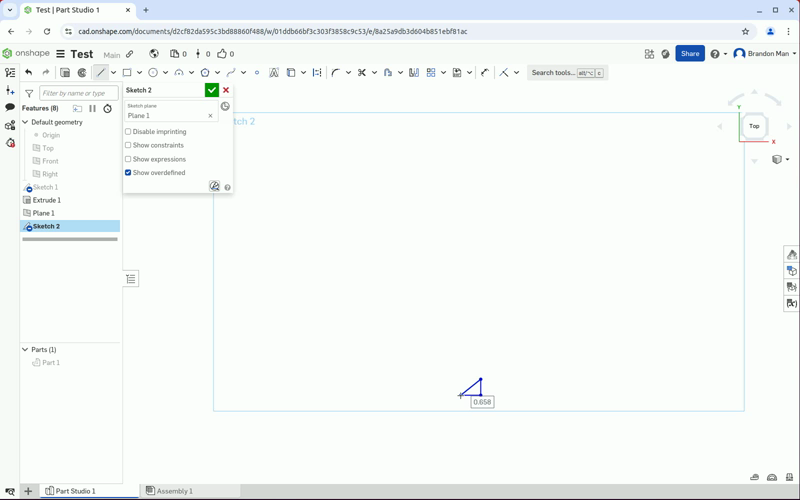
scroll(-6)
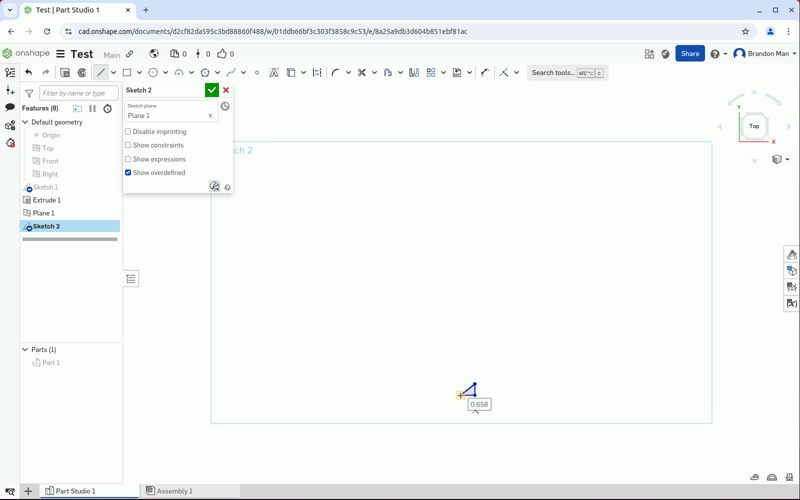
scroll(-6)
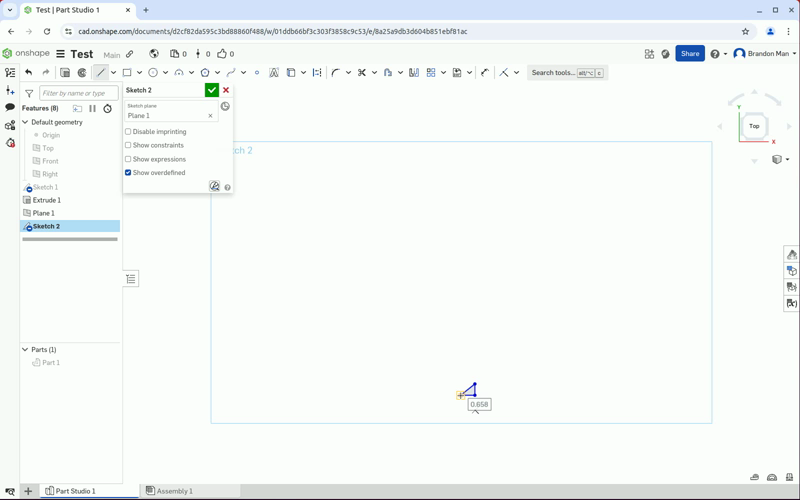
scroll(-6)
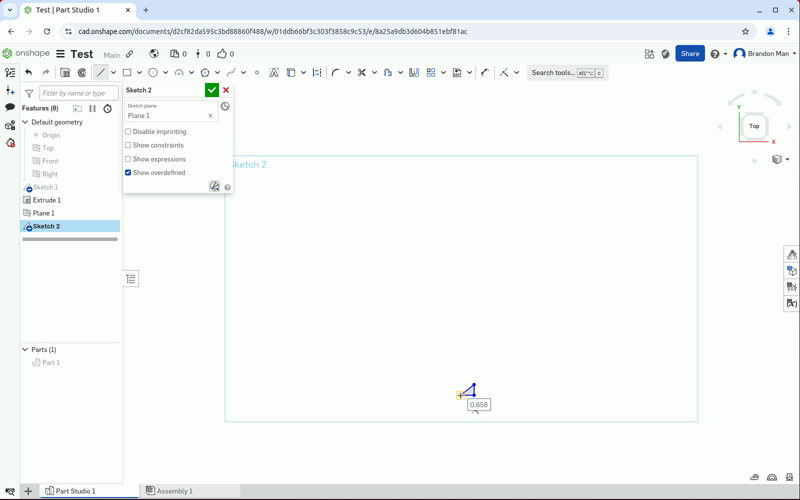
scroll(-6)
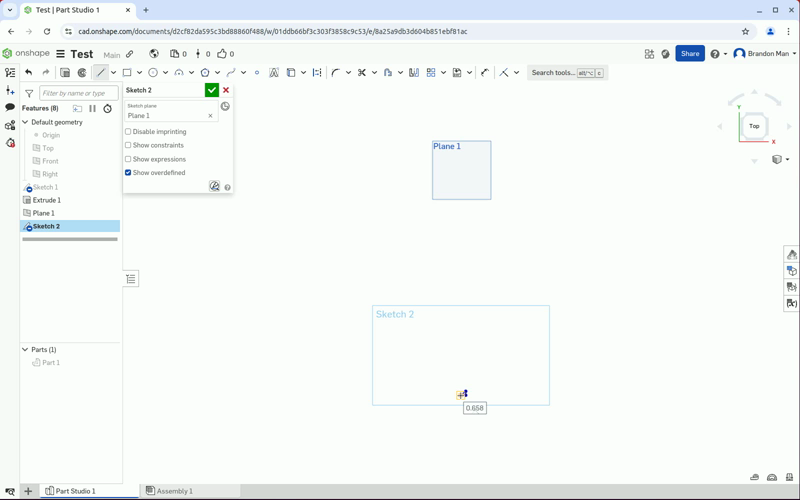
scroll(-6)
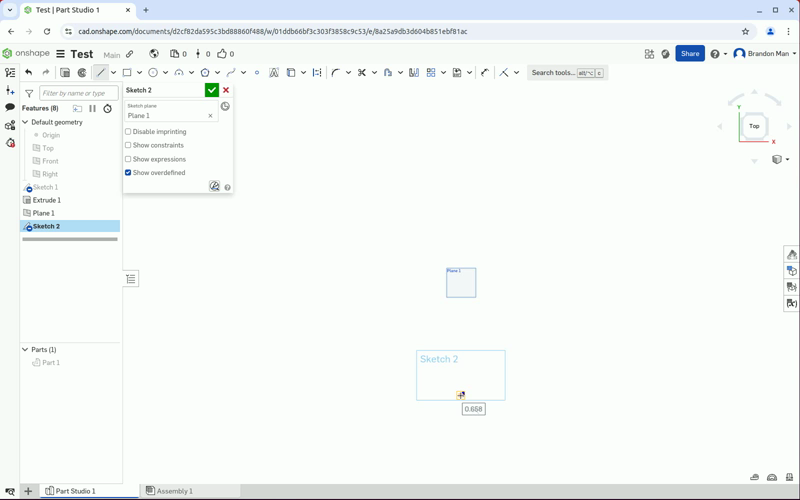
key(esc)
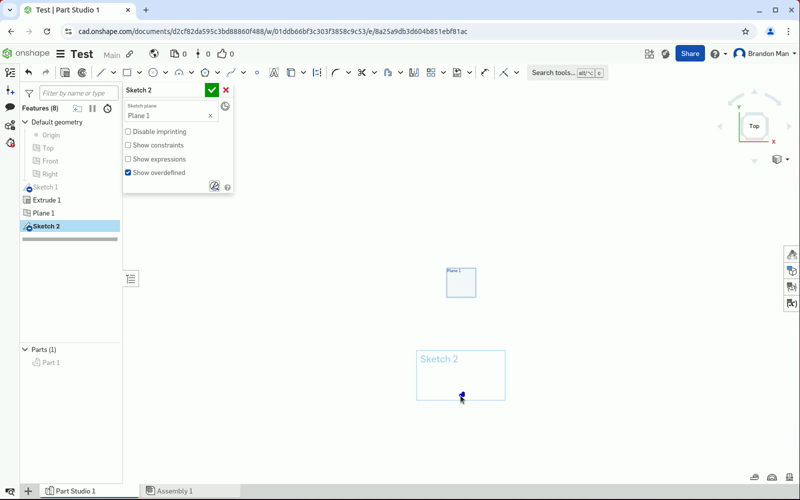
mouse_move(462, 394)
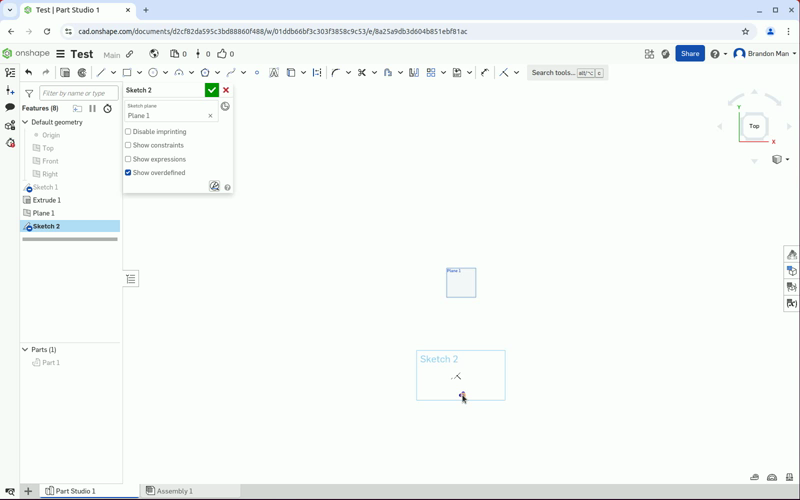
scroll(6)
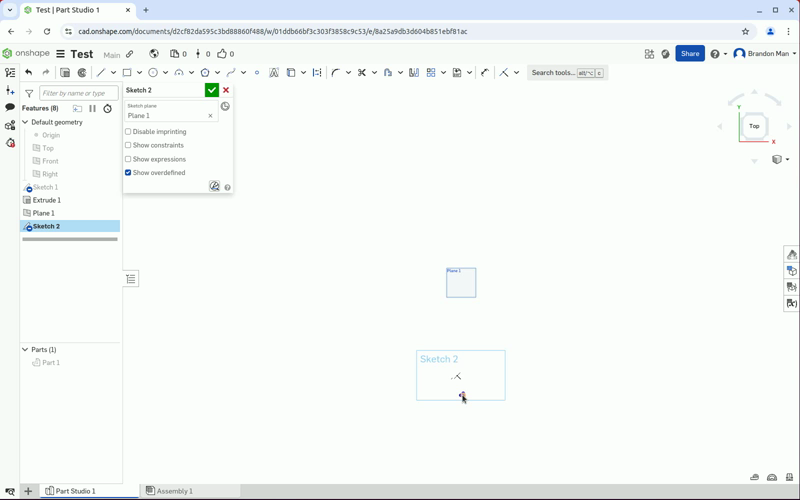
scroll(6)
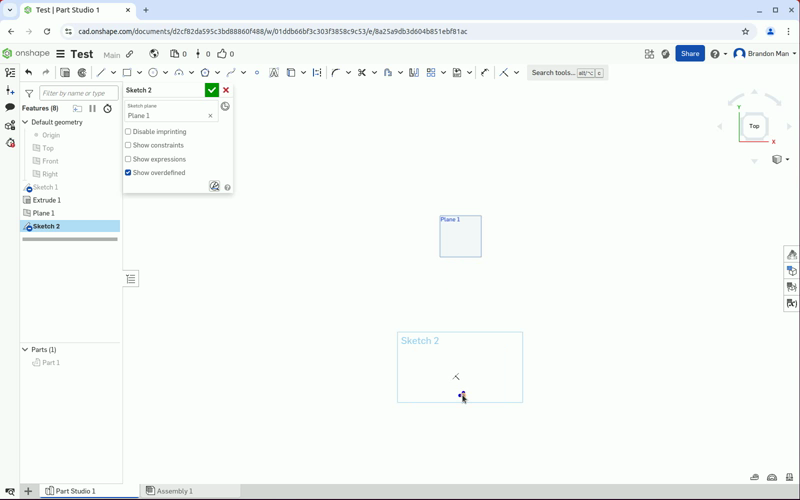
scroll(6)
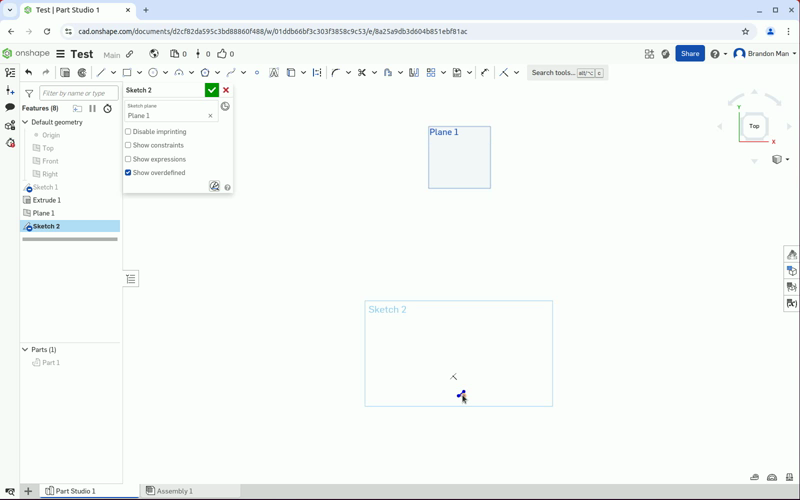
scroll(6)
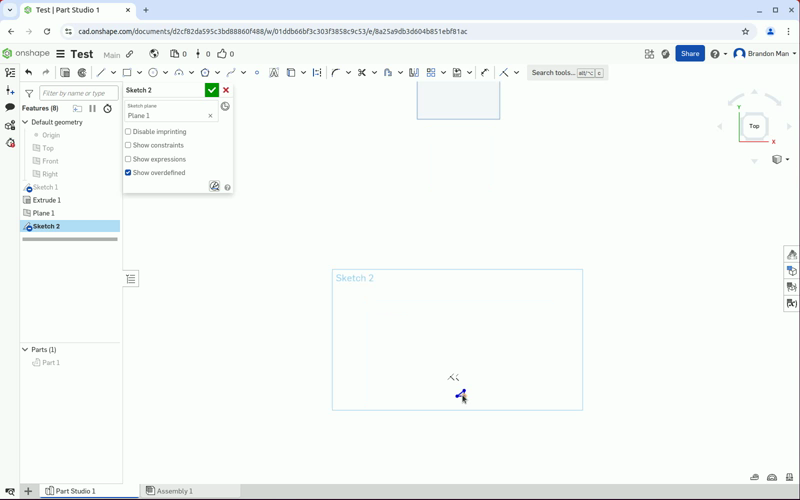
scroll(6)
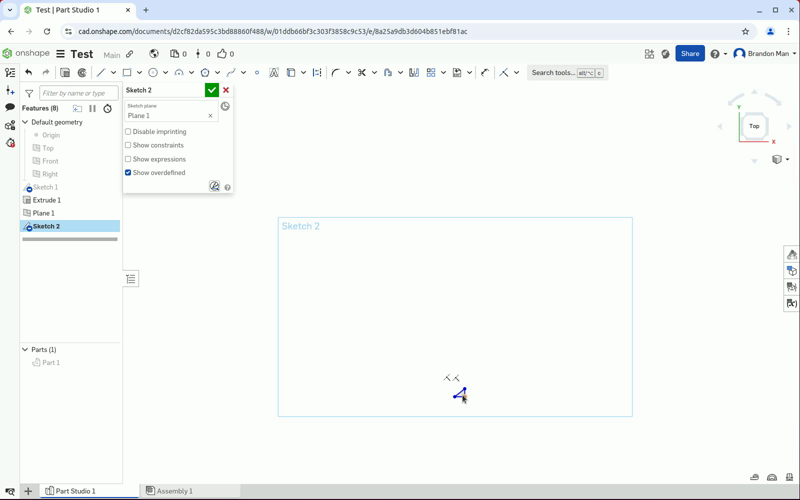
scroll(6)
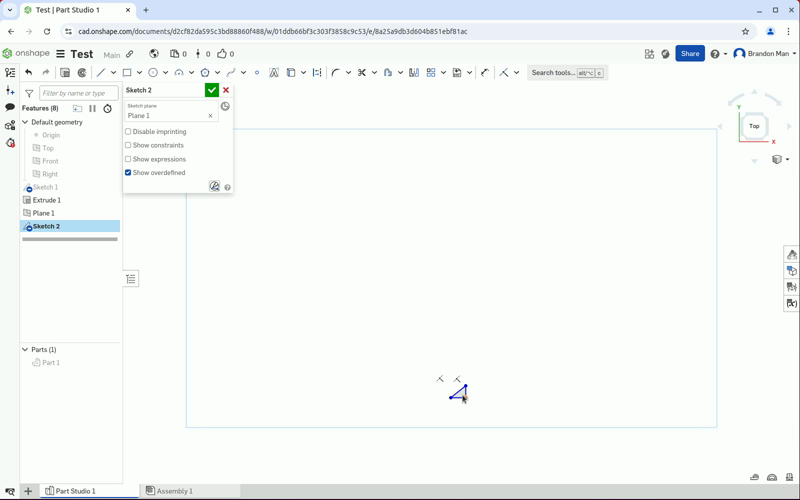
scroll(6)
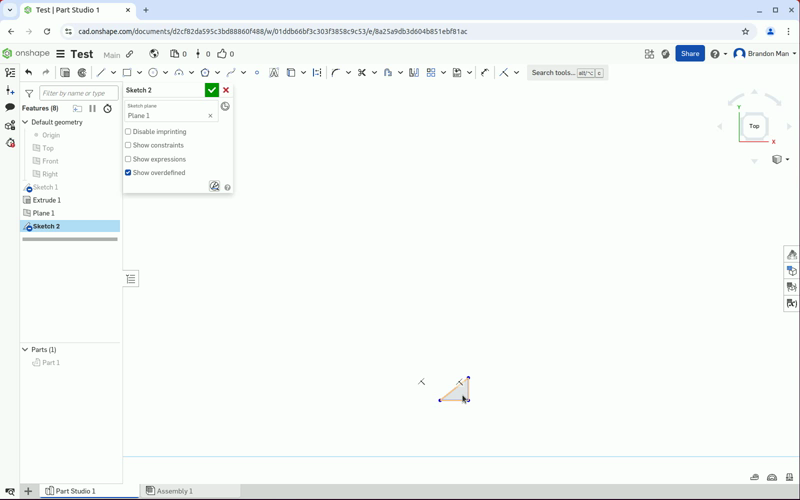
click(462, 394)
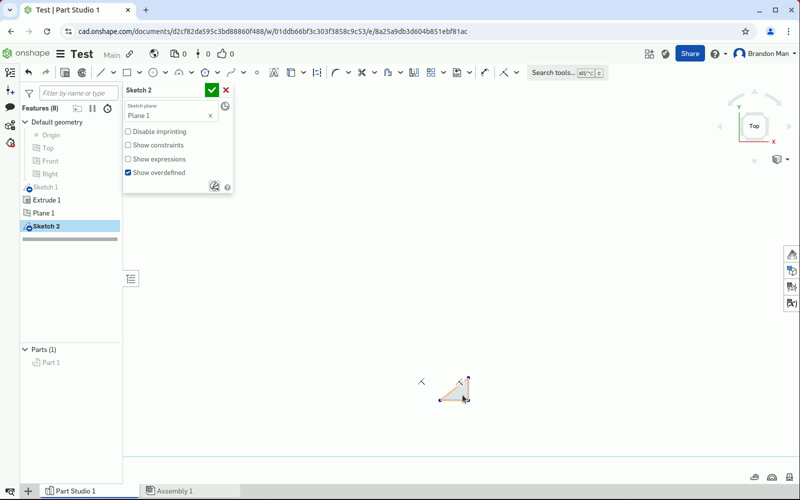
scroll(-6)
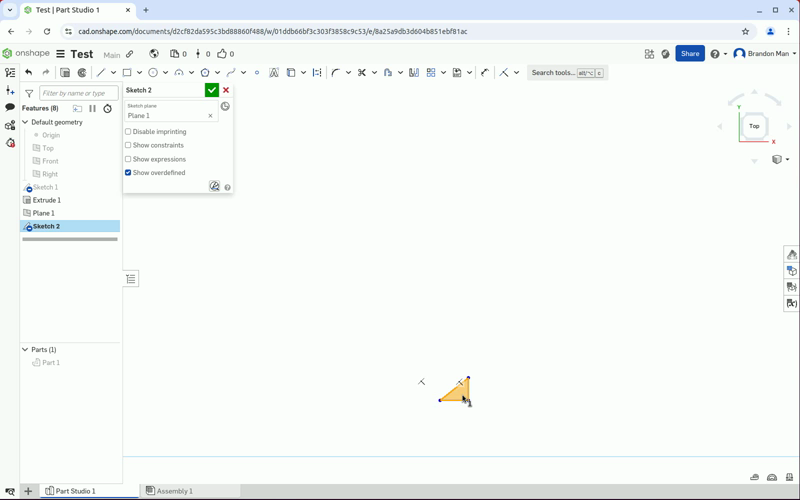
scroll(-6)
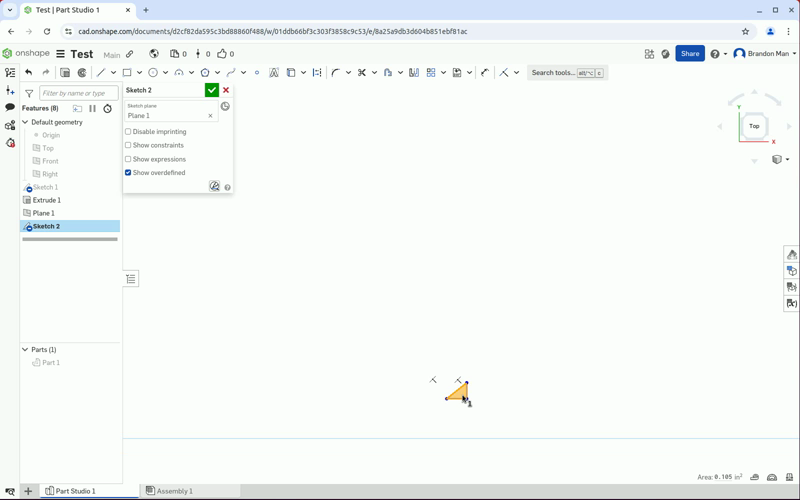
scroll(-6)
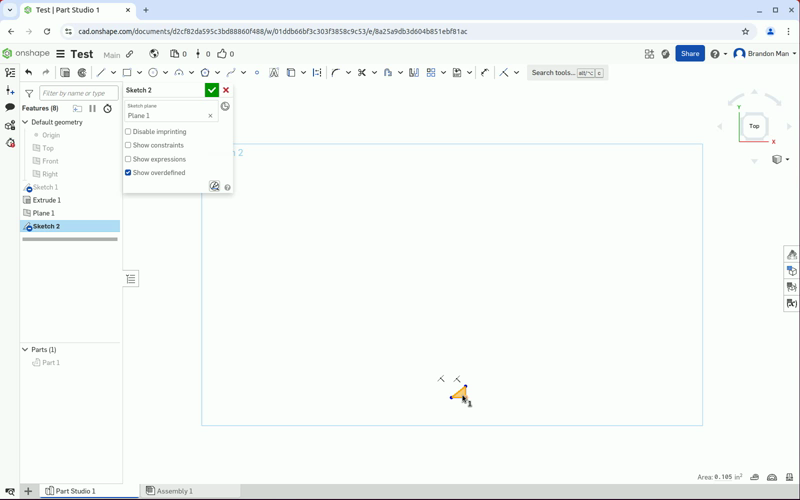
scroll(-6)
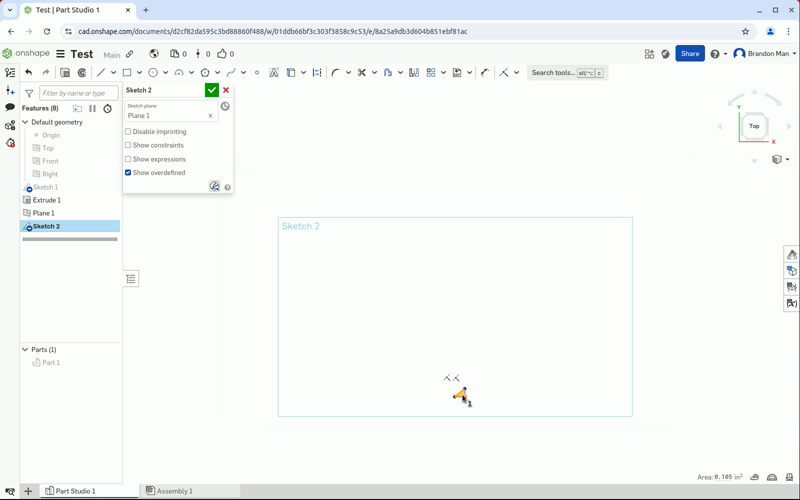
scroll(-6)
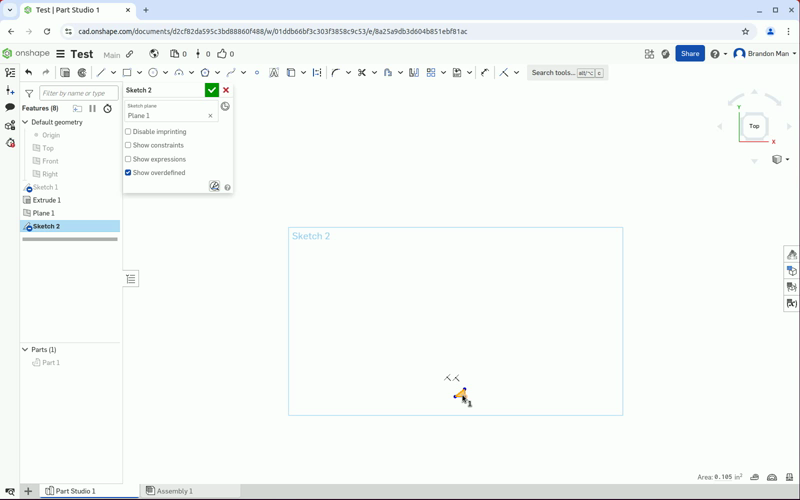
scroll(-6)
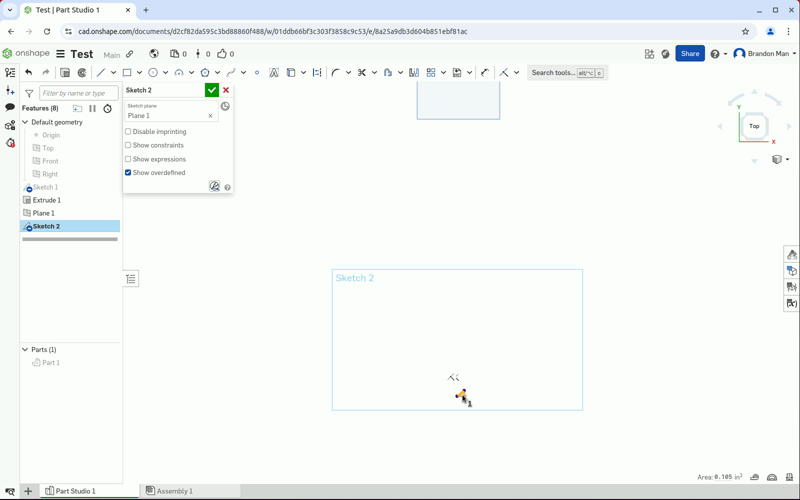
scroll(-6)
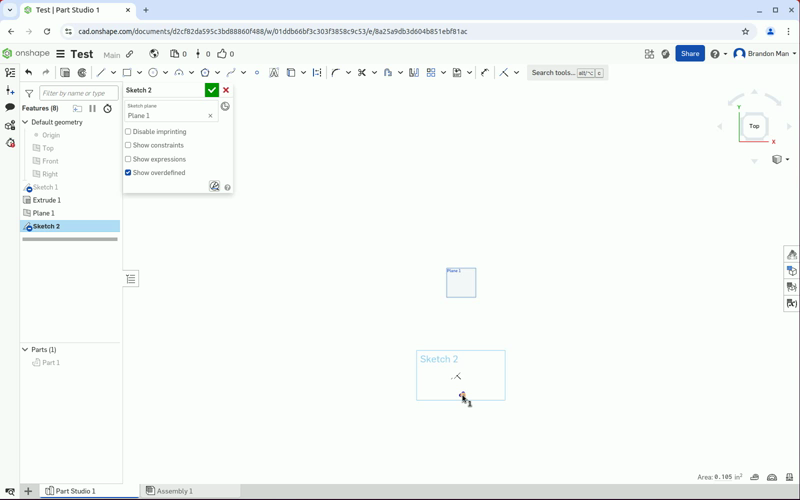
mouse_move(73, 352)
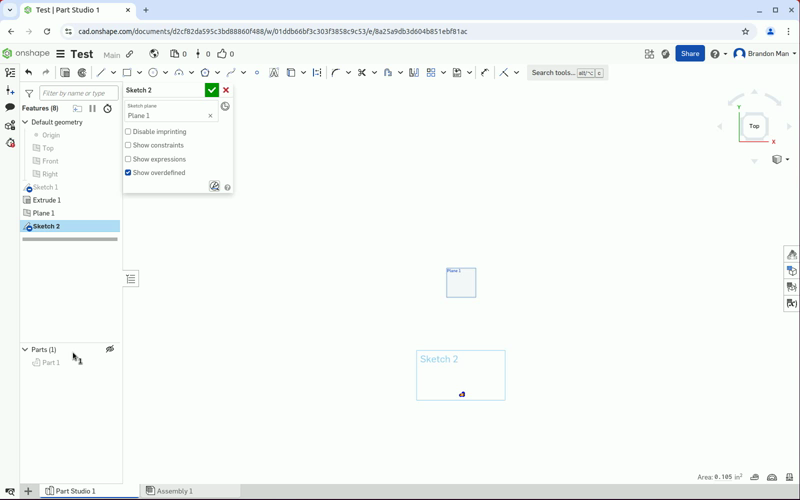
key(shift+y)
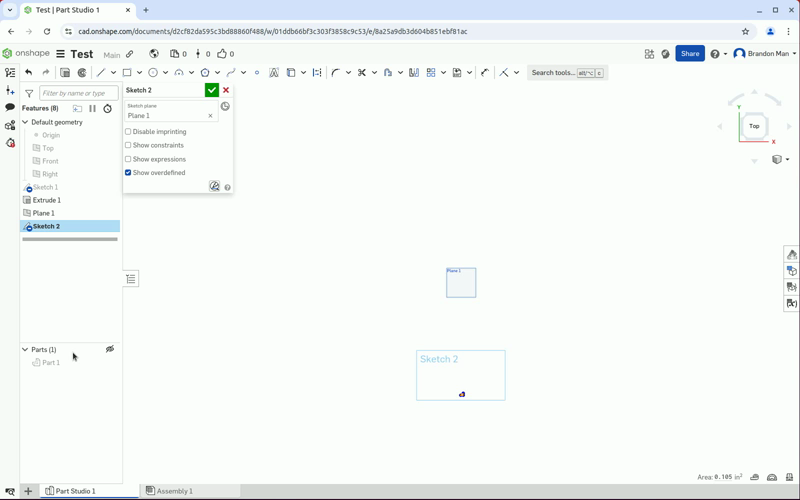
key(shift+e)
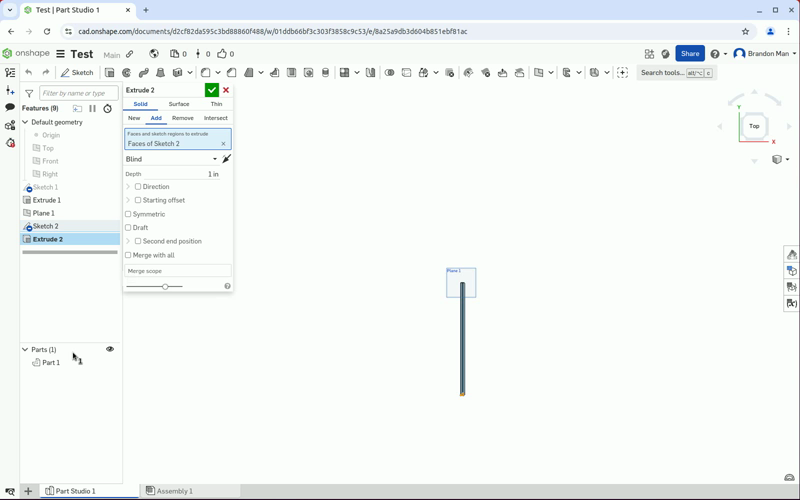
mouse_move(143, 106)
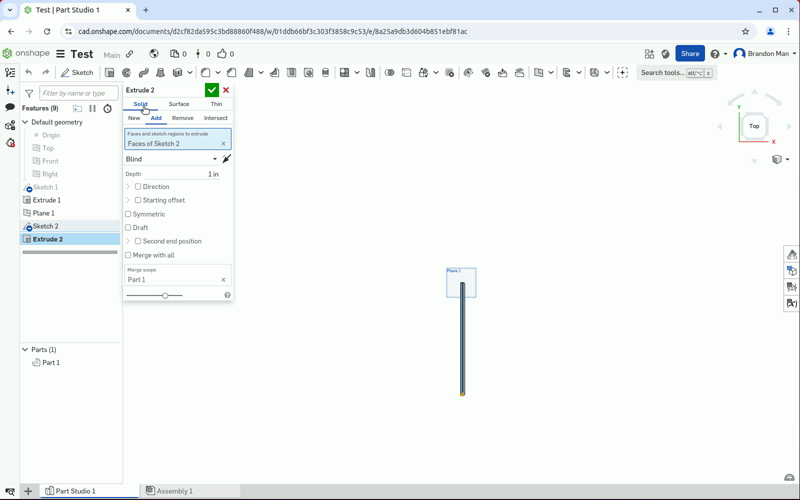
click(143, 106)
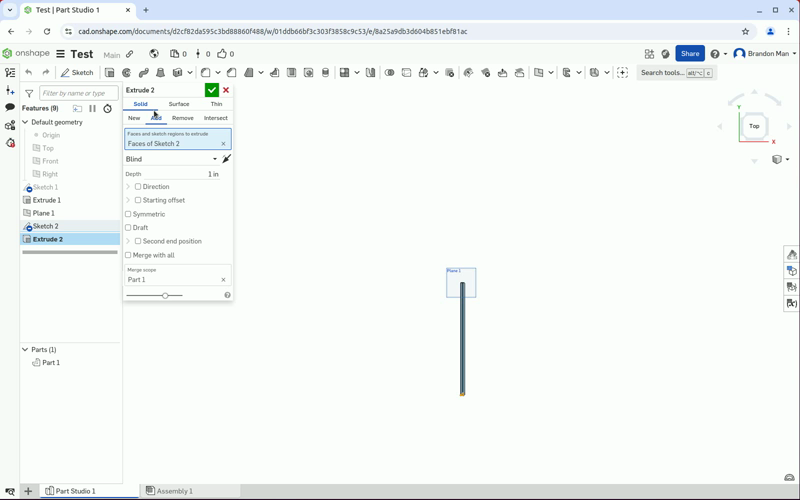
mouse_move(186, 120)
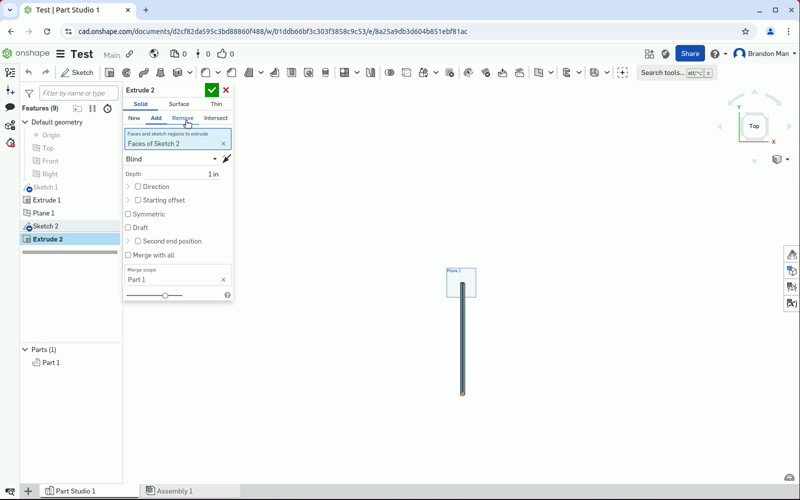
click(186, 120)
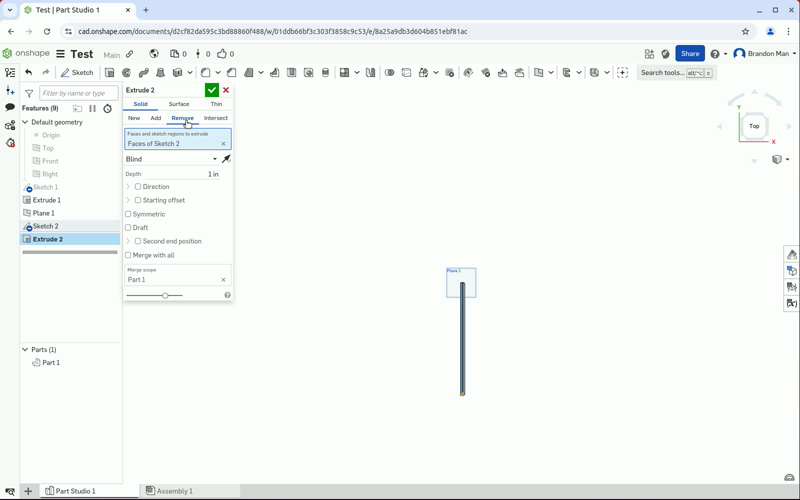
key(tab, 4)
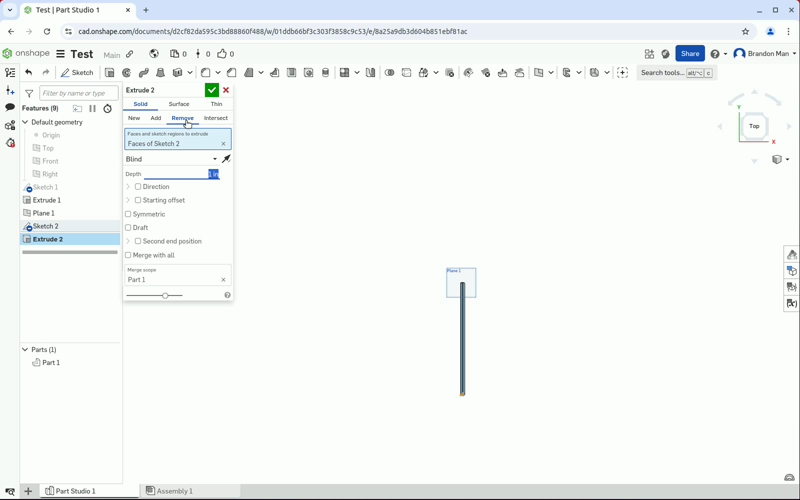
text(1.204)
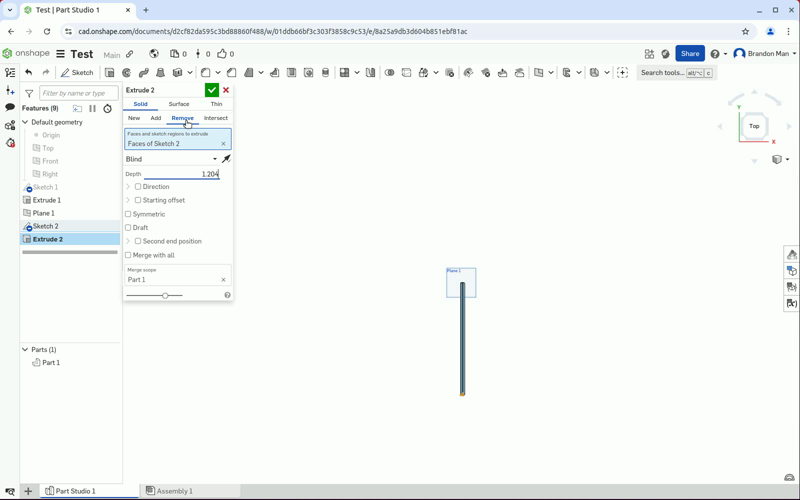
key(tab, 6)
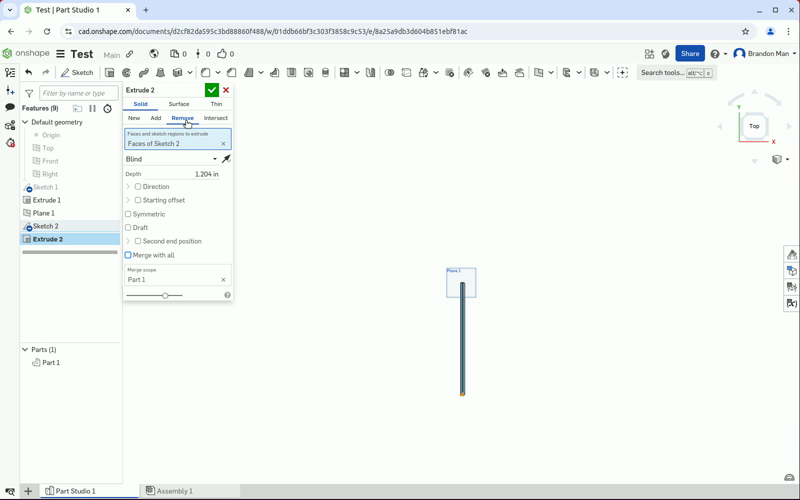
key(space)
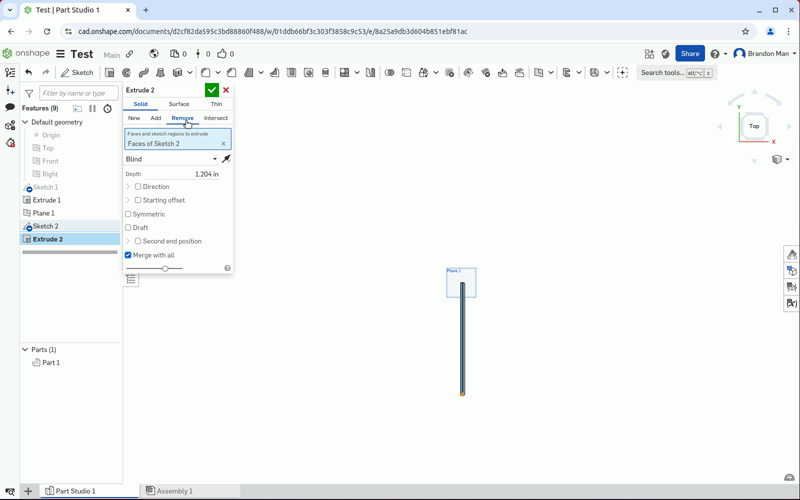
key(enter)
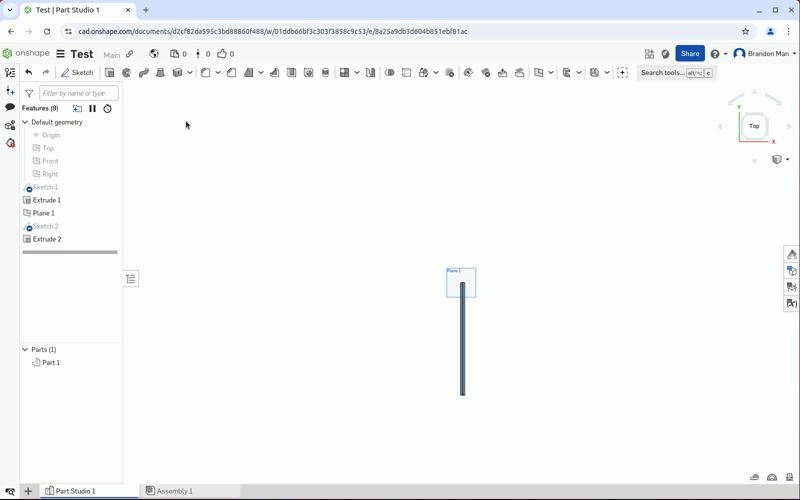
key(shift+h)
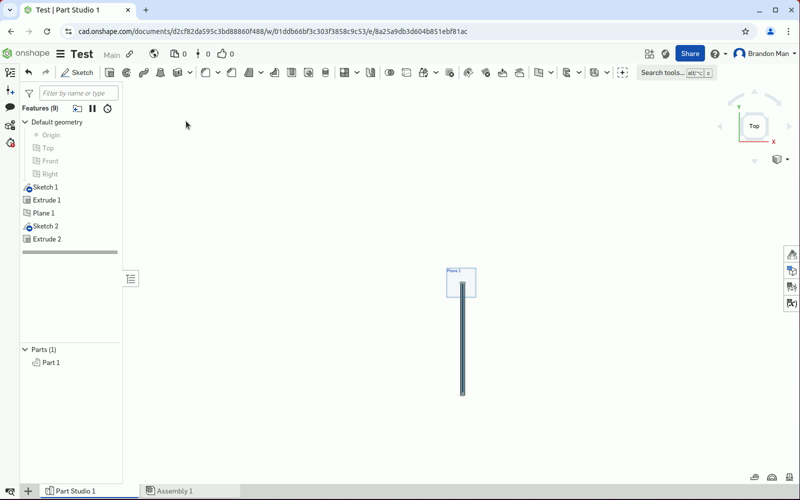
key(shift+h)
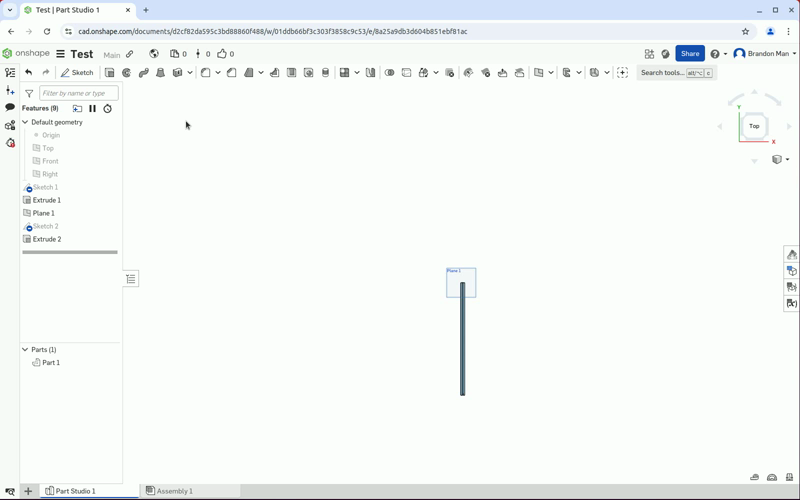
mouse_move(73, 189)
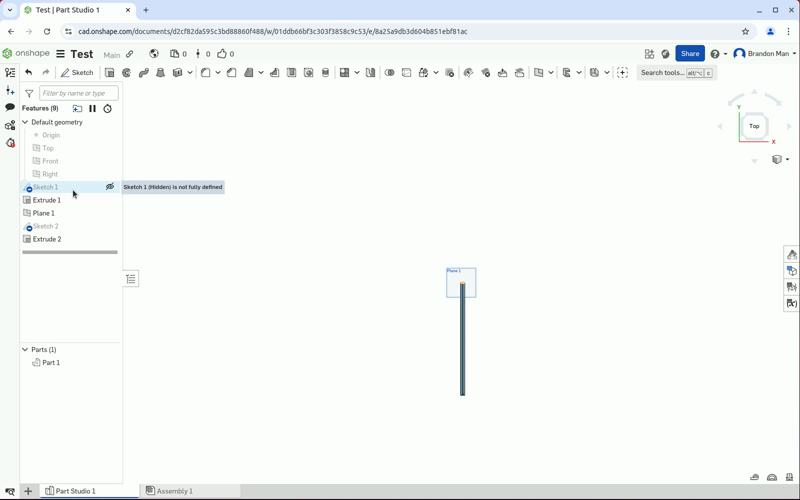
click(73, 189)
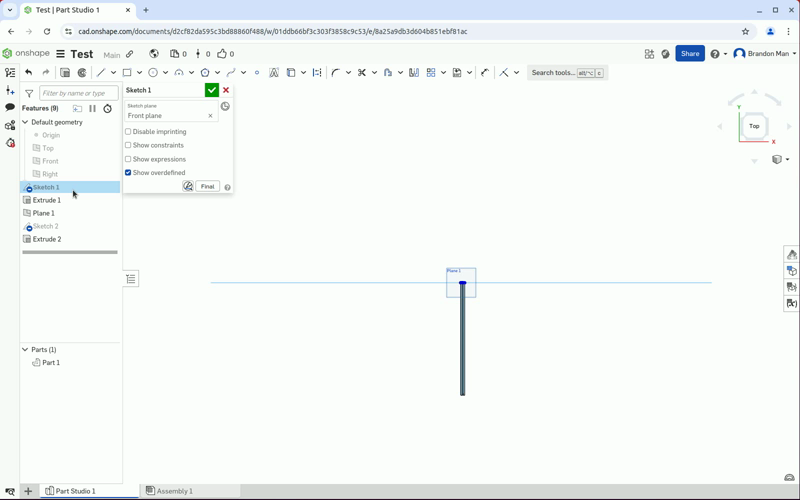
mouse_move(229, 92)
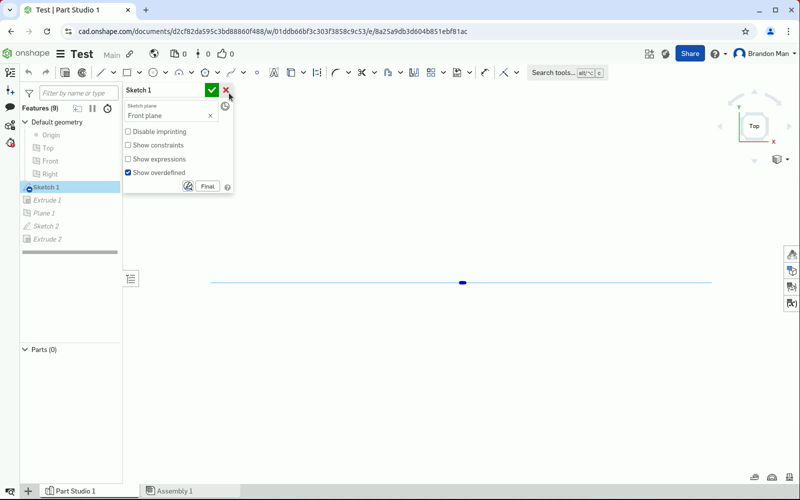
click(229, 92)
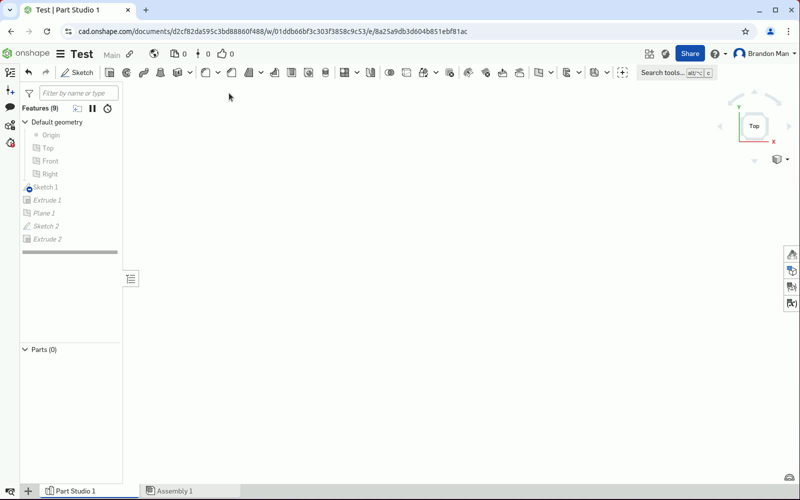
key(shift+s)
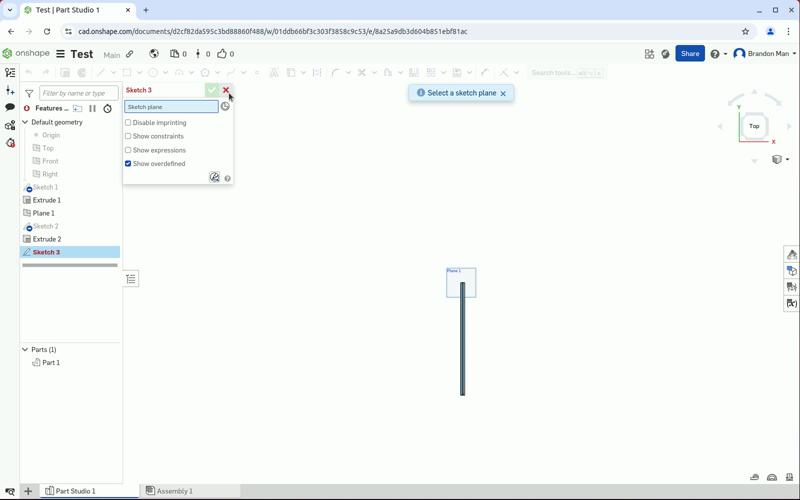
mouse_move(73, 215)
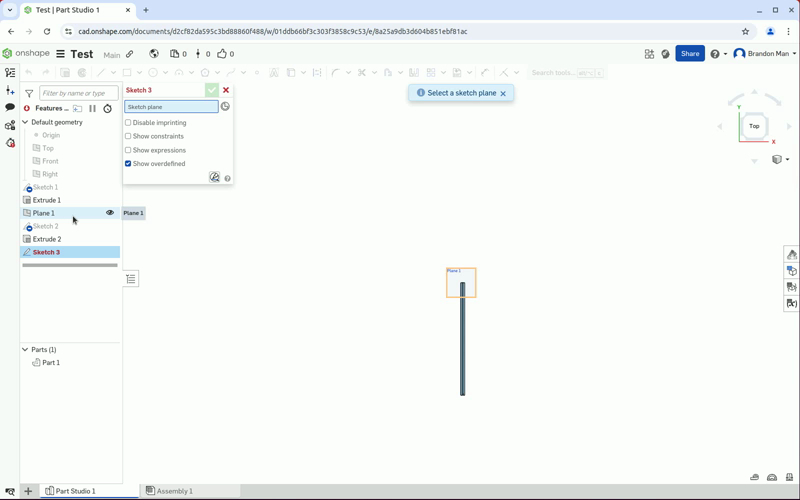
click(73, 215)
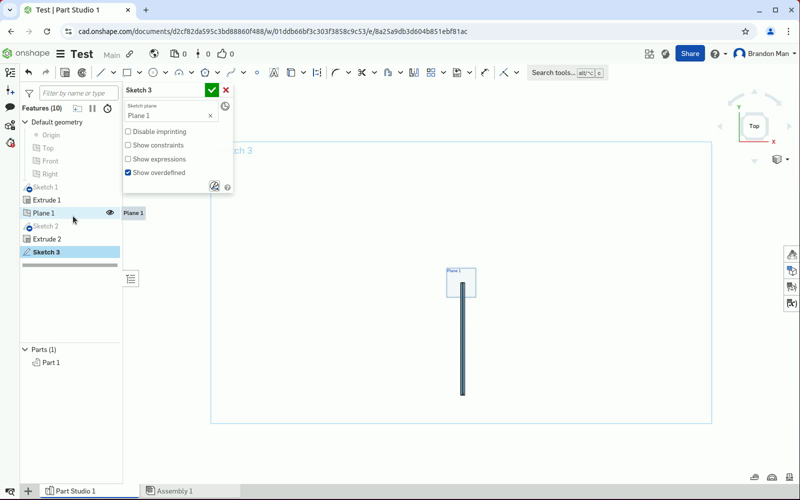
mouse_move(73, 352)
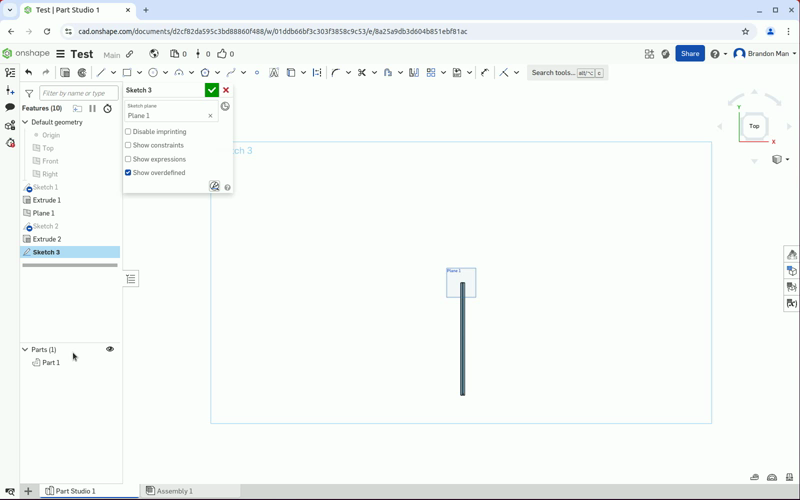
key(y)
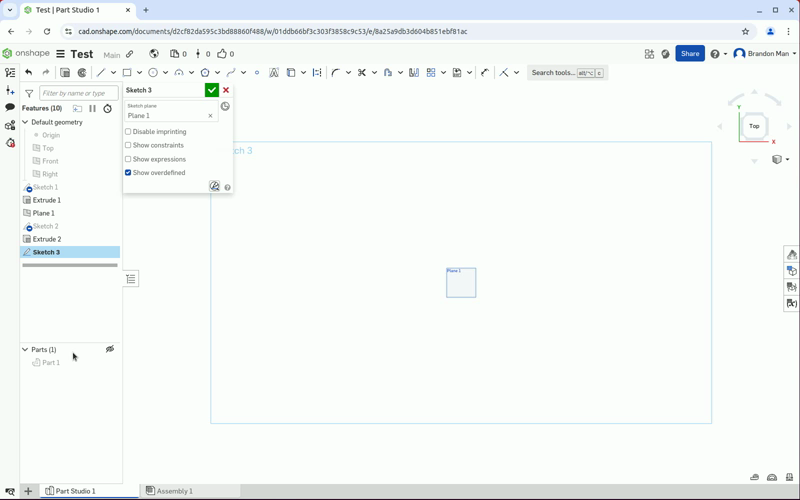
key(l)
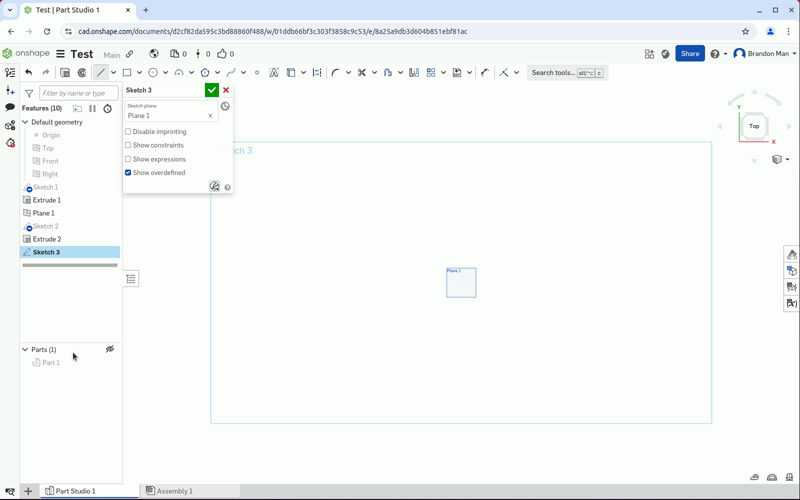
key_down(shift)
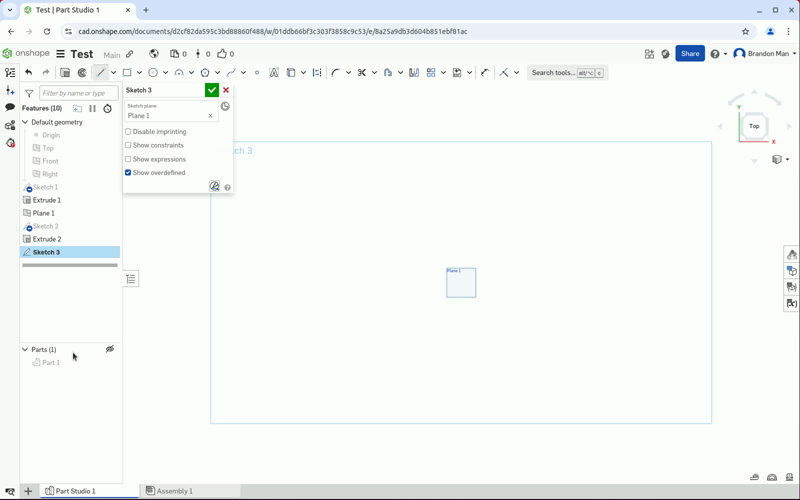
mouse_move(461, 395)
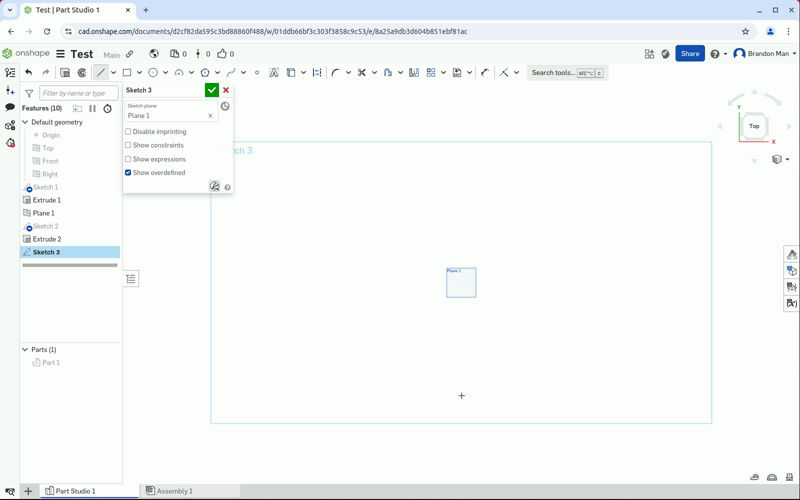
click(461, 395)
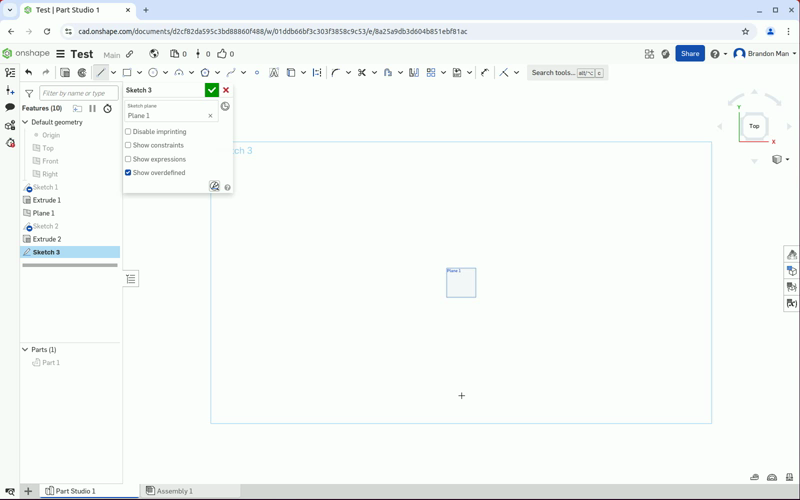
key_up(shift)
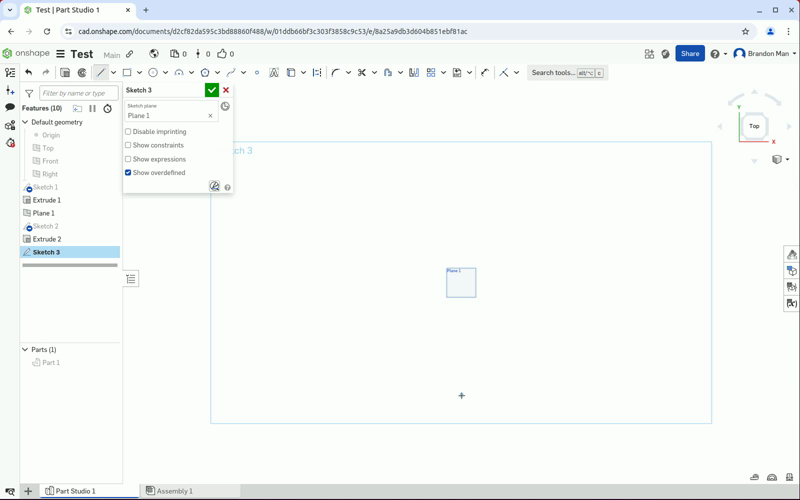
key_down(shift)
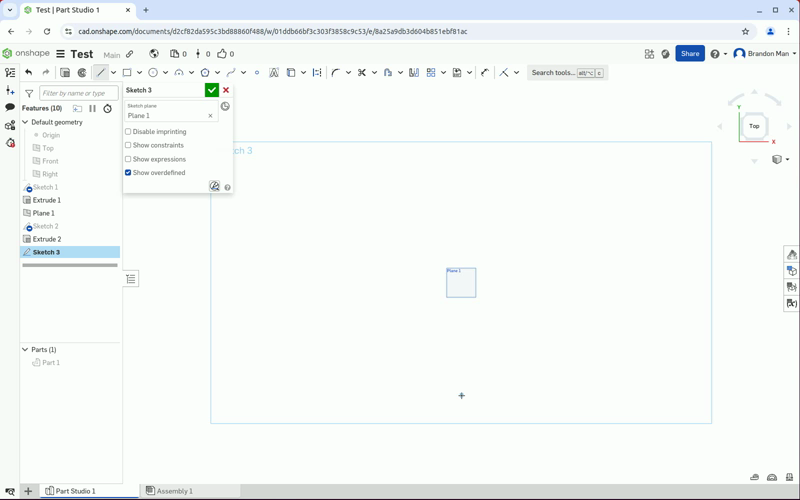
mouse_move(492, 395)
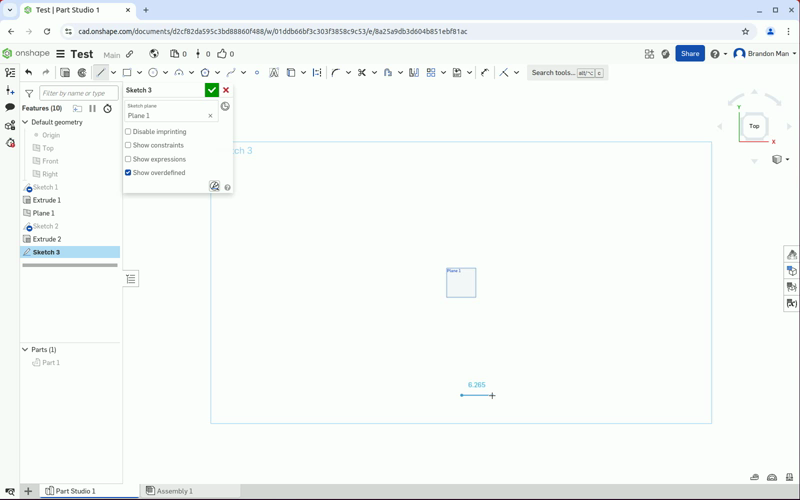
mouse_move(464, 395)
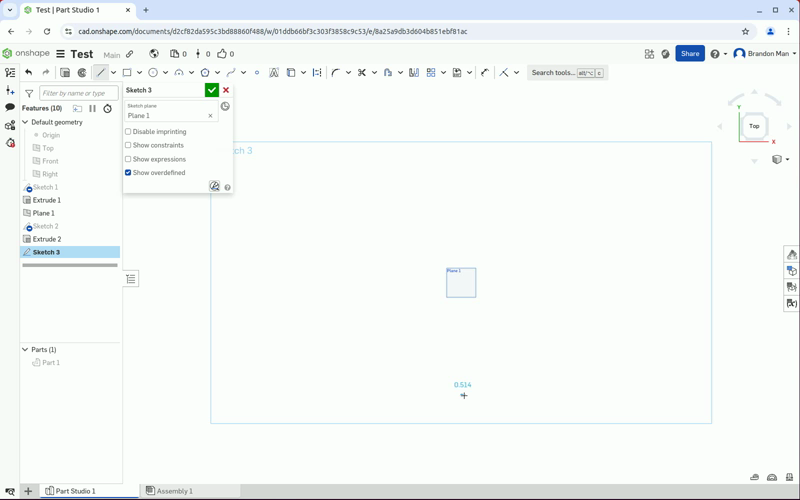
scroll(6)
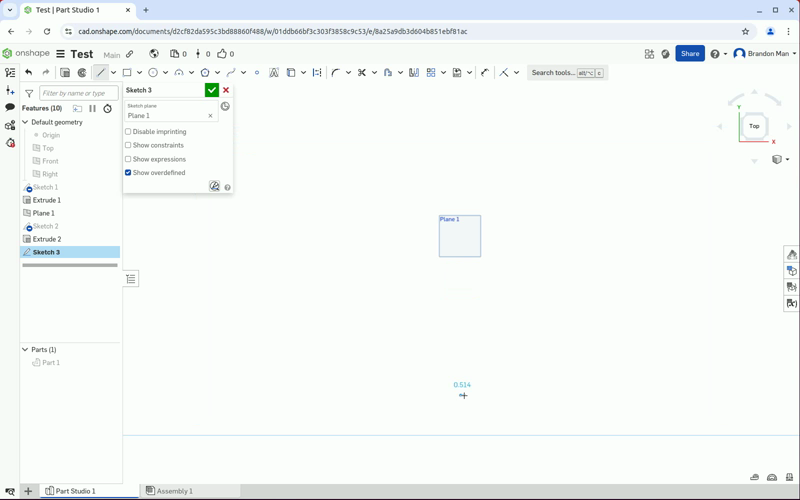
scroll(6)
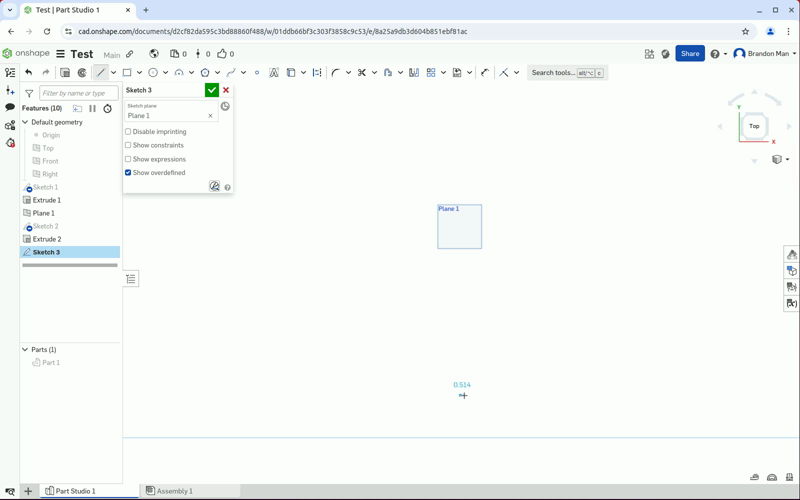
scroll(6)
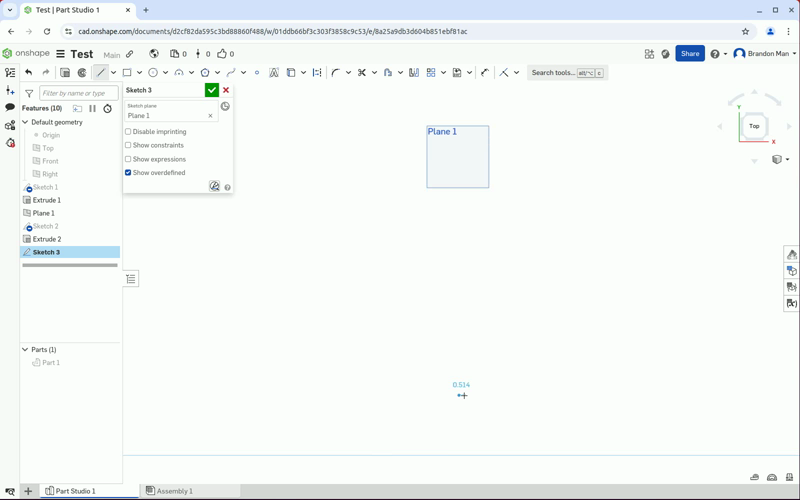
scroll(6)
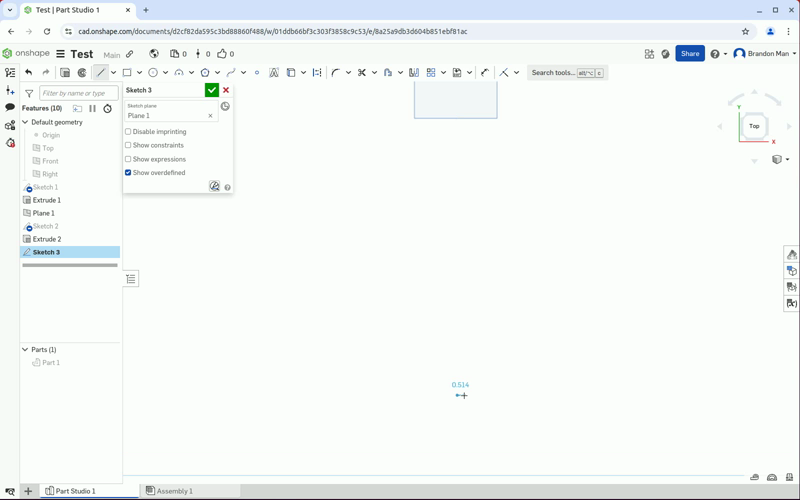
scroll(6)
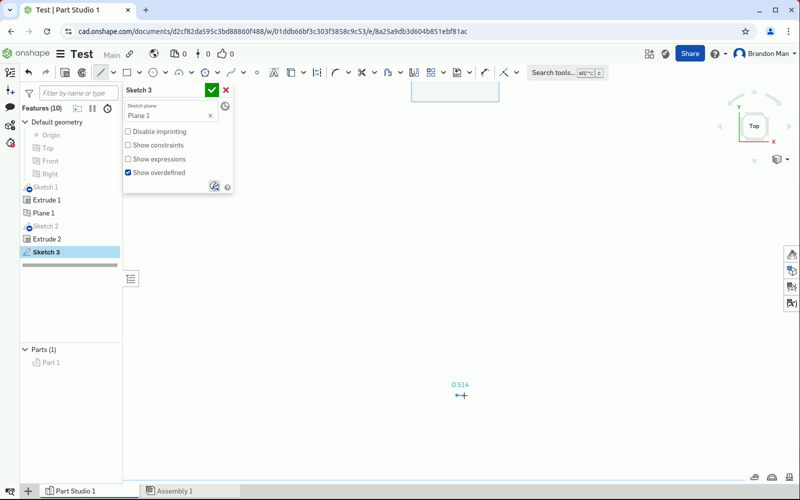
scroll(6)
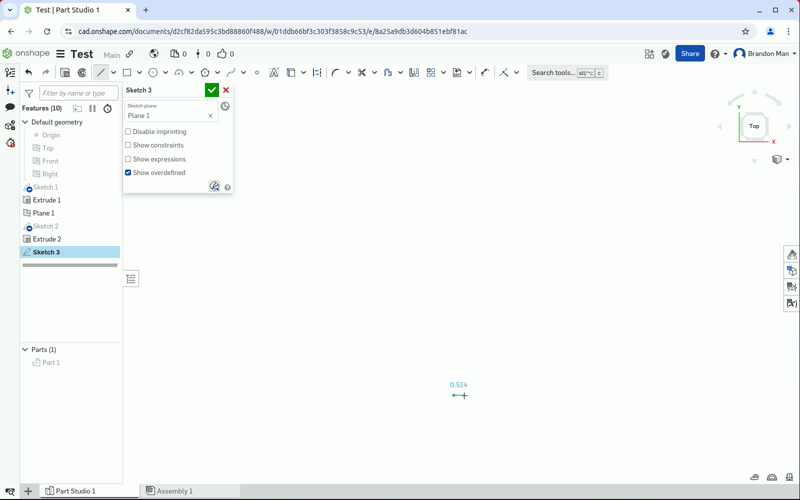
scroll(6)
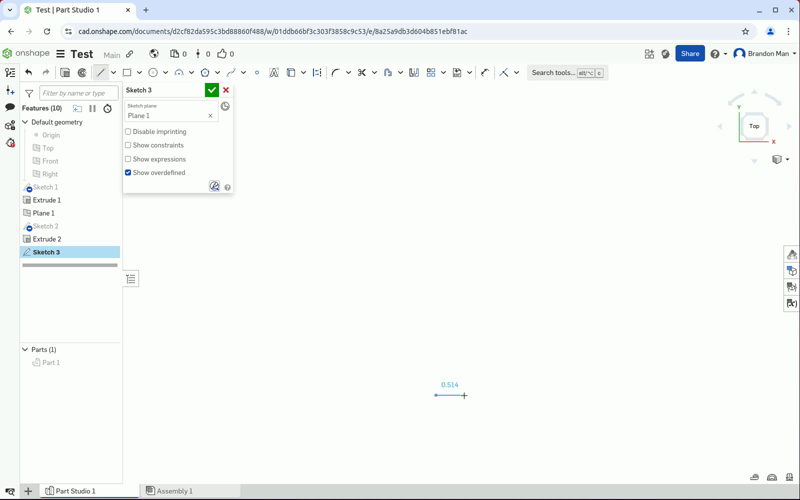
click(464, 395)
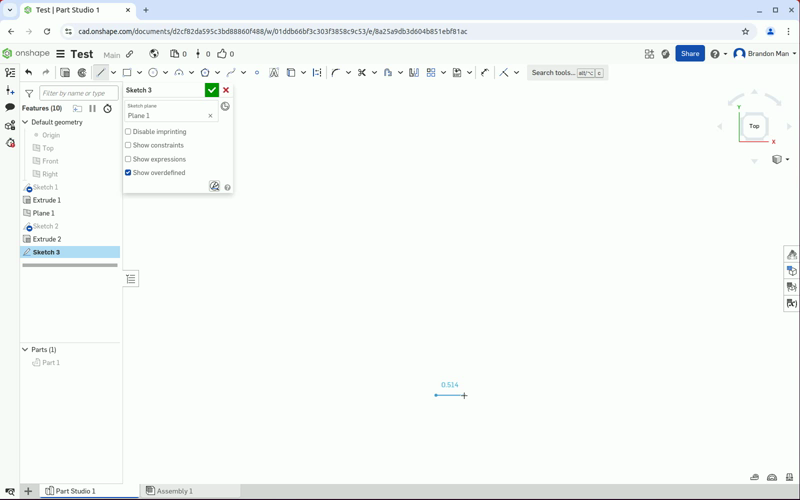
scroll(-6)
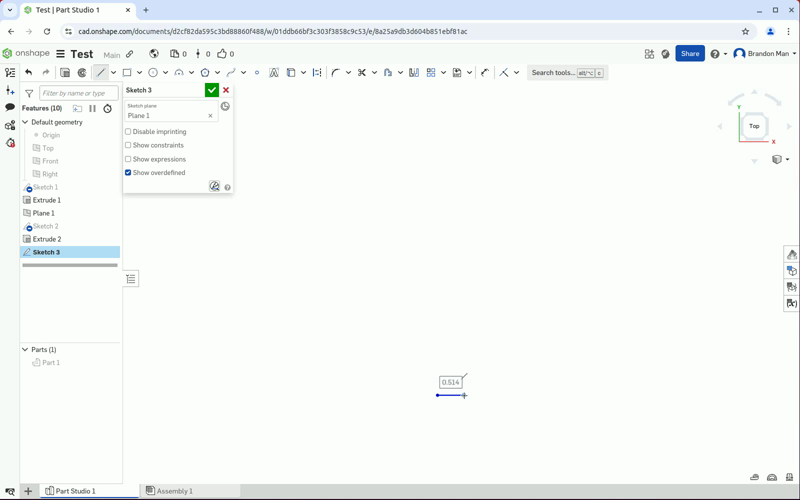
scroll(-6)
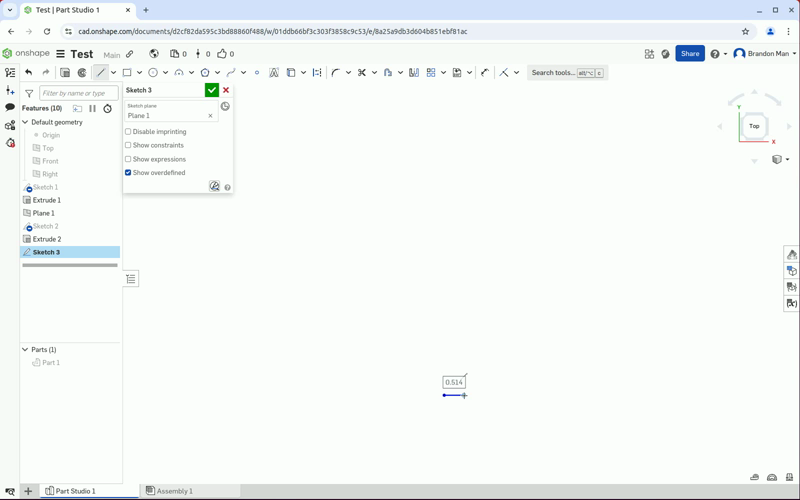
scroll(-6)
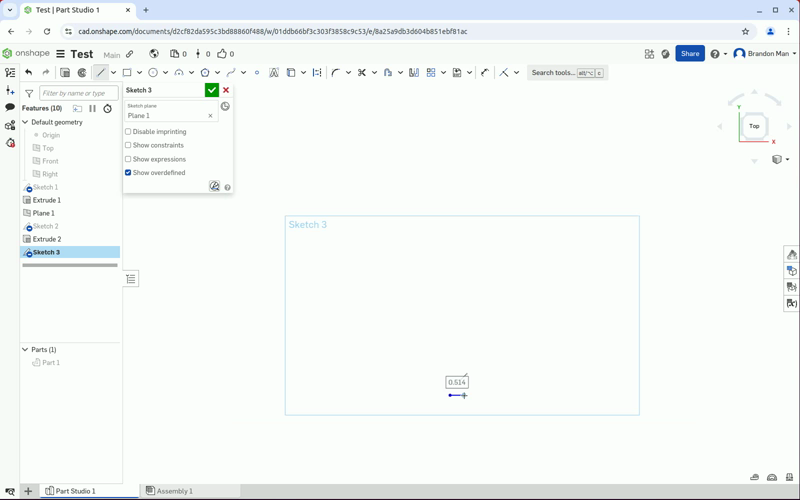
scroll(-6)
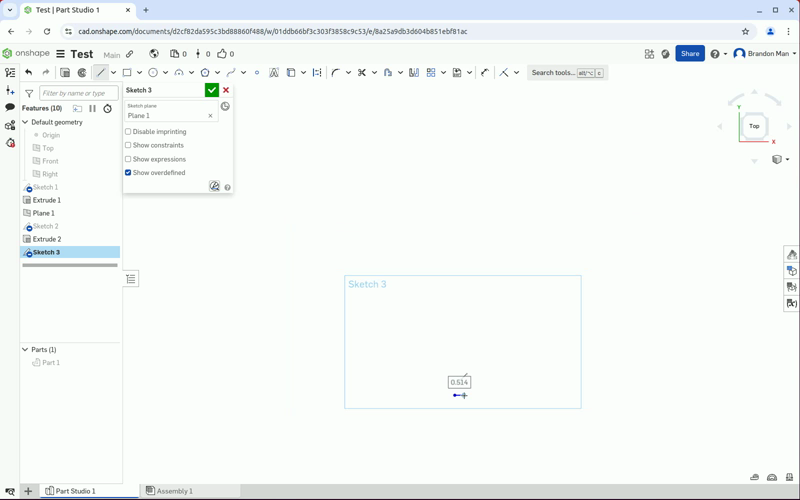
scroll(-6)
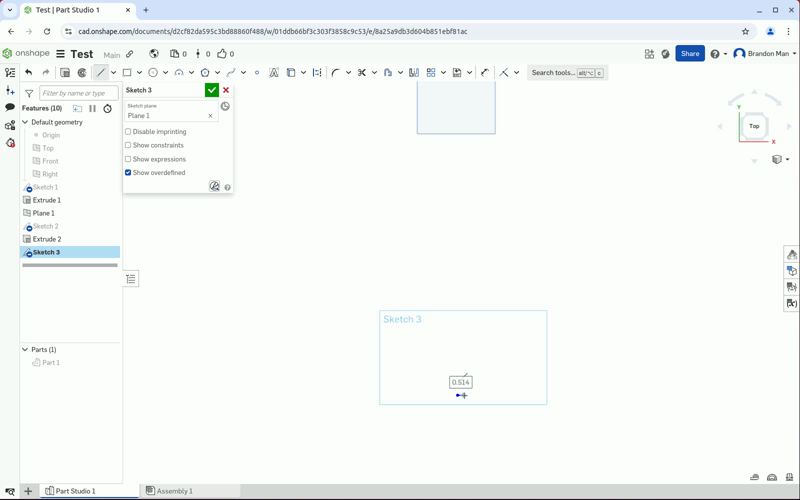
scroll(-6)
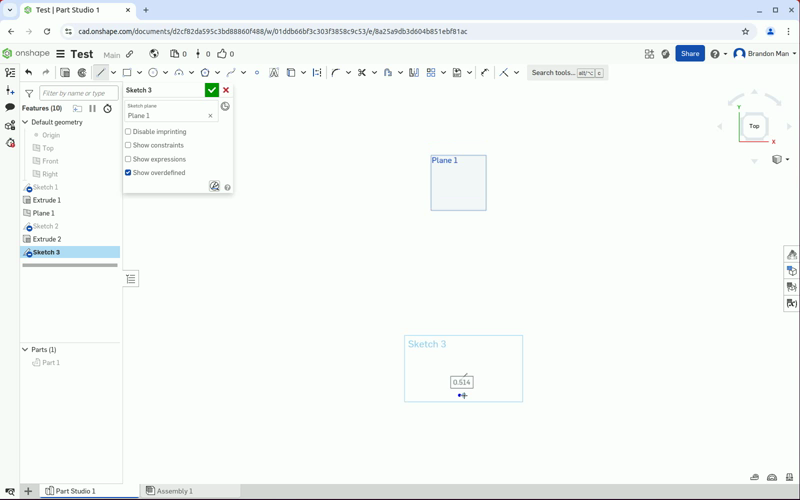
scroll(-6)
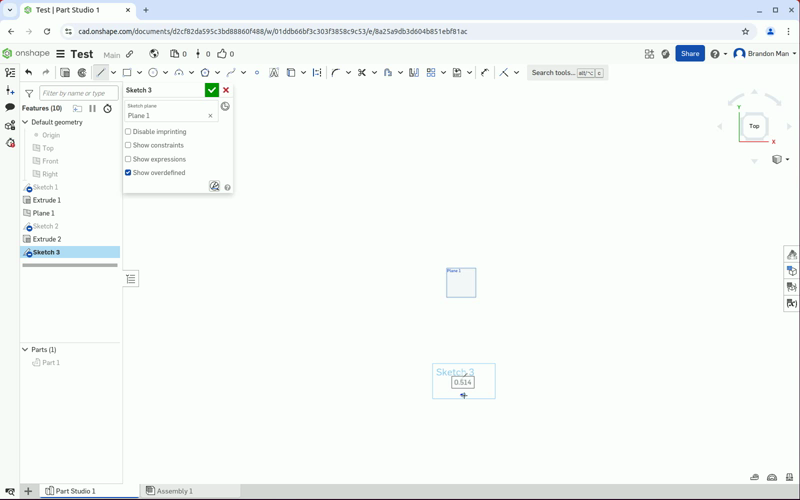
key_up(shift)
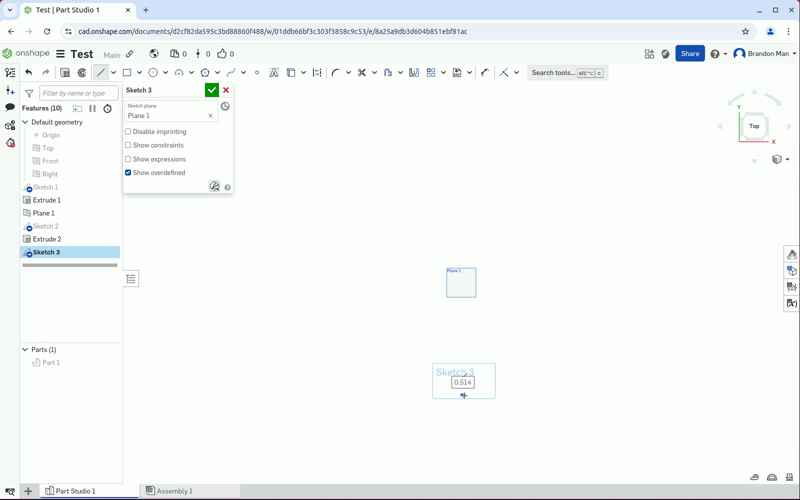
key_down(shift)
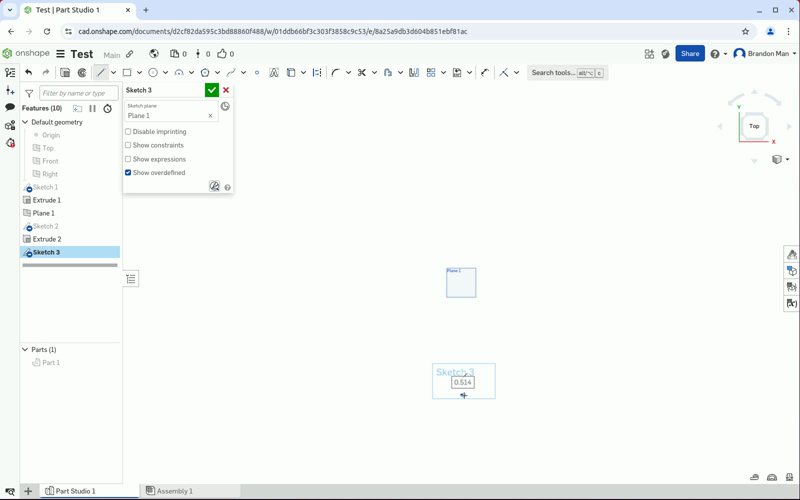
mouse_move(494, 395)
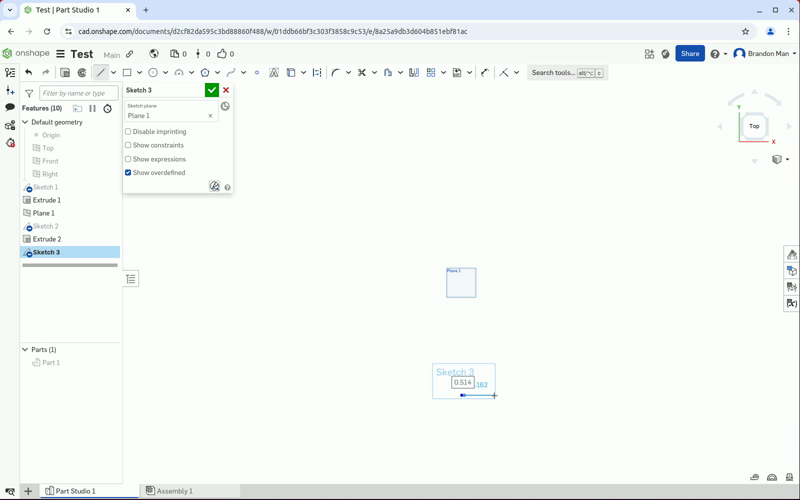
mouse_move(464, 390)
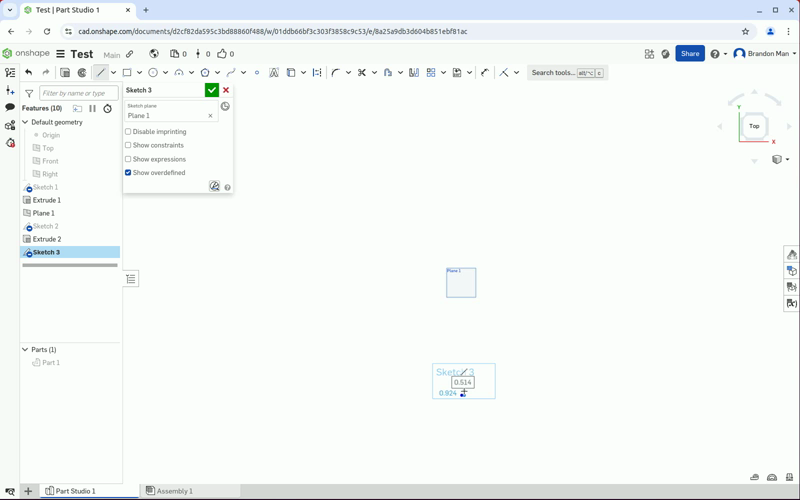
scroll(6)
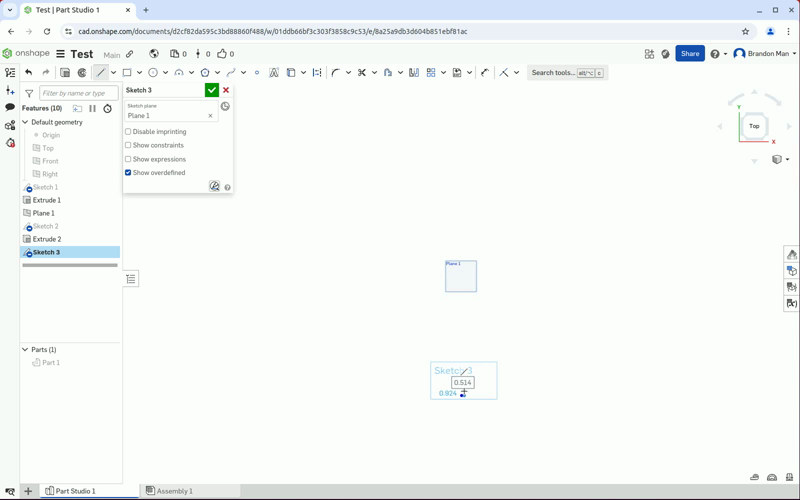
scroll(6)
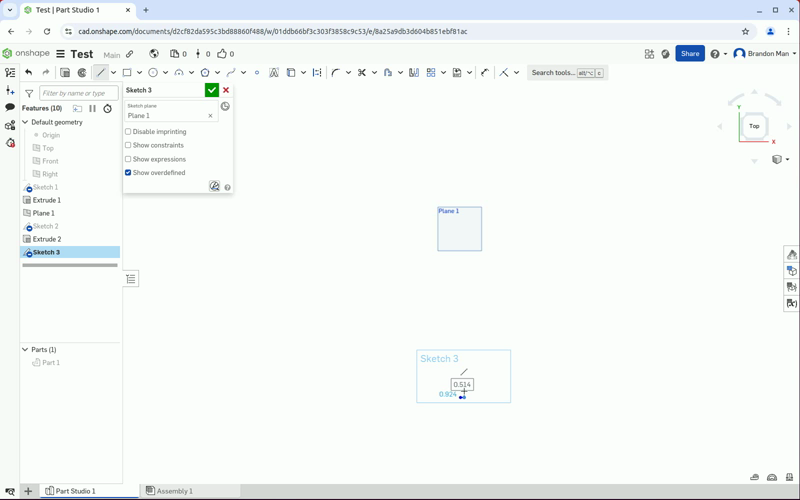
scroll(6)
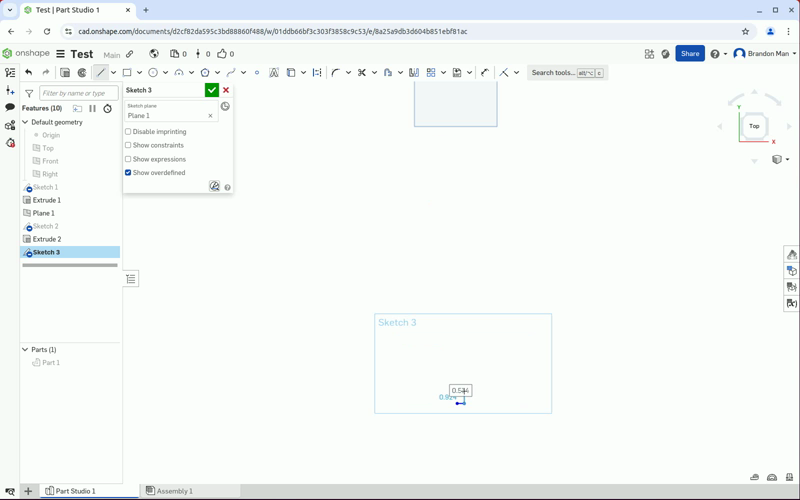
scroll(6)
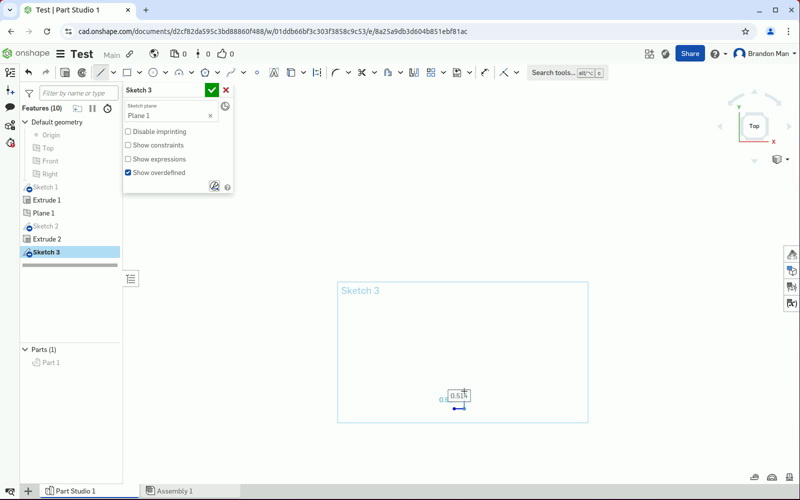
scroll(6)
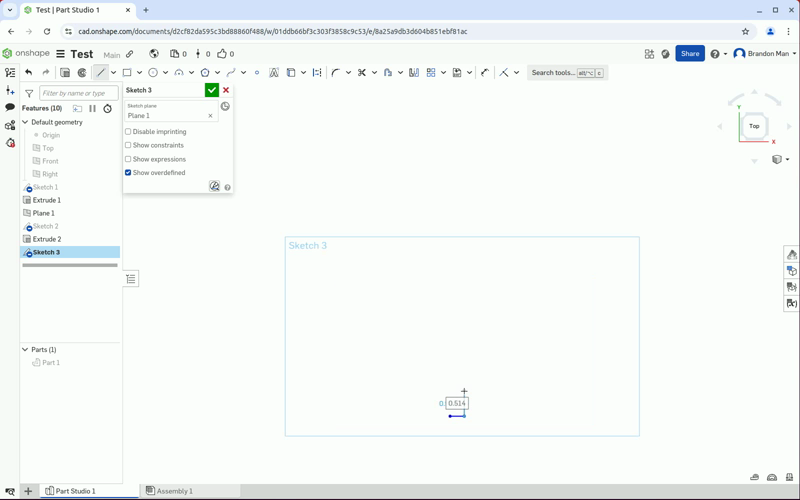
scroll(6)
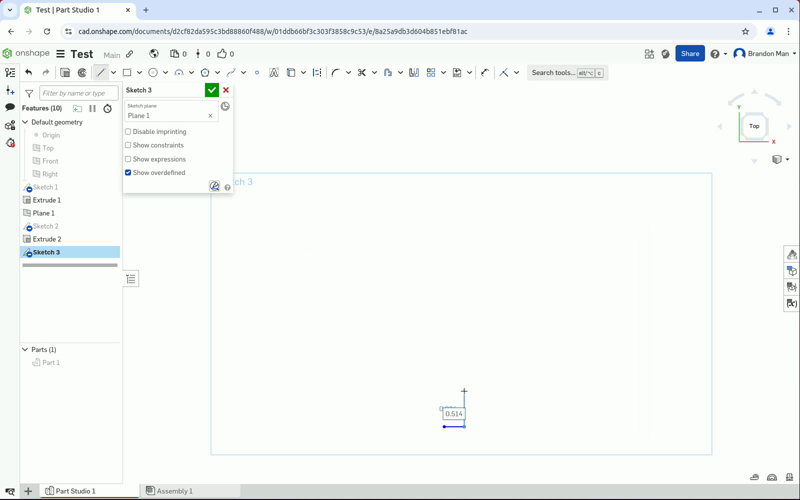
scroll(6)
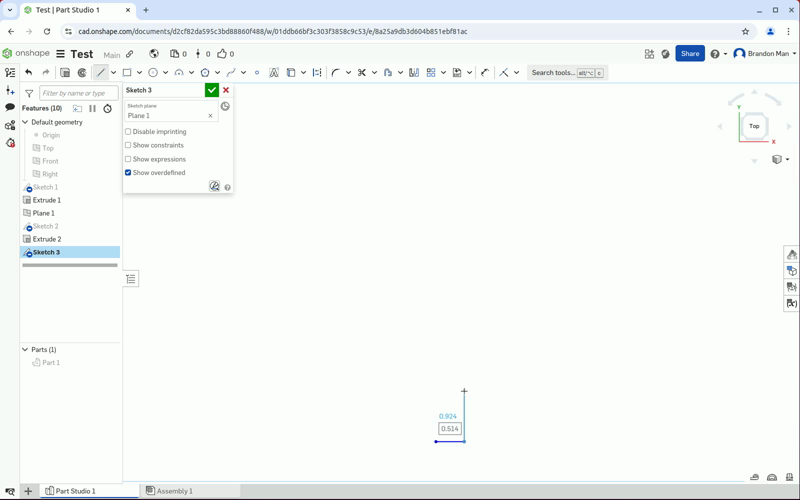
click(464, 390)
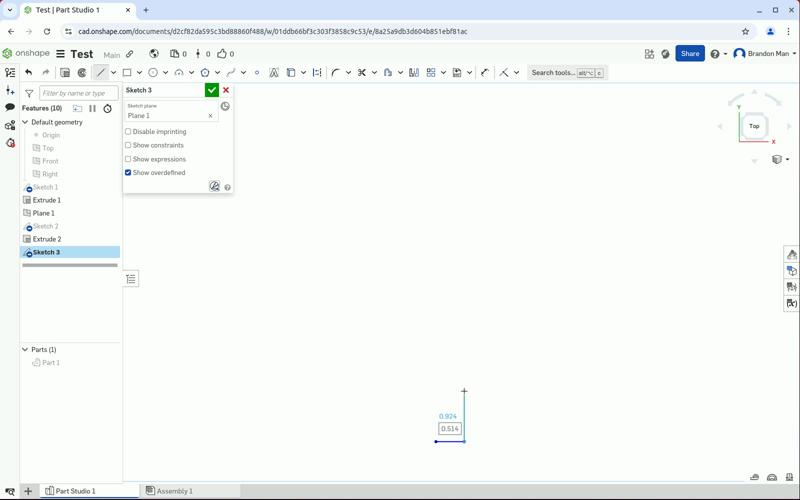
scroll(-6)
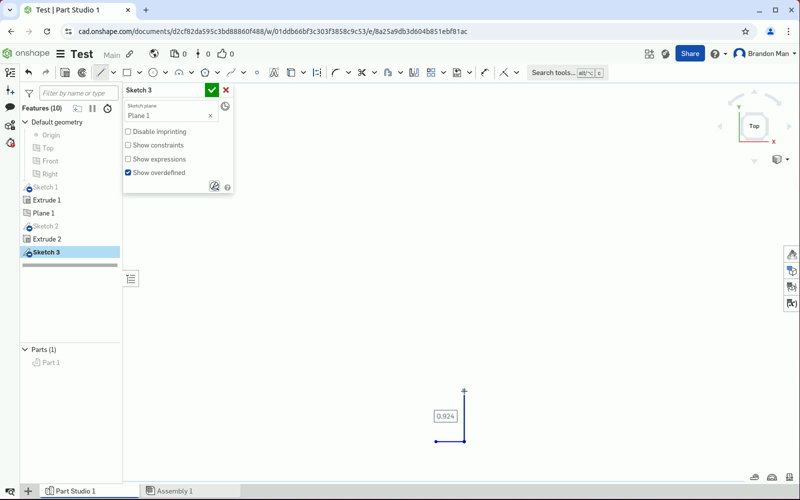
scroll(-6)
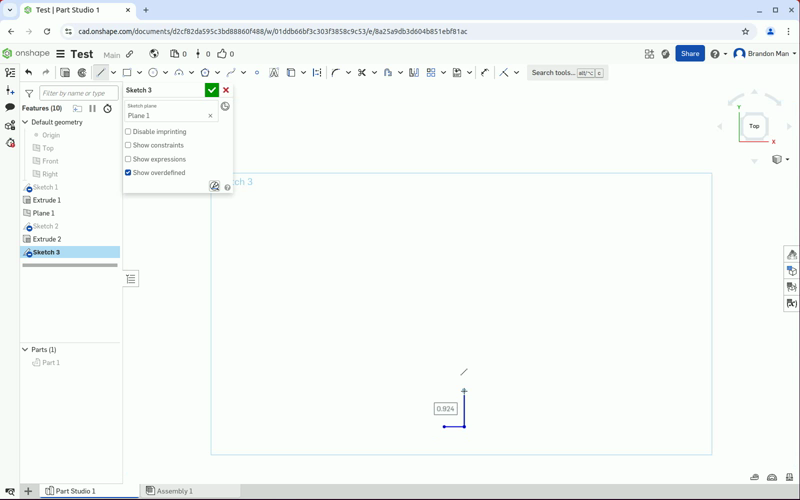
scroll(-6)
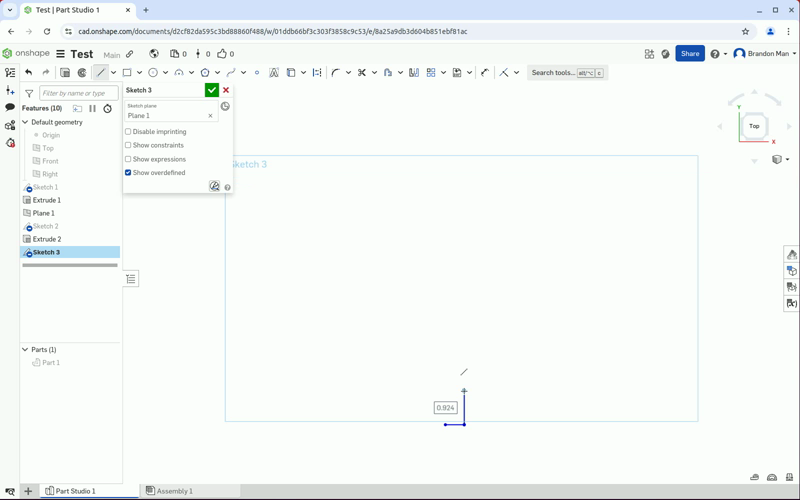
scroll(-6)
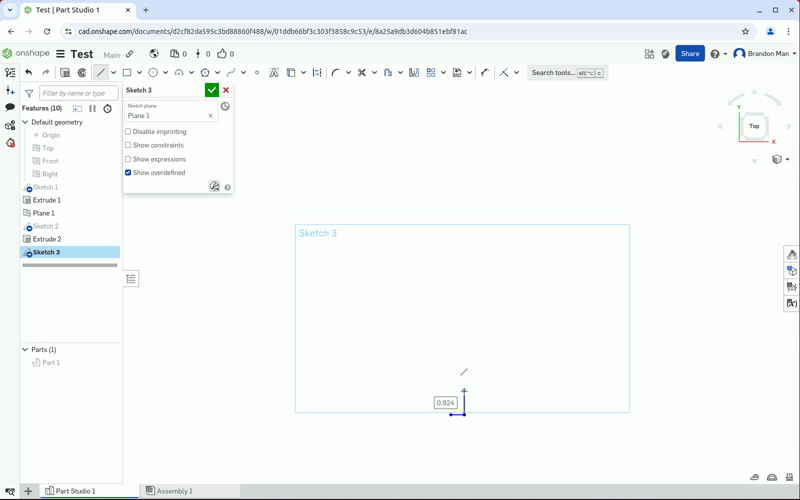
scroll(-6)
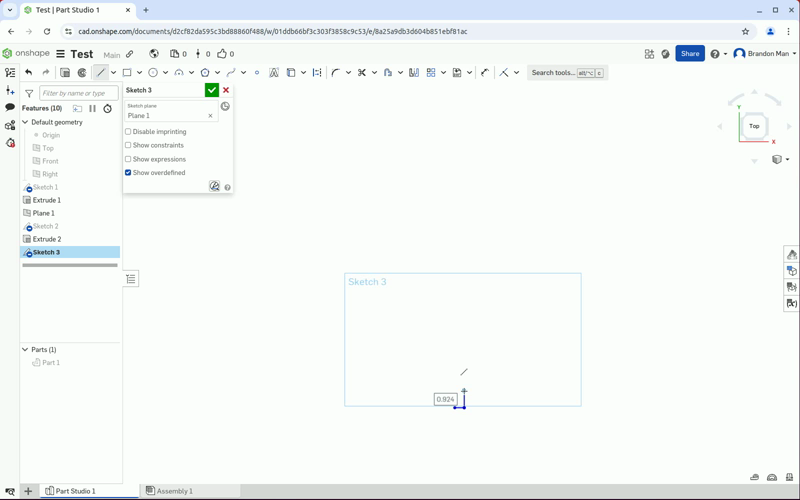
scroll(-6)
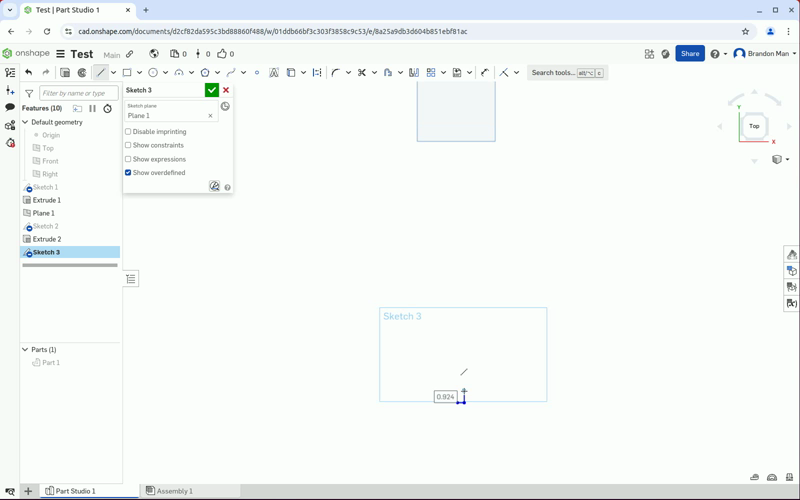
scroll(-6)
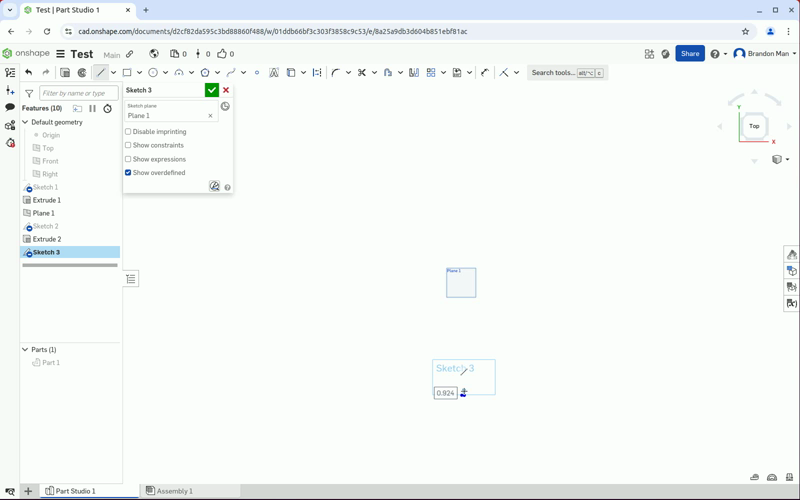
key_up(shift)
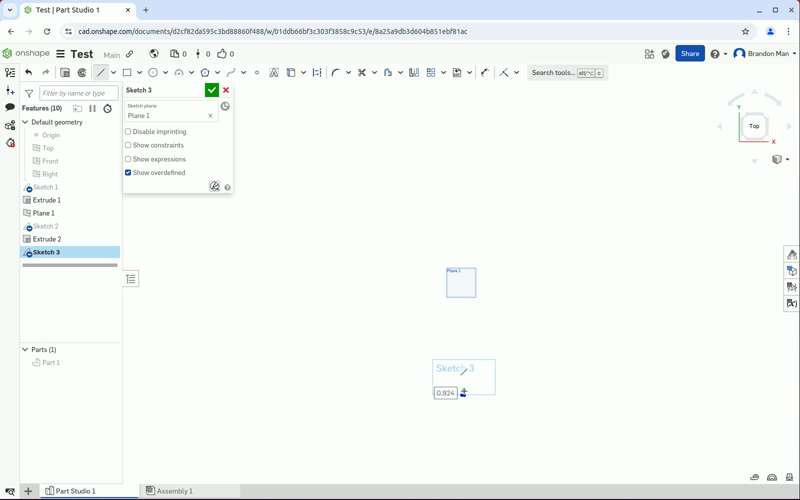
key_down(shift)
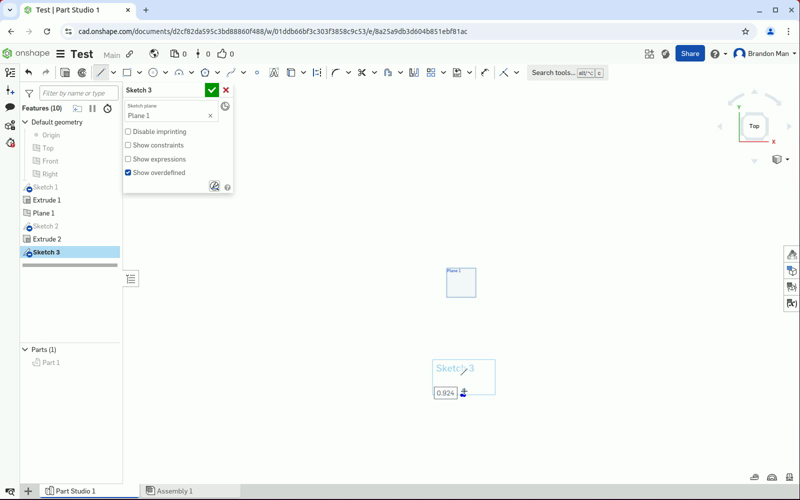
mouse_move(494, 390)
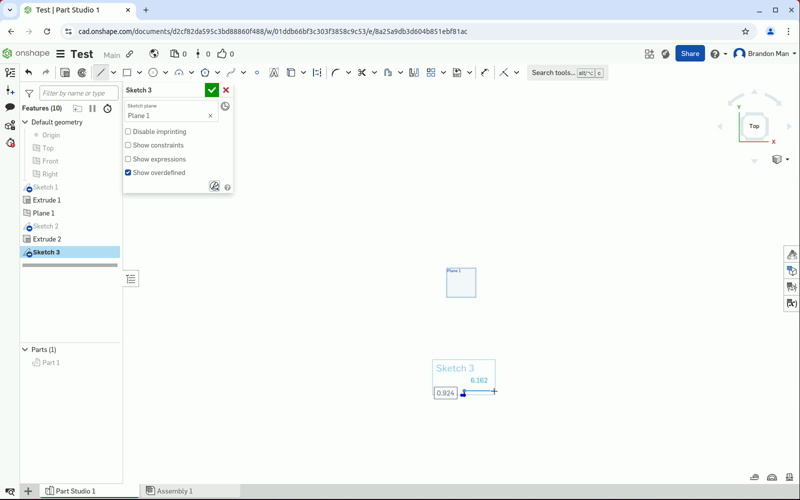
mouse_move(461, 393)
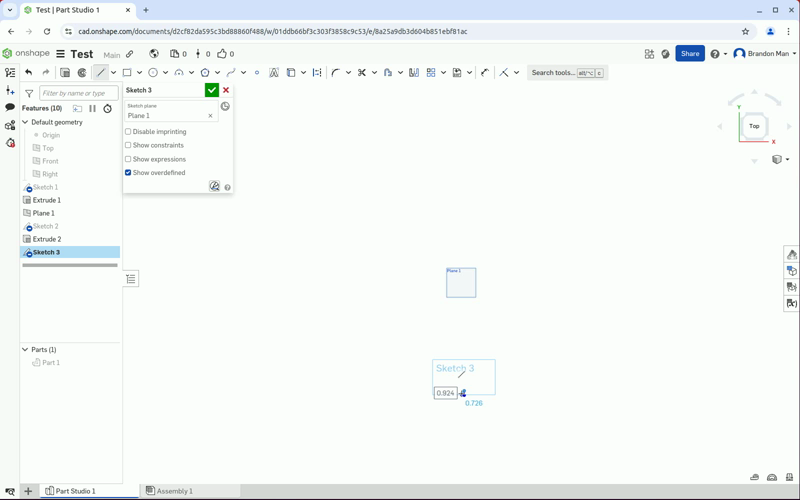
scroll(6)
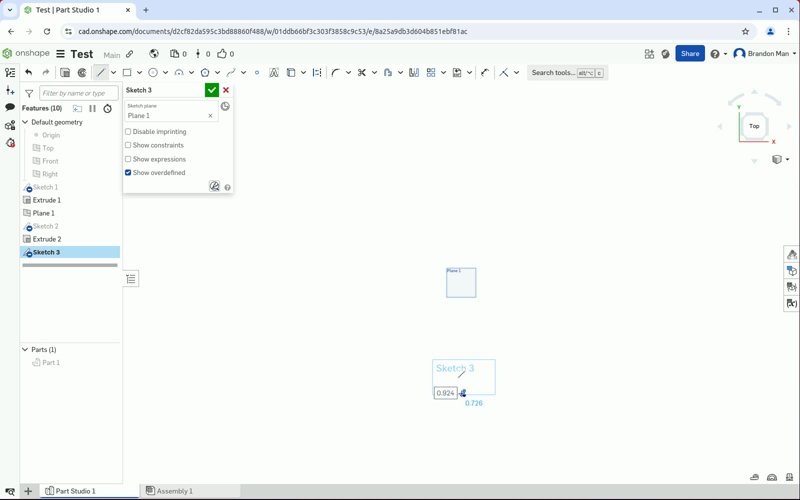
scroll(6)
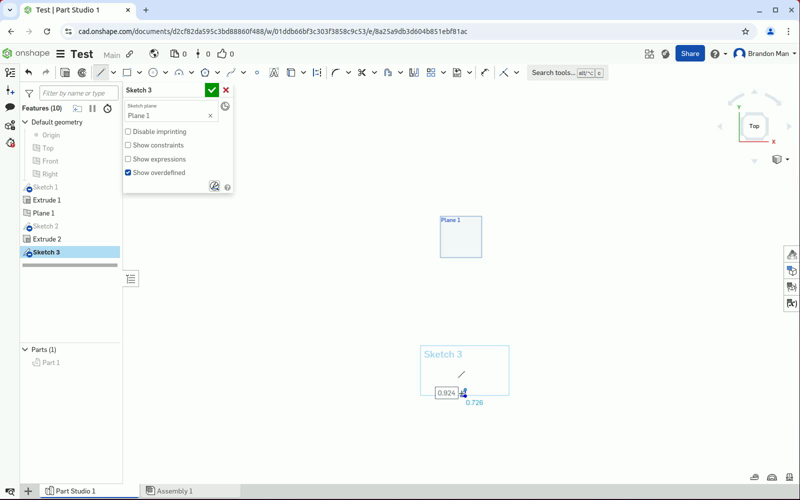
scroll(6)
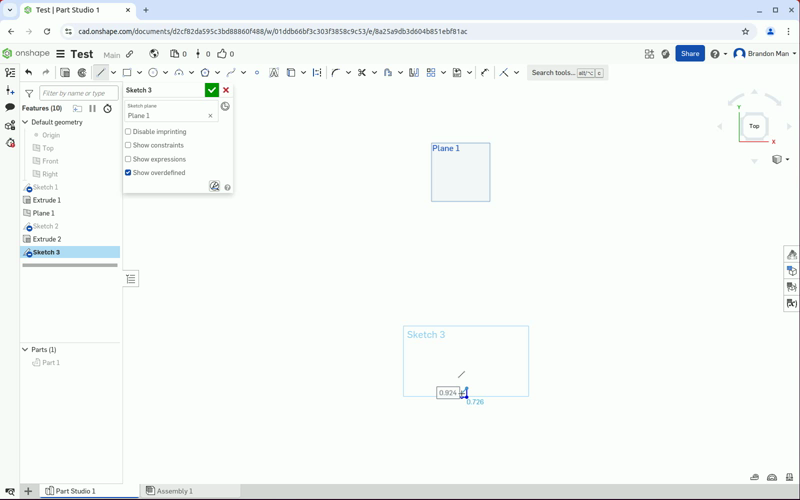
scroll(6)
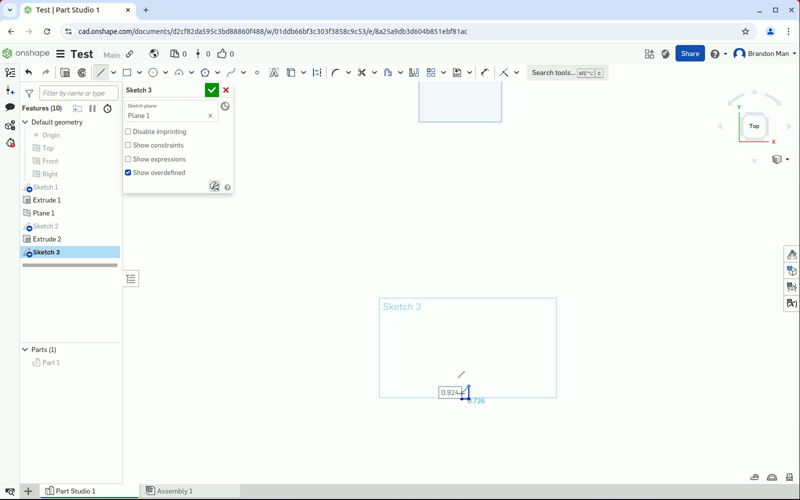
scroll(6)
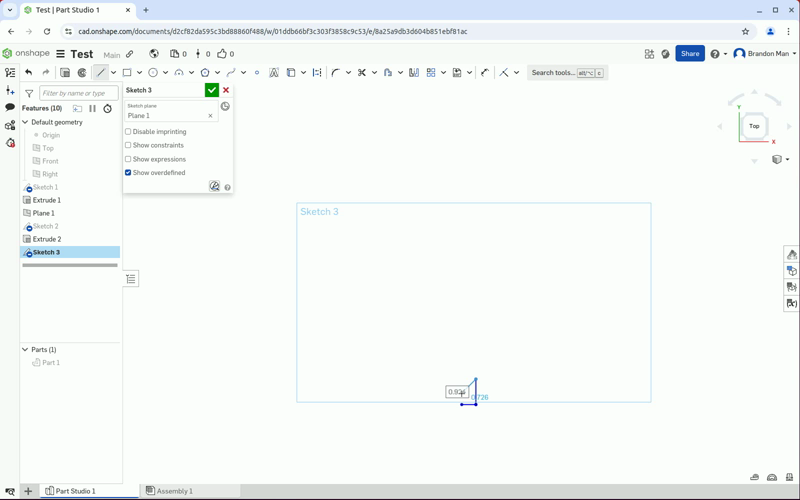
scroll(6)
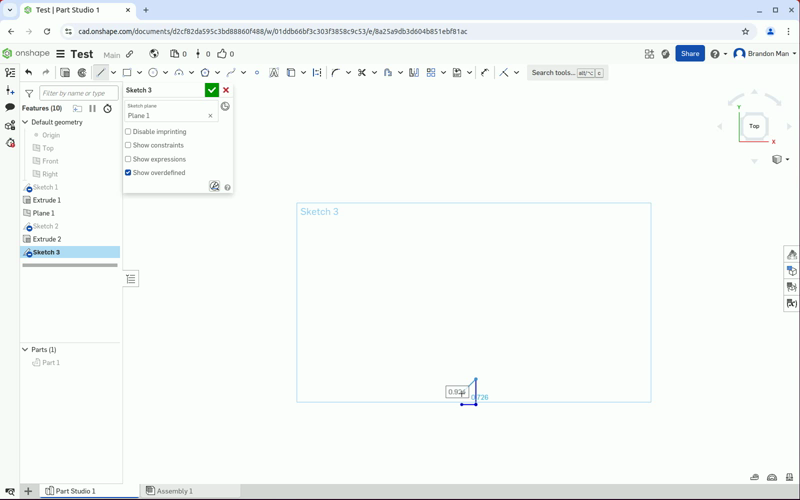
scroll(6)
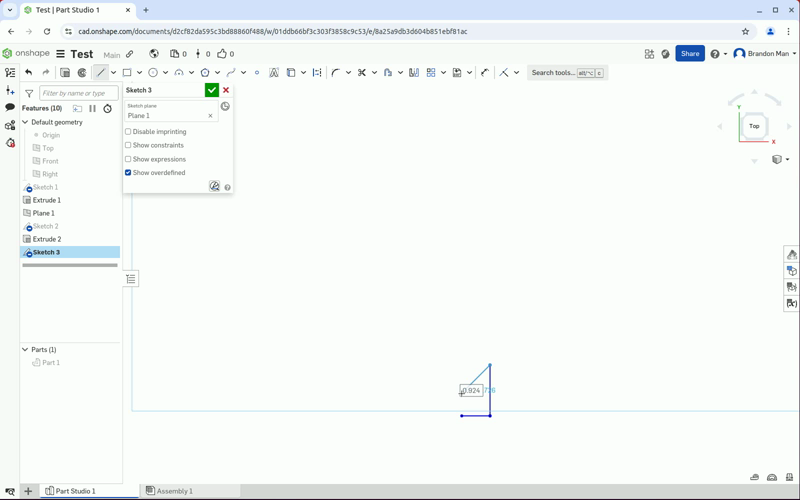
click(461, 393)
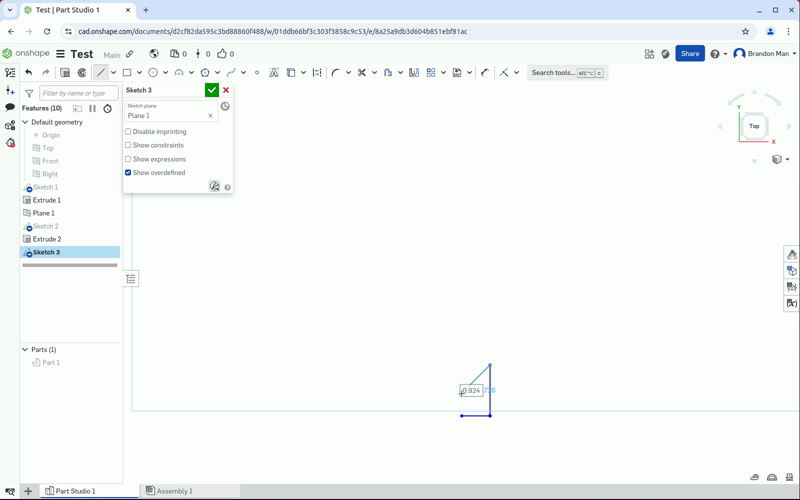
scroll(-6)
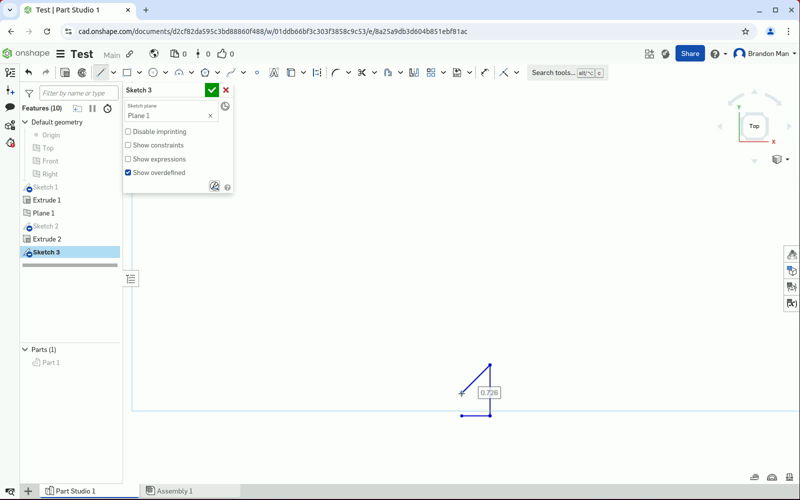
scroll(-6)
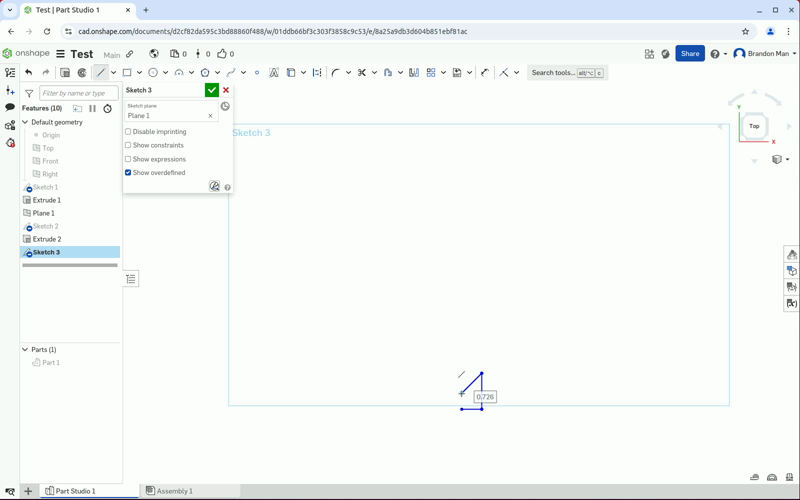
scroll(-6)
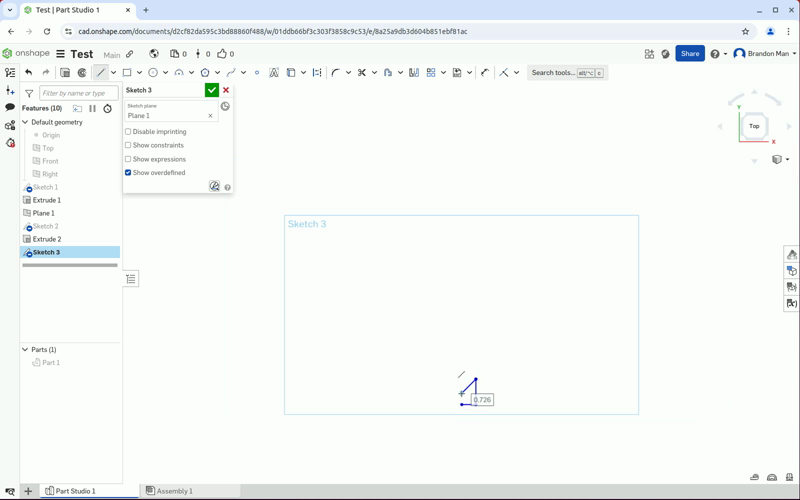
scroll(-6)
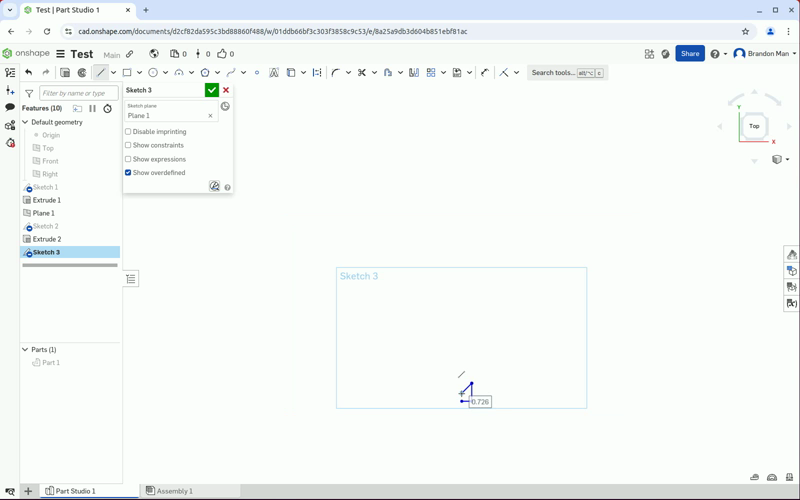
scroll(-6)
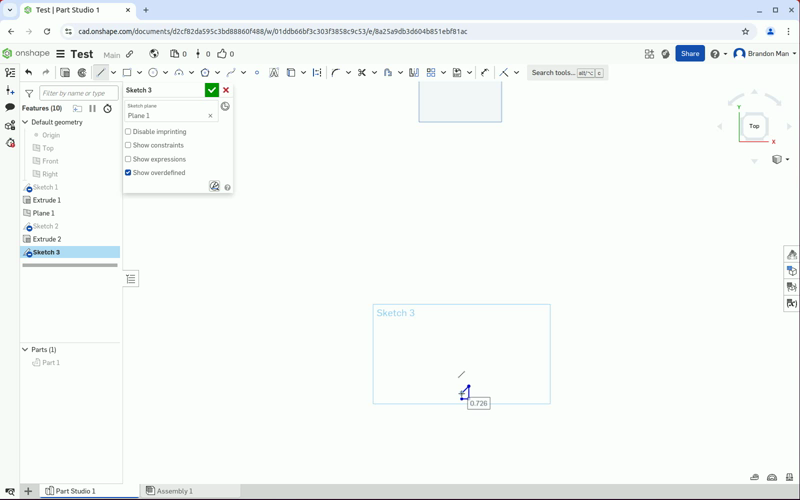
scroll(-6)
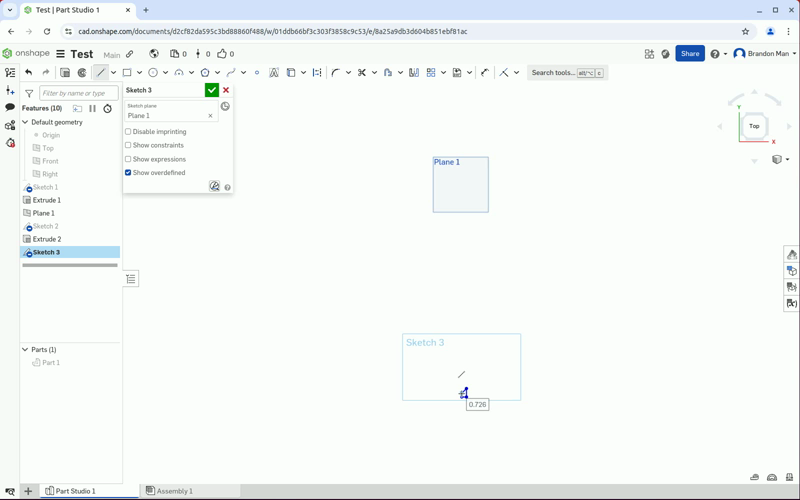
scroll(-6)
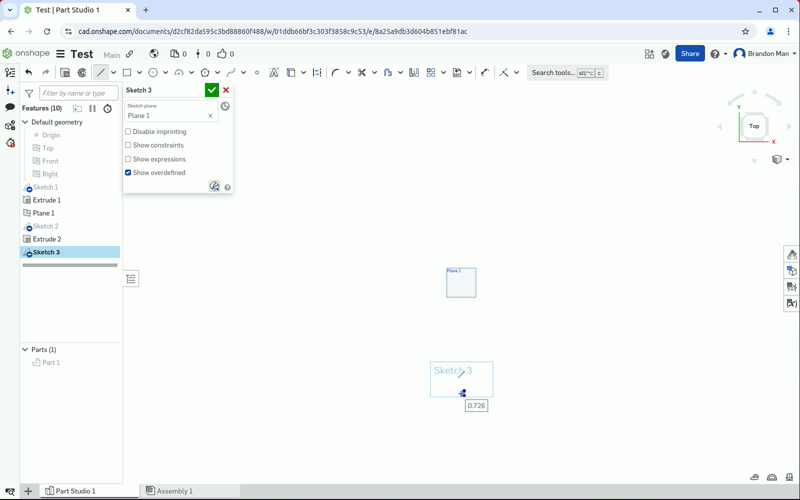
key_up(shift)
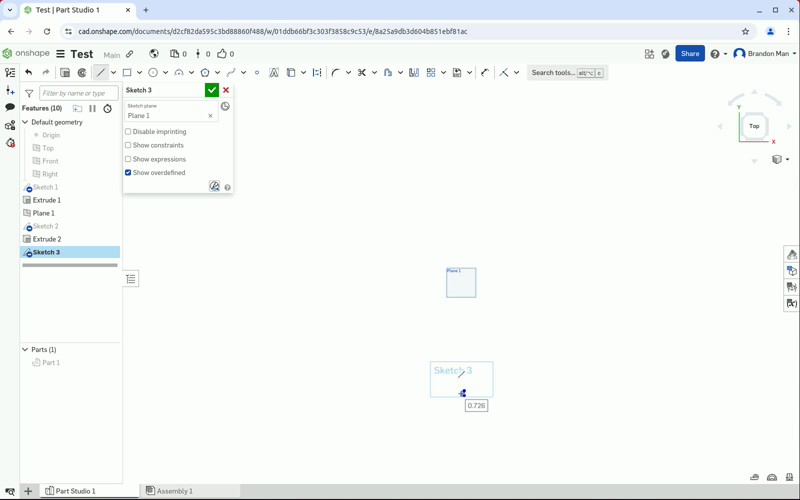
mouse_move(492, 393)
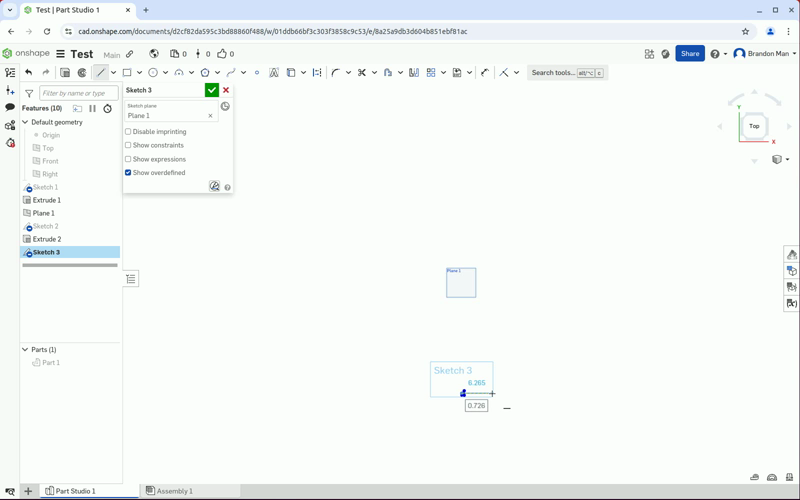
key_down(shift)
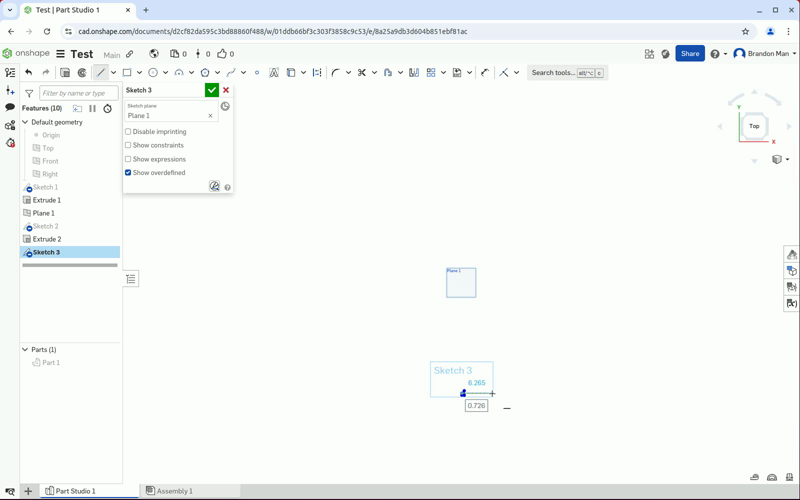
mouse_move(461, 395)
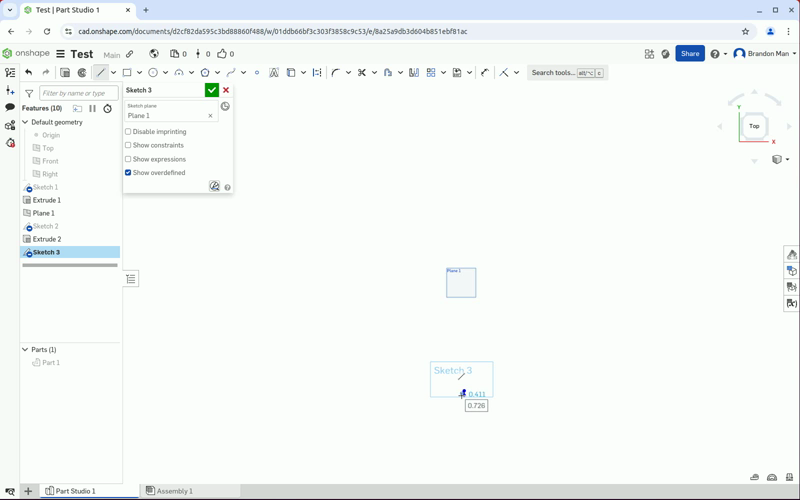
scroll(6)
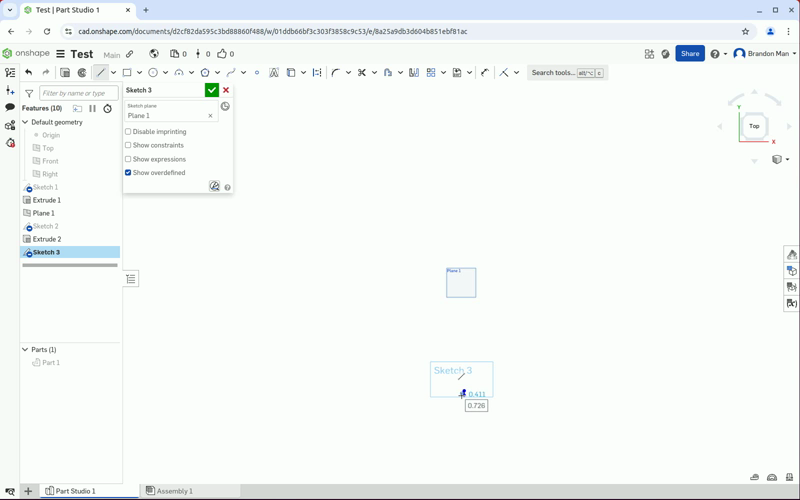
scroll(6)
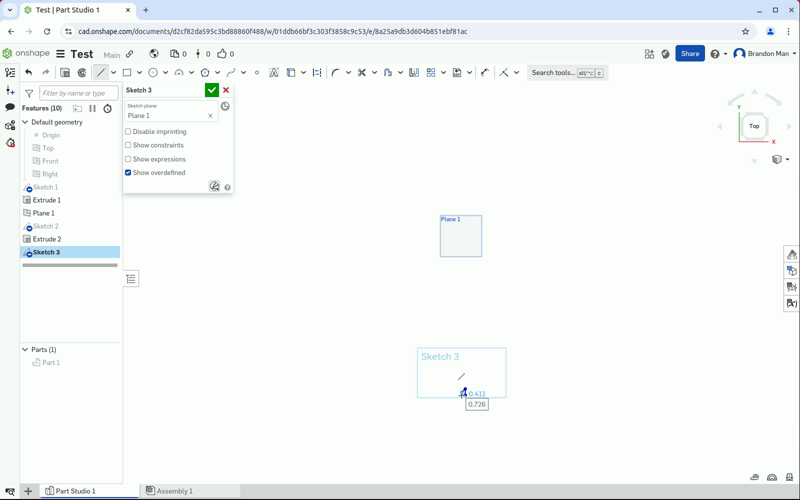
scroll(6)
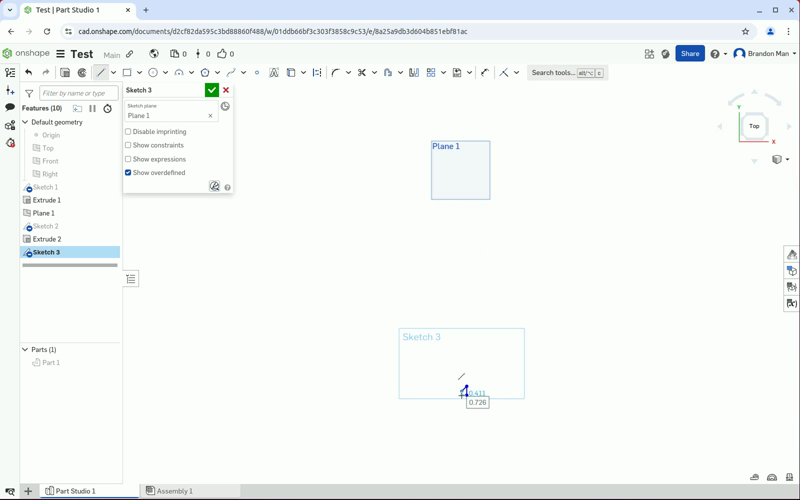
scroll(6)
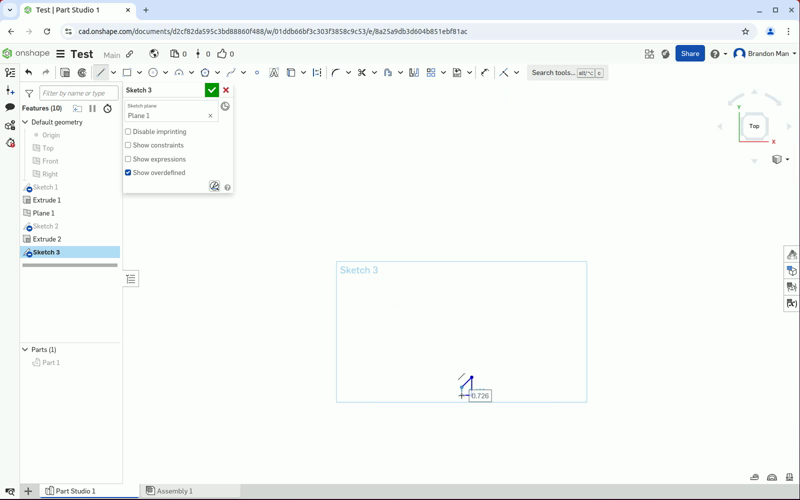
scroll(6)
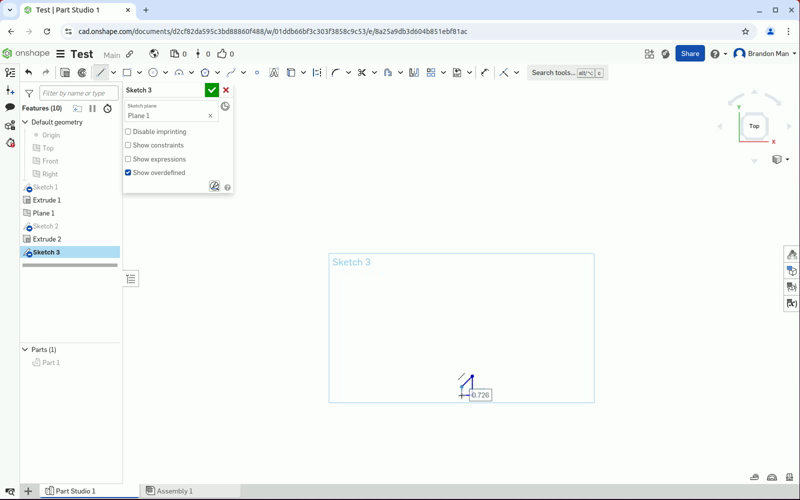
scroll(6)
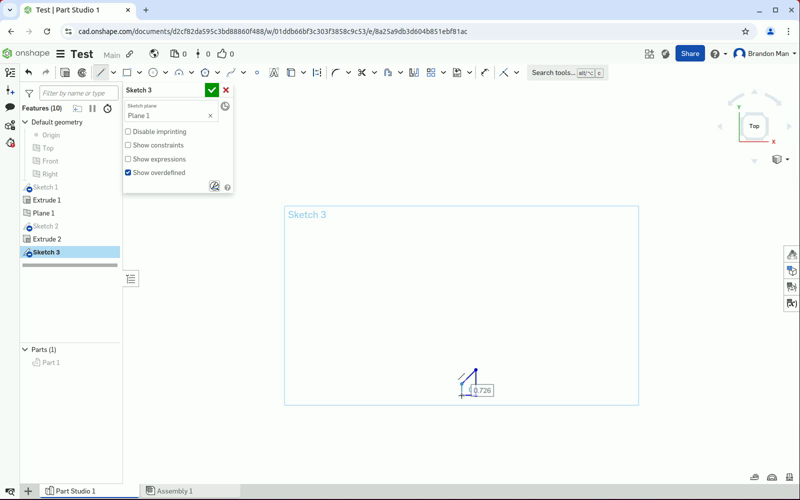
scroll(6)
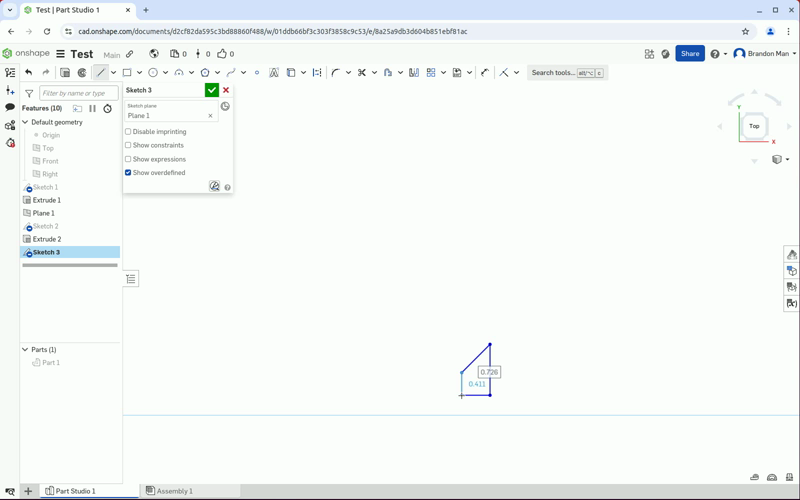
key_up(shift)
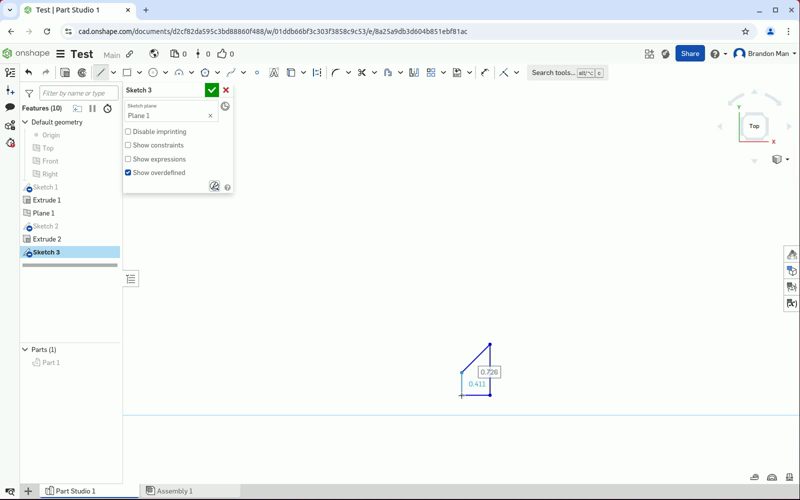
click(461, 395)
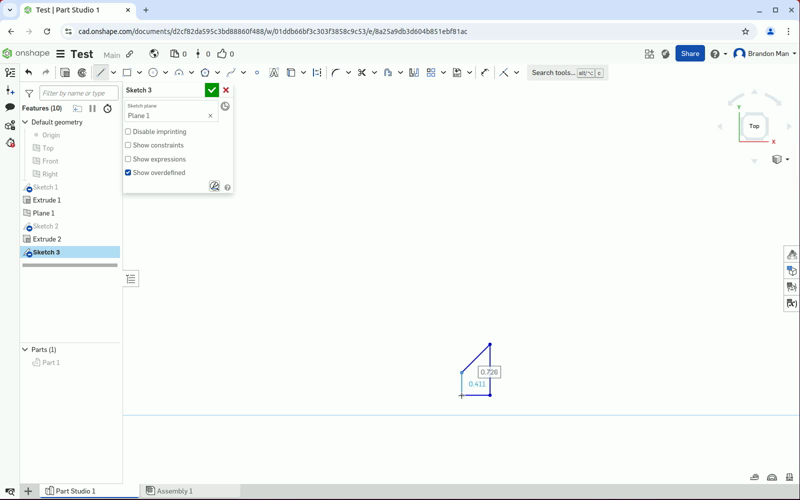
scroll(-6)
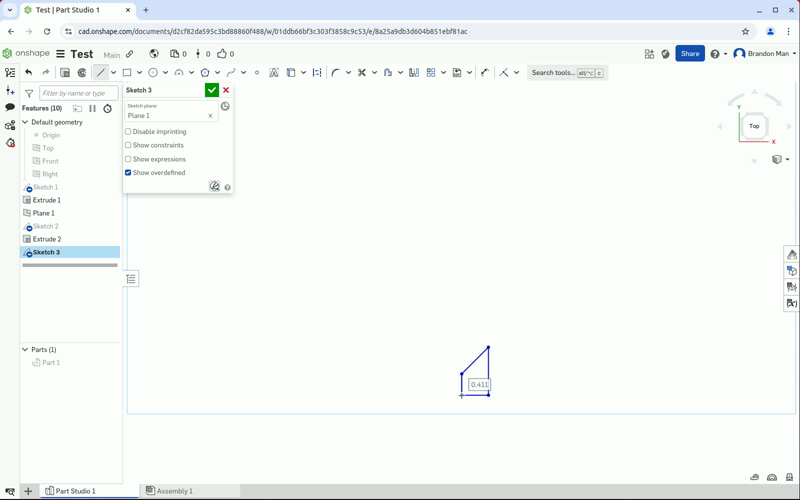
scroll(-6)
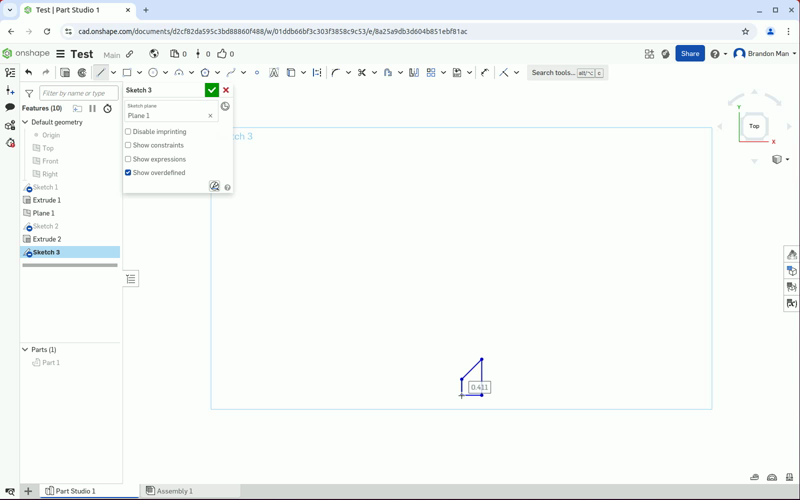
scroll(-6)
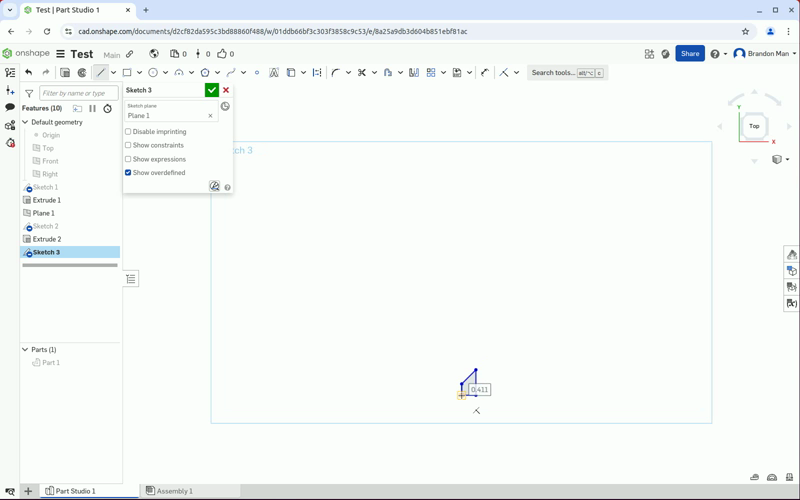
scroll(-6)
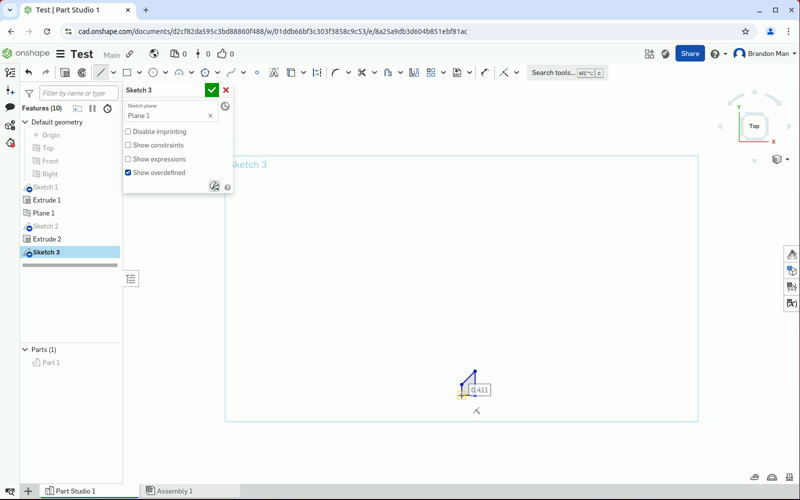
scroll(-6)
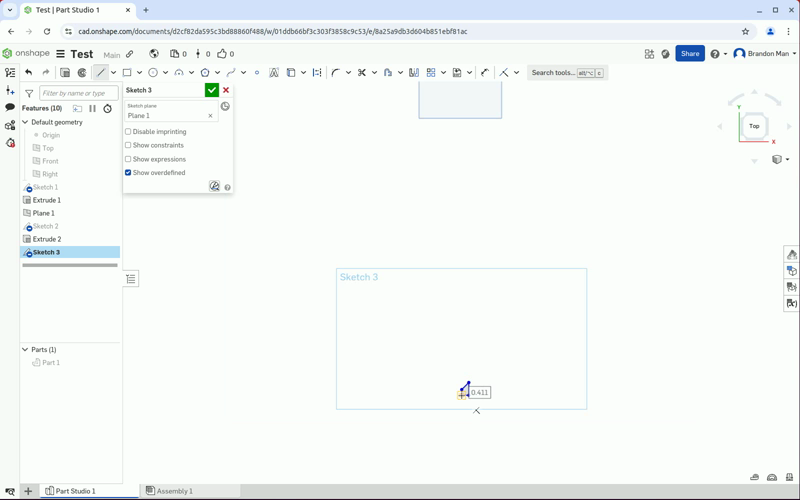
scroll(-6)
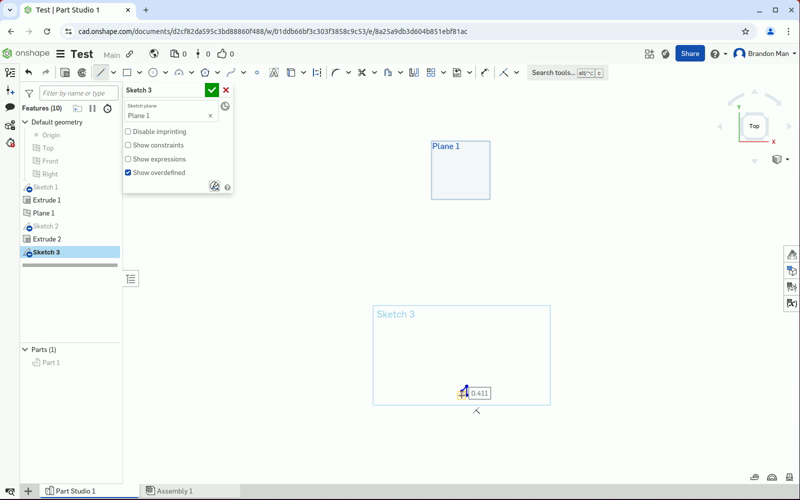
scroll(-6)
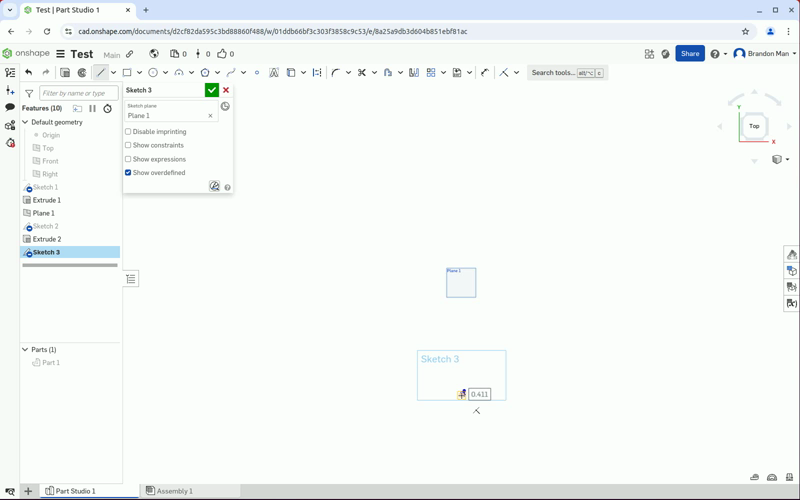
key(esc)
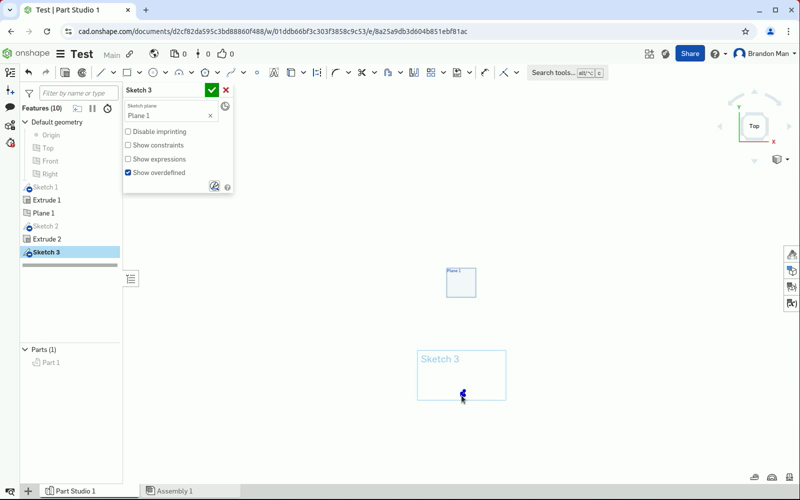
mouse_move(464, 393)
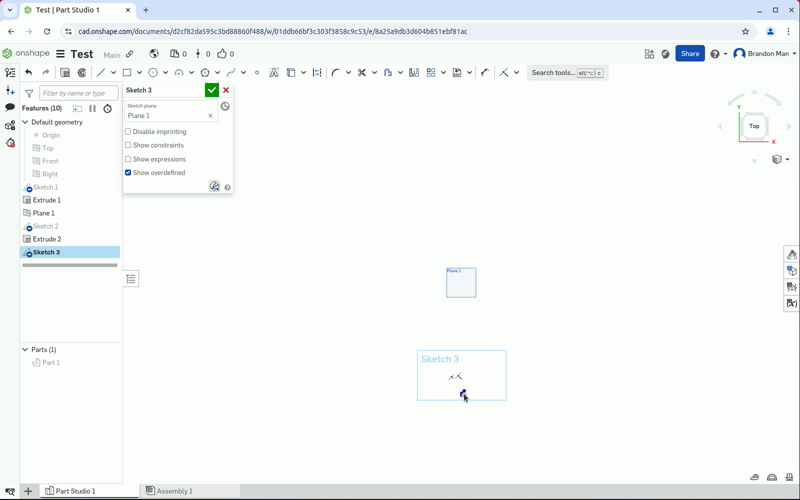
scroll(6)
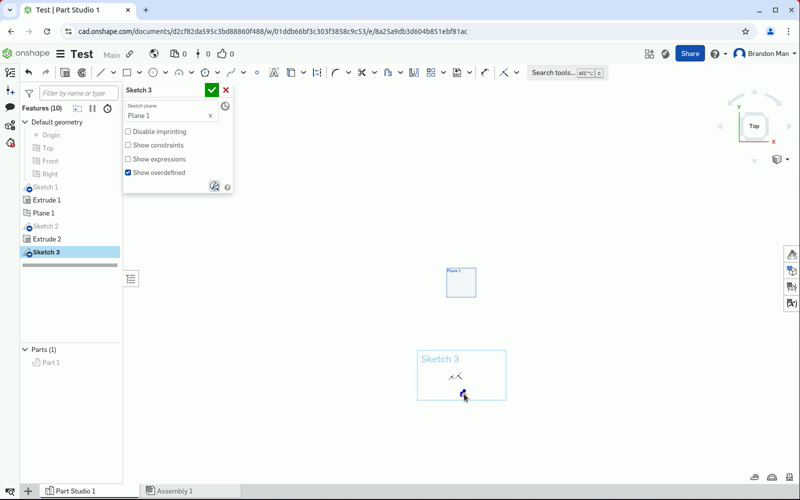
scroll(6)
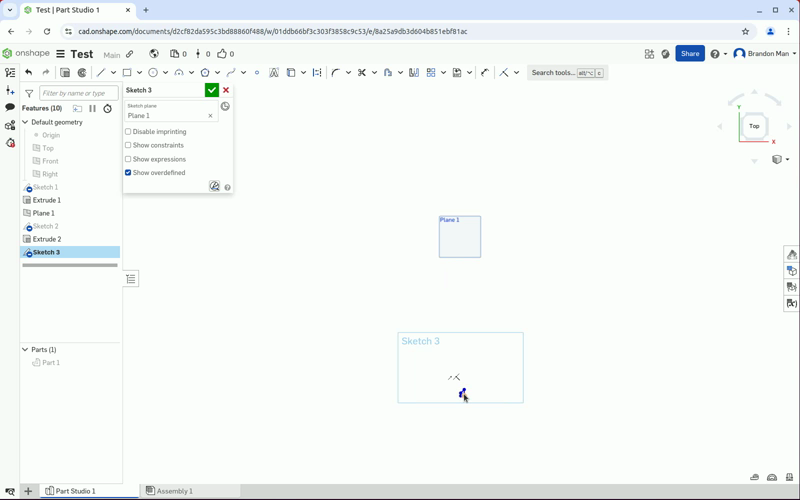
scroll(6)
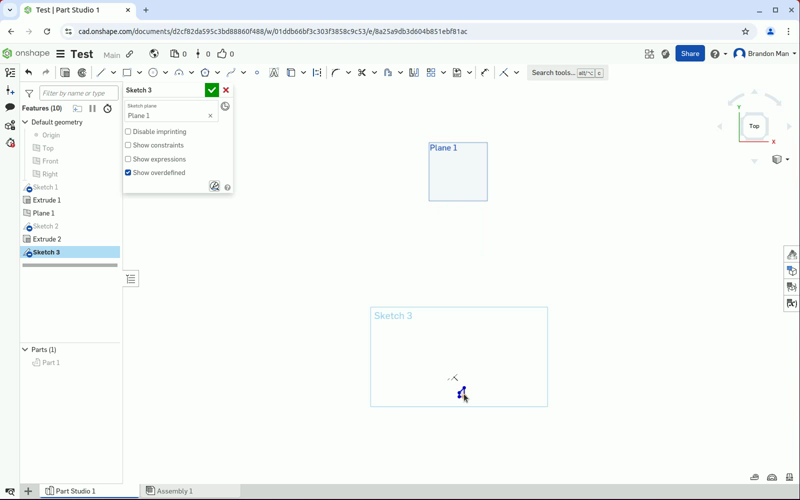
scroll(6)
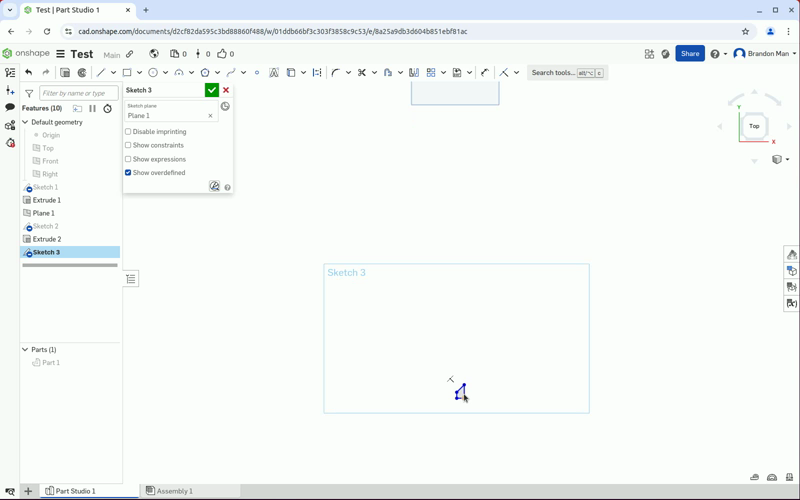
scroll(6)
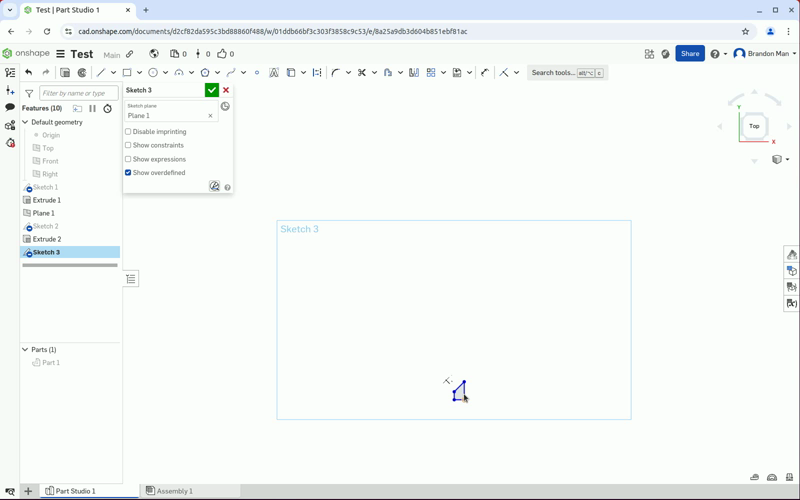
scroll(6)
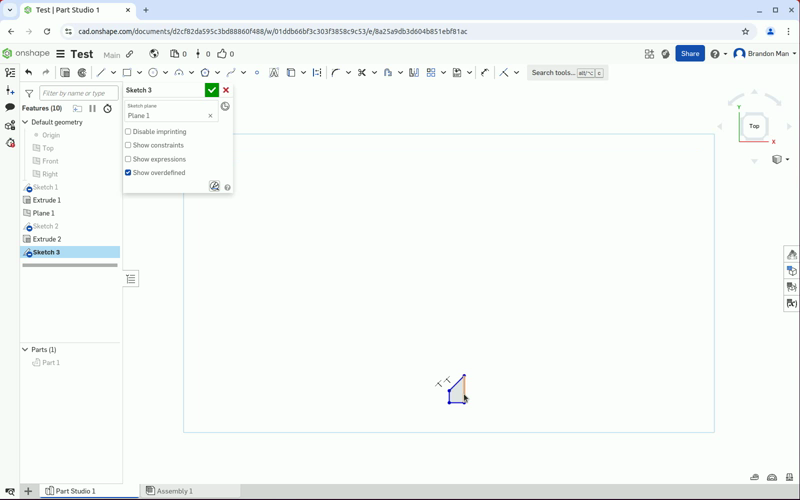
scroll(6)
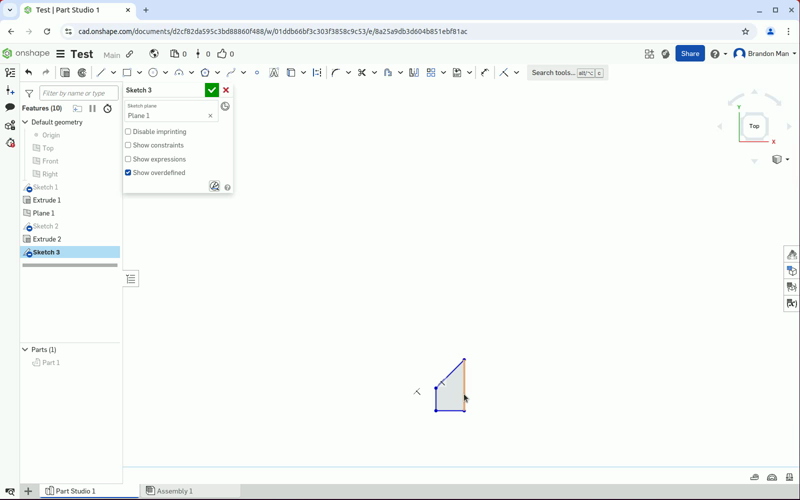
click(464, 393)
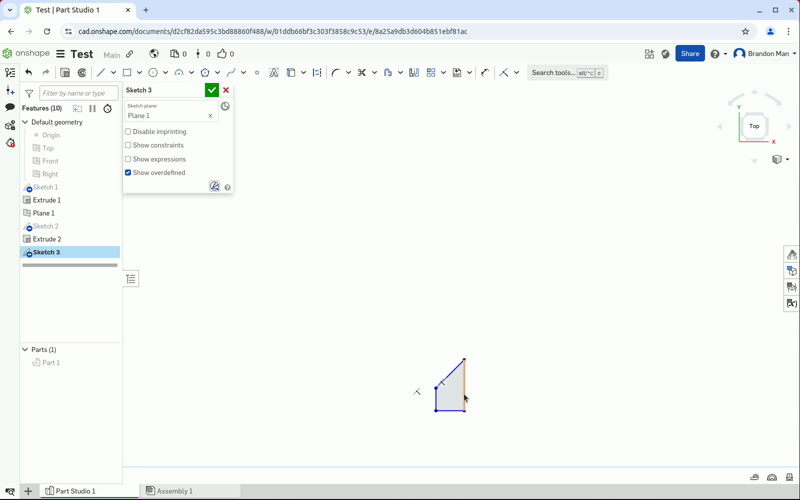
scroll(-6)
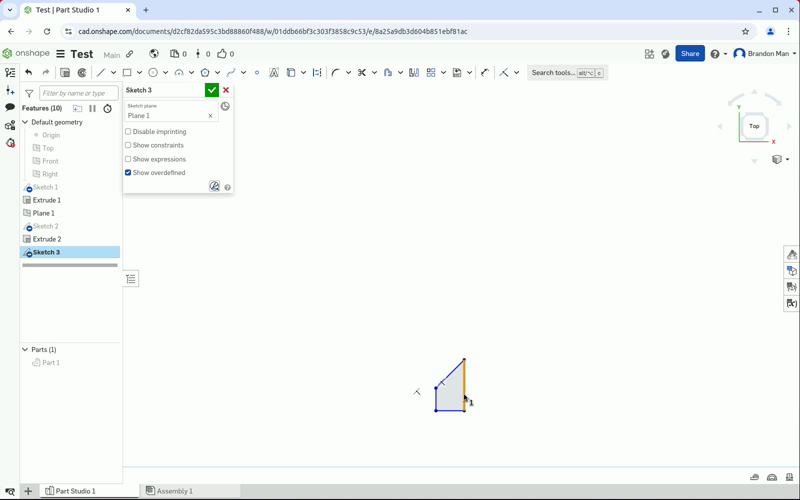
scroll(-6)
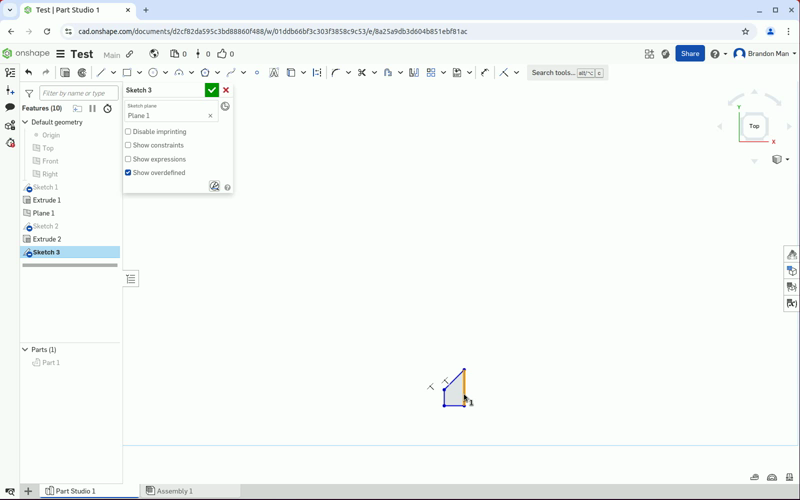
scroll(-6)
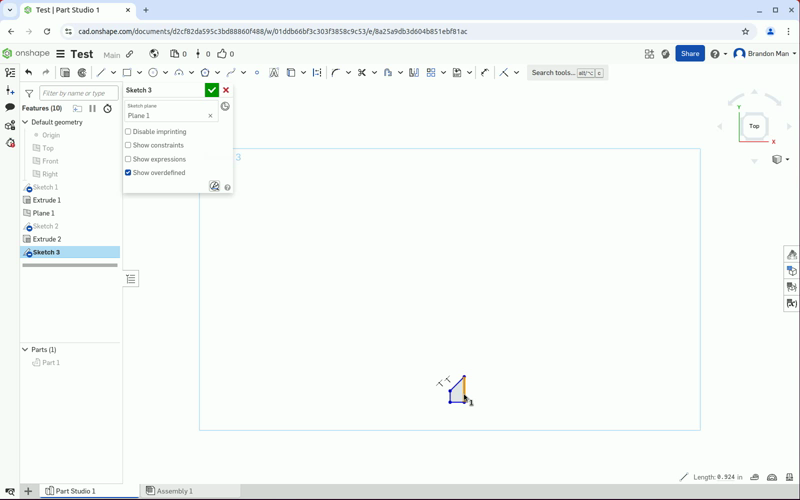
scroll(-6)
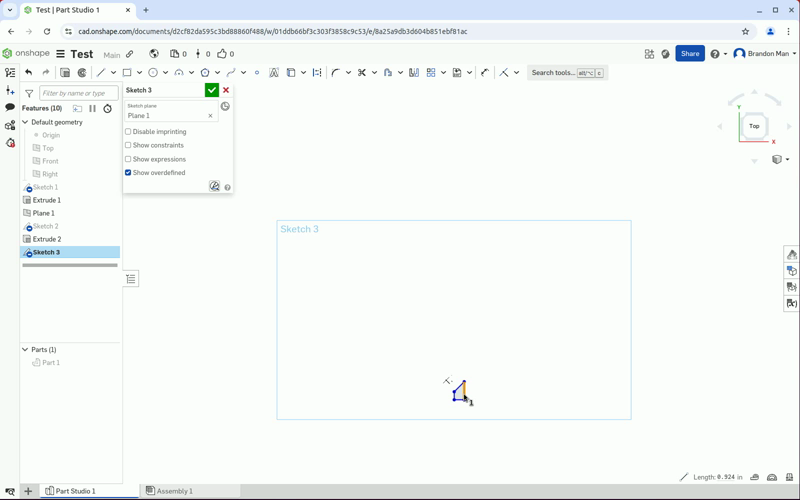
scroll(-6)
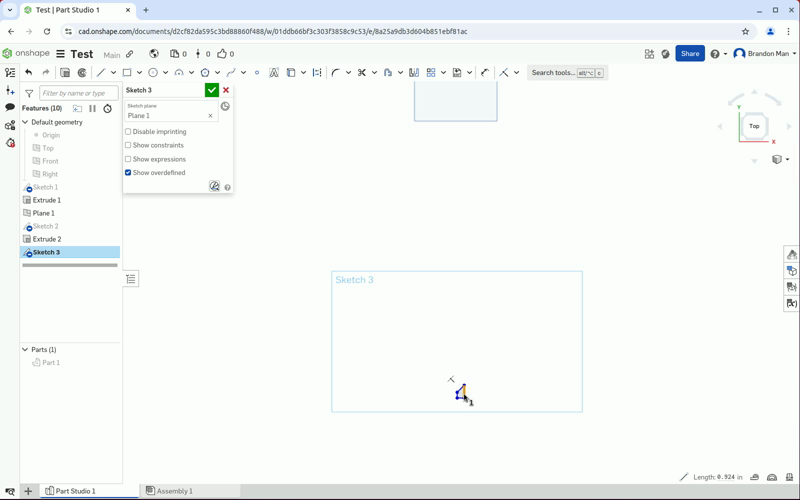
scroll(-6)
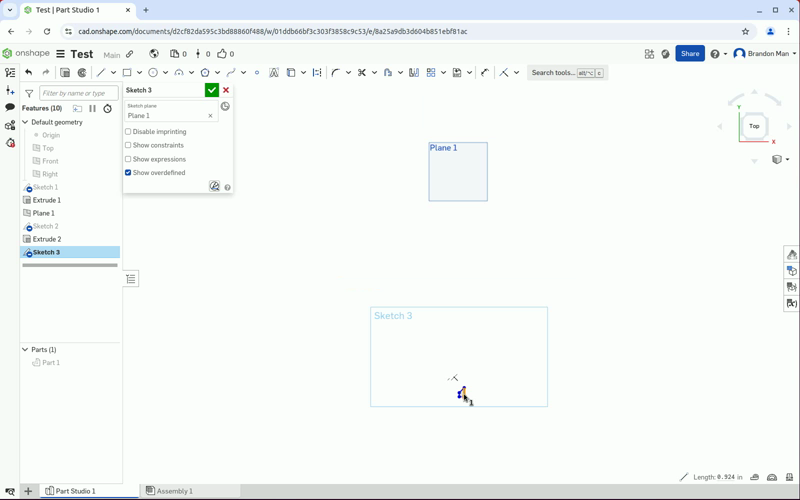
scroll(-6)
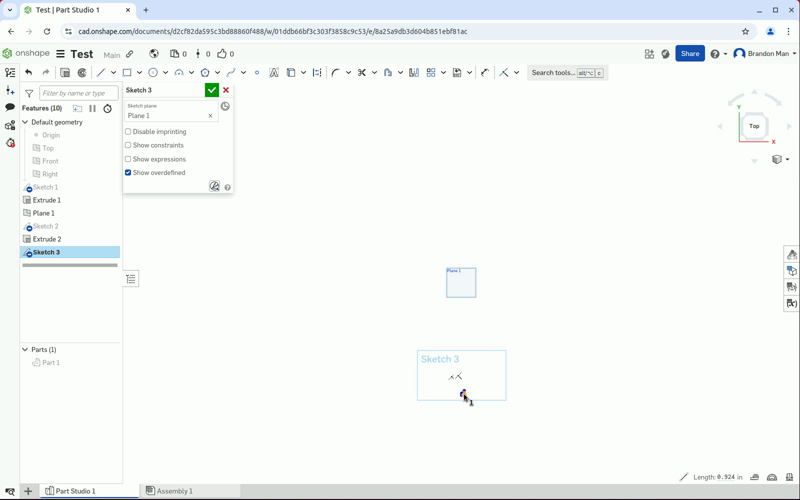
mouse_move(73, 352)
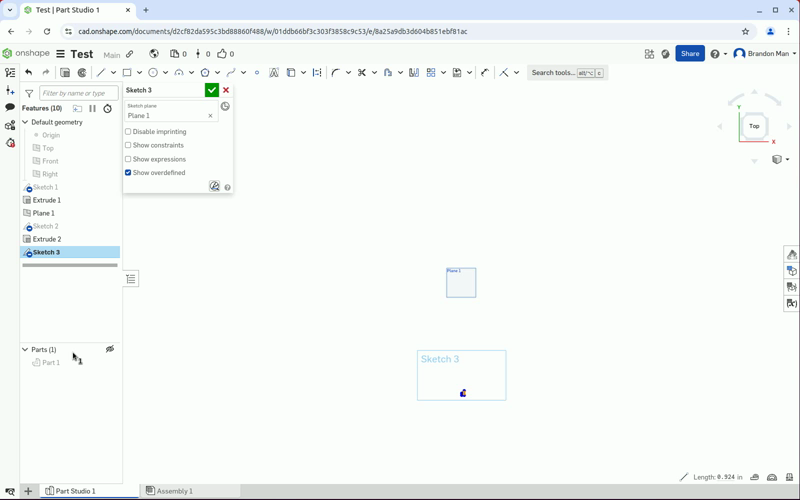
key(shift+y)
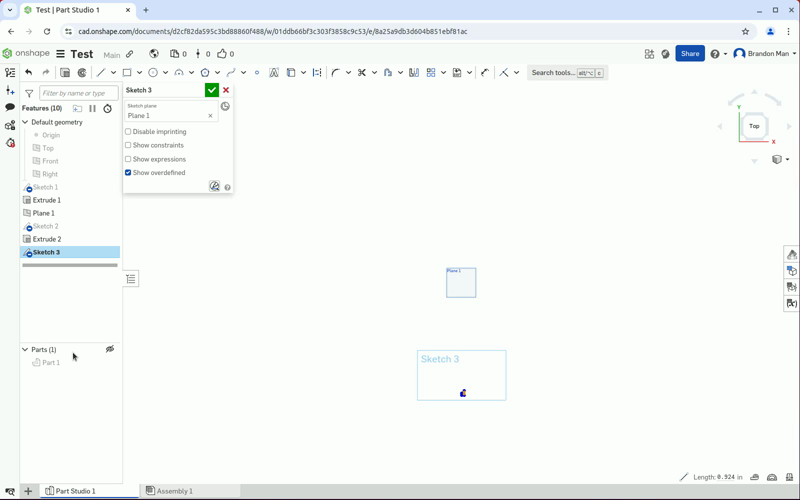
key(shift+e)
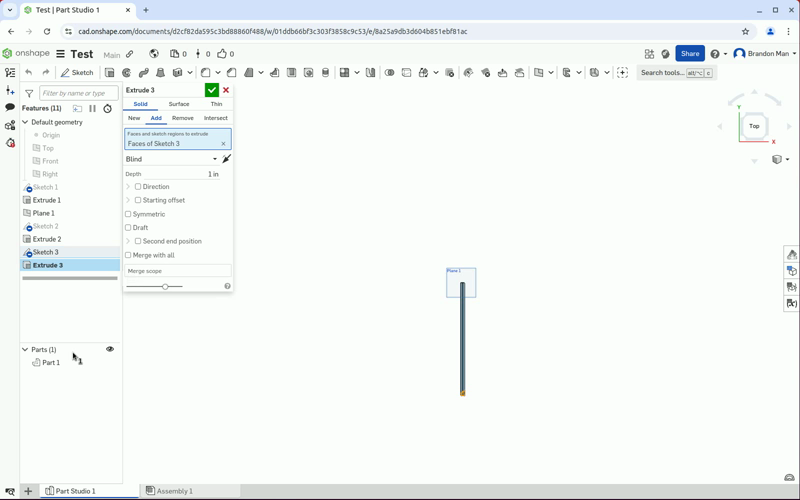
mouse_move(143, 106)
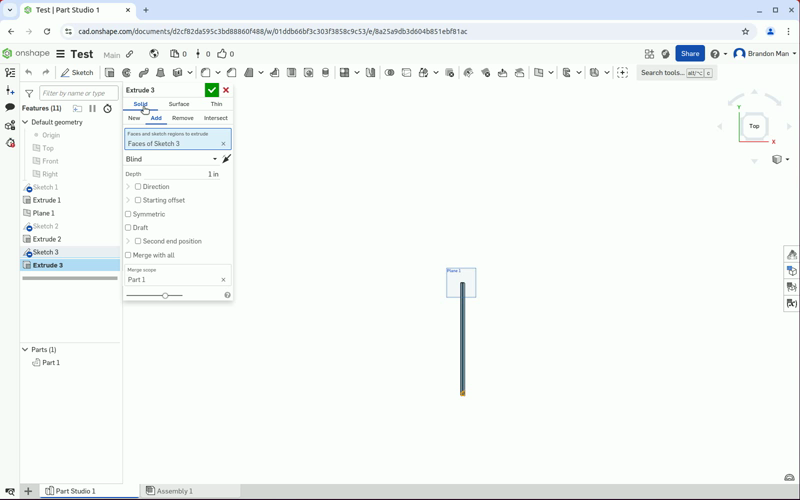
click(143, 106)
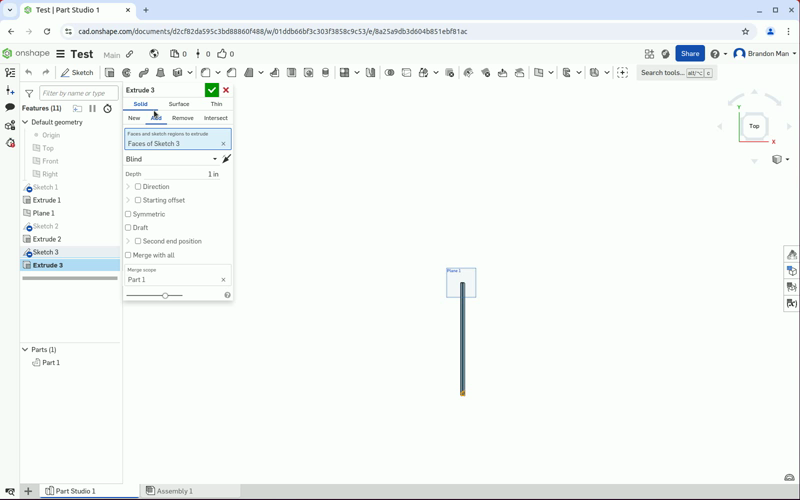
mouse_move(186, 120)
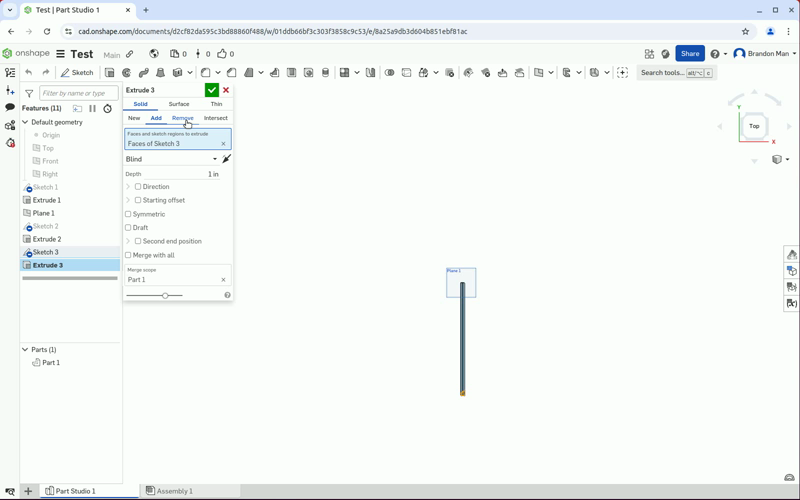
click(186, 120)
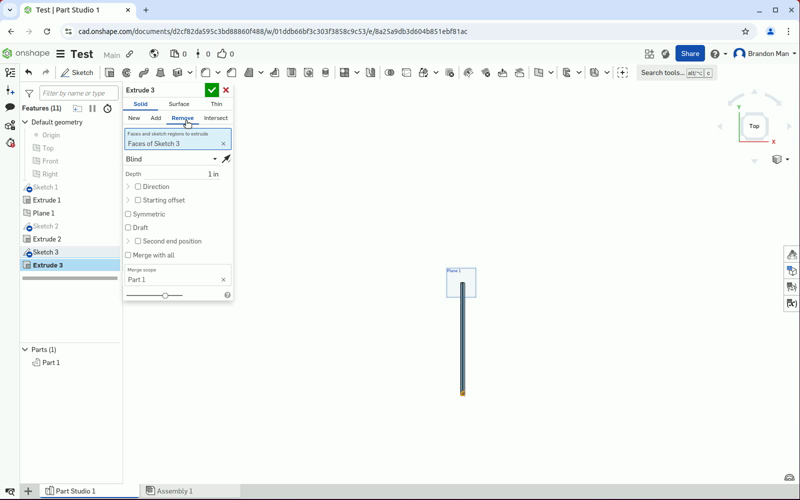
key(tab, 4)
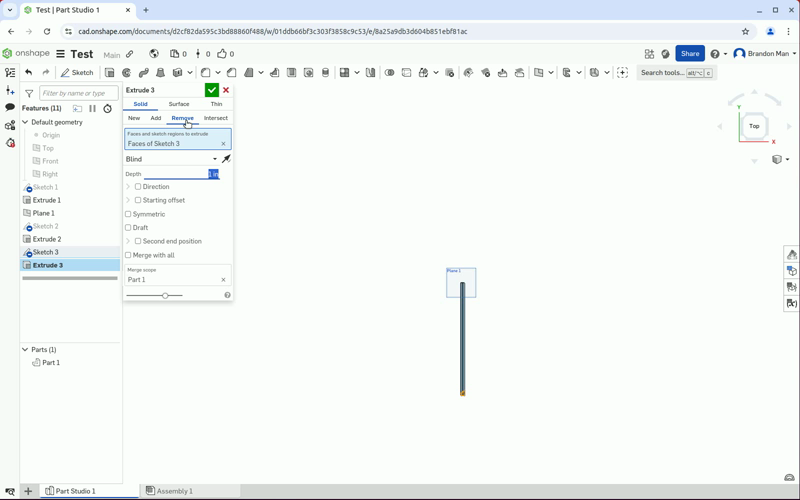
text(1.204)
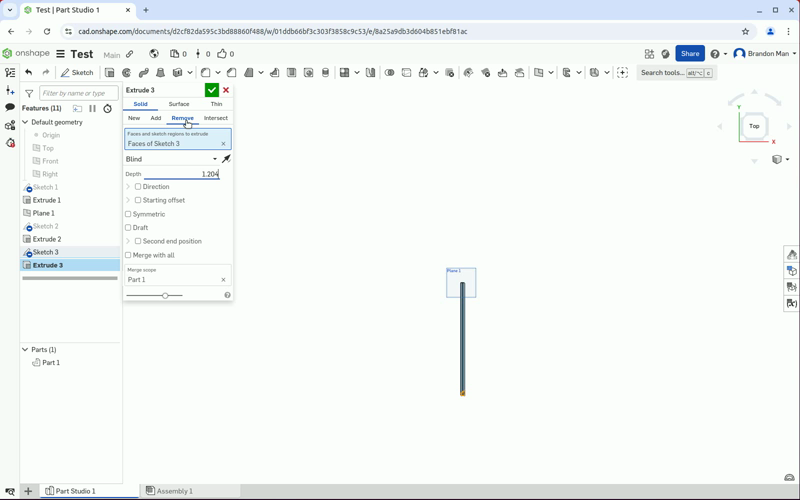
key(tab, 6)
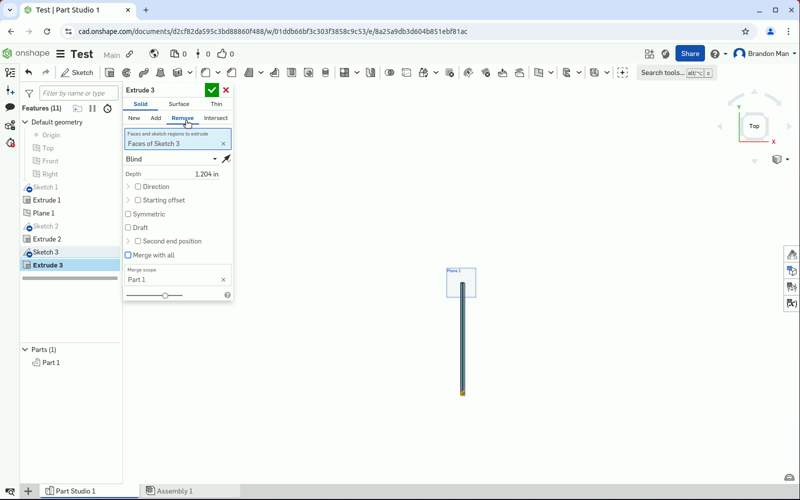
key(space)
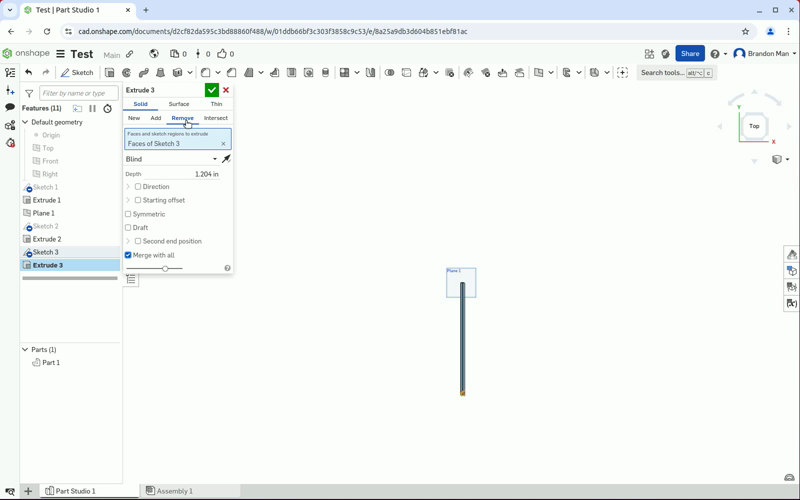
key(enter)
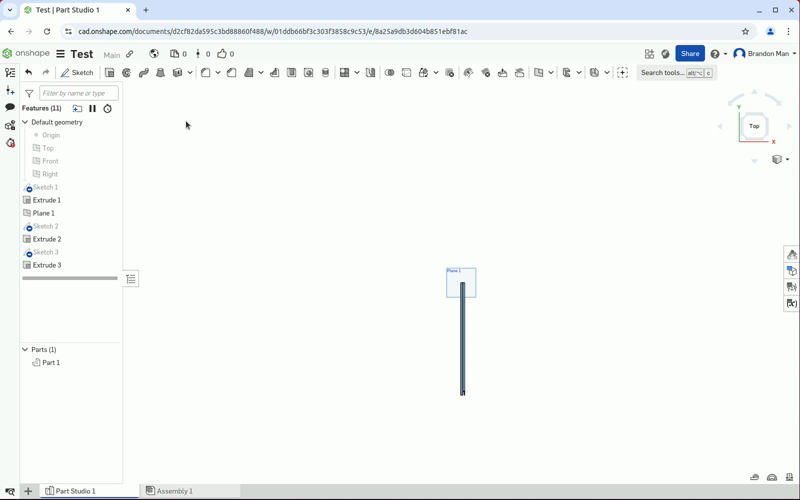
key(shift+h)
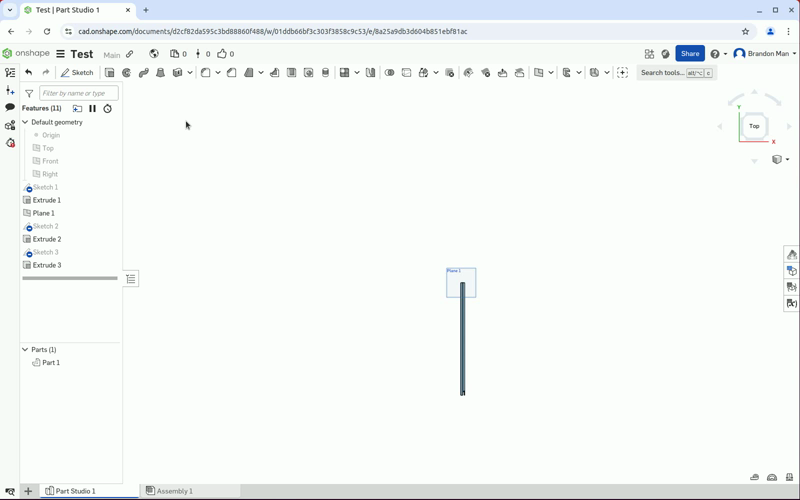
key(shift+h)
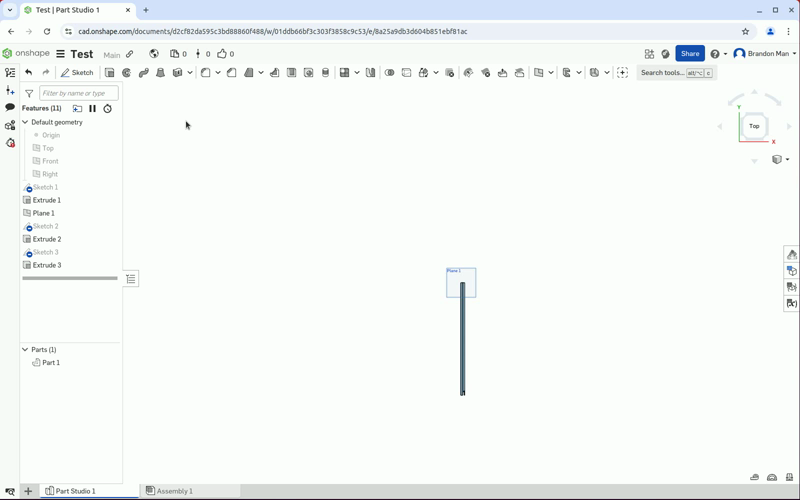
mouse_move(73, 189)
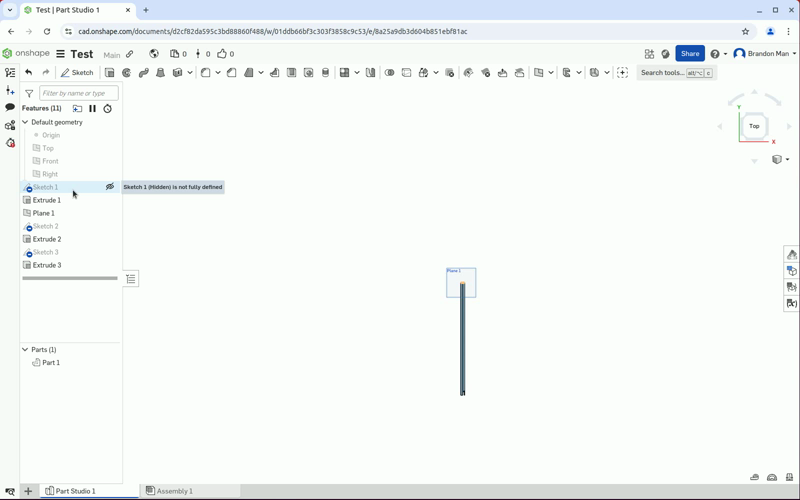
click(73, 189)
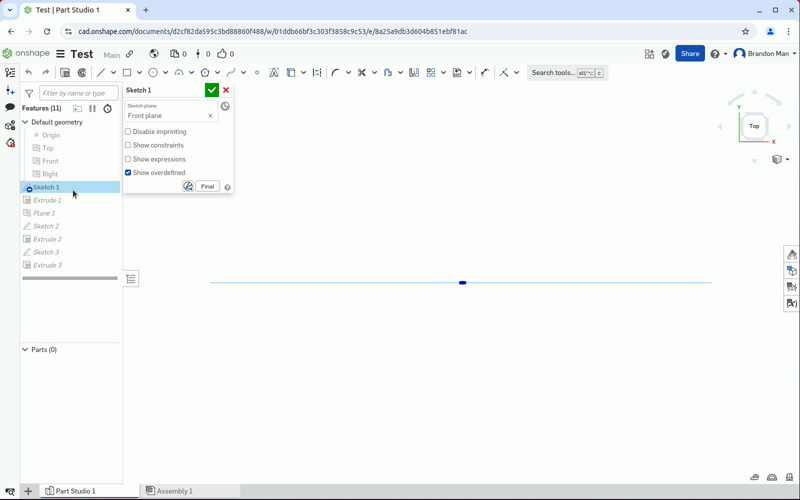
mouse_move(229, 92)
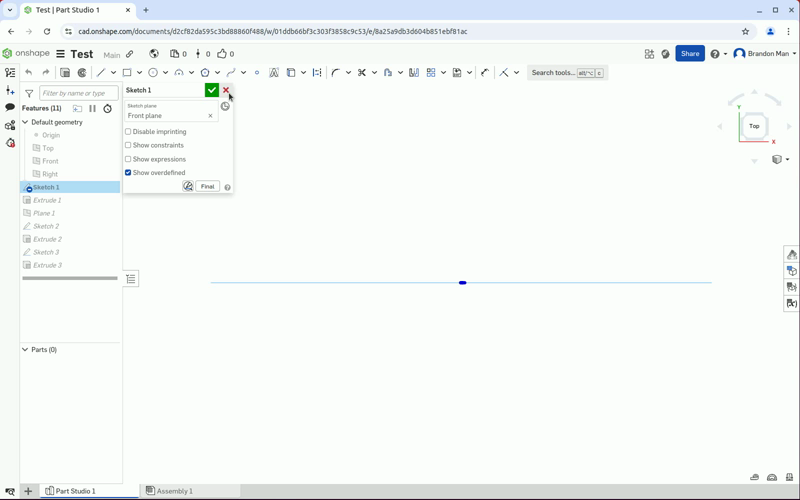
click(229, 92)
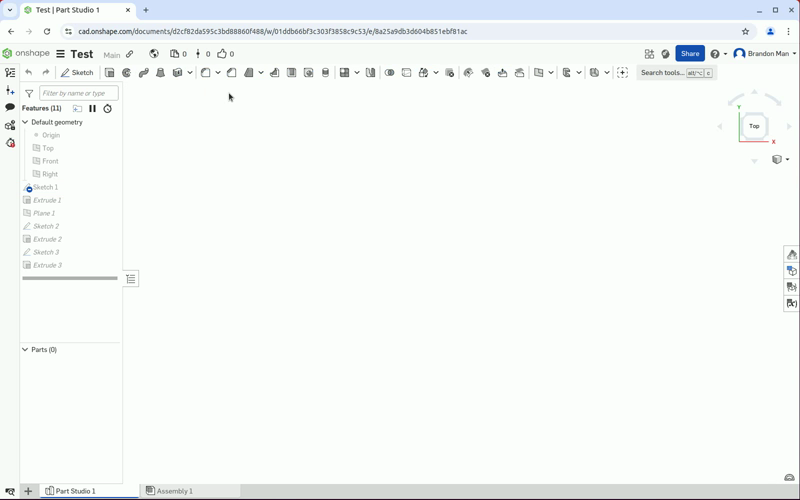
key(shift+s)
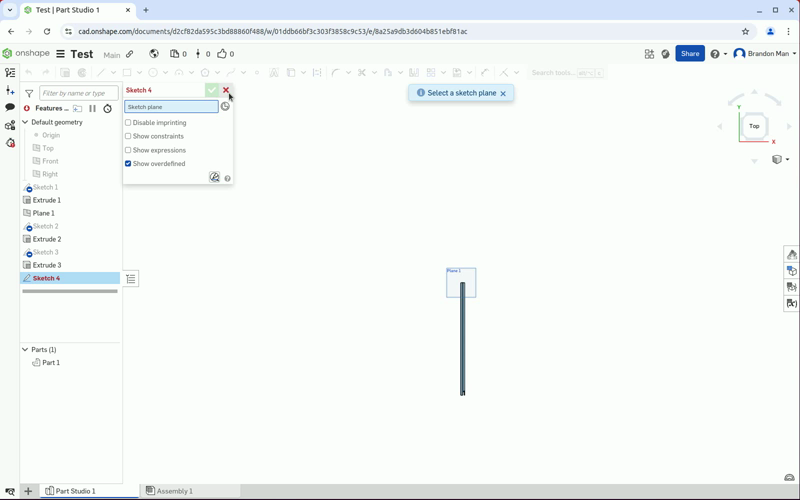
mouse_move(73, 215)
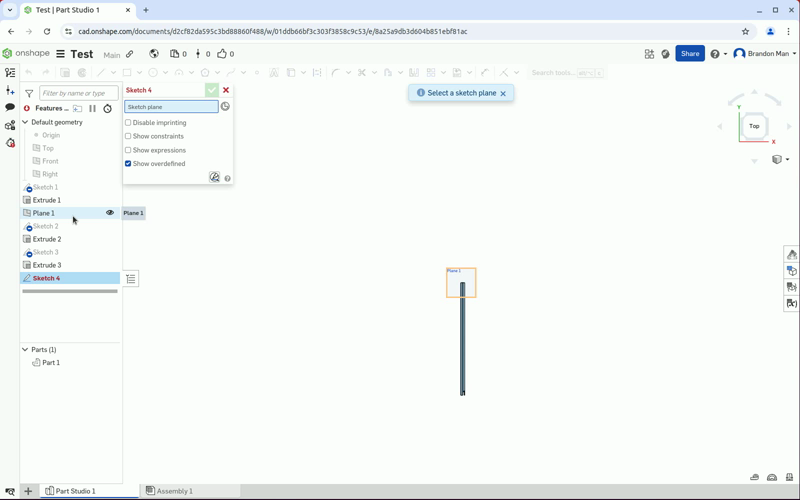
click(73, 215)
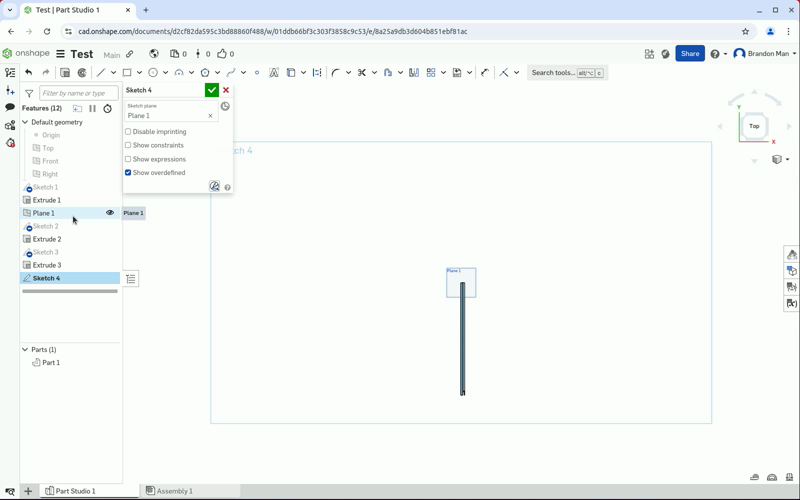
mouse_move(73, 352)
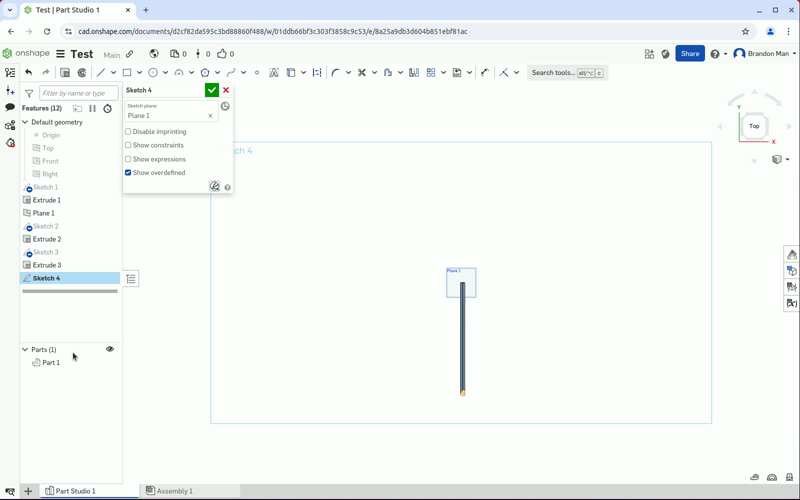
key(y)
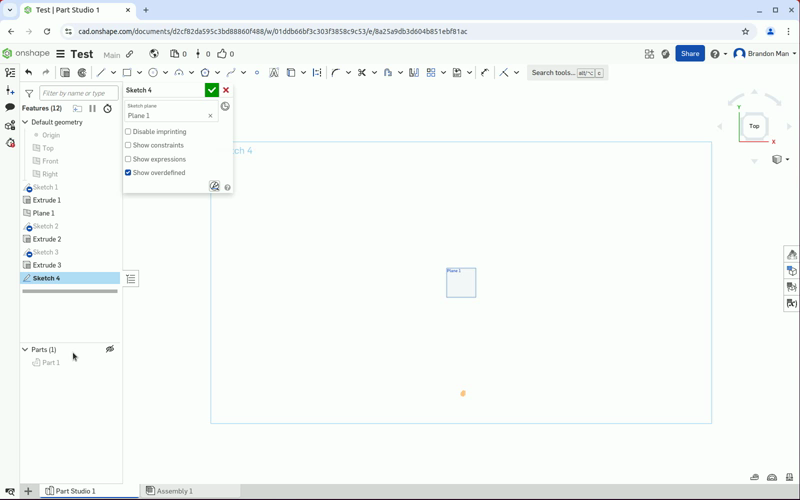
key(l)
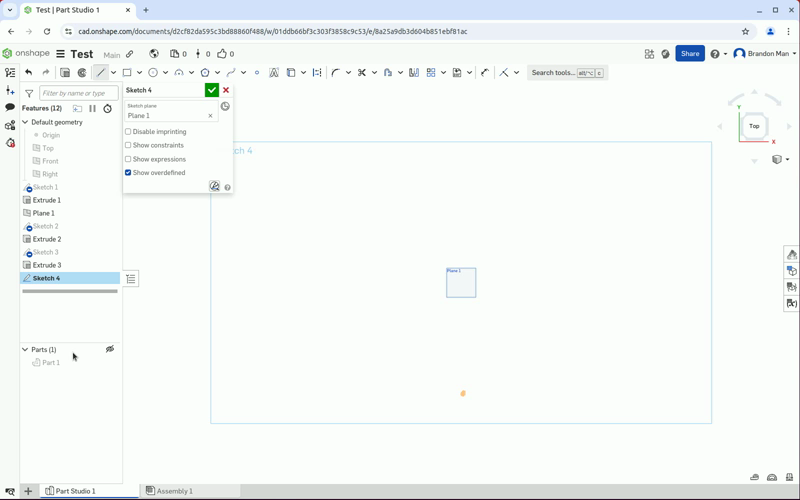
key_down(shift)
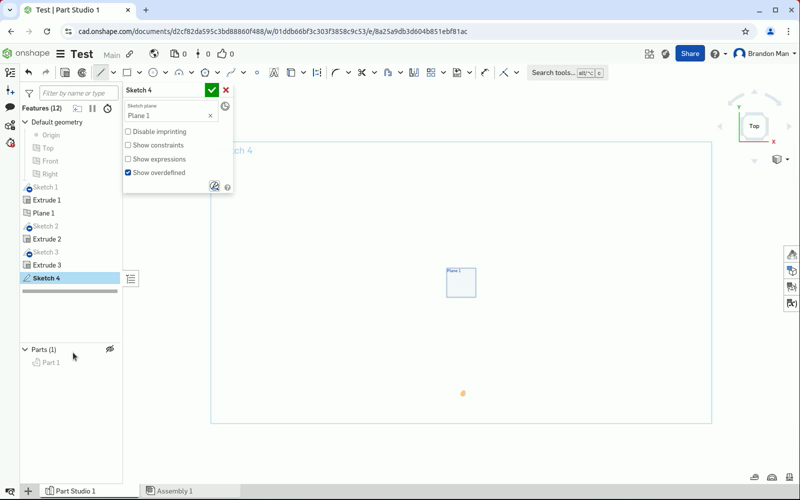
mouse_move(460, 282)
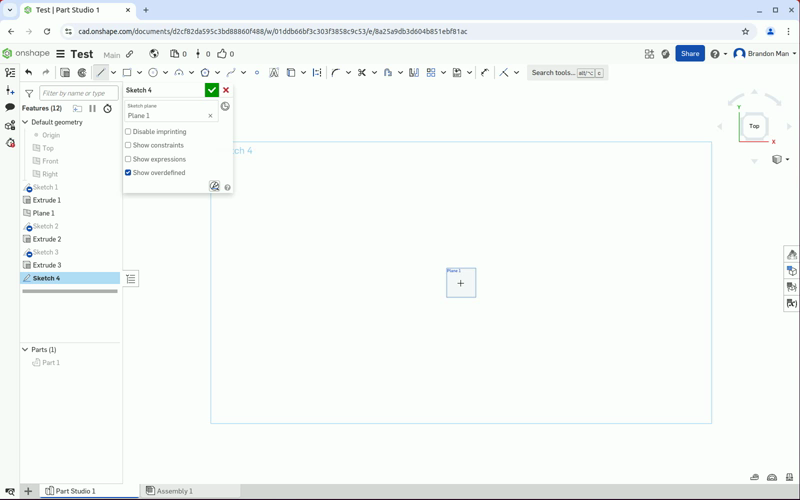
click(460, 282)
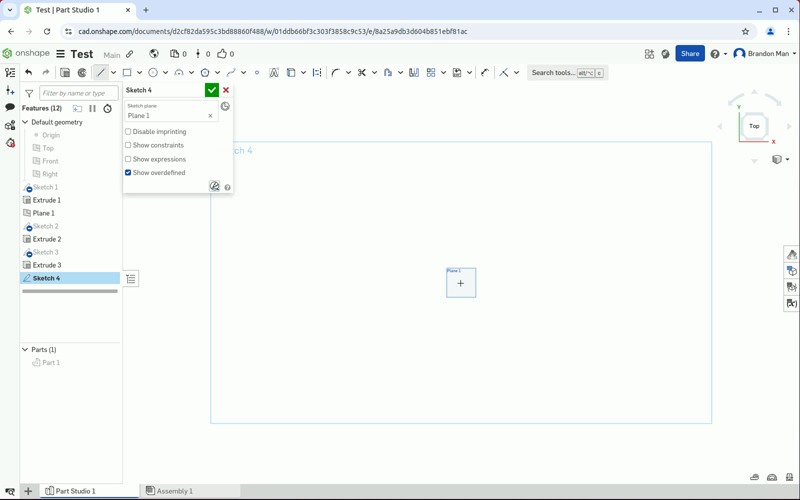
key_up(shift)
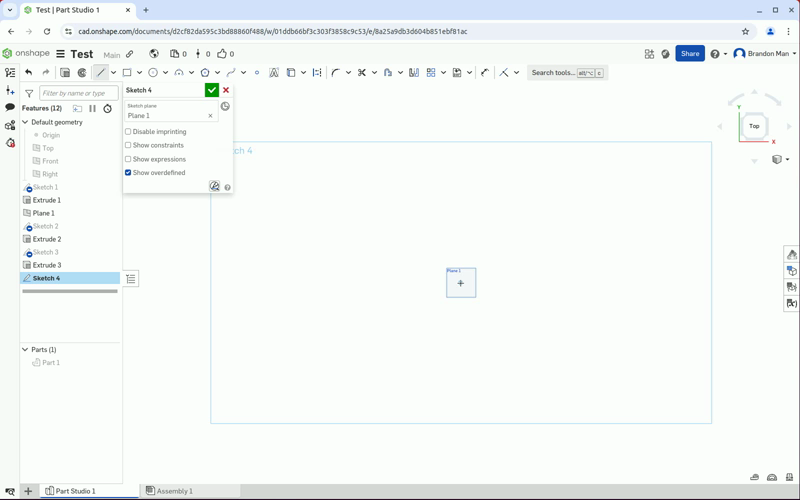
key_down(shift)
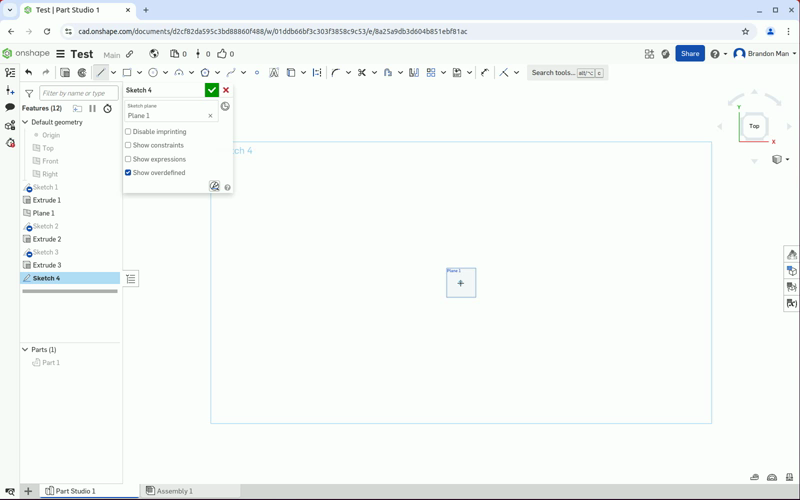
mouse_move(490, 282)
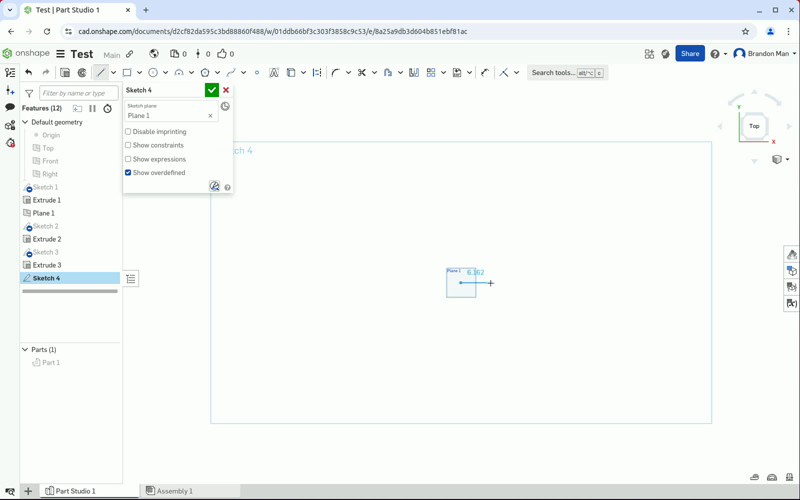
mouse_move(463, 285)
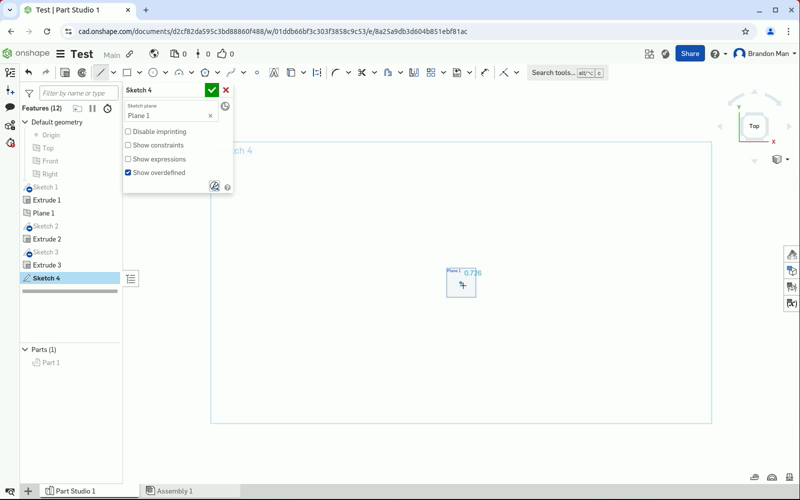
scroll(6)
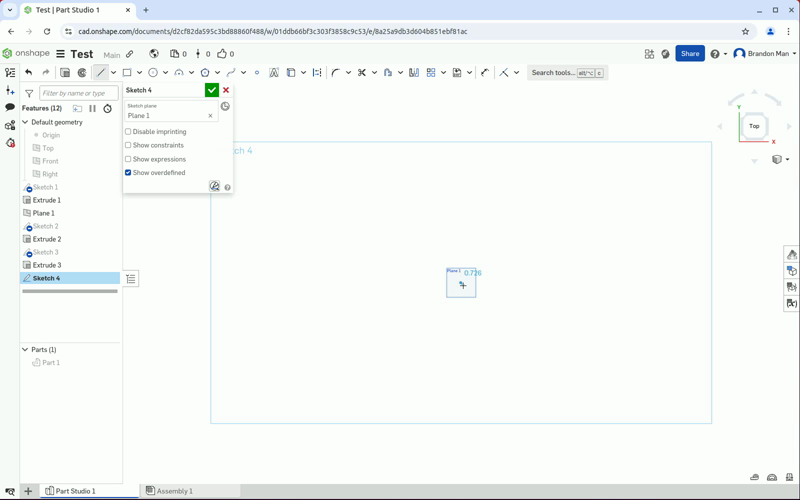
scroll(6)
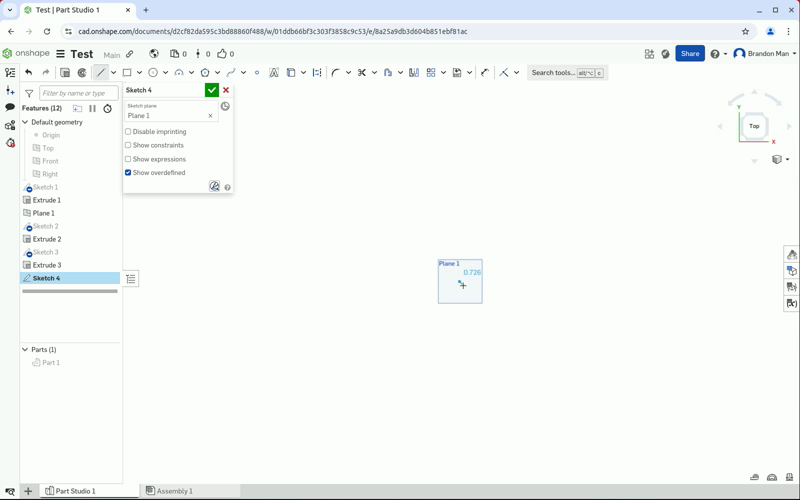
scroll(6)
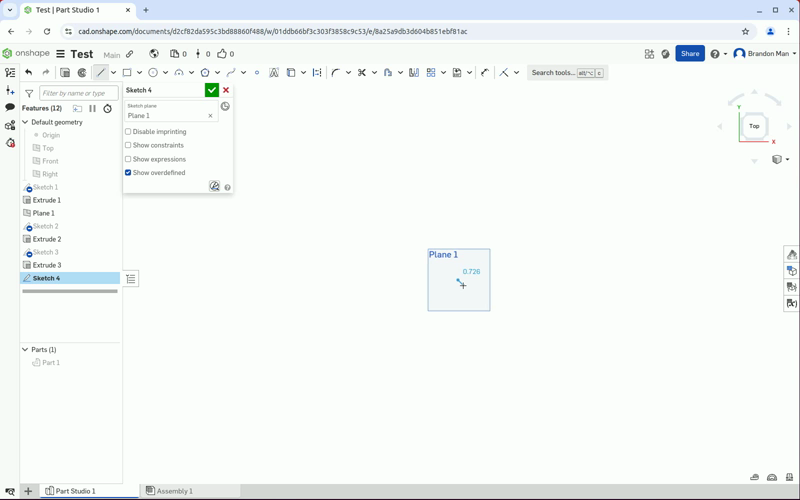
scroll(6)
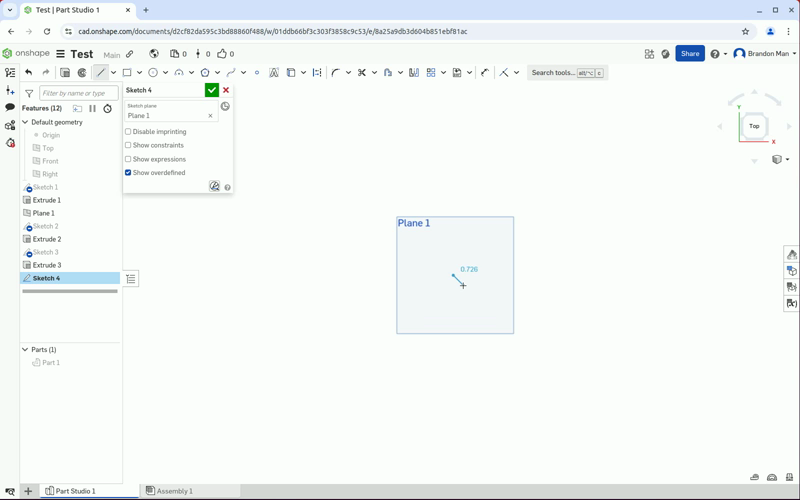
scroll(6)
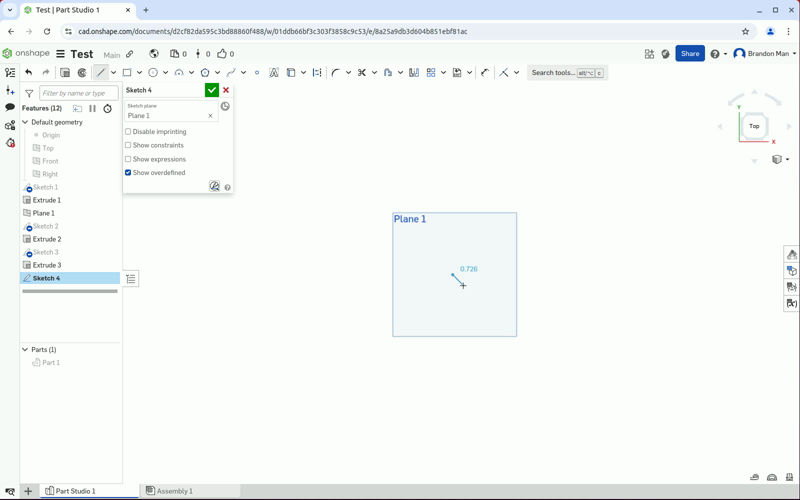
scroll(6)
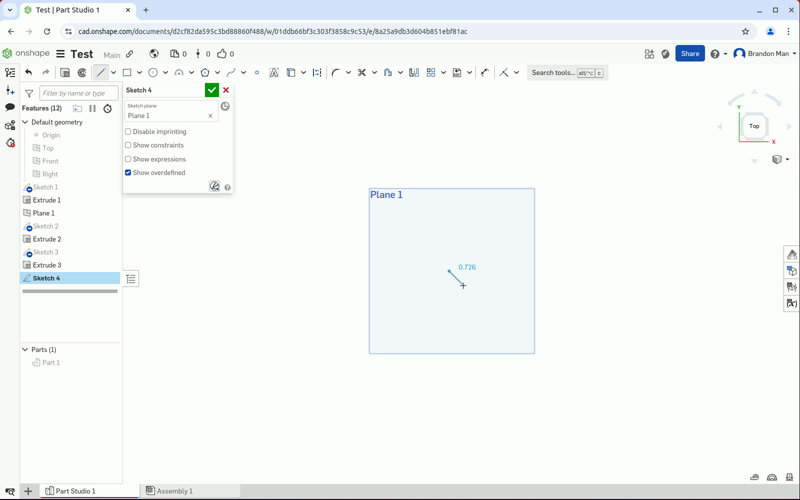
scroll(6)
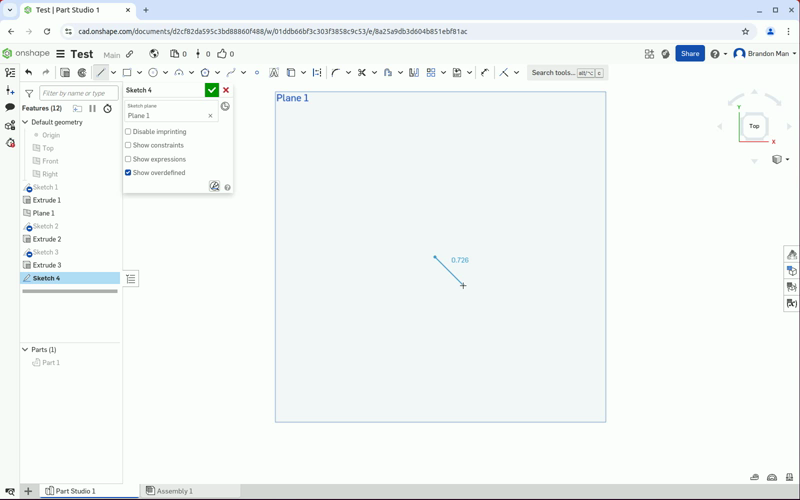
click(463, 285)
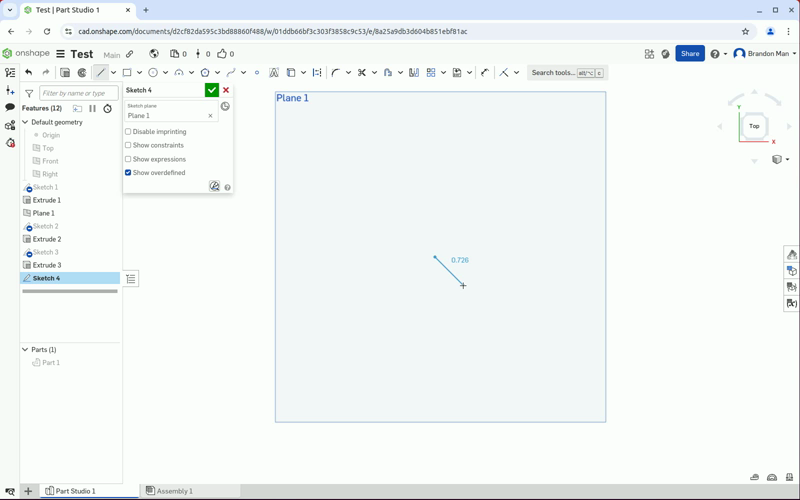
scroll(-6)
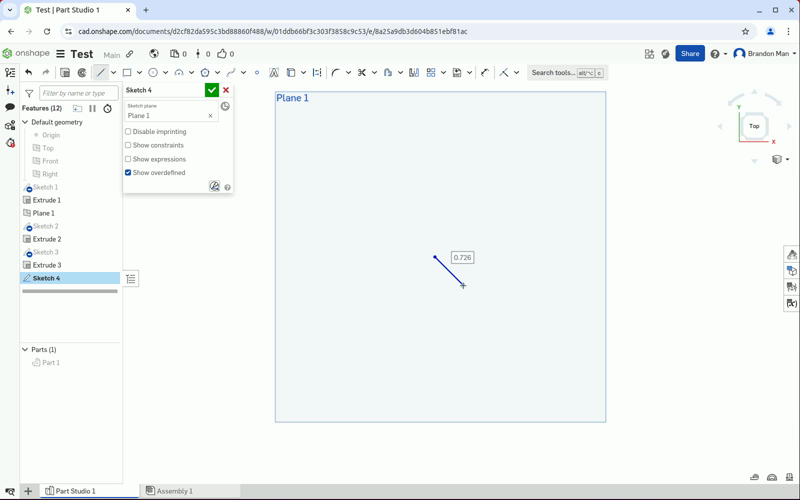
scroll(-6)
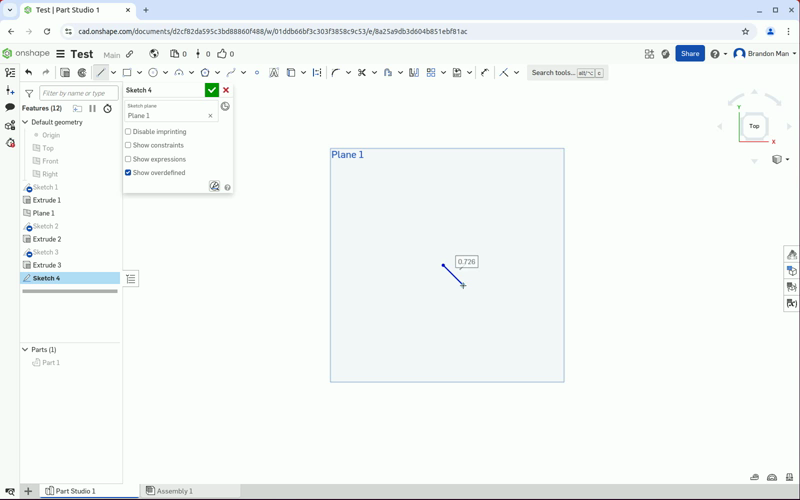
scroll(-6)
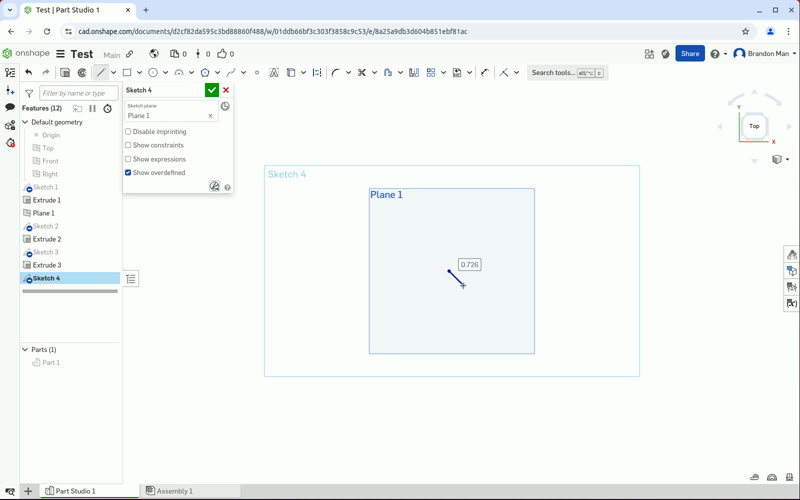
scroll(-6)
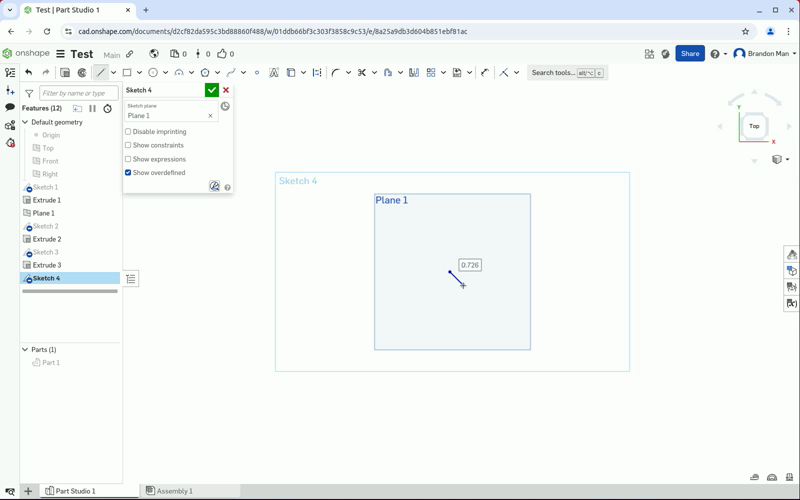
scroll(-6)
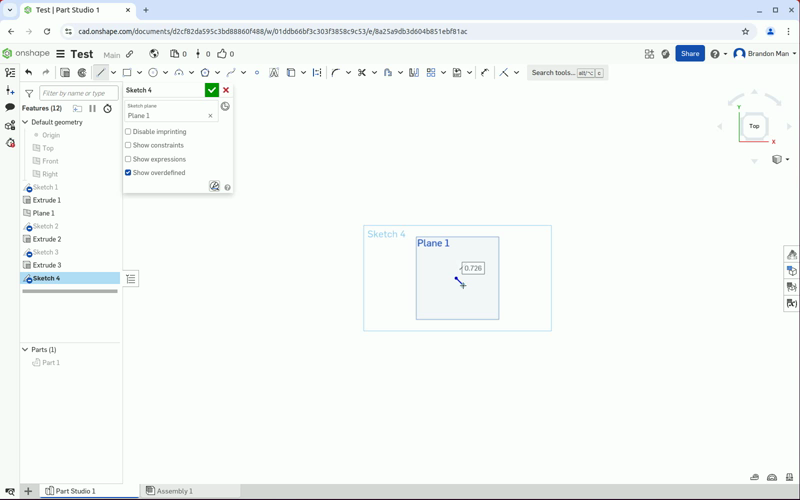
scroll(-6)
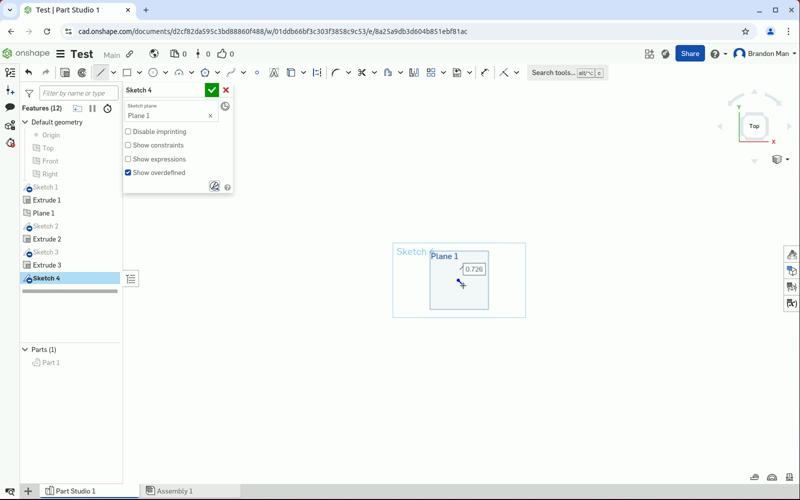
scroll(-6)
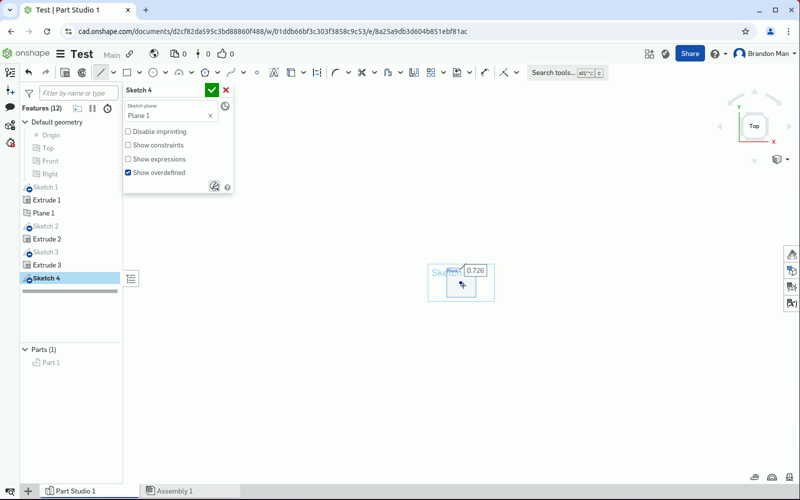
key_up(shift)
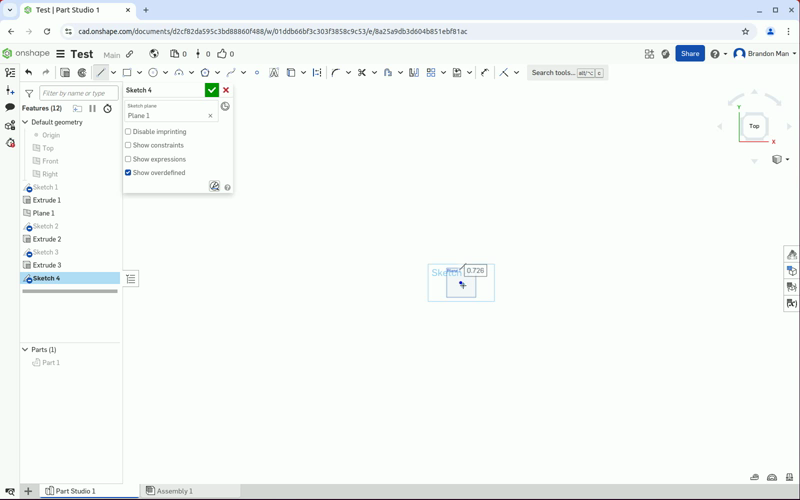
key_down(shift)
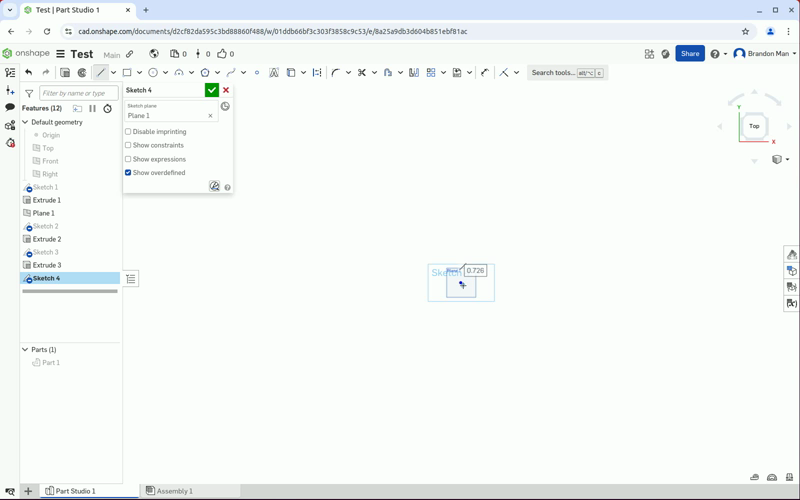
mouse_move(493, 285)
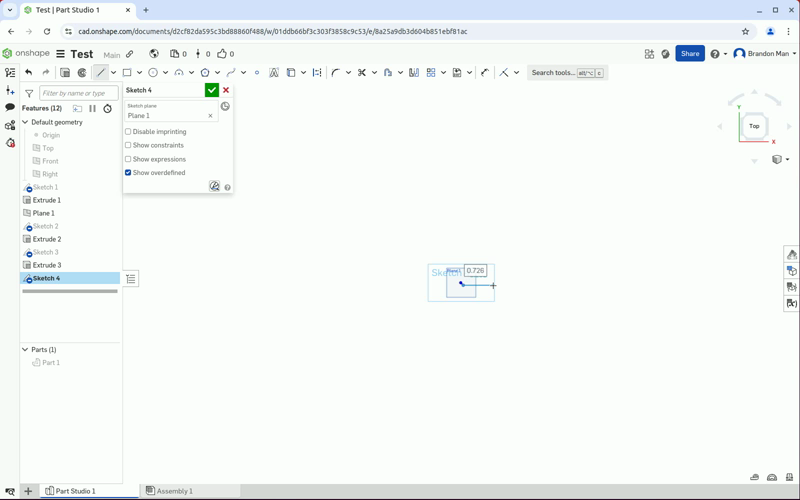
mouse_move(463, 282)
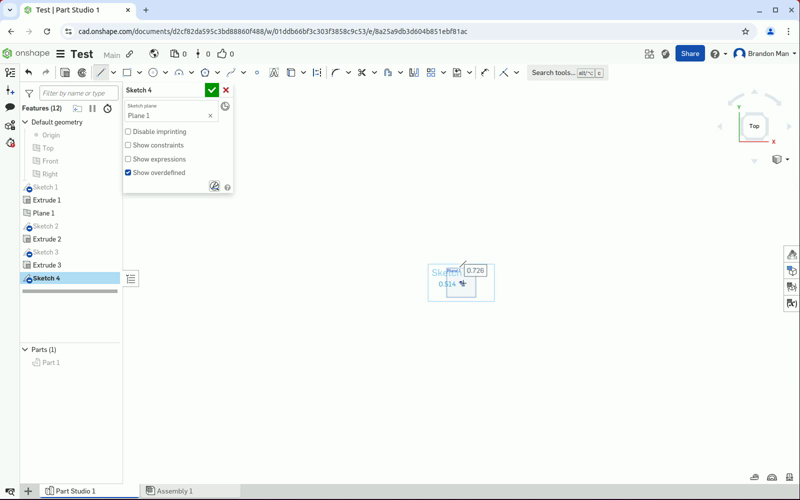
scroll(6)
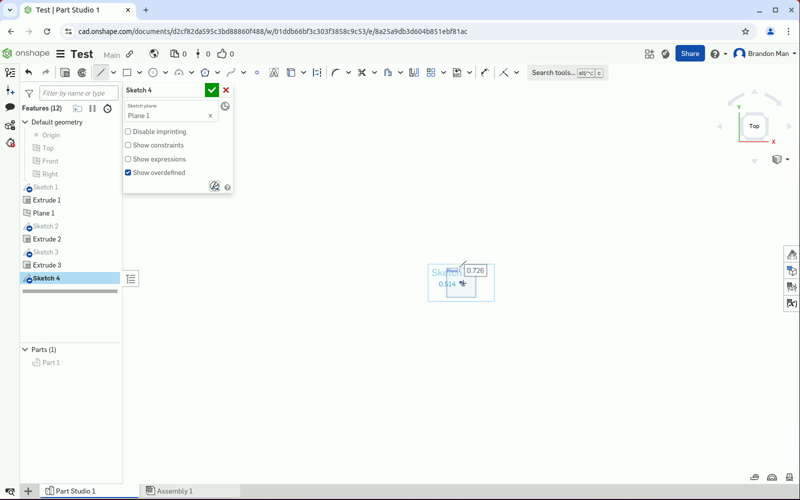
scroll(6)
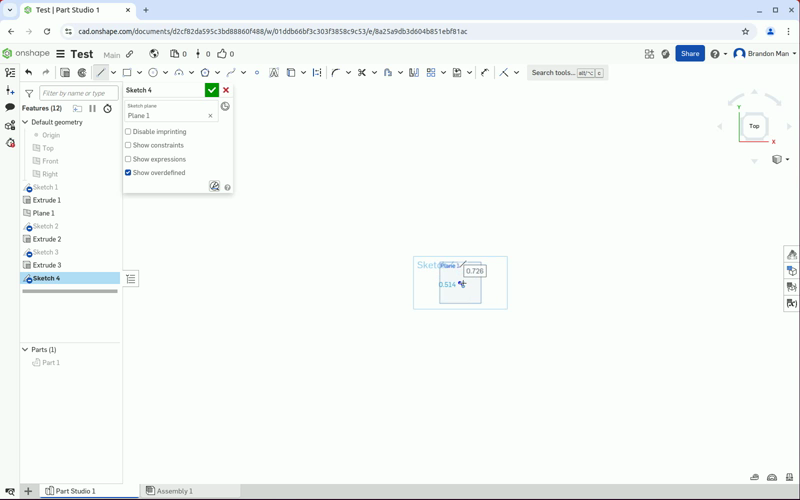
scroll(6)
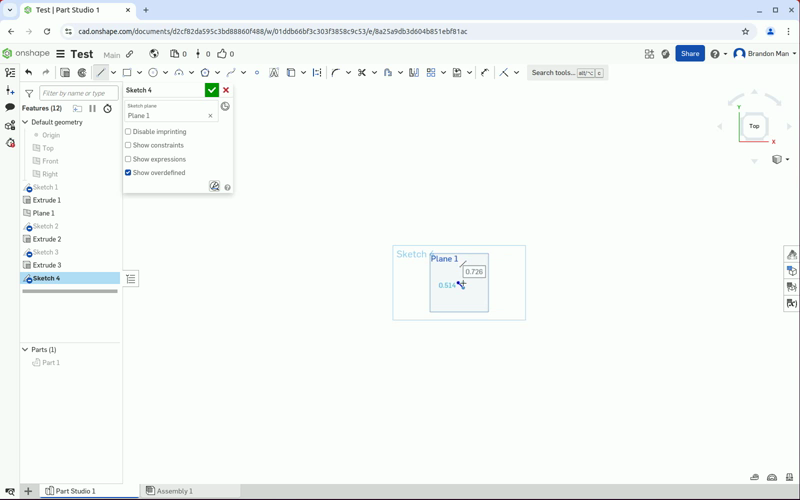
scroll(6)
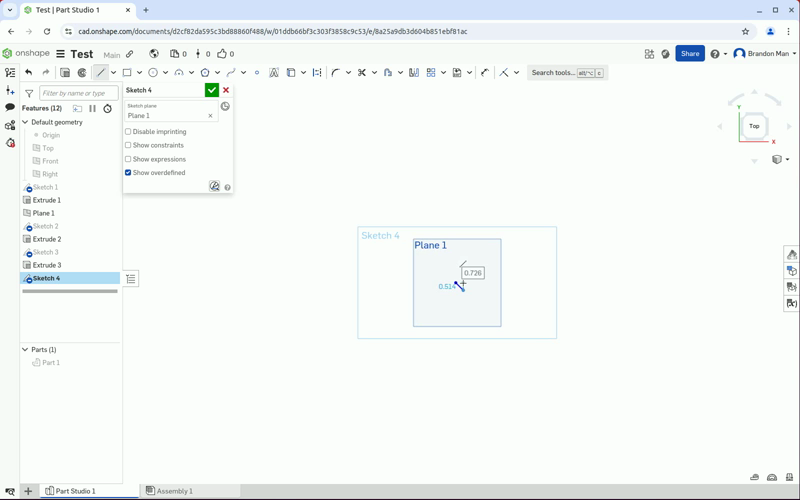
scroll(6)
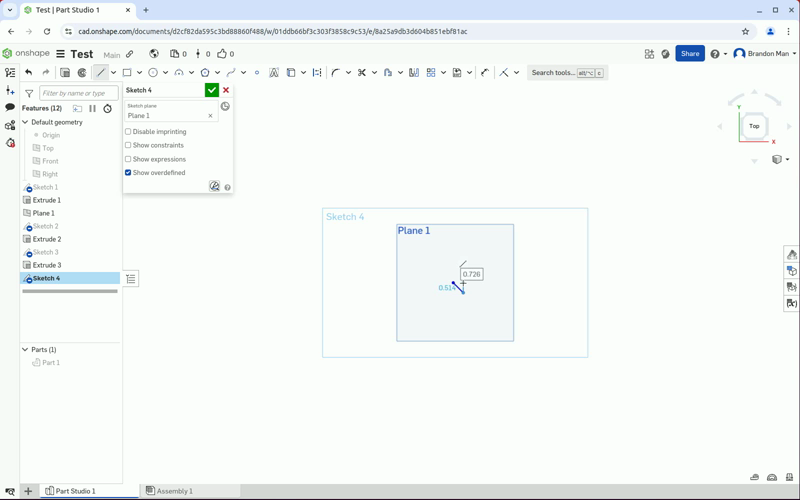
scroll(6)
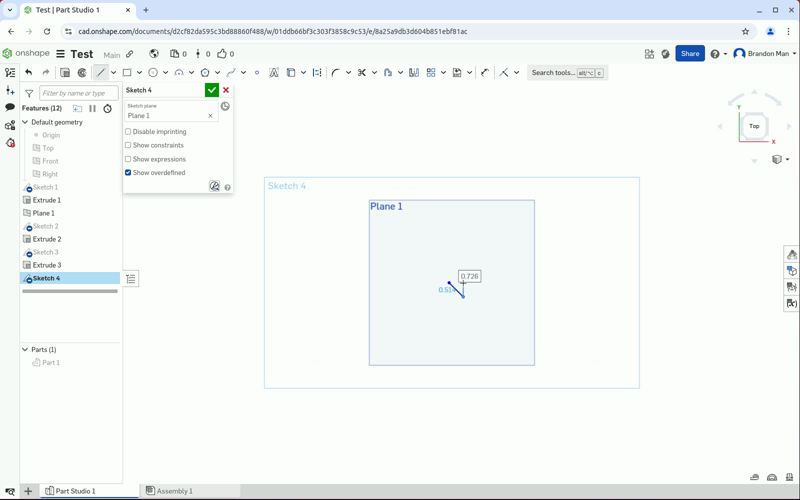
scroll(6)
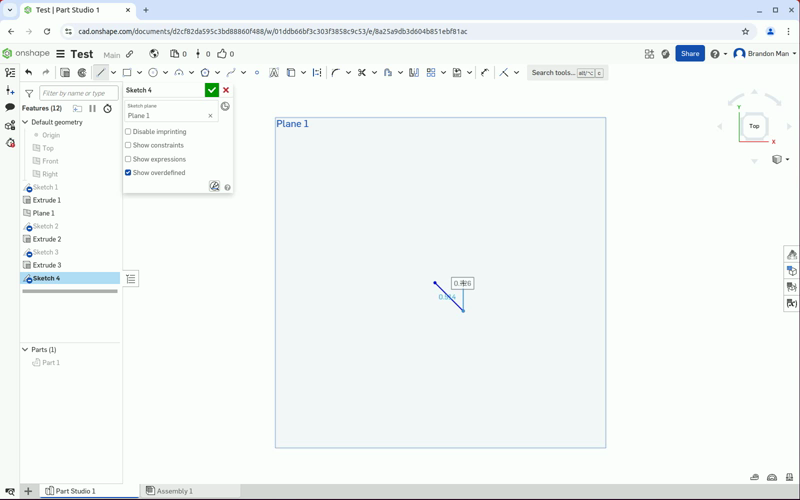
click(463, 282)
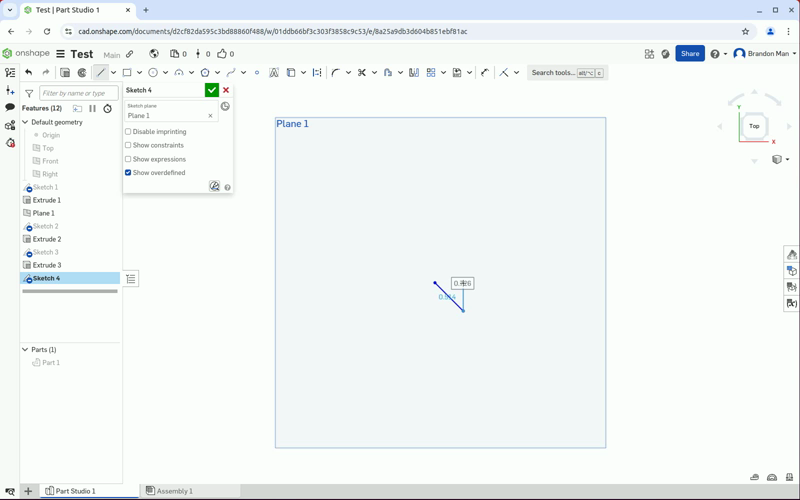
scroll(-6)
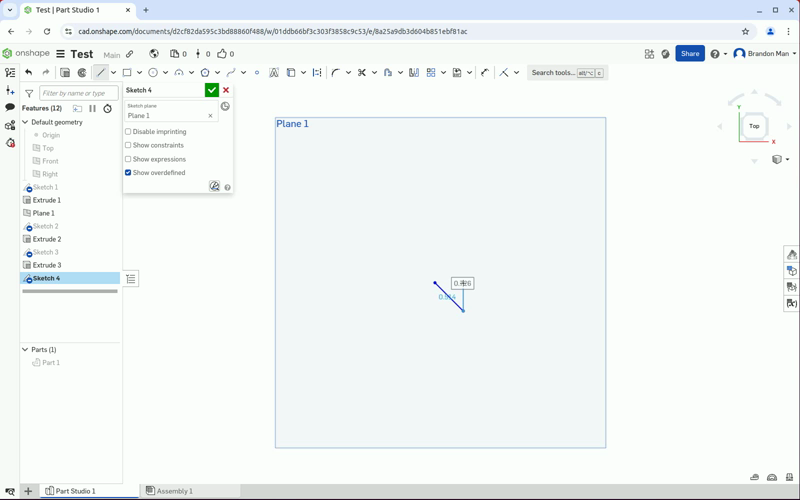
scroll(-6)
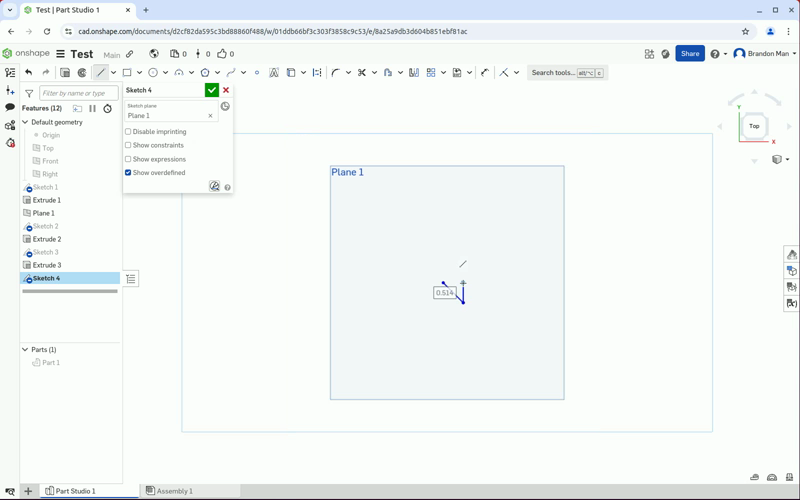
scroll(-6)
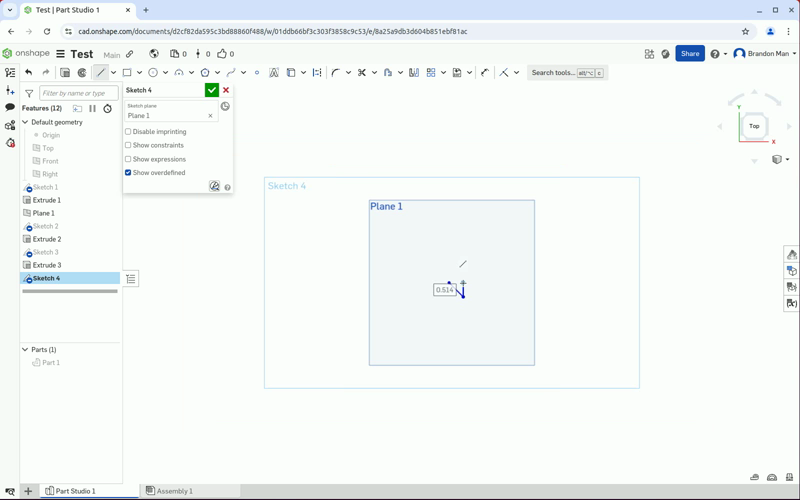
scroll(-6)
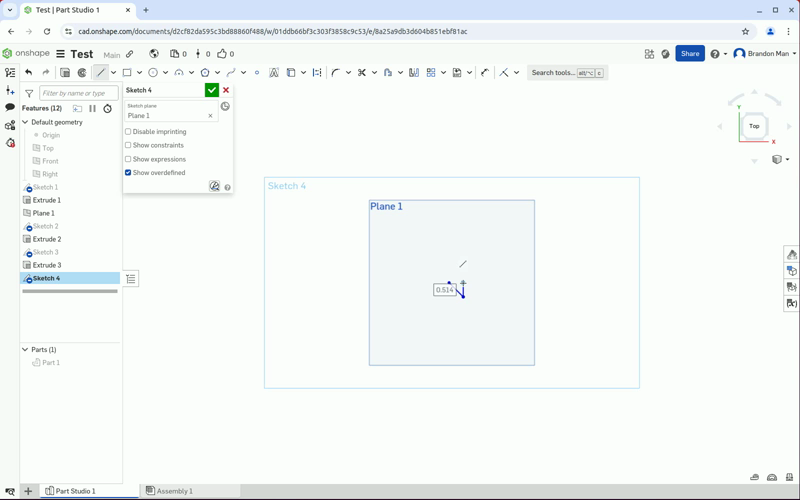
scroll(-6)
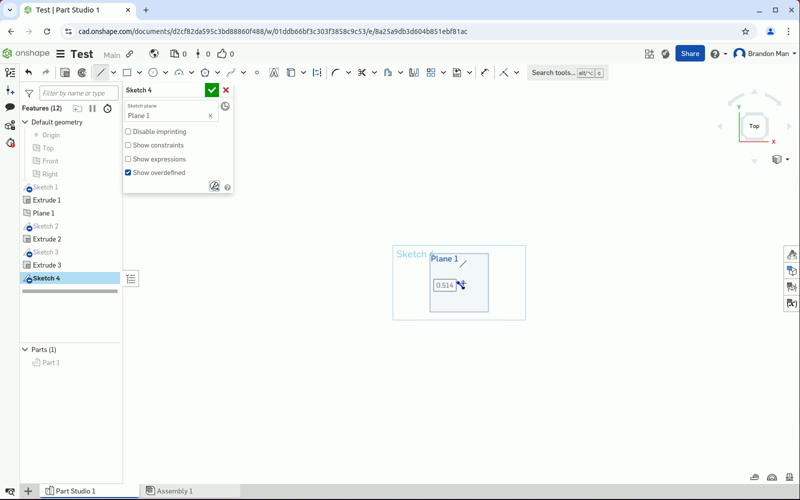
scroll(-6)
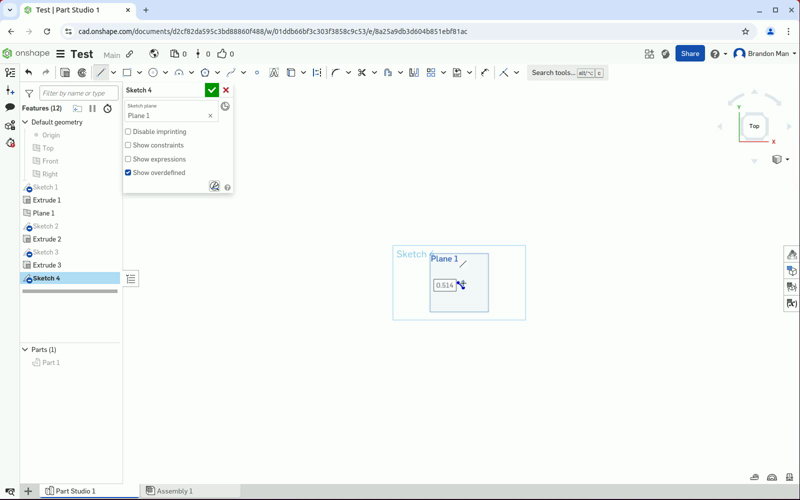
scroll(-6)
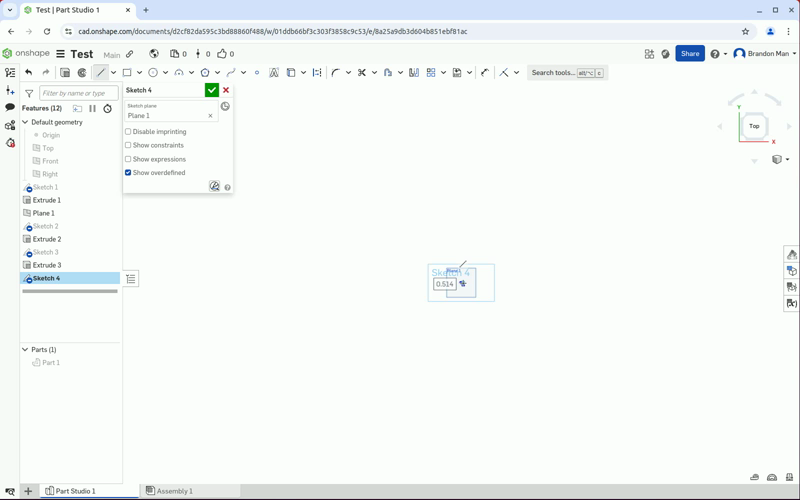
key_up(shift)
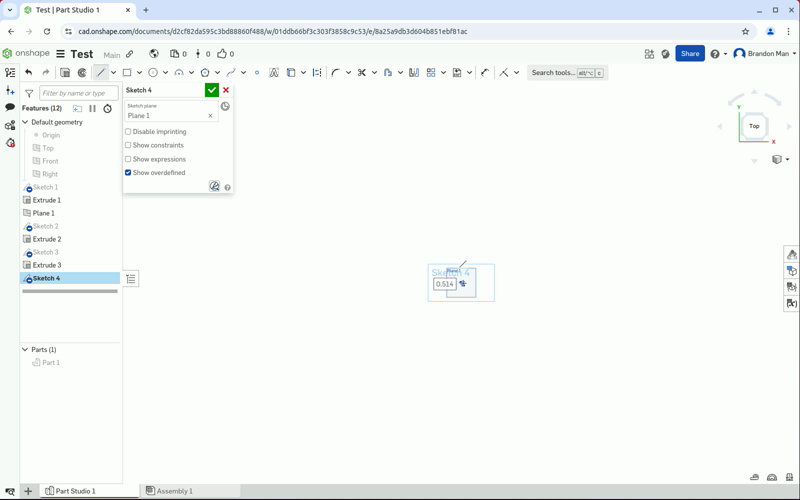
mouse_move(493, 282)
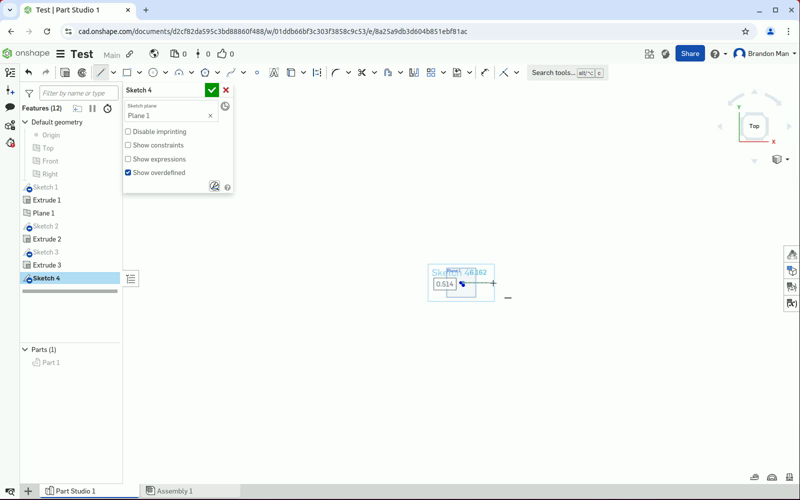
key_down(shift)
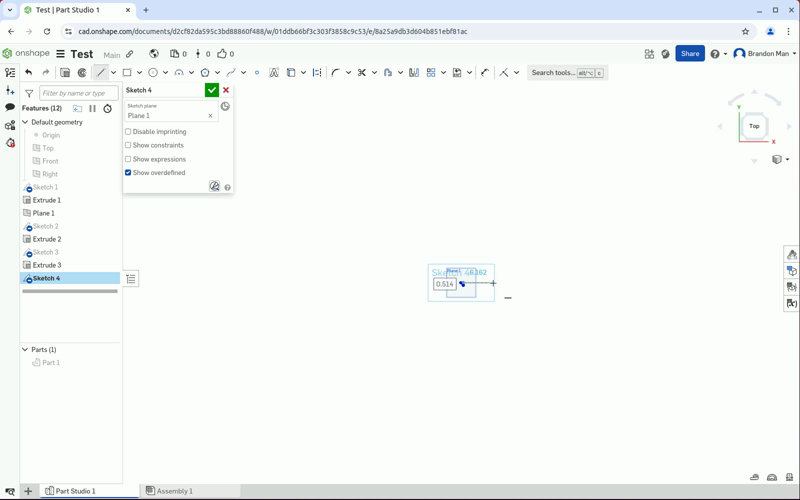
mouse_move(460, 282)
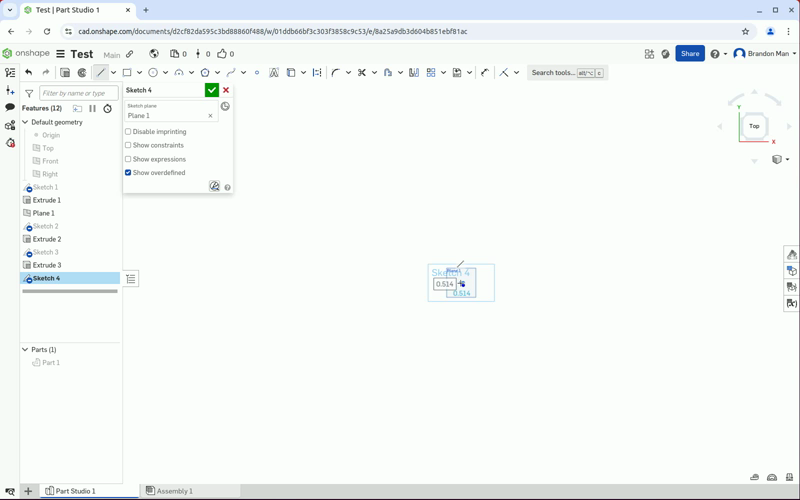
scroll(6)
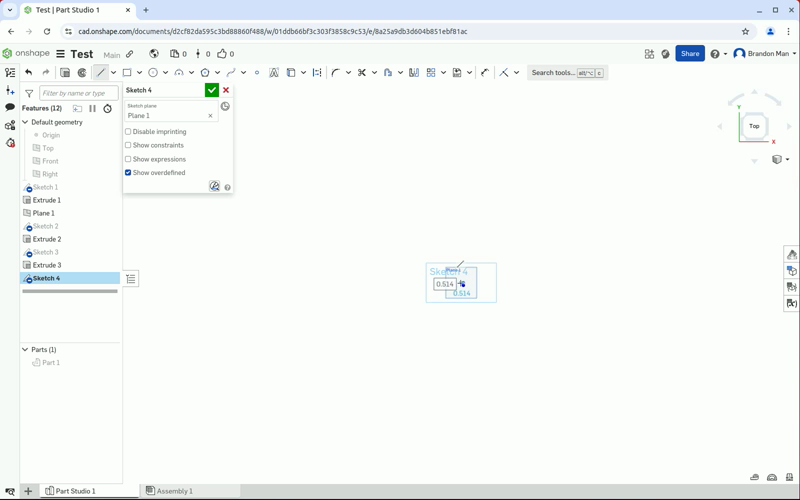
scroll(6)
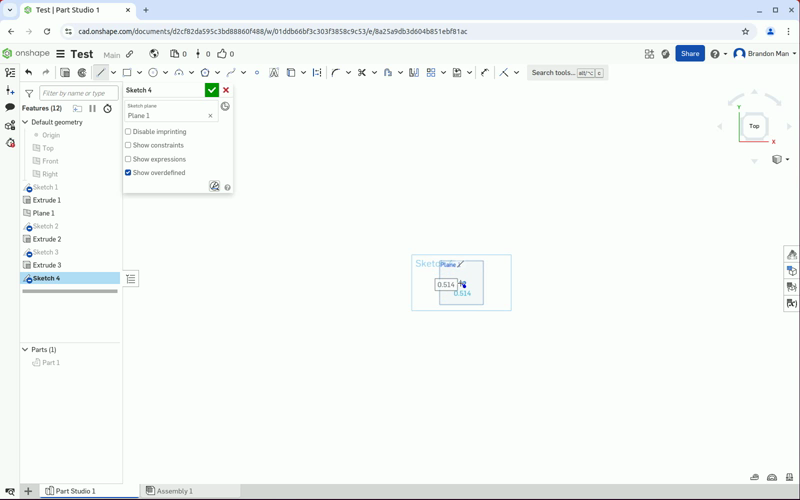
scroll(6)
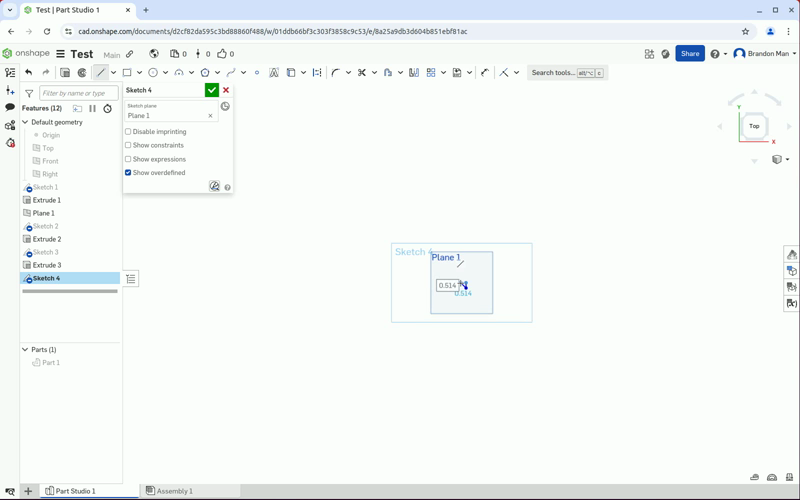
scroll(6)
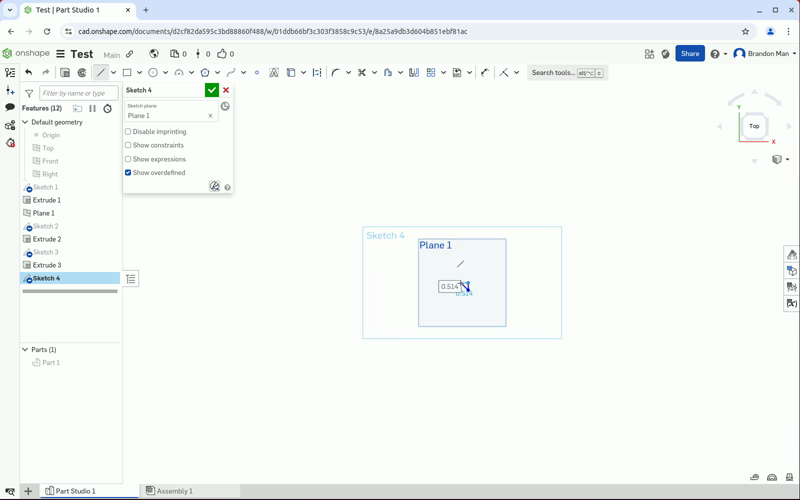
scroll(6)
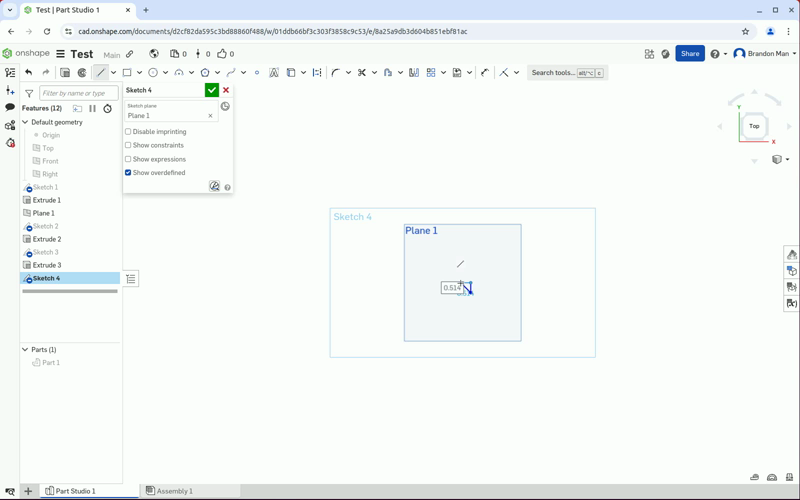
scroll(6)
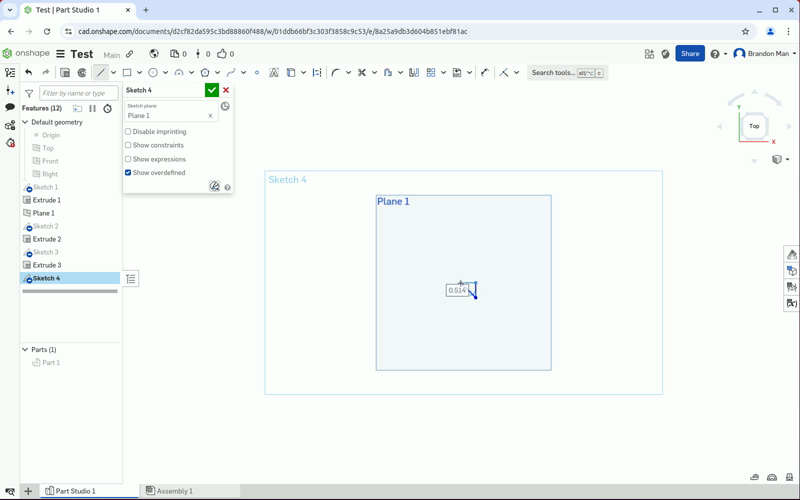
scroll(6)
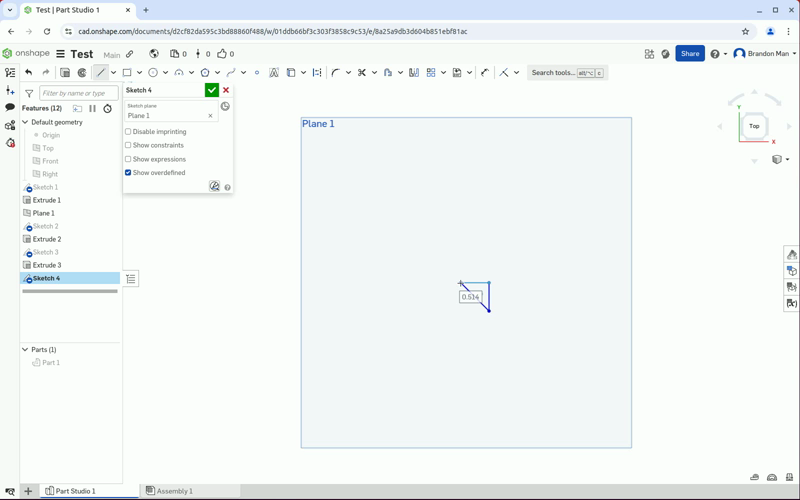
key_up(shift)
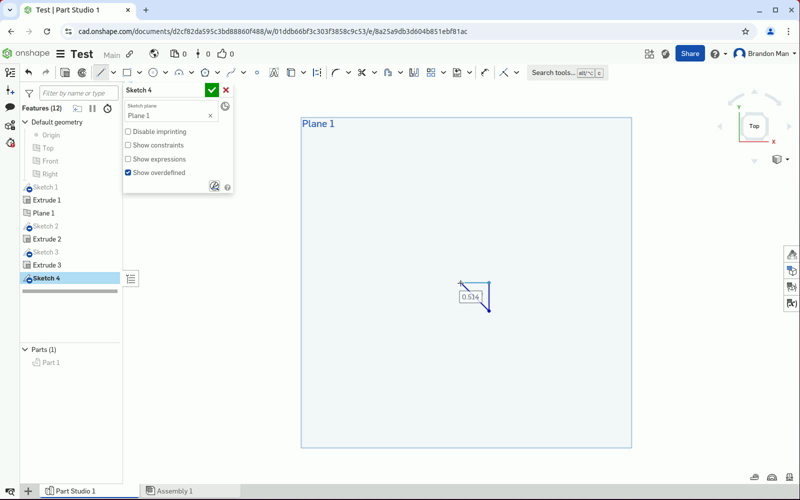
click(460, 282)
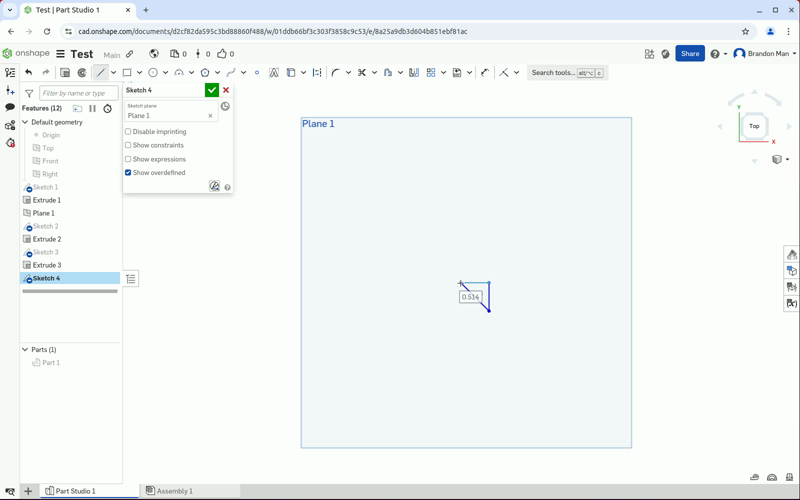
scroll(-6)
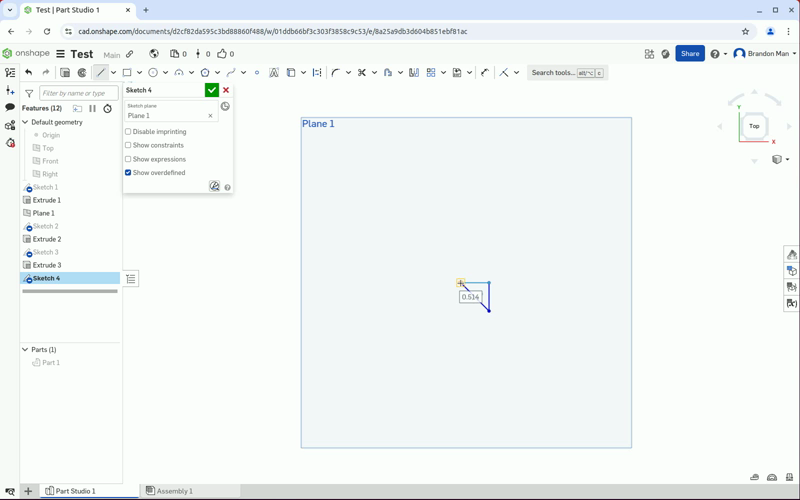
scroll(-6)
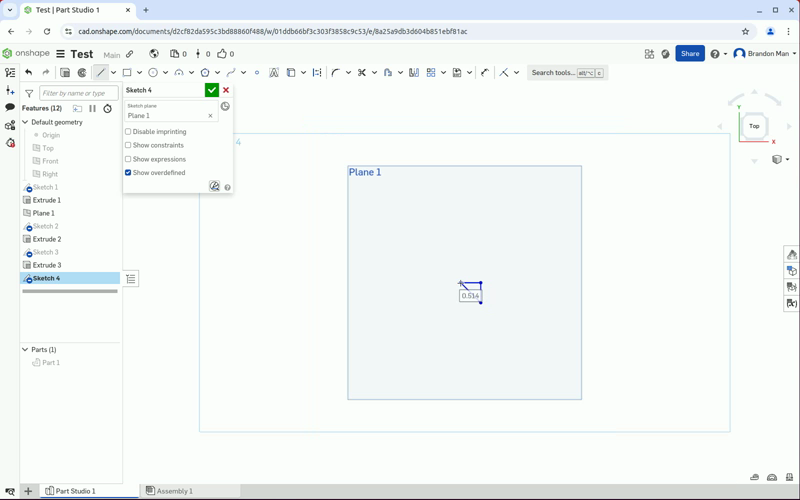
scroll(-6)
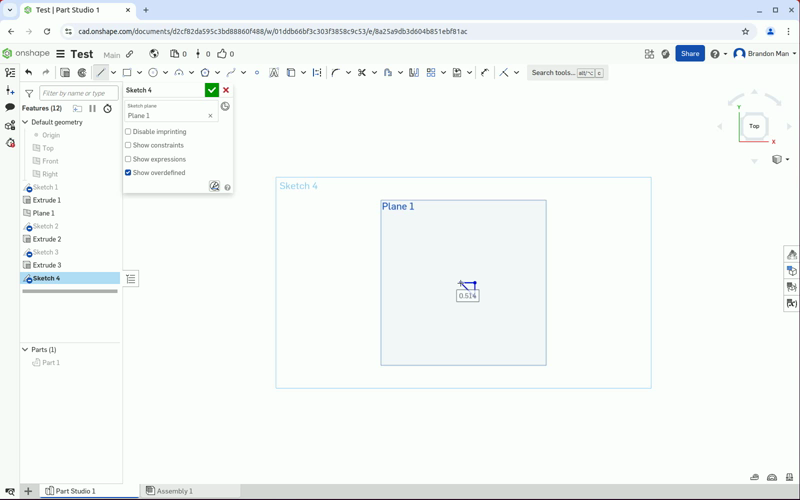
scroll(-6)
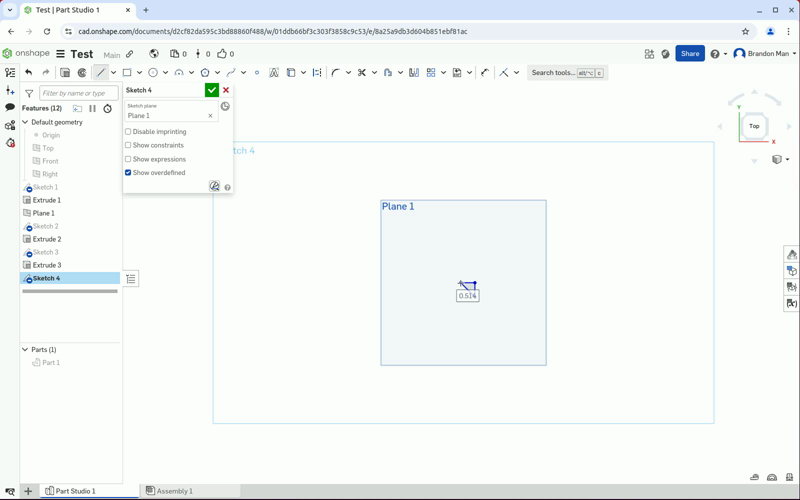
scroll(-6)
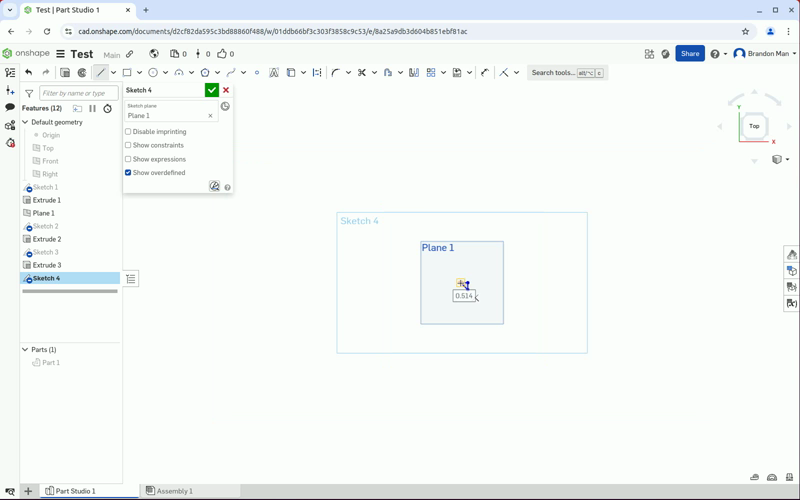
scroll(-6)
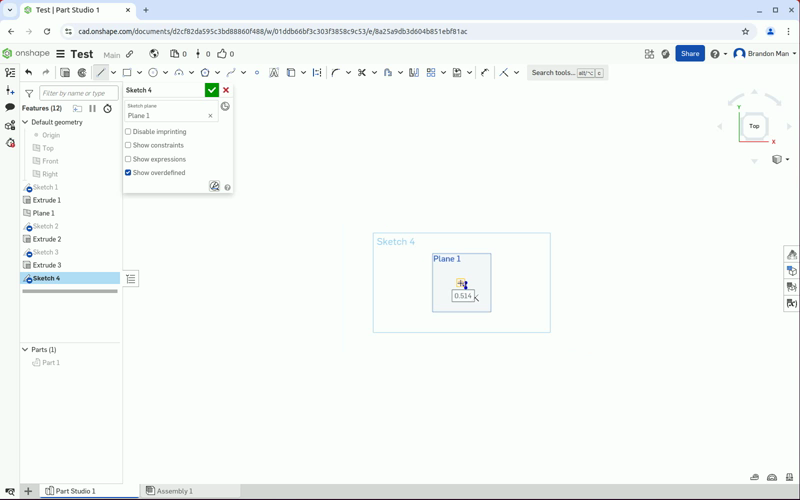
scroll(-6)
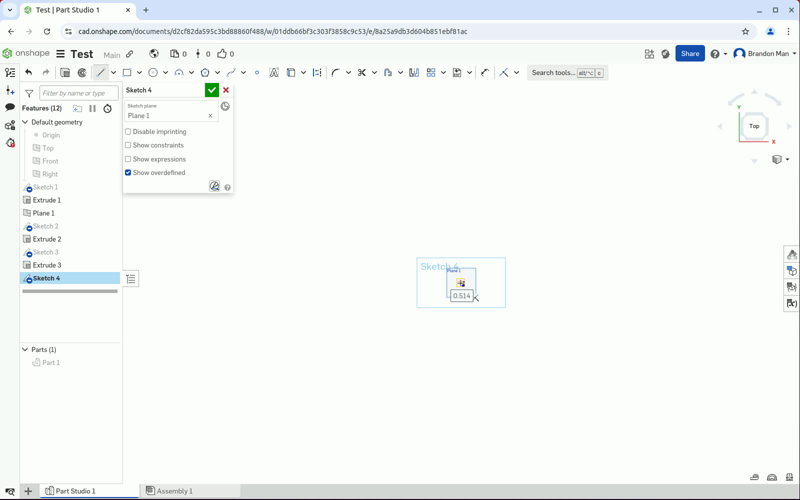
key(esc)
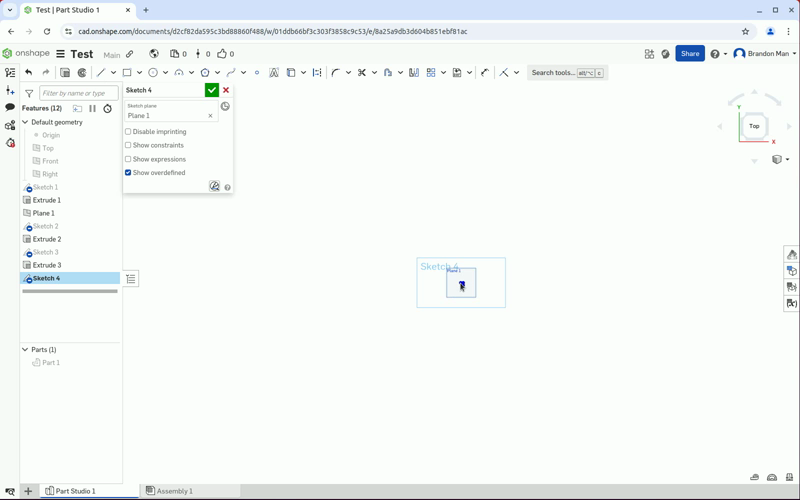
mouse_move(461, 283)
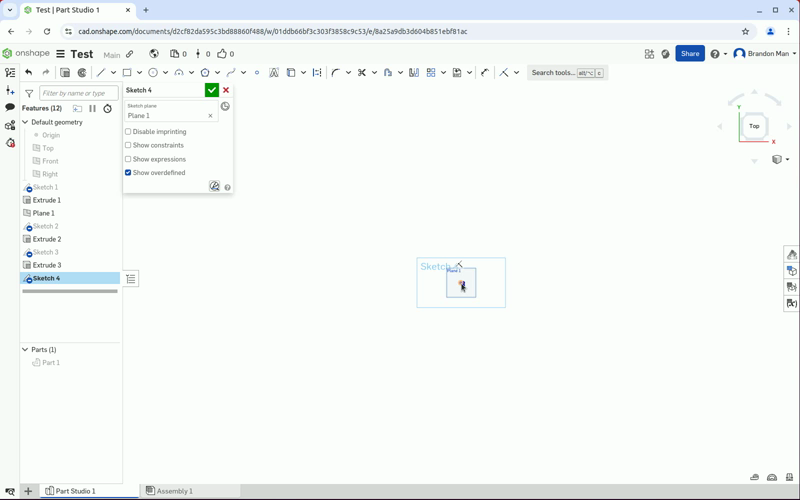
scroll(6)
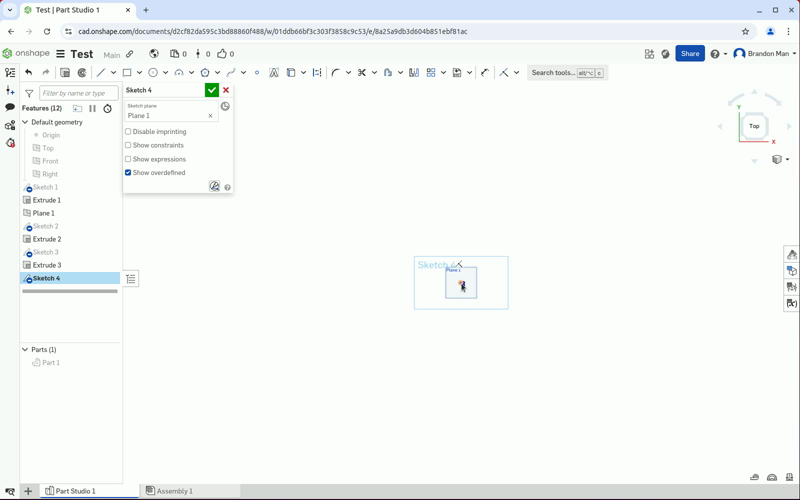
scroll(6)
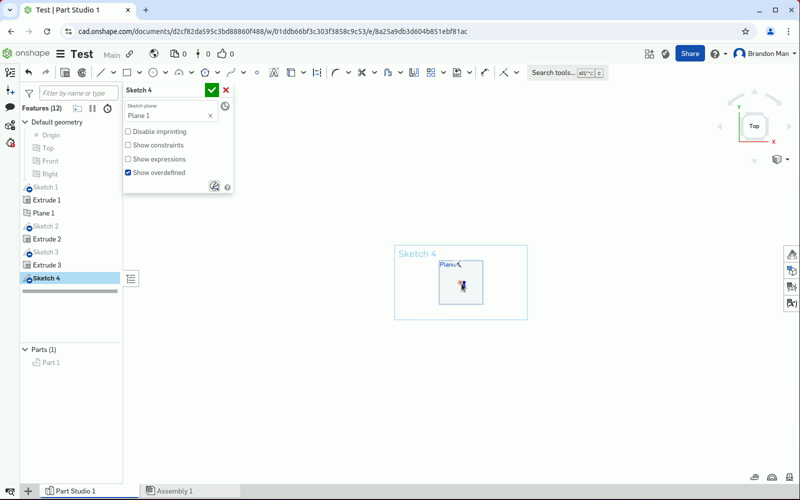
scroll(6)
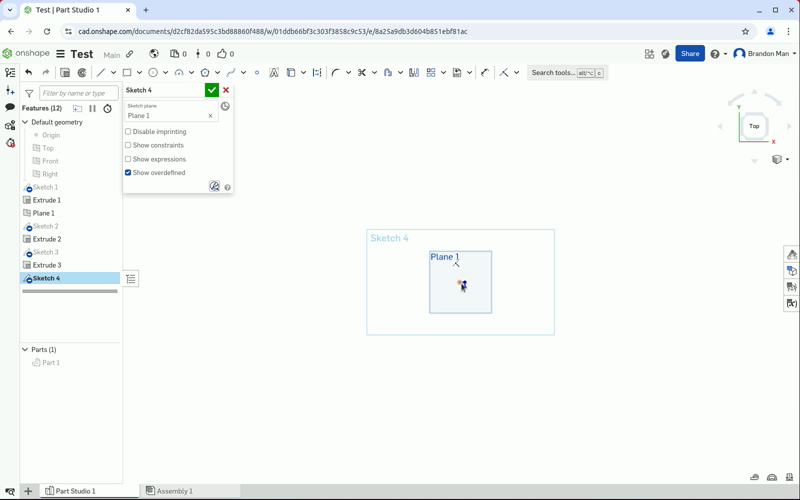
scroll(6)
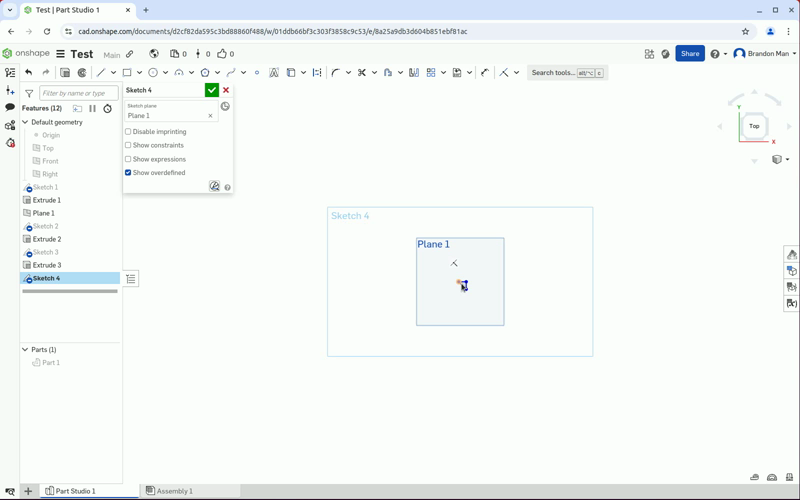
scroll(6)
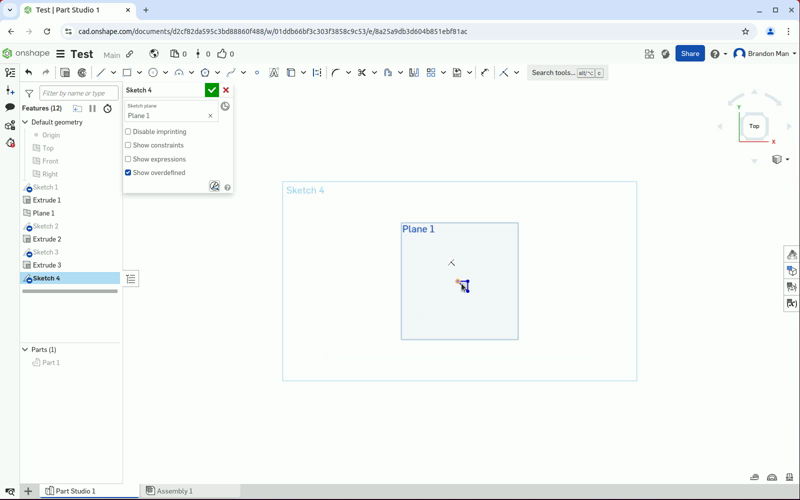
scroll(6)
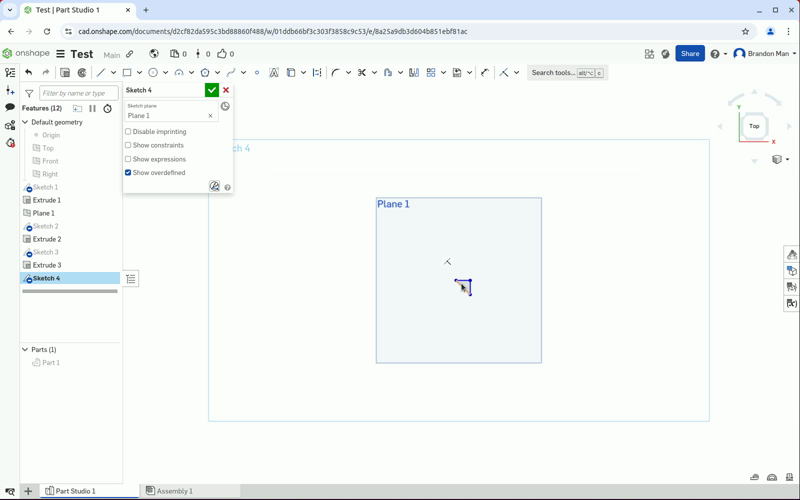
scroll(6)
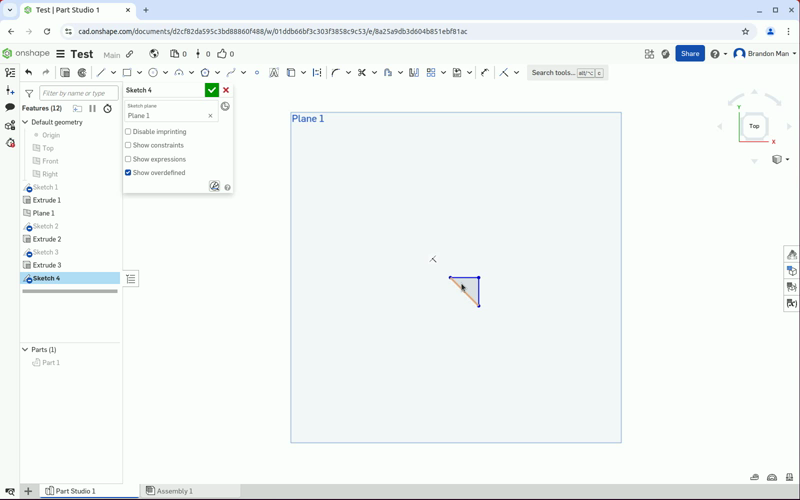
click(461, 283)
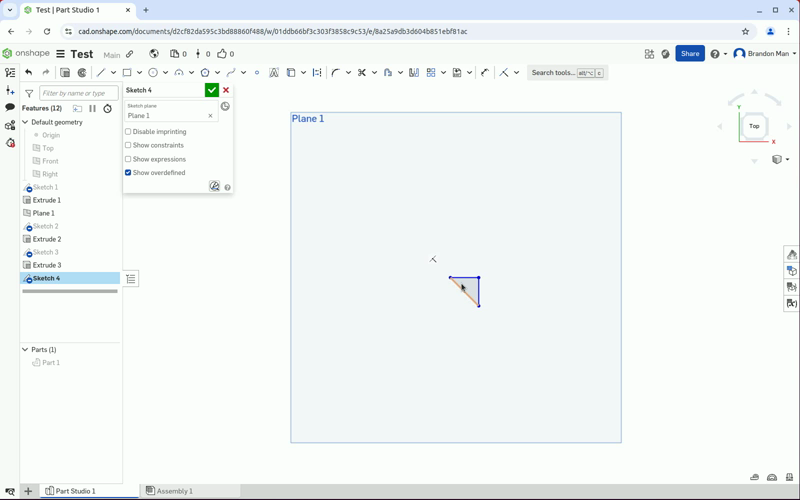
scroll(-6)
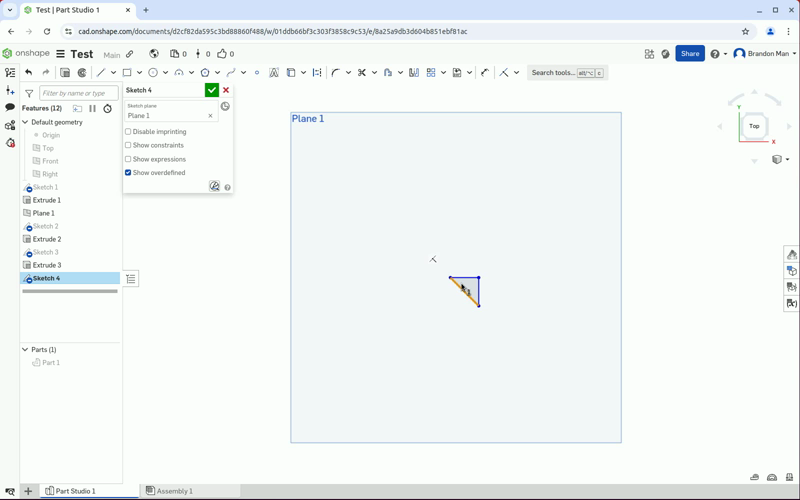
scroll(-6)
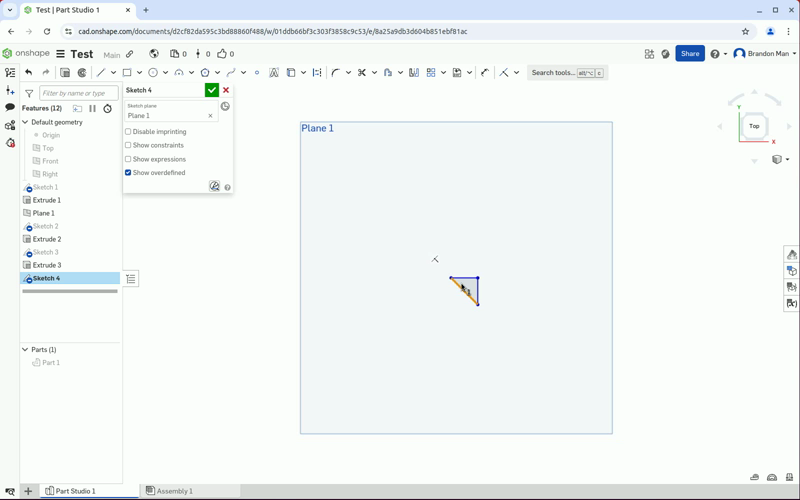
scroll(-6)
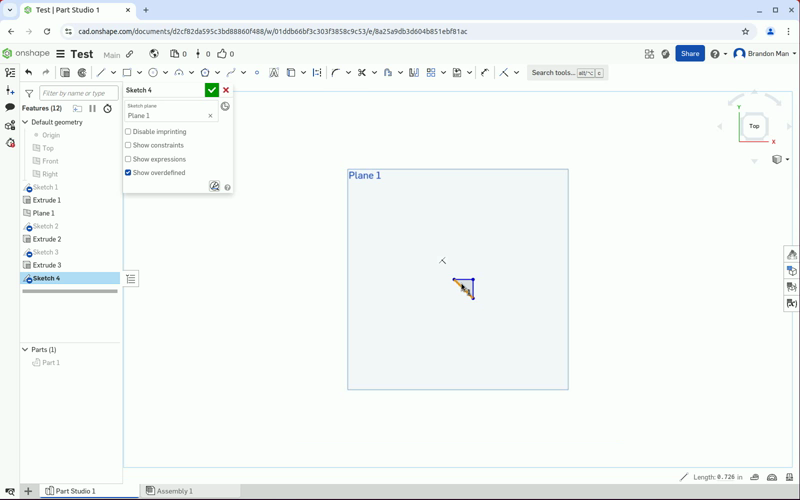
scroll(-6)
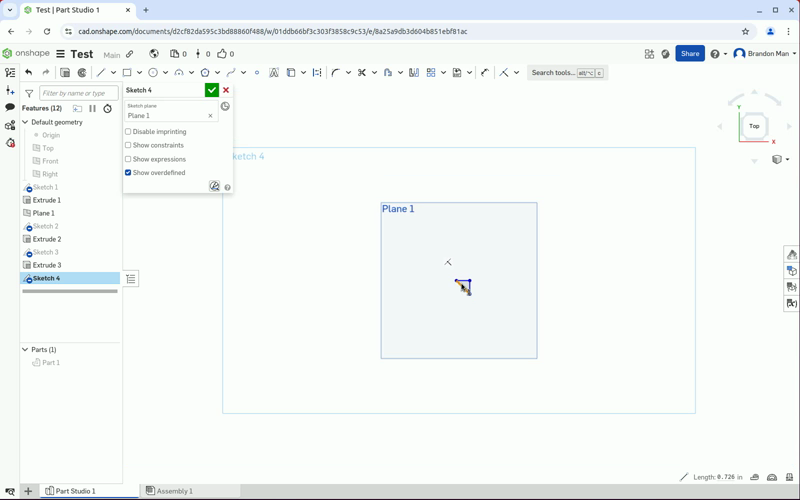
scroll(-6)
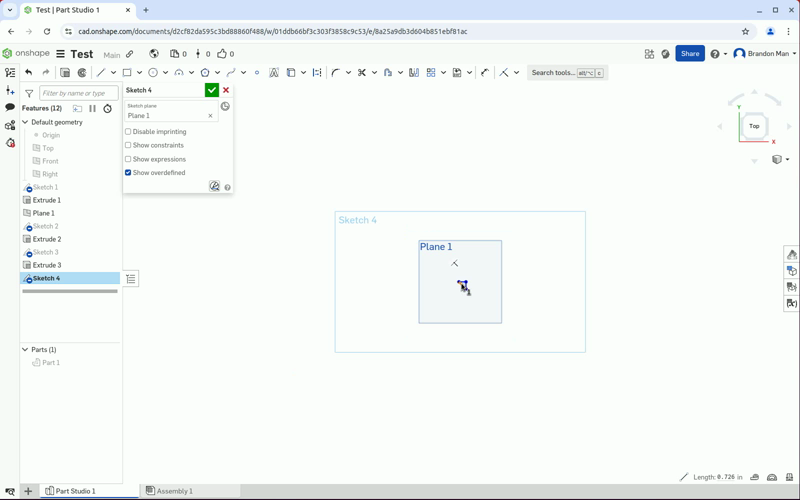
scroll(-6)
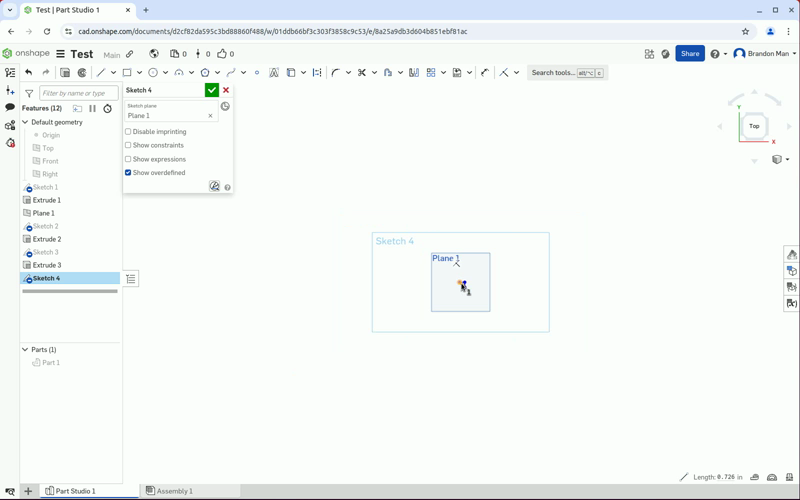
scroll(-6)
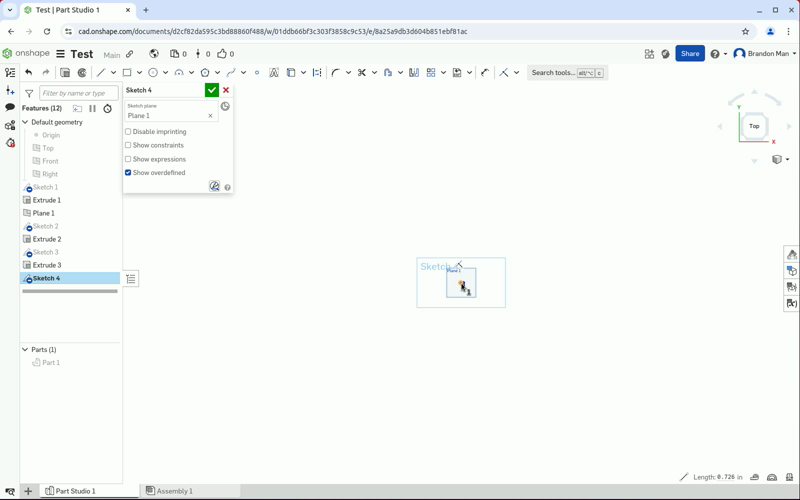
mouse_move(73, 352)
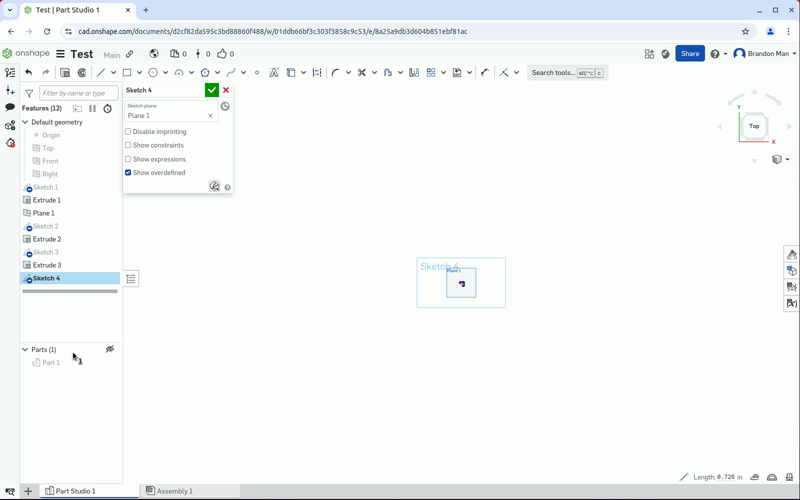
key(shift+y)
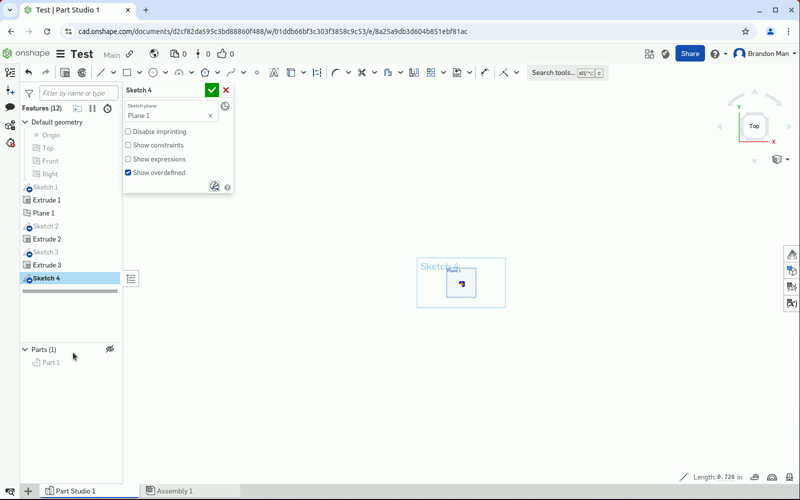
key(shift+e)
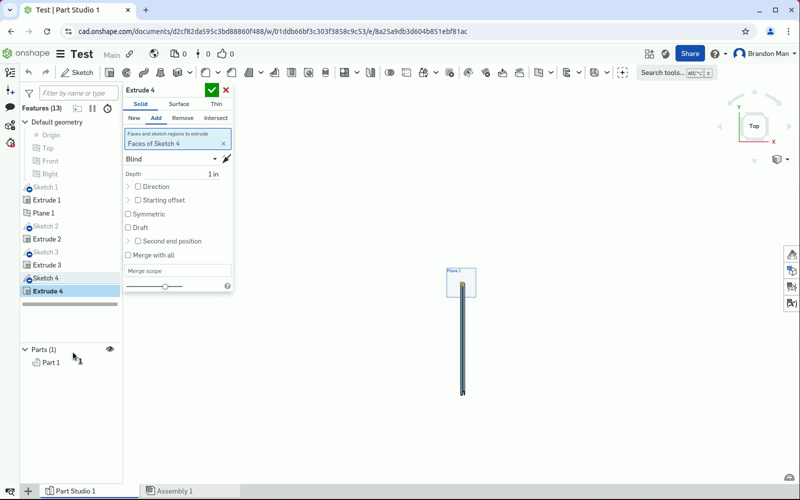
mouse_move(143, 106)
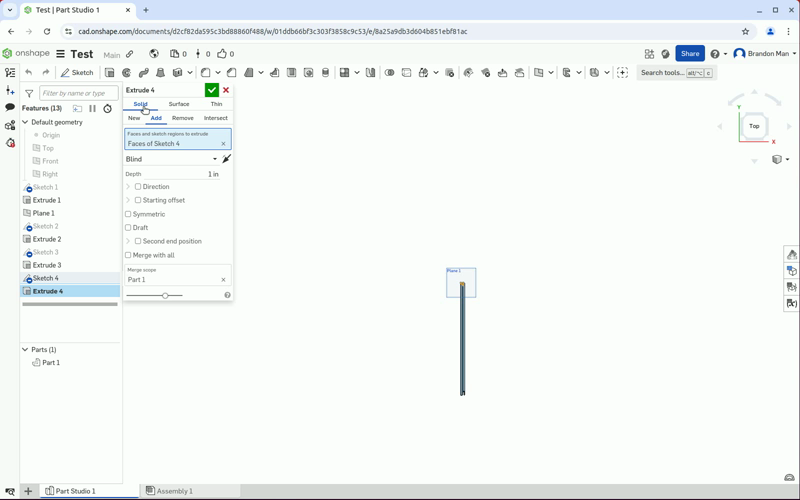
click(143, 106)
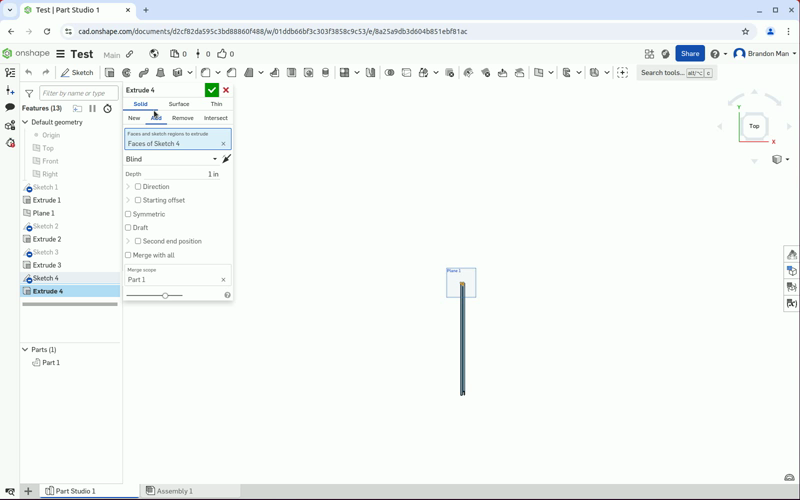
mouse_move(186, 120)
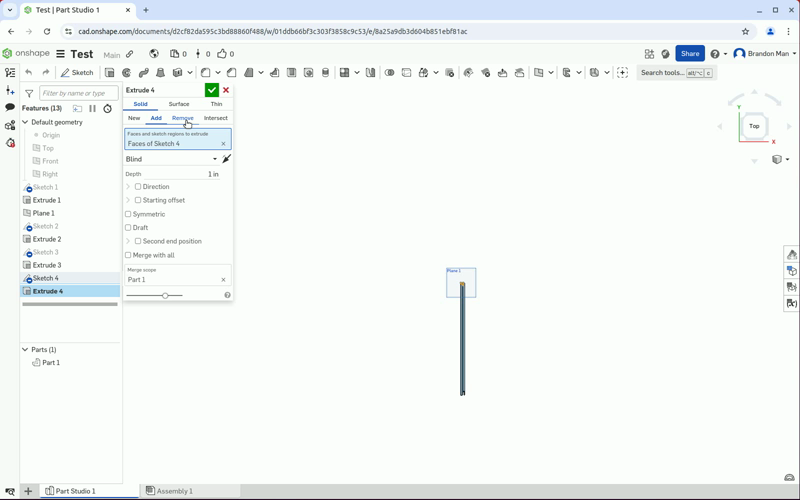
click(186, 120)
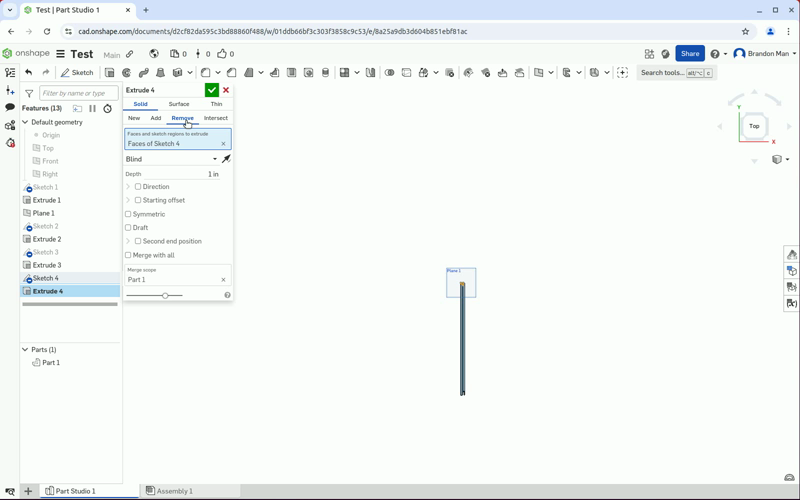
key(tab, 4)
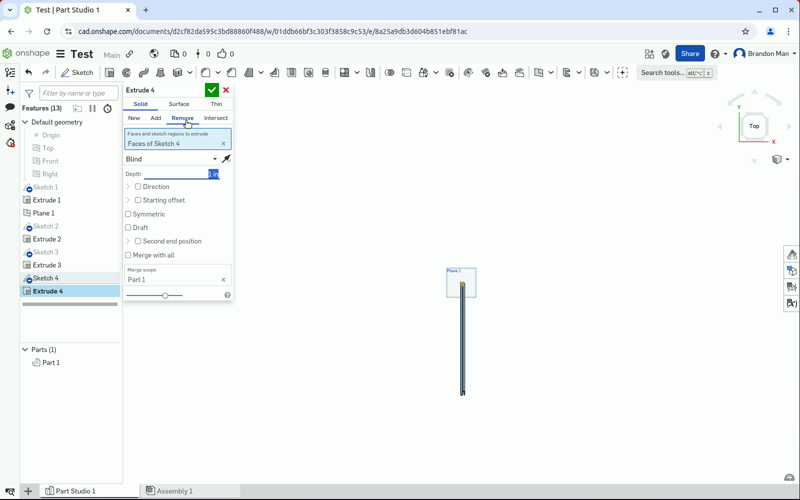
text(1.204)
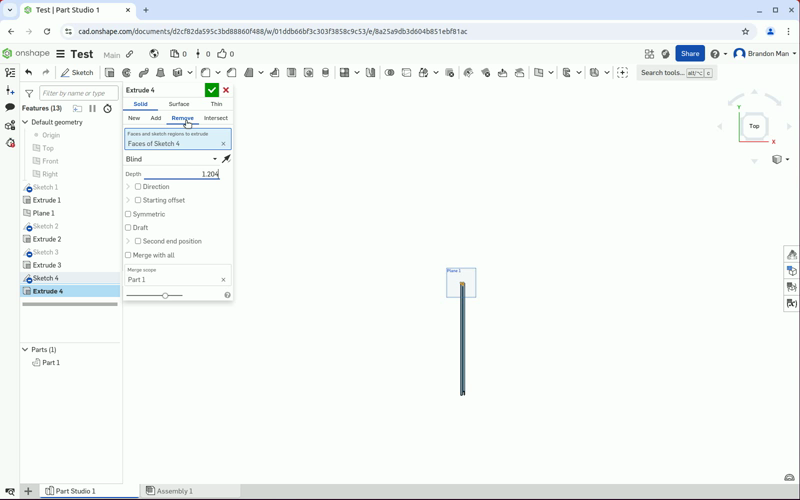
key(tab, 6)
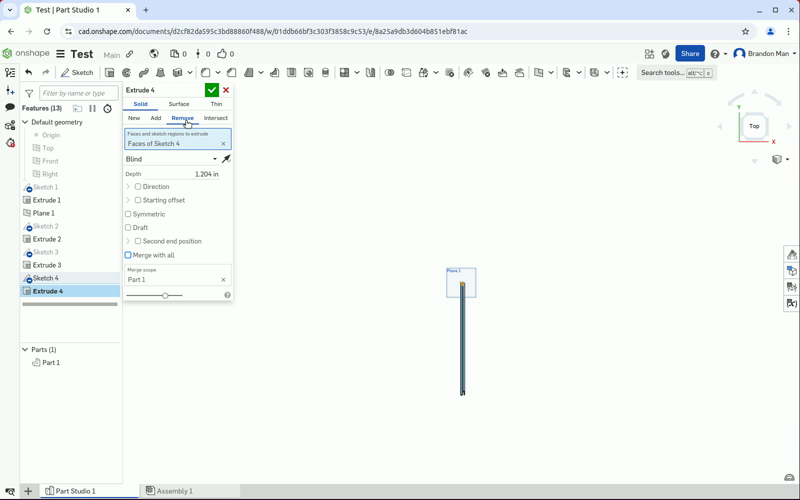
key(space)
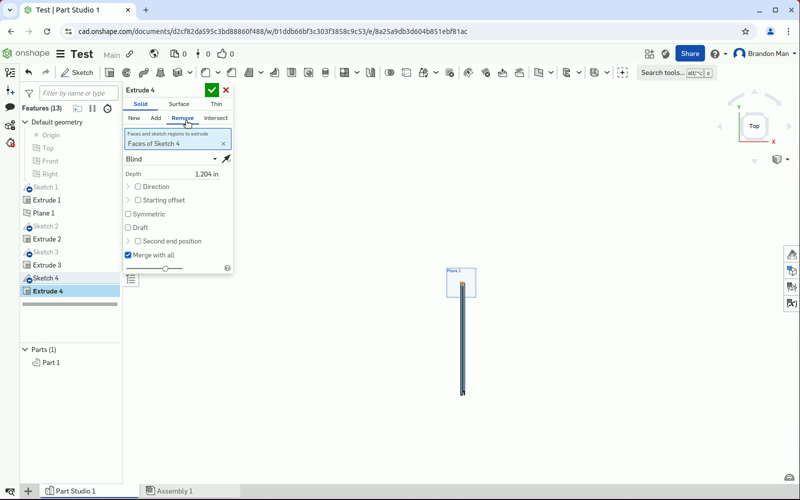
key(enter)
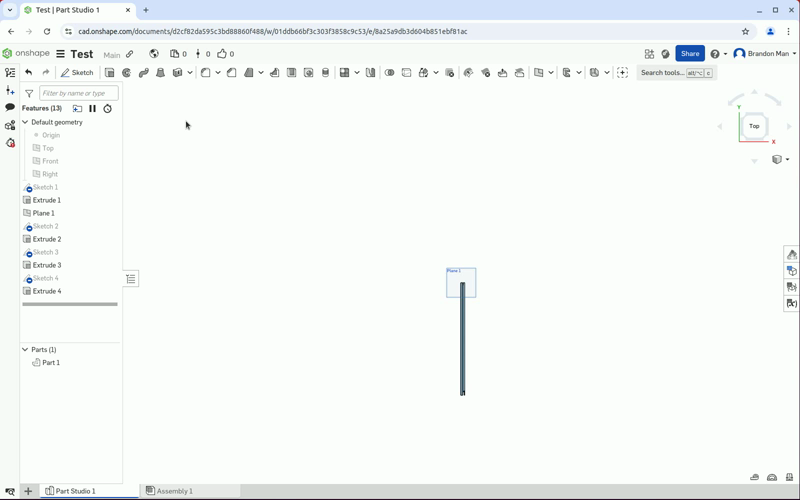
key(shift+h)
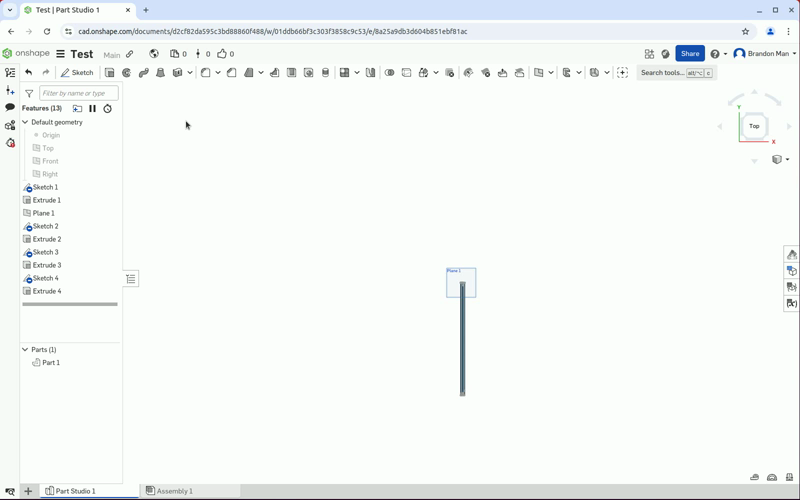
key(shift+h)
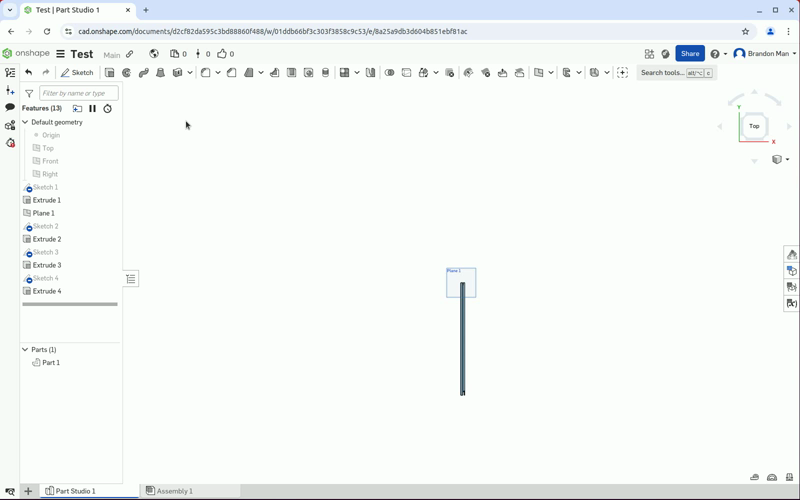
mouse_move(73, 189)
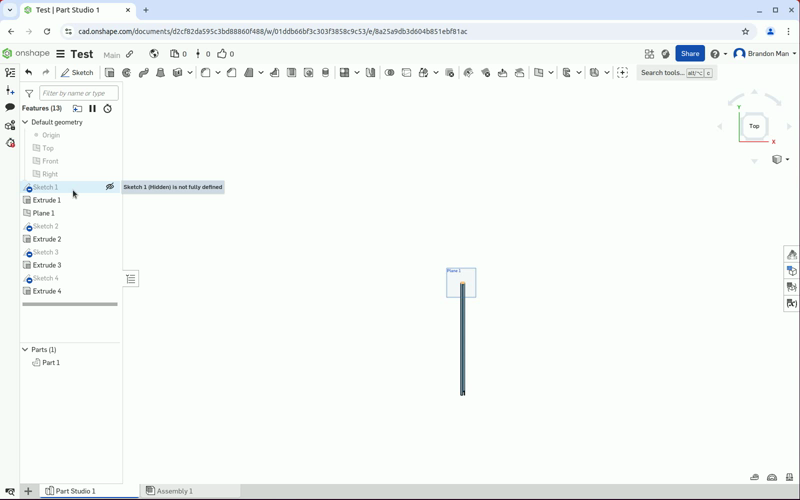
click(73, 189)
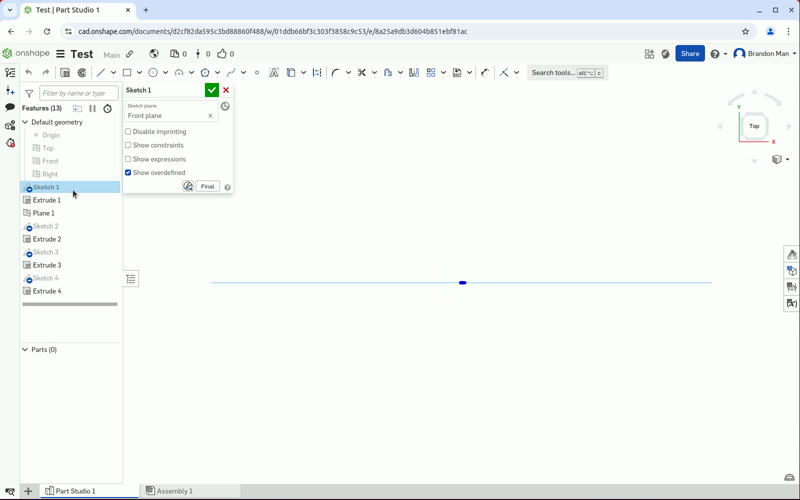
mouse_move(229, 92)
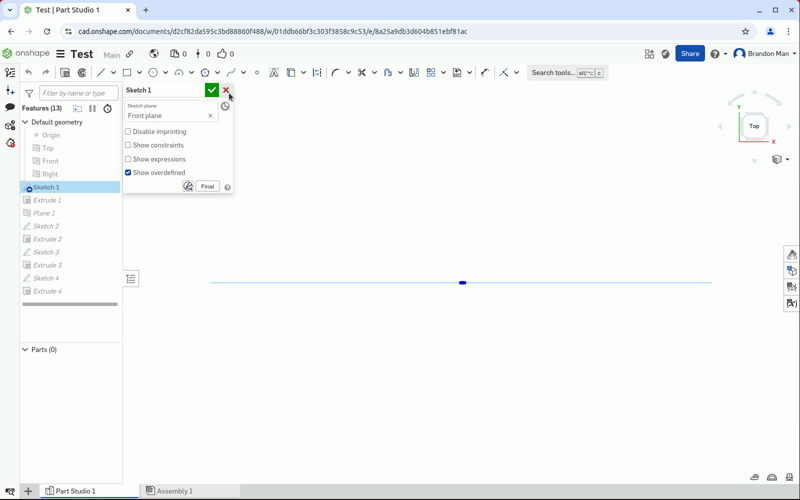
click(229, 92)
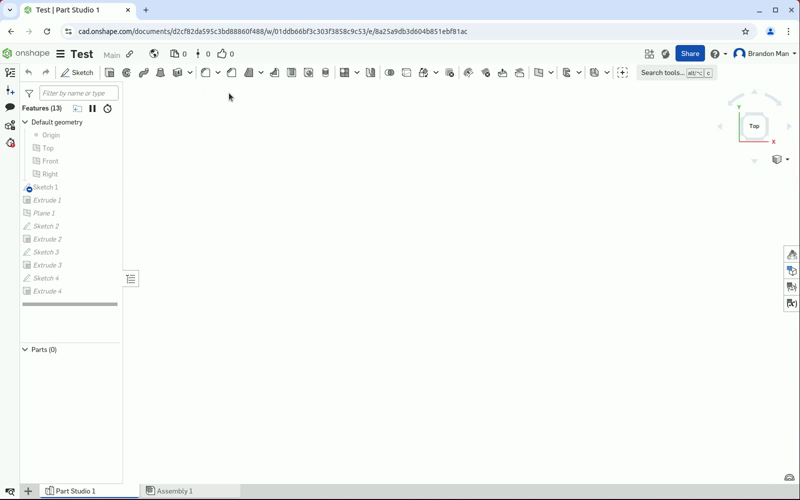
key(shift+s)
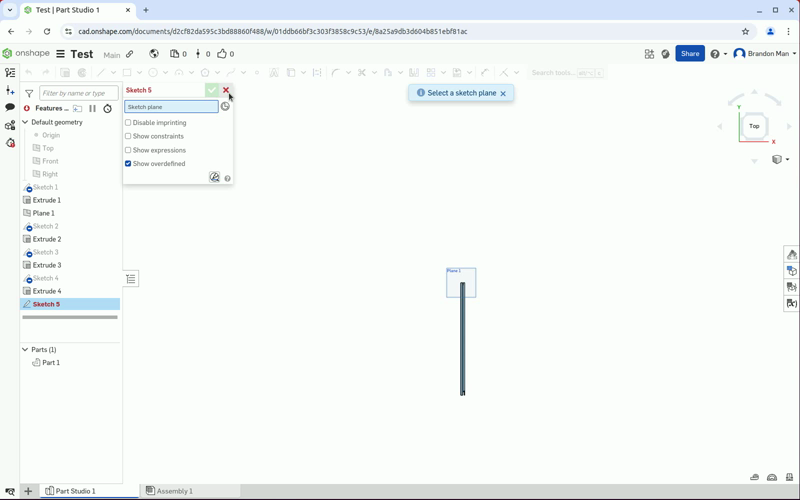
mouse_move(73, 215)
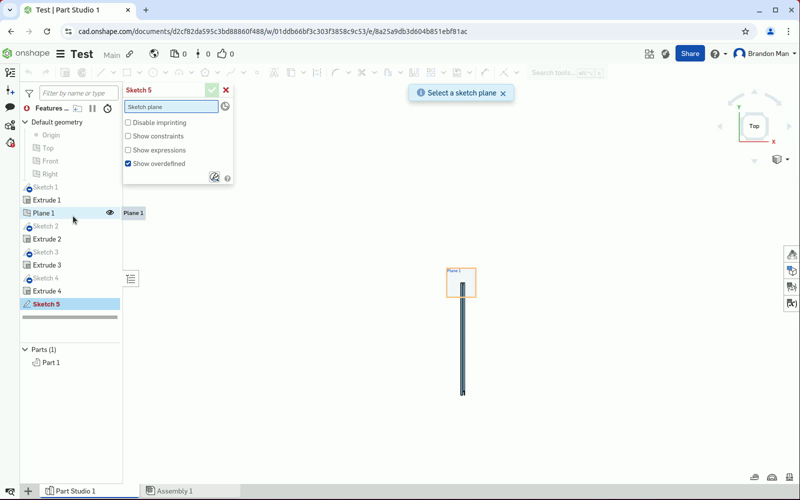
click(73, 215)
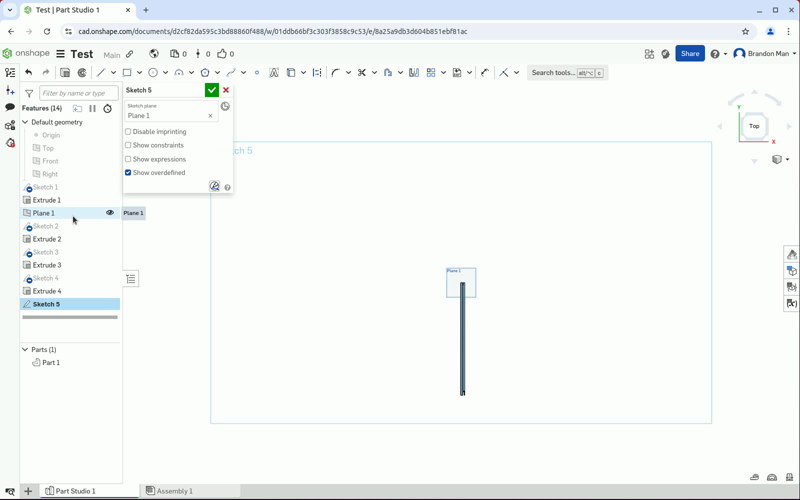
mouse_move(73, 352)
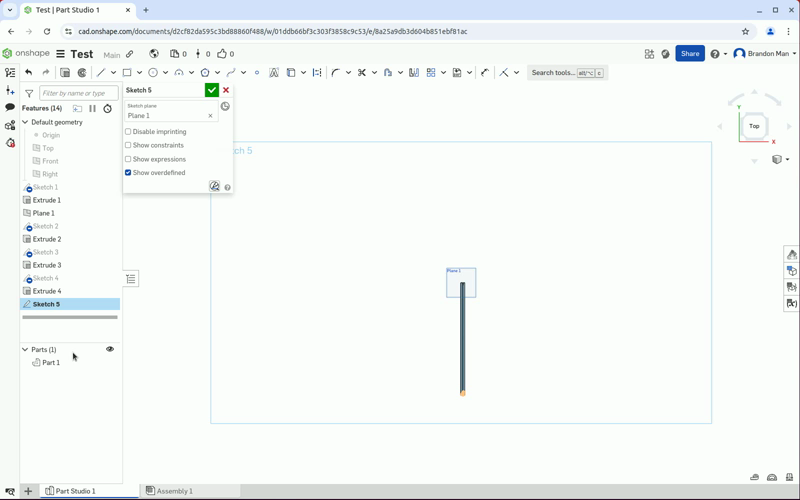
key(y)
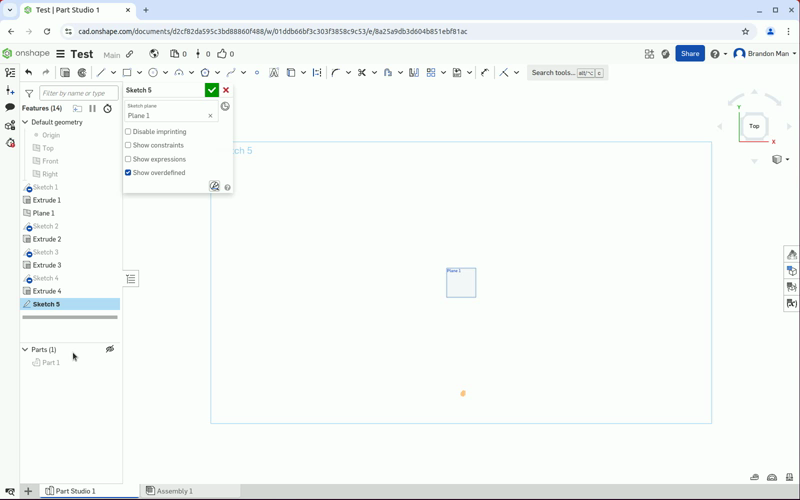
key(l)
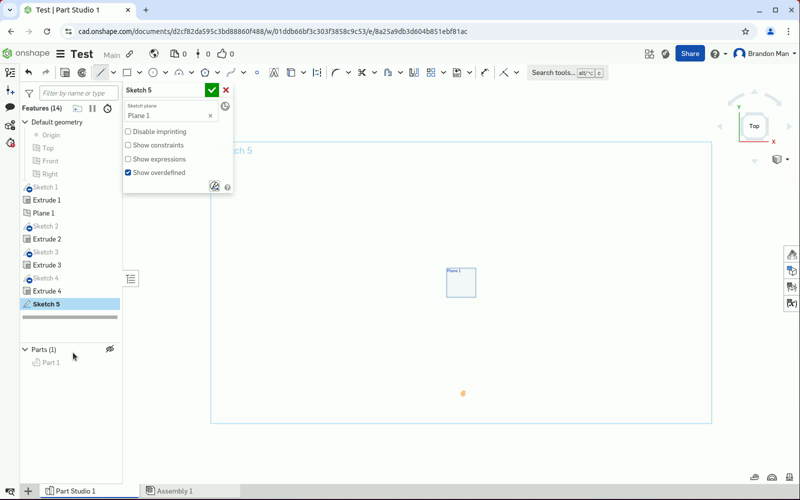
key_down(shift)
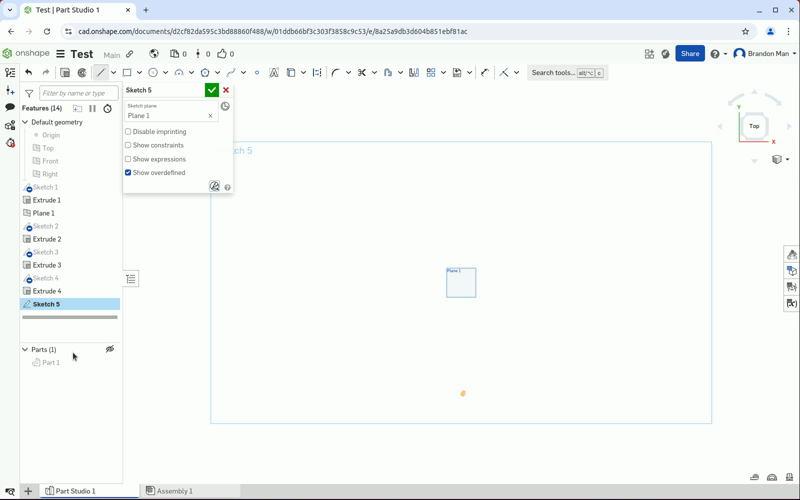
mouse_move(461, 284)
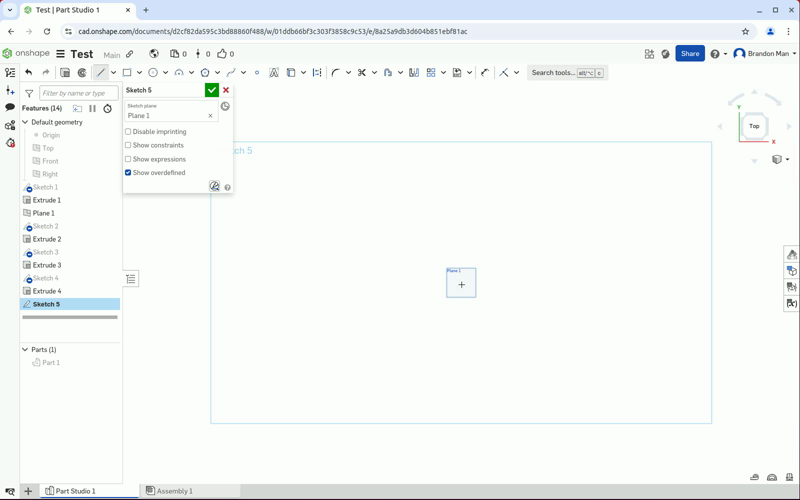
click(461, 284)
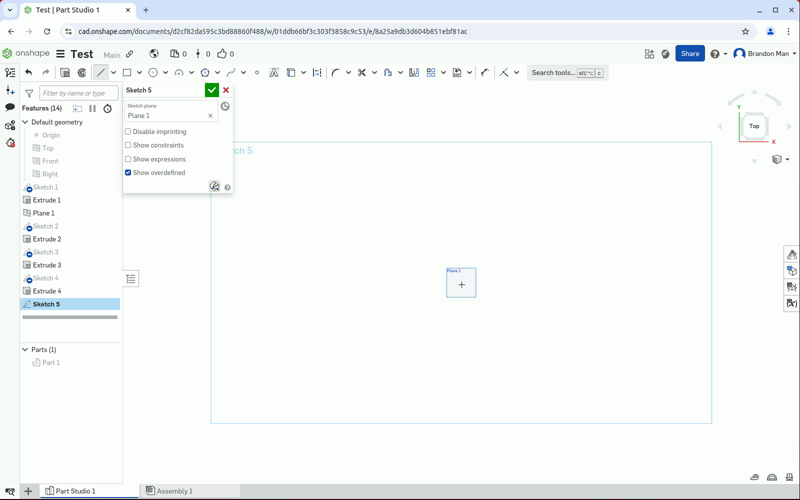
key_up(shift)
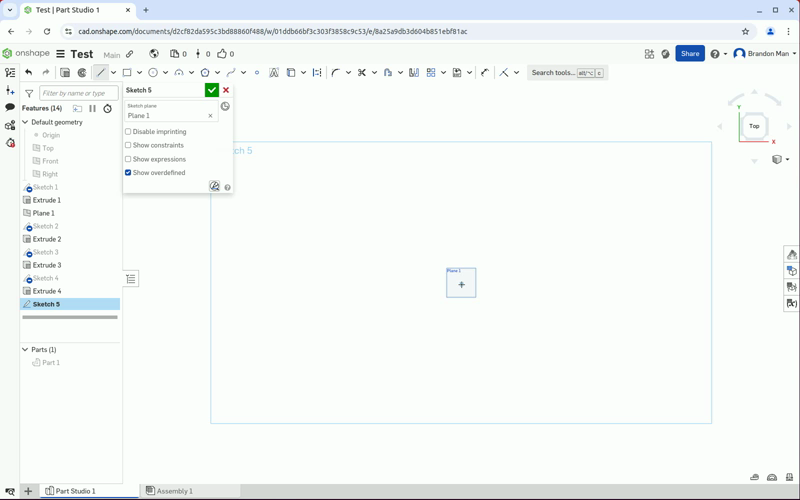
key_down(shift)
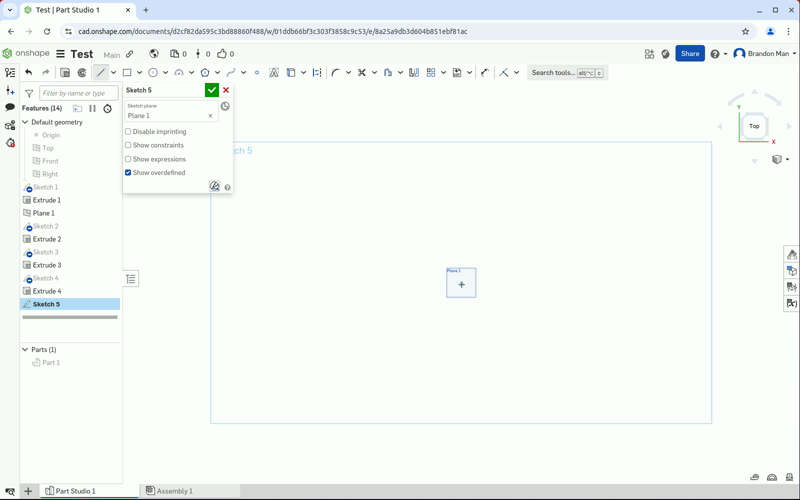
mouse_move(492, 284)
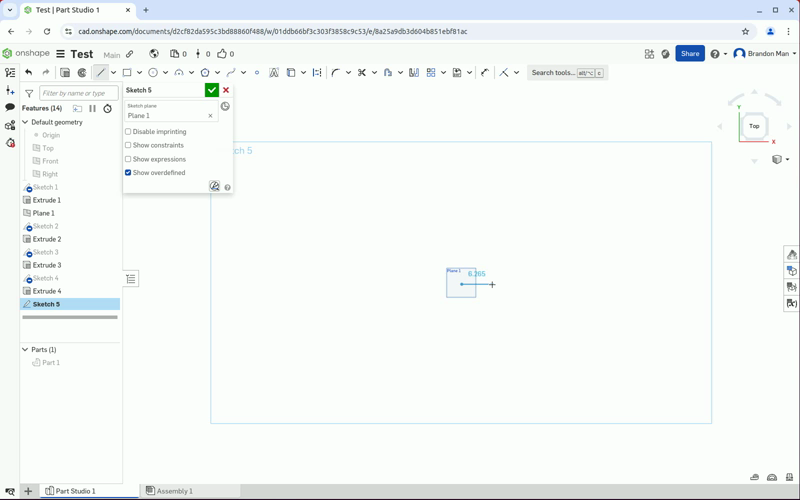
mouse_move(464, 286)
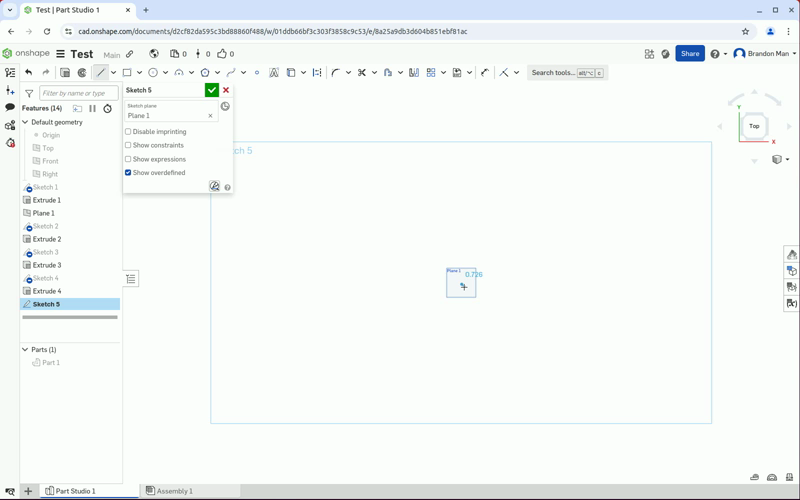
scroll(6)
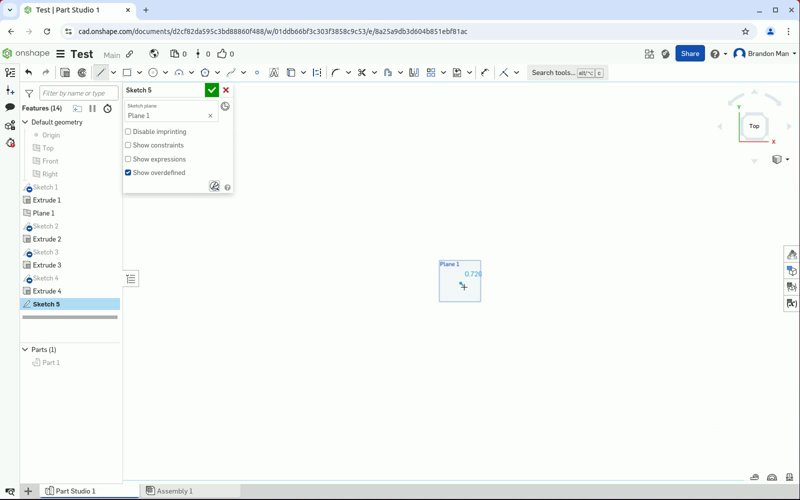
scroll(6)
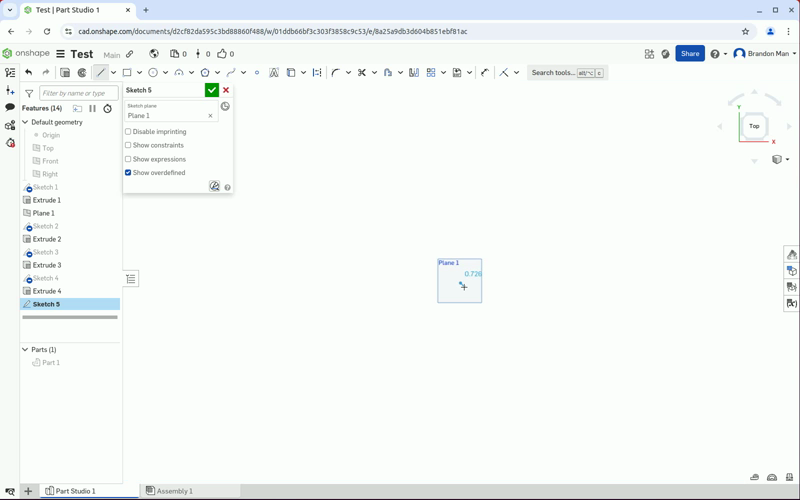
scroll(6)
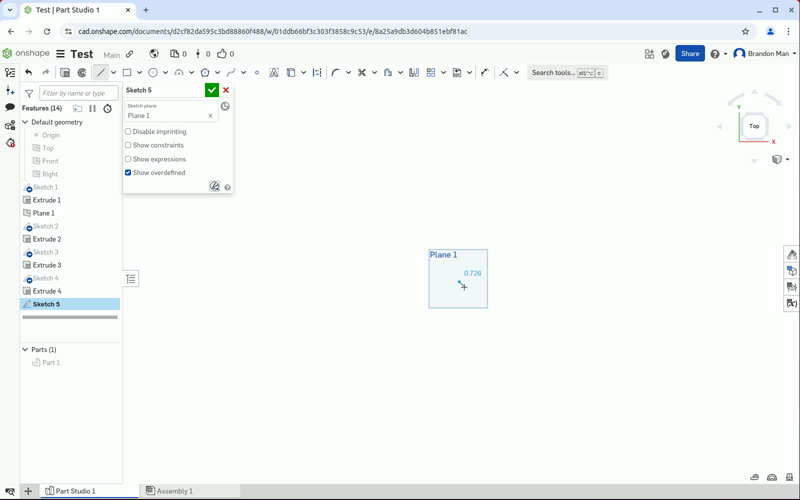
scroll(6)
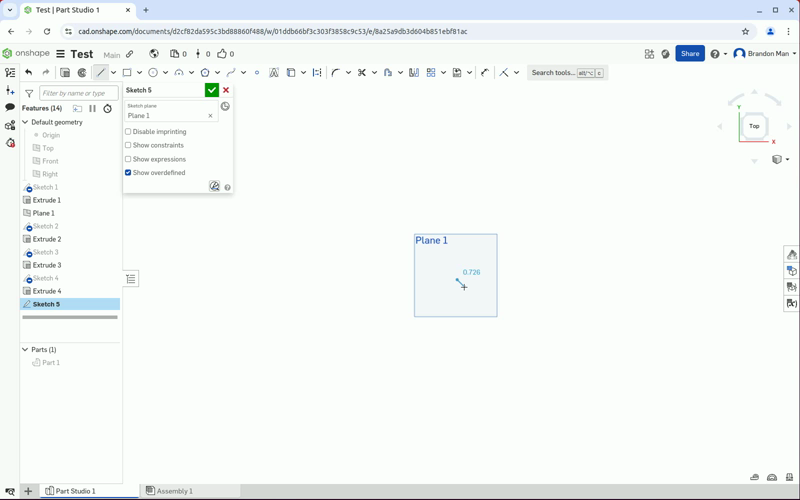
scroll(6)
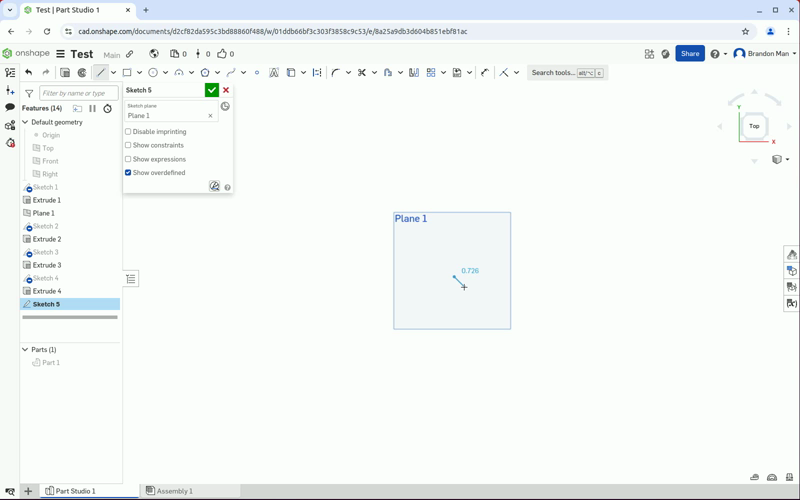
scroll(6)
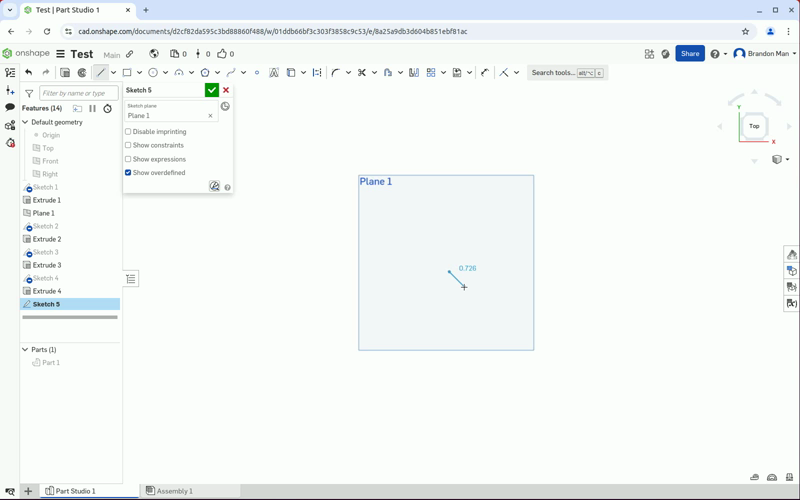
scroll(6)
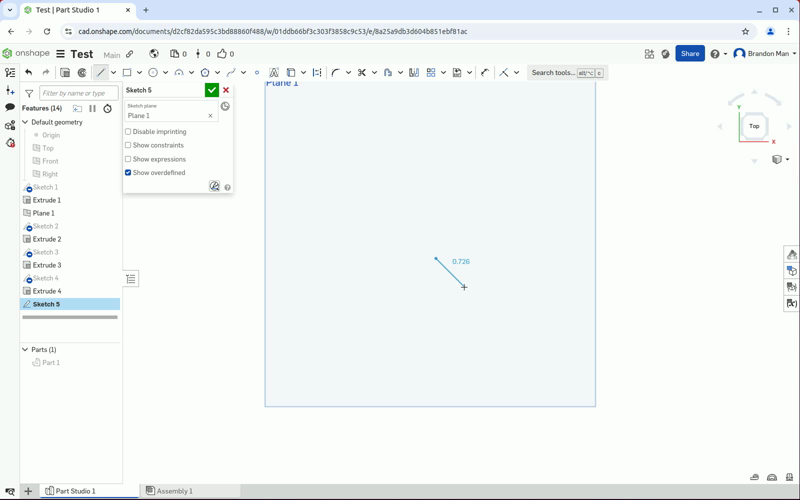
click(464, 286)
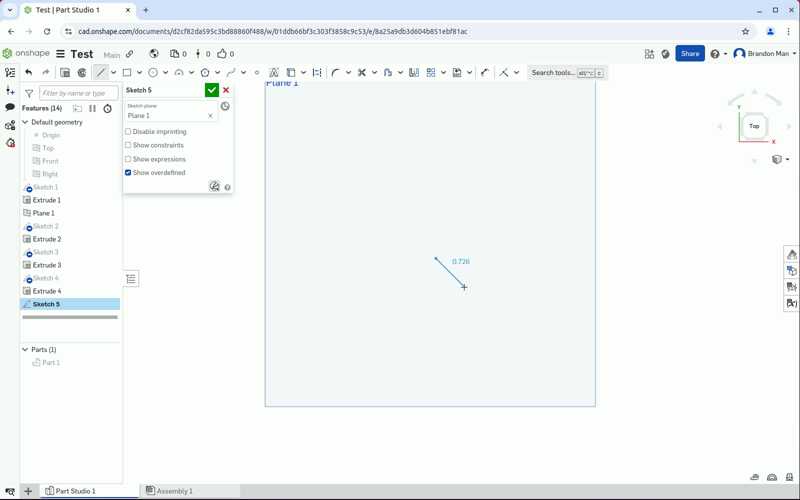
scroll(-6)
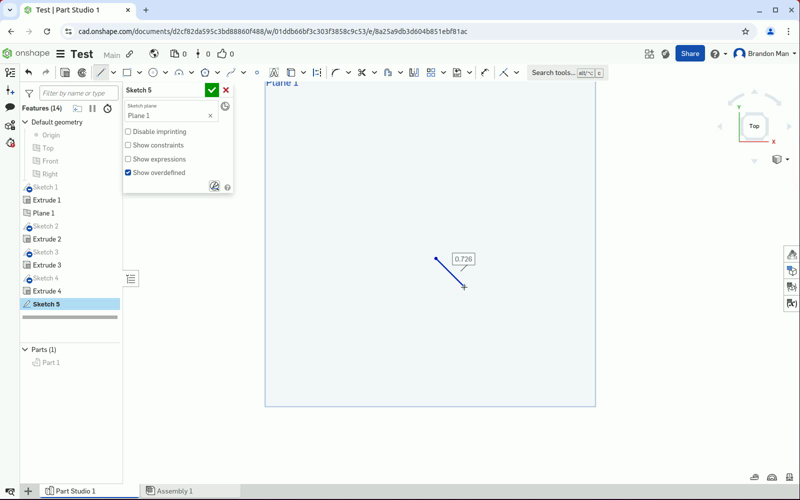
scroll(-6)
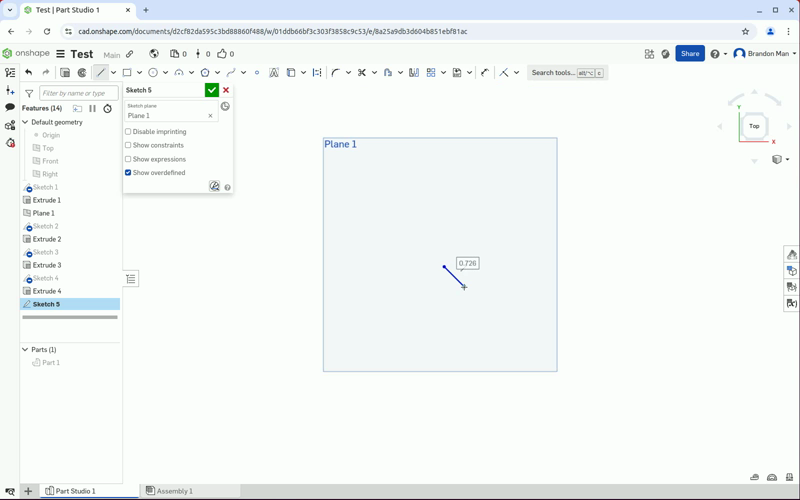
scroll(-6)
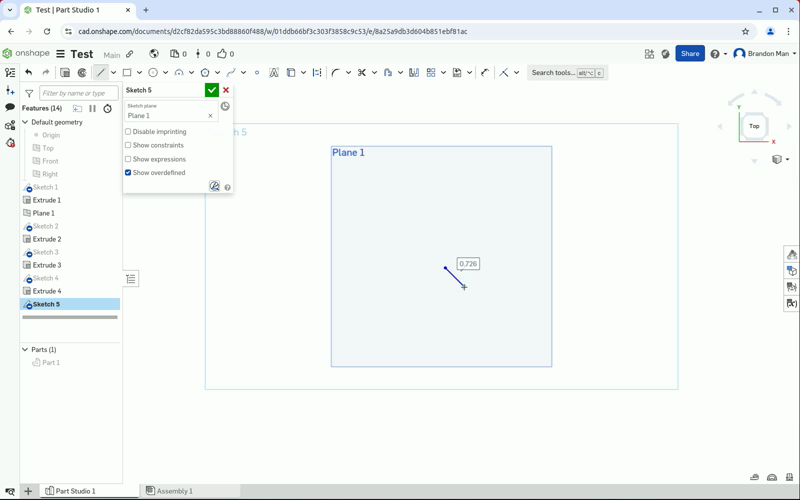
scroll(-6)
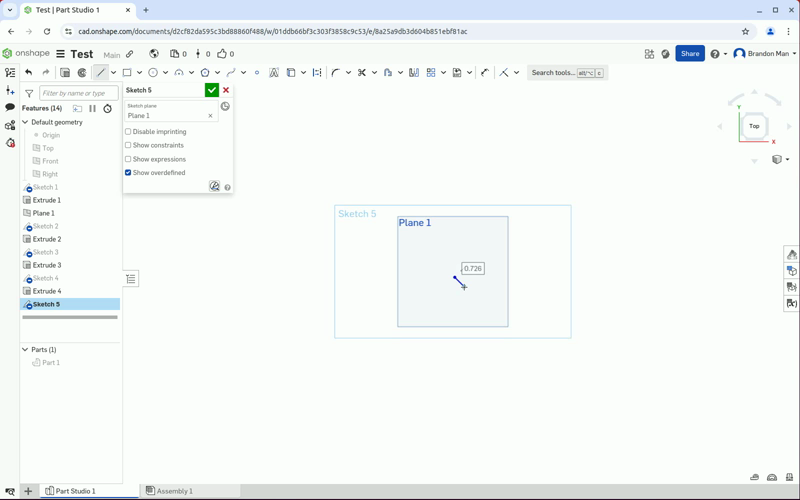
scroll(-6)
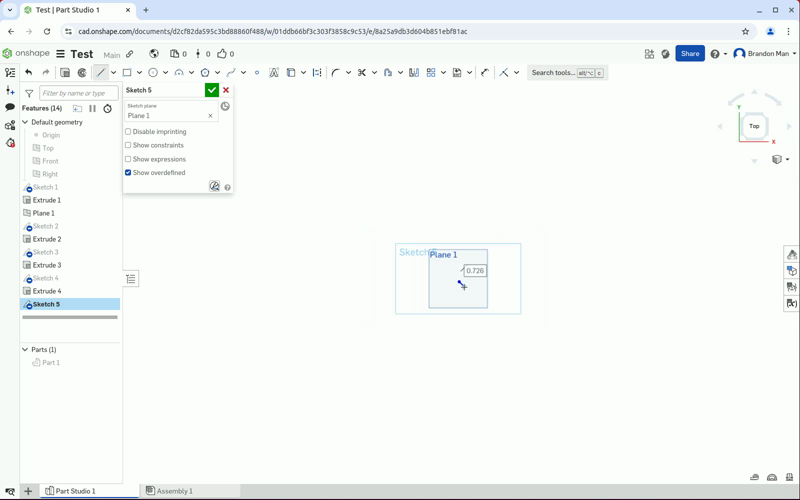
scroll(-6)
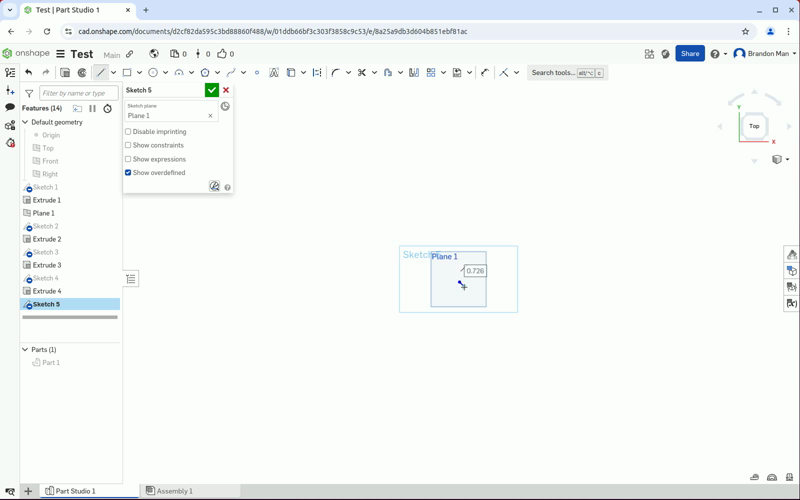
scroll(-6)
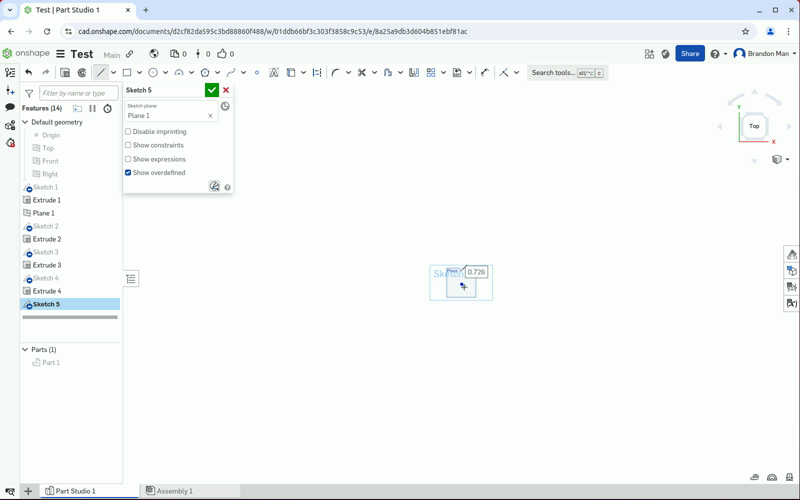
key_up(shift)
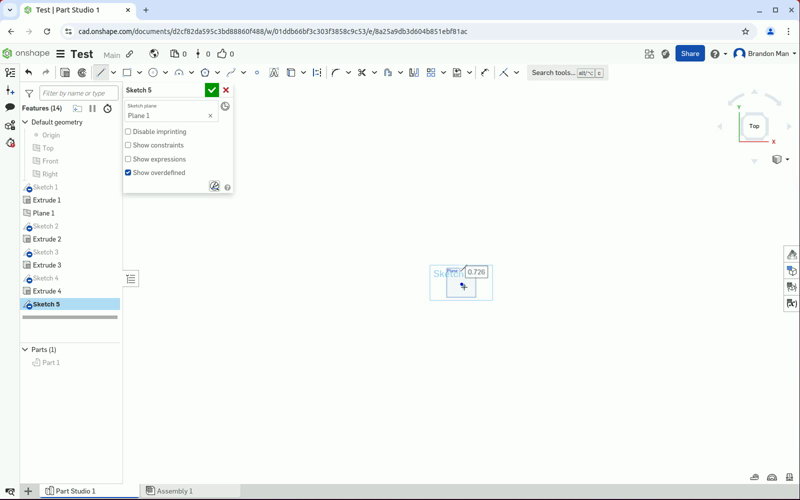
key_down(shift)
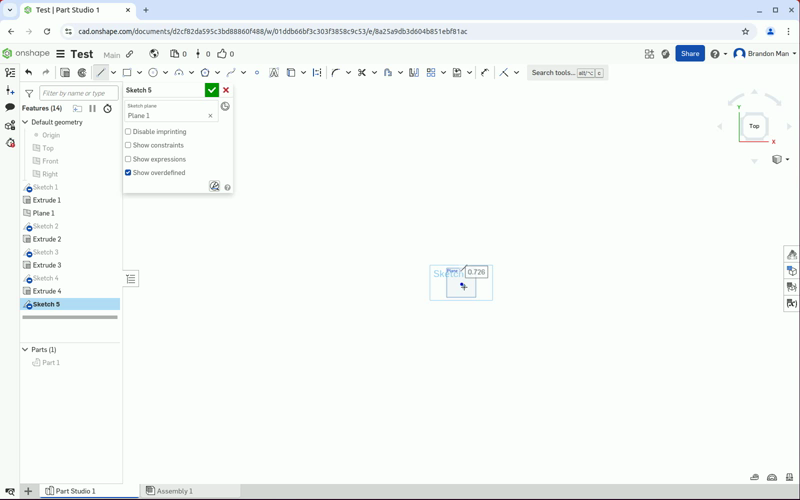
mouse_move(494, 286)
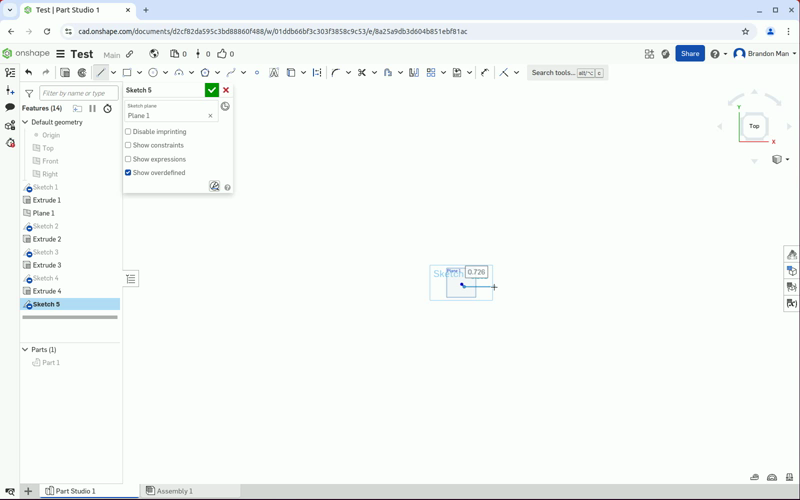
mouse_move(464, 281)
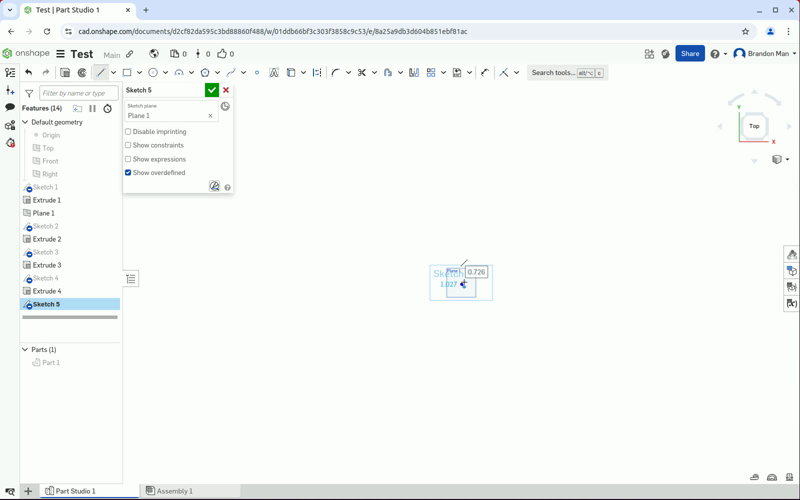
scroll(6)
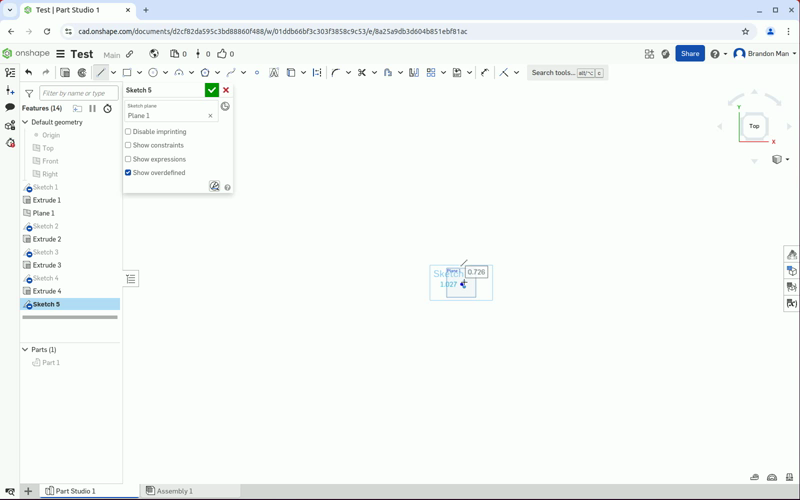
scroll(6)
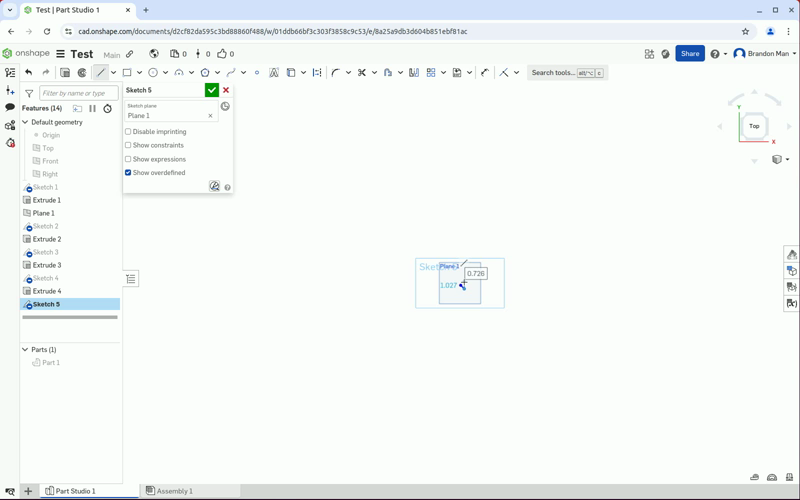
scroll(6)
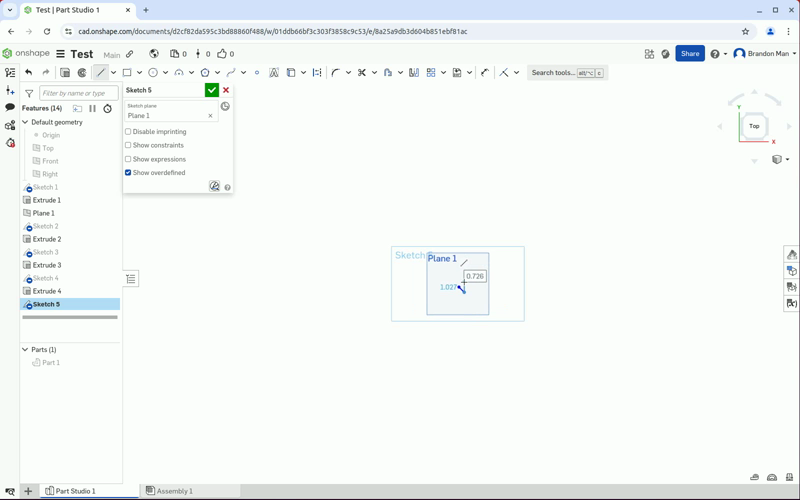
scroll(6)
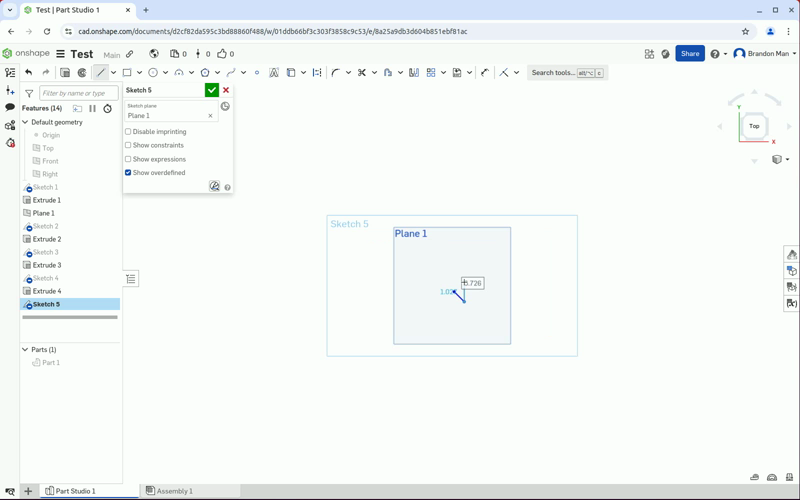
scroll(6)
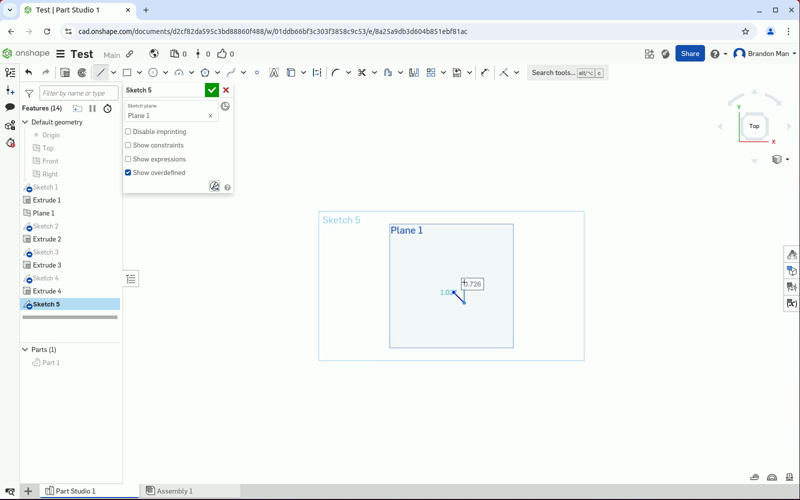
scroll(6)
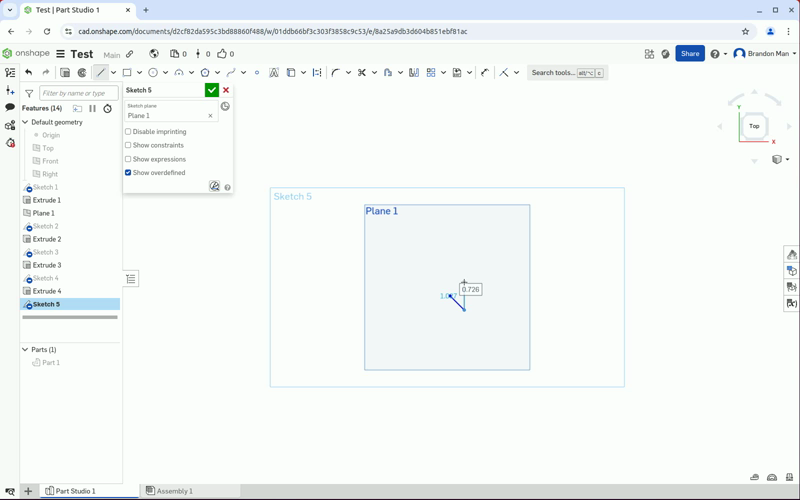
scroll(6)
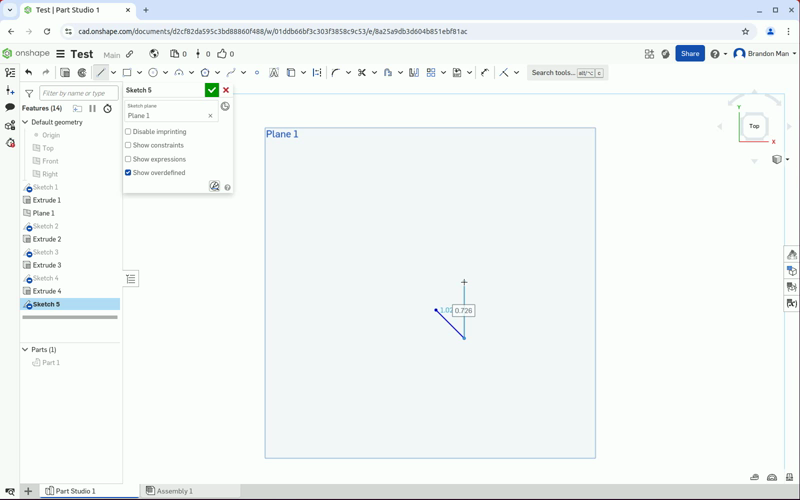
click(464, 281)
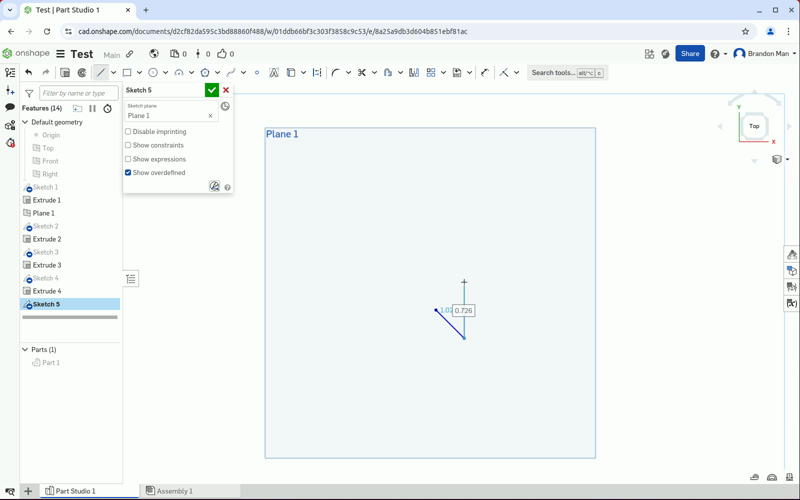
scroll(-6)
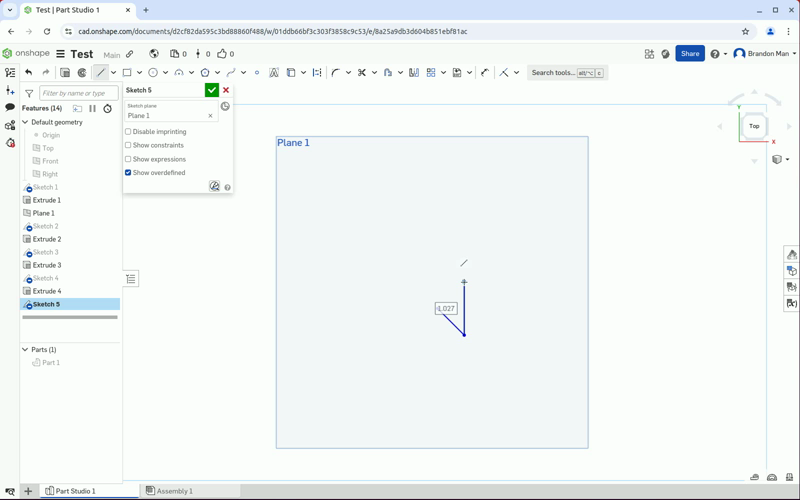
scroll(-6)
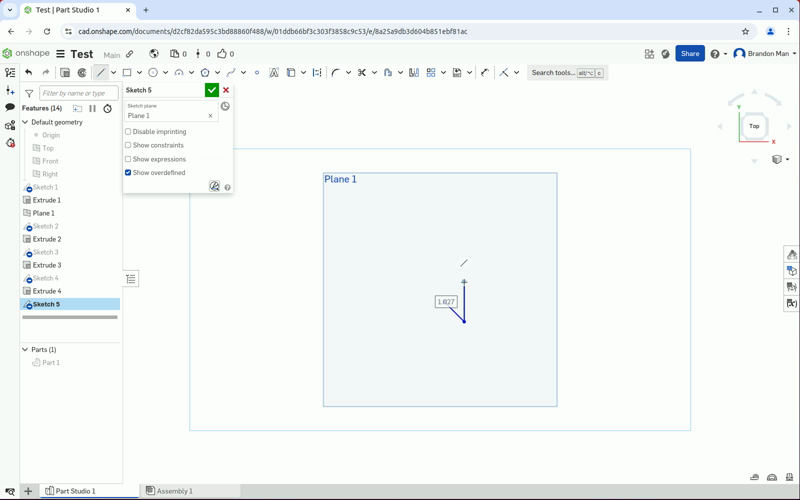
scroll(-6)
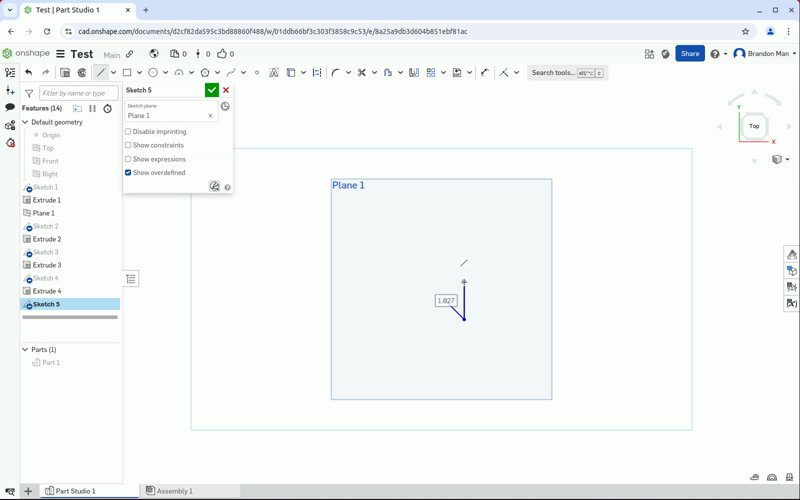
scroll(-6)
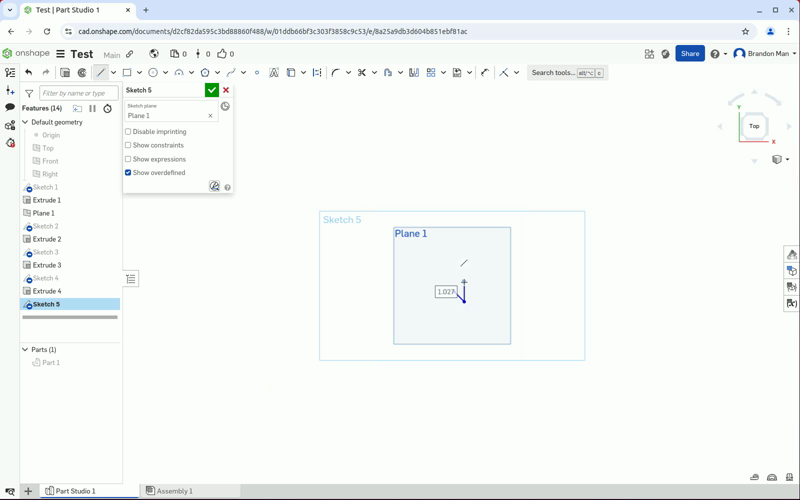
scroll(-6)
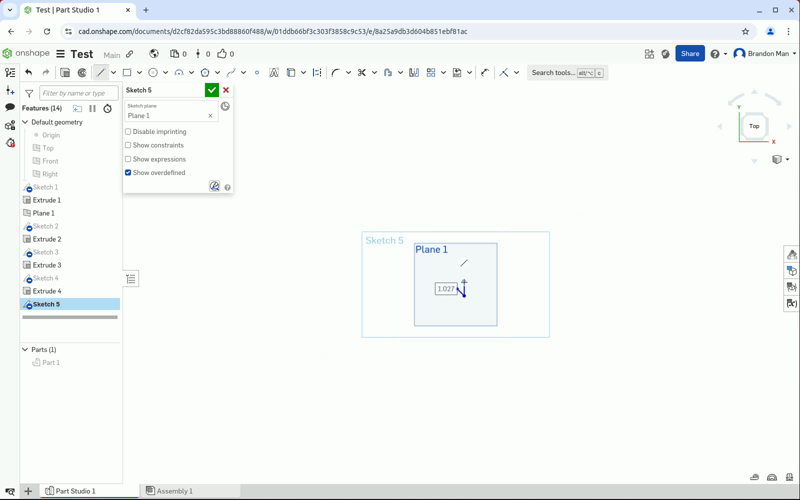
scroll(-6)
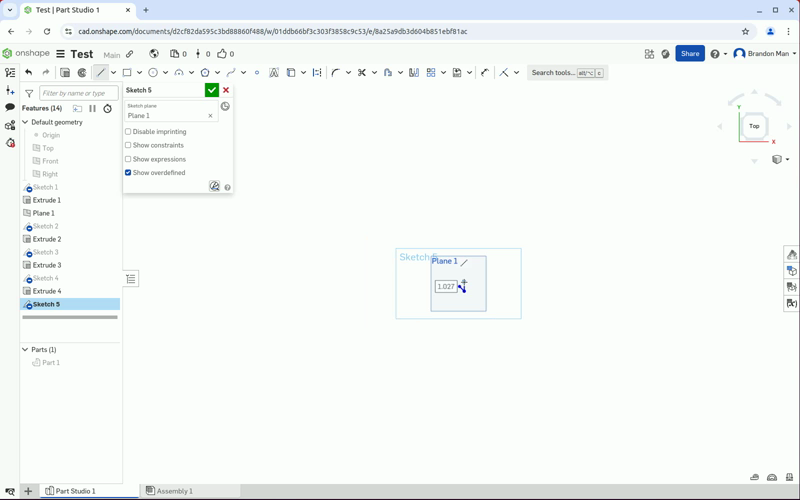
scroll(-6)
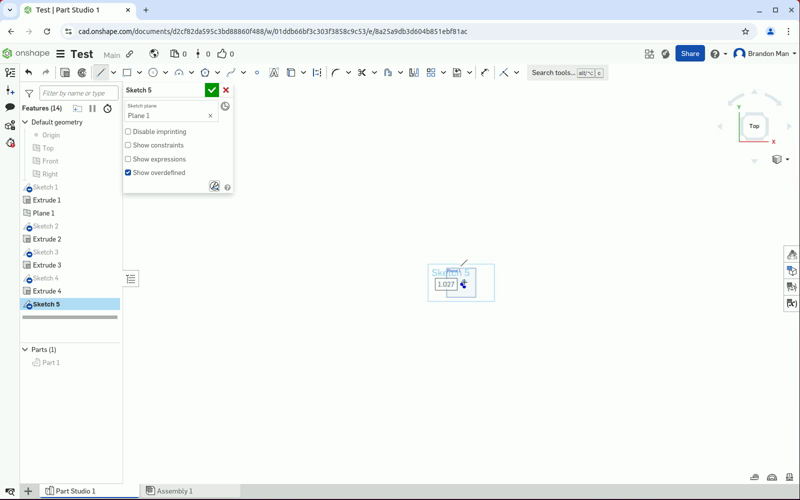
key_up(shift)
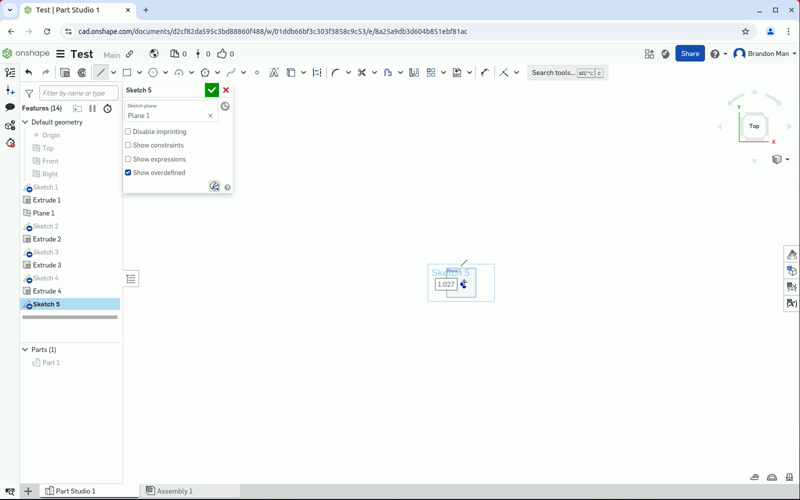
key_down(shift)
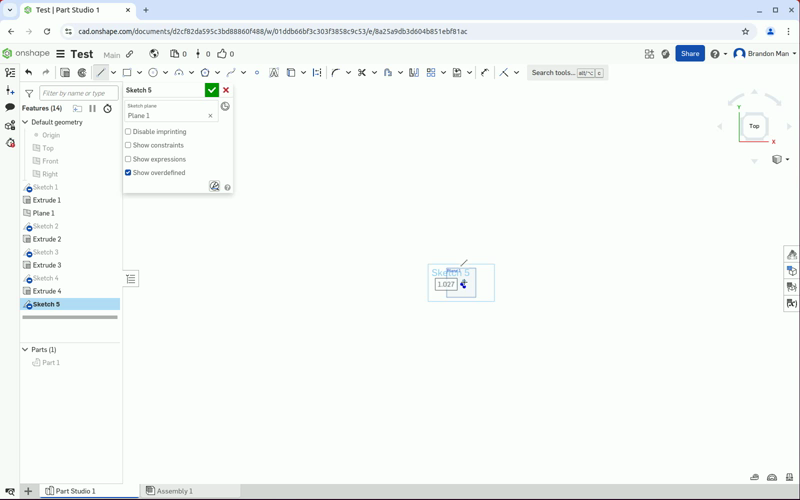
mouse_move(494, 281)
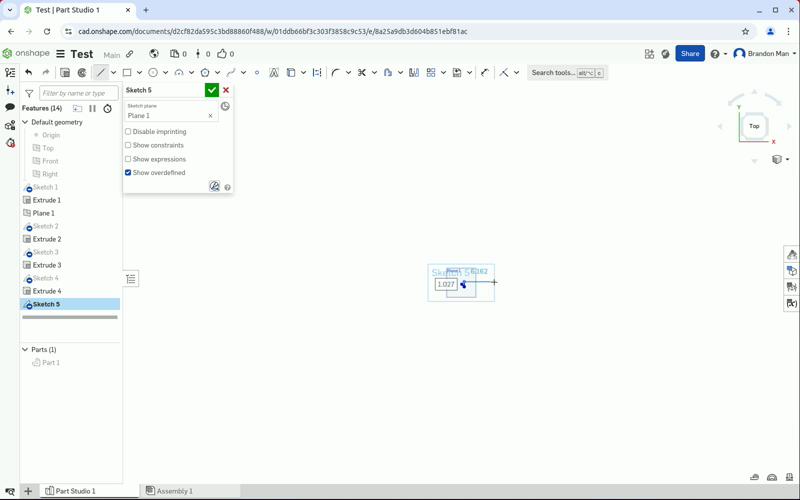
mouse_move(461, 281)
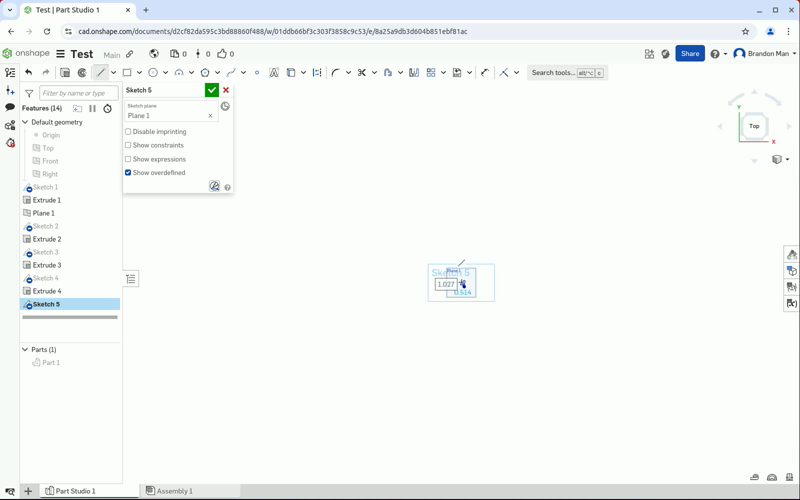
scroll(6)
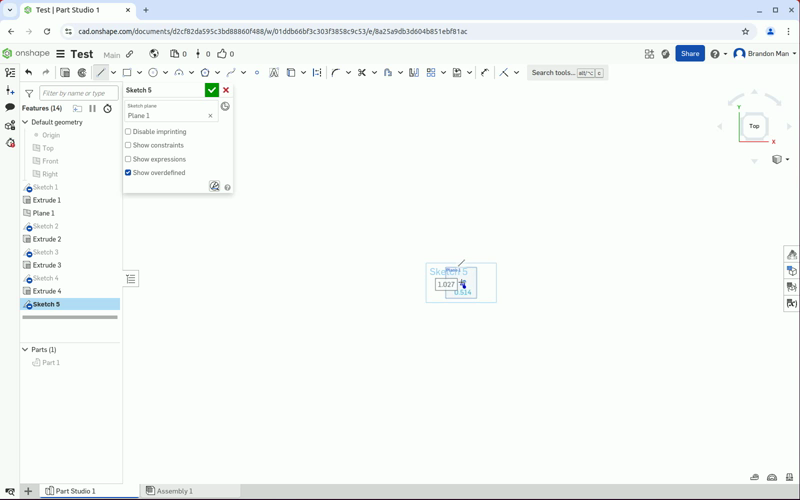
scroll(6)
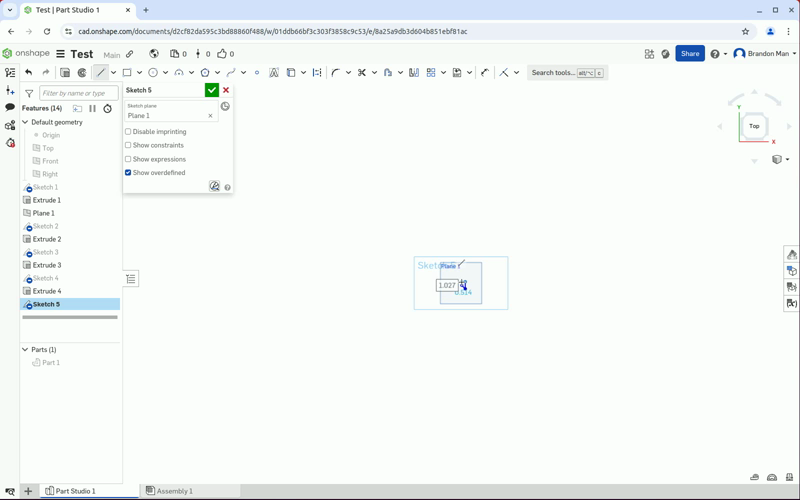
scroll(6)
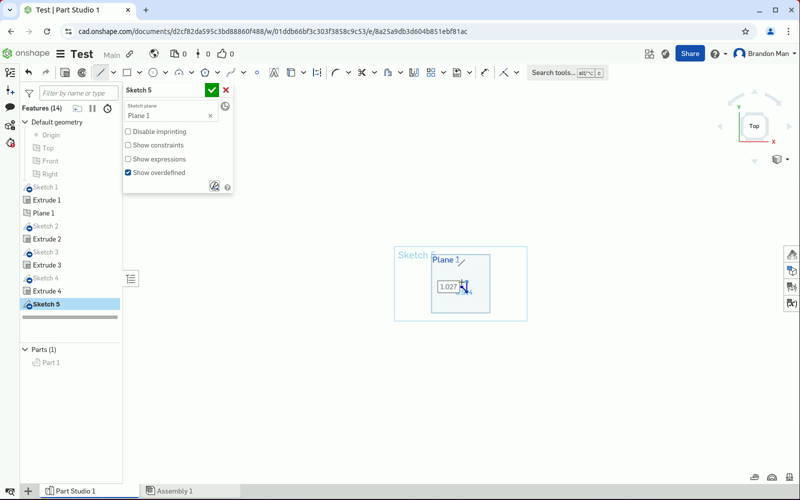
scroll(6)
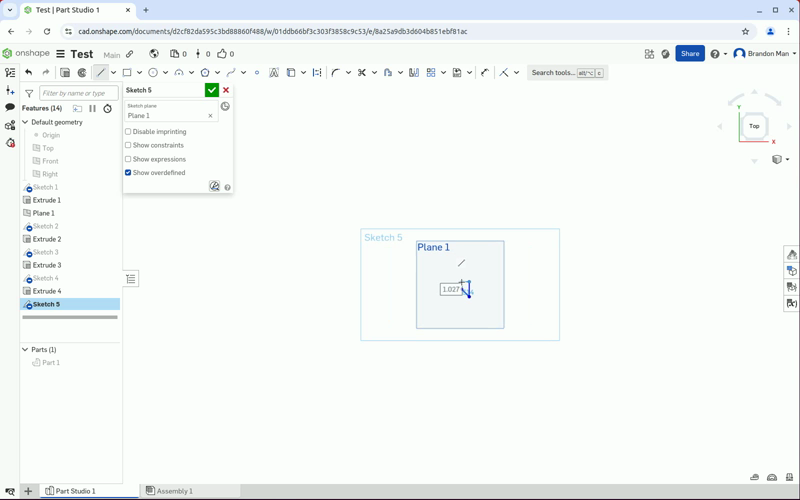
scroll(6)
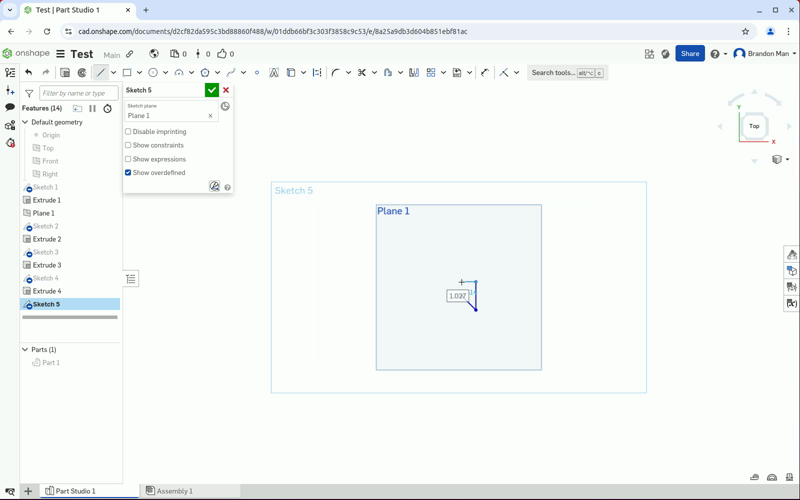
scroll(6)
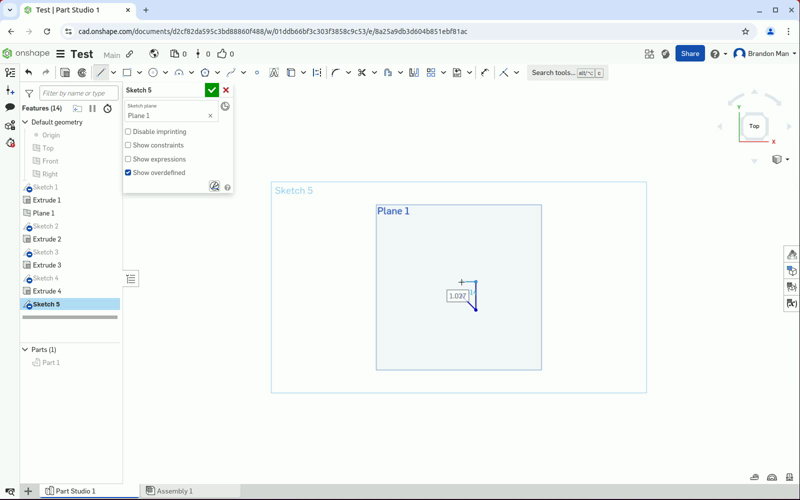
scroll(6)
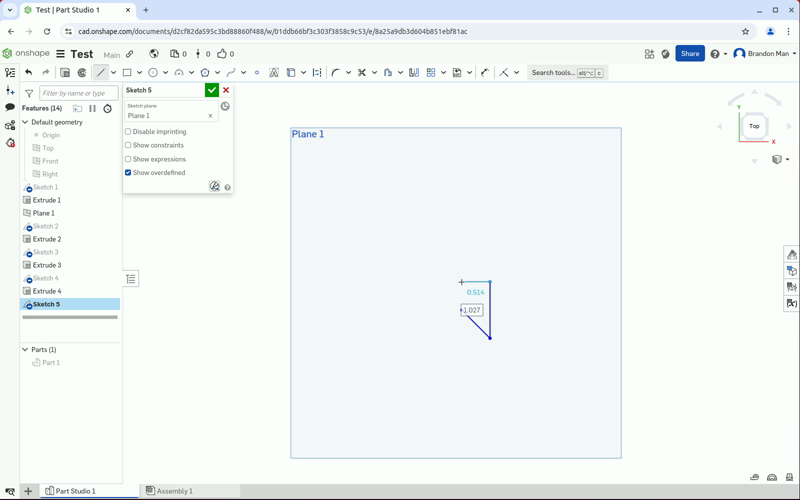
click(461, 281)
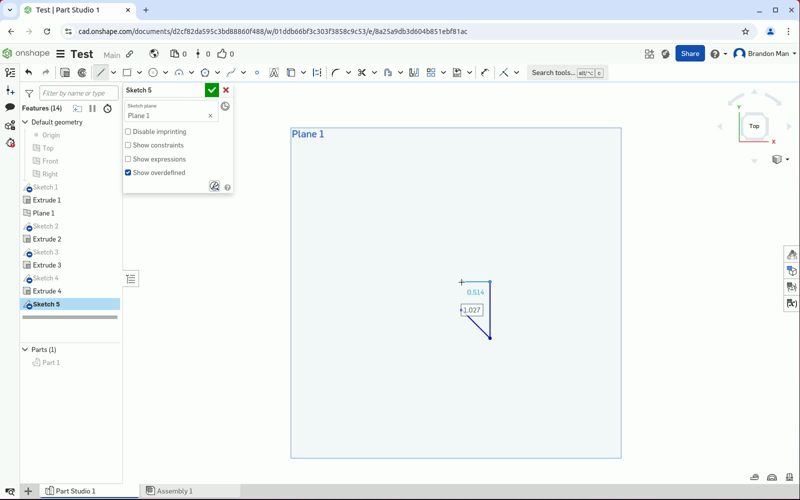
scroll(-6)
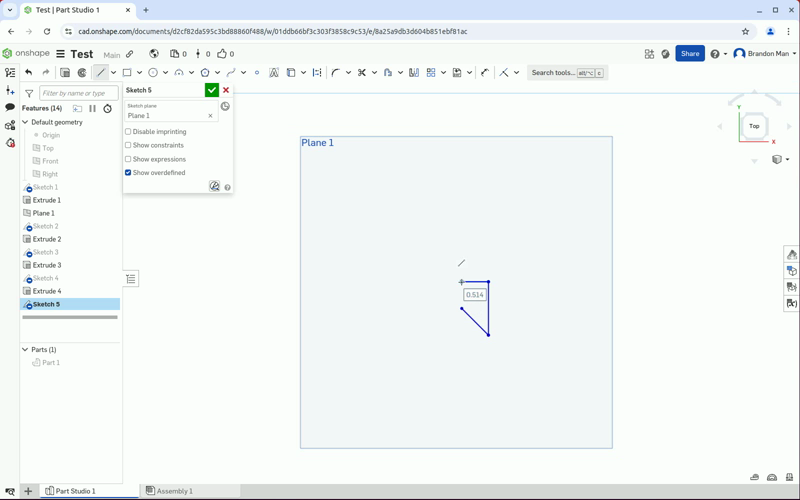
scroll(-6)
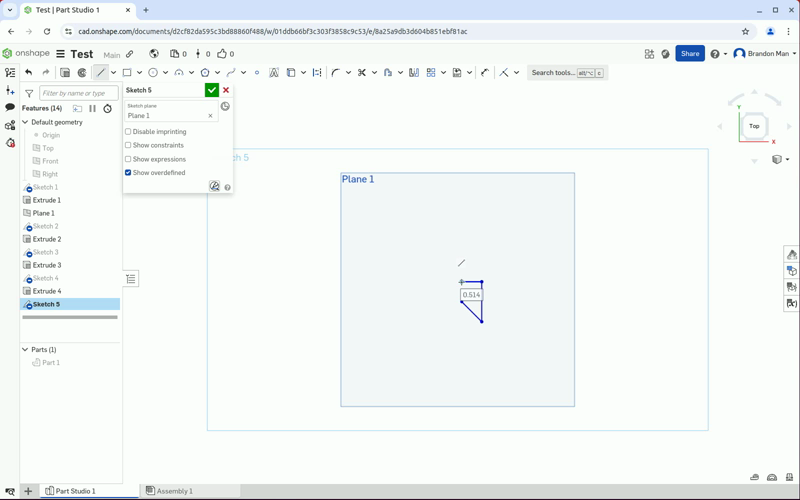
scroll(-6)
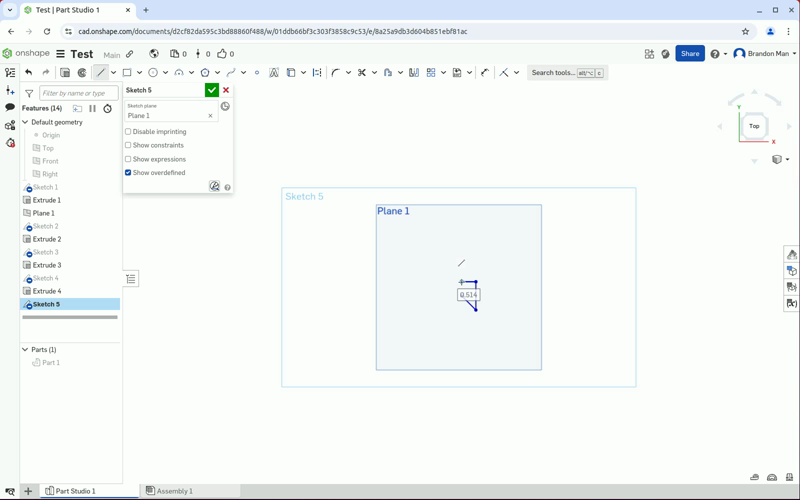
scroll(-6)
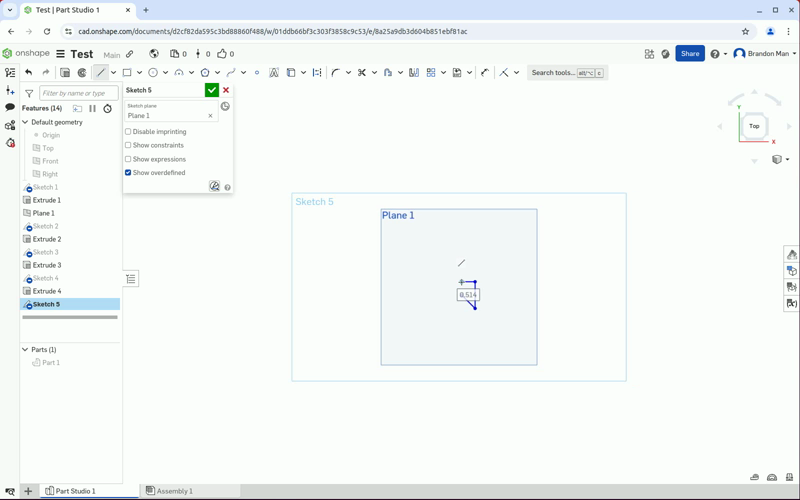
scroll(-6)
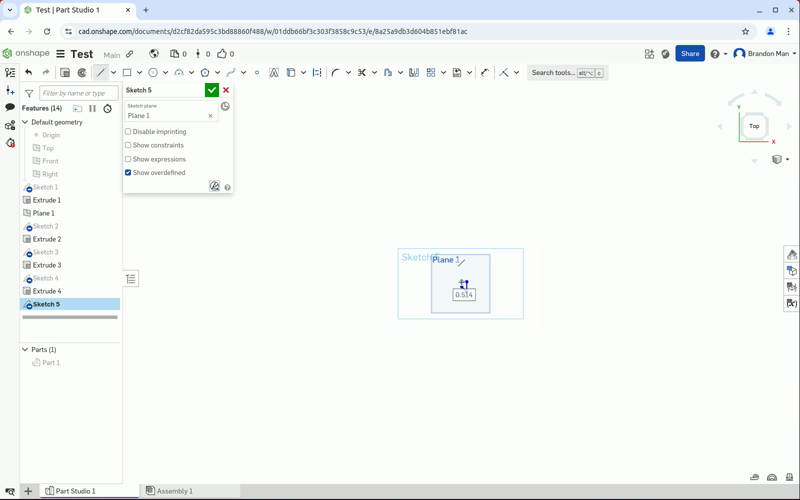
scroll(-6)
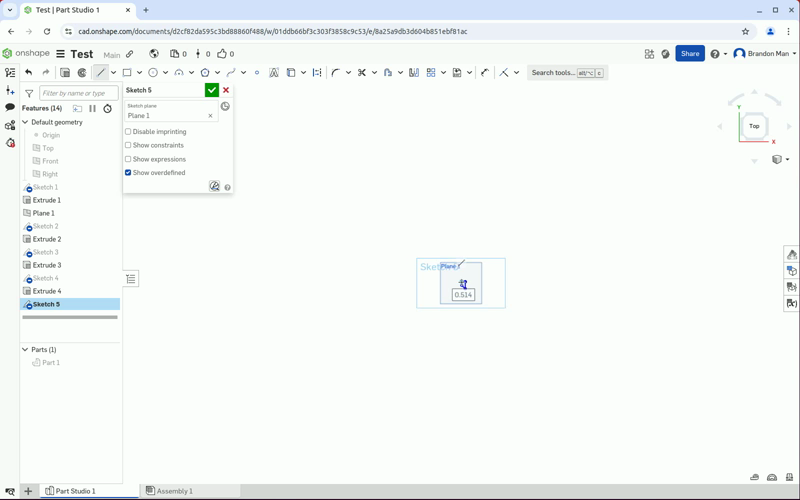
scroll(-6)
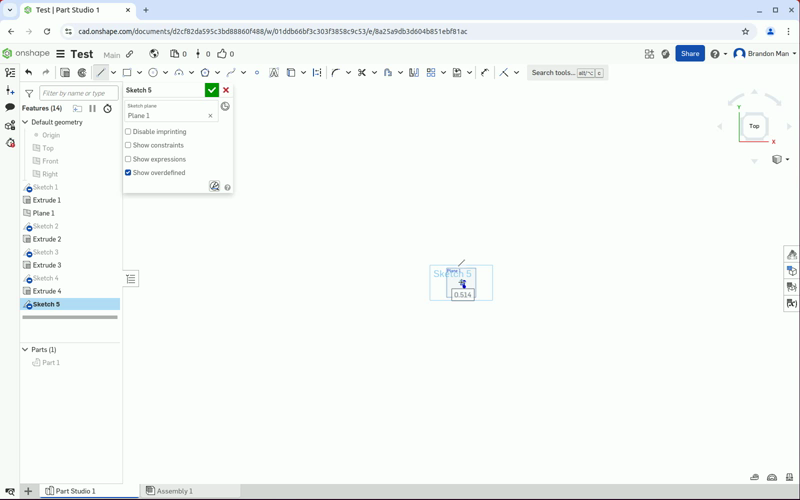
key_up(shift)
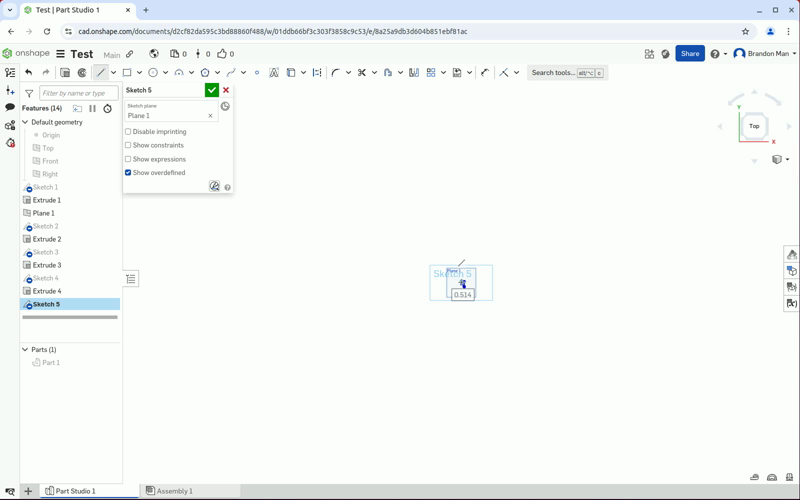
mouse_move(492, 281)
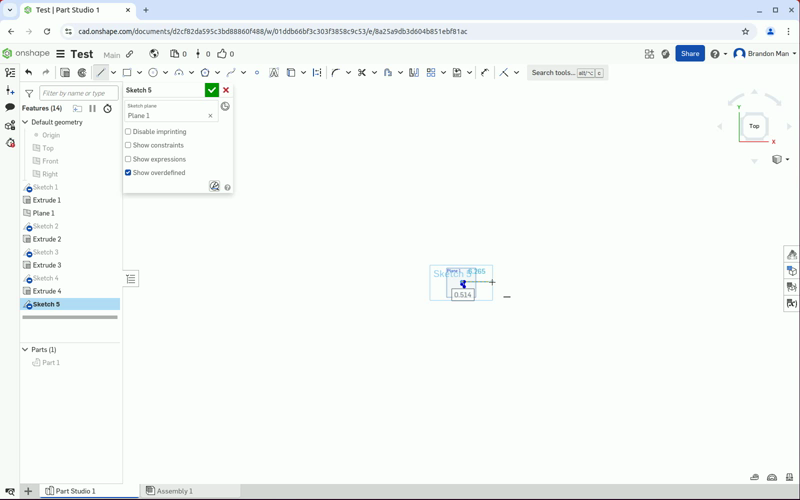
key_down(shift)
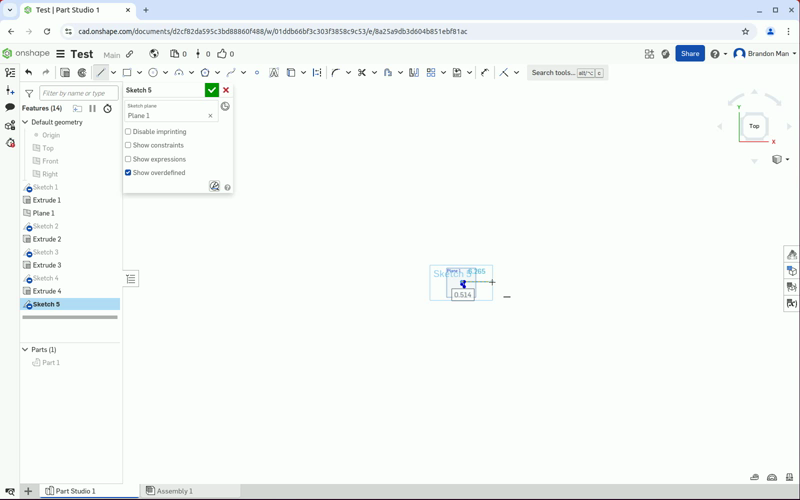
mouse_move(461, 284)
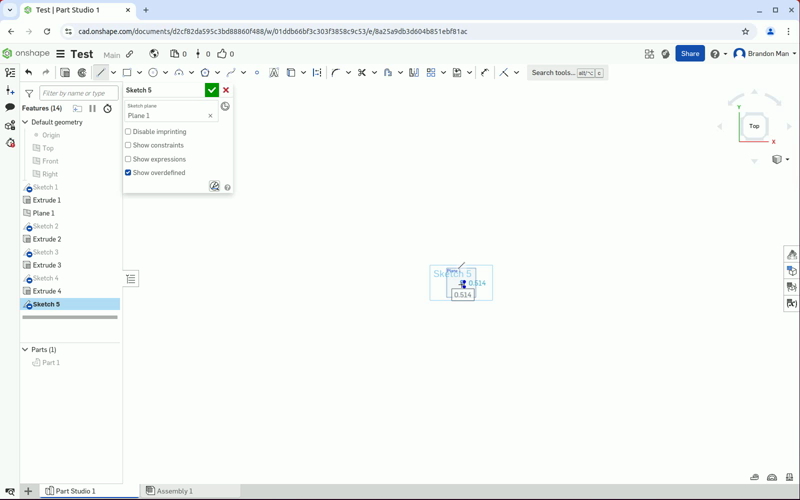
scroll(6)
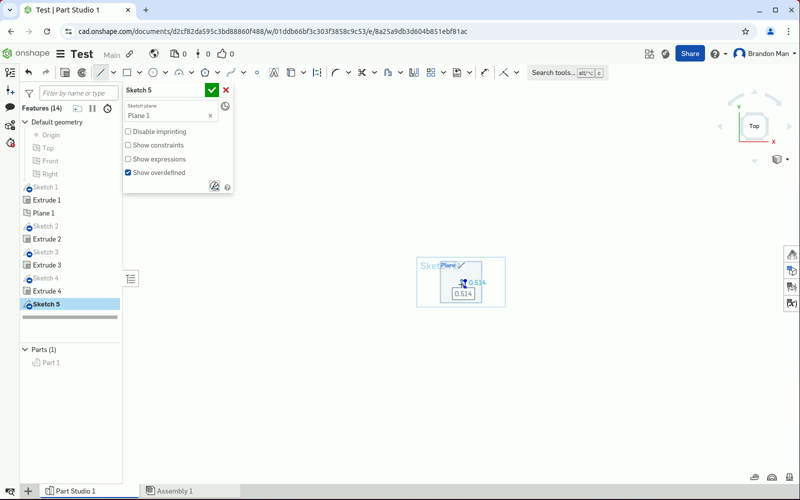
scroll(6)
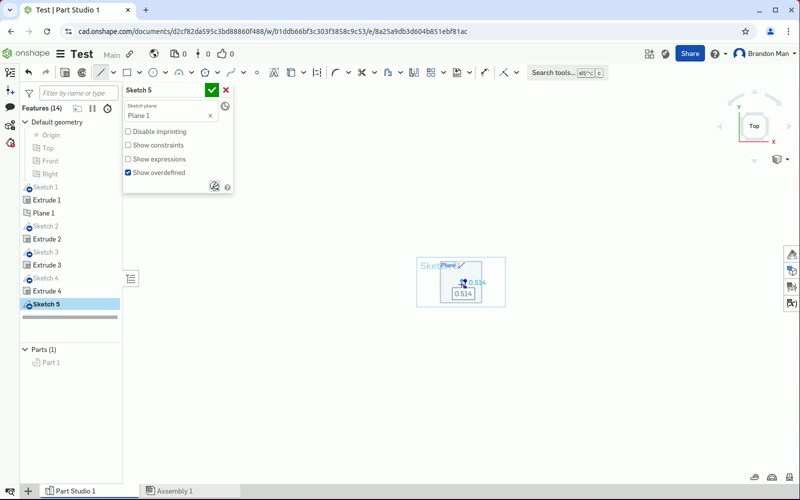
scroll(6)
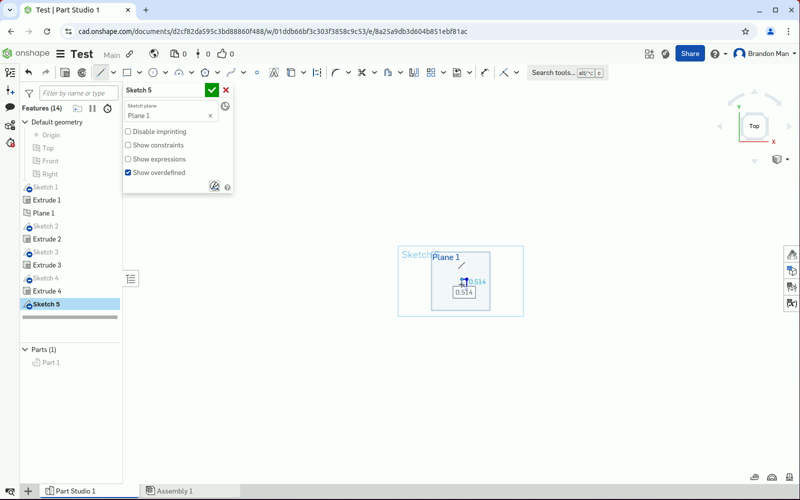
scroll(6)
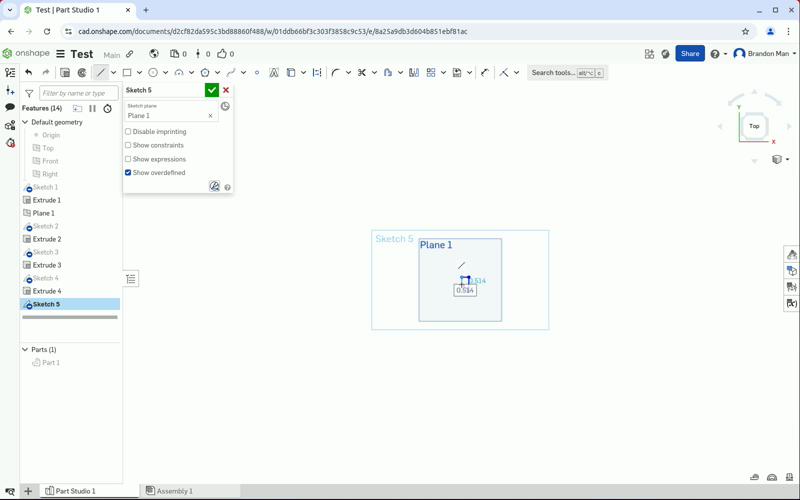
scroll(6)
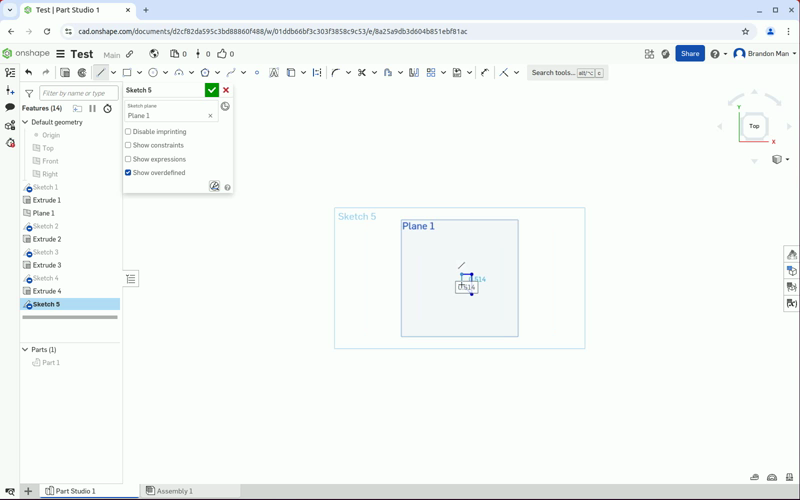
scroll(6)
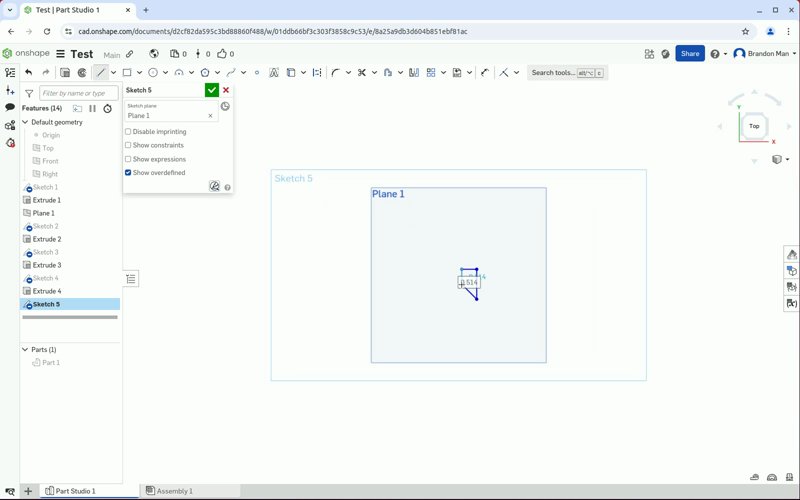
scroll(6)
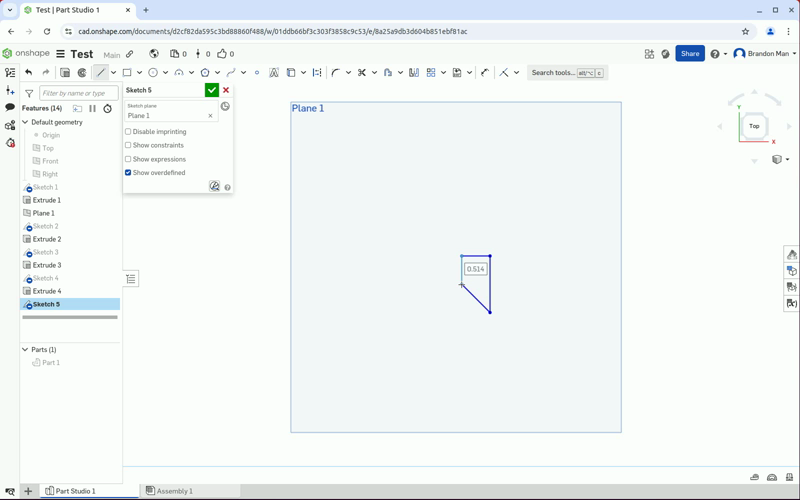
key_up(shift)
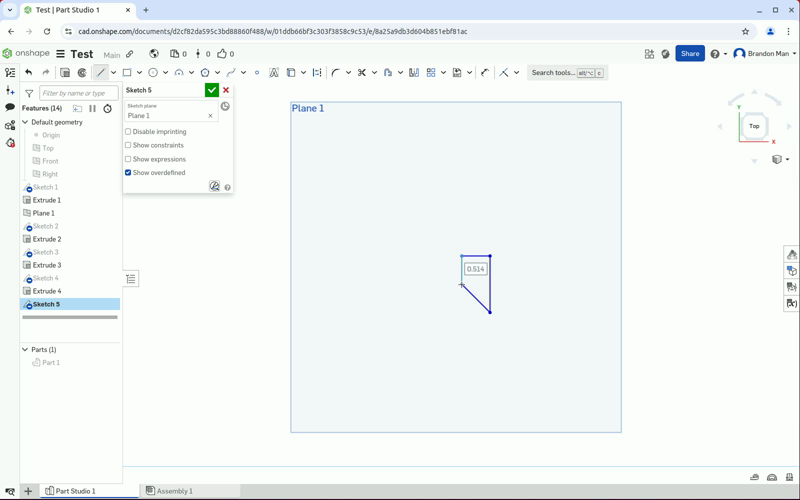
click(461, 284)
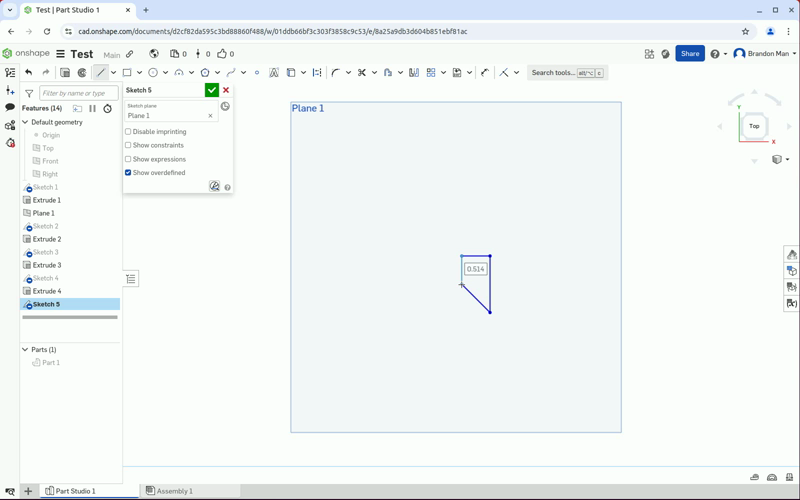
scroll(-6)
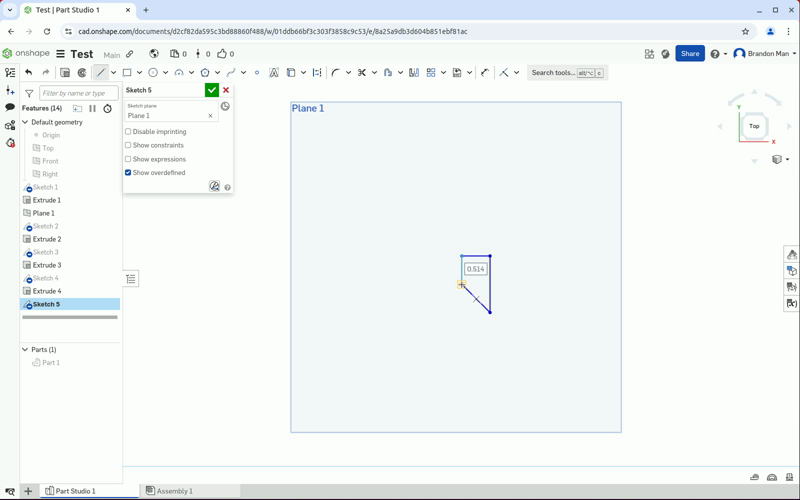
scroll(-6)
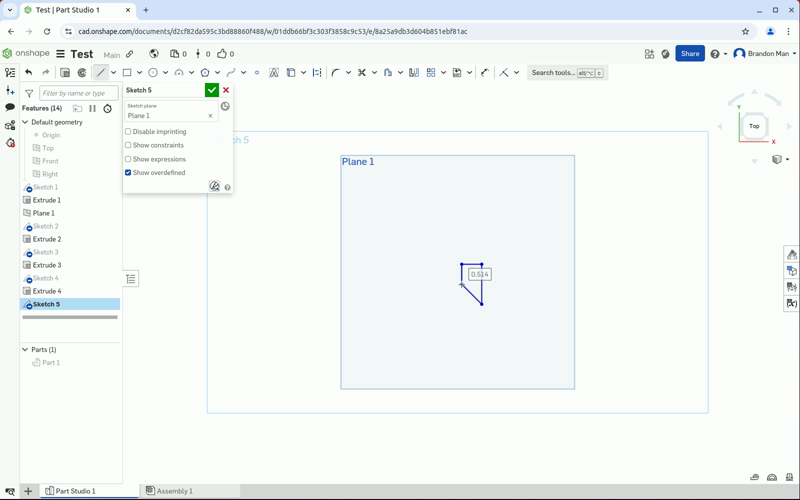
scroll(-6)
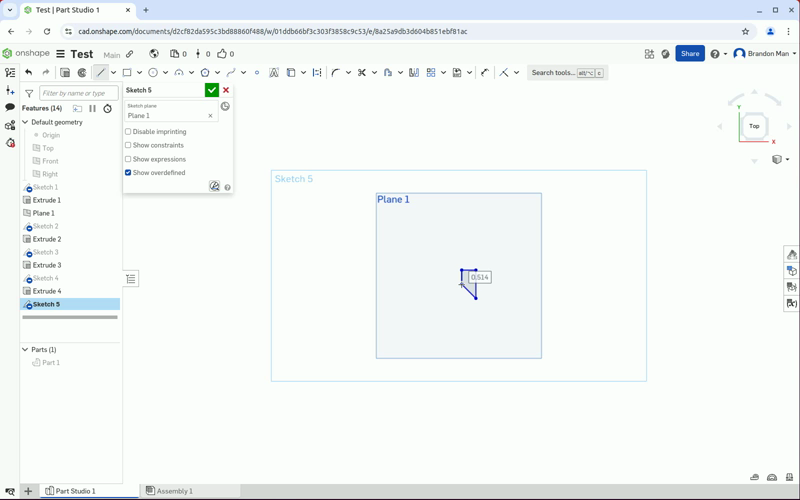
scroll(-6)
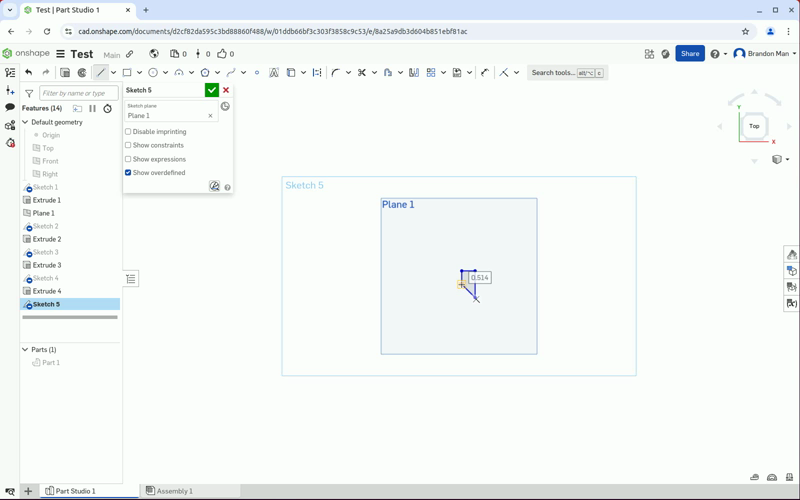
scroll(-6)
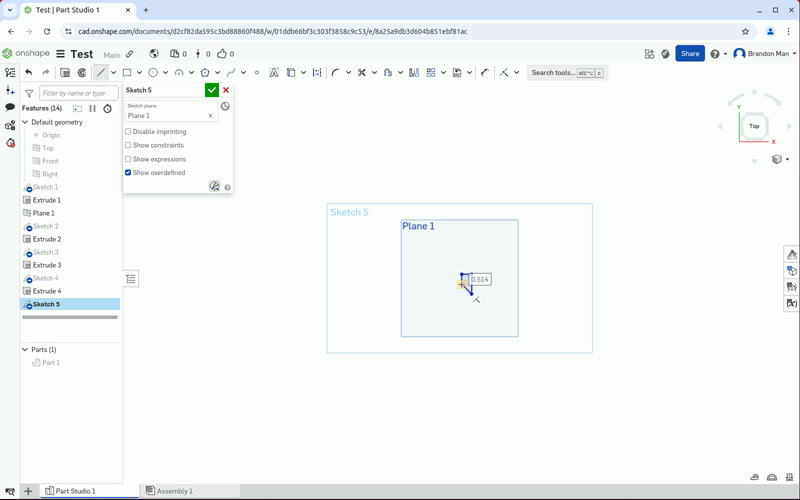
scroll(-6)
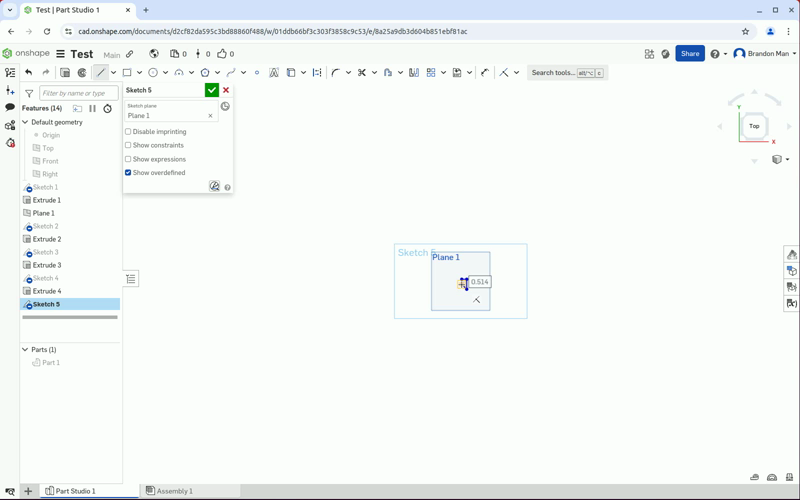
scroll(-6)
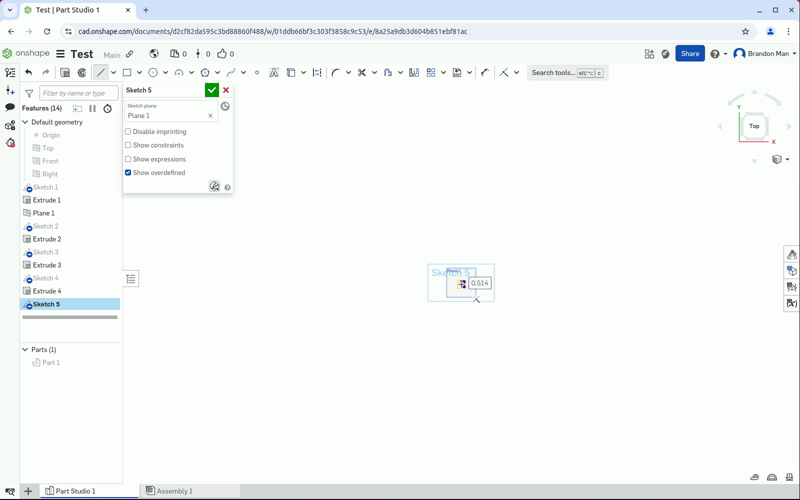
key(esc)
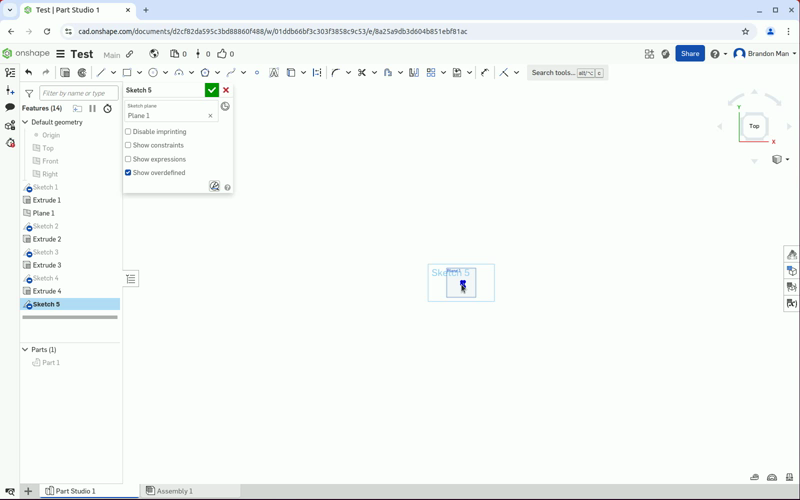
mouse_move(464, 281)
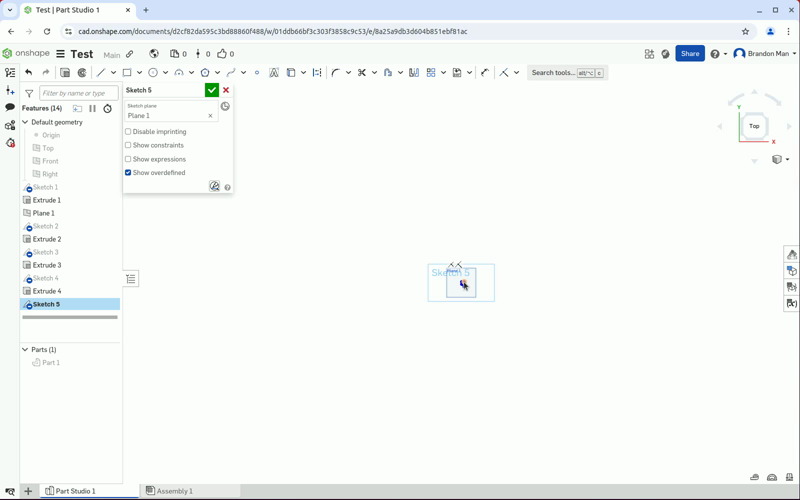
scroll(6)
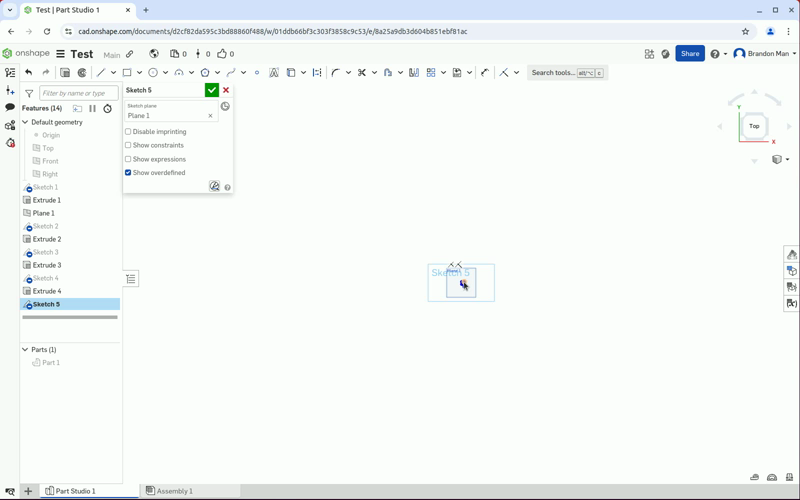
scroll(6)
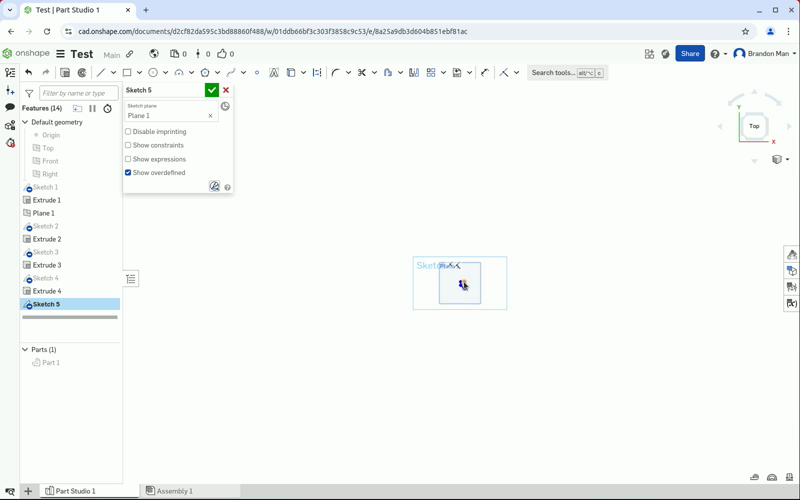
scroll(6)
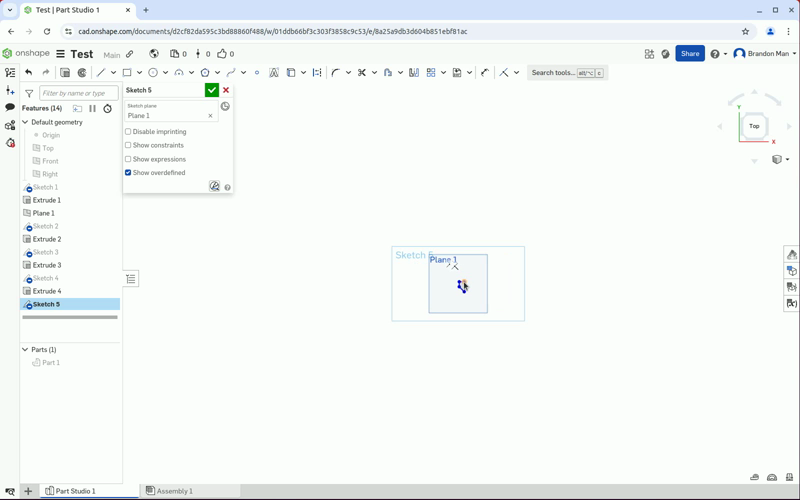
scroll(6)
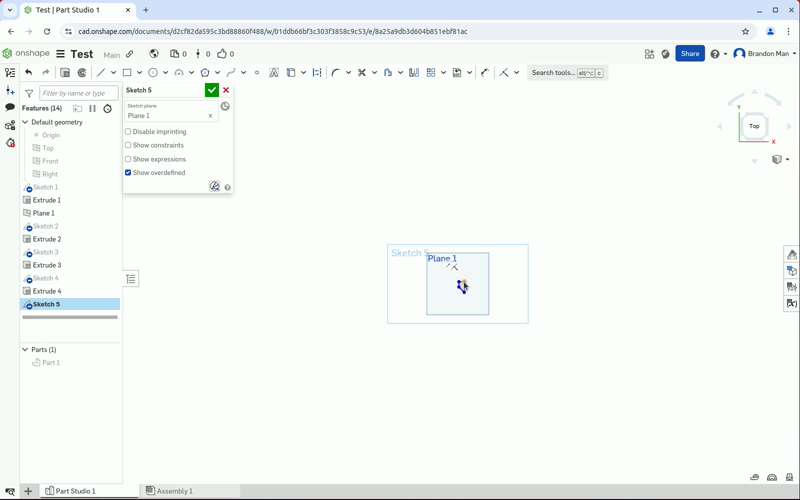
scroll(6)
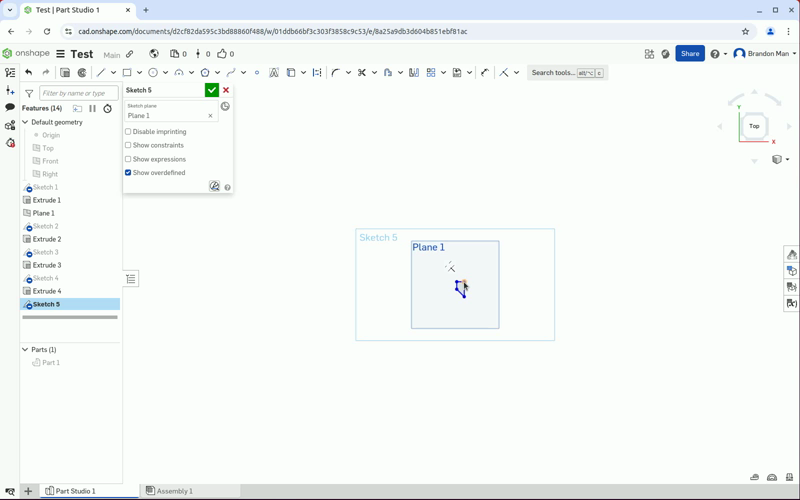
scroll(6)
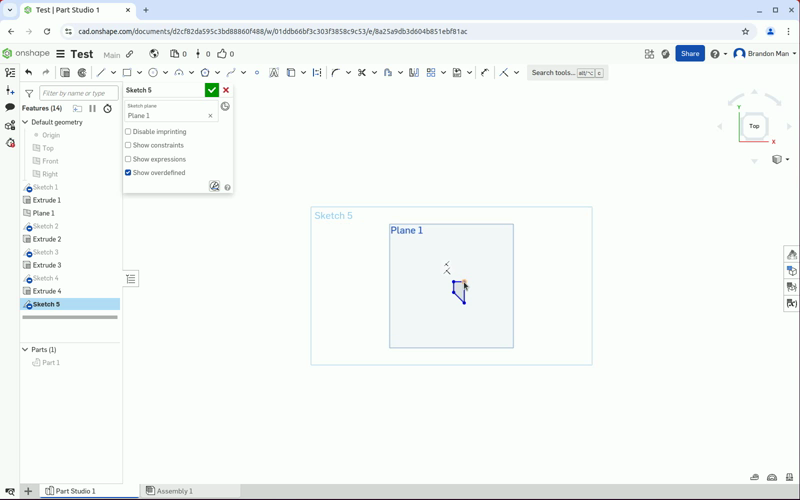
scroll(6)
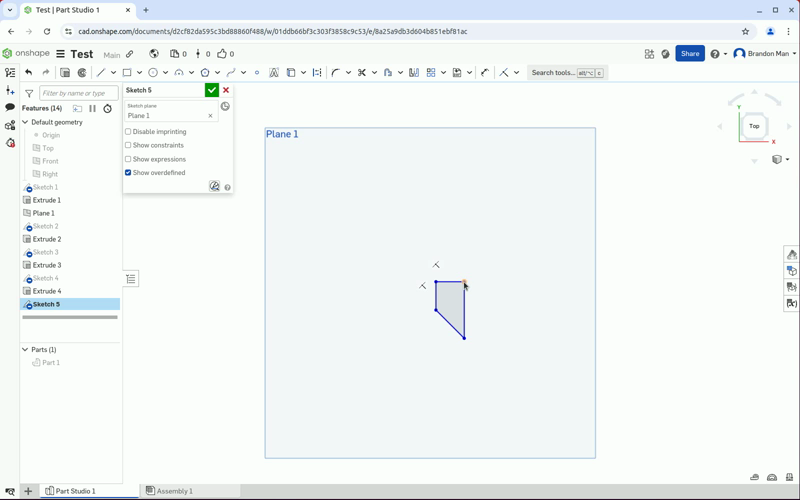
click(464, 281)
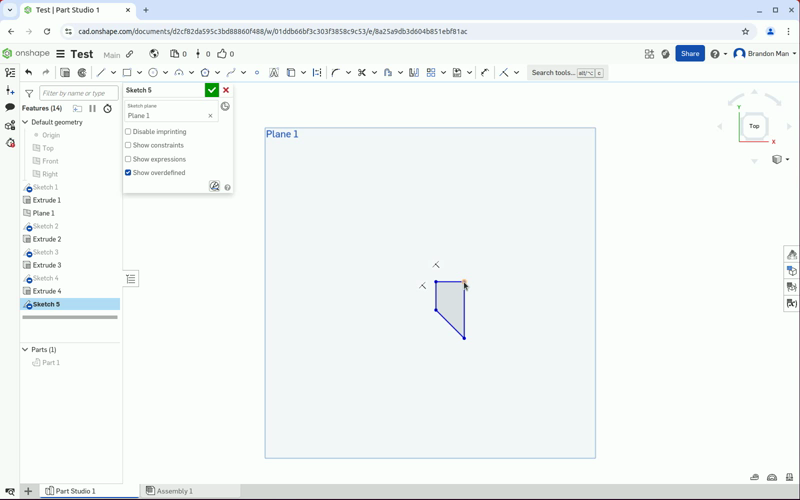
scroll(-6)
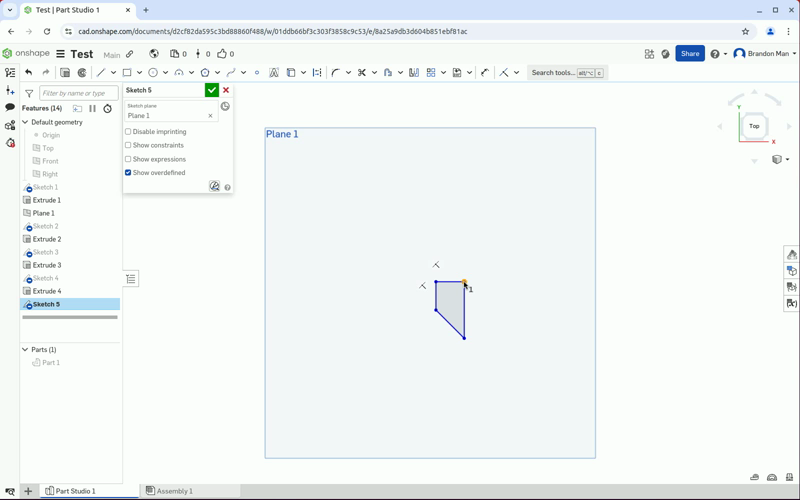
scroll(-6)
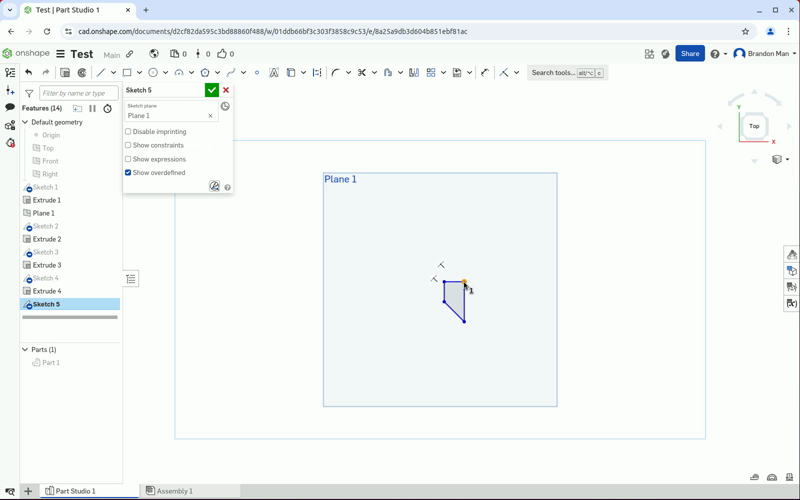
scroll(-6)
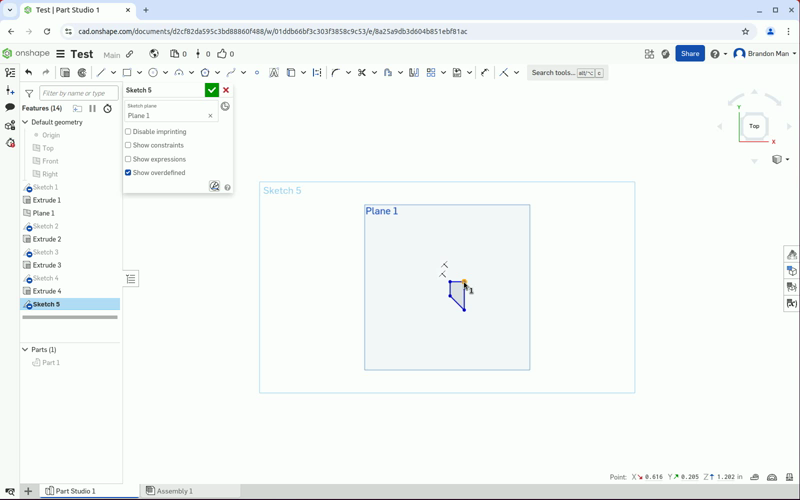
scroll(-6)
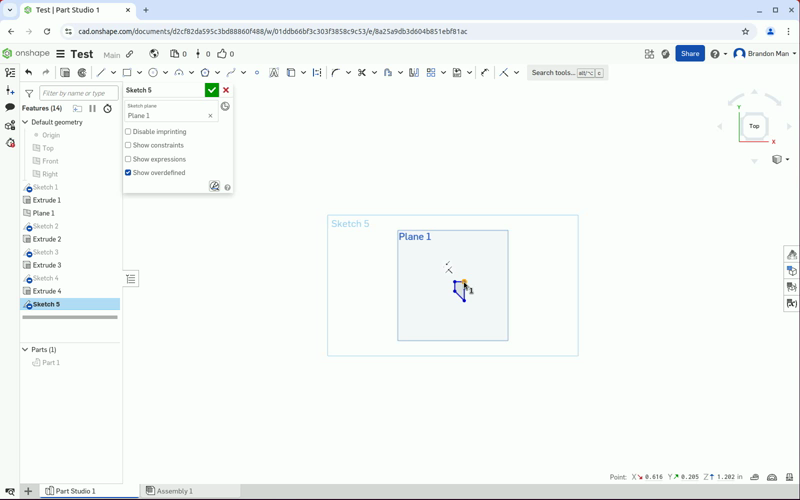
scroll(-6)
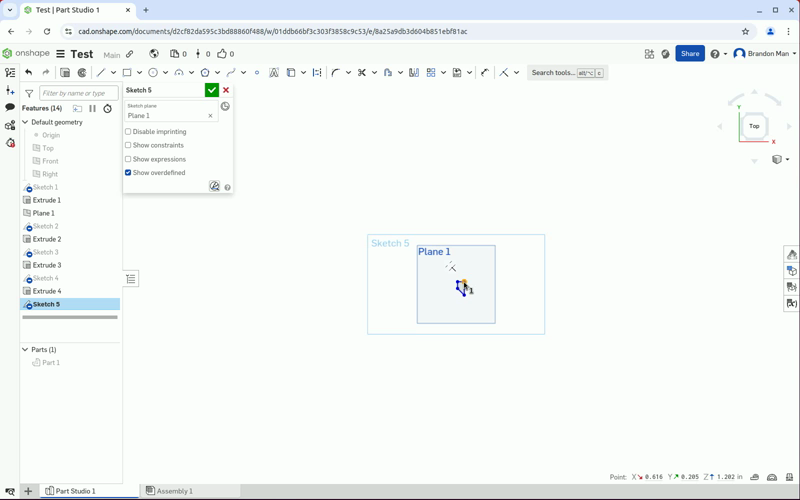
scroll(-6)
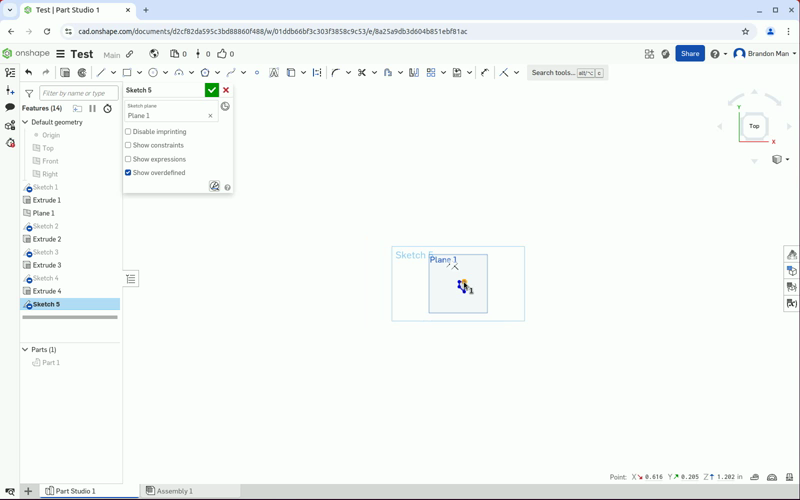
scroll(-6)
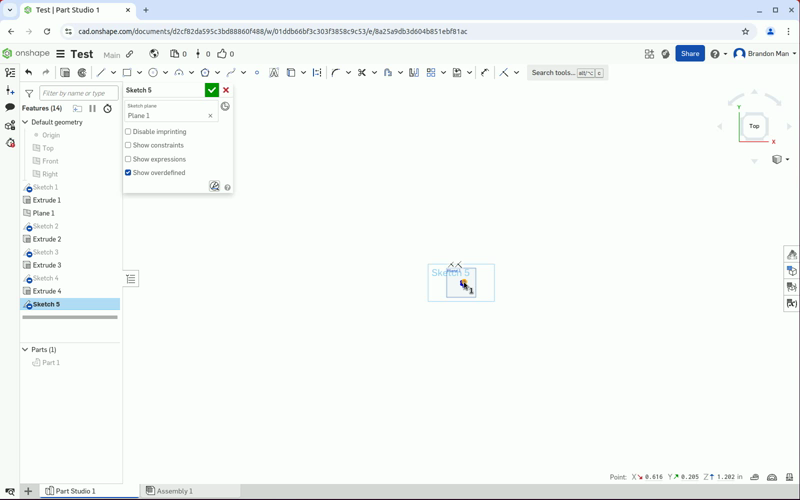
mouse_move(73, 352)
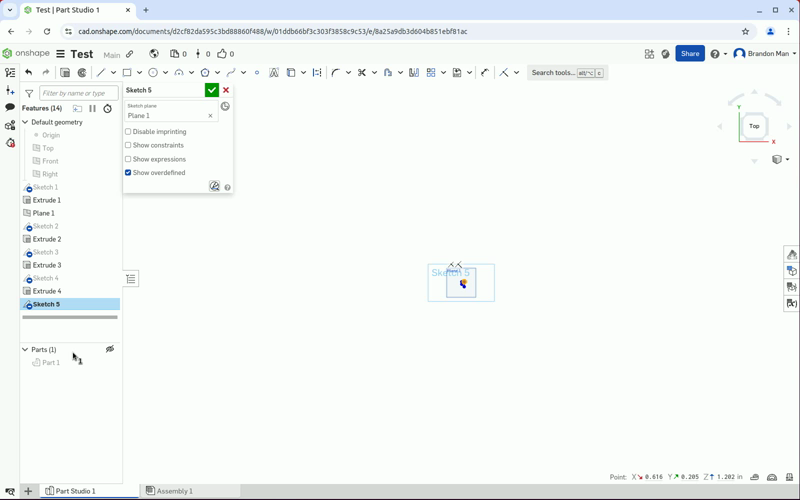
key(shift+y)
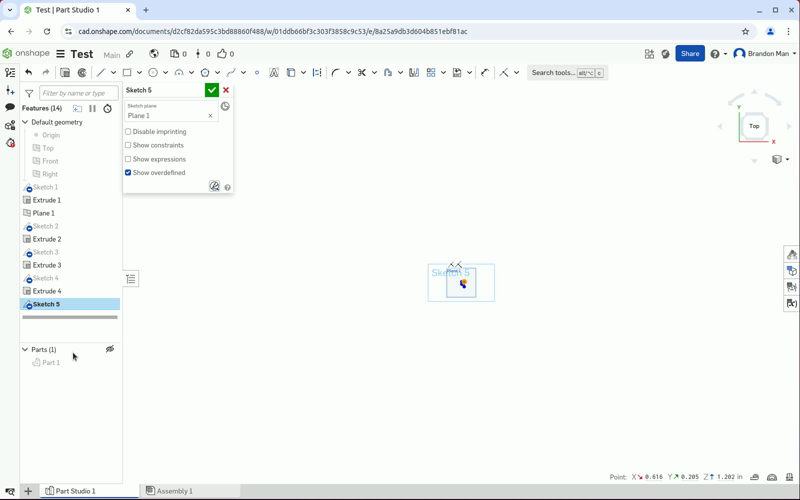
key(shift+e)
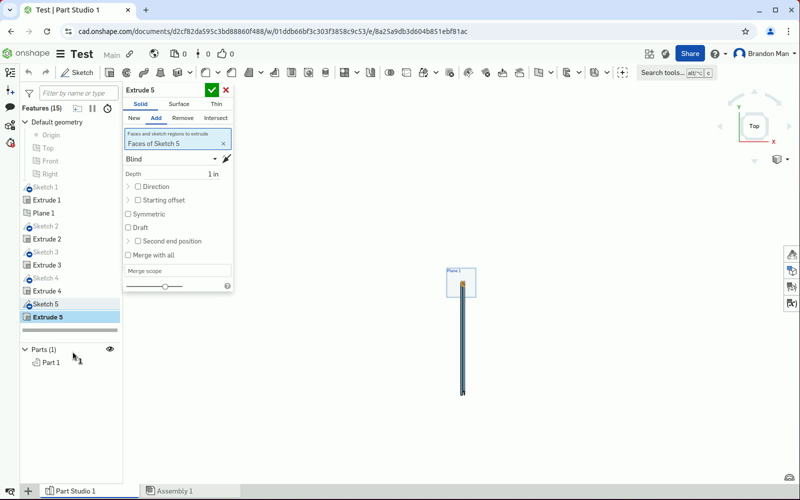
mouse_move(143, 106)
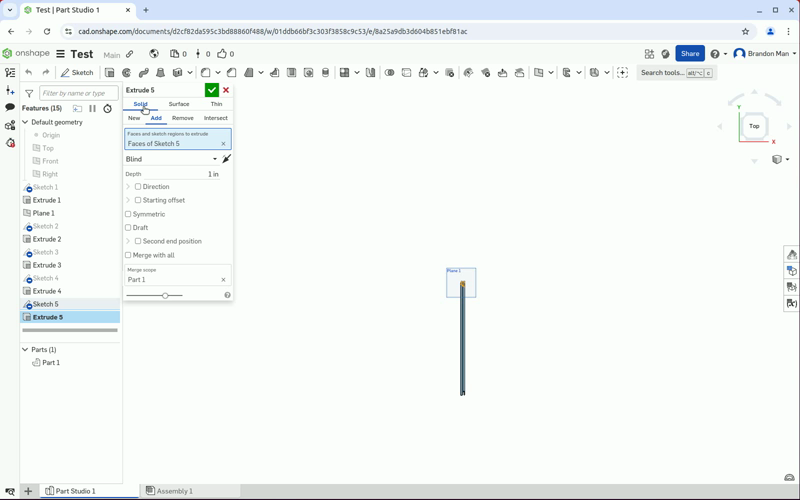
click(143, 106)
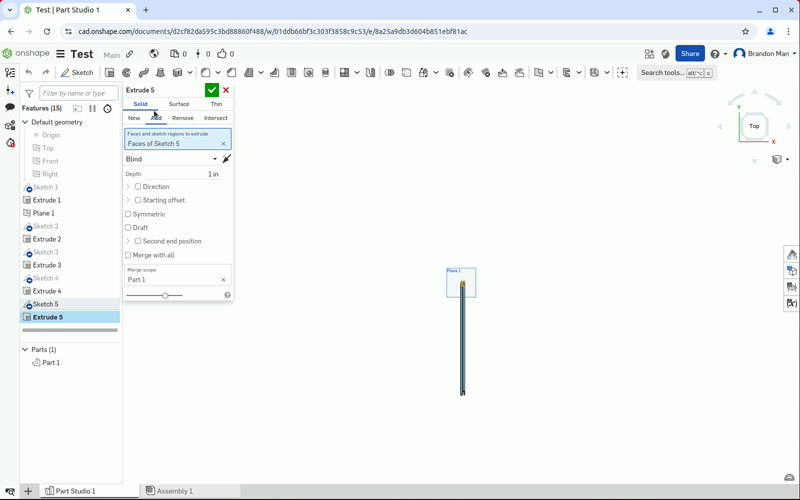
mouse_move(186, 120)
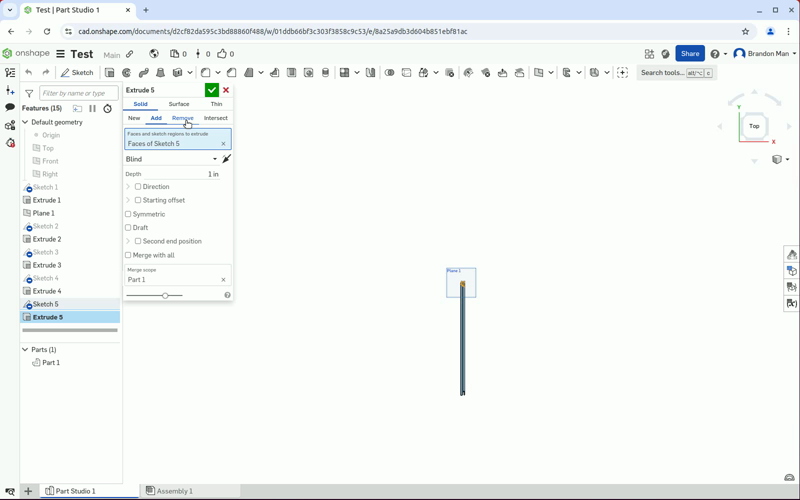
click(186, 120)
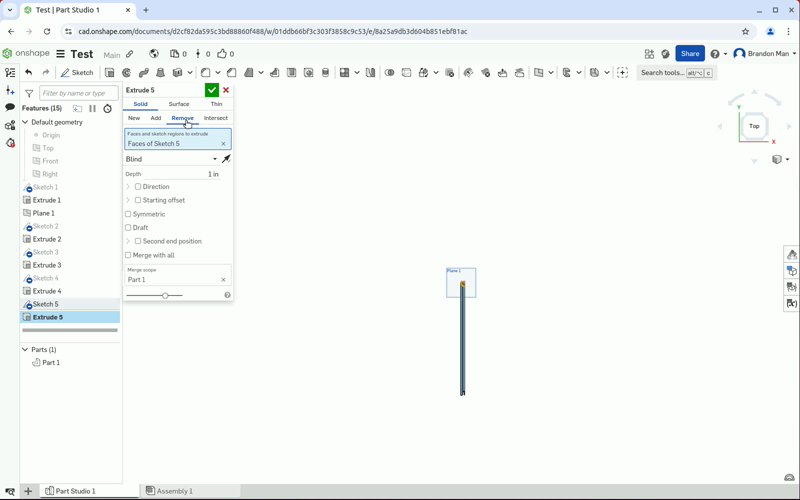
key(tab, 4)
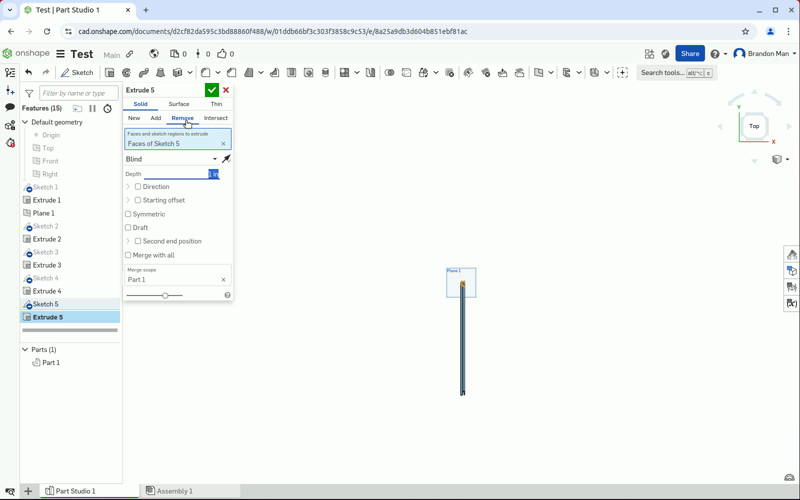
text(1.204)
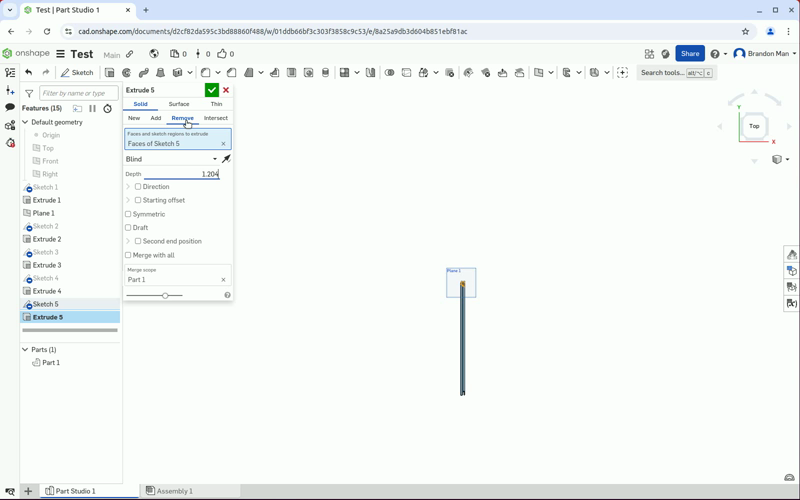
key(tab, 6)
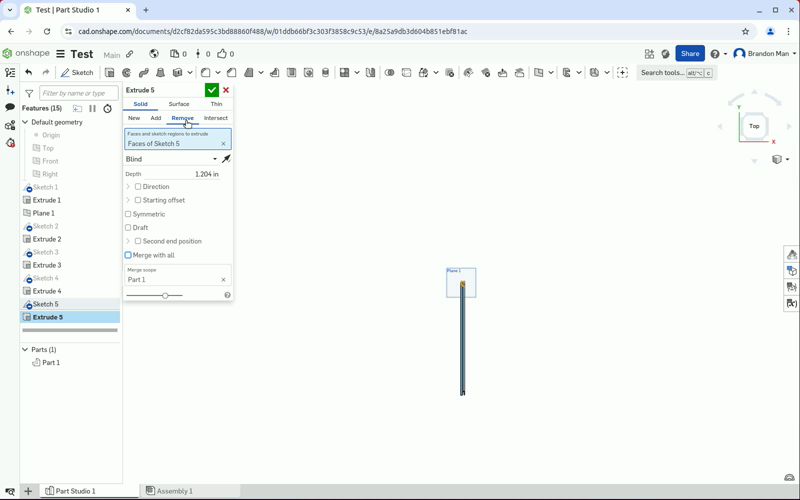
key(space)
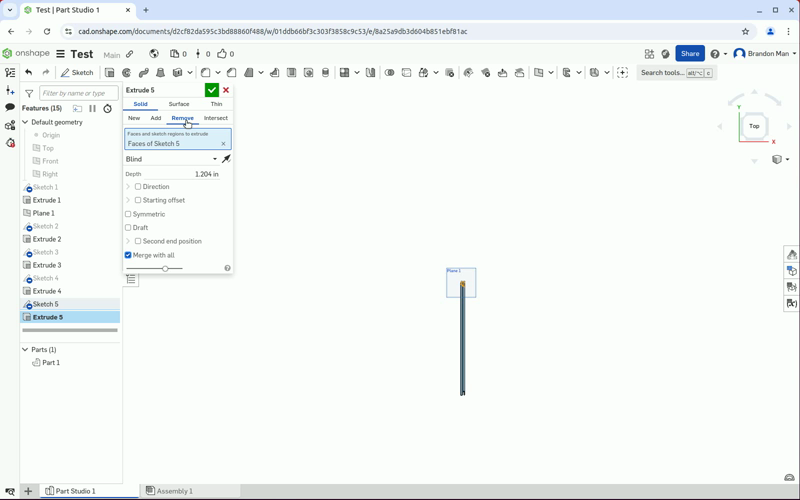
key(enter)
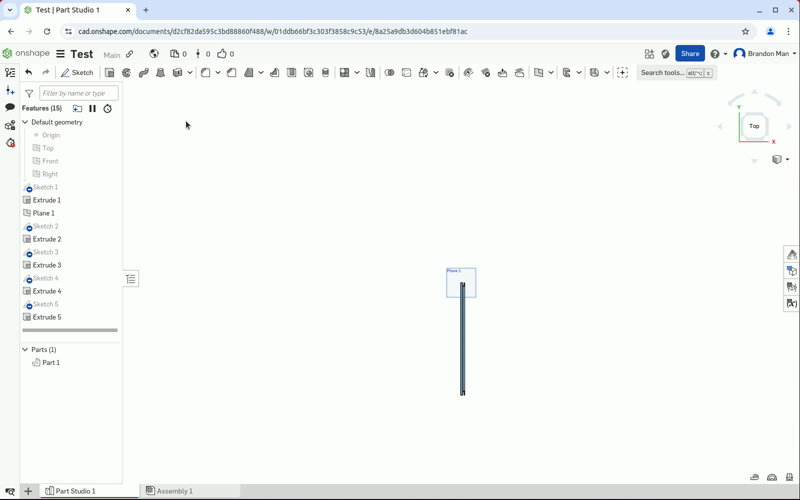
key(shift+h)
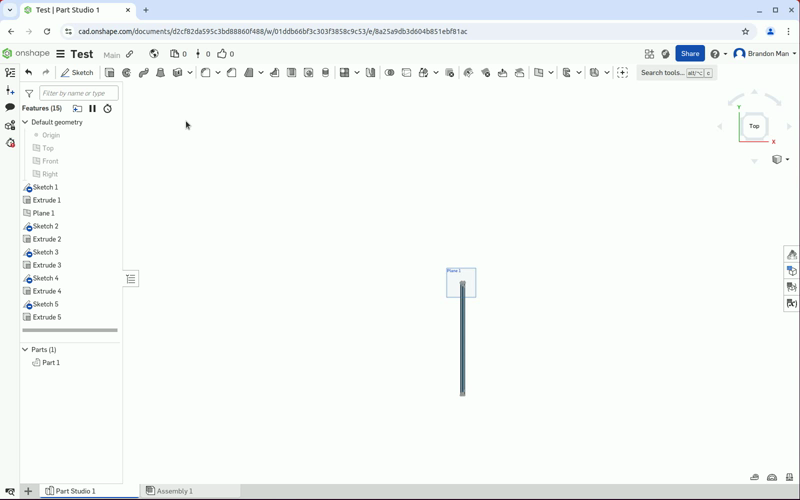
key(shift+h)
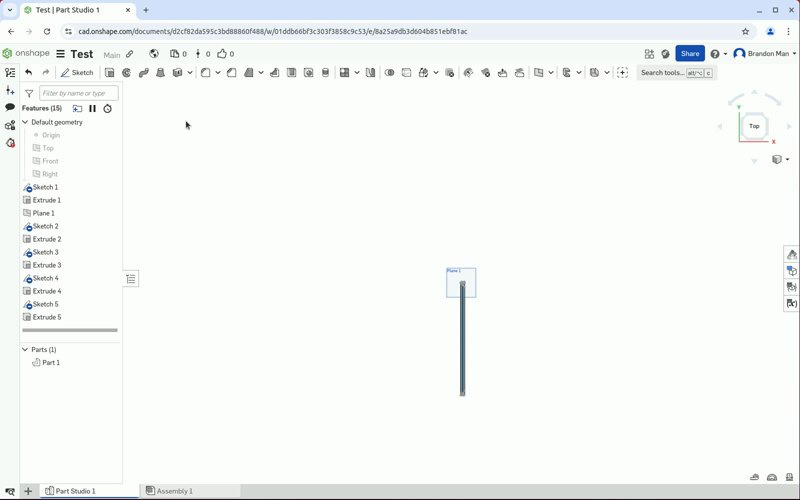
key(shift+7)
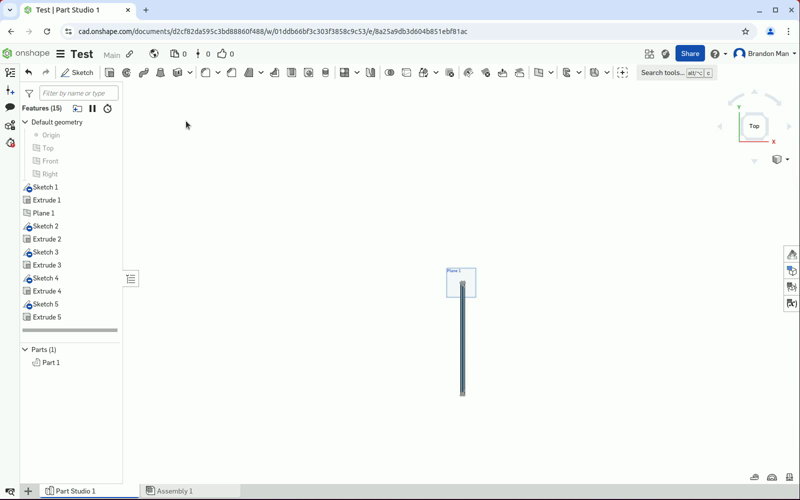
key(up, 3)
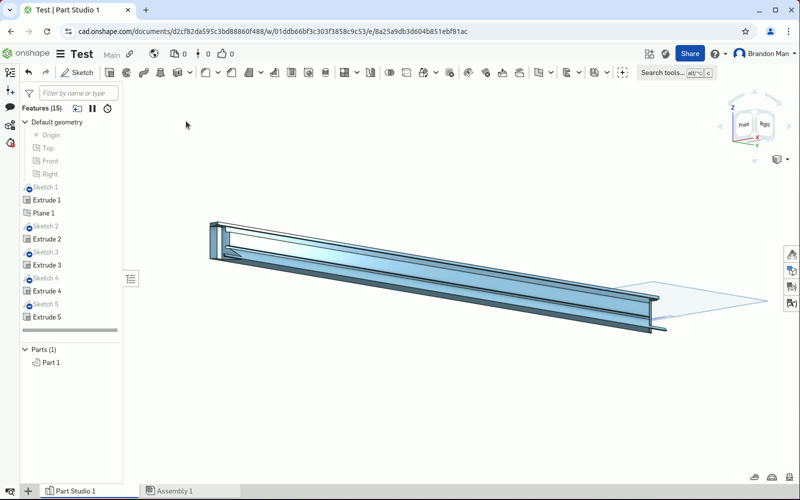
key(left, 3)
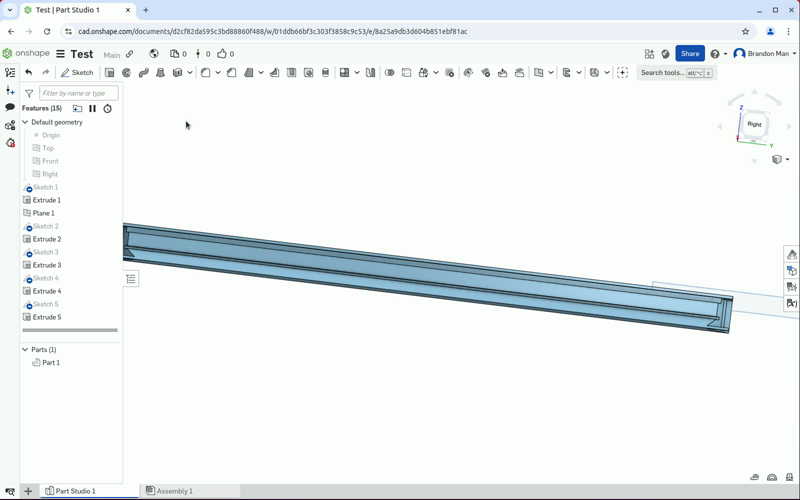
key(right, 3)
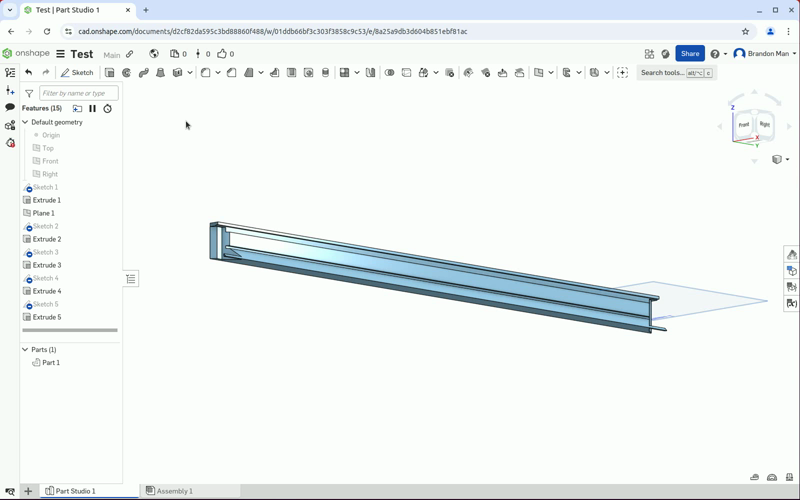
key(down, 3)
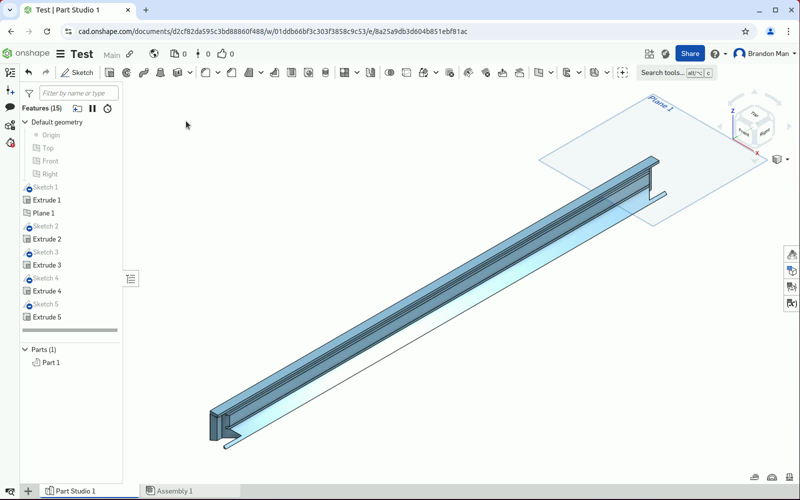
mouse_move(73, 189)
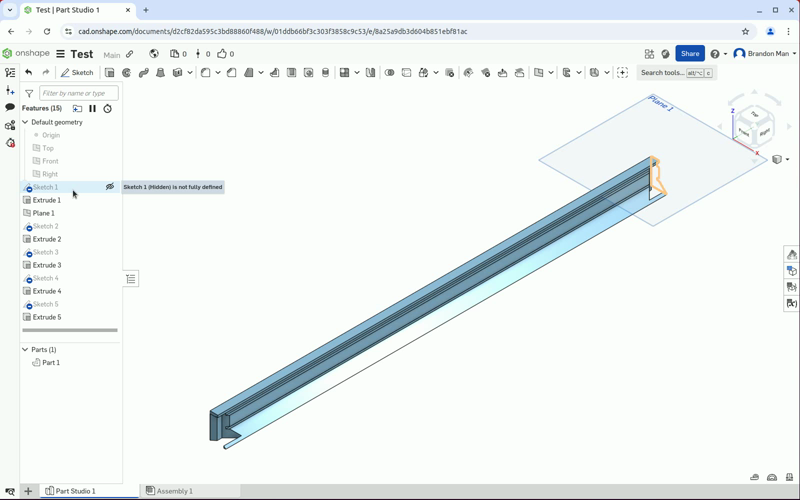
click(73, 189)